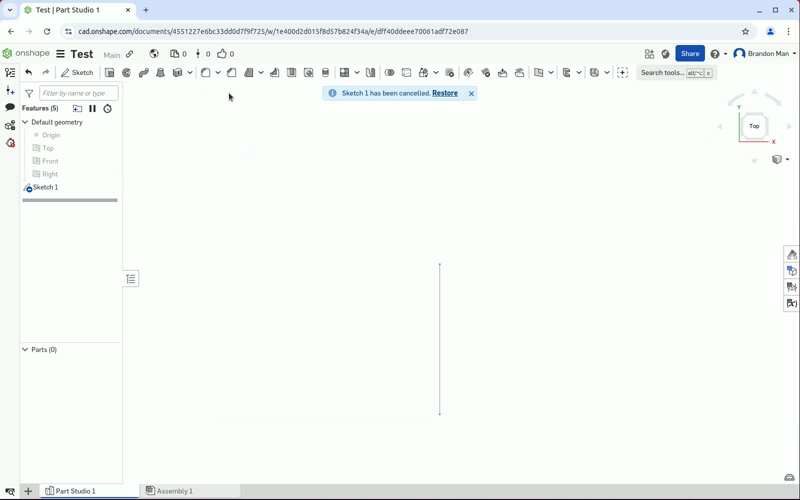
key(shift+h)
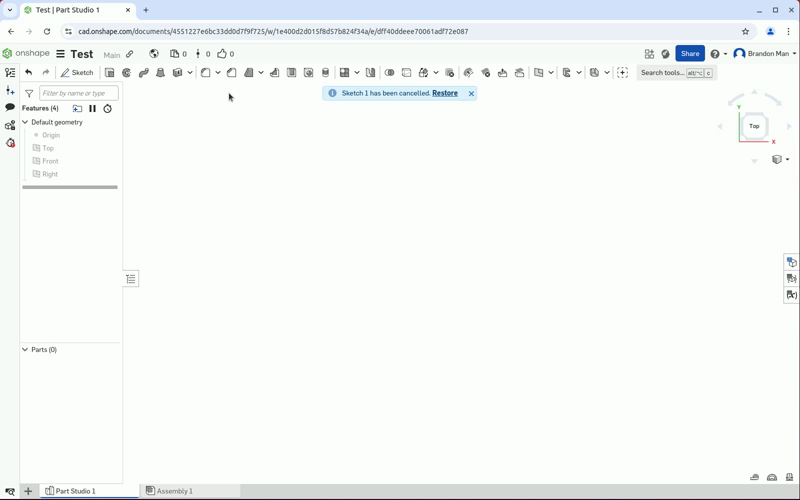
mouse_move(73, 352)
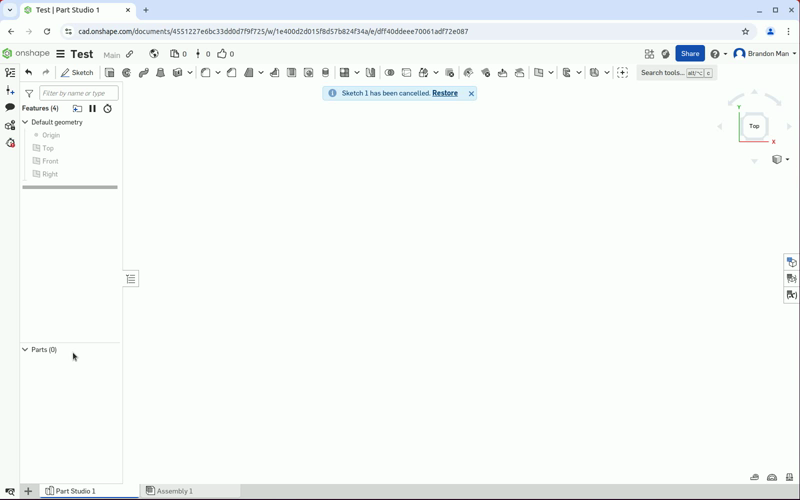
key(y)
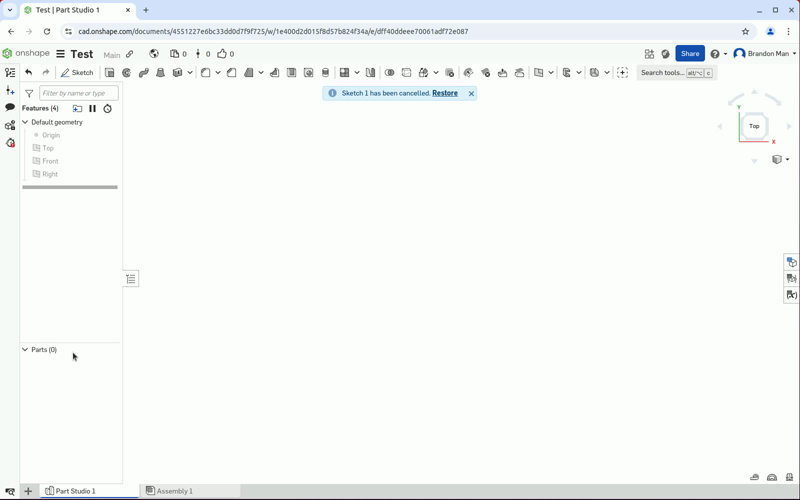
key(shift+p)
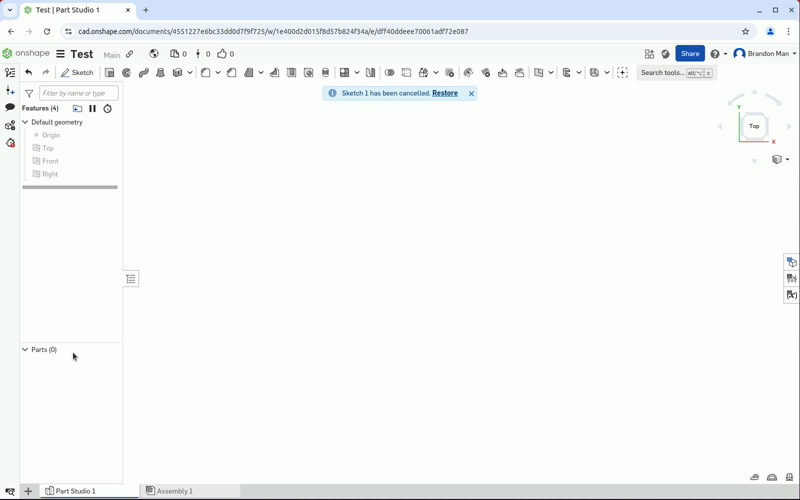
key(space)
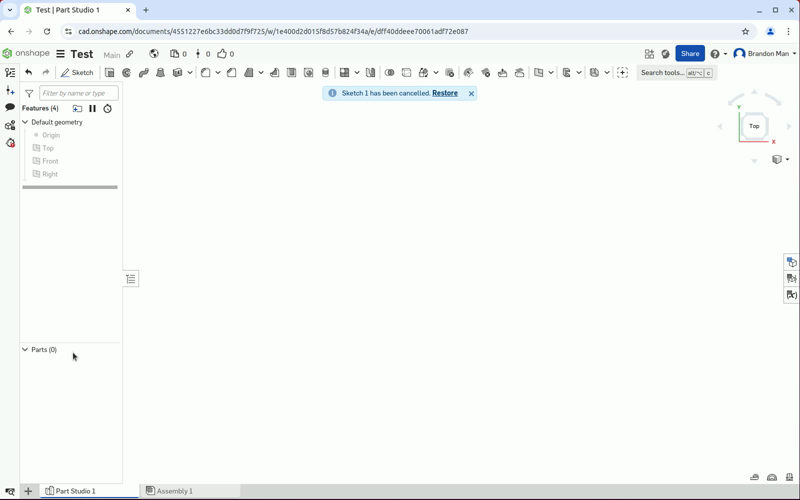
key_down(shift)
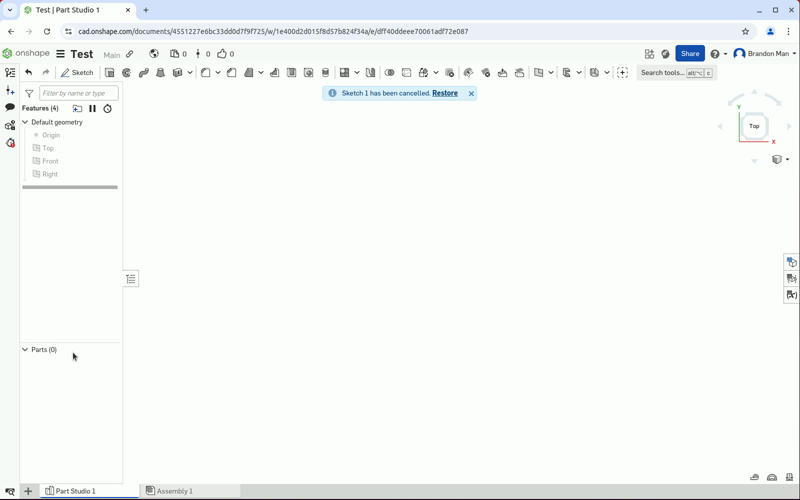
key(up)
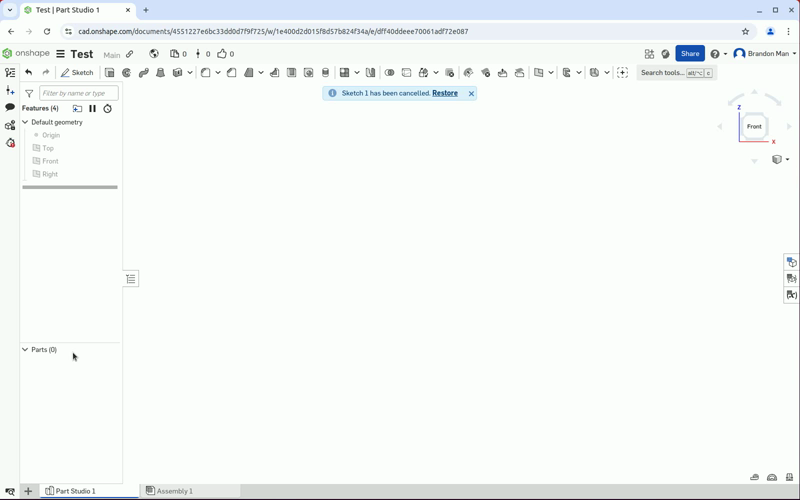
key_up(shift)
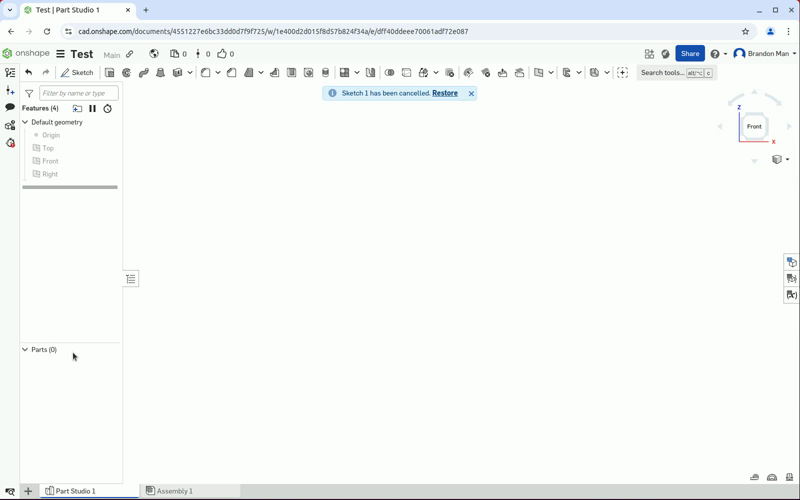
mouse_move(73, 352)
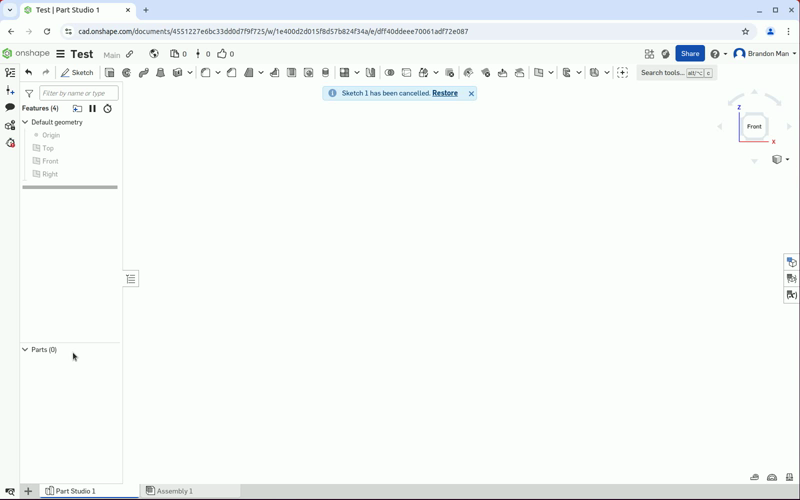
key(shift+y)
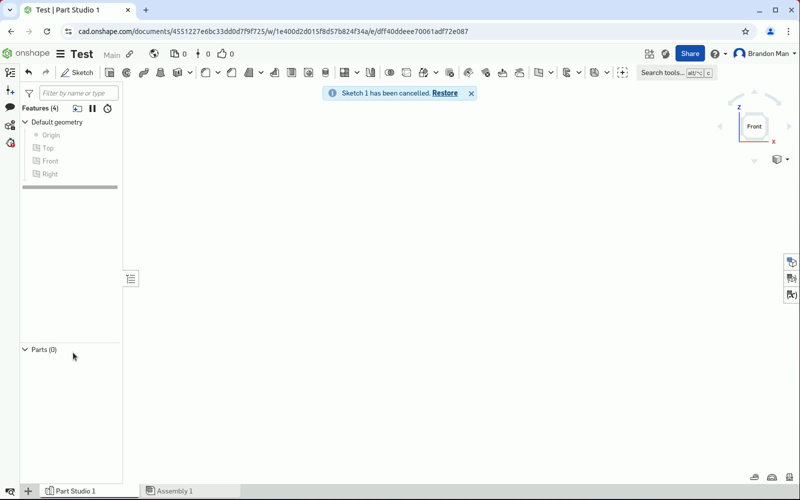
key(shift+s)
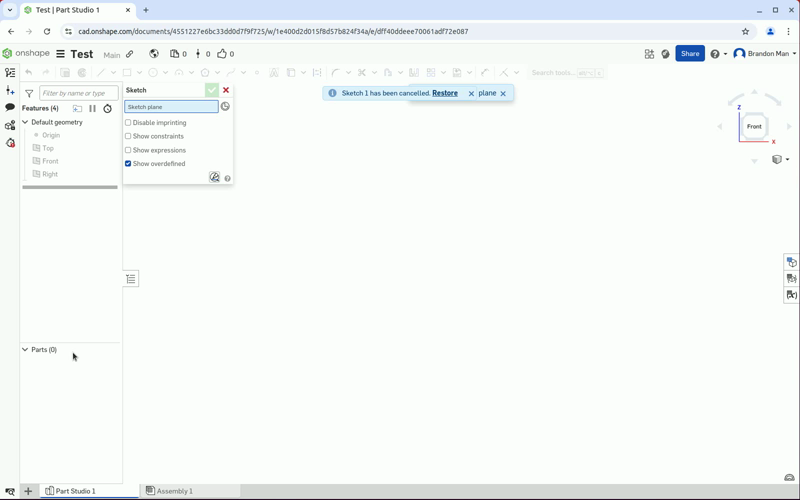
mouse_move(73, 163)
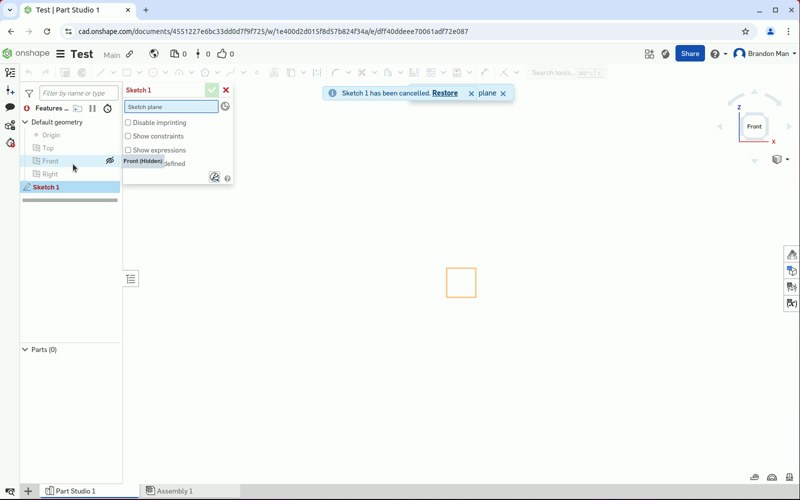
click(73, 163)
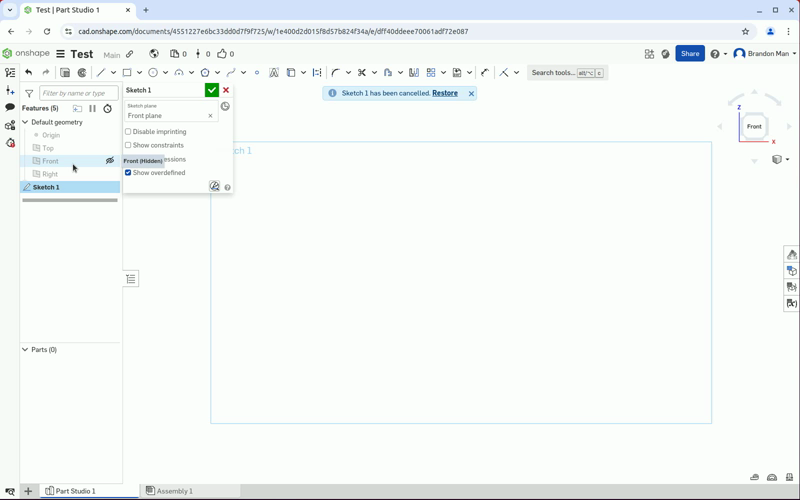
mouse_move(73, 352)
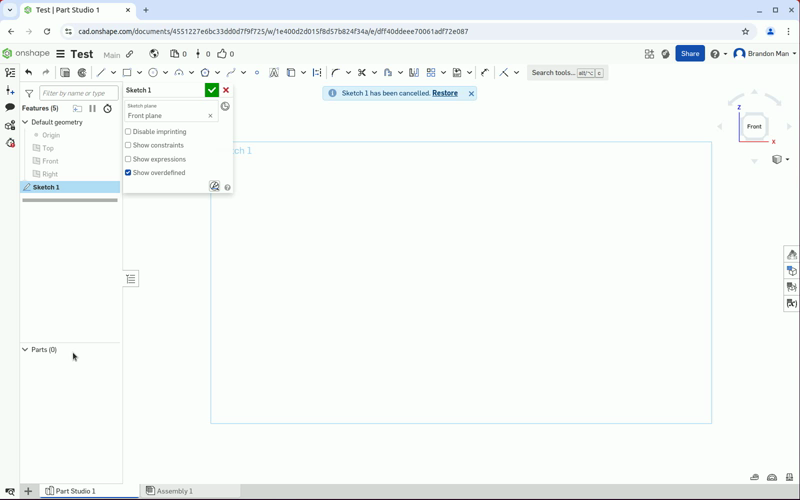
key(y)
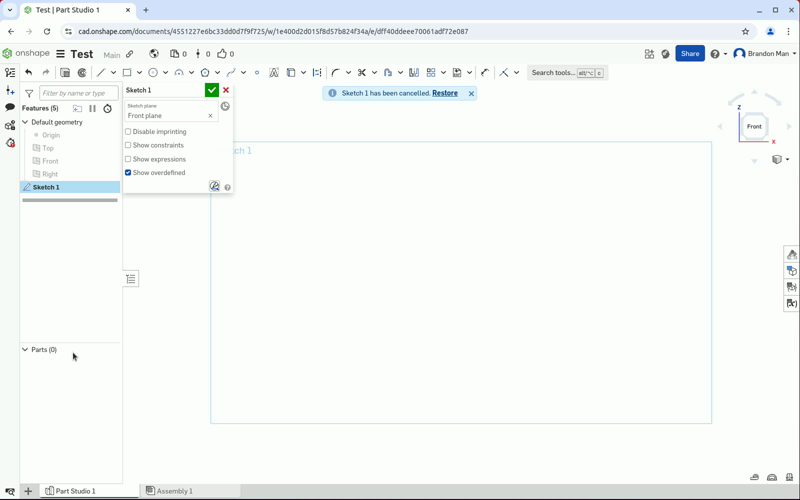
key(a)
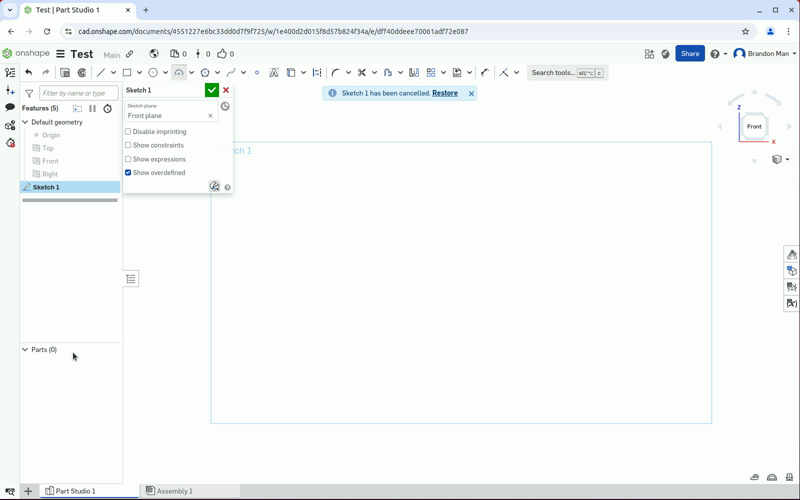
key_down(shift)
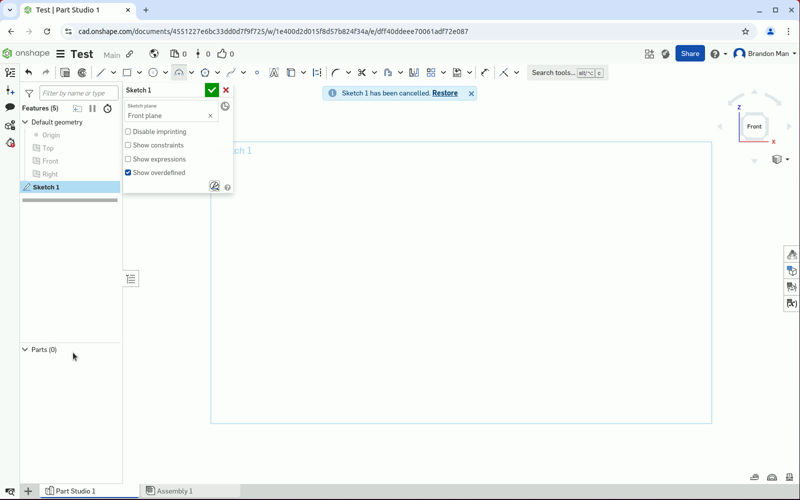
mouse_move(423, 316)
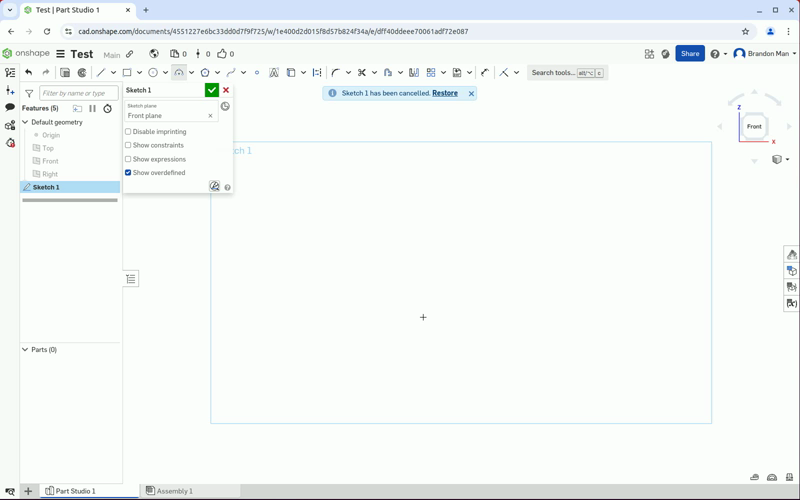
click(423, 316)
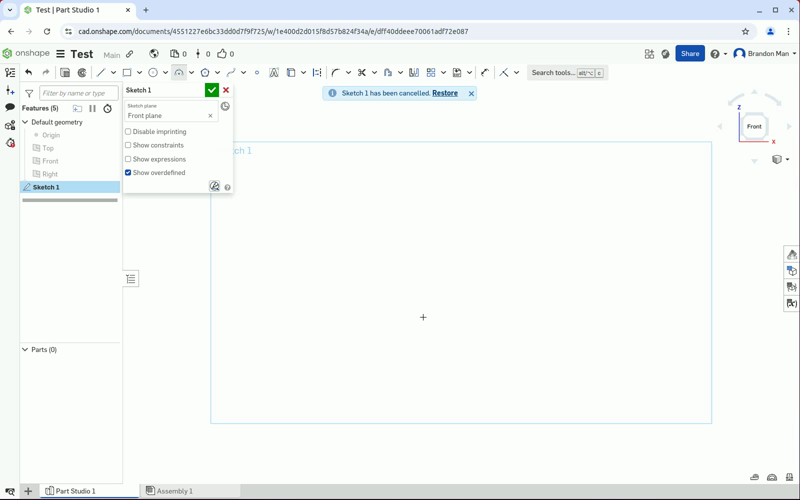
key_up(shift)
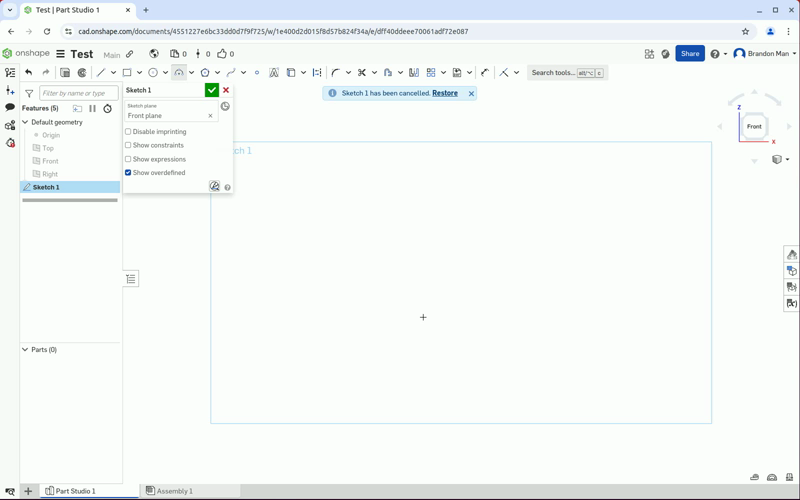
key_down(shift)
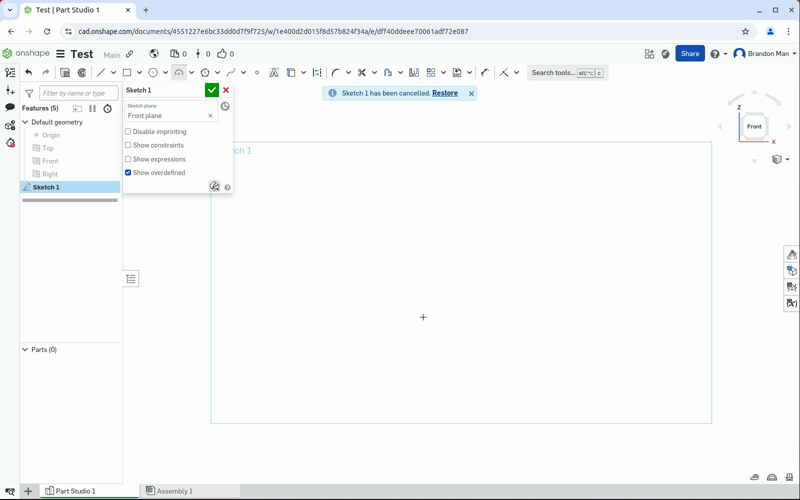
mouse_move(426, 320)
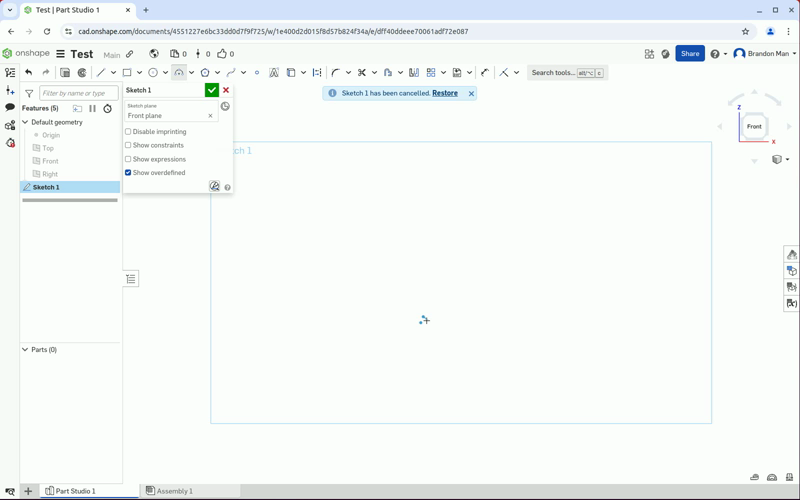
scroll(6)
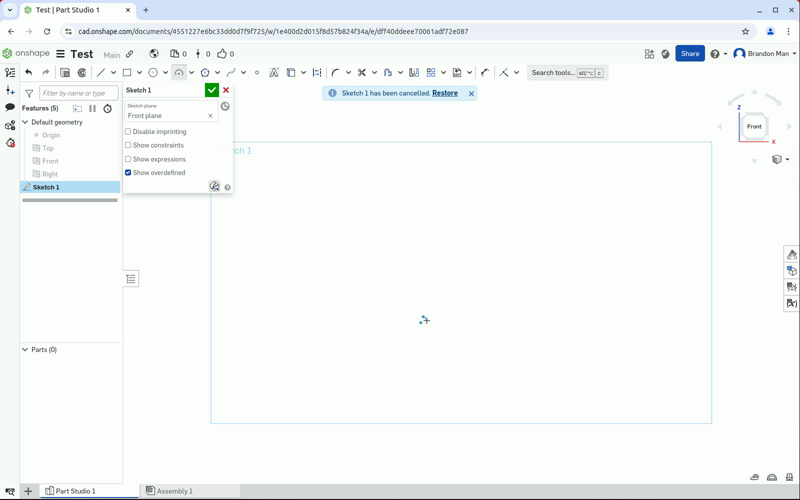
scroll(6)
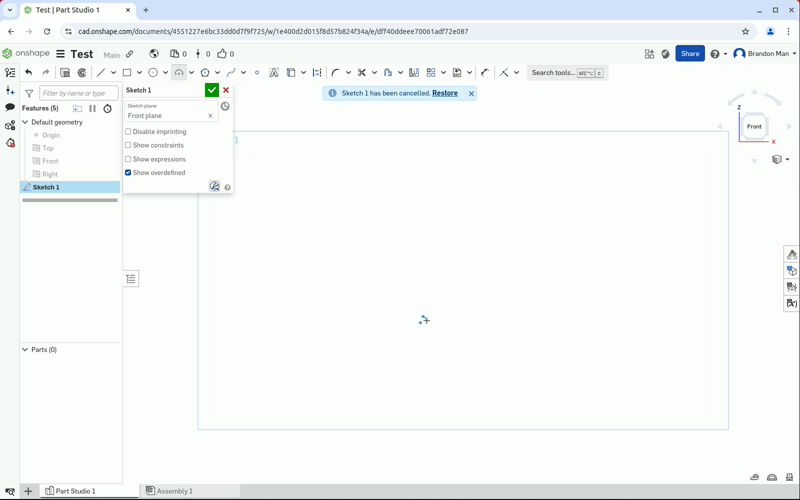
scroll(6)
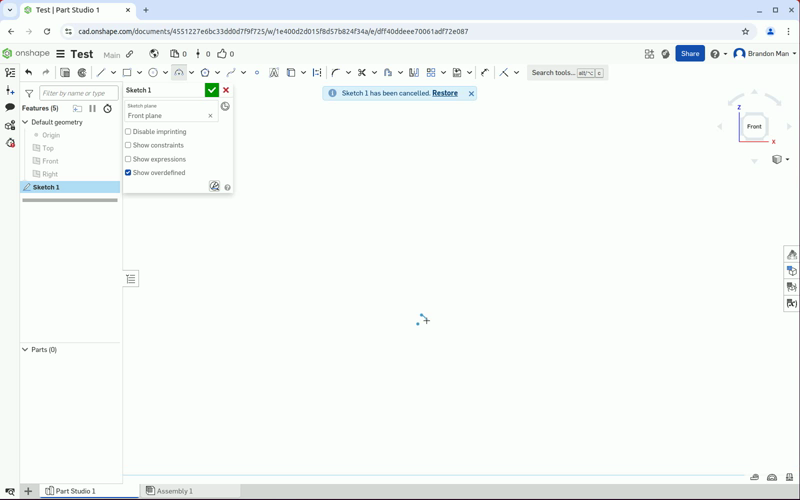
scroll(6)
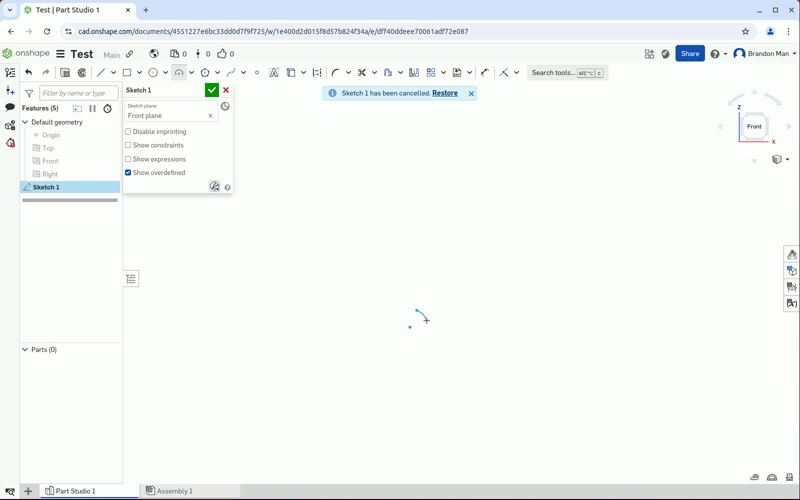
scroll(6)
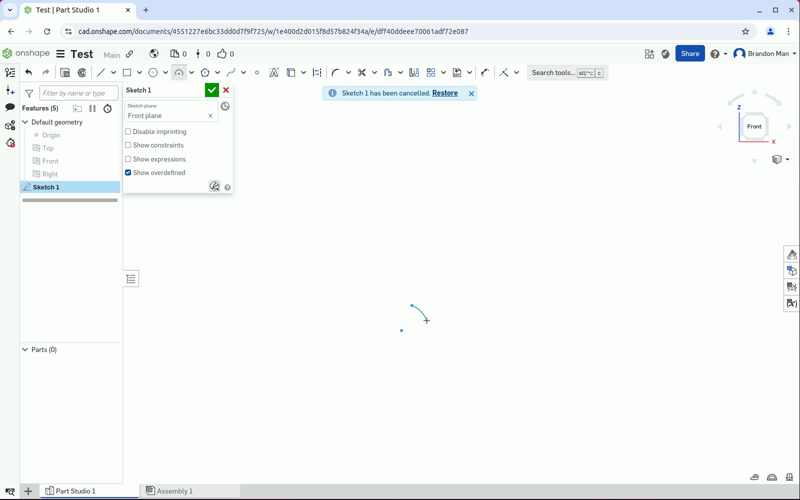
scroll(6)
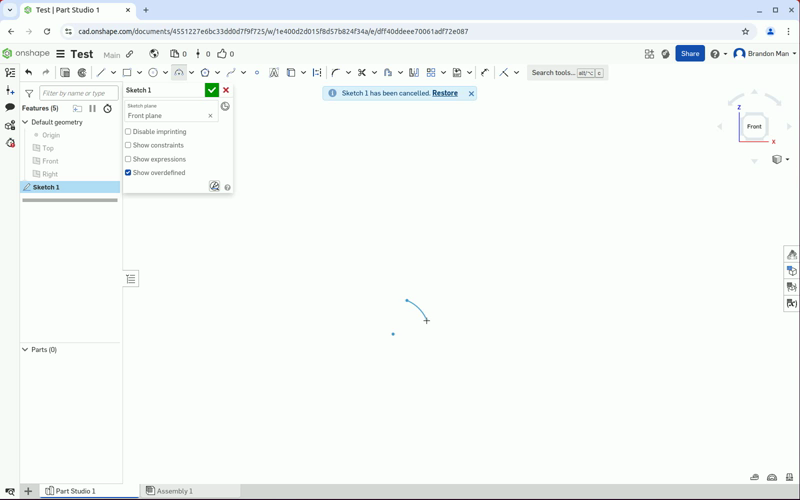
scroll(6)
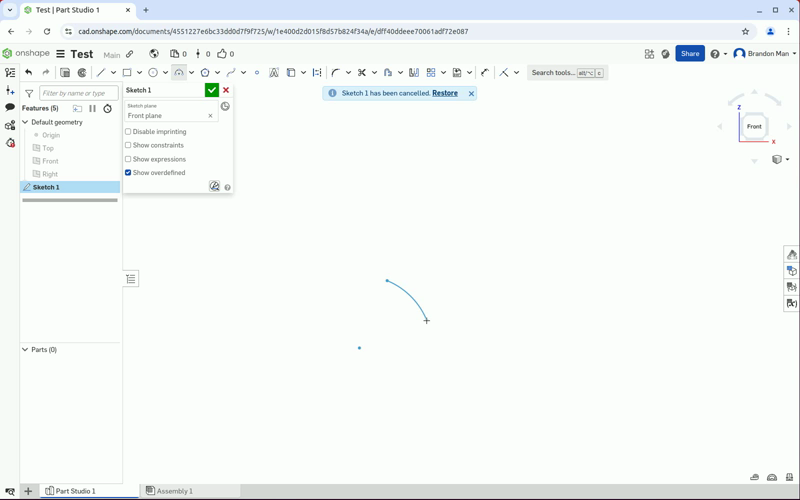
click(426, 320)
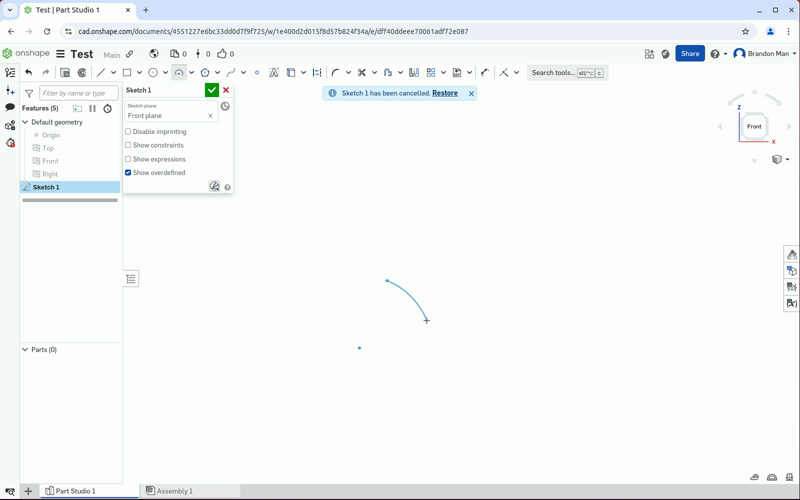
scroll(-6)
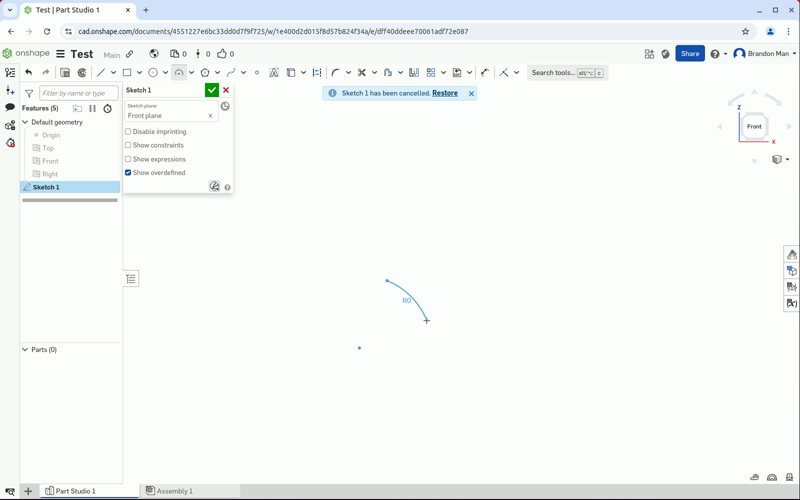
scroll(-6)
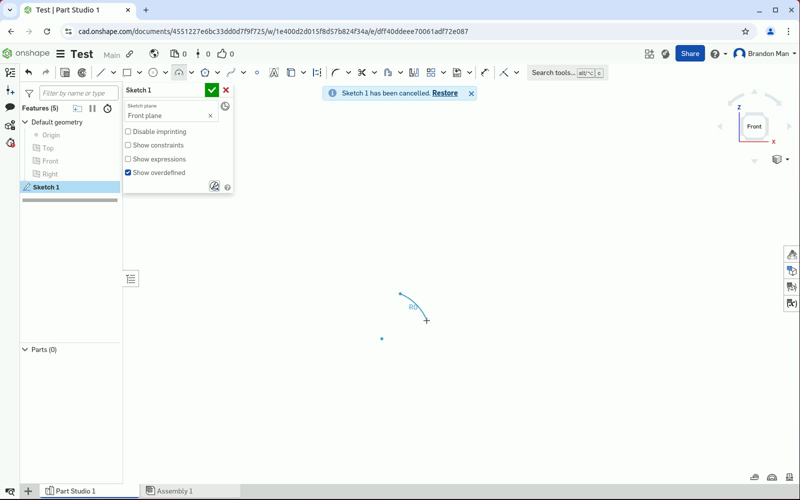
scroll(-6)
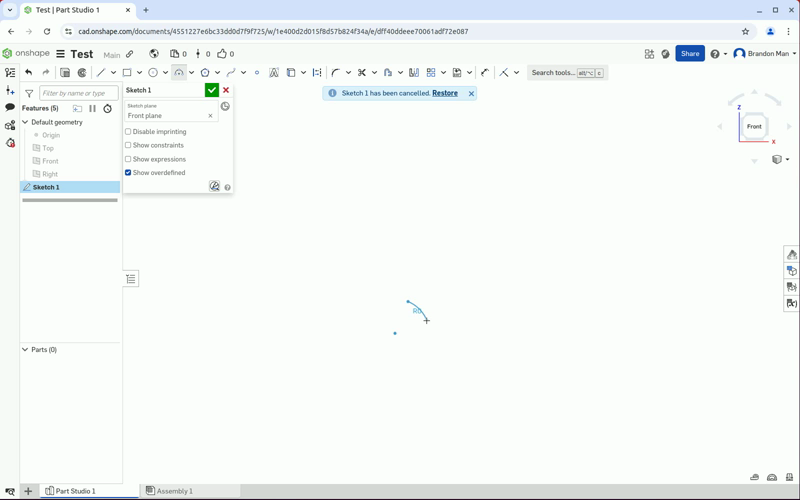
scroll(-6)
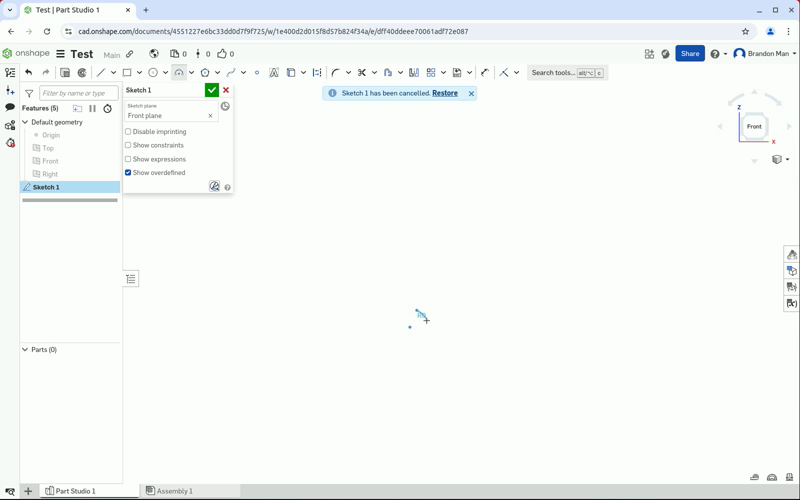
scroll(-6)
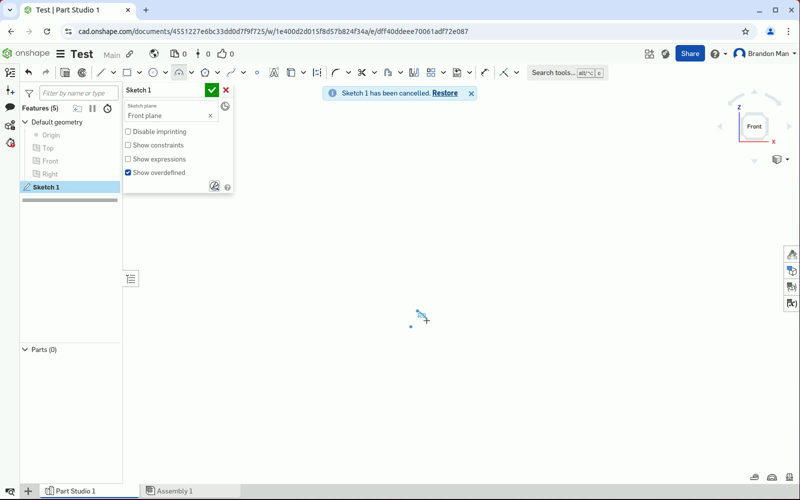
scroll(-6)
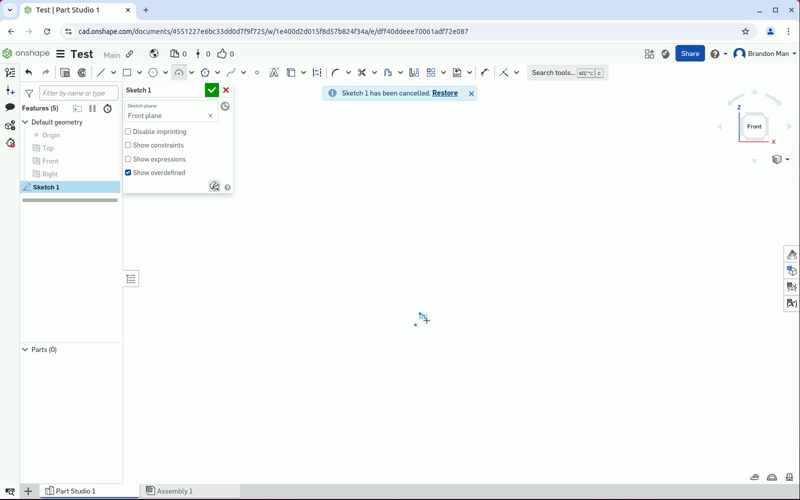
scroll(-6)
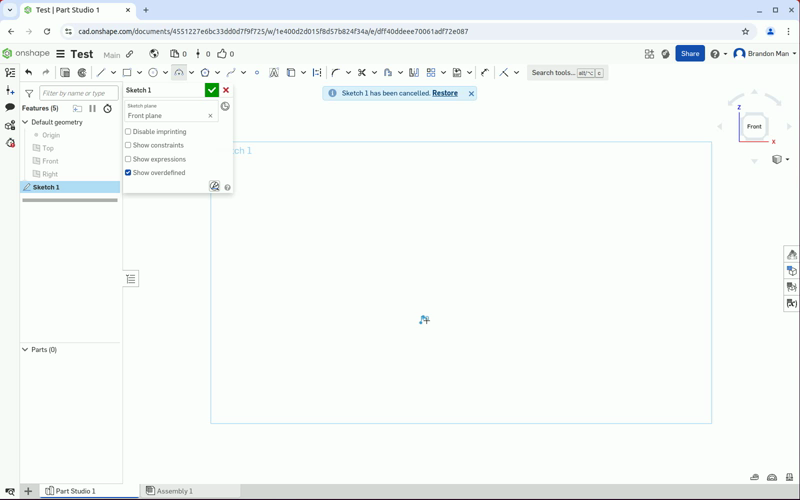
mouse_move(424, 319)
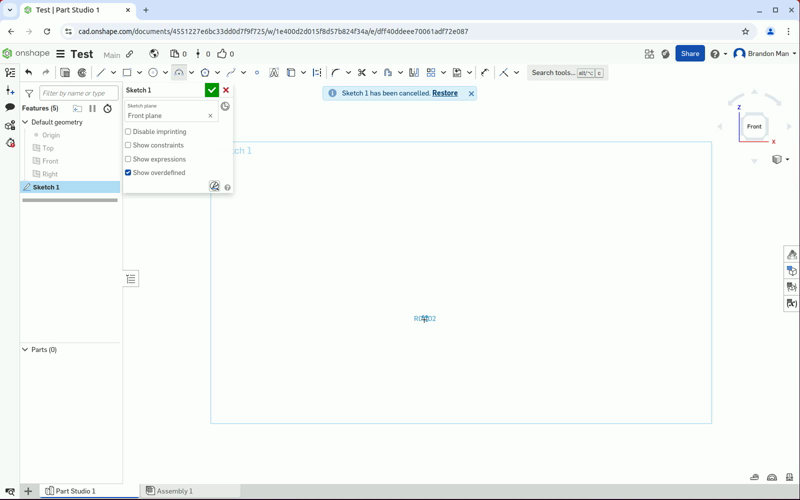
scroll(6)
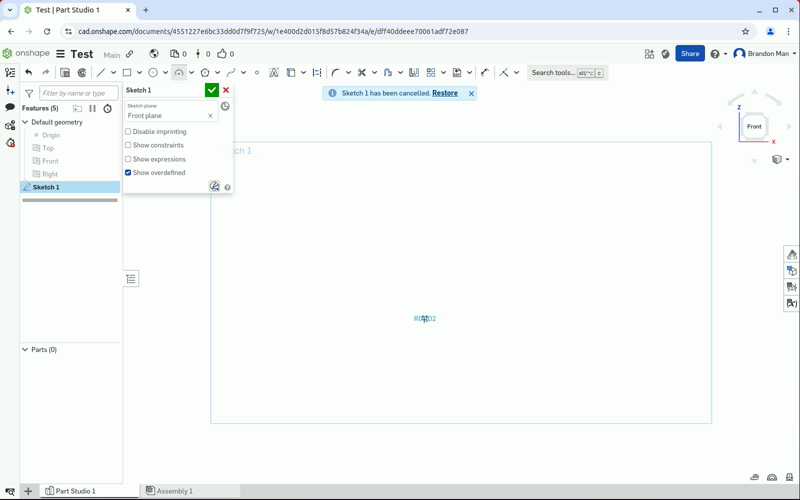
scroll(6)
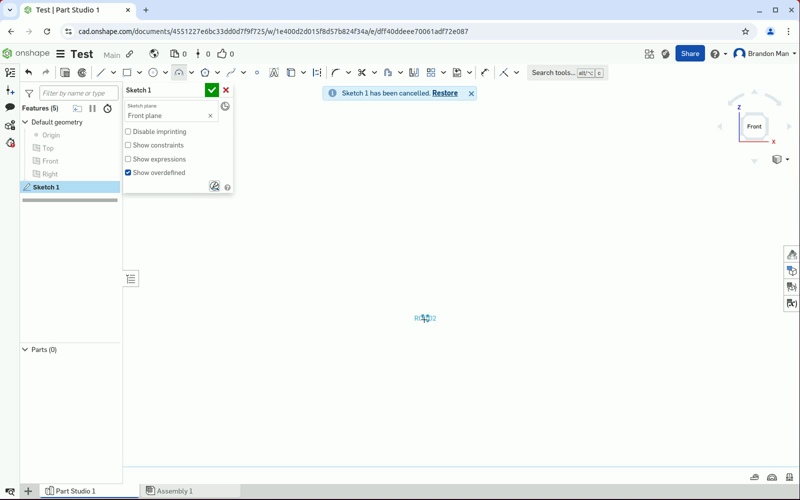
scroll(6)
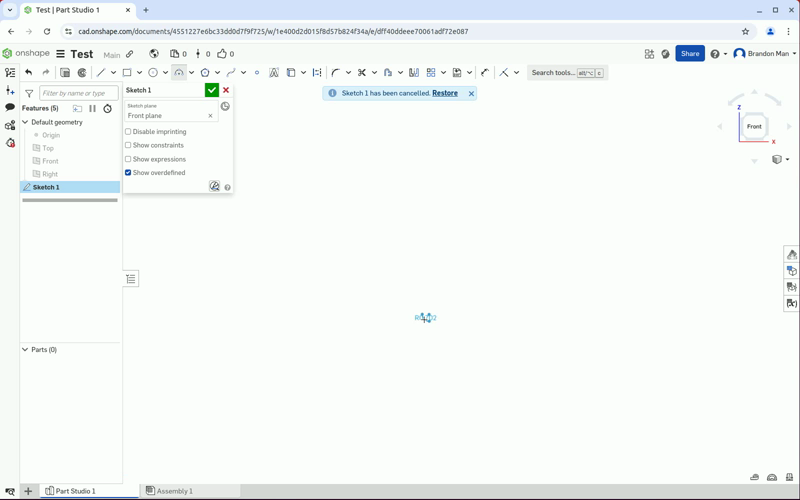
scroll(6)
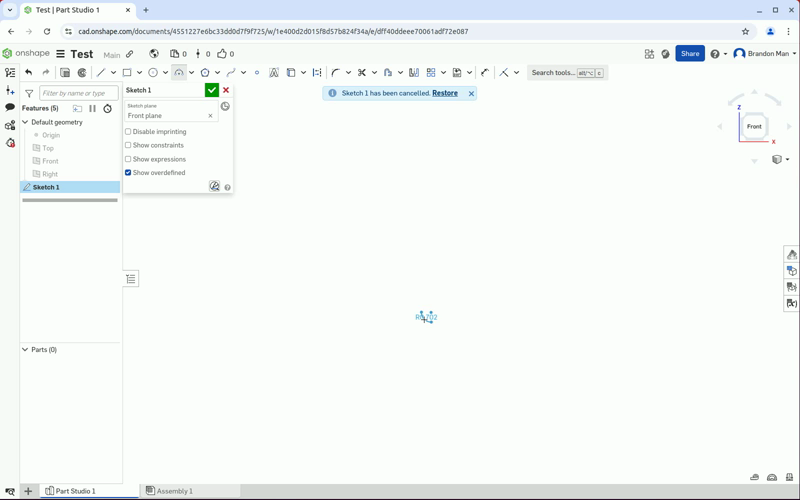
scroll(6)
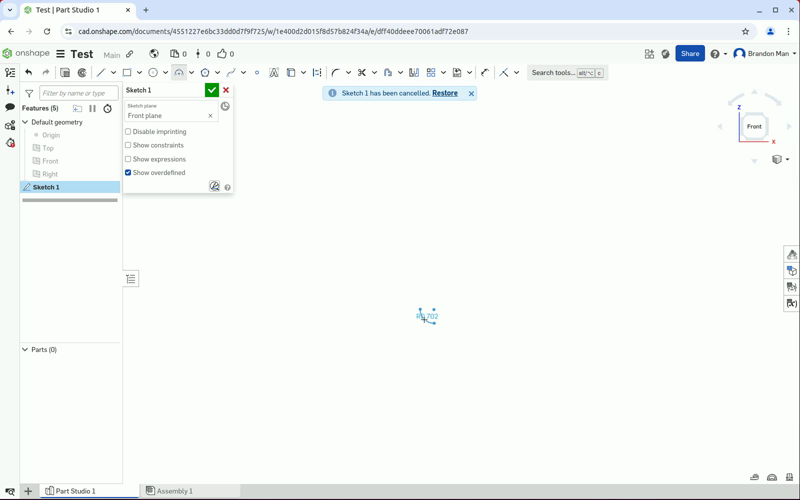
scroll(6)
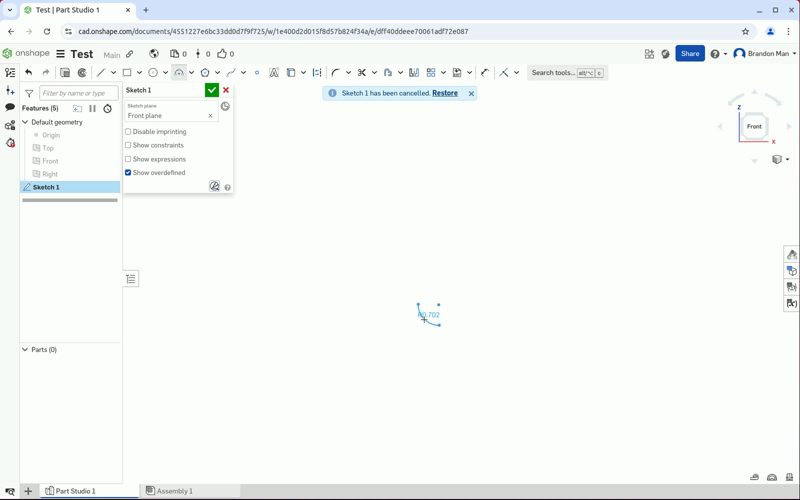
scroll(6)
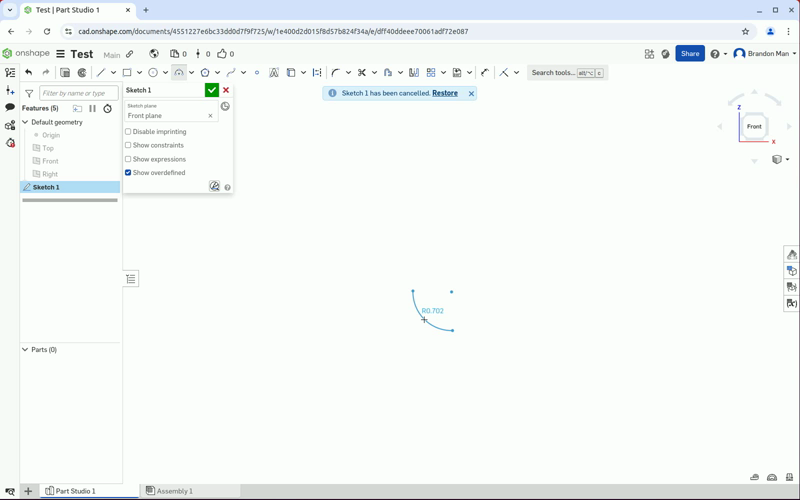
click(424, 319)
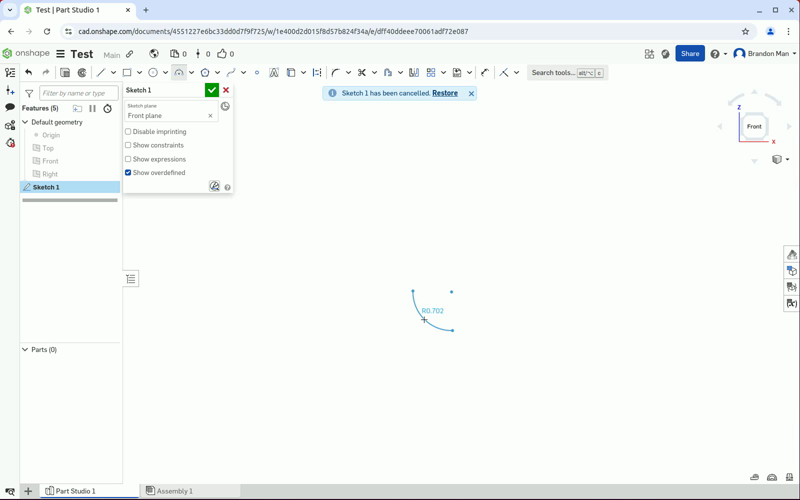
scroll(-6)
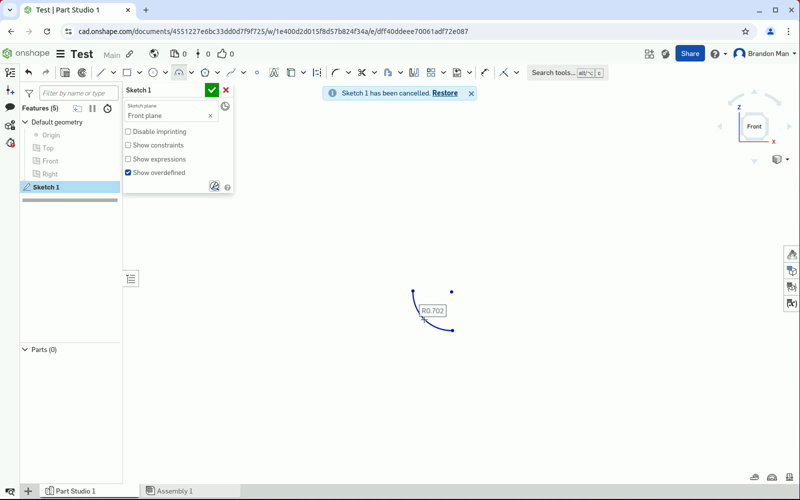
scroll(-6)
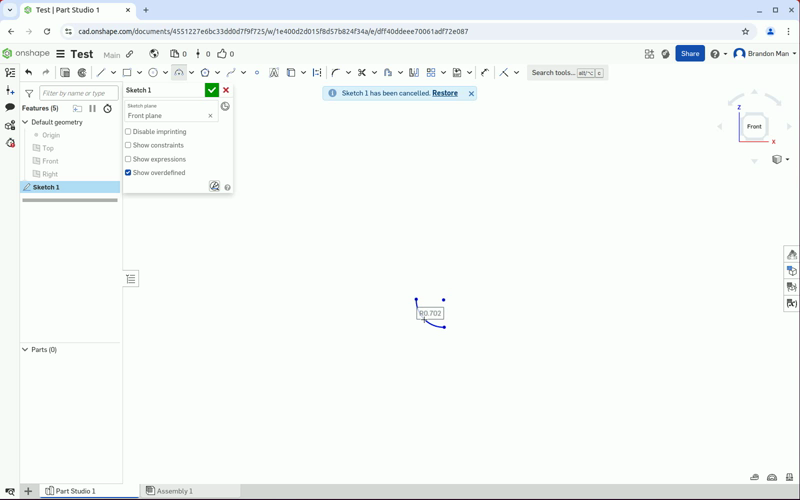
scroll(-6)
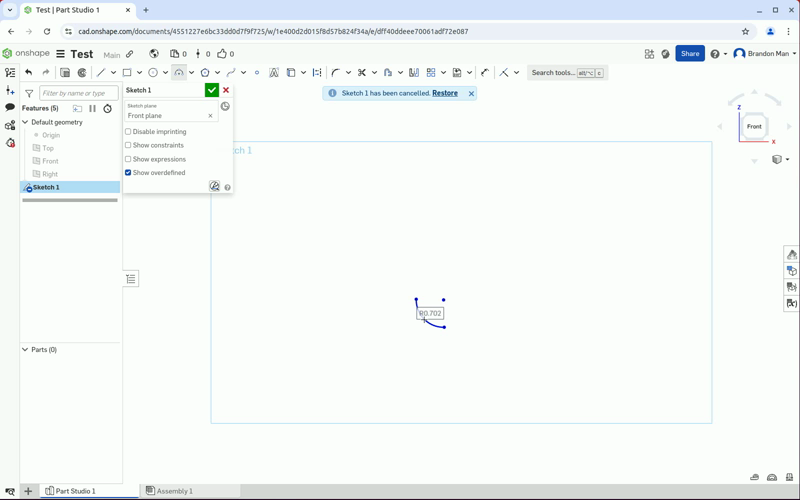
scroll(-6)
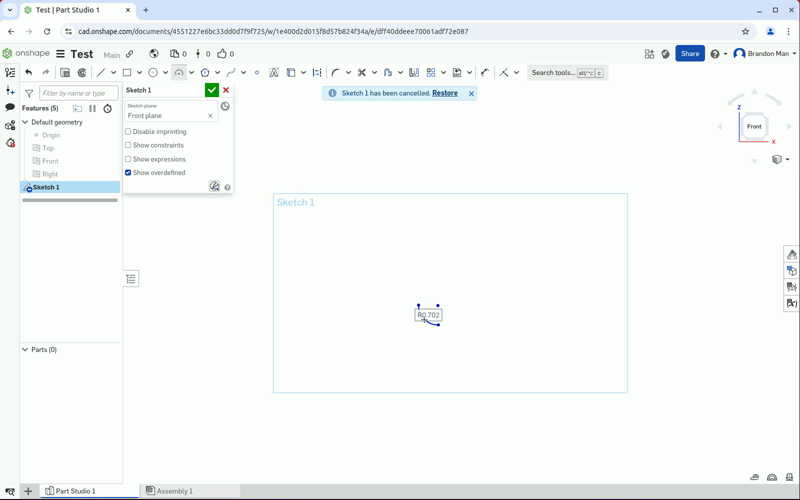
scroll(-6)
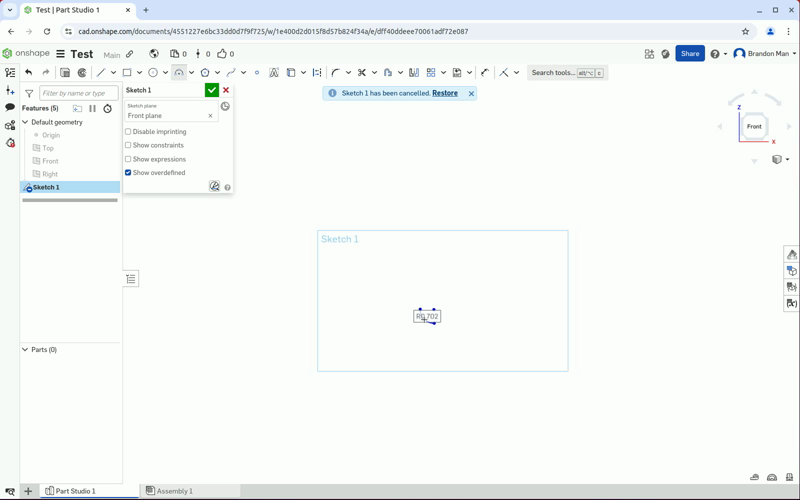
scroll(-6)
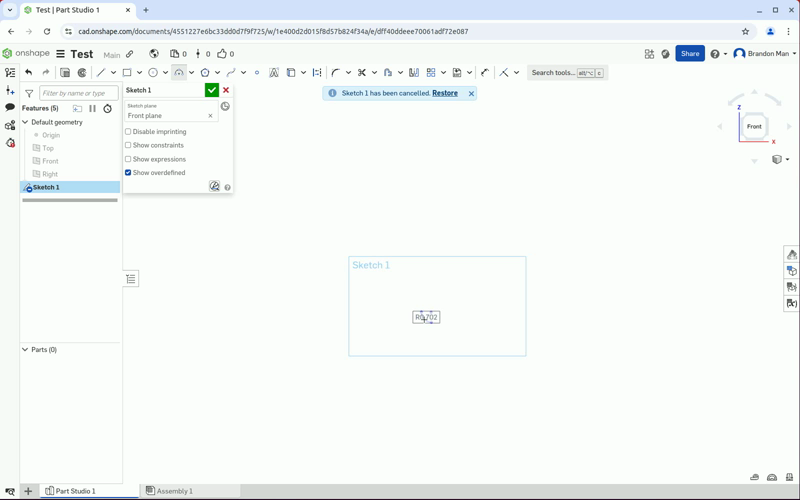
scroll(-6)
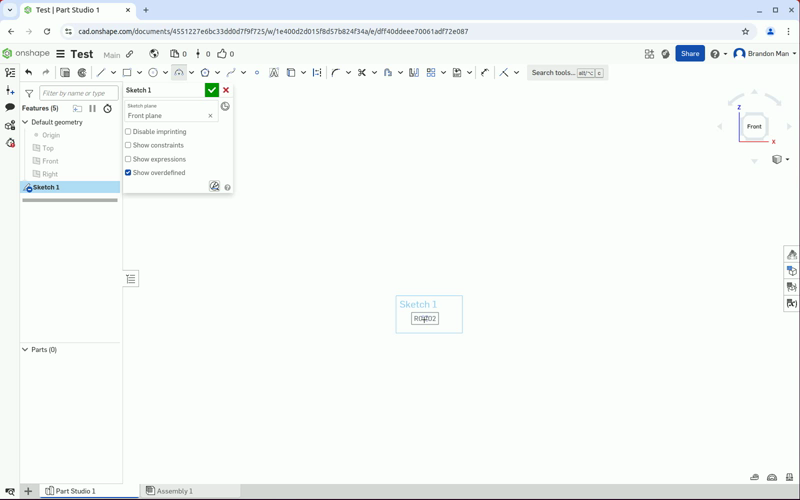
key_up(shift)
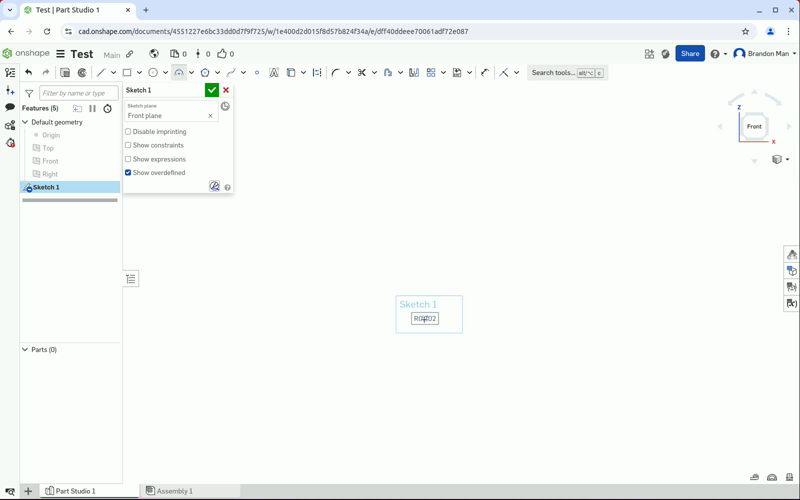
key(esc)
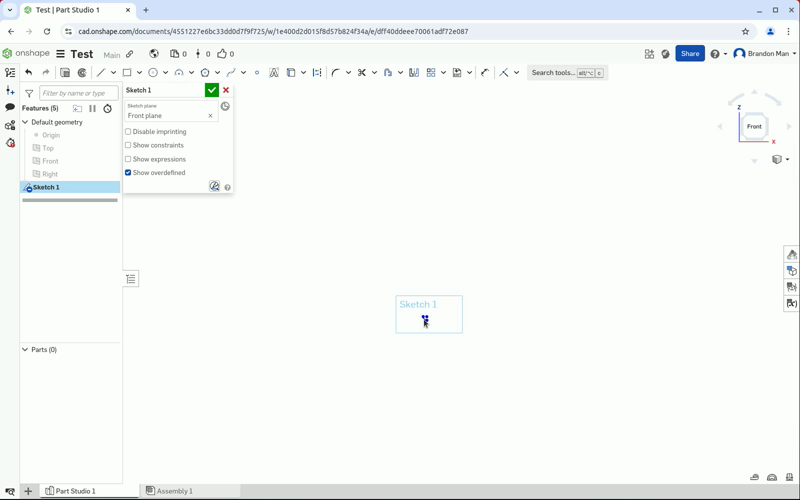
key(l)
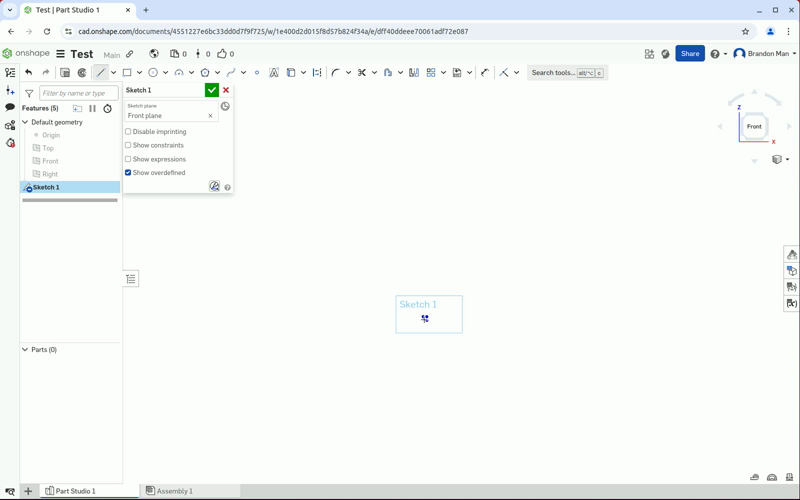
mouse_move(426, 320)
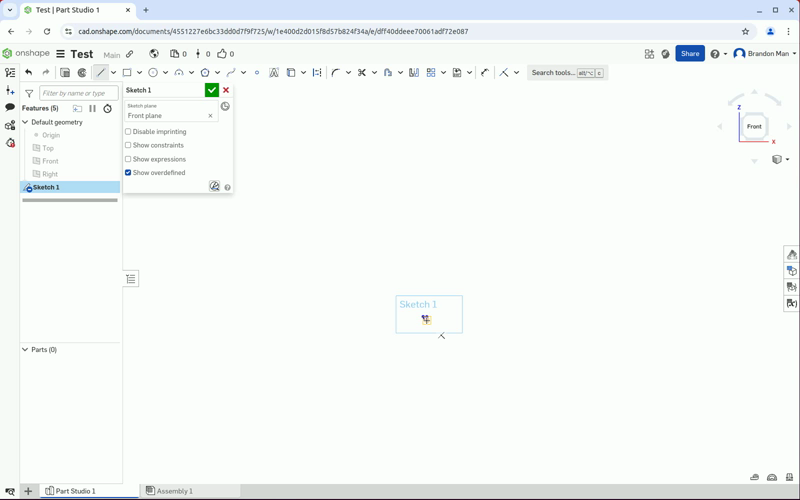
scroll(6)
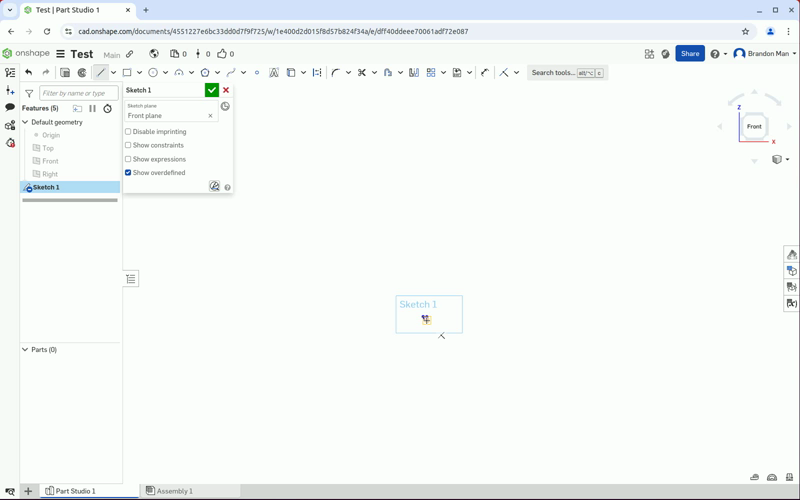
scroll(6)
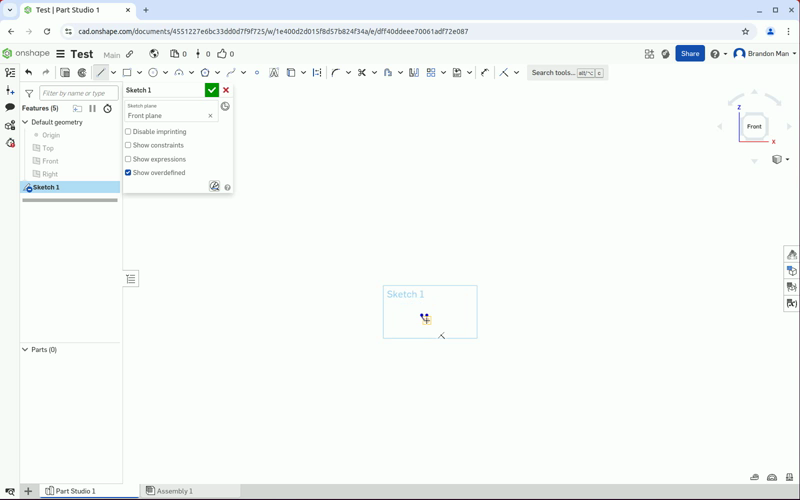
scroll(6)
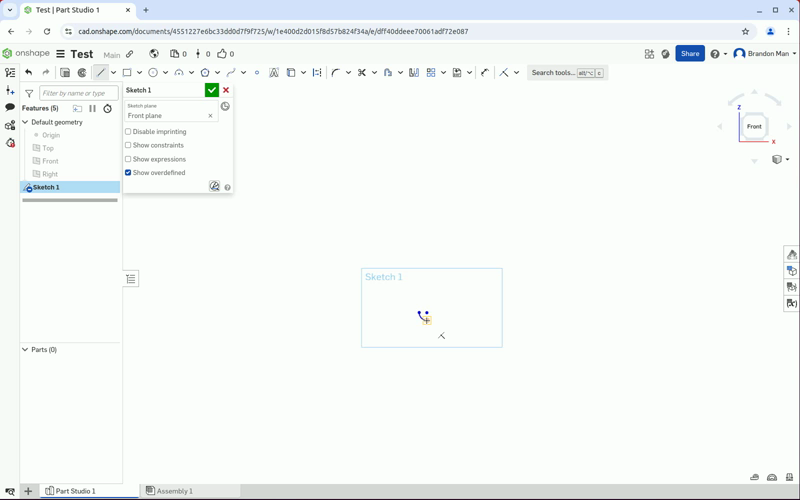
scroll(6)
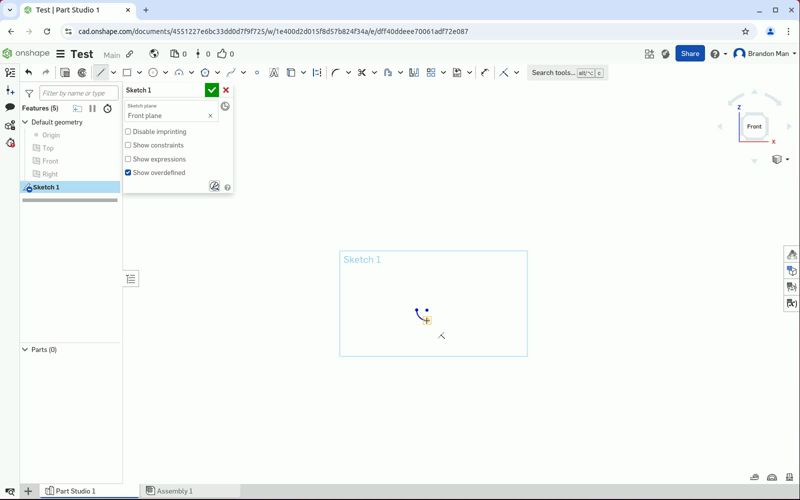
scroll(6)
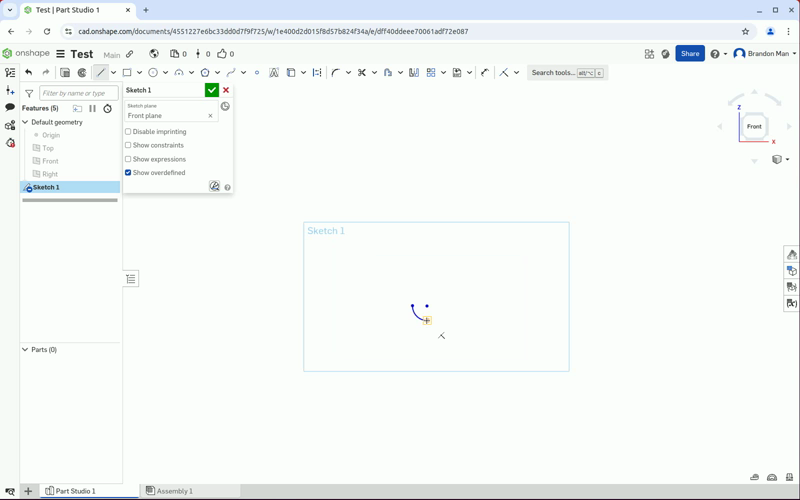
scroll(6)
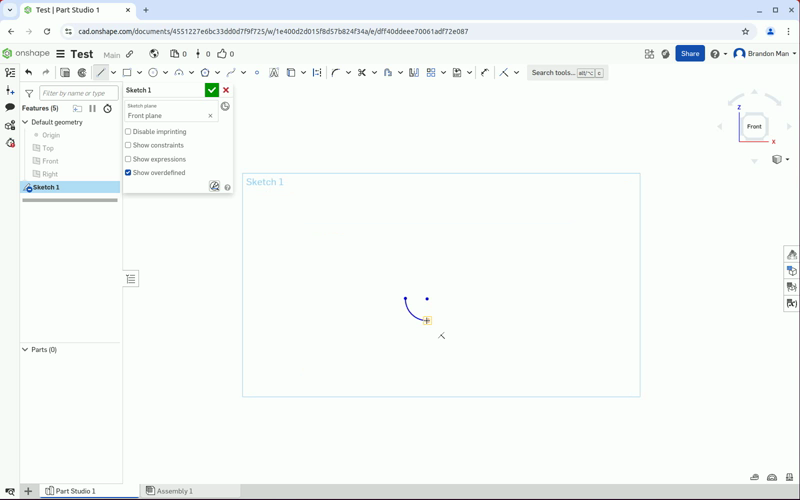
scroll(6)
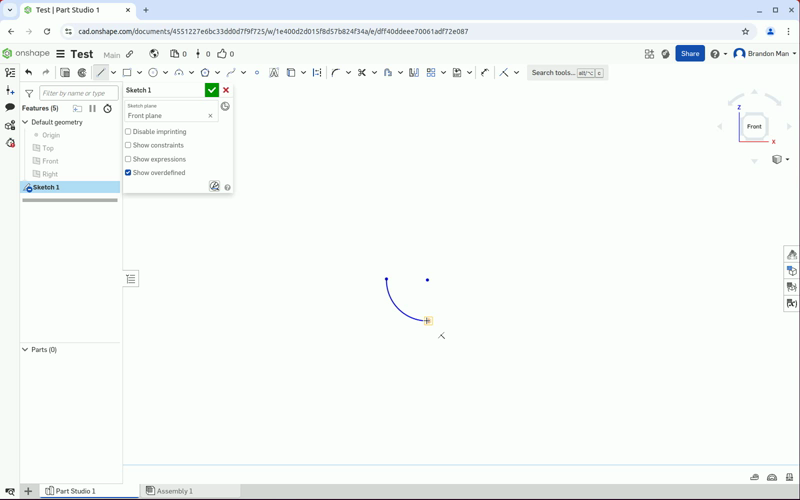
click(426, 320)
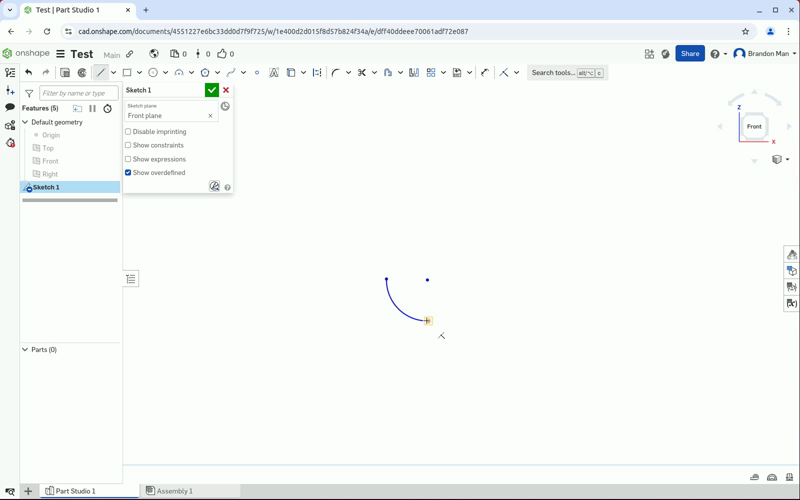
scroll(-6)
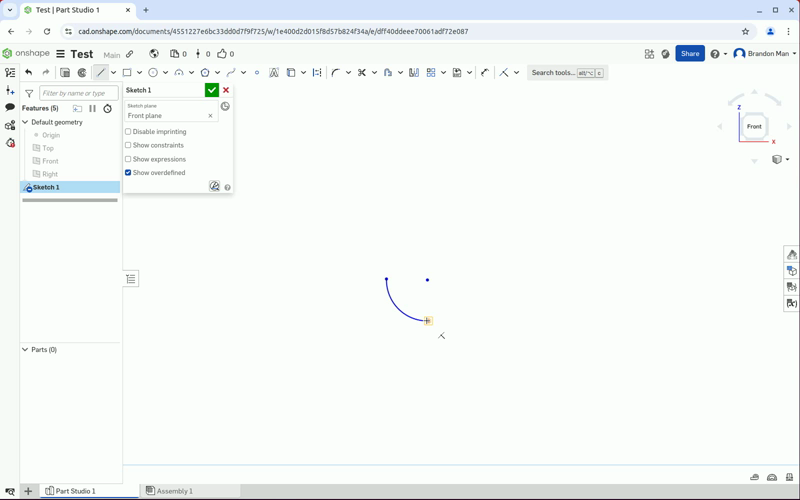
scroll(-6)
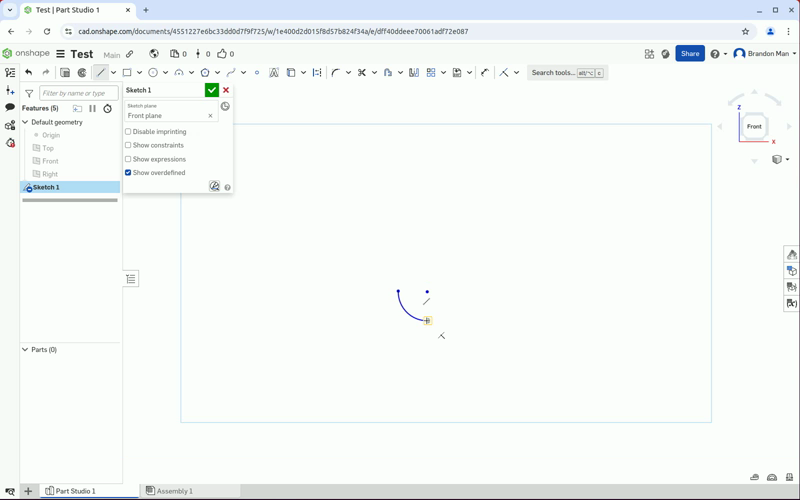
scroll(-6)
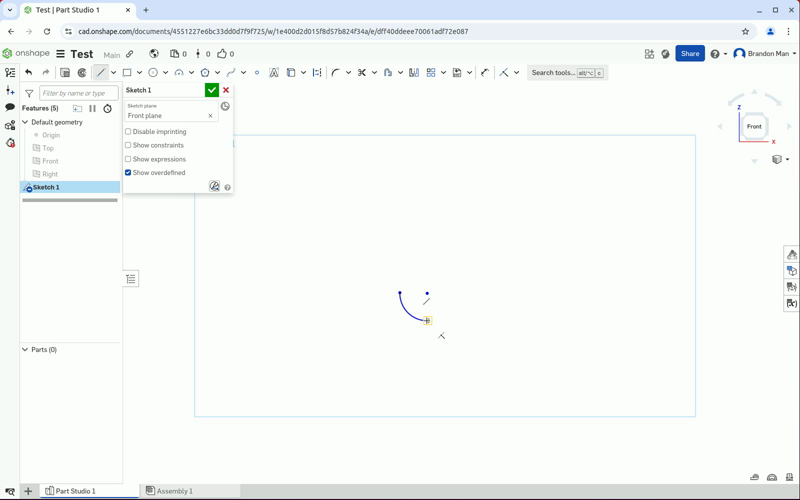
scroll(-6)
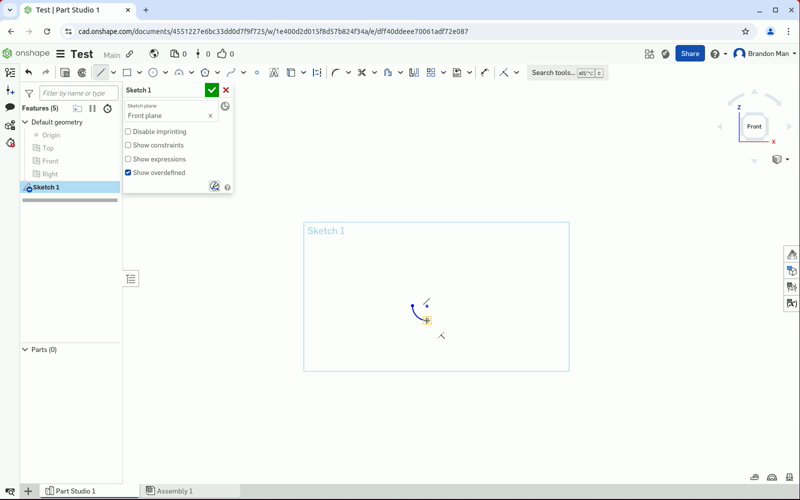
scroll(-6)
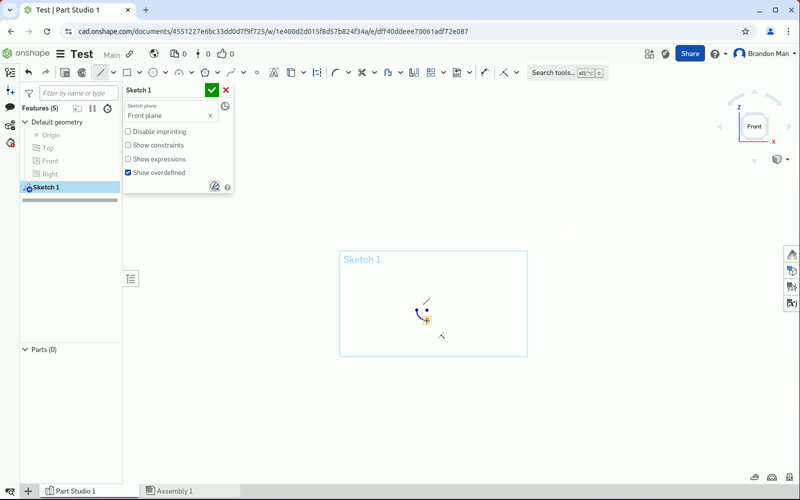
scroll(-6)
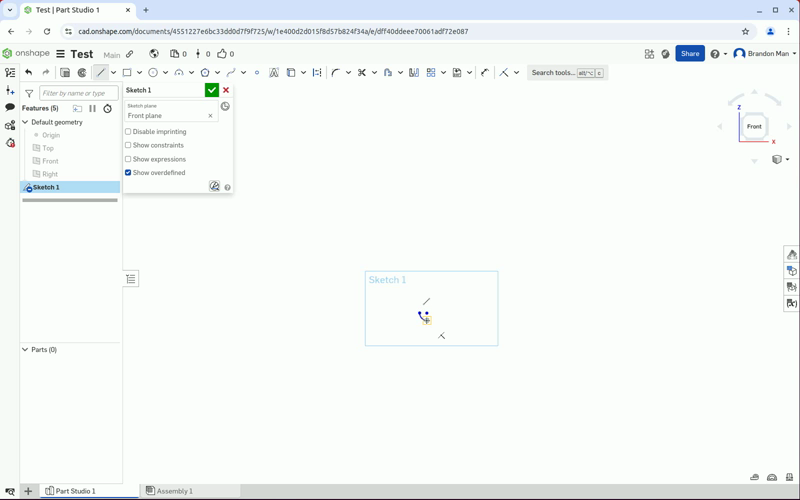
scroll(-6)
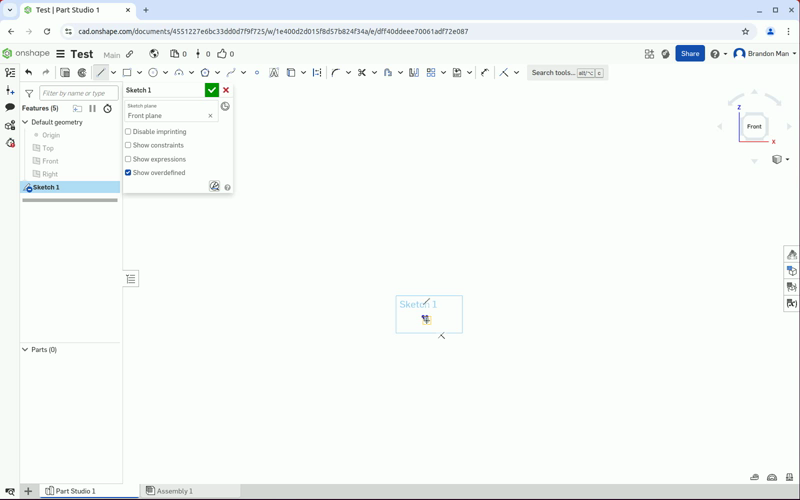
key_down(shift)
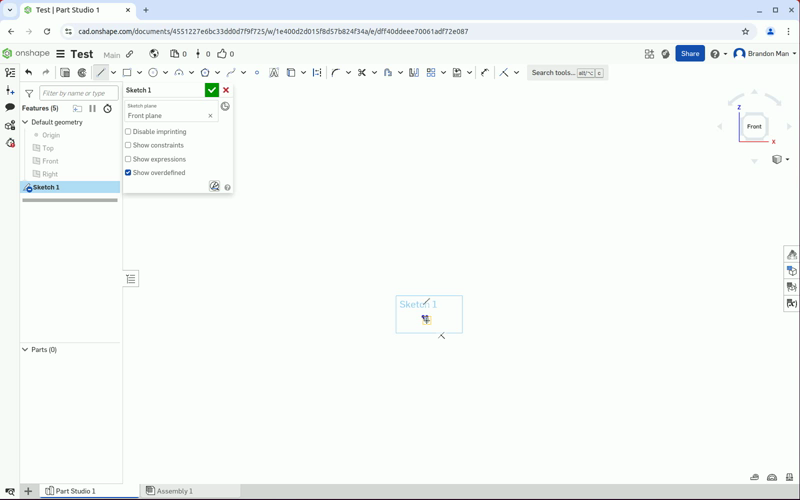
mouse_move(495, 320)
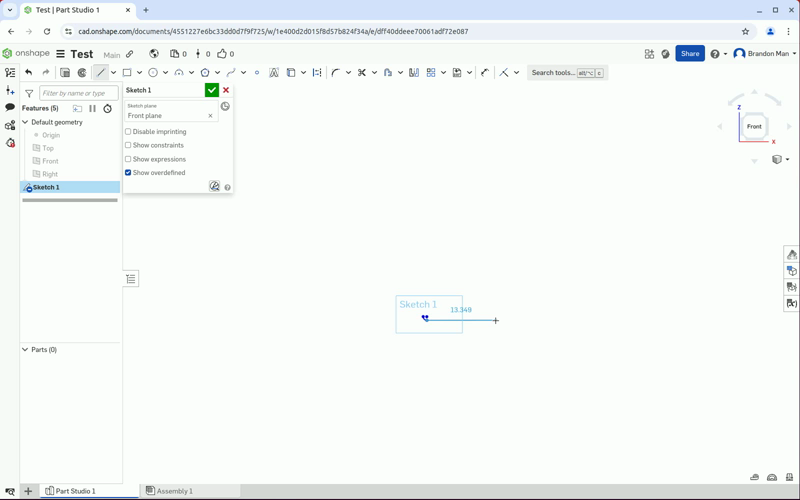
click(495, 320)
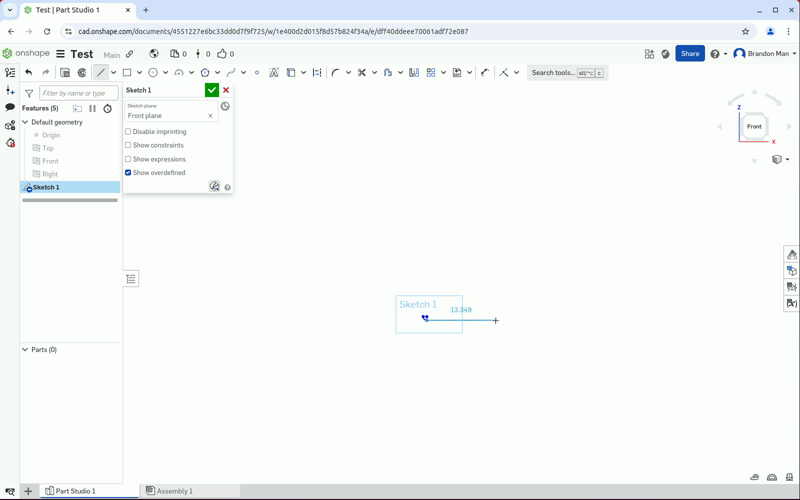
key_up(shift)
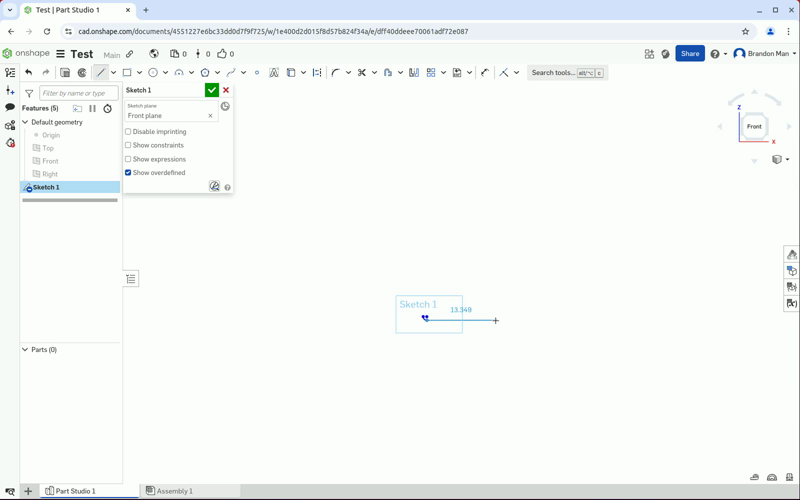
key(esc)
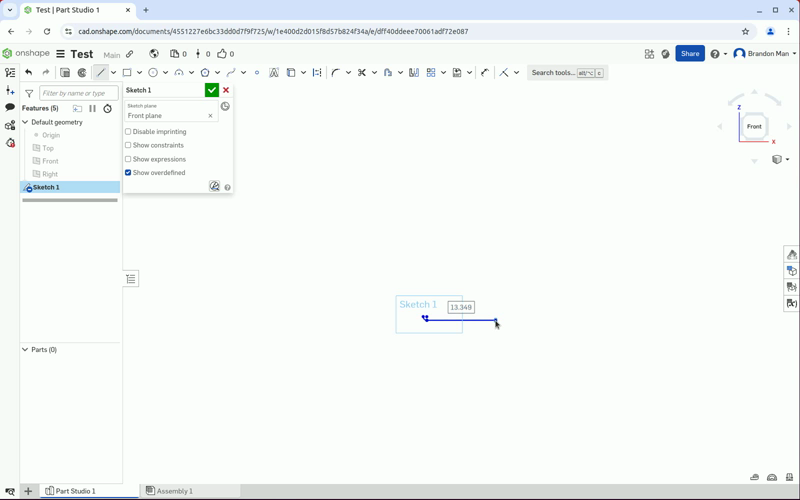
key(a)
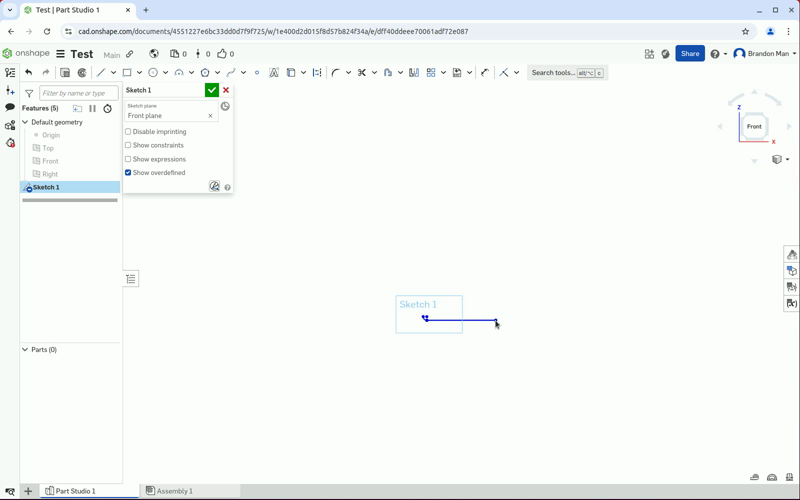
mouse_move(495, 320)
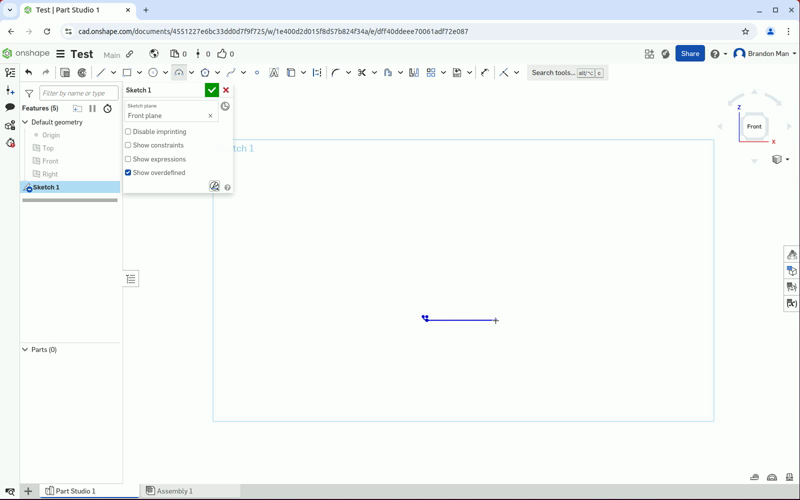
click(495, 320)
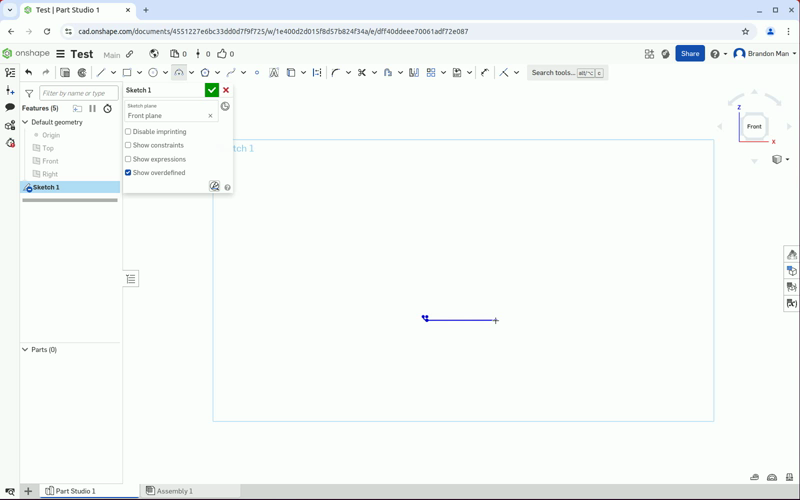
key_down(shift)
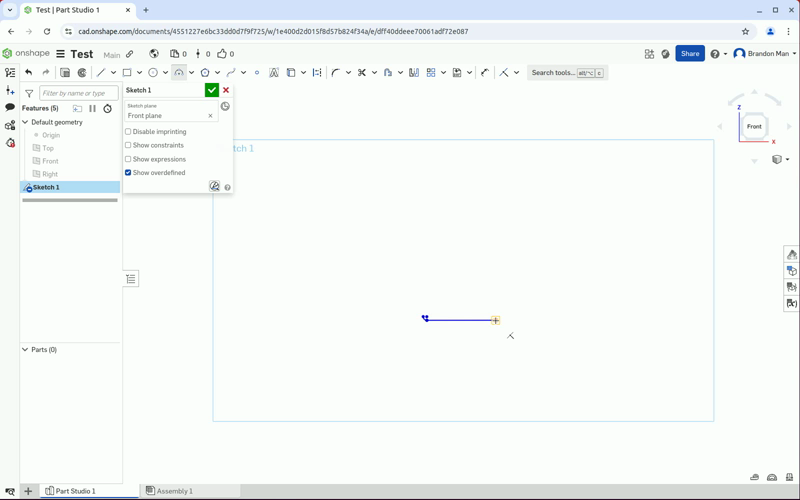
mouse_move(498, 316)
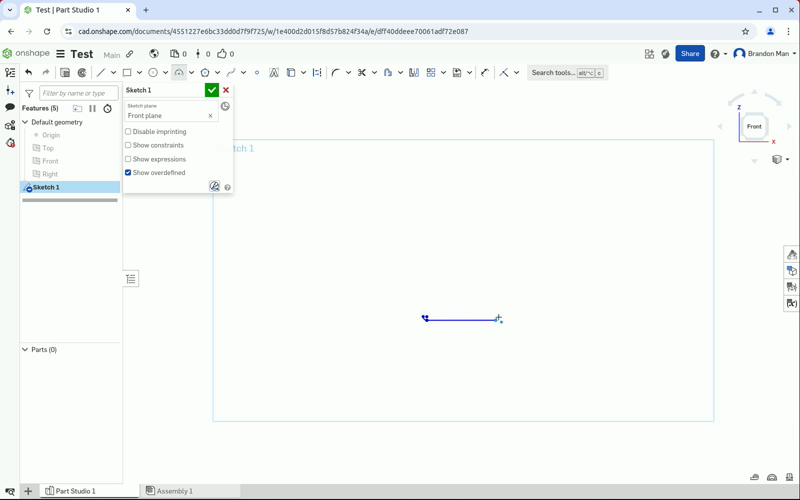
scroll(6)
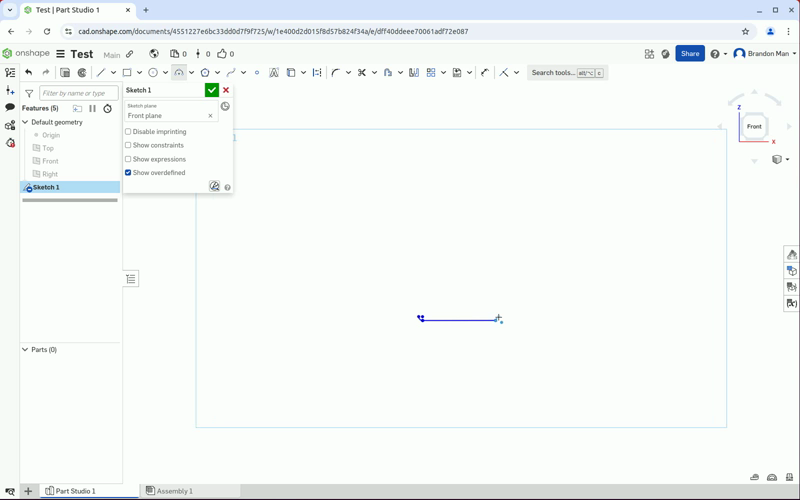
scroll(6)
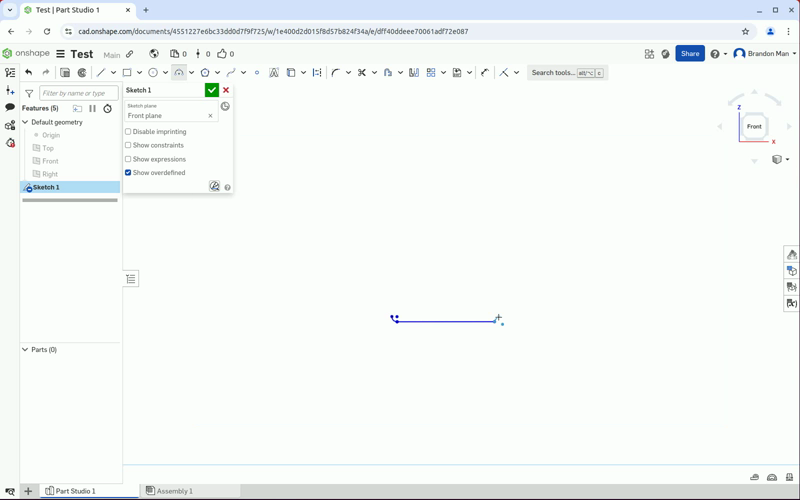
scroll(6)
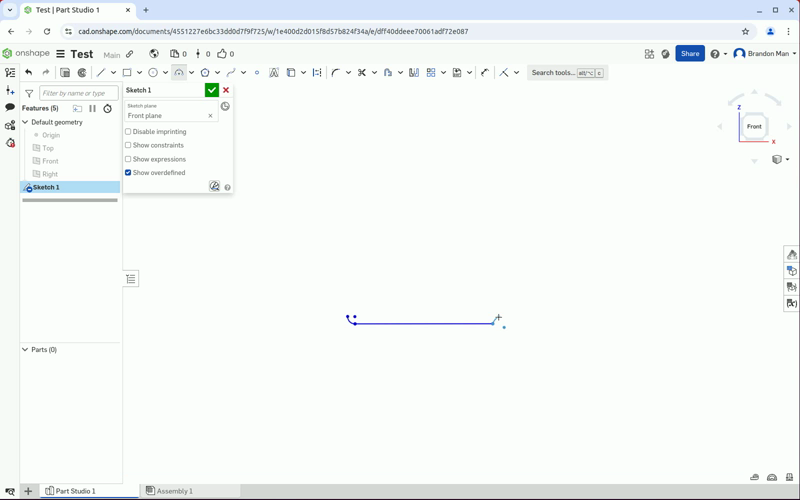
scroll(6)
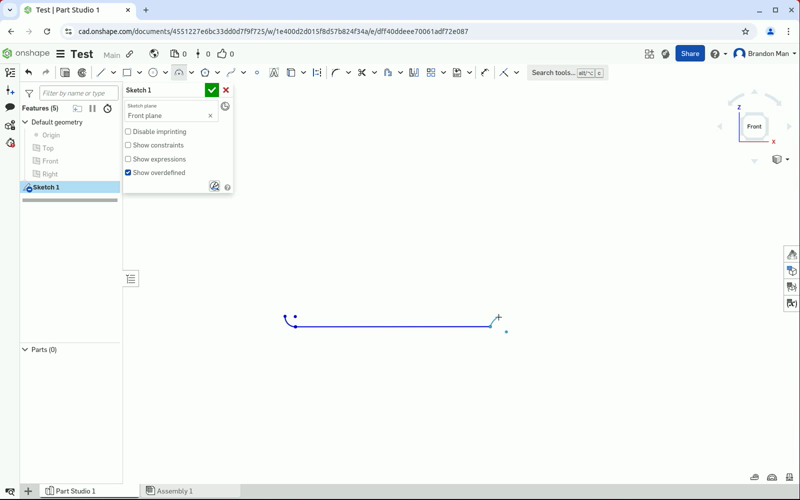
scroll(6)
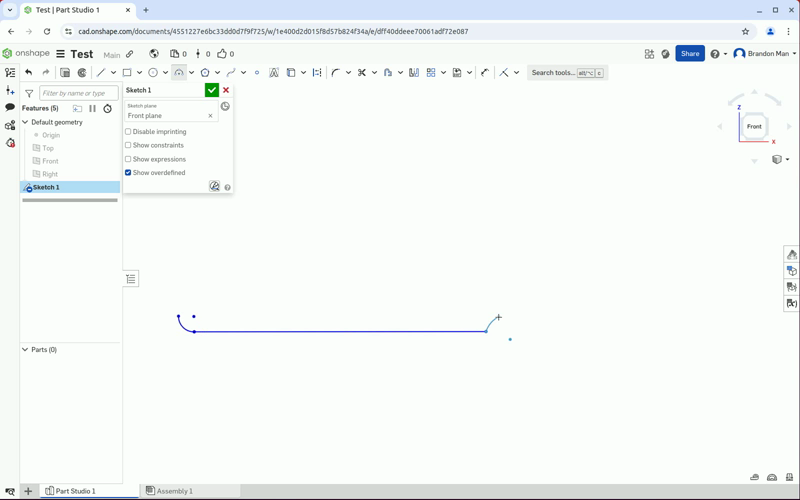
scroll(6)
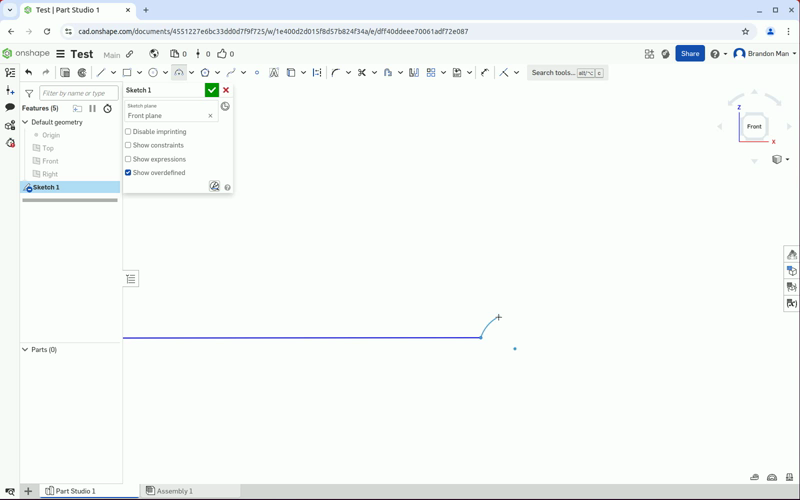
scroll(6)
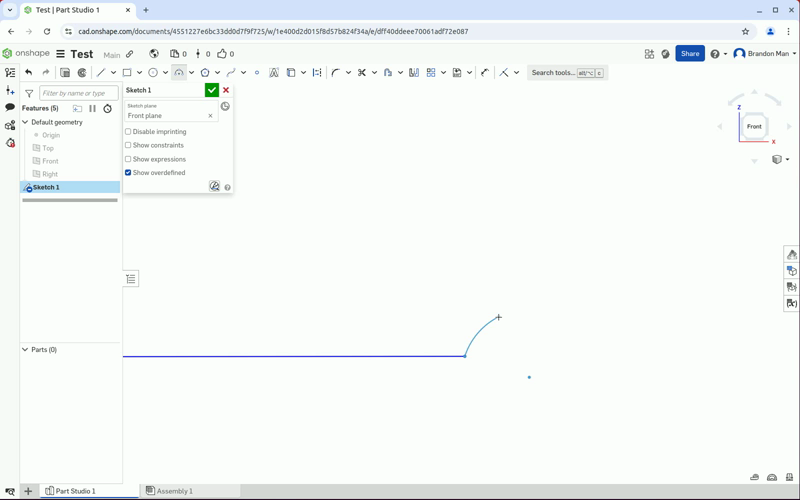
click(498, 316)
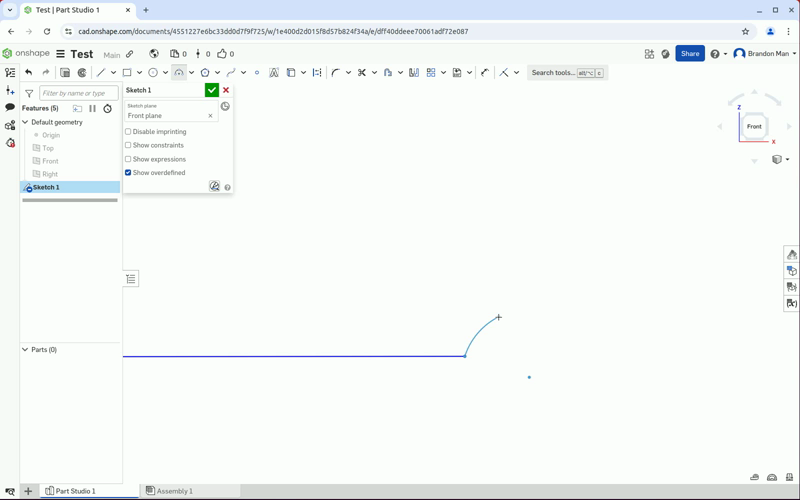
scroll(-6)
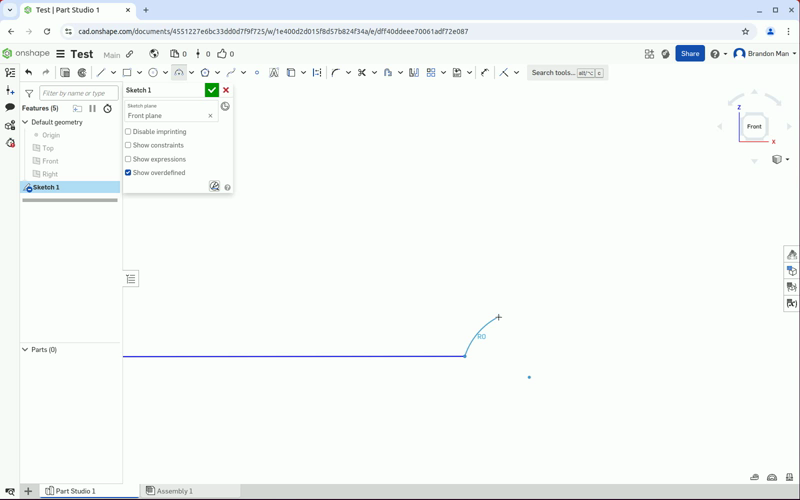
scroll(-6)
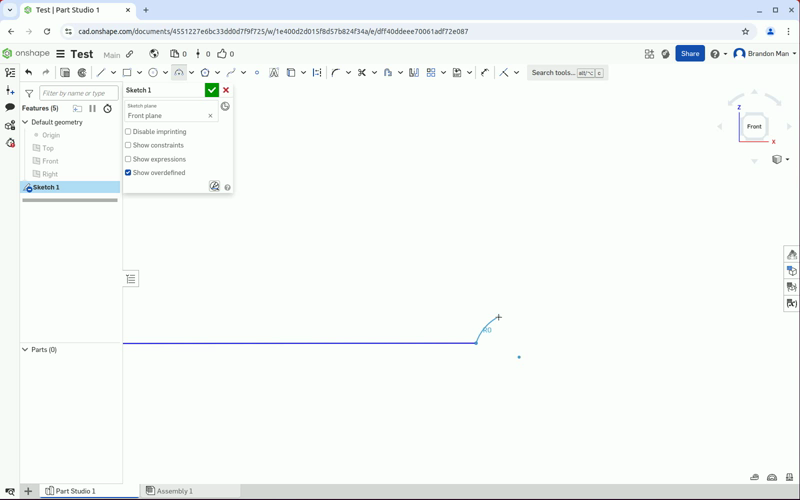
scroll(-6)
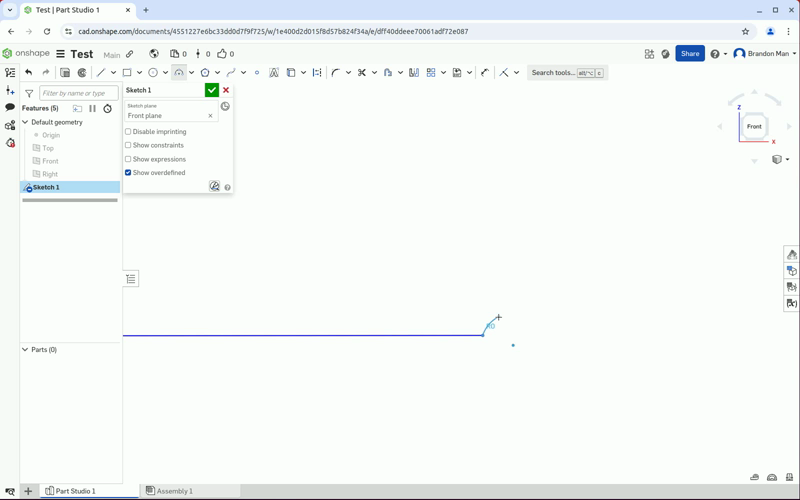
scroll(-6)
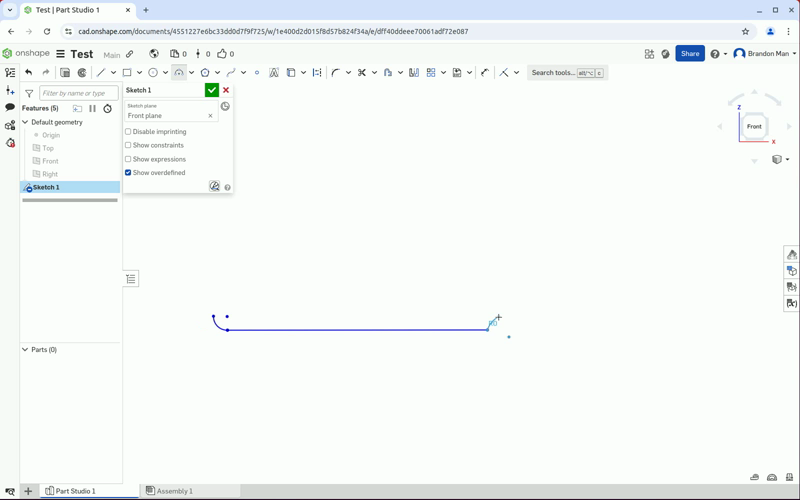
scroll(-6)
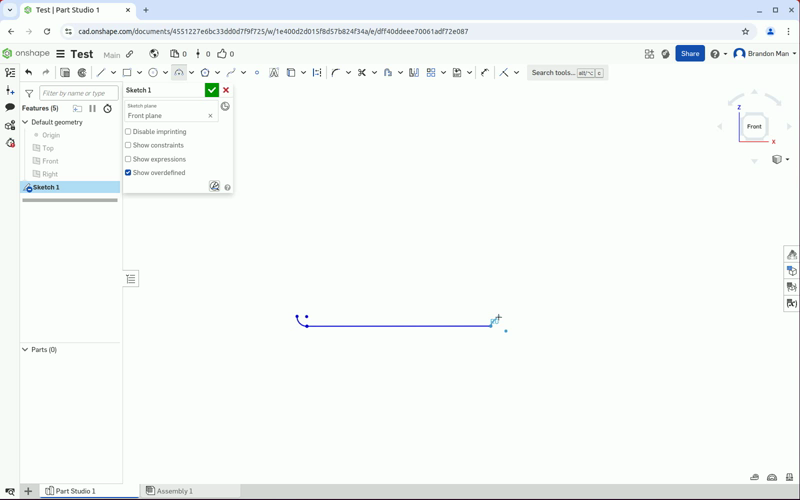
scroll(-6)
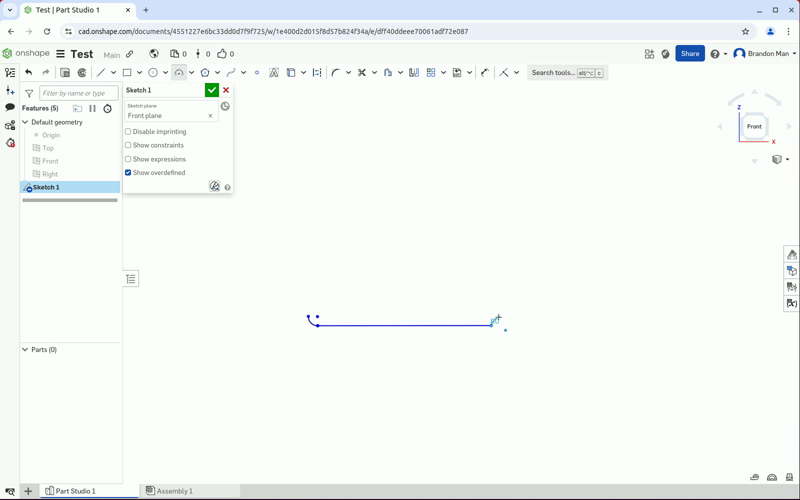
scroll(-6)
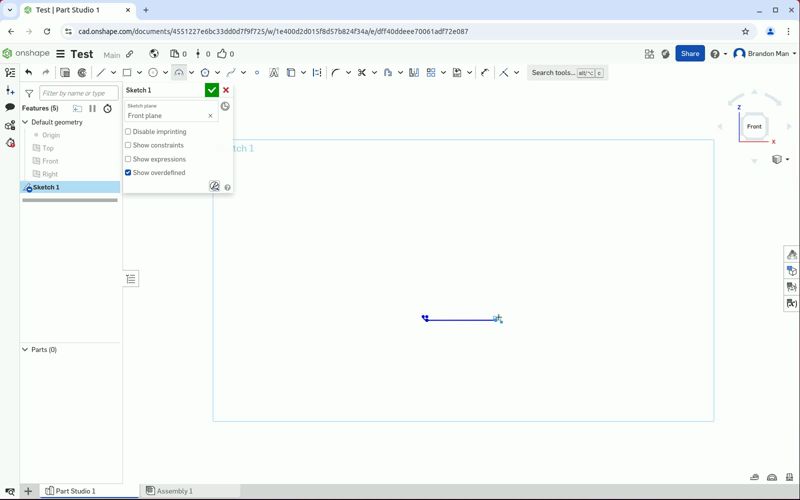
mouse_move(497, 319)
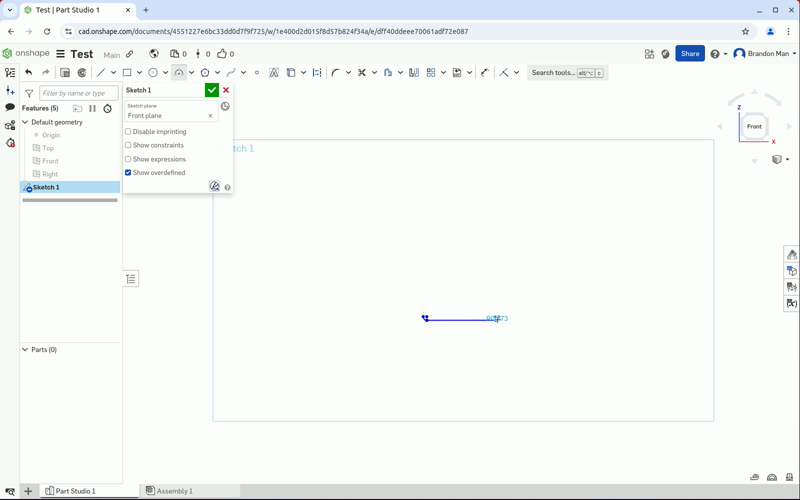
scroll(6)
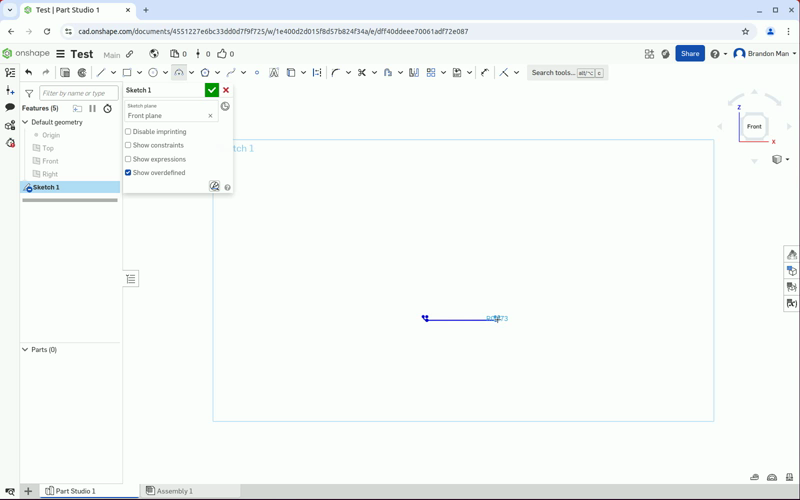
scroll(6)
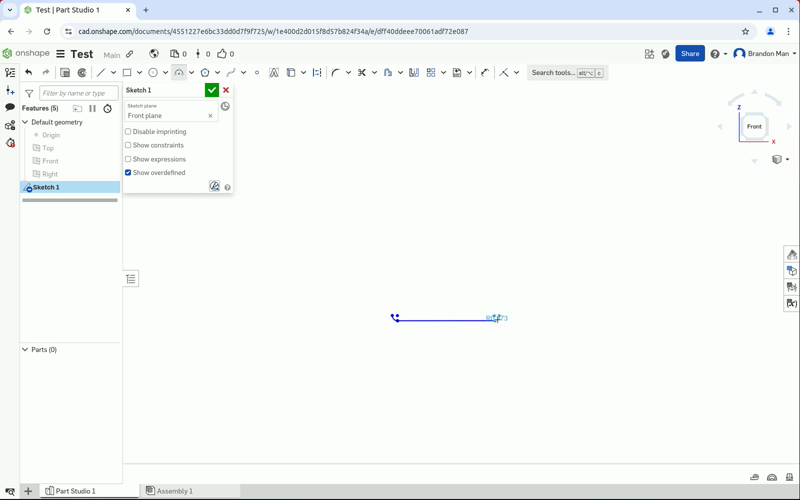
scroll(6)
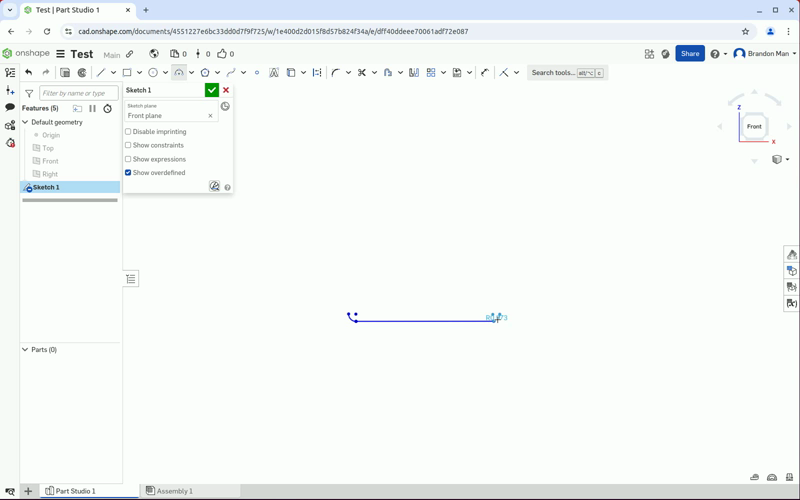
scroll(6)
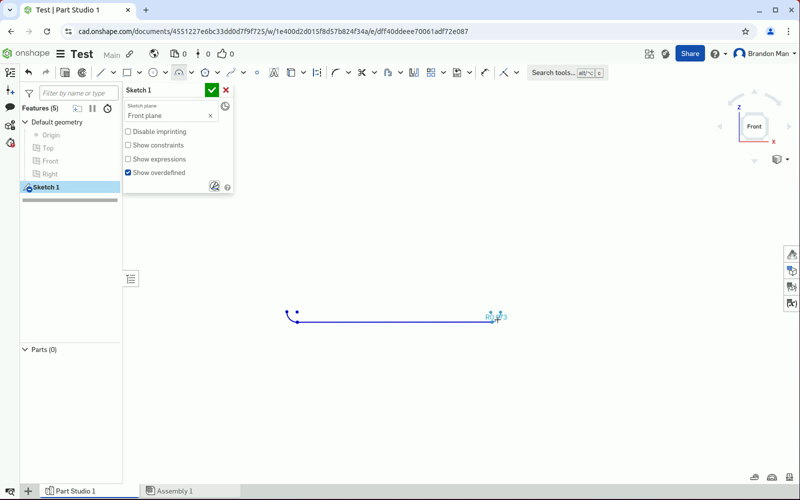
scroll(6)
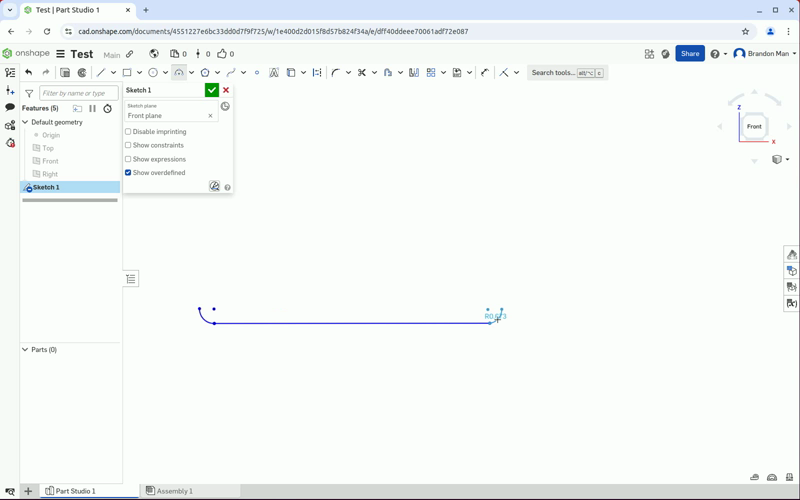
scroll(6)
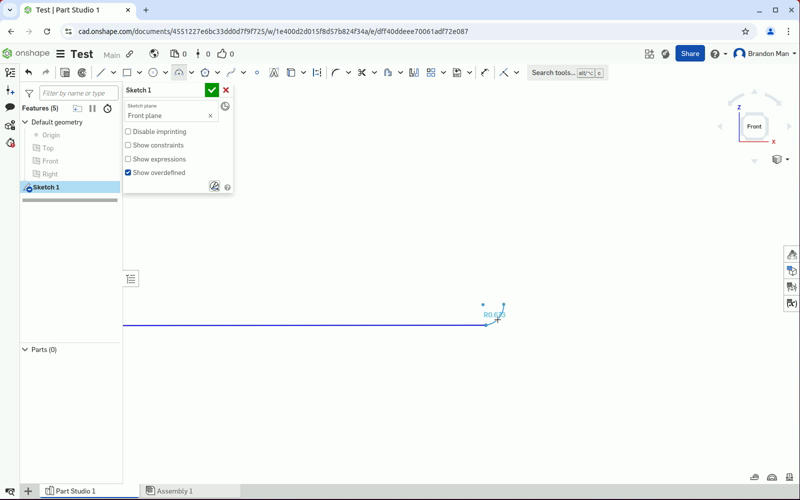
scroll(6)
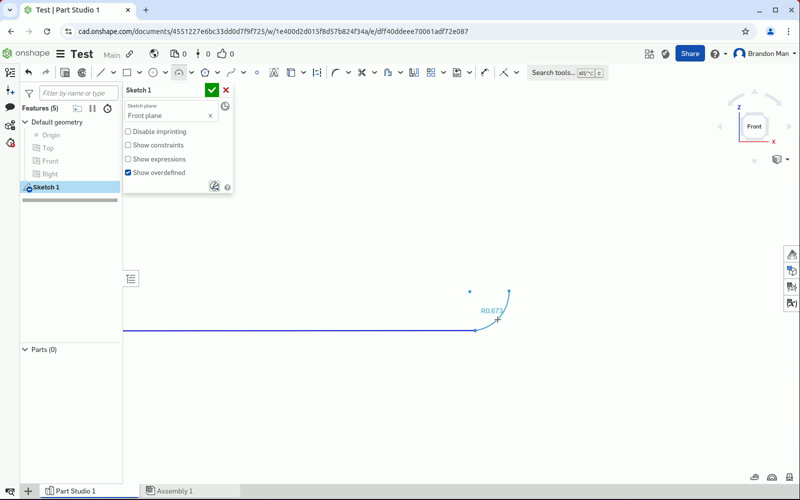
click(497, 319)
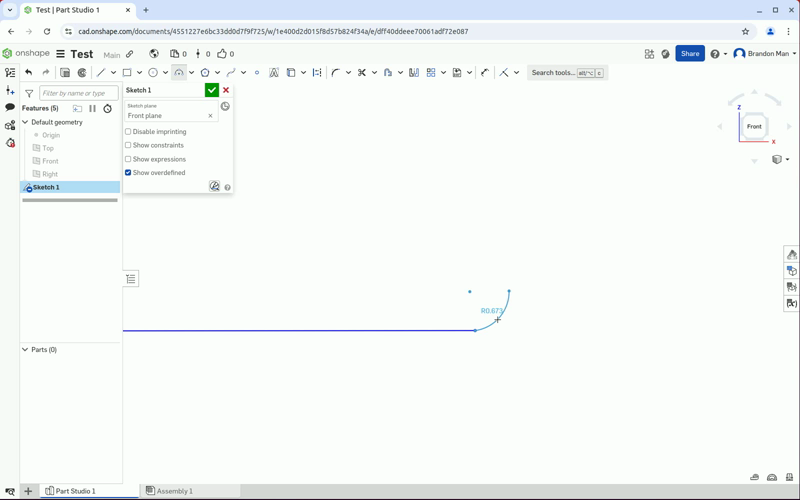
scroll(-6)
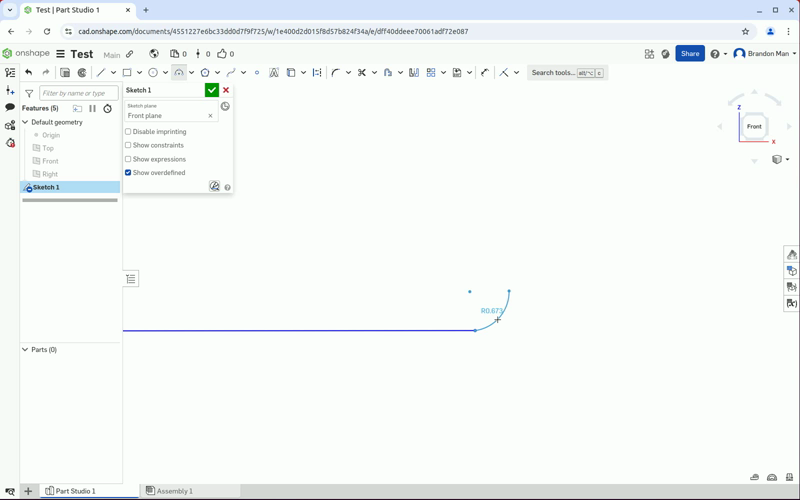
scroll(-6)
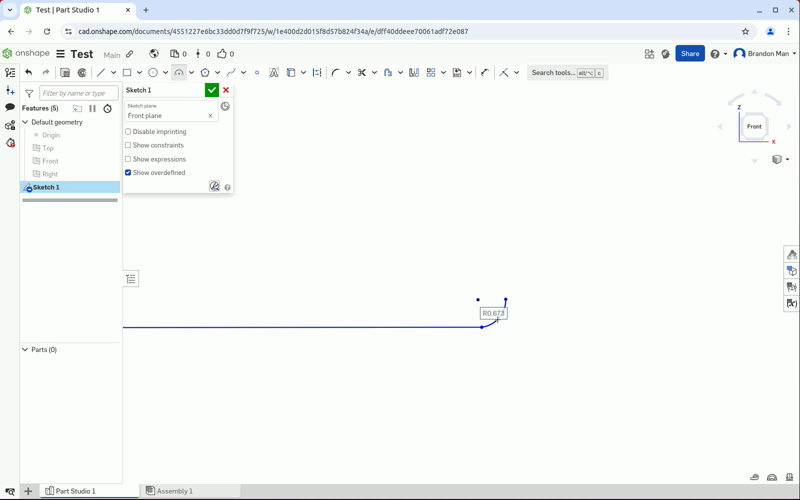
scroll(-6)
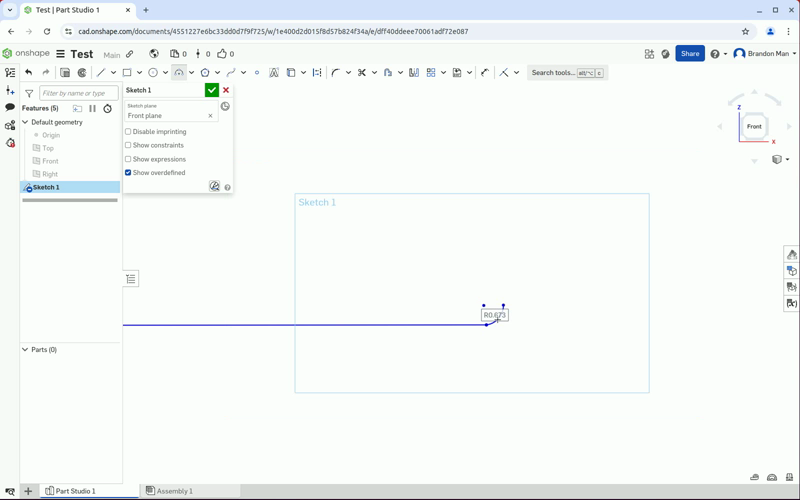
scroll(-6)
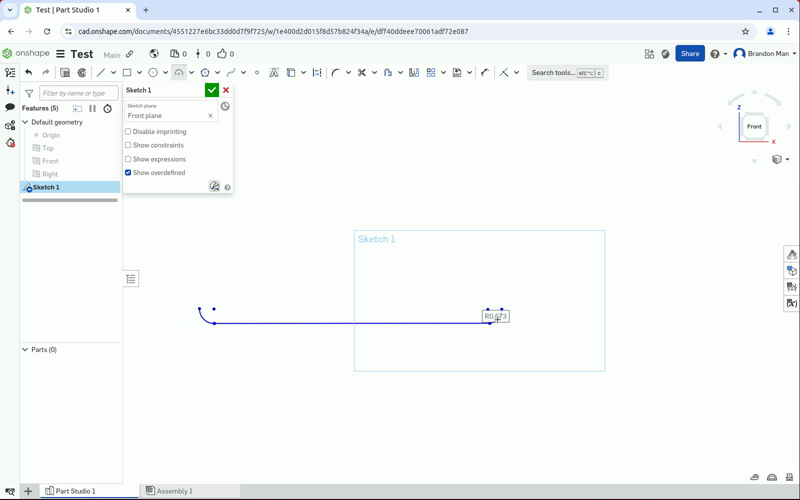
scroll(-6)
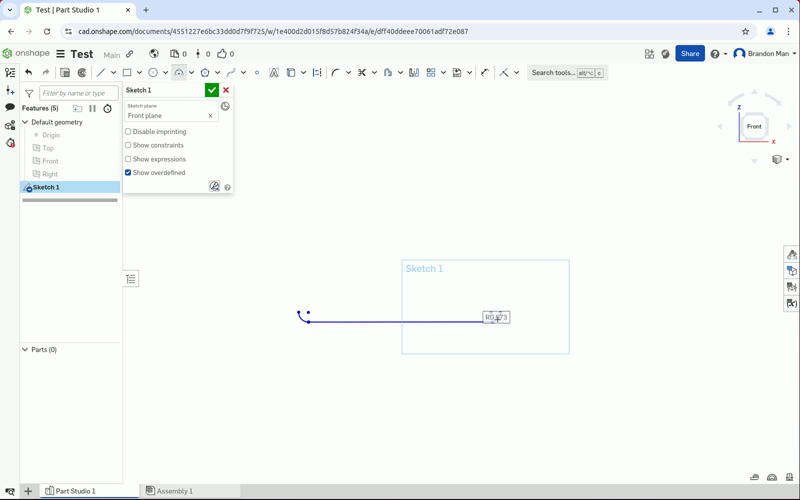
scroll(-6)
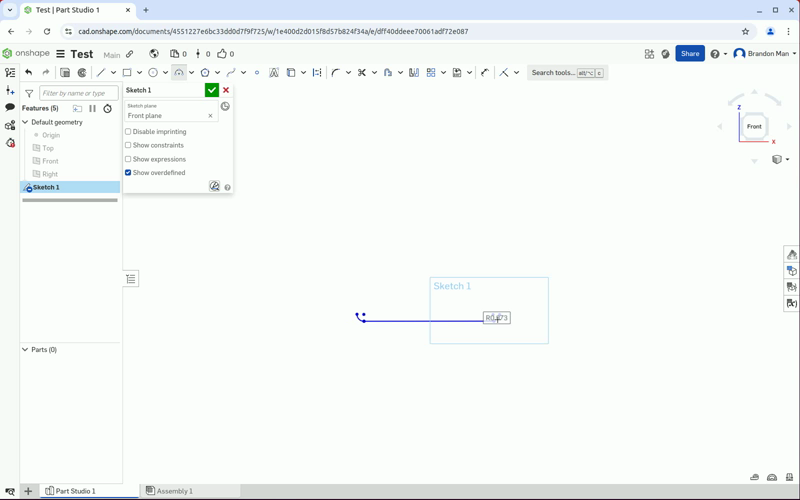
scroll(-6)
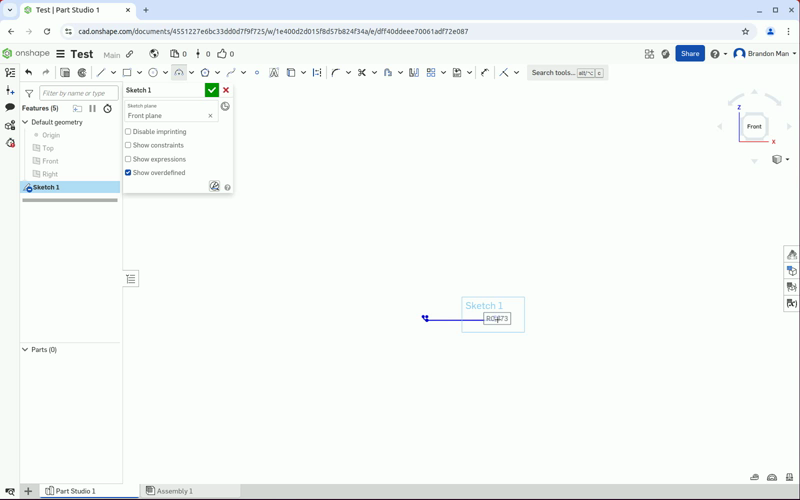
key_up(shift)
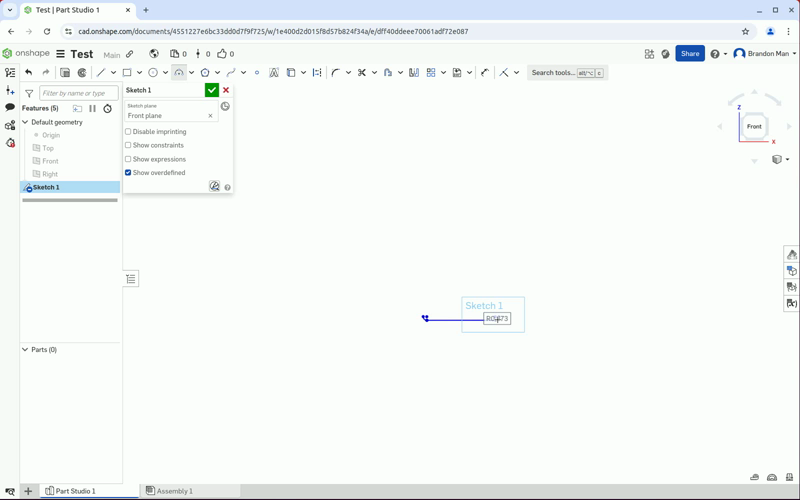
key(esc)
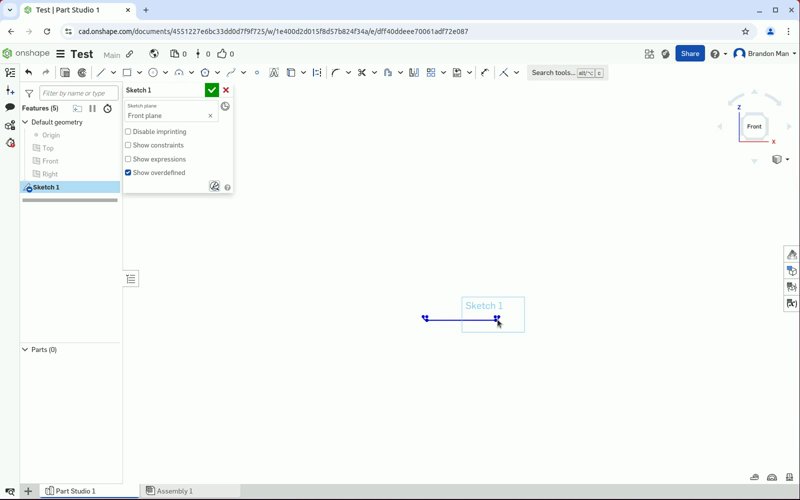
key(l)
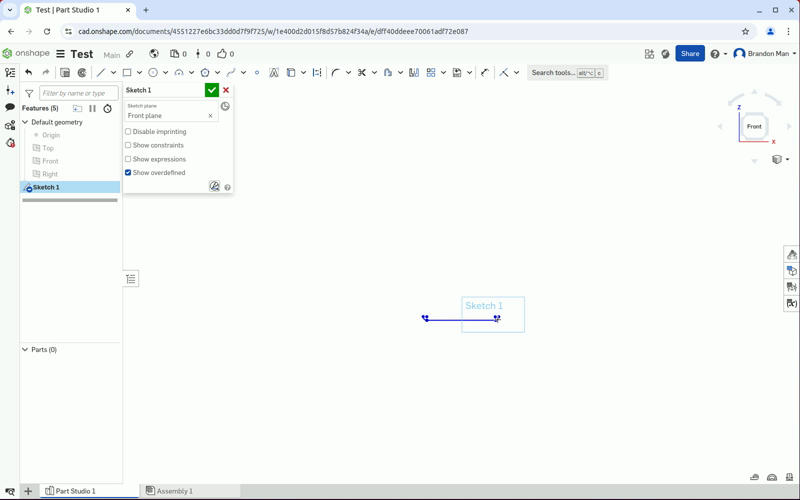
mouse_move(498, 316)
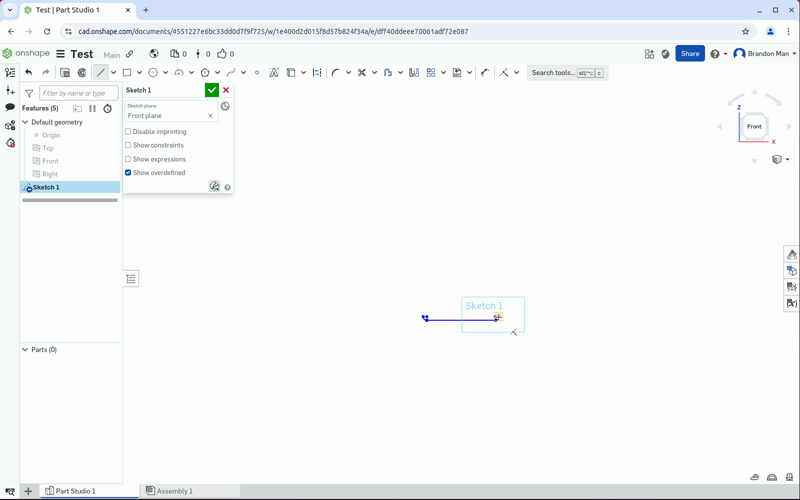
scroll(6)
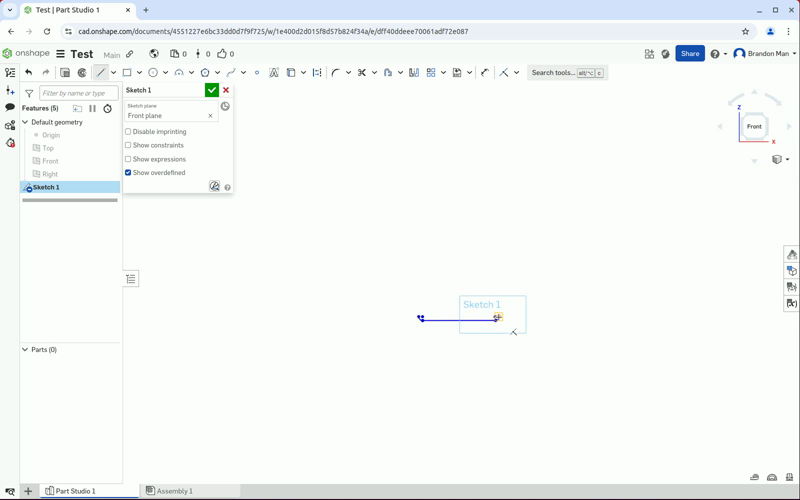
scroll(6)
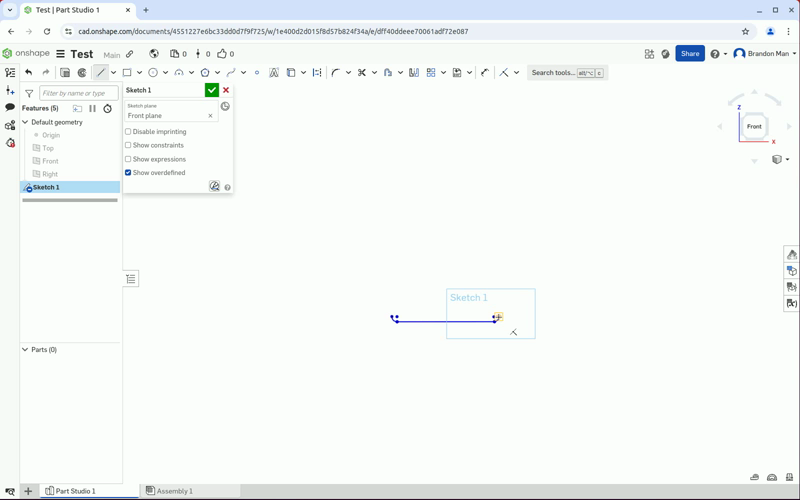
scroll(6)
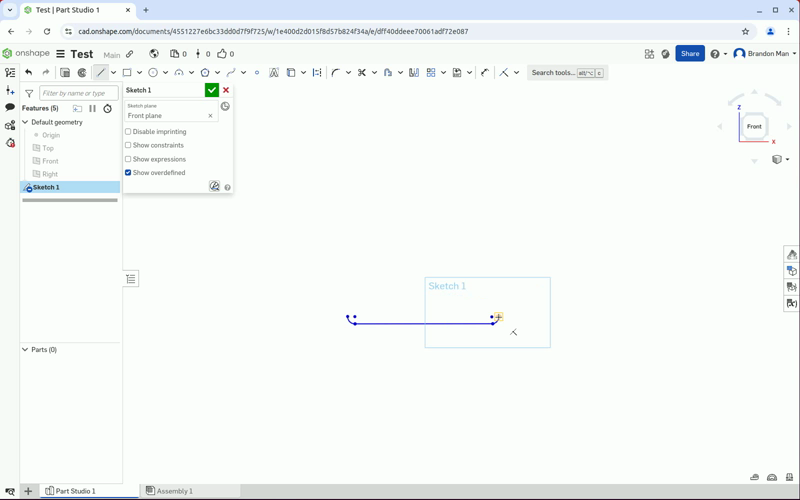
scroll(6)
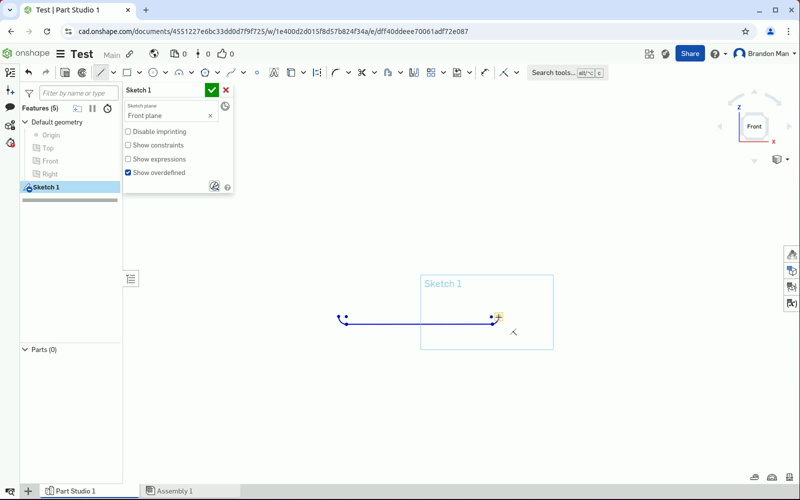
scroll(6)
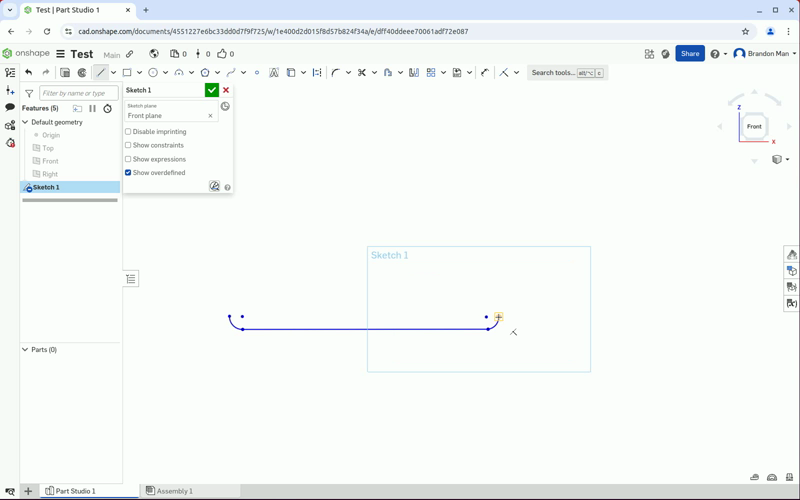
scroll(6)
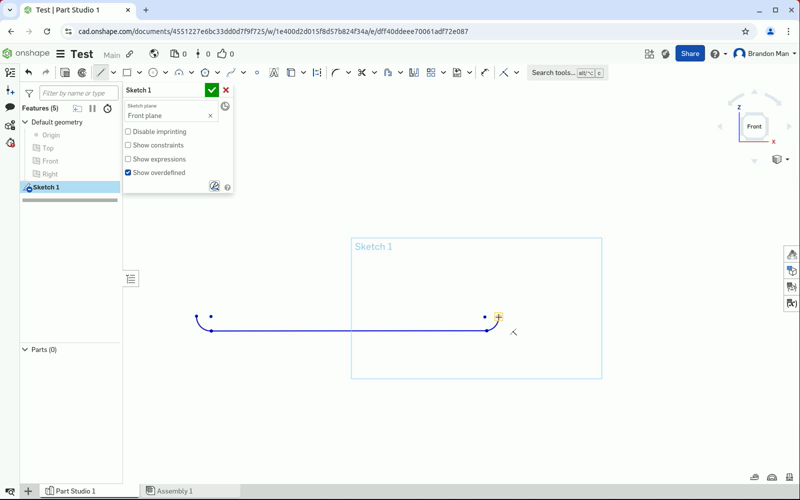
scroll(6)
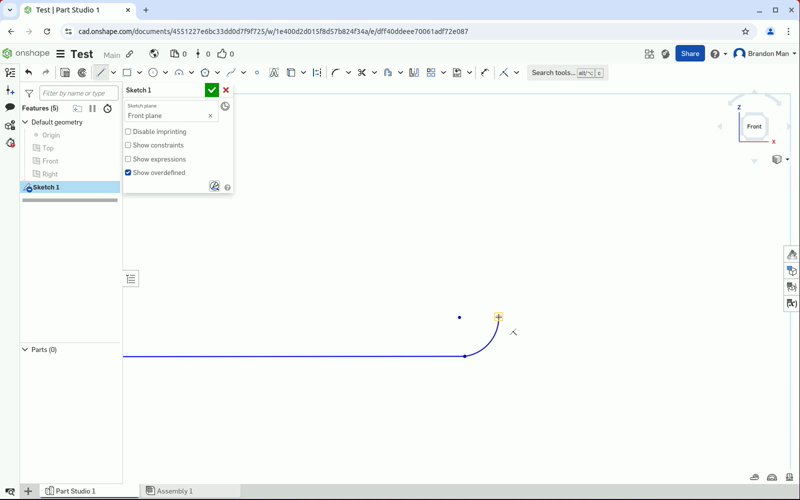
click(498, 316)
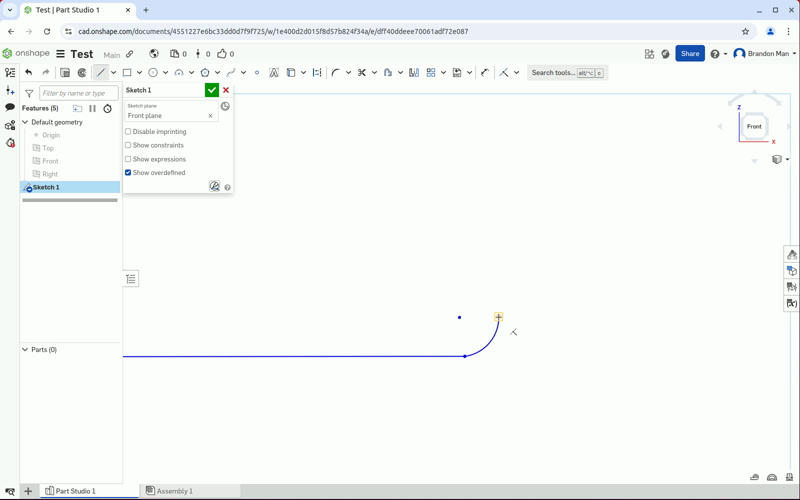
scroll(-6)
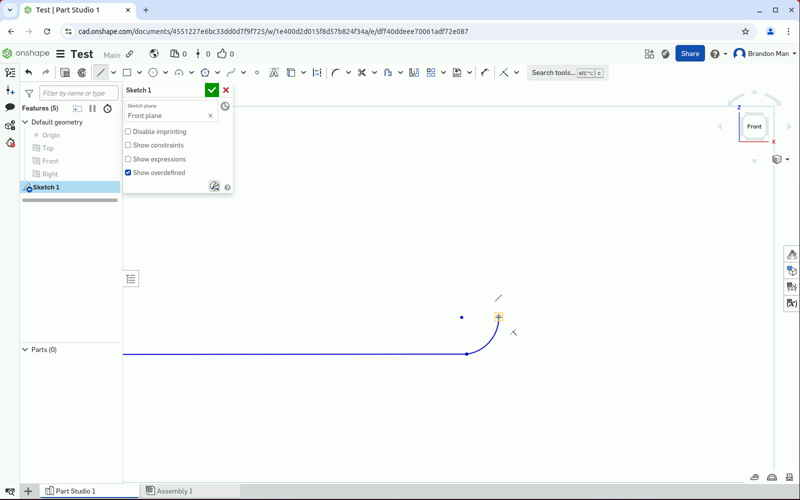
scroll(-6)
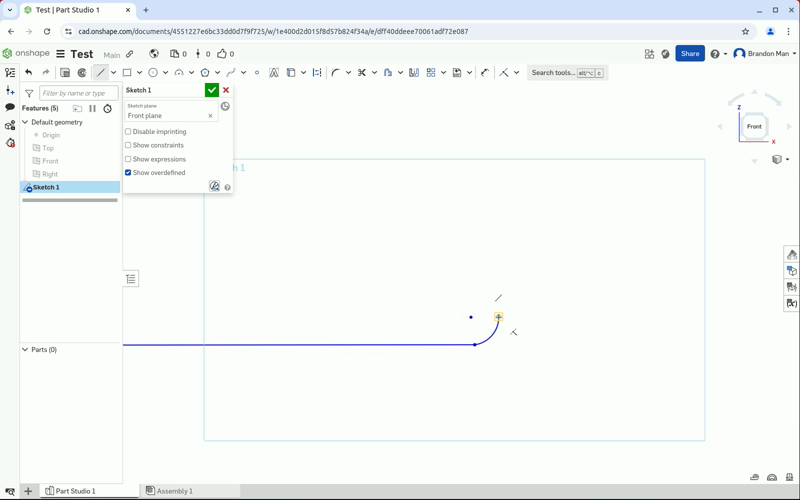
scroll(-6)
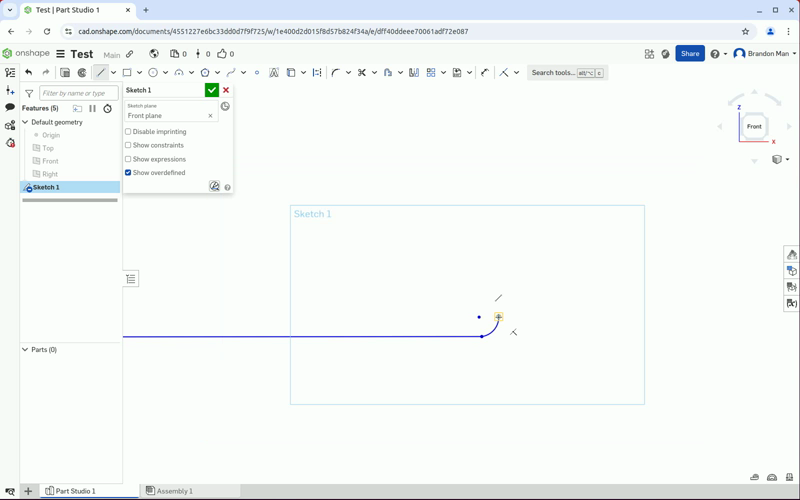
scroll(-6)
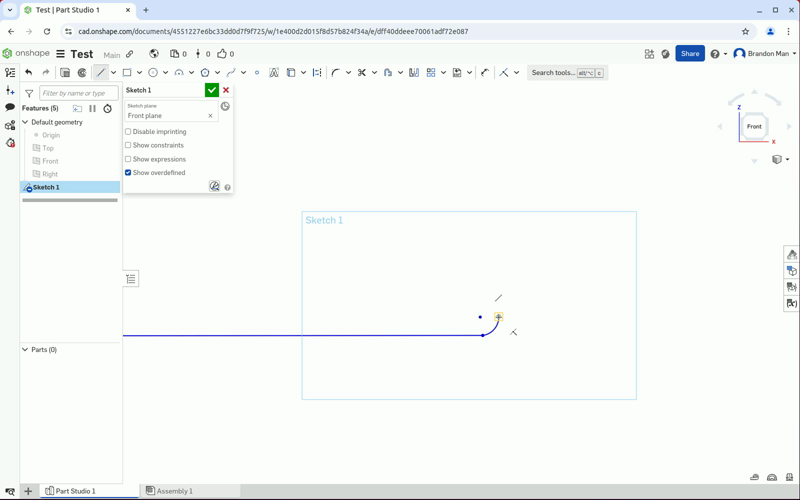
scroll(-6)
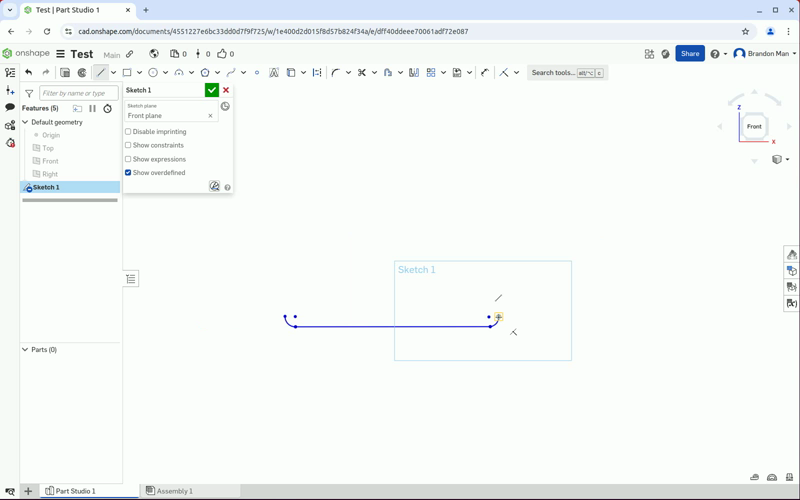
scroll(-6)
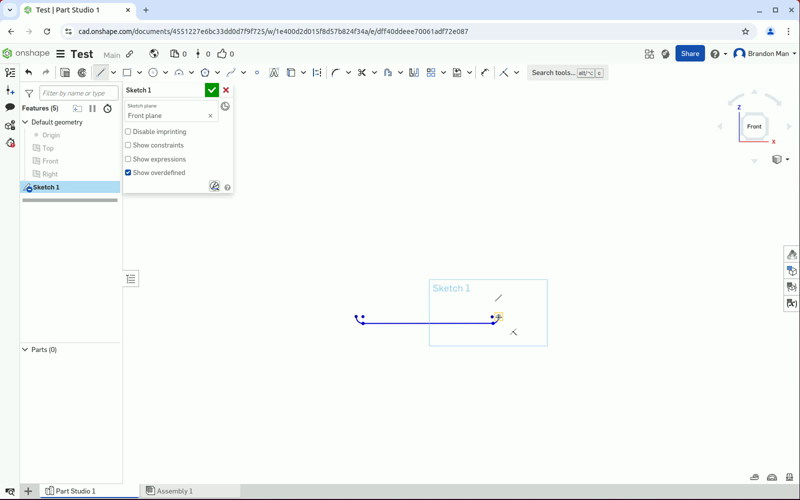
scroll(-6)
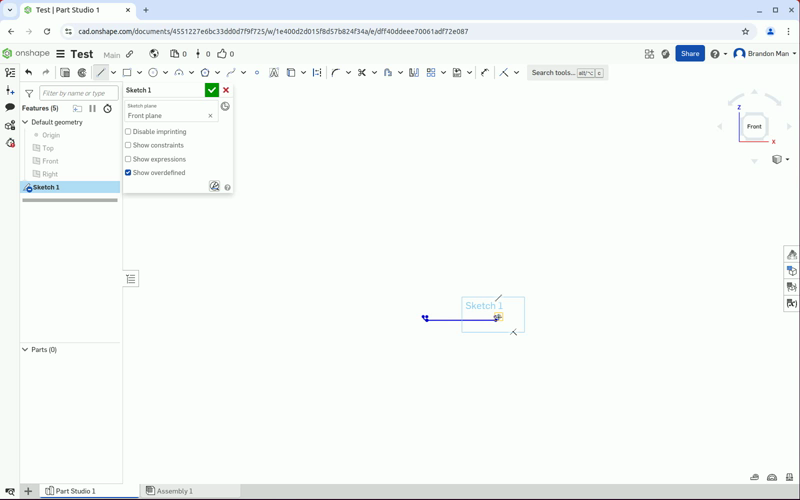
key_down(shift)
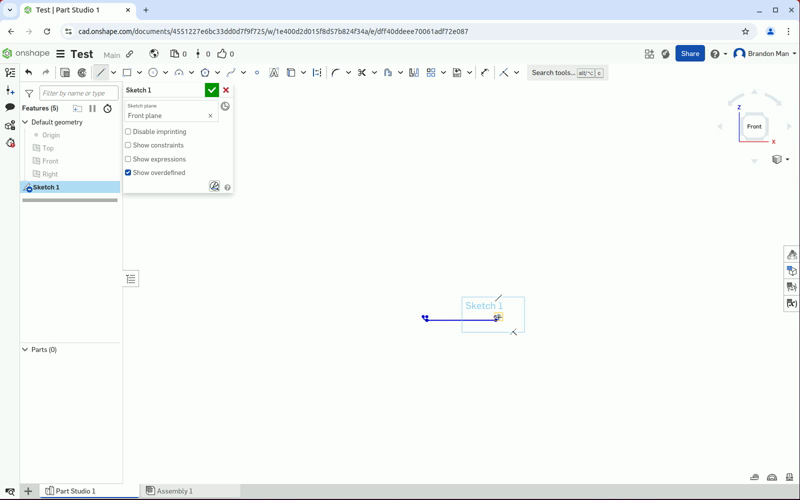
mouse_move(498, 247)
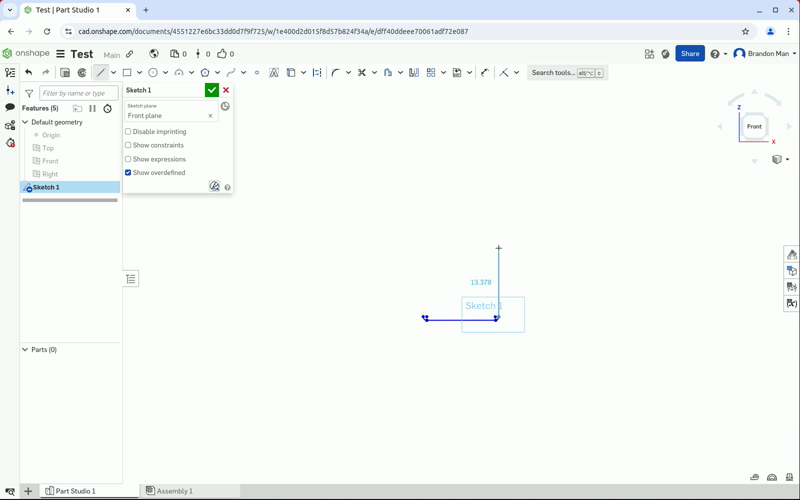
click(498, 247)
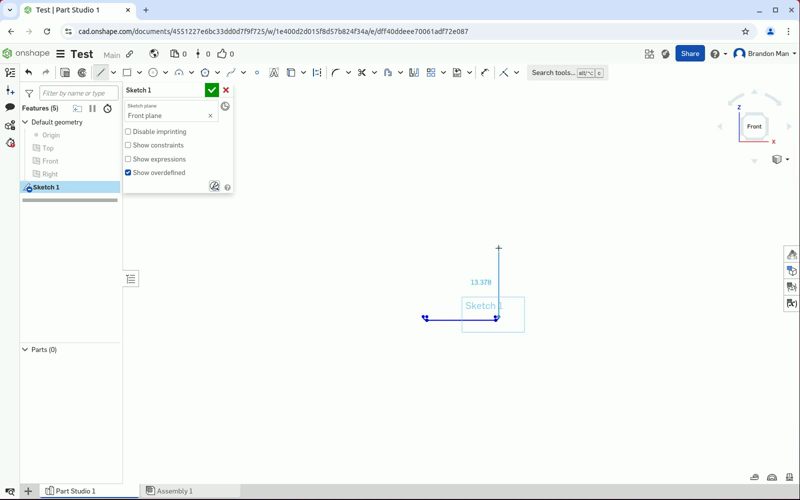
key_up(shift)
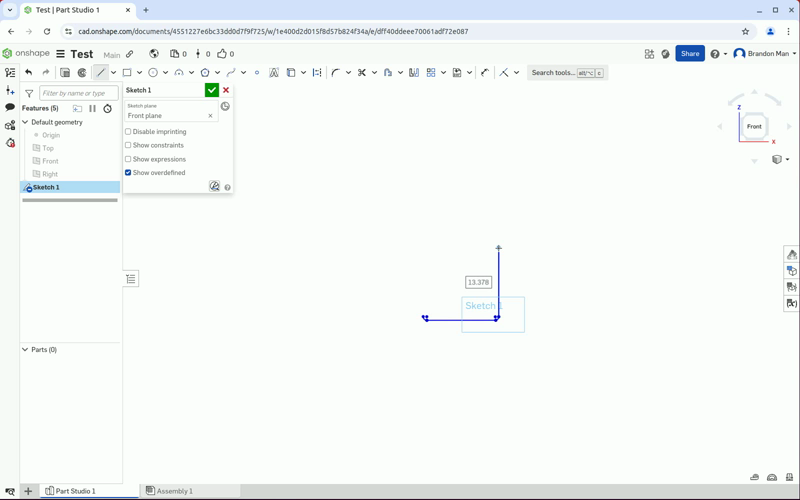
key(esc)
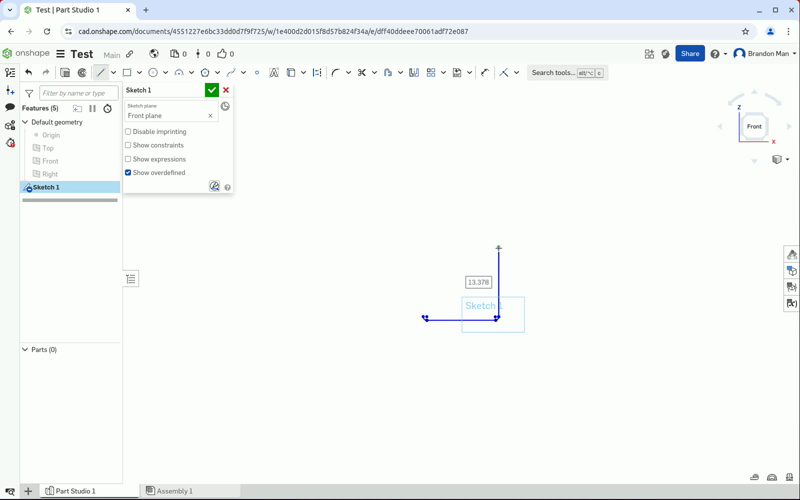
key(a)
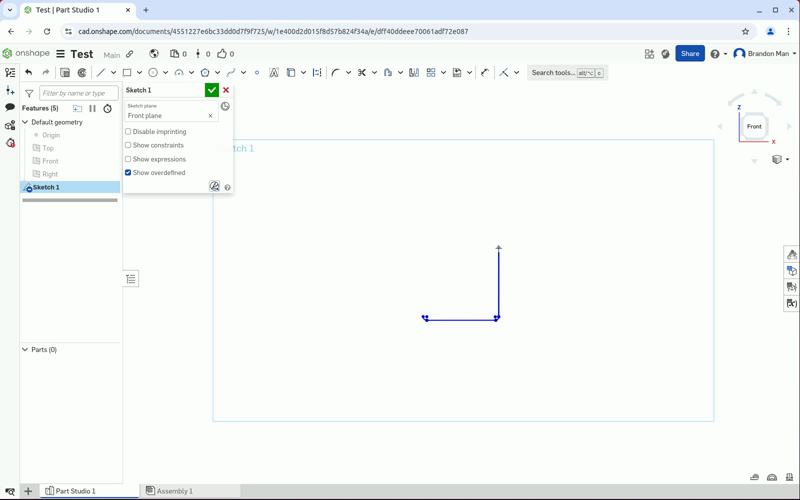
mouse_move(498, 247)
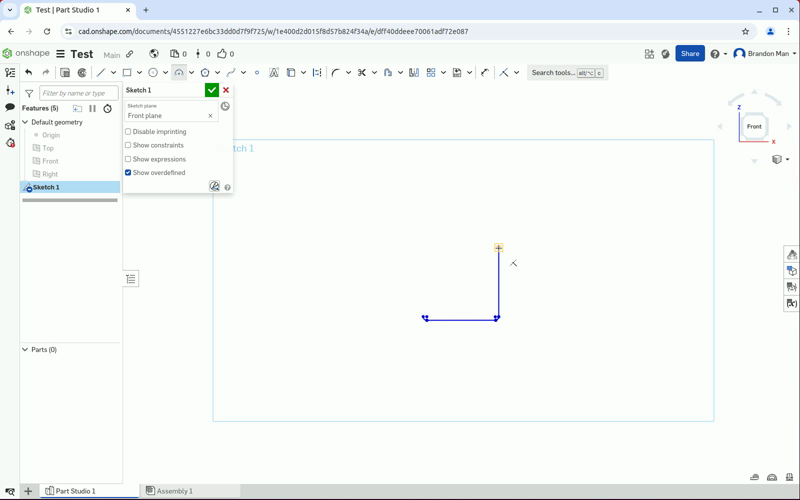
click(498, 247)
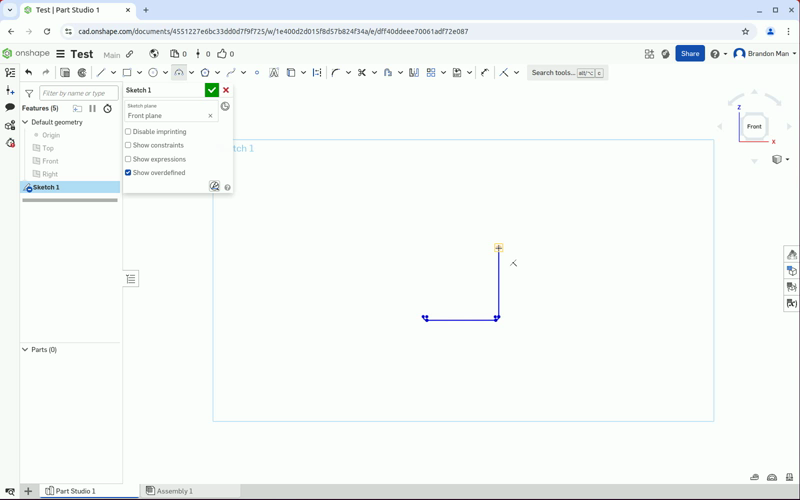
key_down(shift)
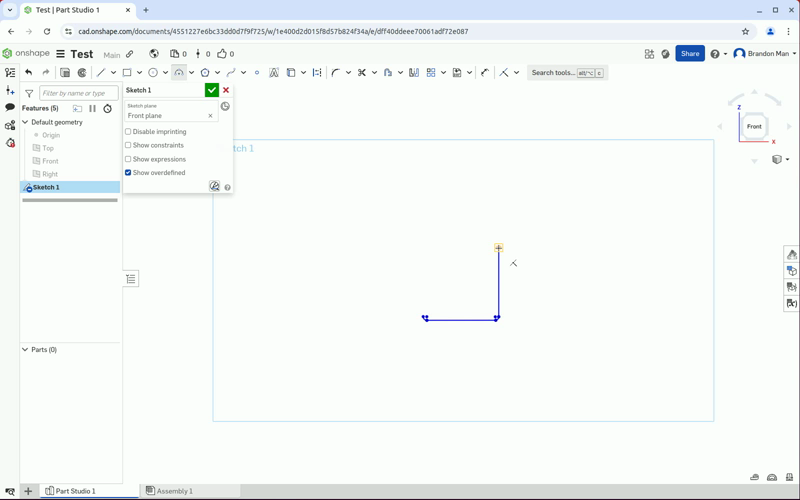
mouse_move(495, 244)
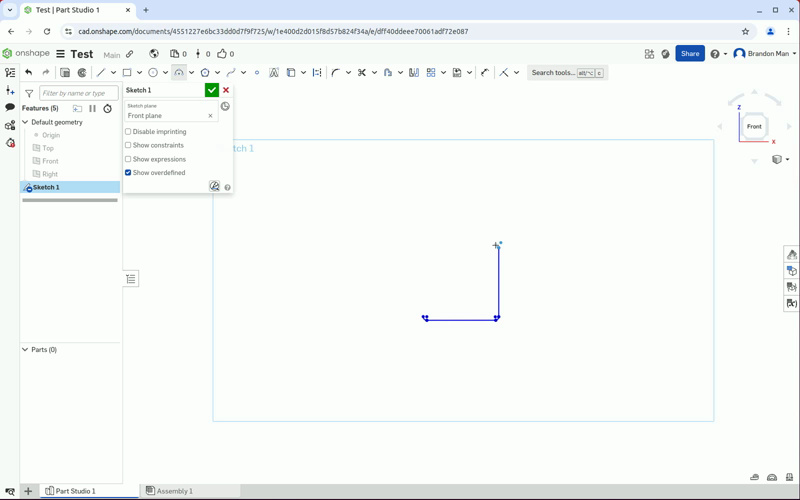
scroll(6)
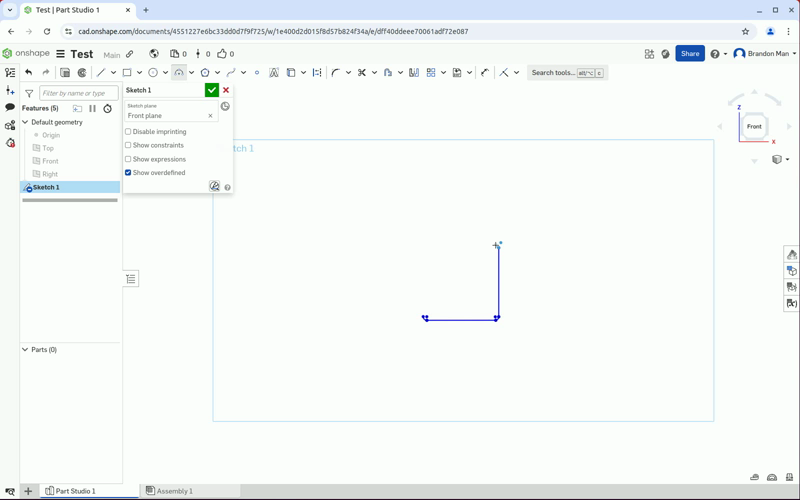
scroll(6)
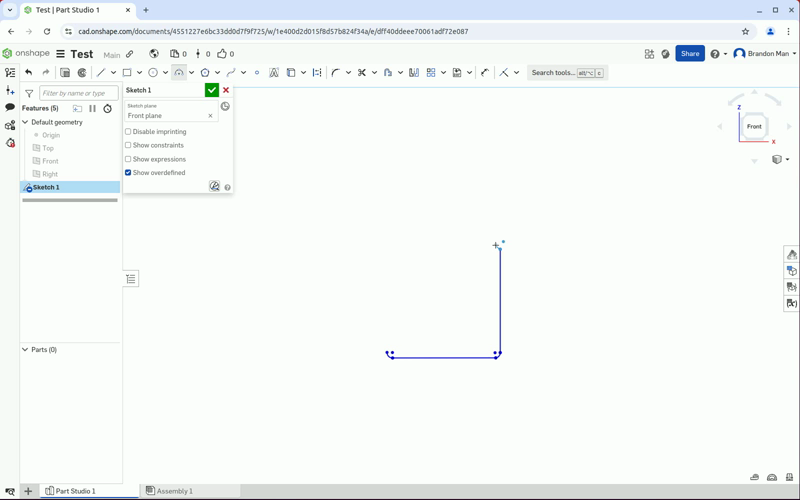
scroll(6)
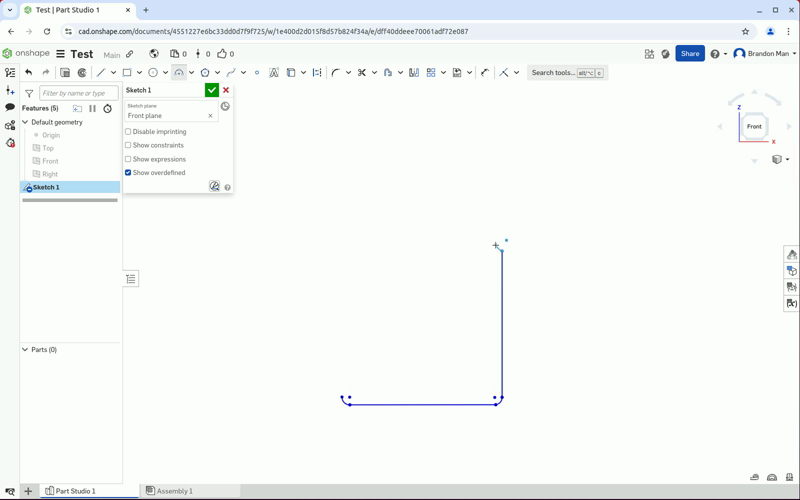
scroll(6)
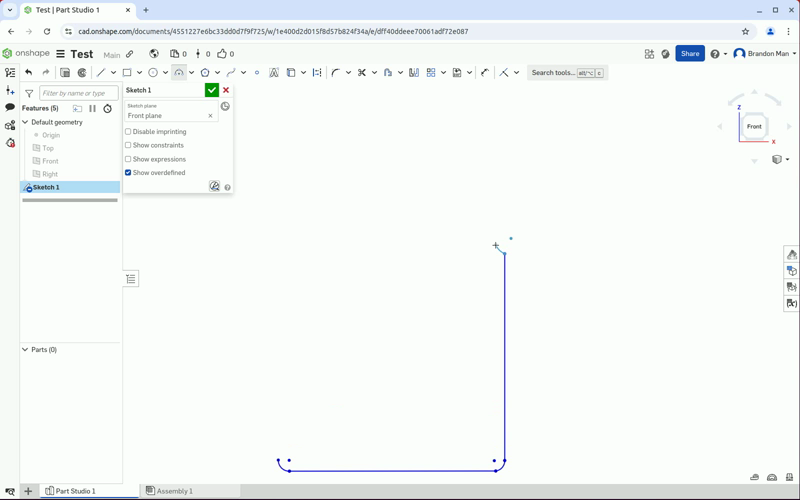
scroll(6)
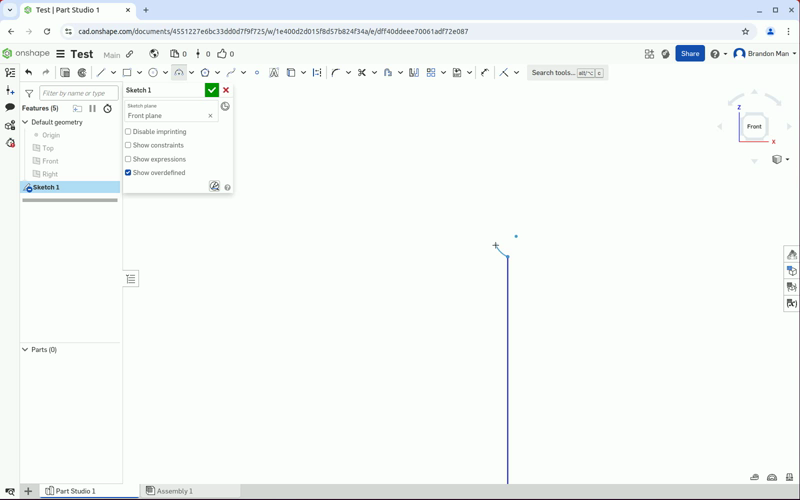
scroll(6)
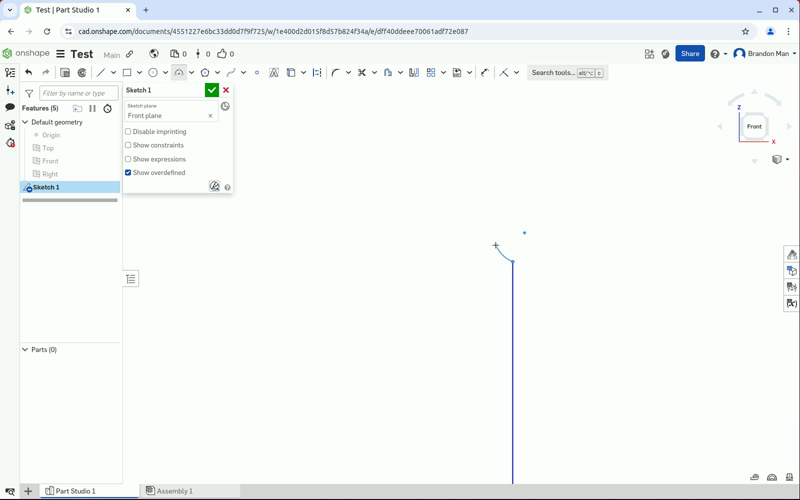
scroll(6)
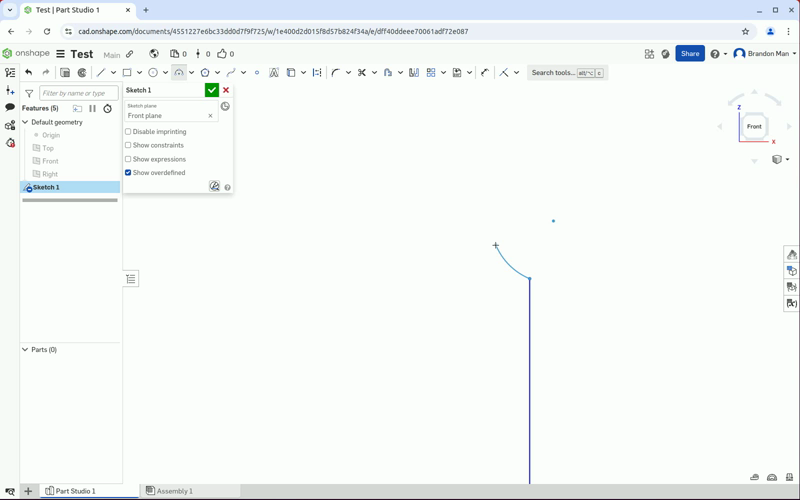
click(495, 244)
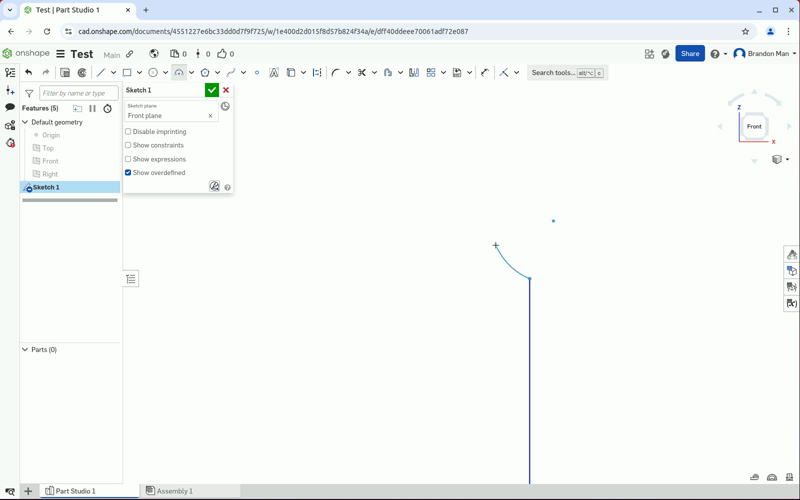
scroll(-6)
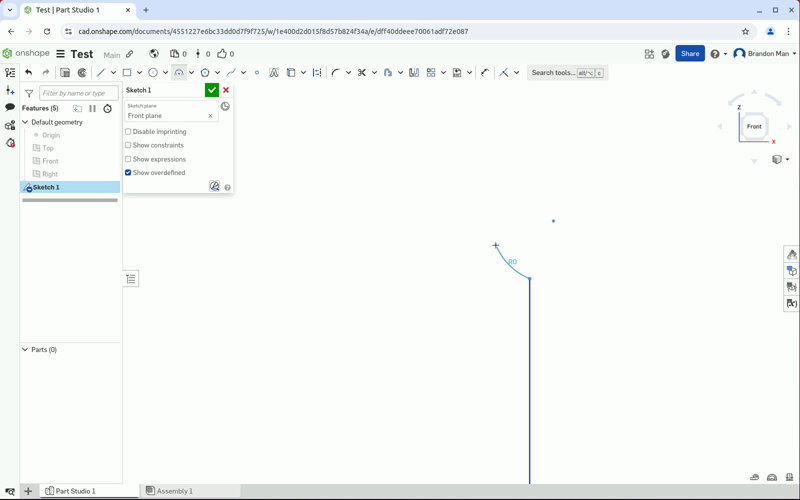
scroll(-6)
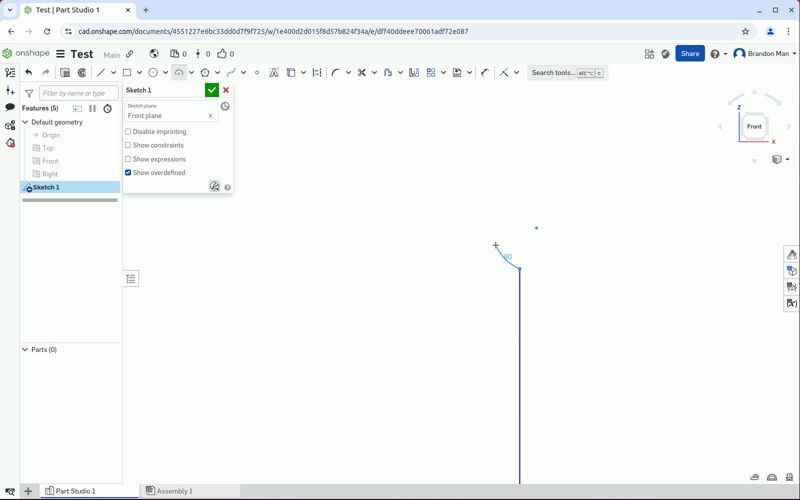
scroll(-6)
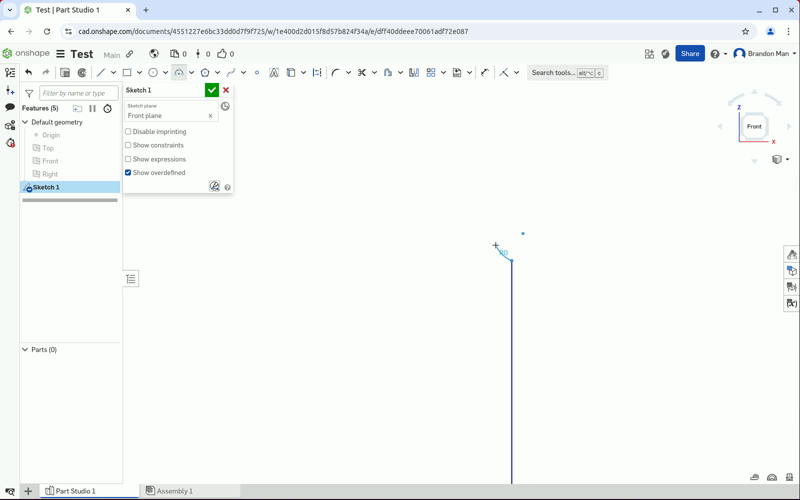
scroll(-6)
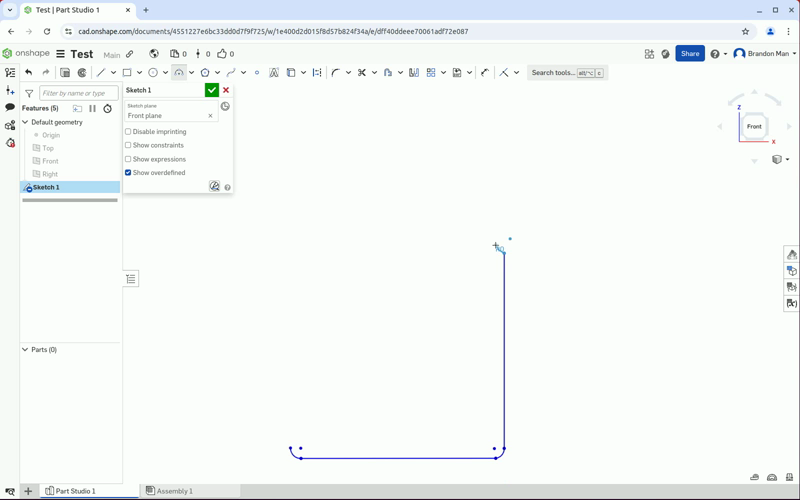
scroll(-6)
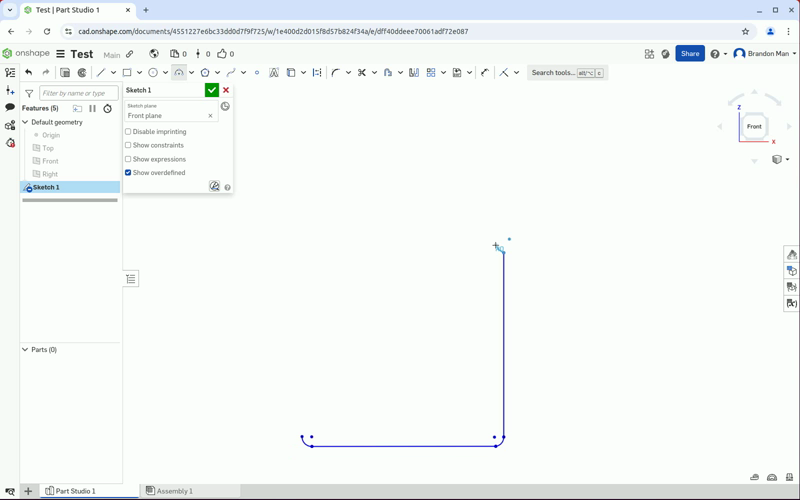
scroll(-6)
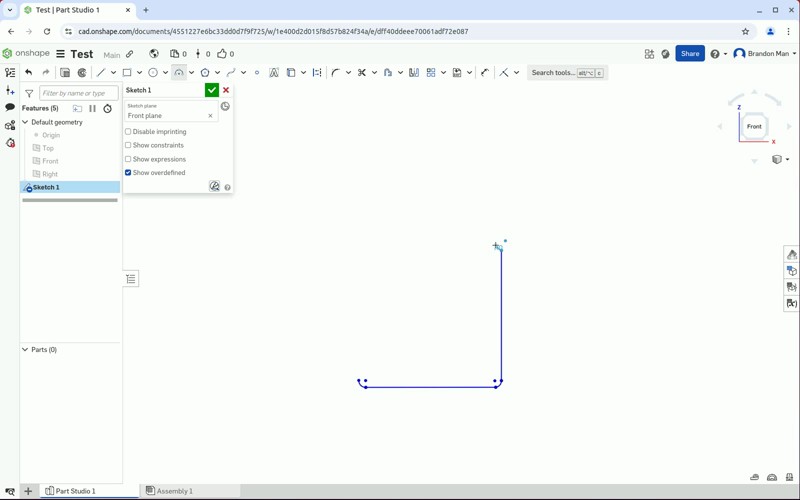
scroll(-6)
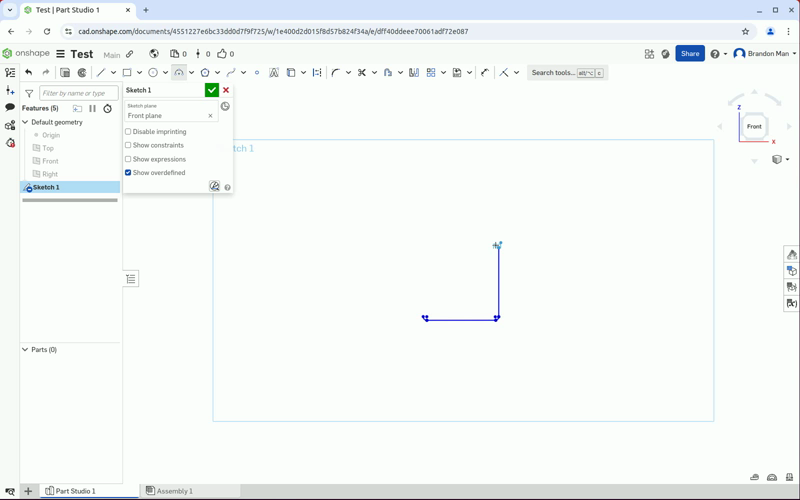
mouse_move(497, 245)
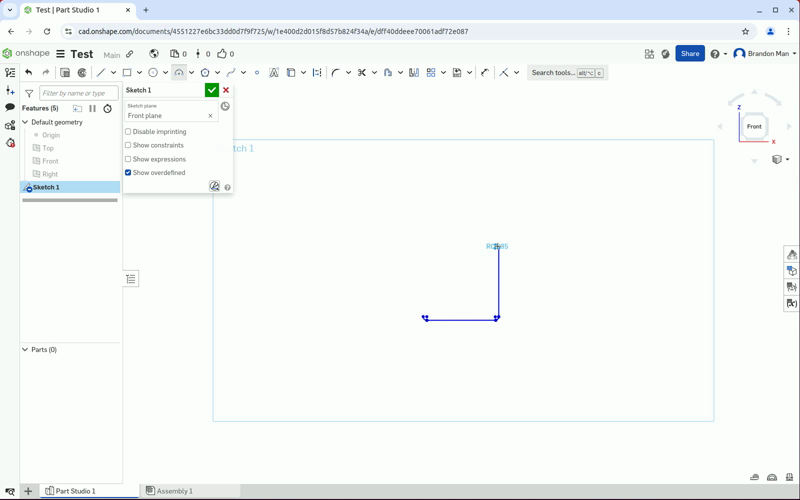
scroll(6)
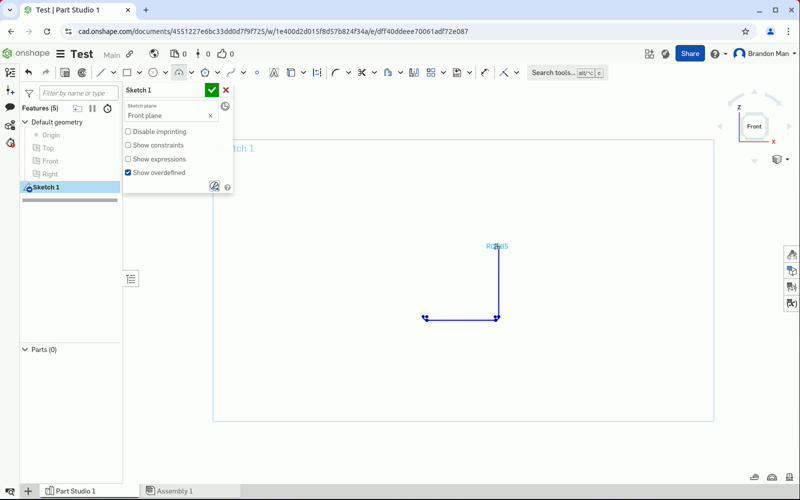
scroll(6)
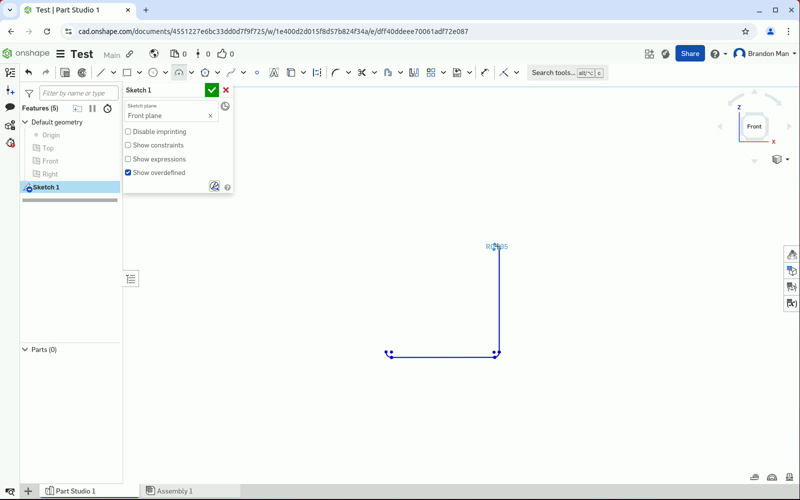
scroll(6)
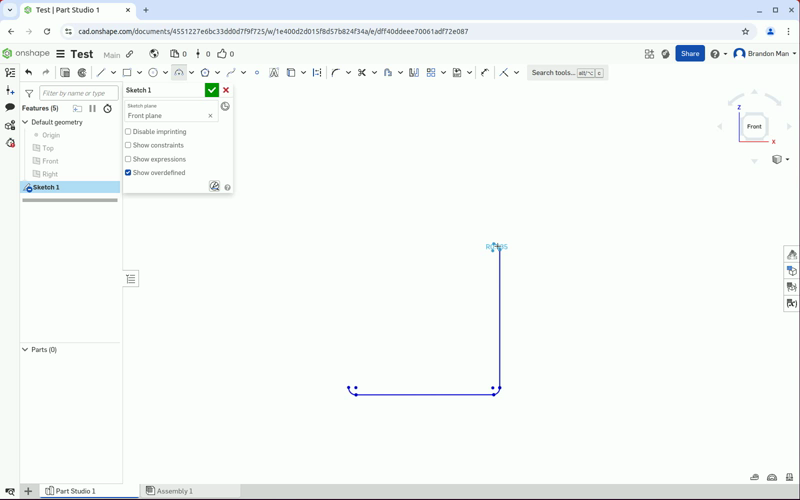
scroll(6)
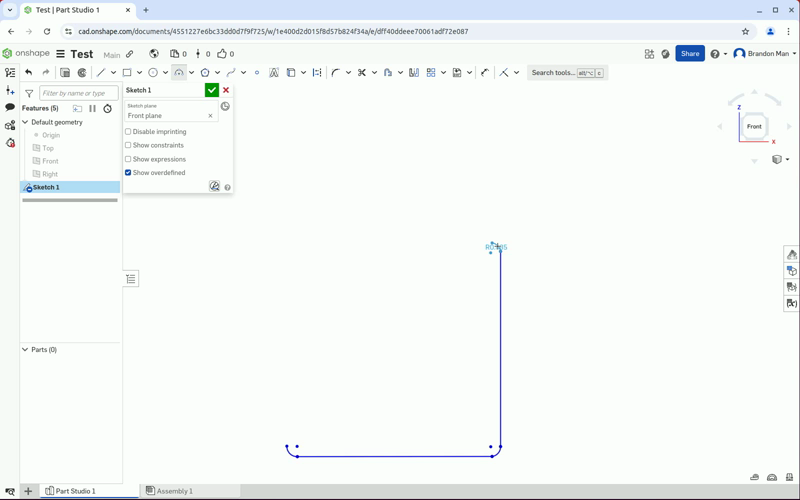
scroll(6)
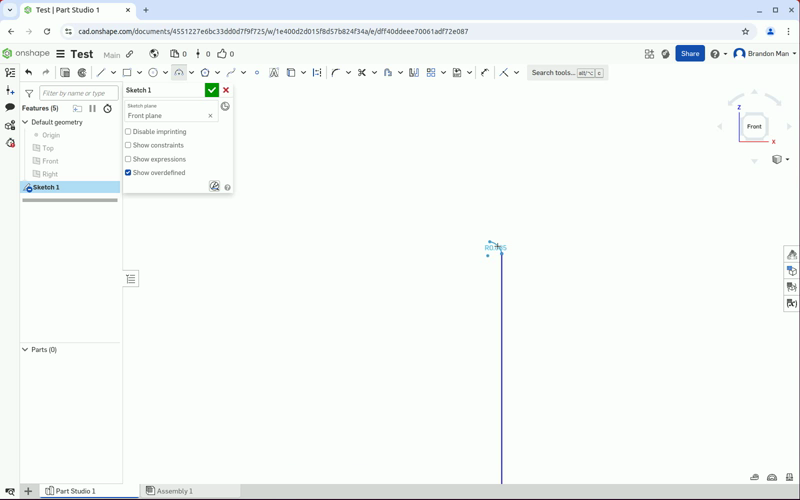
scroll(6)
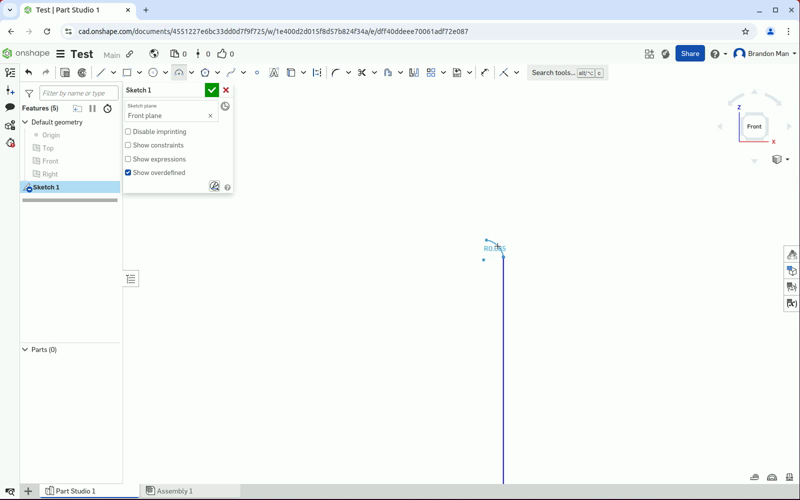
scroll(6)
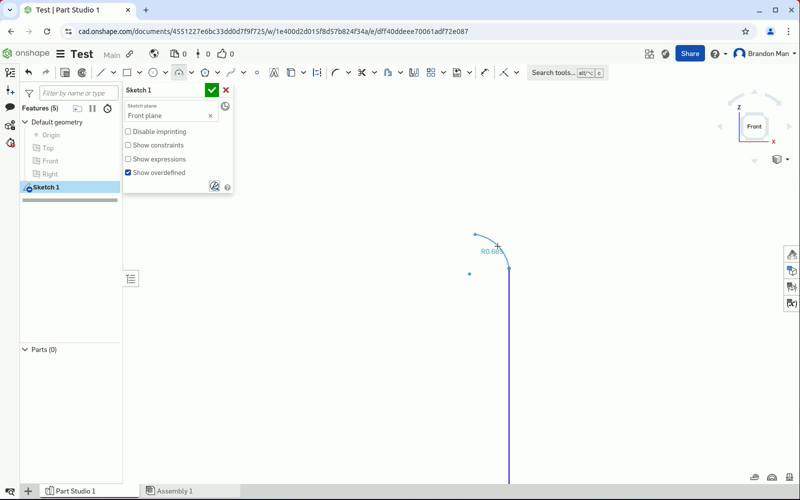
click(497, 245)
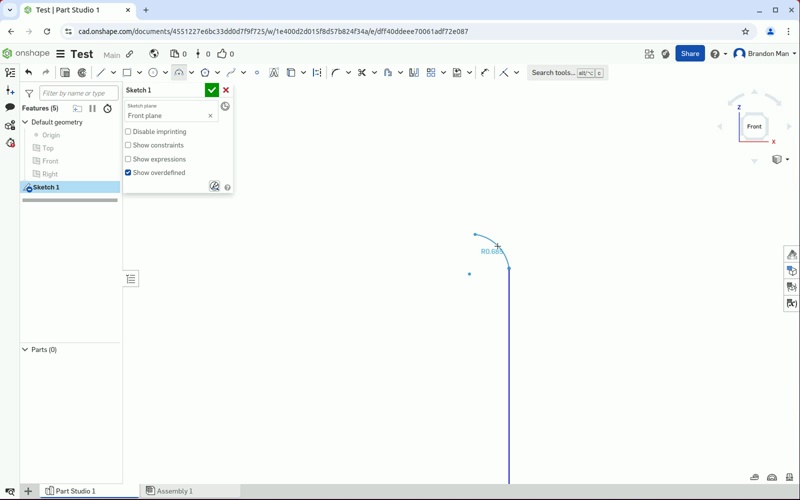
scroll(-6)
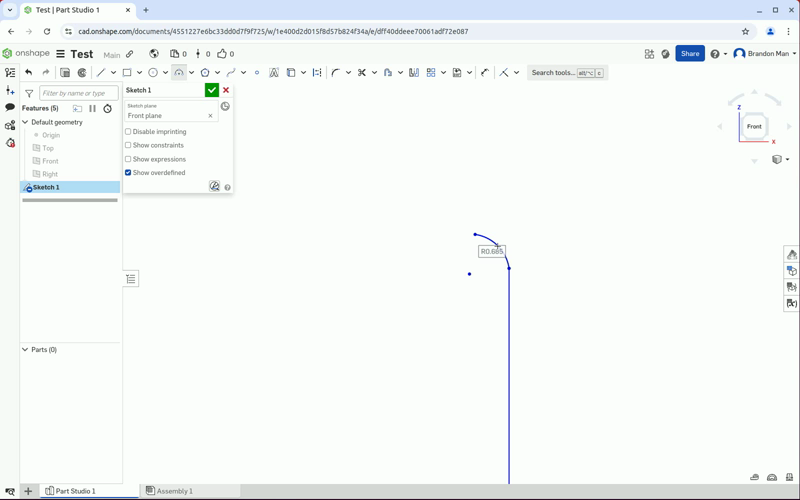
scroll(-6)
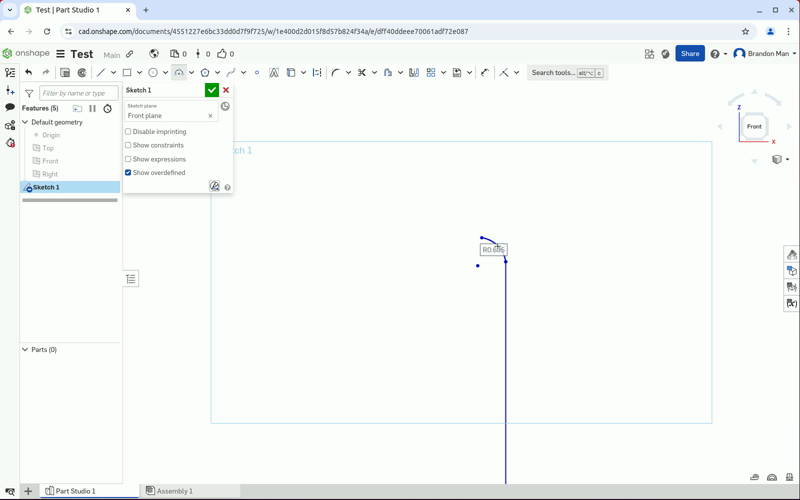
scroll(-6)
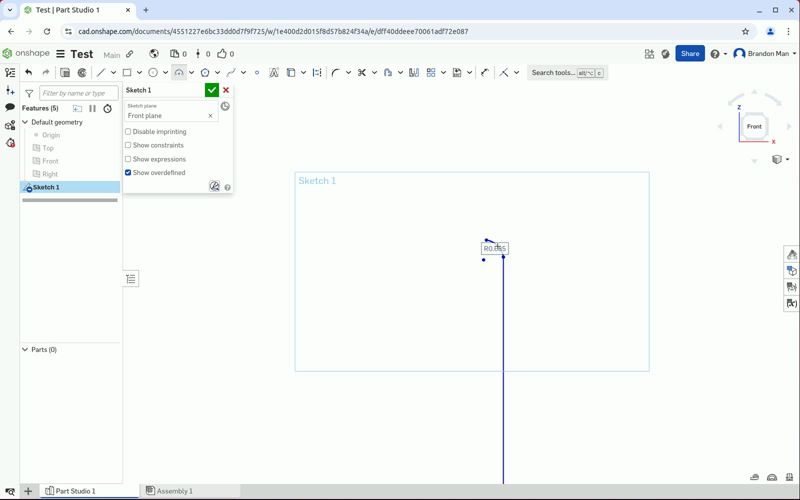
scroll(-6)
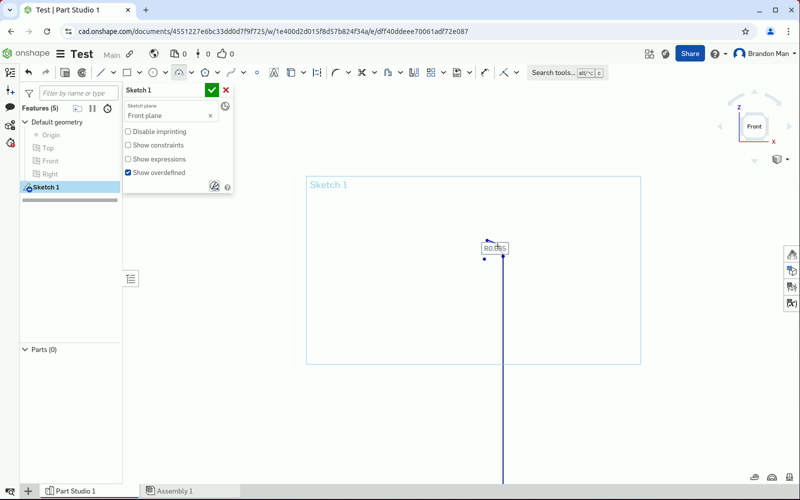
scroll(-6)
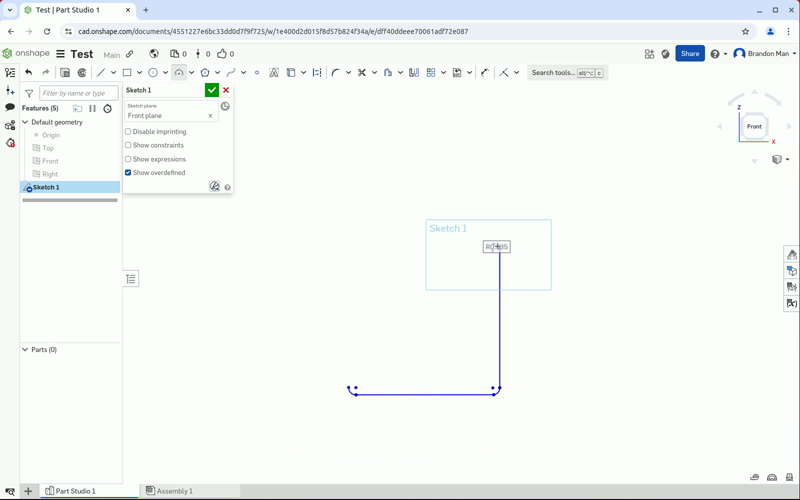
scroll(-6)
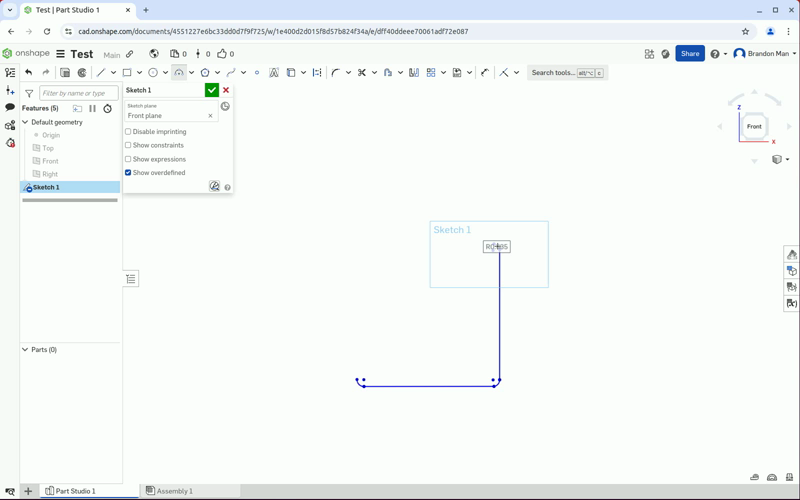
scroll(-6)
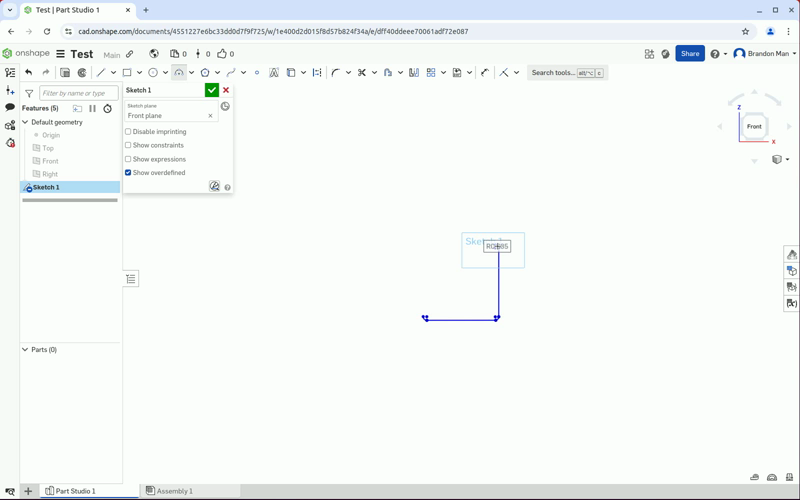
key_up(shift)
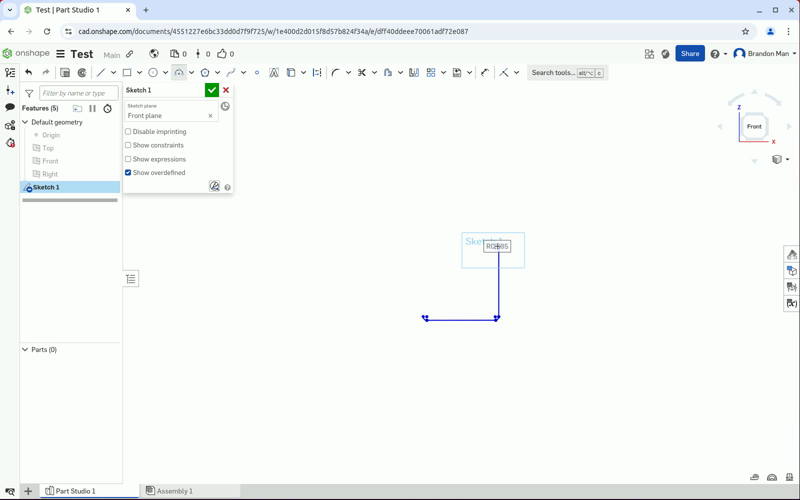
key(esc)
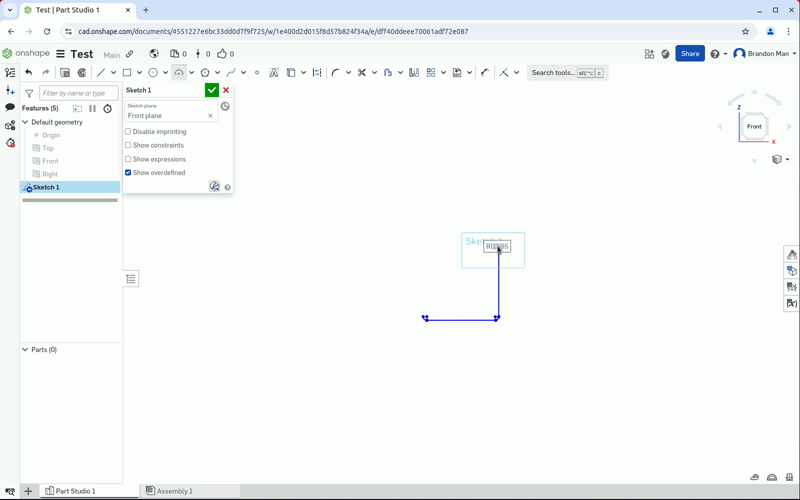
key(l)
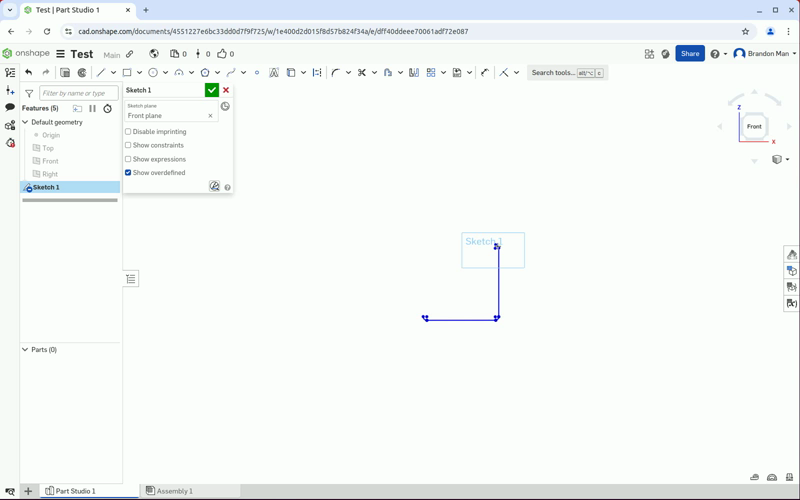
mouse_move(495, 244)
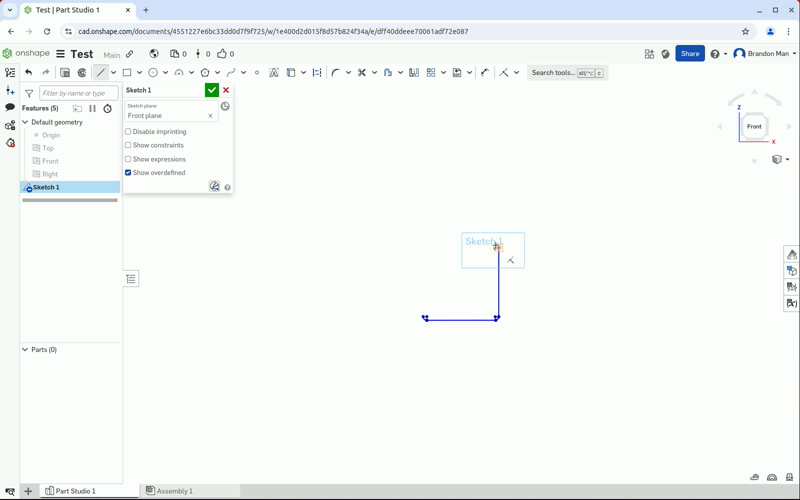
scroll(6)
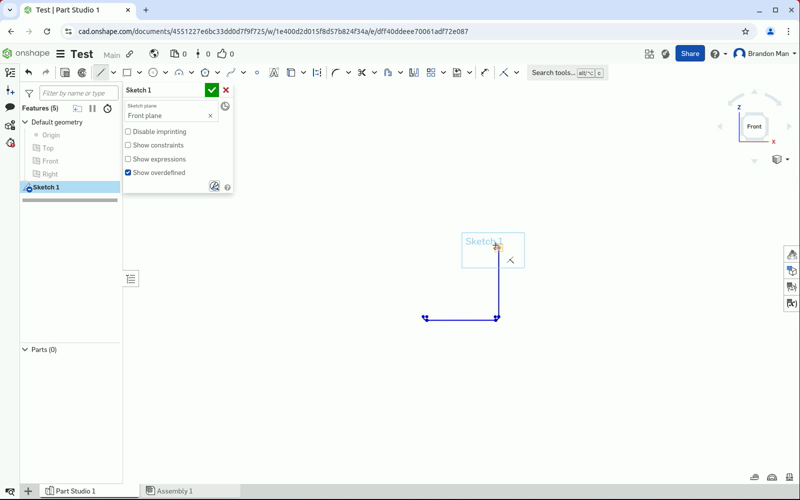
scroll(6)
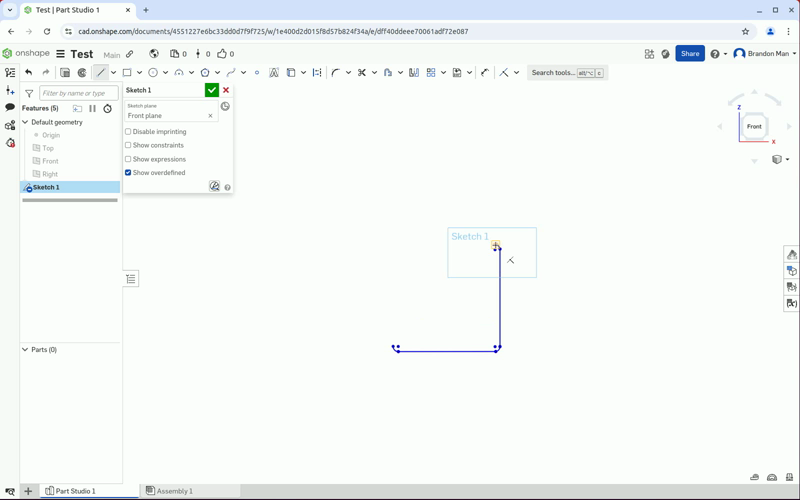
scroll(6)
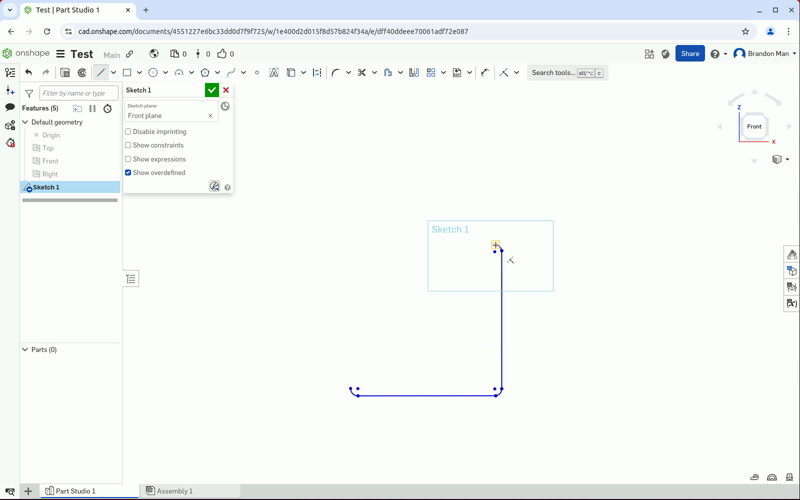
scroll(6)
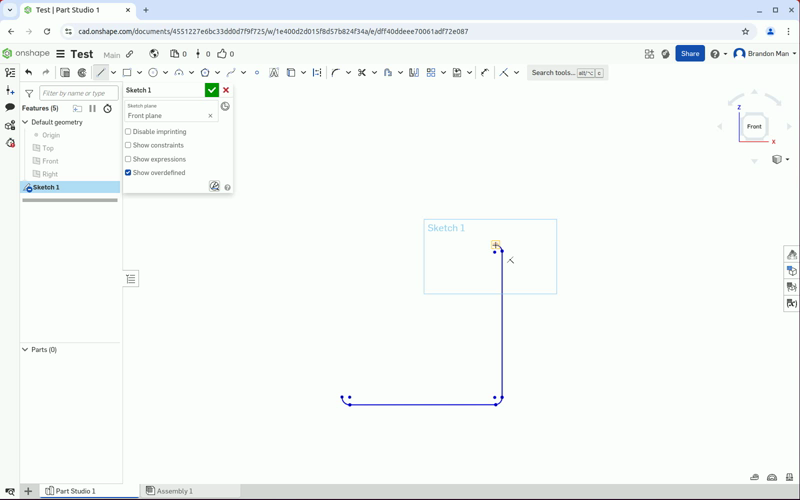
scroll(6)
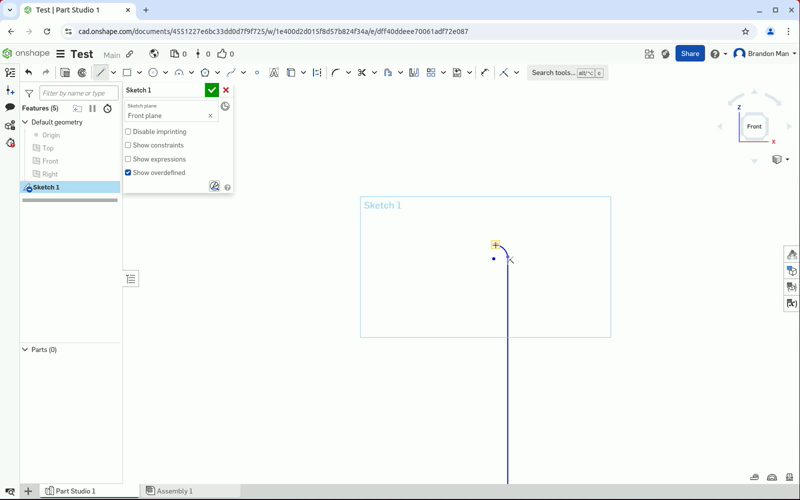
scroll(6)
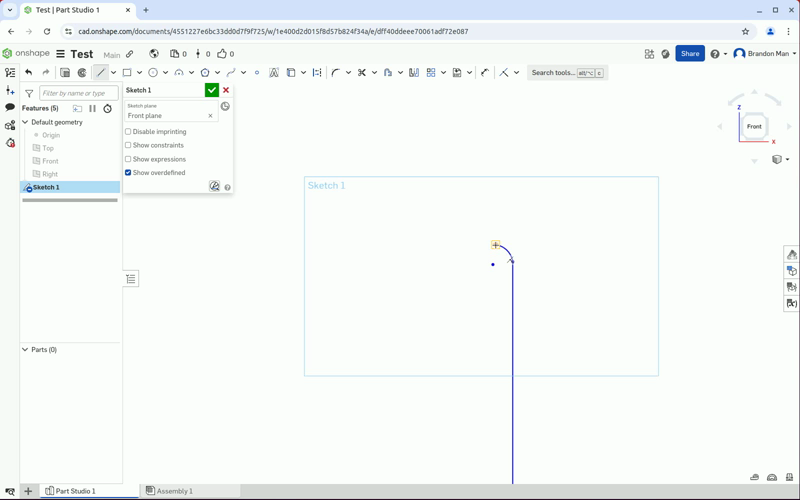
scroll(6)
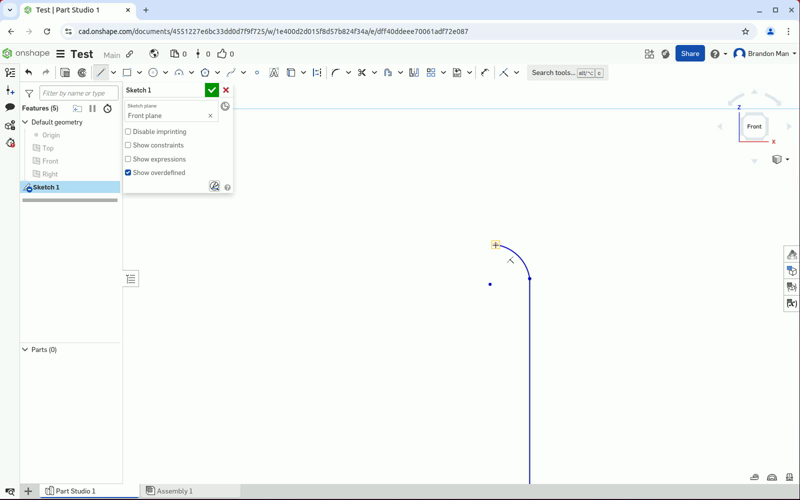
click(495, 244)
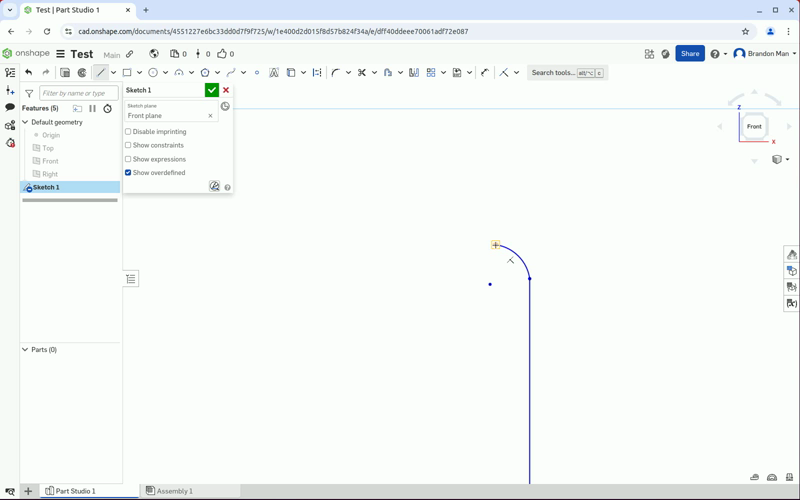
scroll(-6)
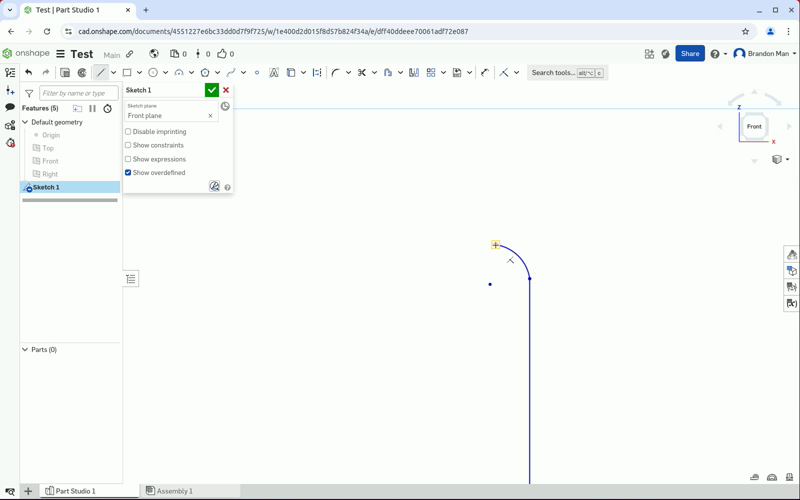
scroll(-6)
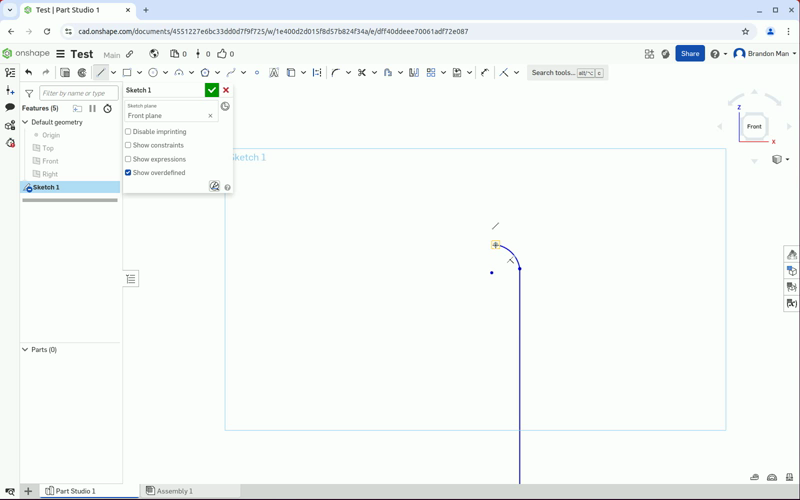
scroll(-6)
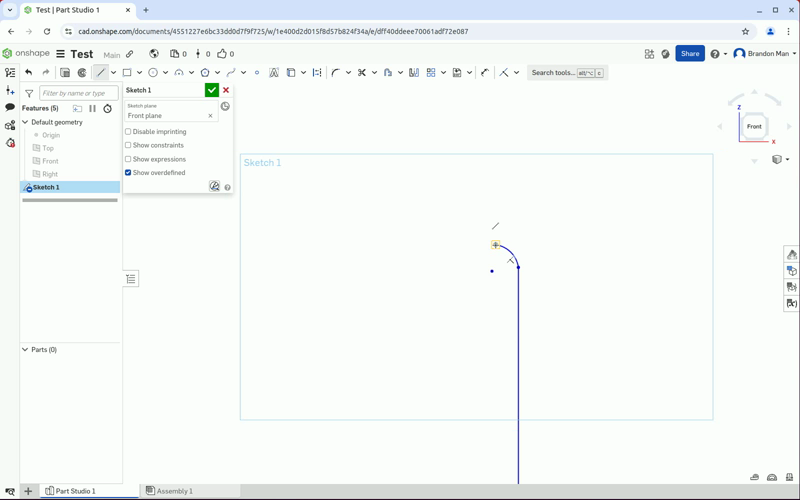
scroll(-6)
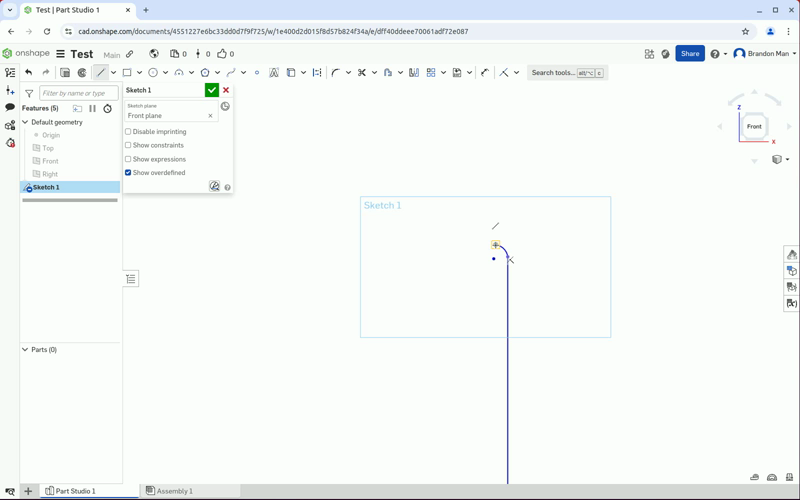
scroll(-6)
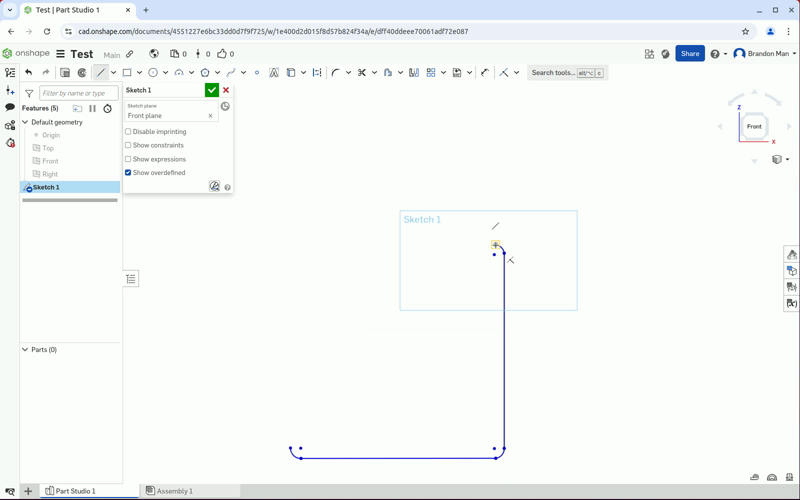
scroll(-6)
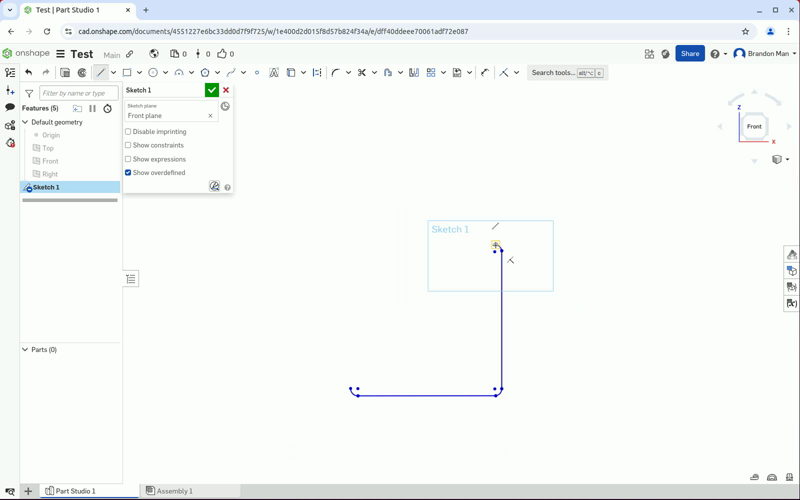
scroll(-6)
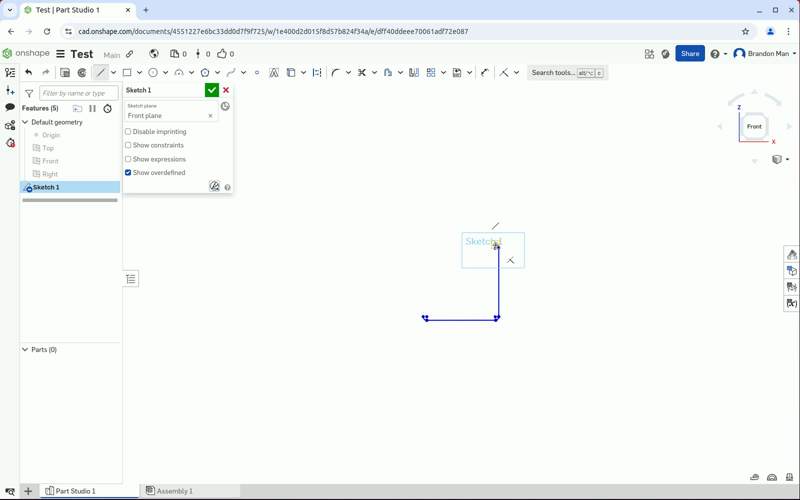
key_down(shift)
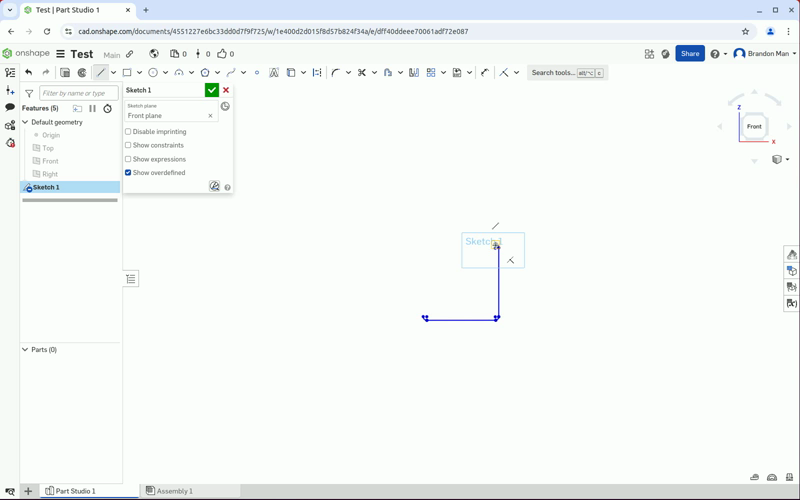
mouse_move(426, 244)
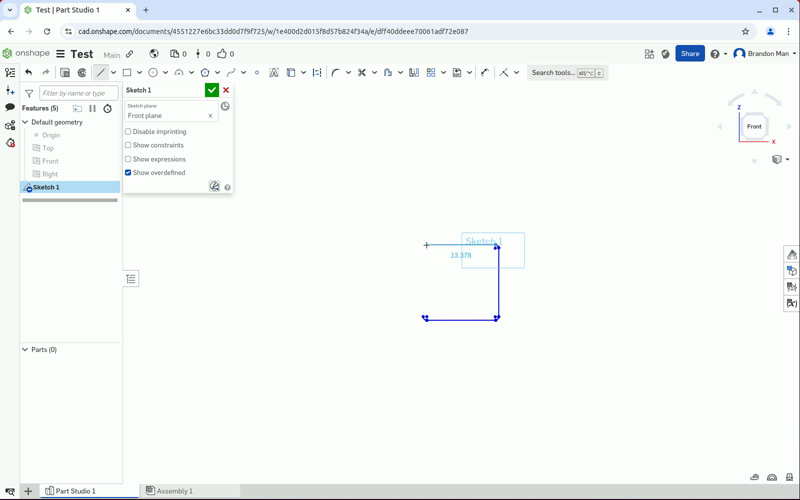
click(426, 244)
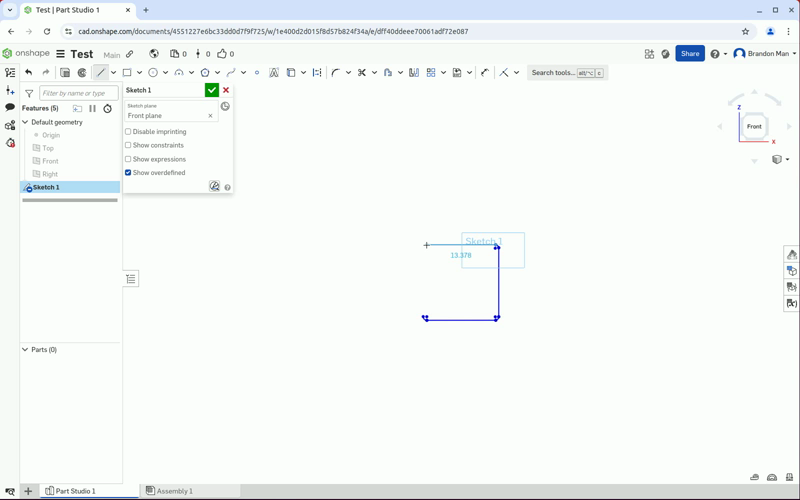
key_up(shift)
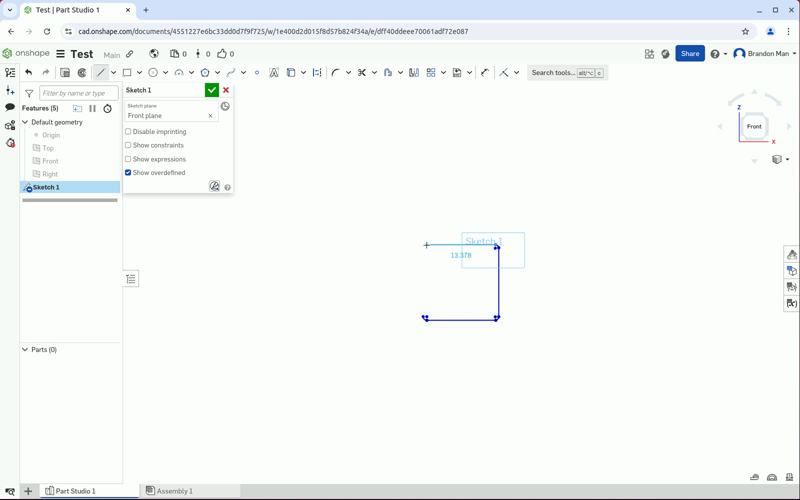
key(esc)
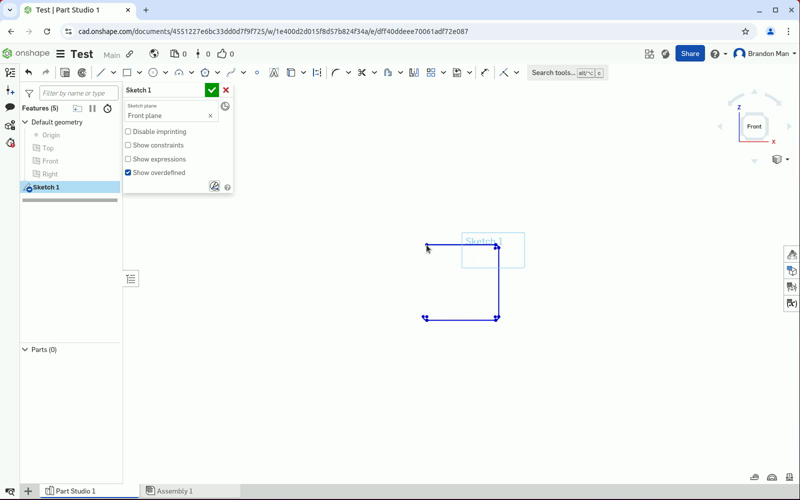
key(a)
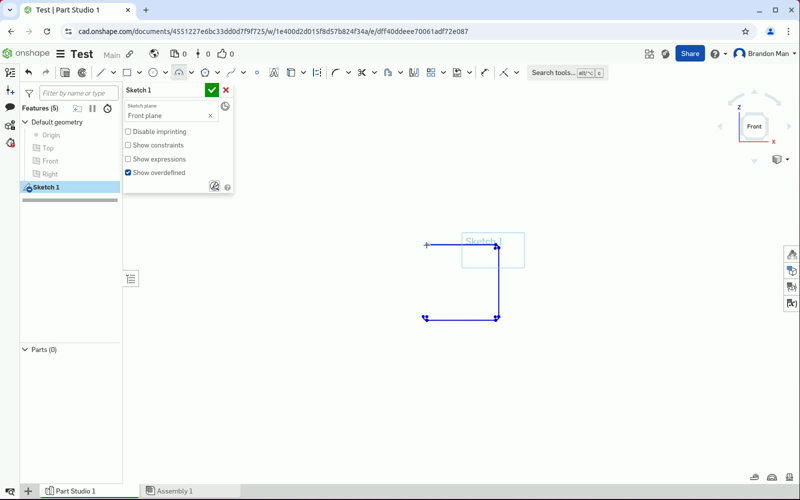
mouse_move(426, 244)
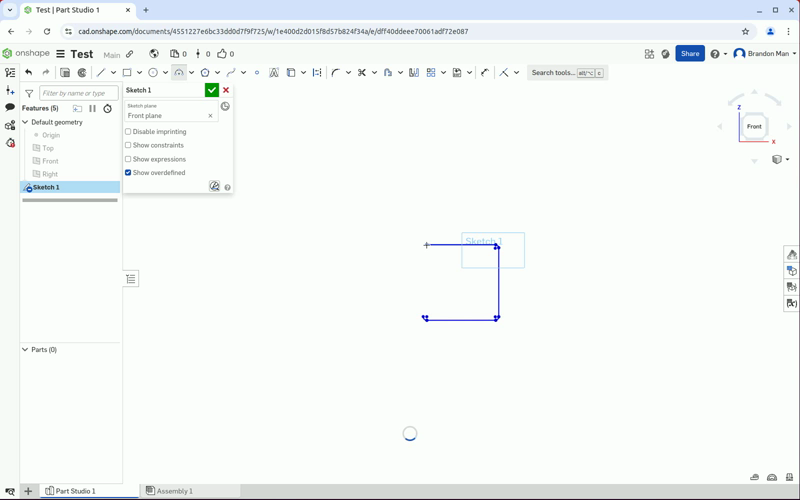
click(426, 244)
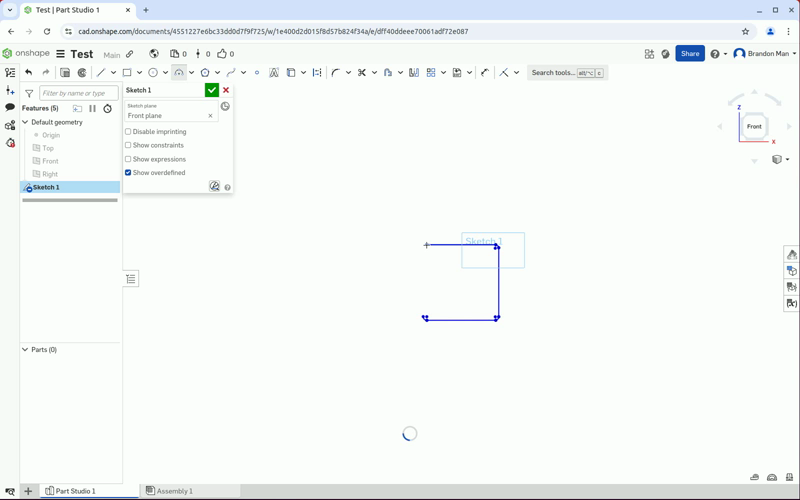
key_down(shift)
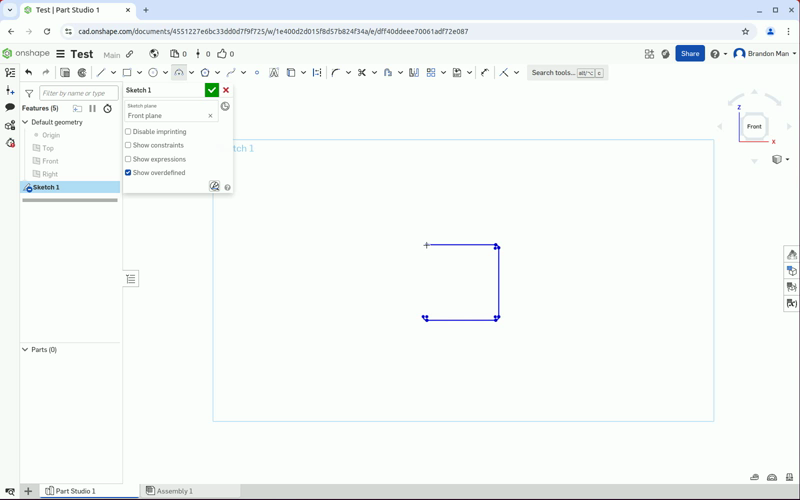
mouse_move(423, 247)
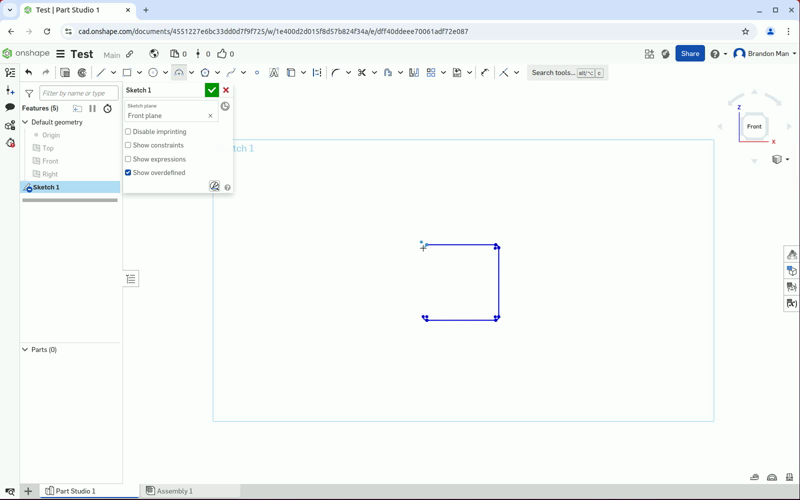
scroll(6)
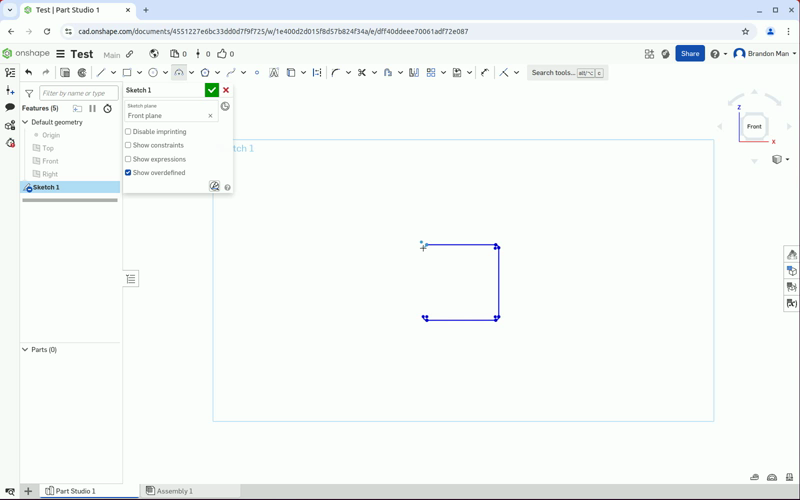
scroll(6)
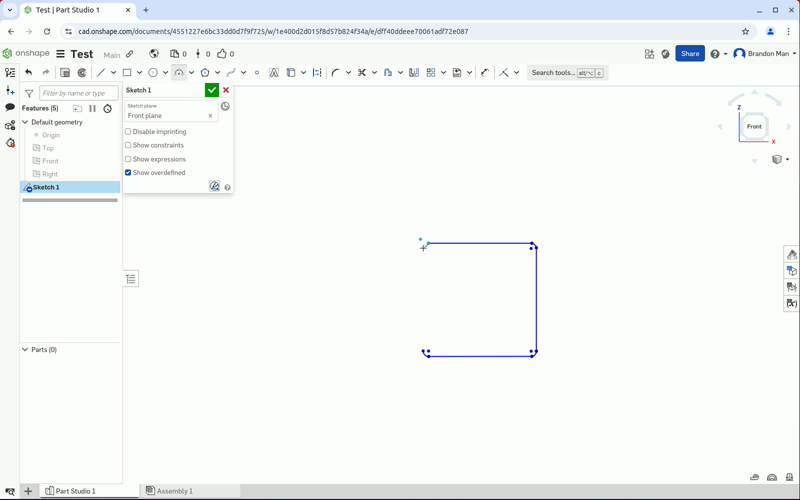
scroll(6)
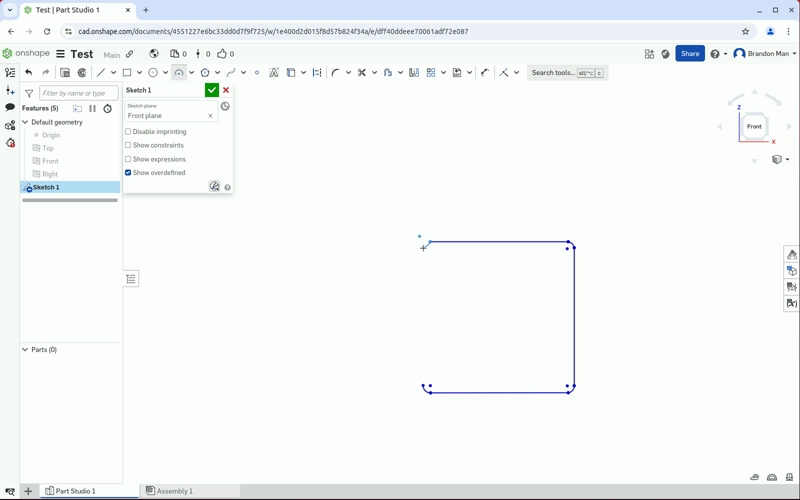
scroll(6)
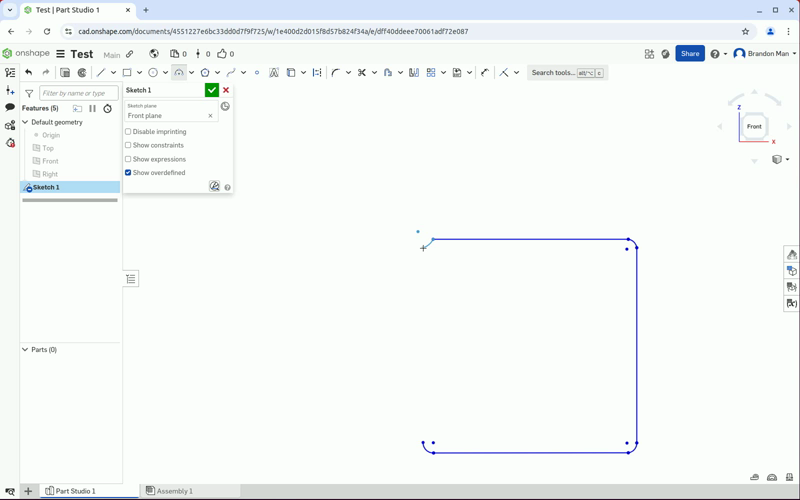
scroll(6)
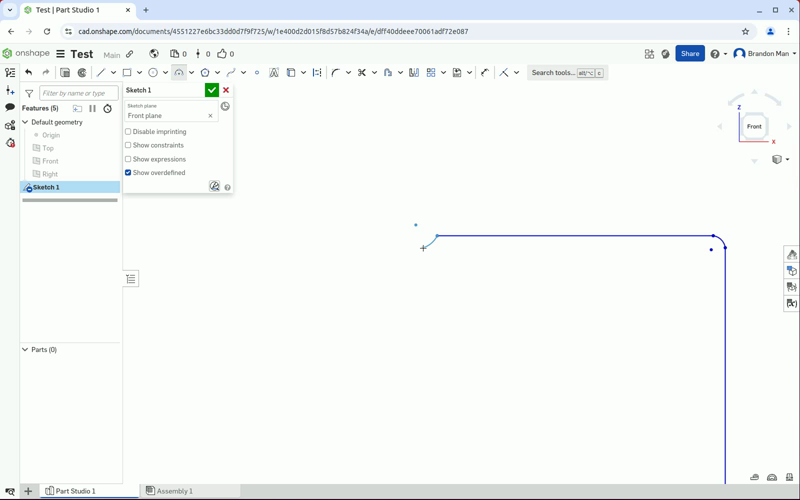
scroll(6)
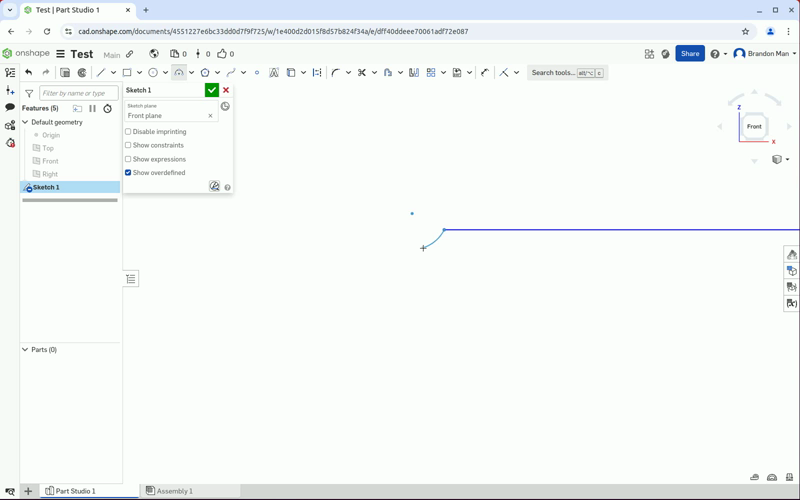
scroll(6)
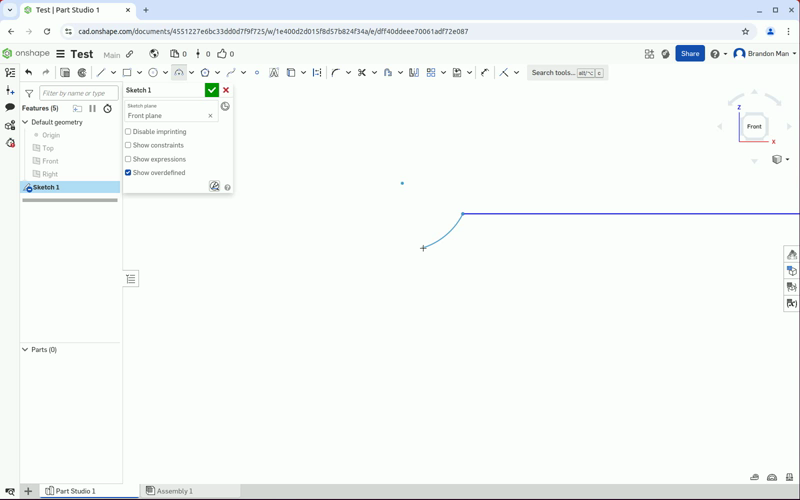
click(423, 247)
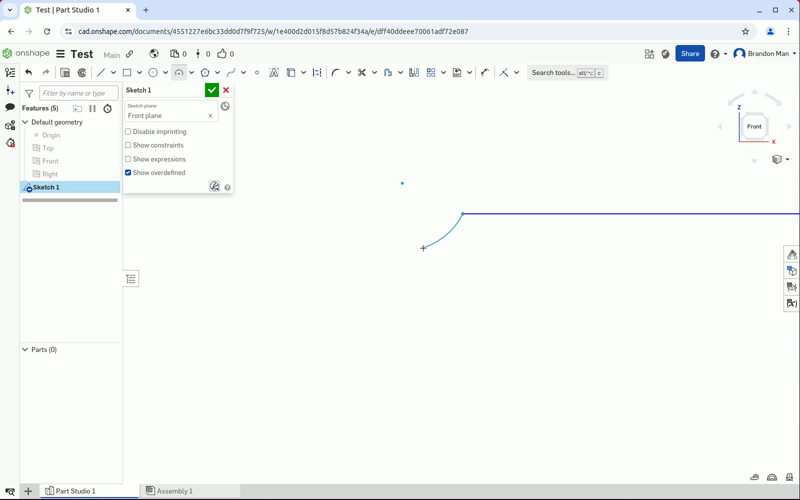
scroll(-6)
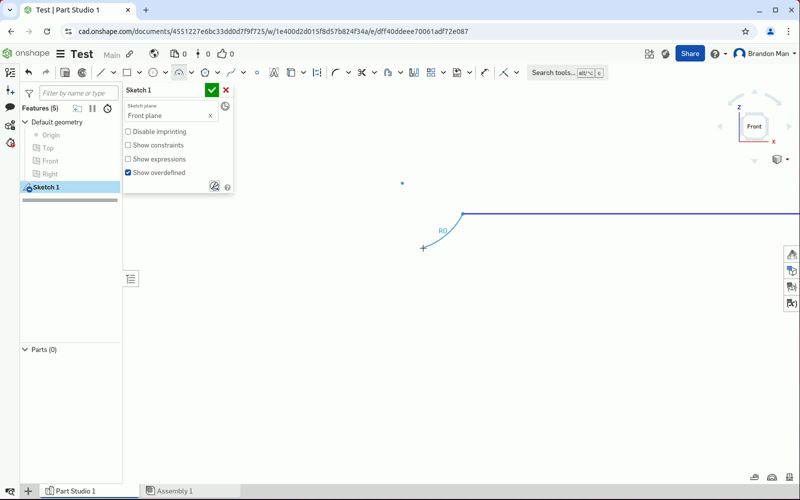
scroll(-6)
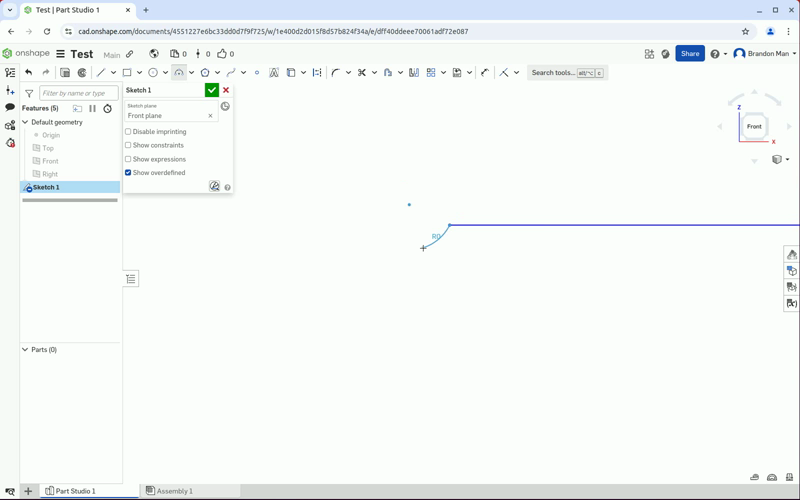
scroll(-6)
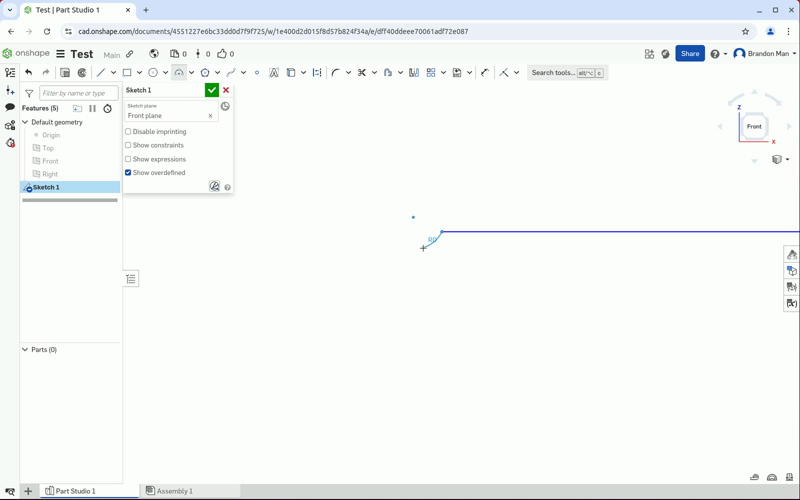
scroll(-6)
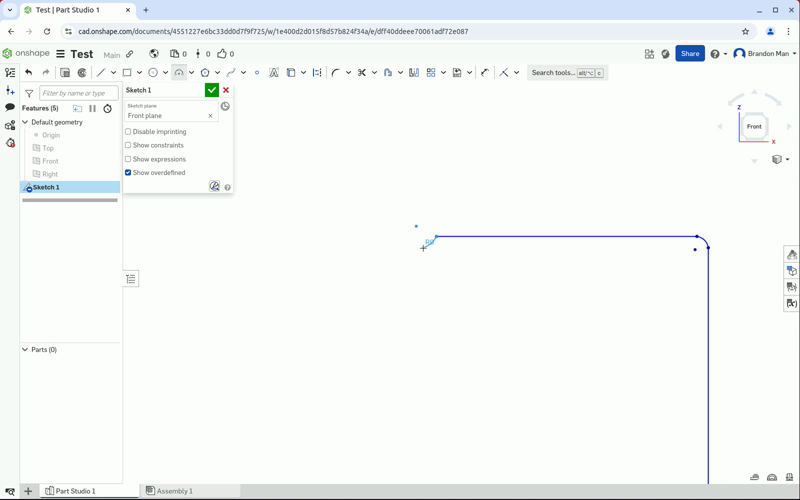
scroll(-6)
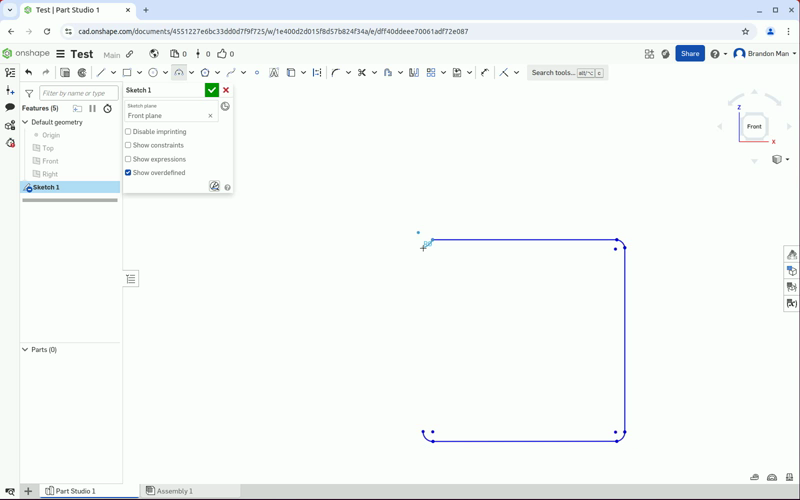
scroll(-6)
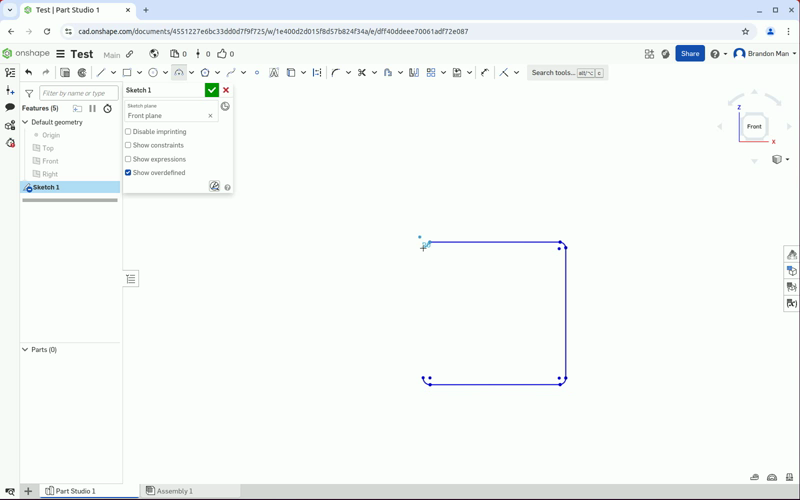
scroll(-6)
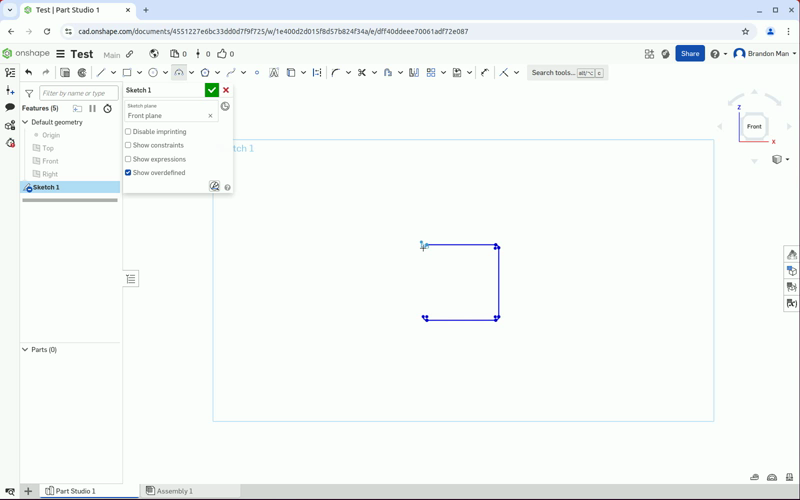
mouse_move(424, 245)
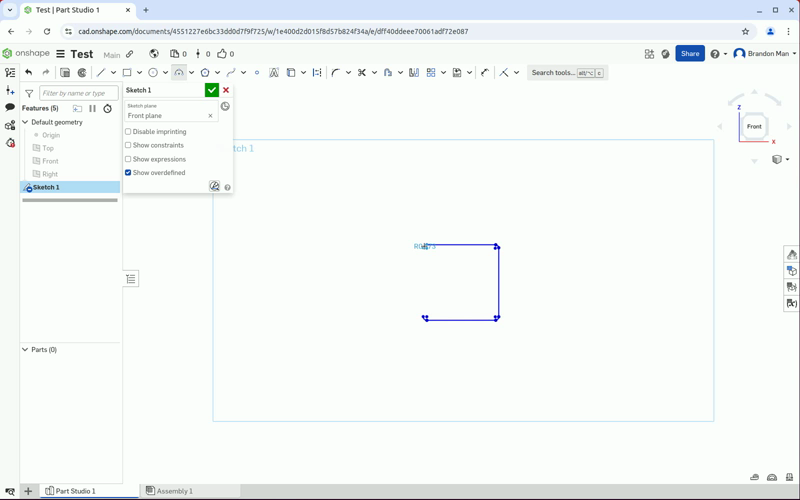
scroll(6)
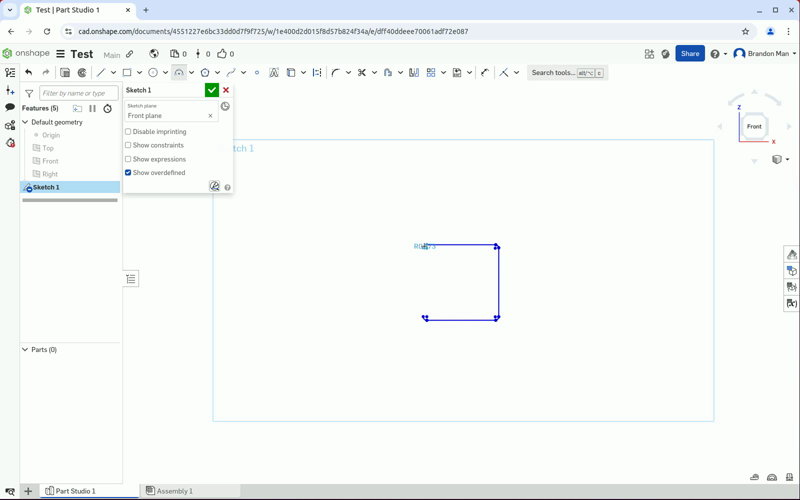
scroll(6)
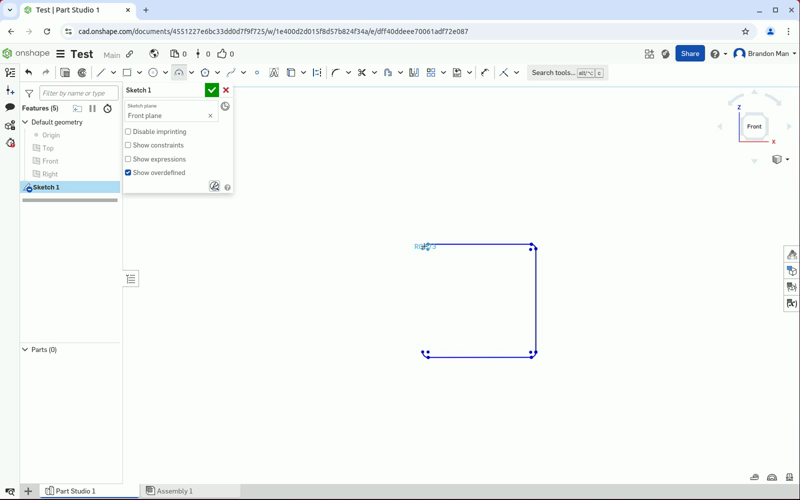
scroll(6)
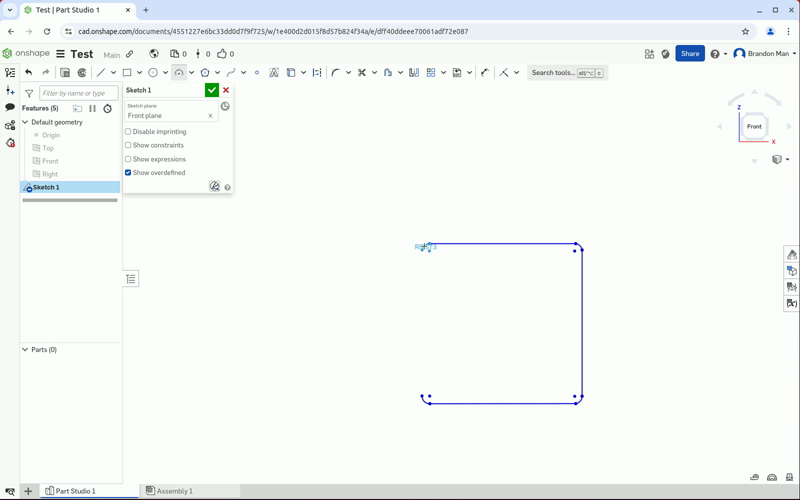
scroll(6)
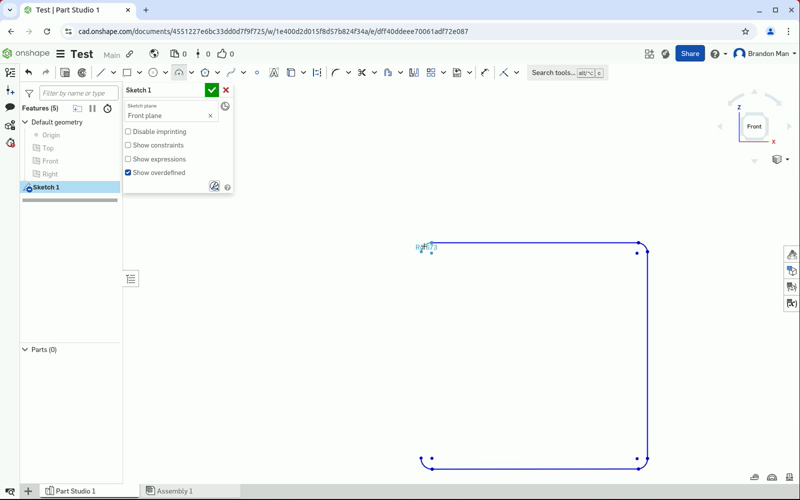
scroll(6)
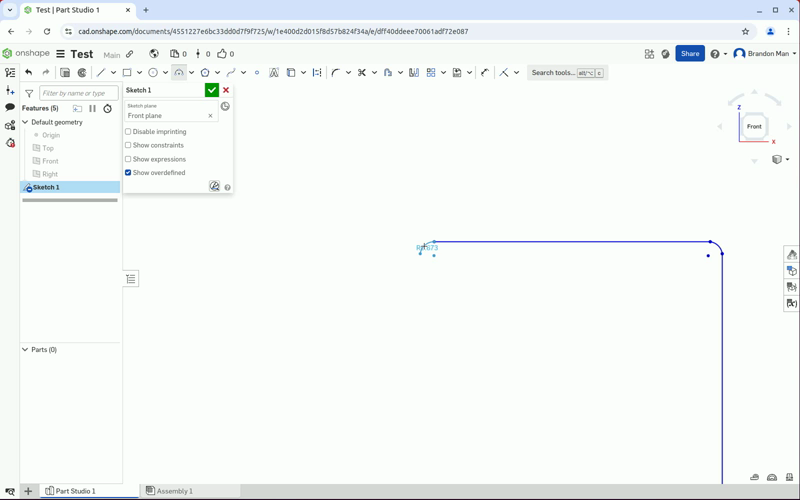
scroll(6)
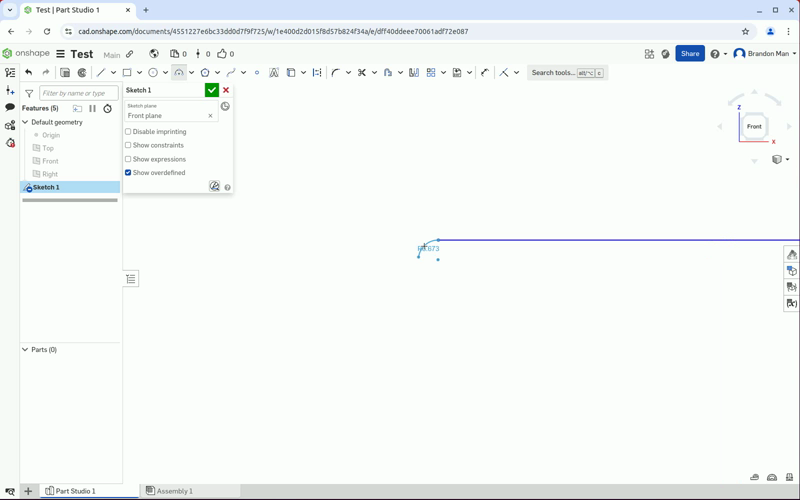
scroll(6)
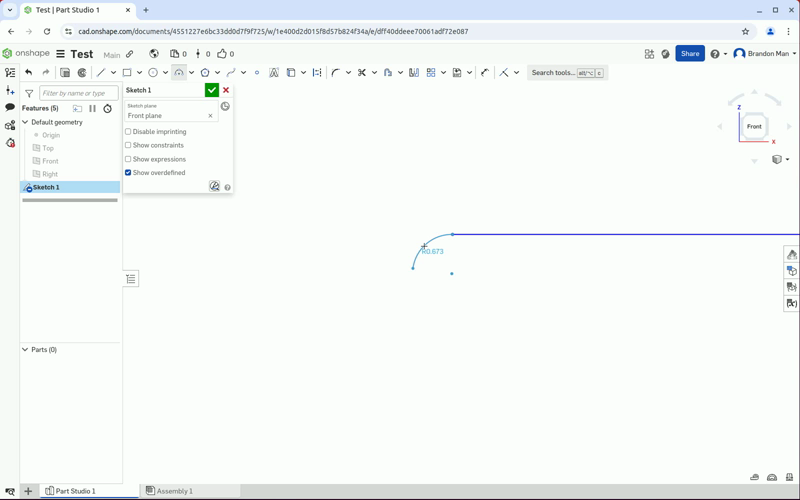
click(424, 245)
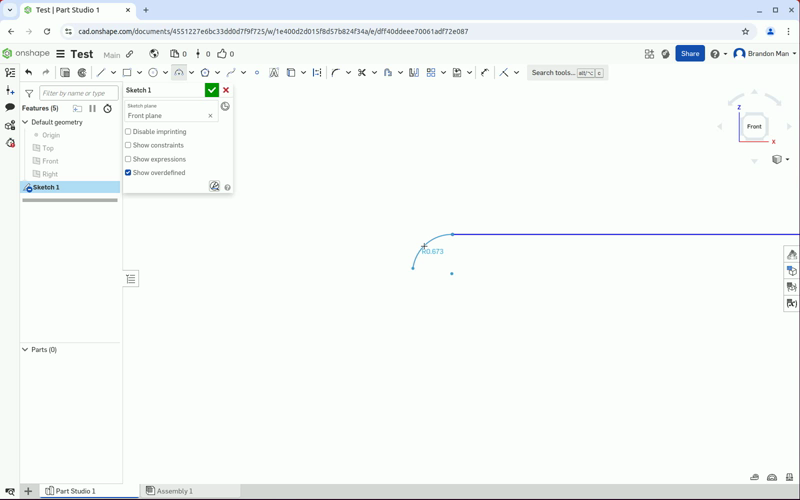
scroll(-6)
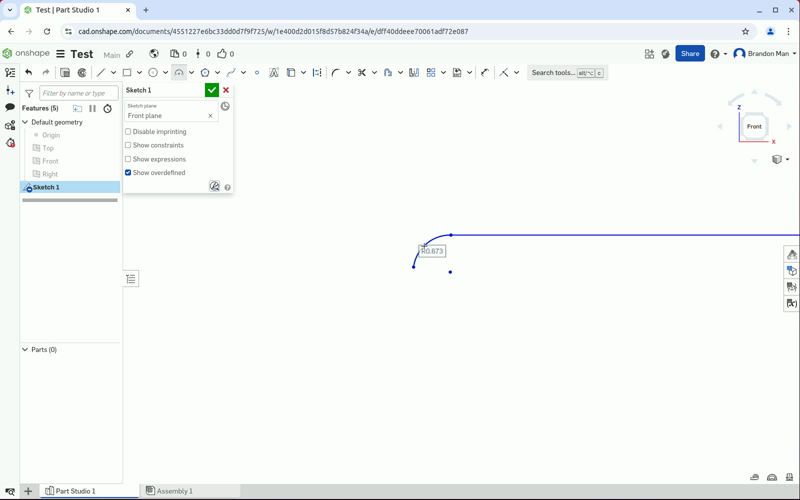
scroll(-6)
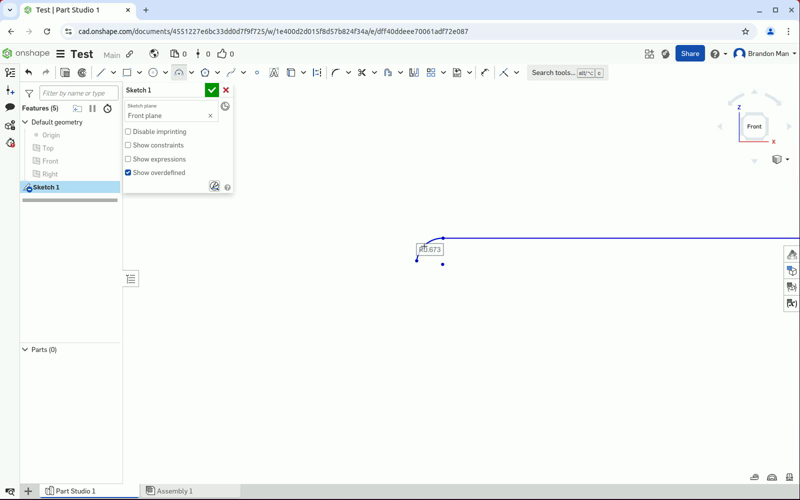
scroll(-6)
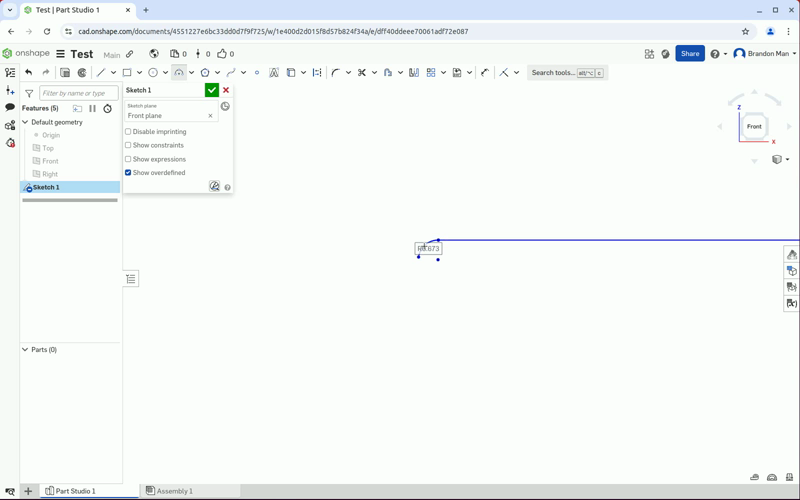
scroll(-6)
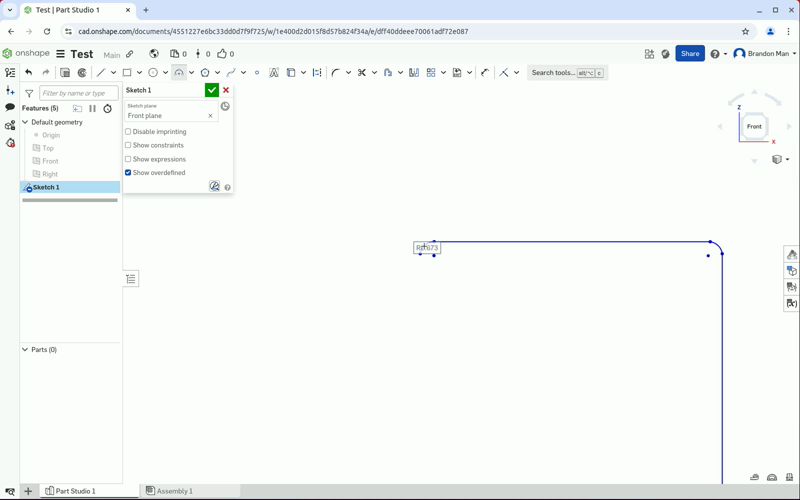
scroll(-6)
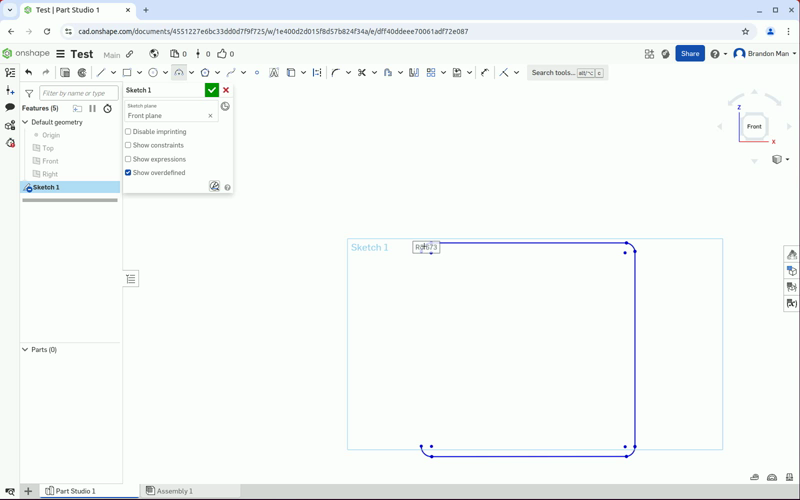
scroll(-6)
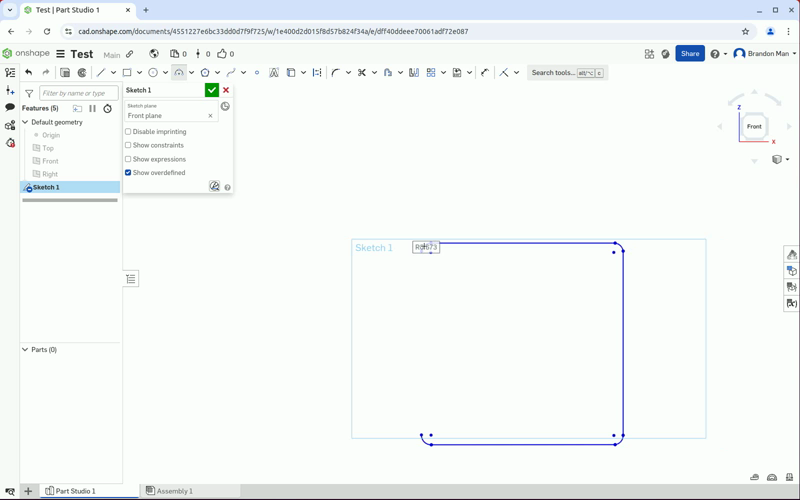
scroll(-6)
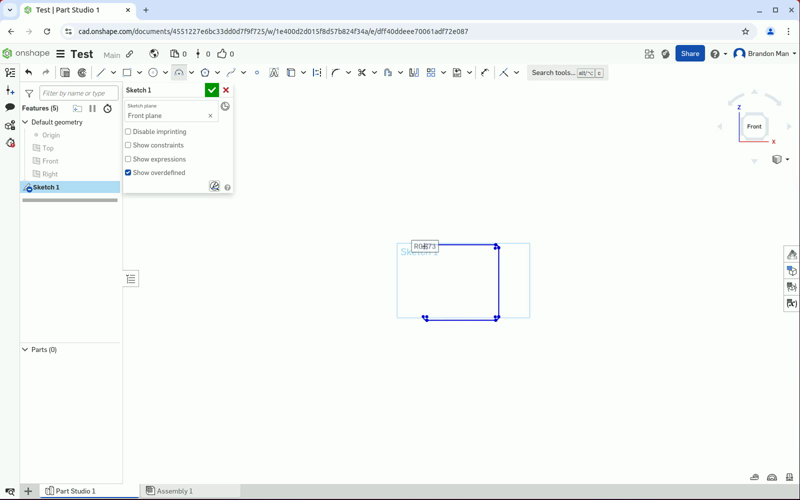
key_up(shift)
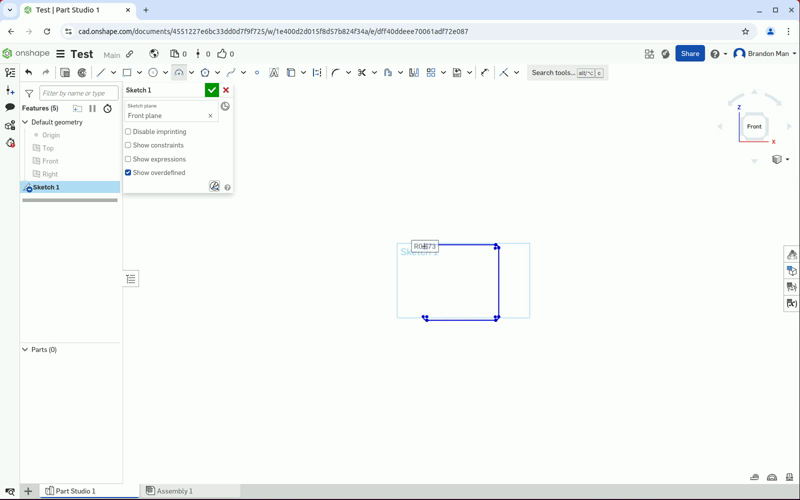
key(esc)
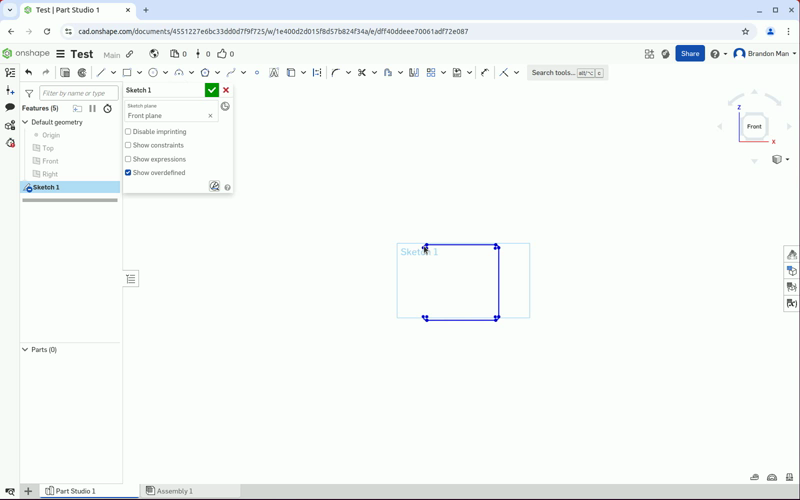
key(l)
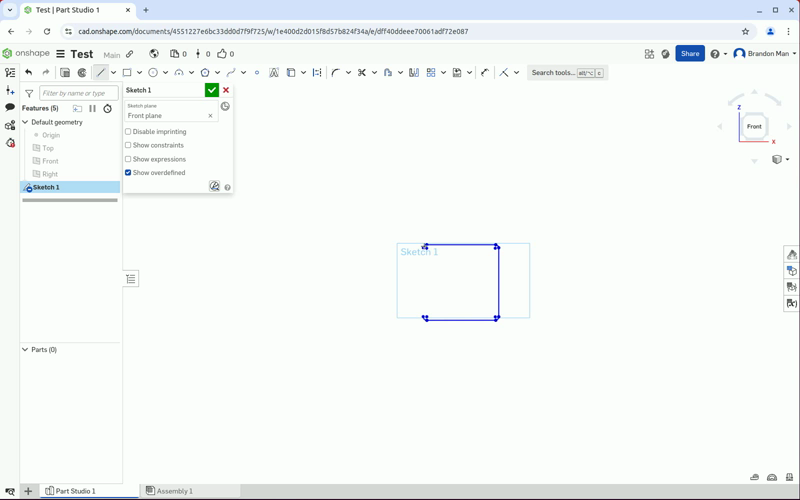
mouse_move(423, 247)
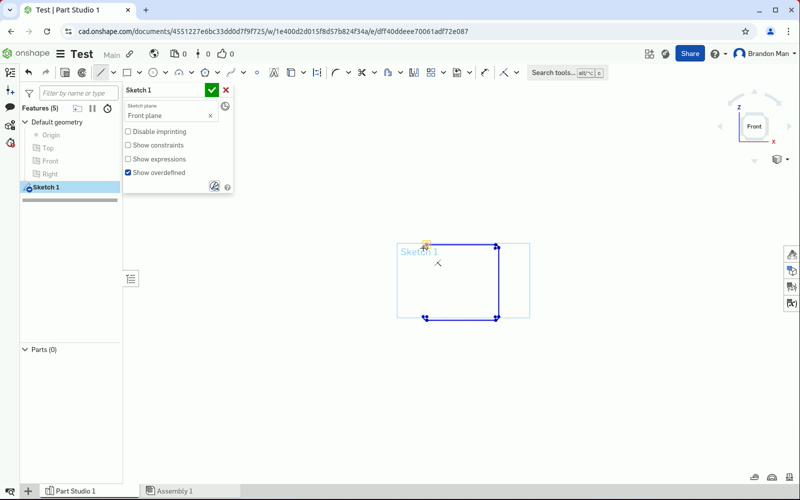
scroll(6)
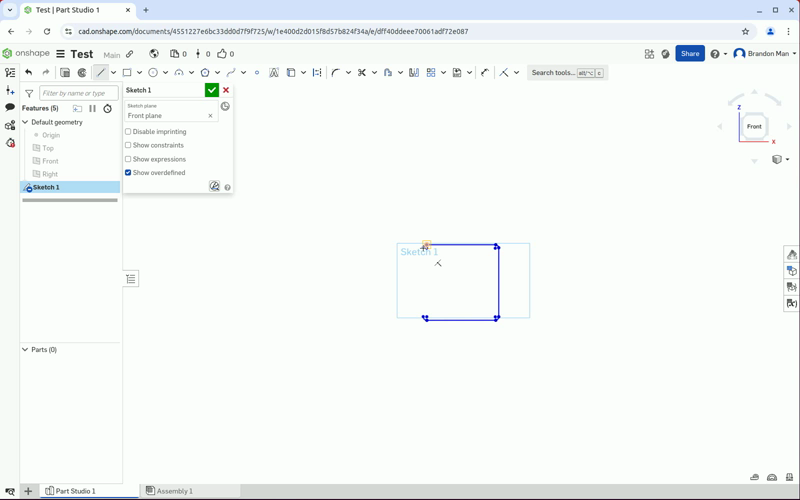
scroll(6)
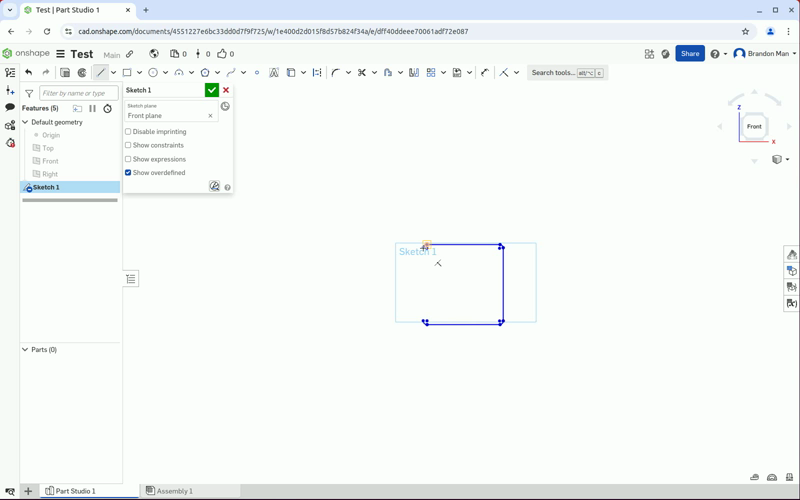
scroll(6)
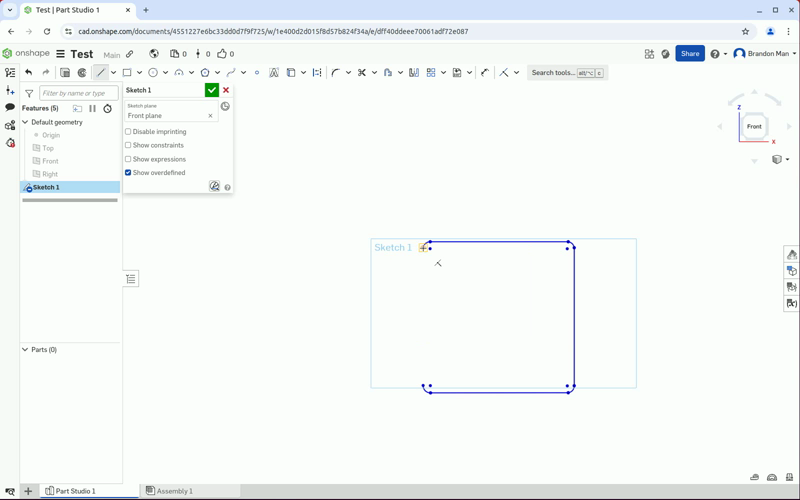
scroll(6)
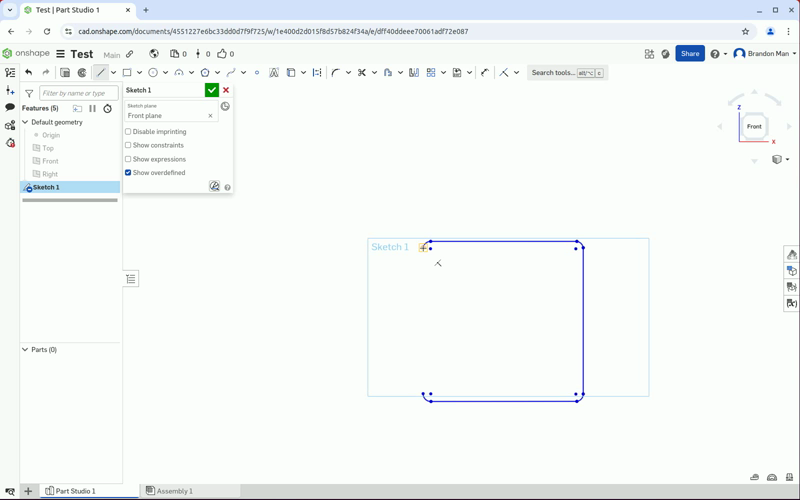
scroll(6)
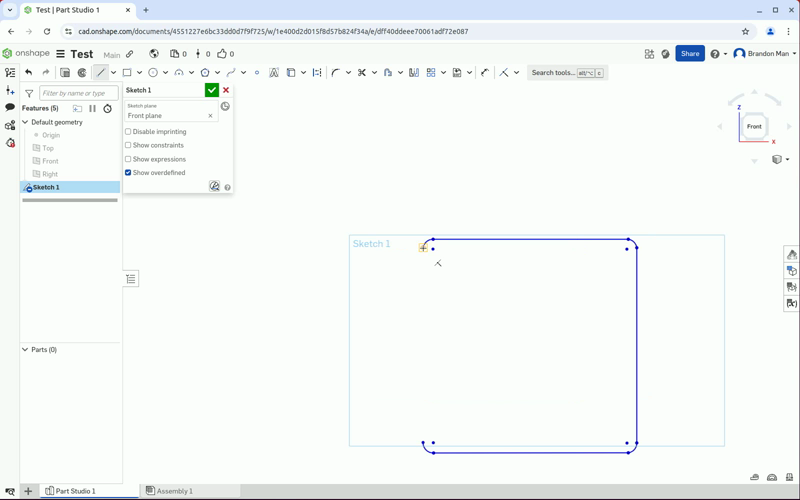
scroll(6)
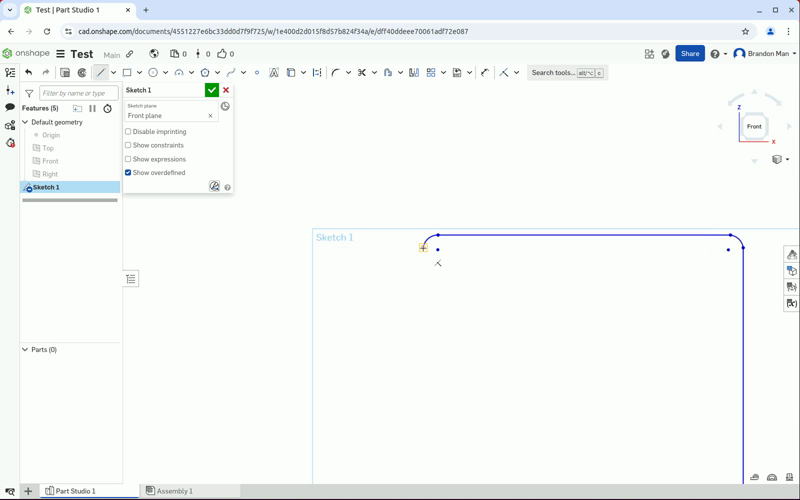
scroll(6)
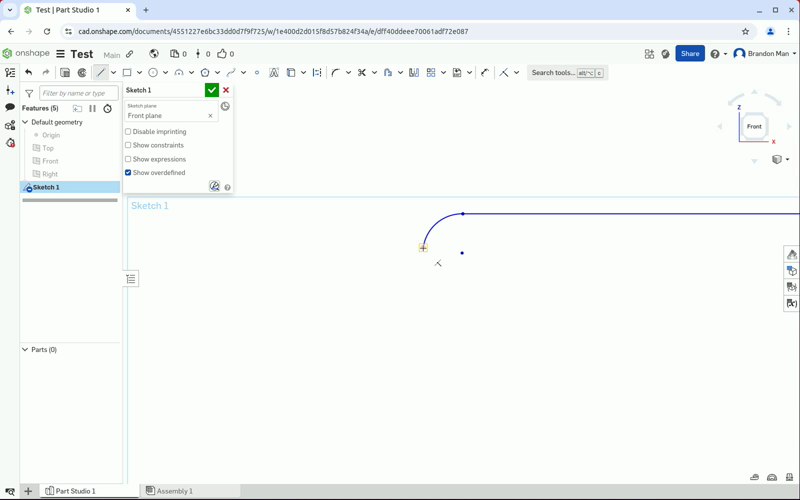
click(423, 247)
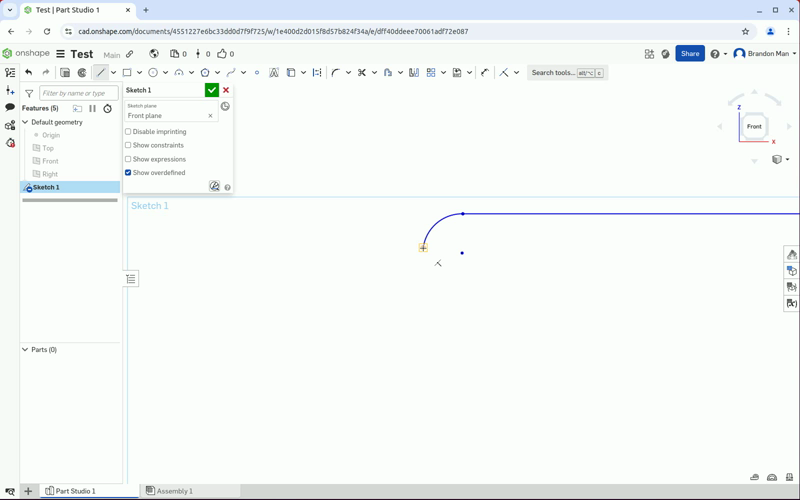
scroll(-6)
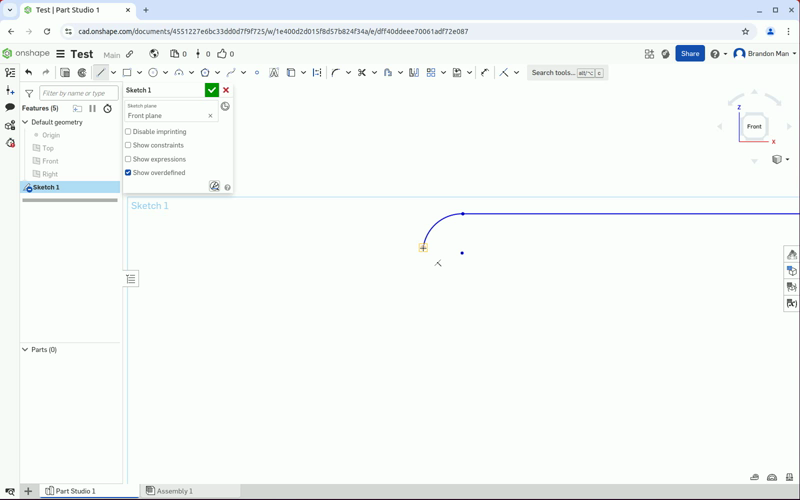
scroll(-6)
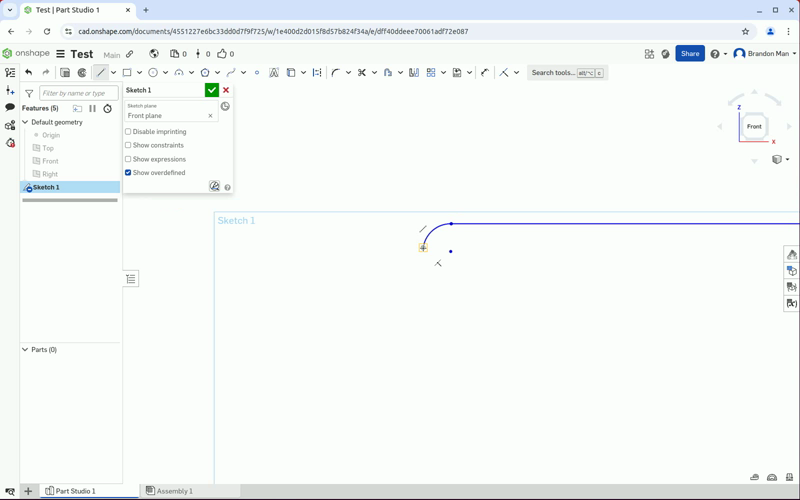
scroll(-6)
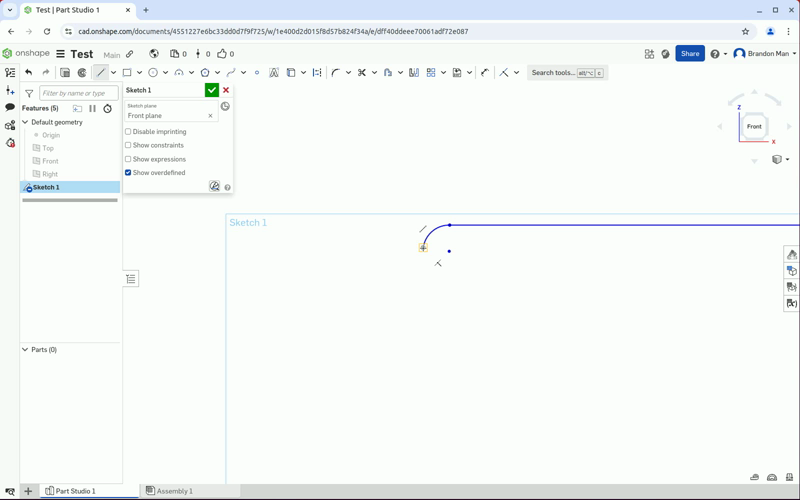
scroll(-6)
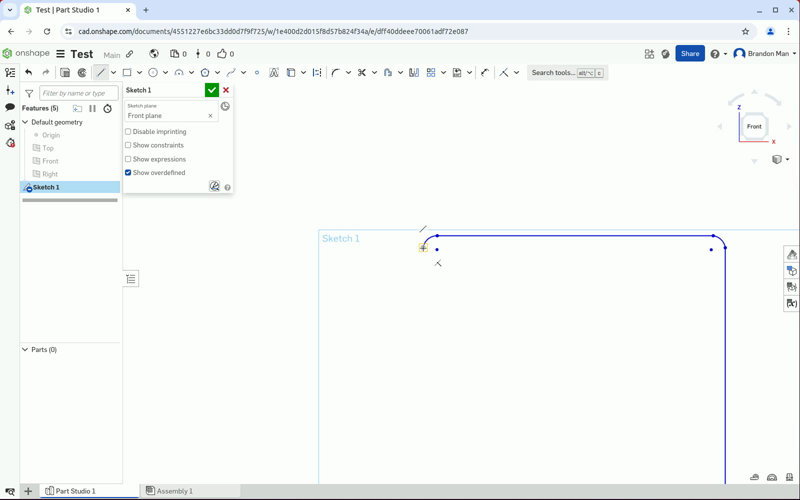
scroll(-6)
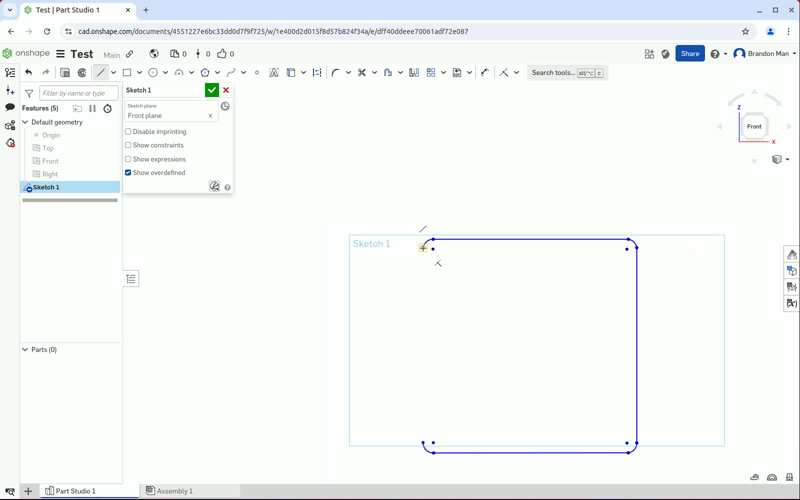
scroll(-6)
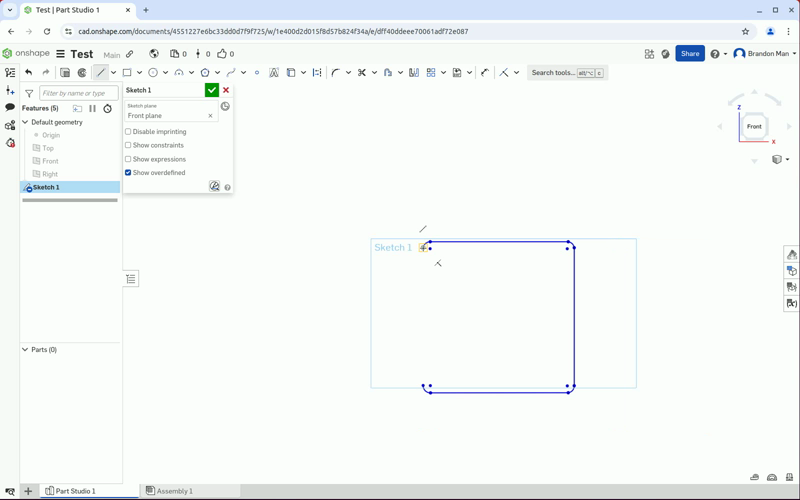
scroll(-6)
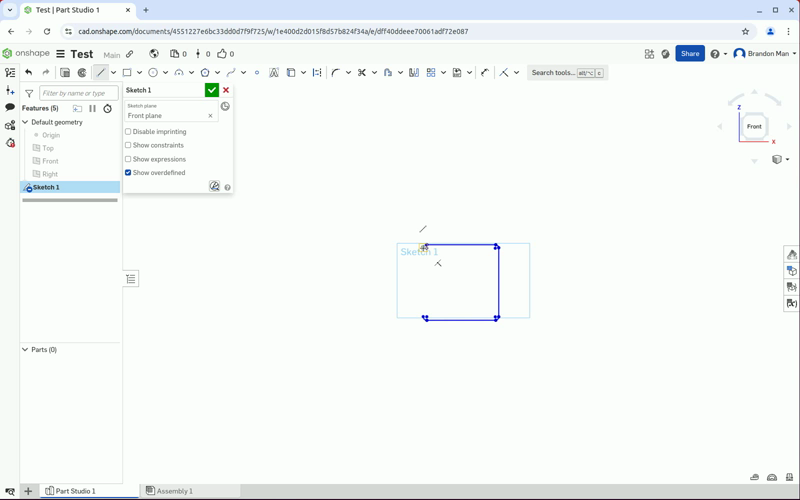
key_down(shift)
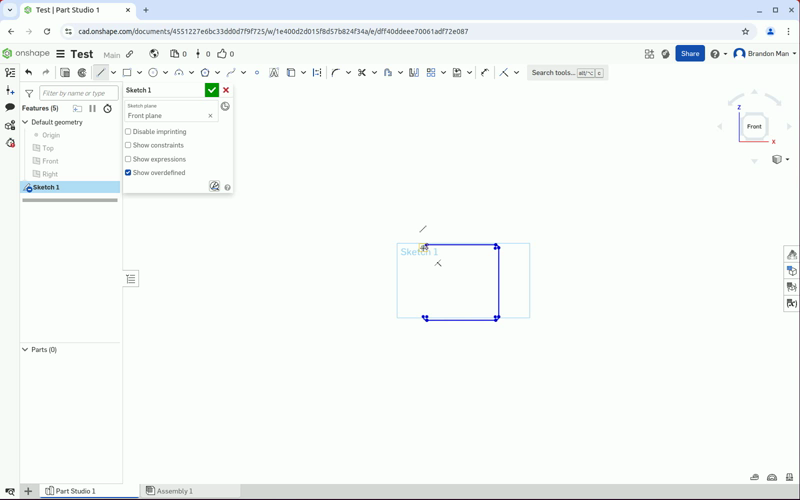
mouse_move(423, 316)
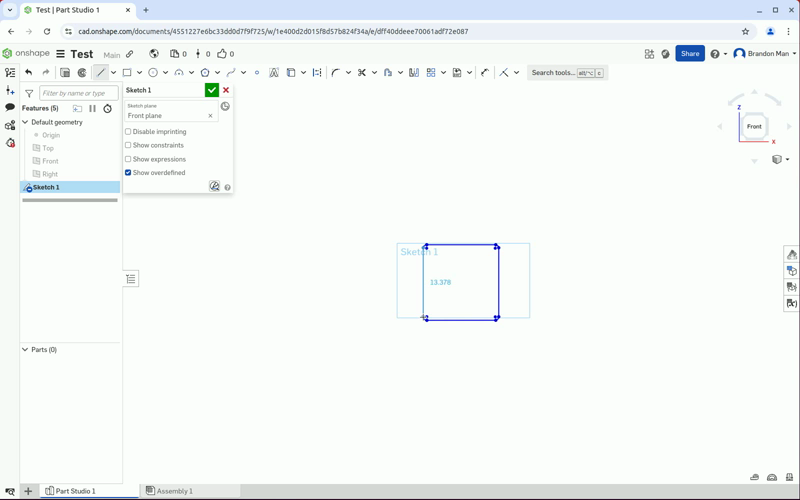
scroll(6)
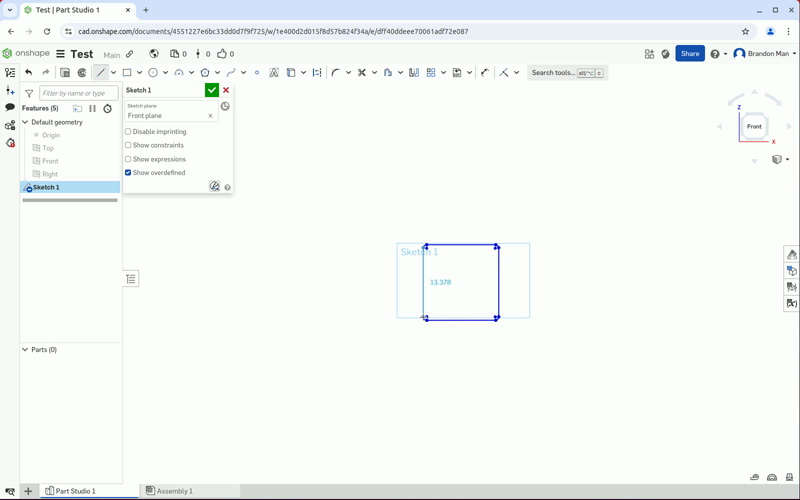
scroll(6)
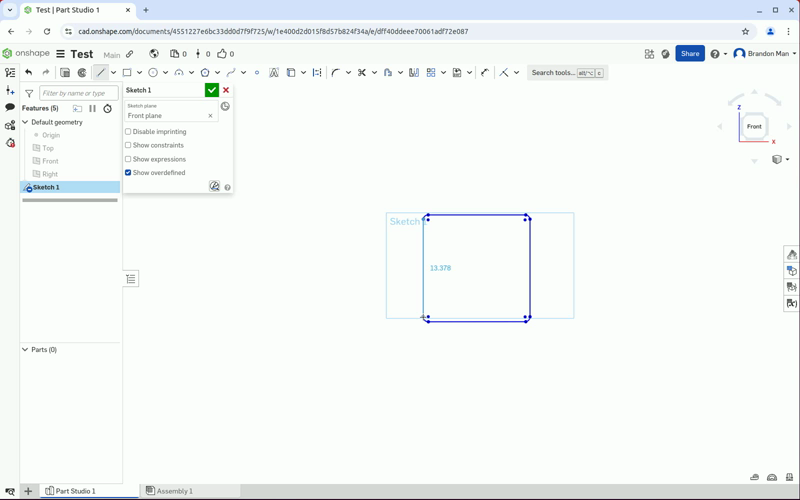
scroll(6)
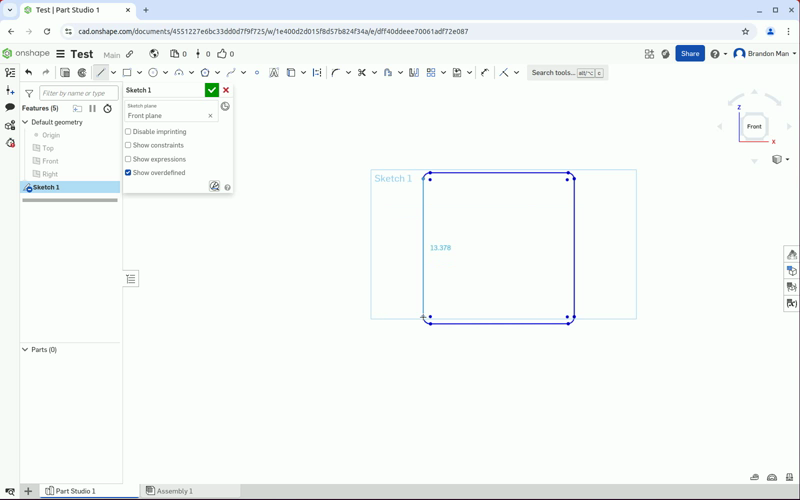
scroll(6)
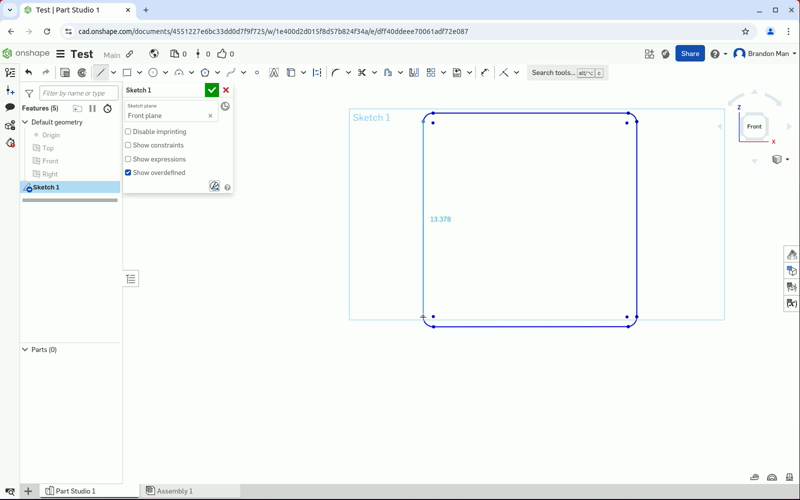
scroll(6)
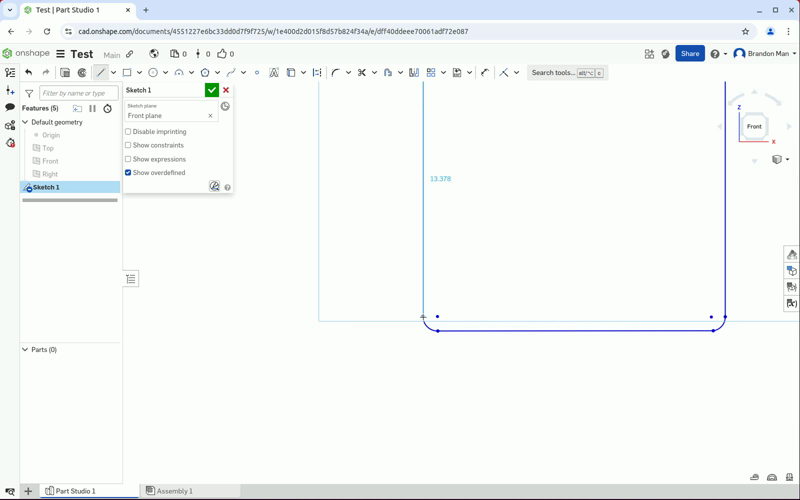
scroll(6)
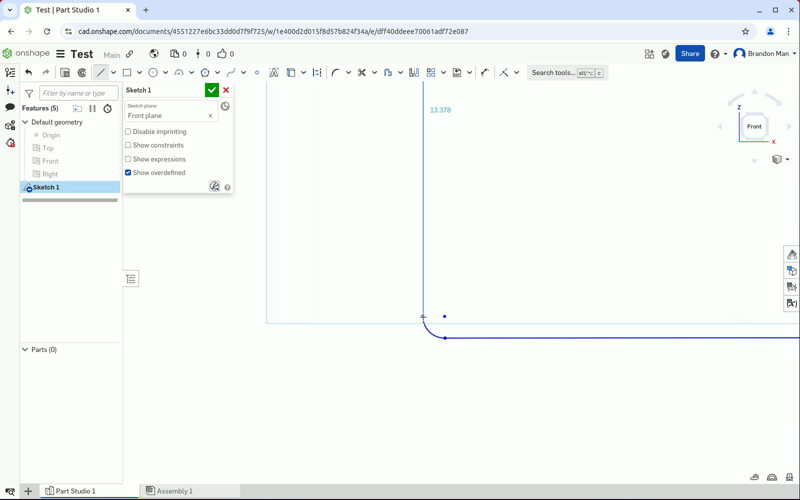
scroll(6)
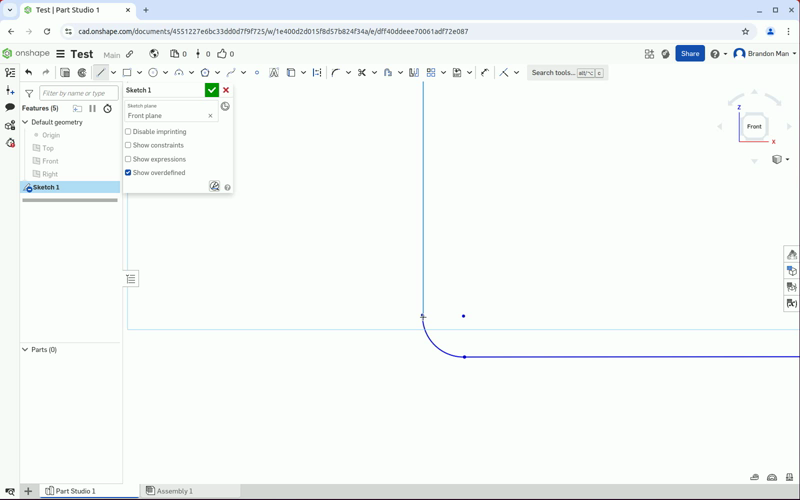
key_up(shift)
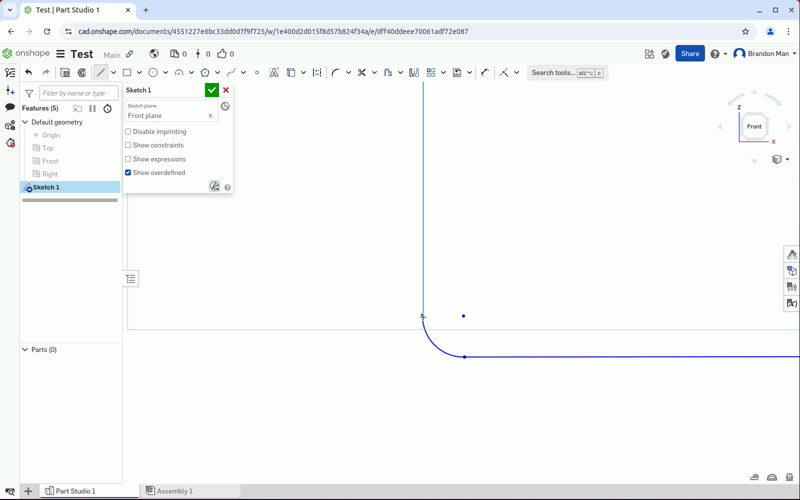
click(423, 316)
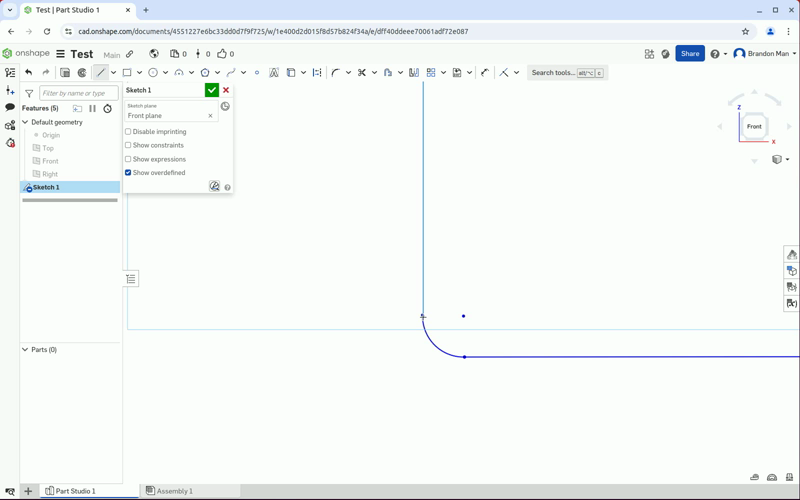
scroll(-6)
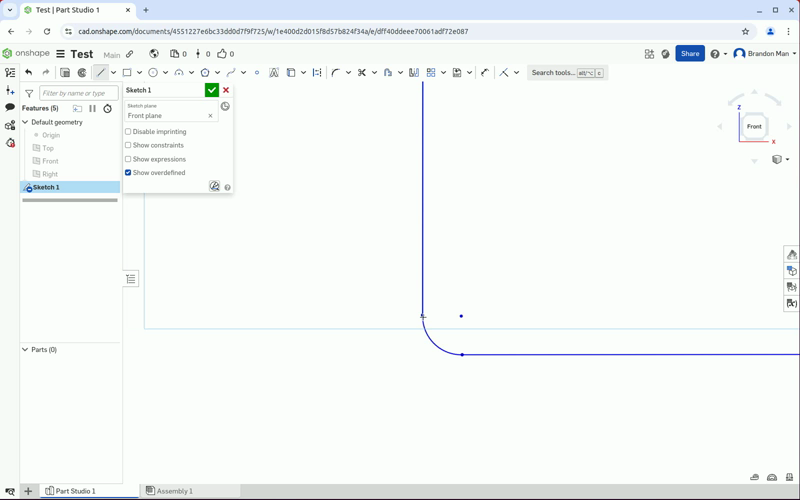
scroll(-6)
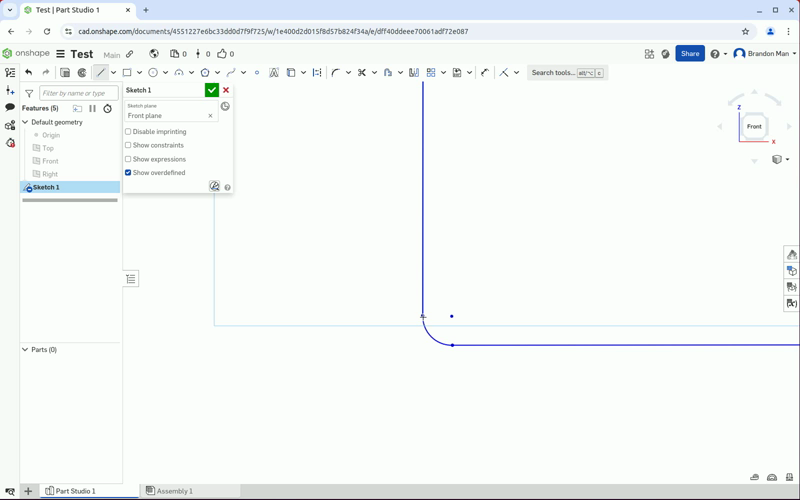
scroll(-6)
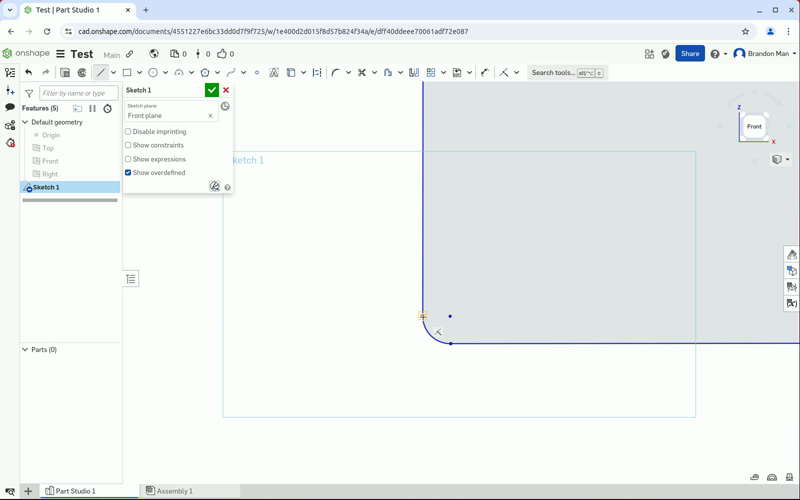
scroll(-6)
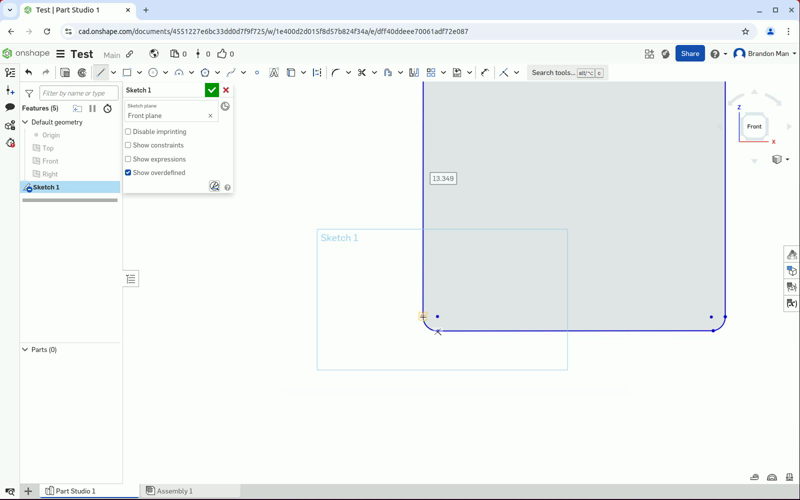
scroll(-6)
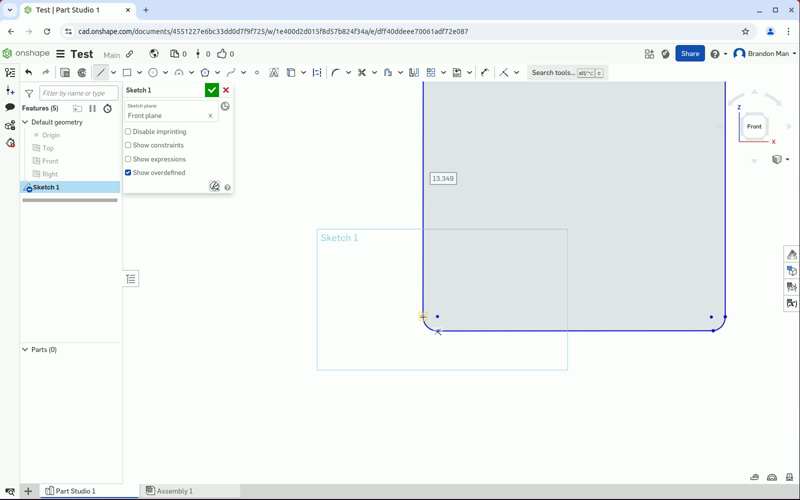
scroll(-6)
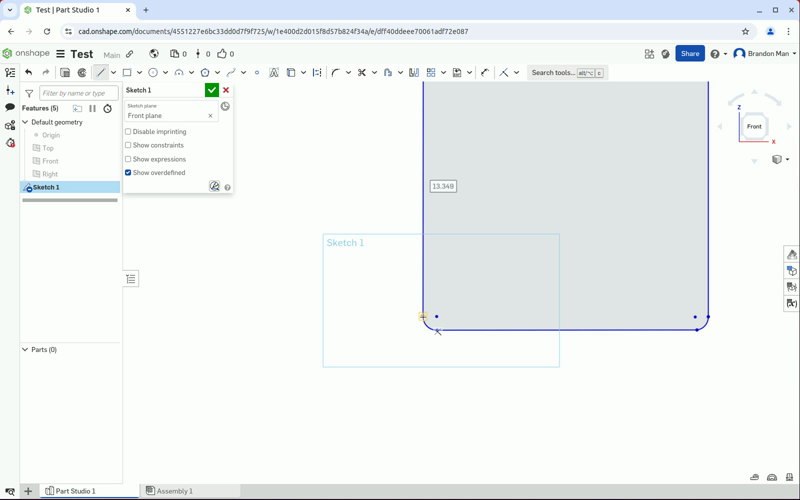
scroll(-6)
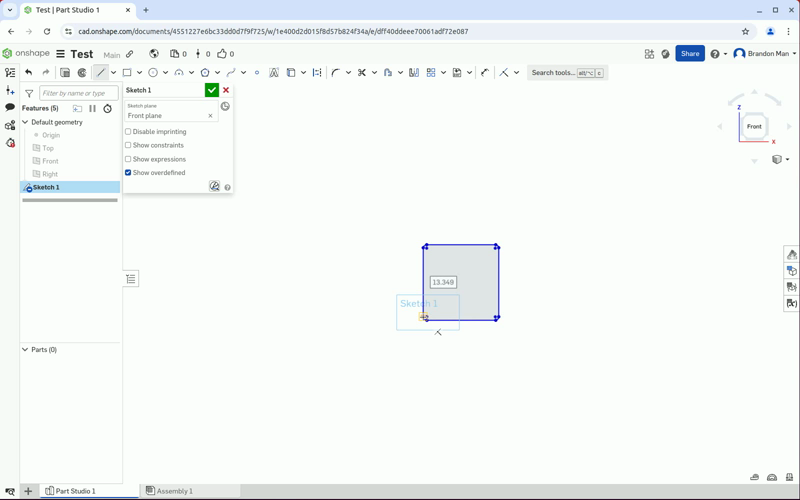
key(esc)
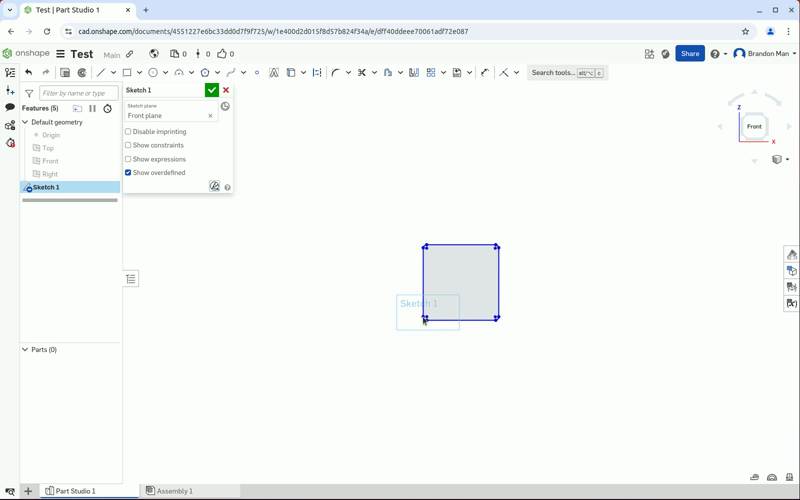
key(a)
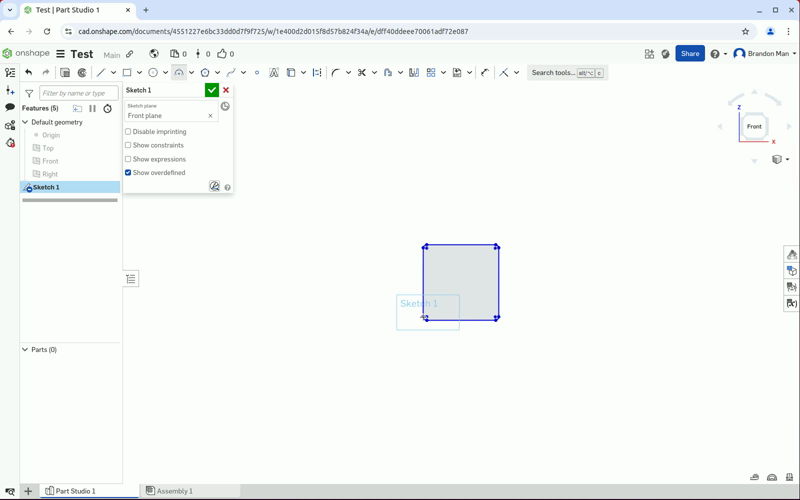
key_down(shift)
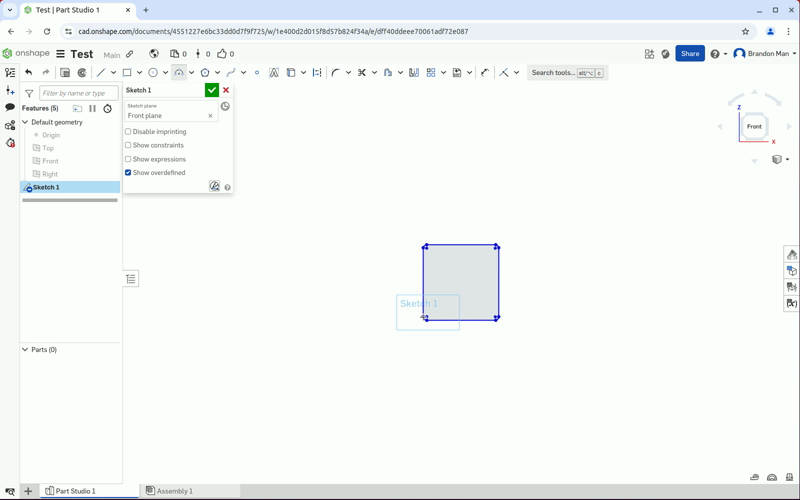
mouse_move(424, 316)
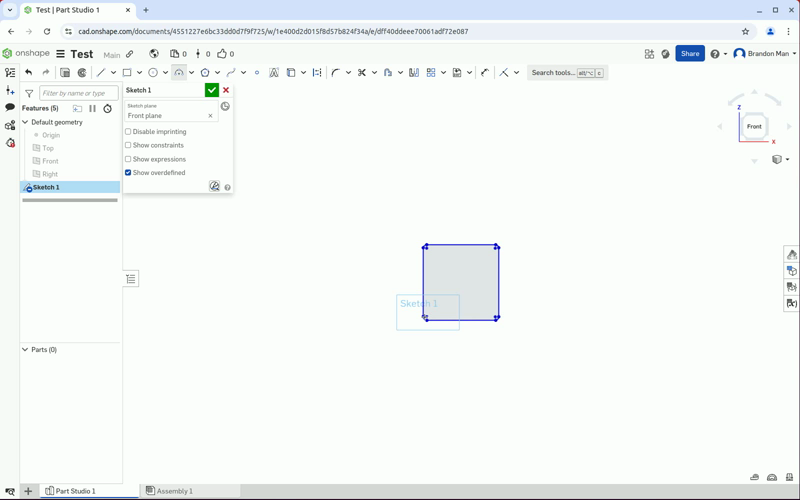
scroll(6)
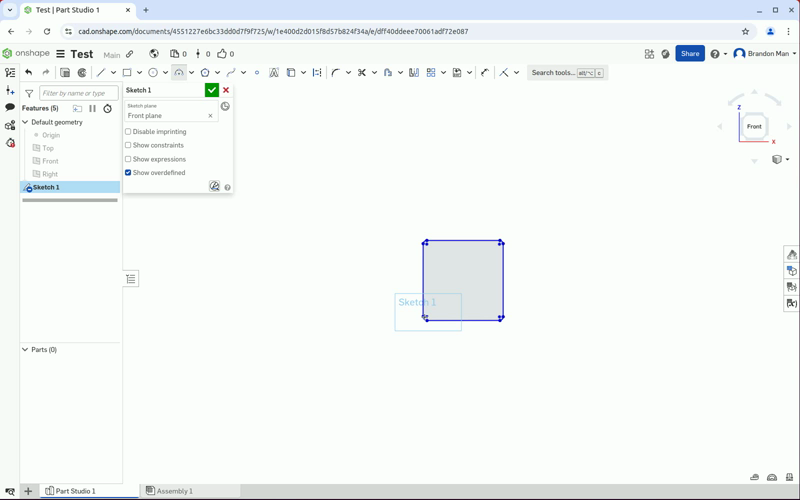
scroll(6)
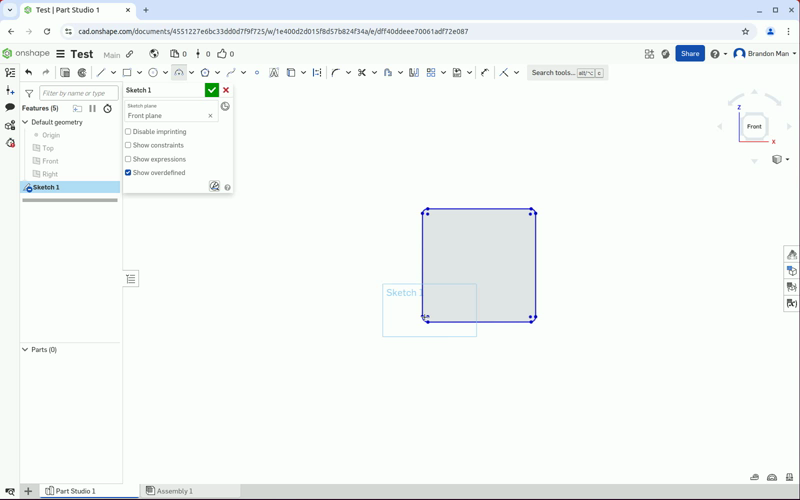
scroll(6)
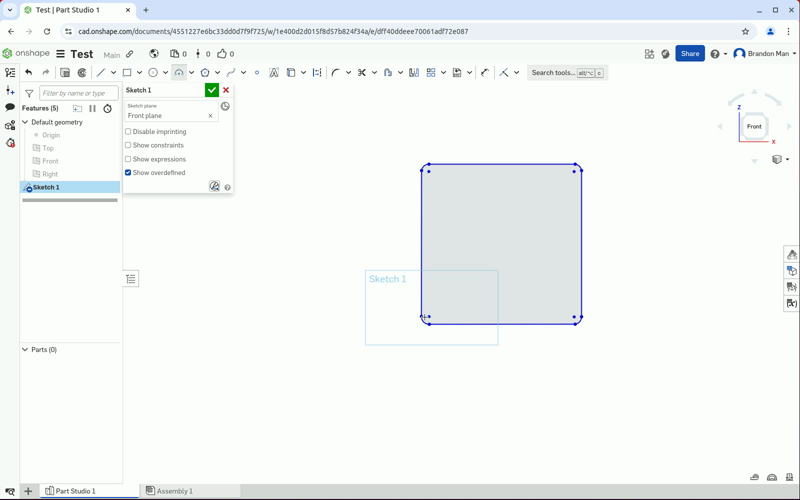
scroll(6)
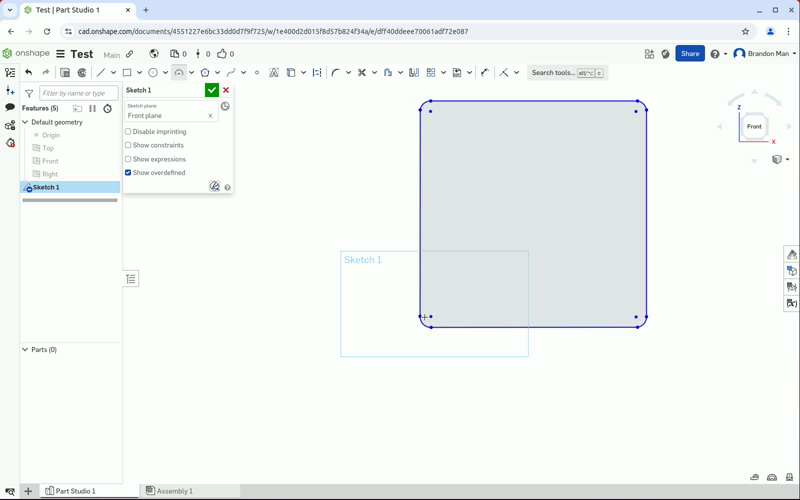
scroll(6)
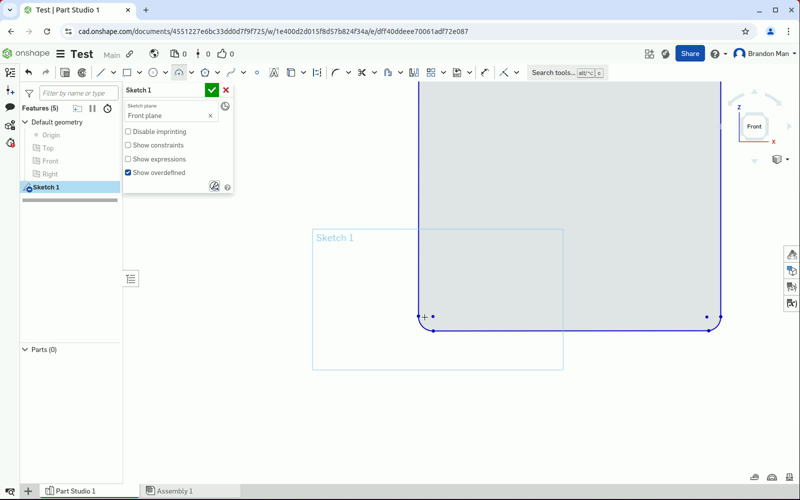
scroll(6)
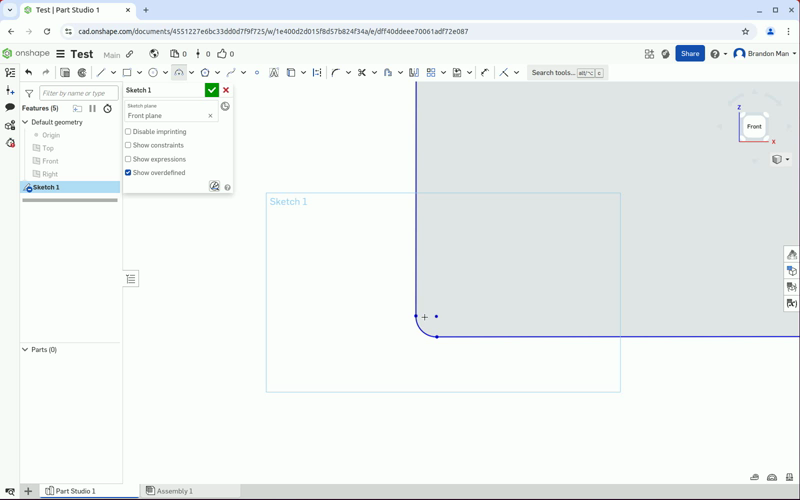
scroll(6)
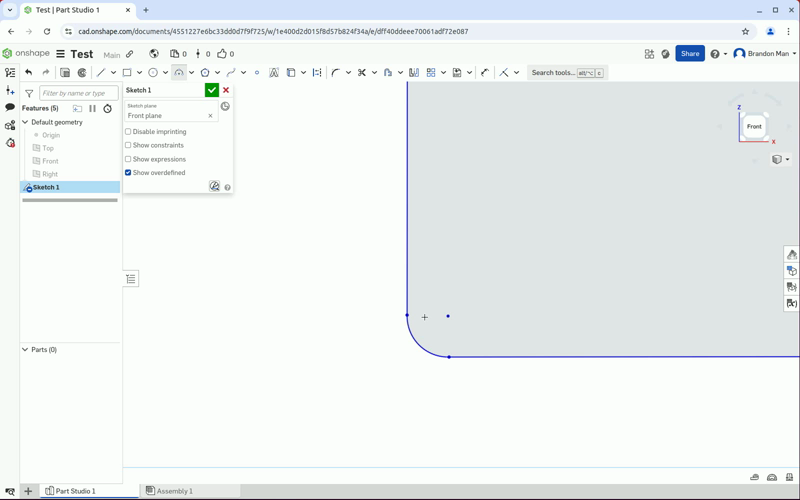
click(424, 316)
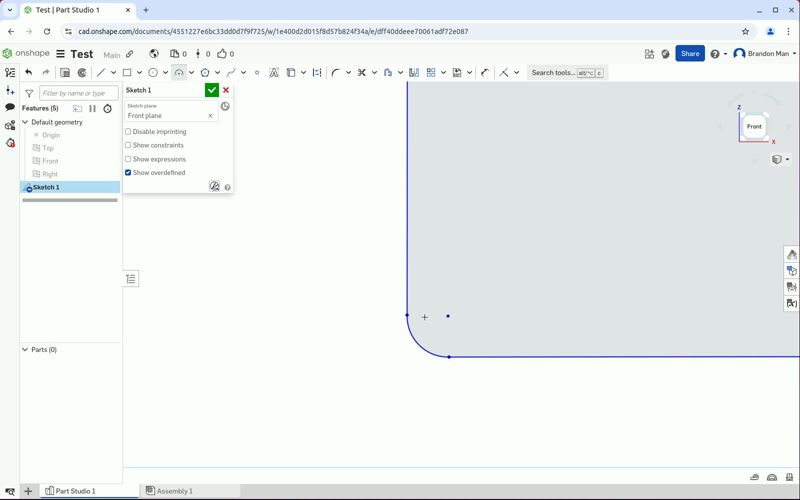
scroll(-6)
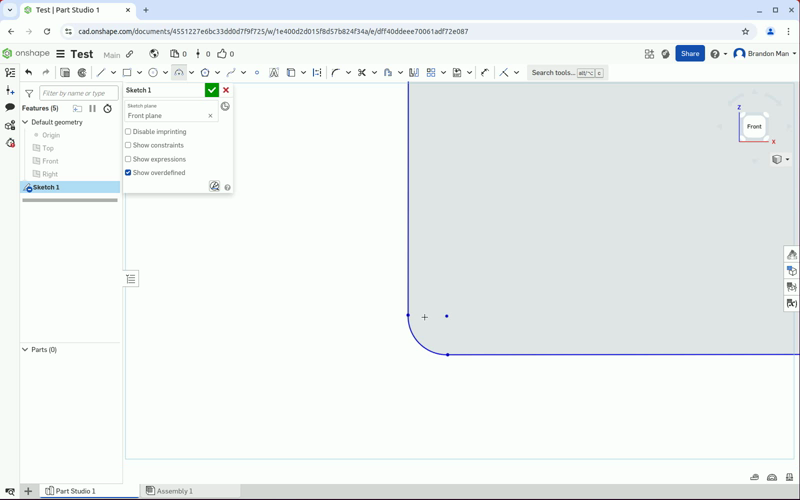
scroll(-6)
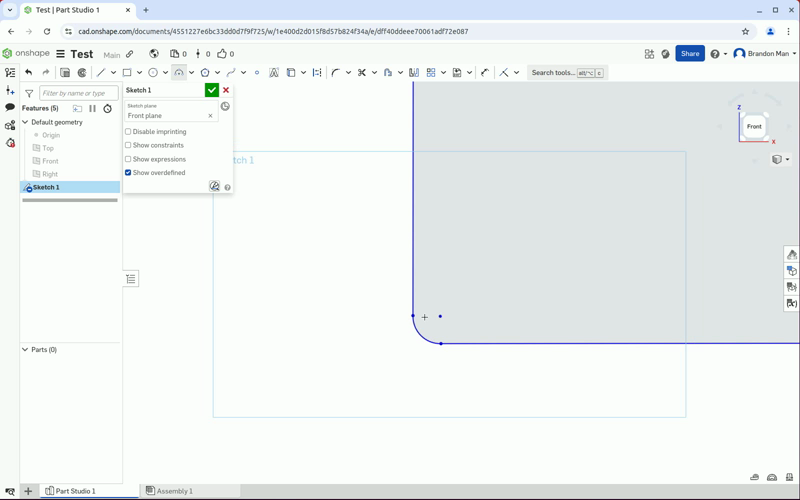
scroll(-6)
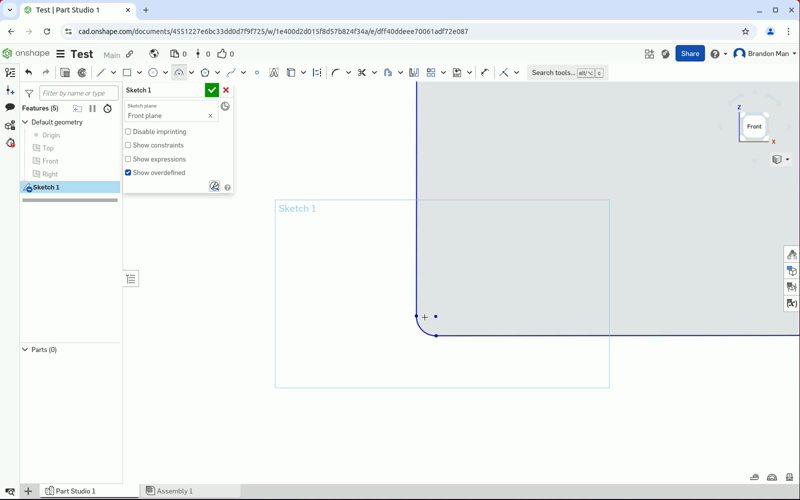
scroll(-6)
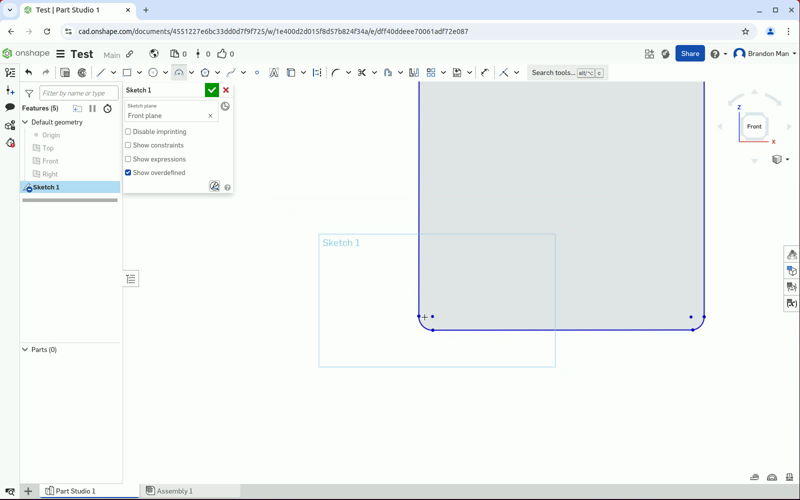
scroll(-6)
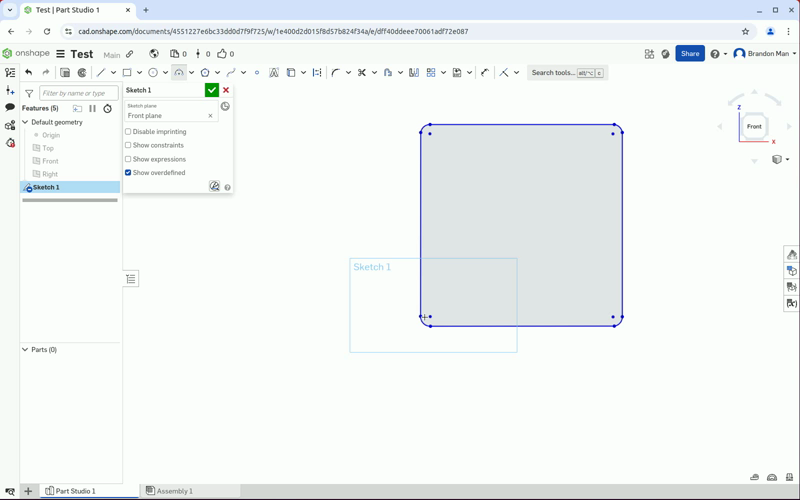
scroll(-6)
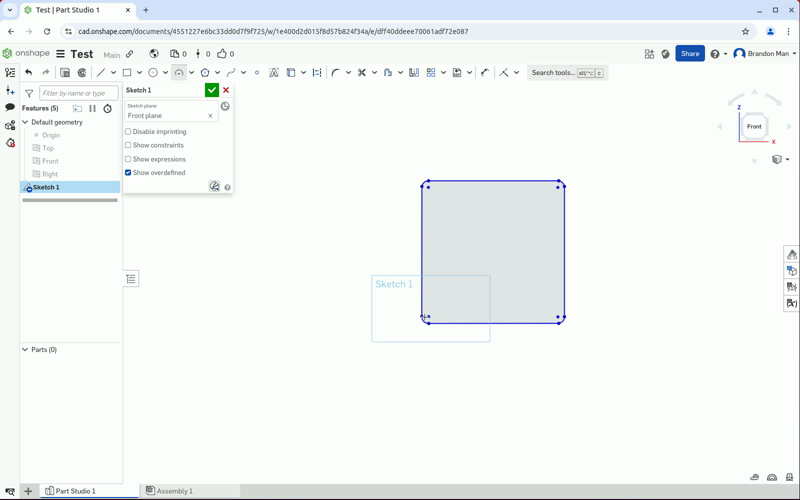
scroll(-6)
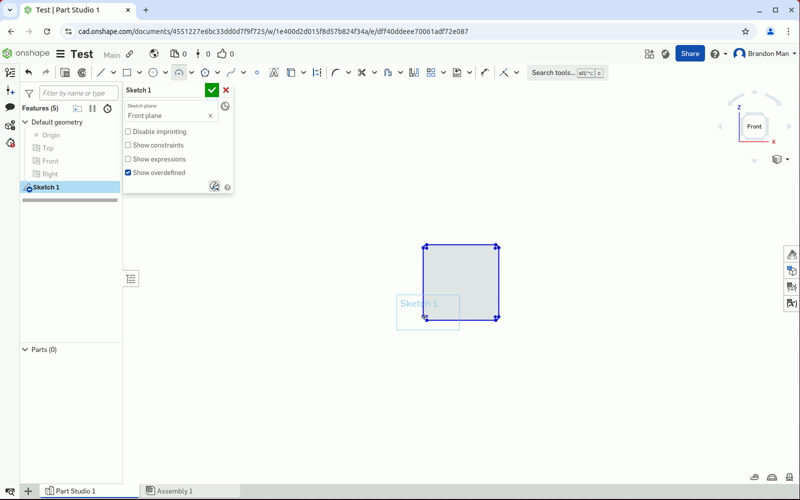
key_up(shift)
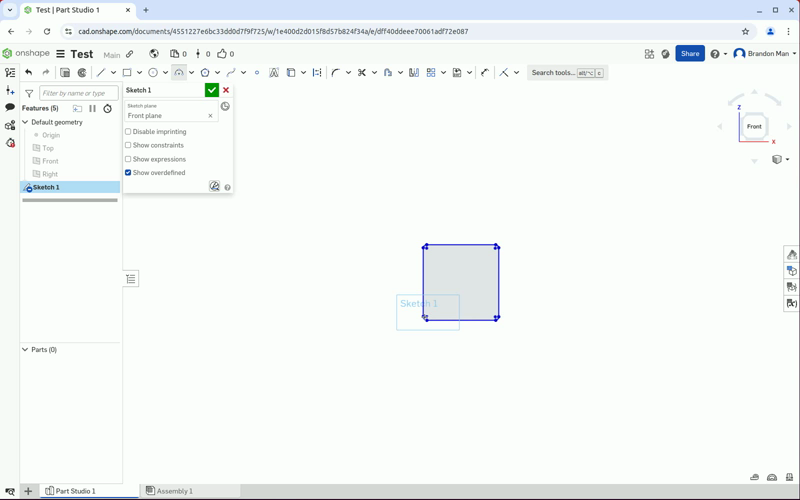
key_down(shift)
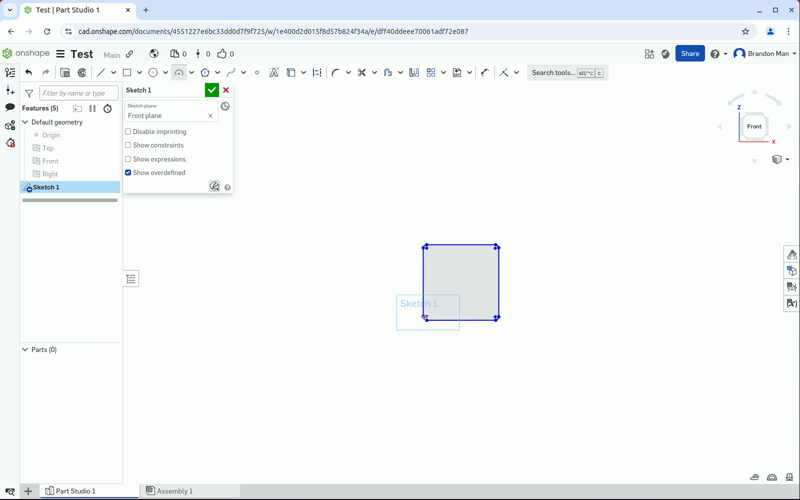
mouse_move(426, 318)
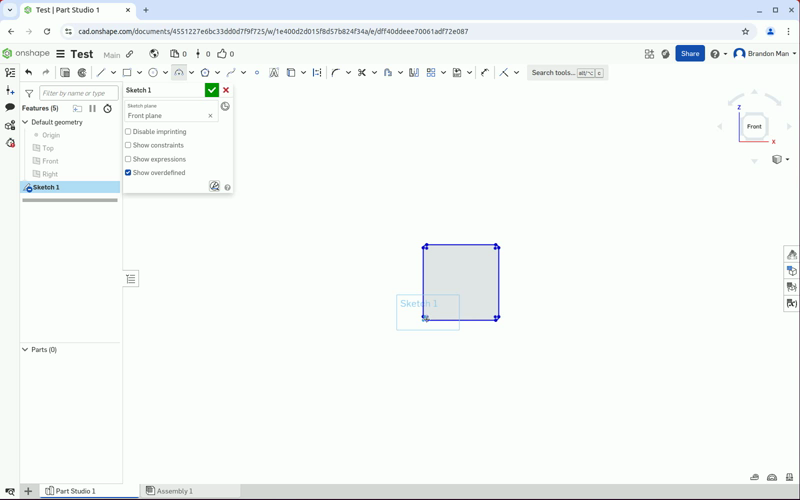
scroll(6)
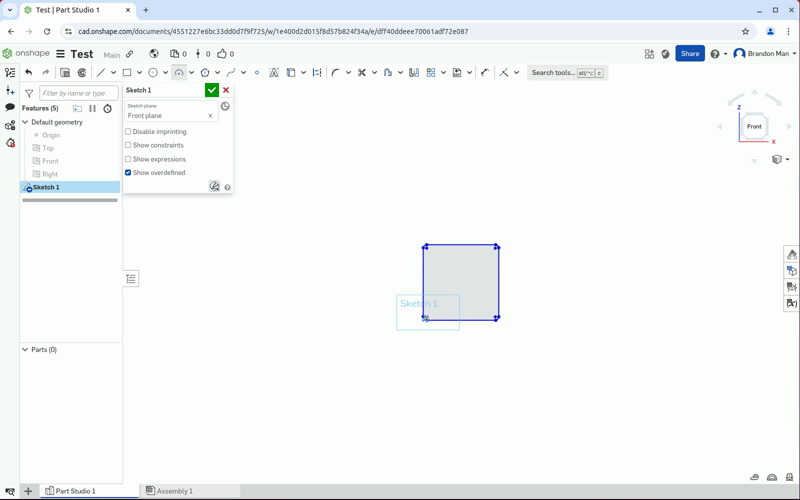
scroll(6)
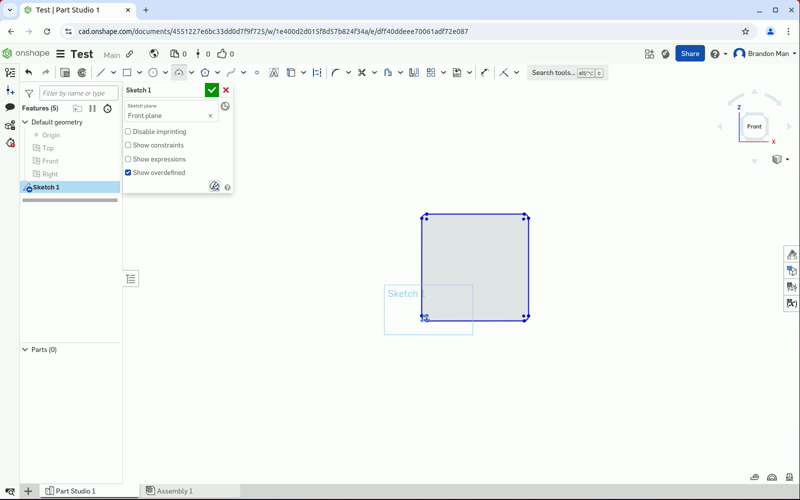
scroll(6)
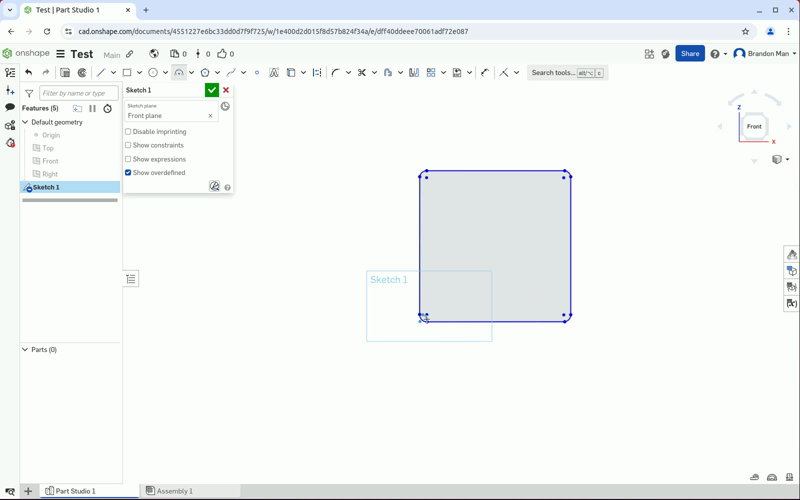
scroll(6)
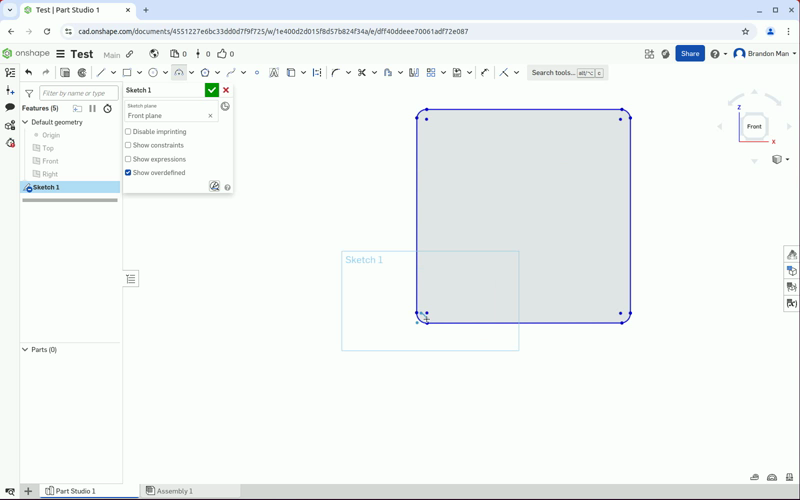
scroll(6)
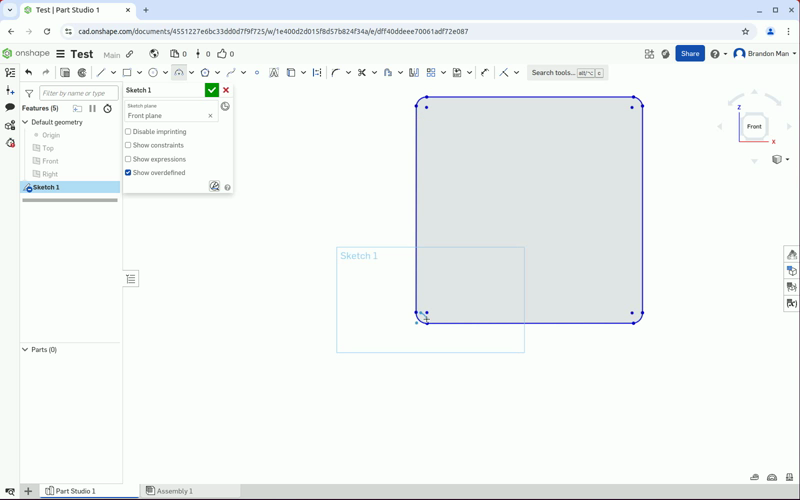
scroll(6)
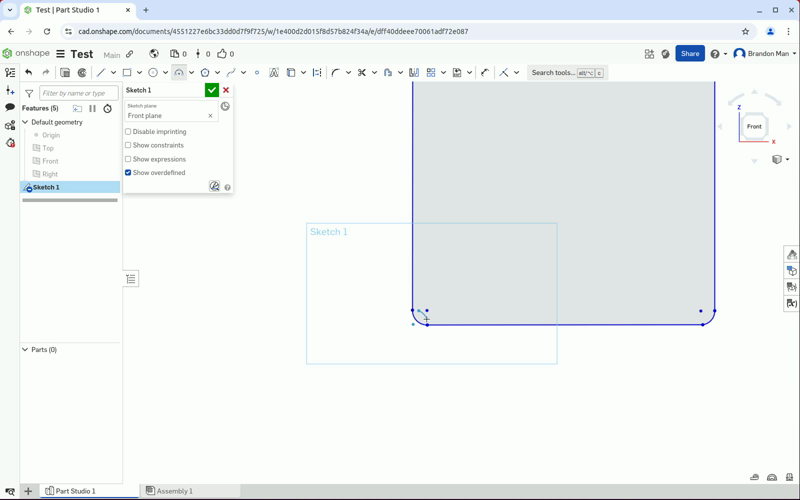
scroll(6)
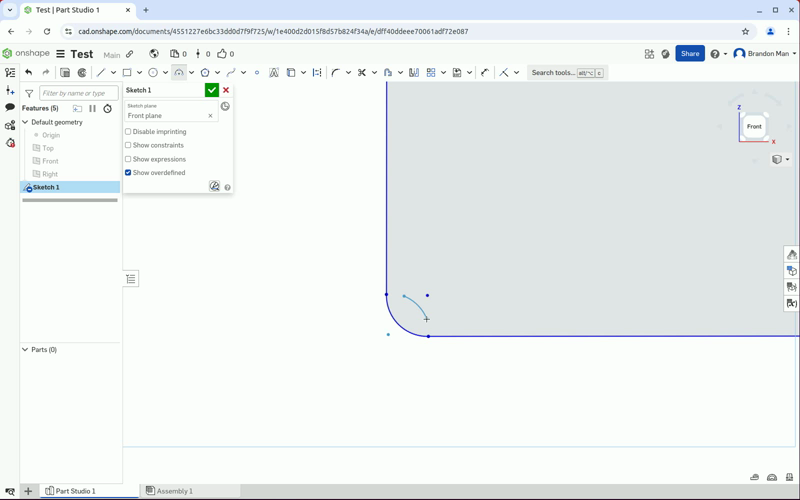
click(426, 318)
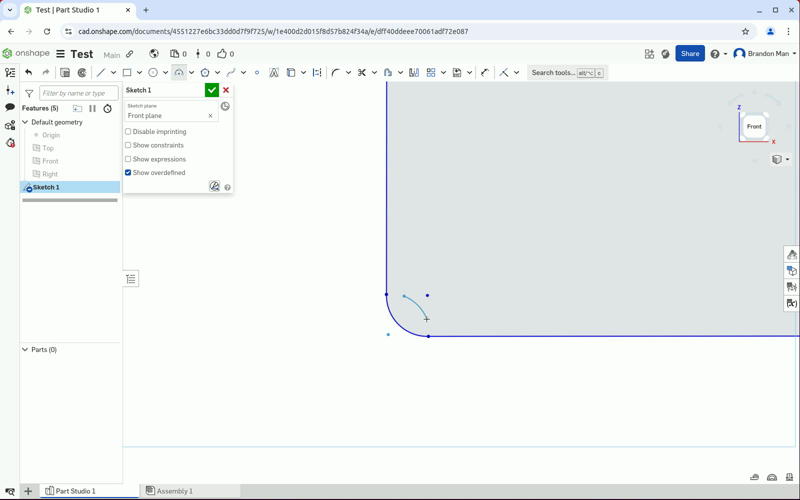
scroll(-6)
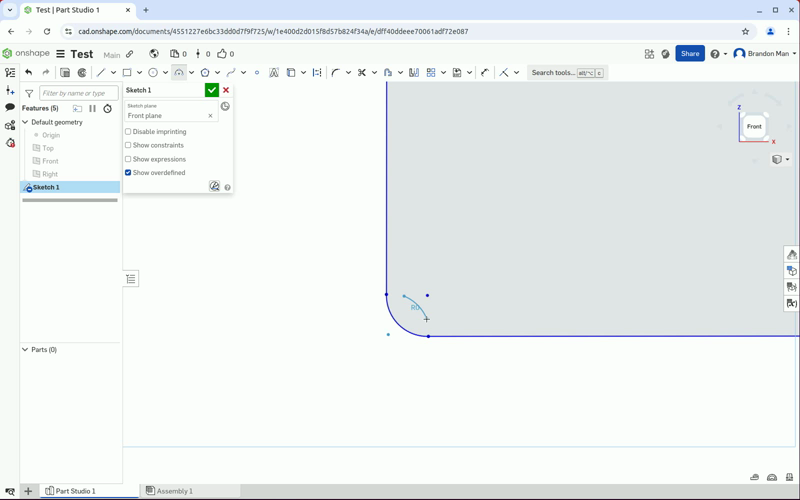
scroll(-6)
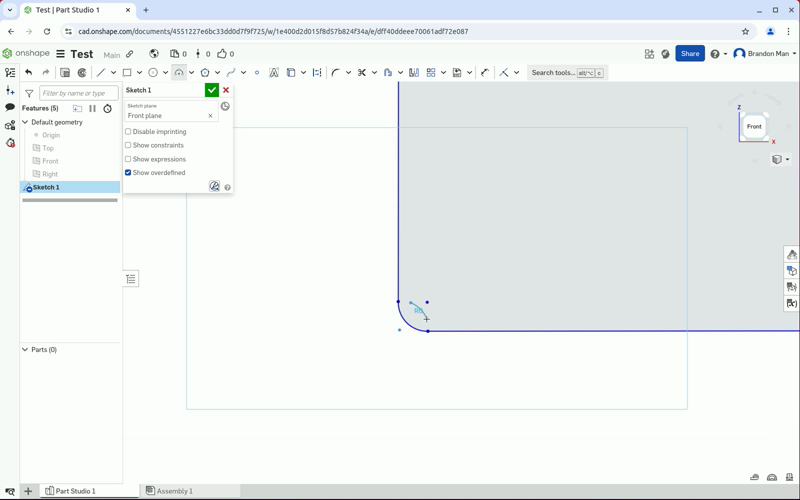
scroll(-6)
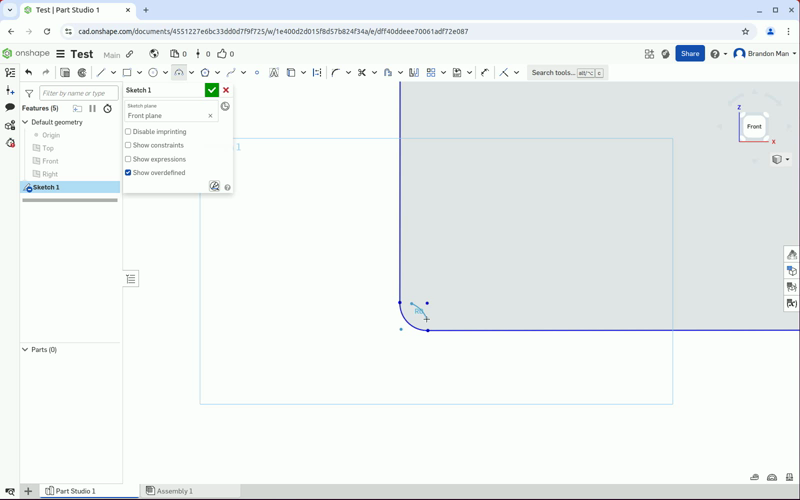
scroll(-6)
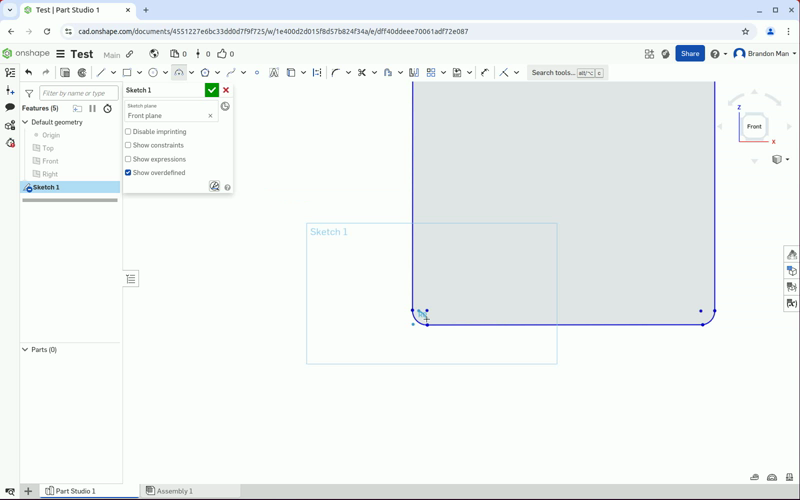
scroll(-6)
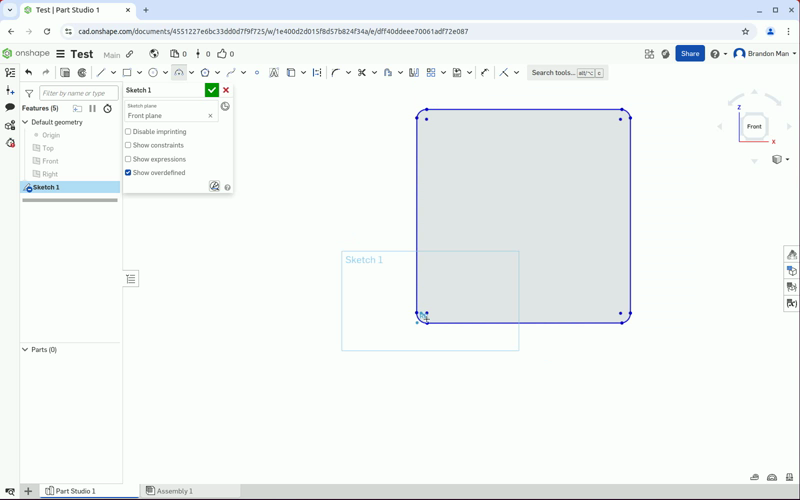
scroll(-6)
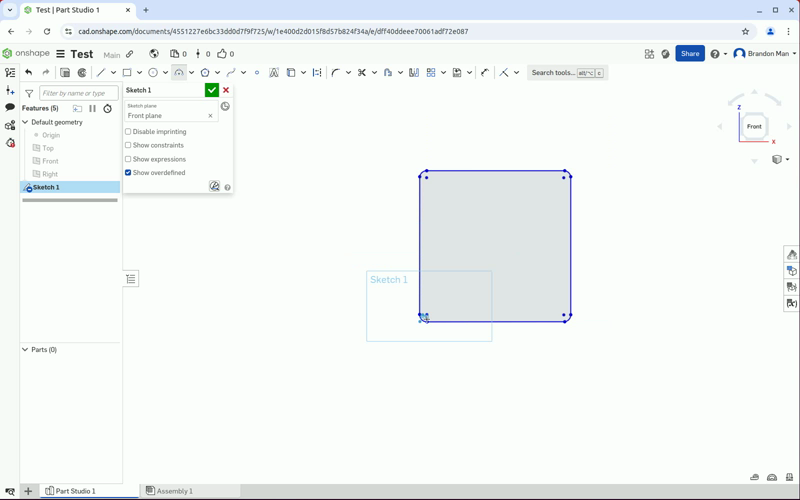
scroll(-6)
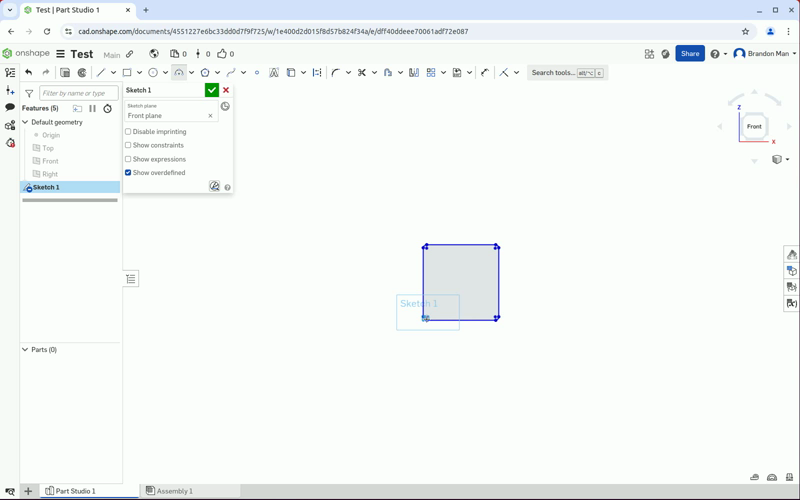
mouse_move(425, 318)
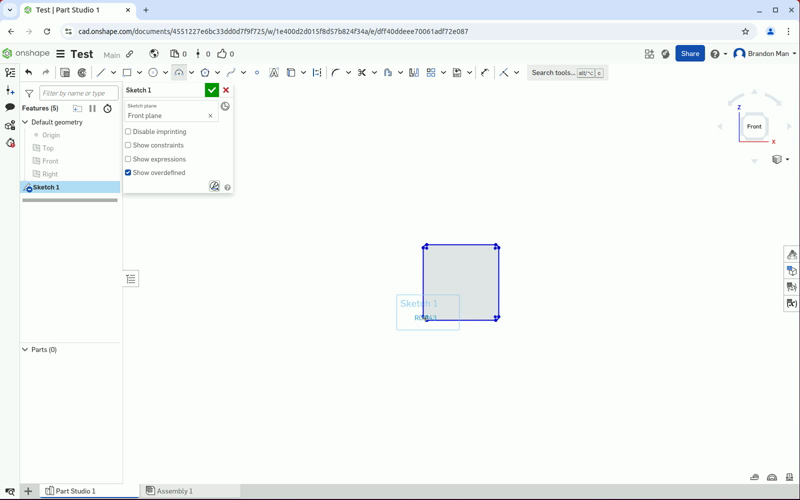
scroll(6)
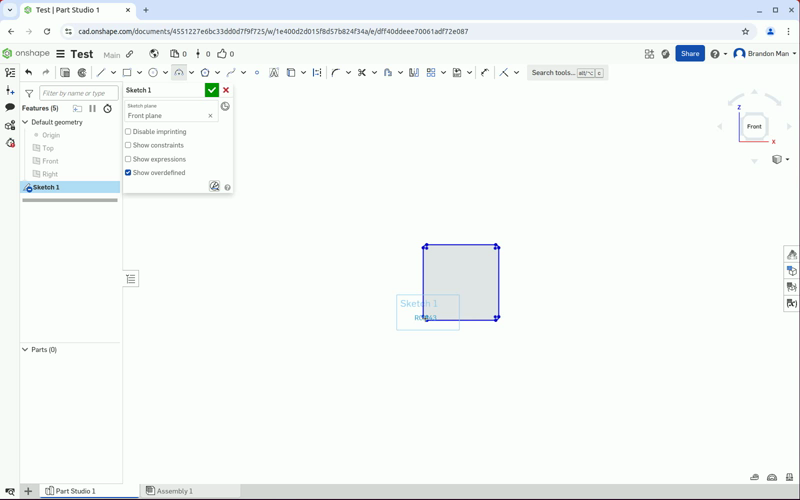
scroll(6)
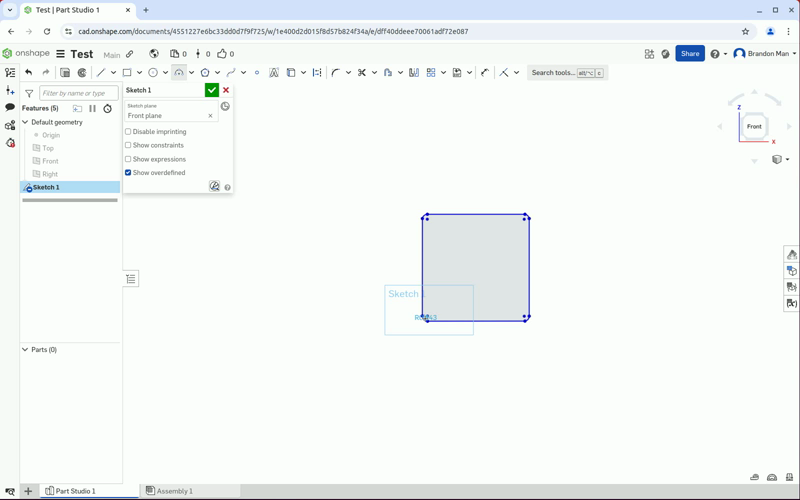
scroll(6)
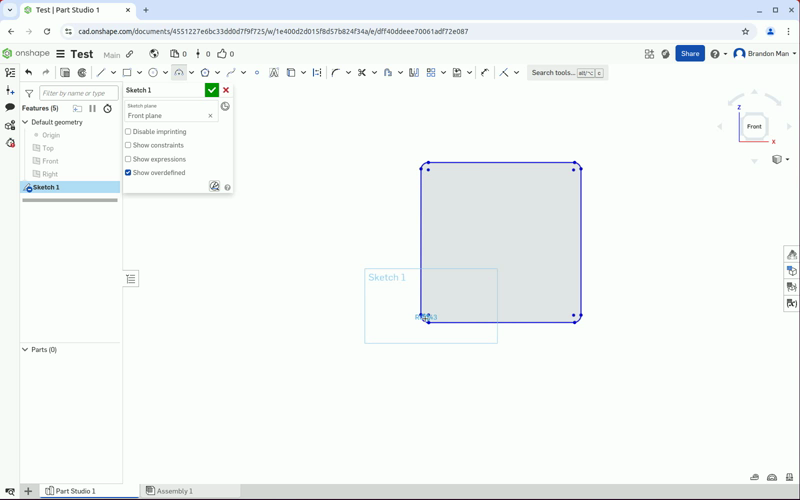
scroll(6)
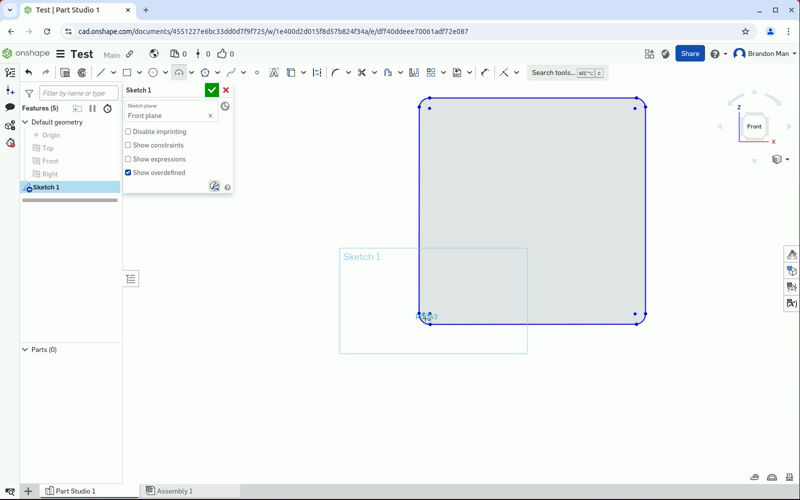
scroll(6)
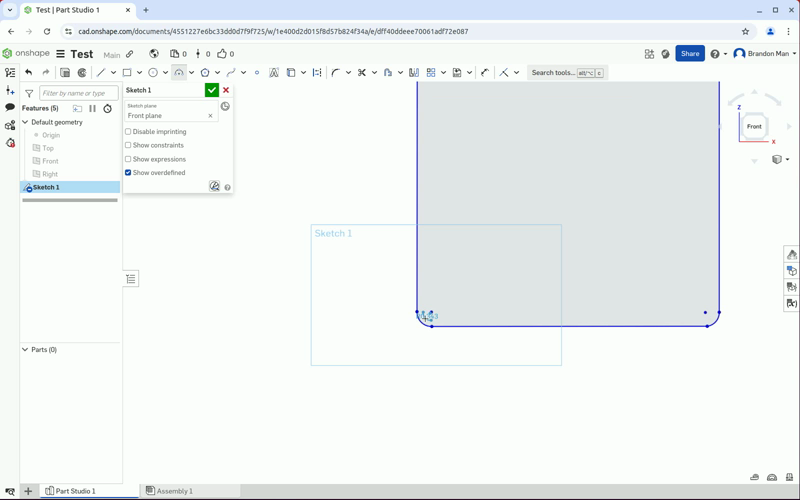
scroll(6)
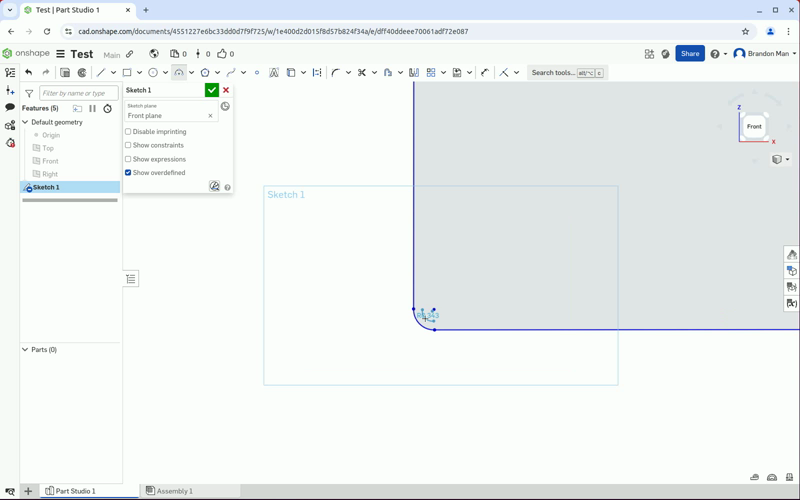
scroll(6)
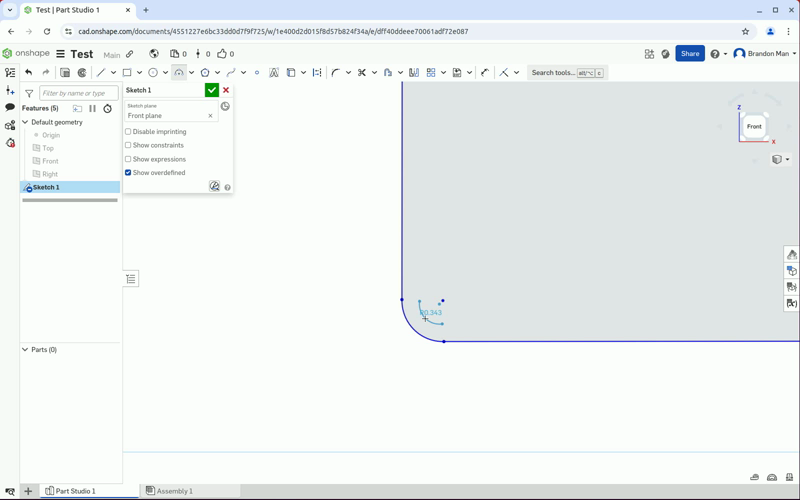
click(425, 318)
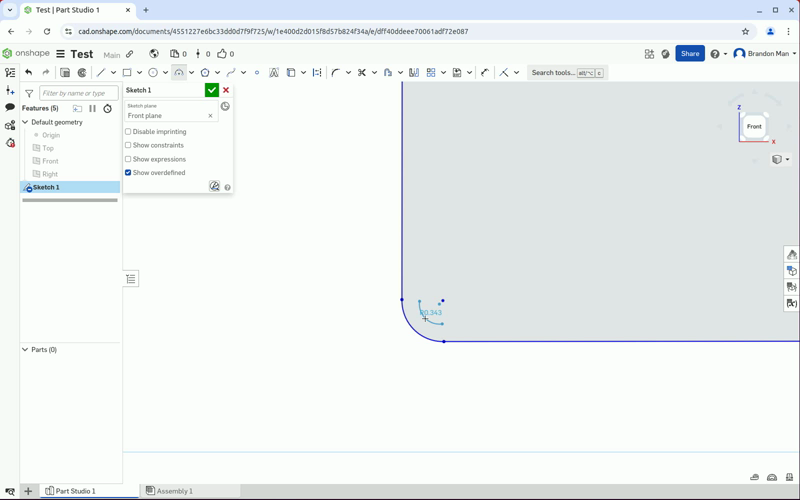
scroll(-6)
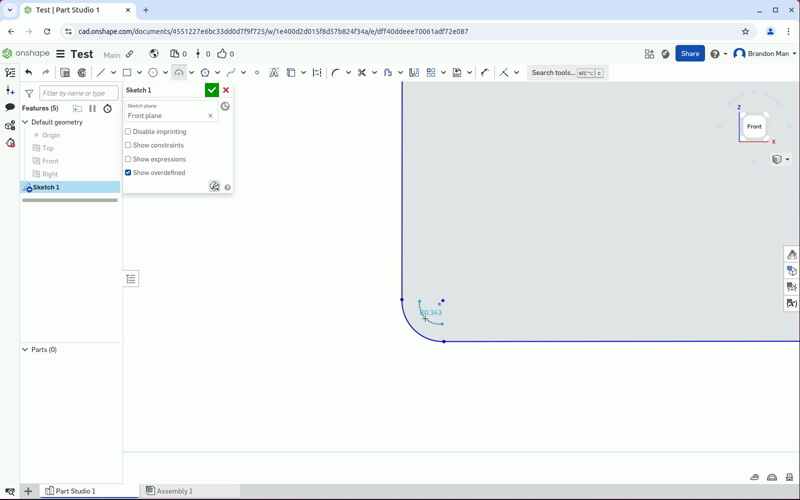
scroll(-6)
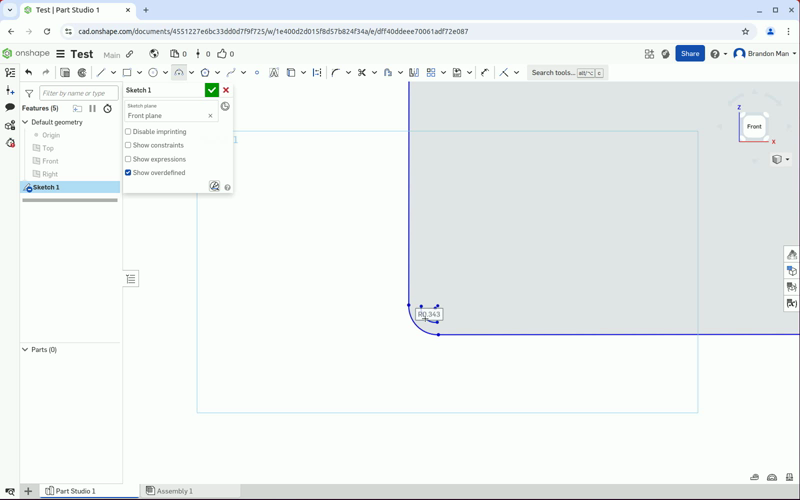
scroll(-6)
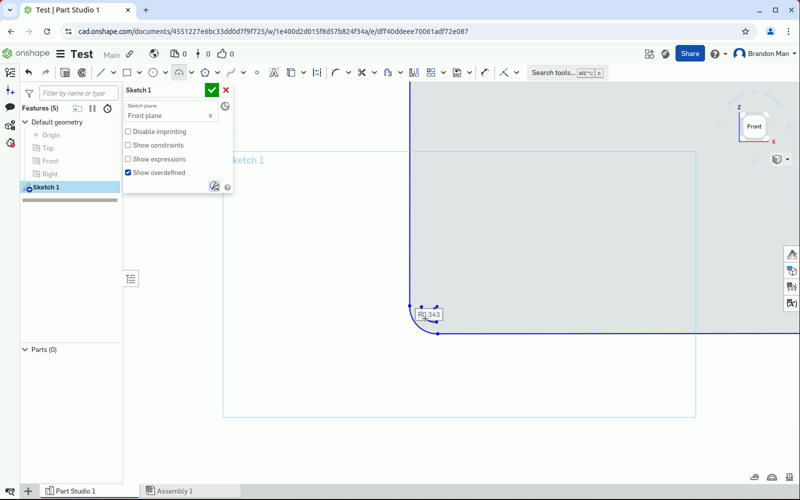
scroll(-6)
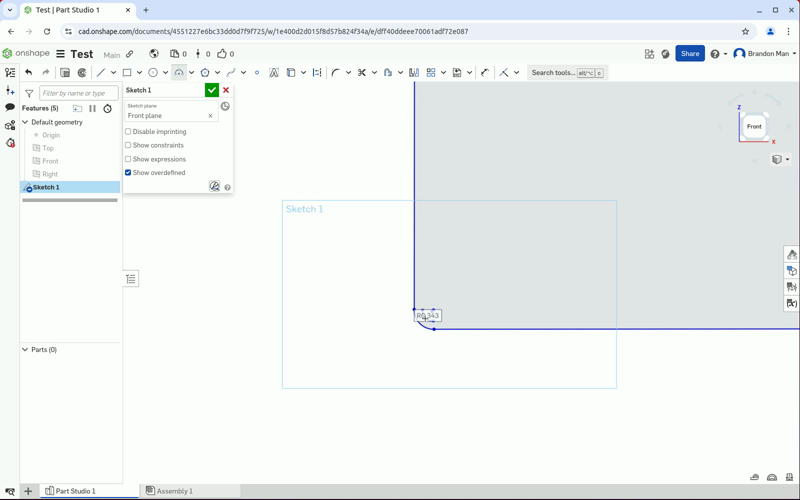
scroll(-6)
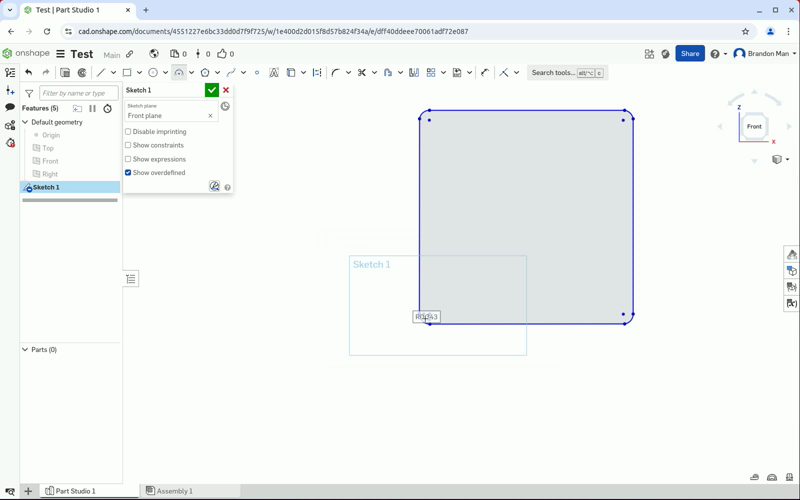
scroll(-6)
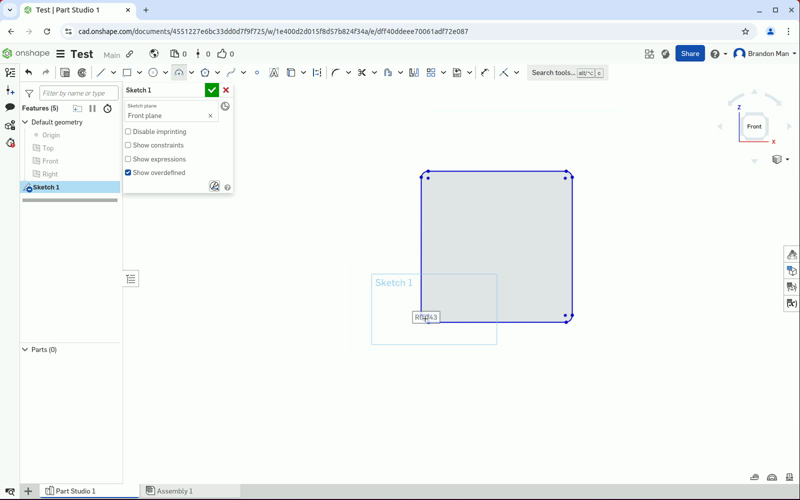
scroll(-6)
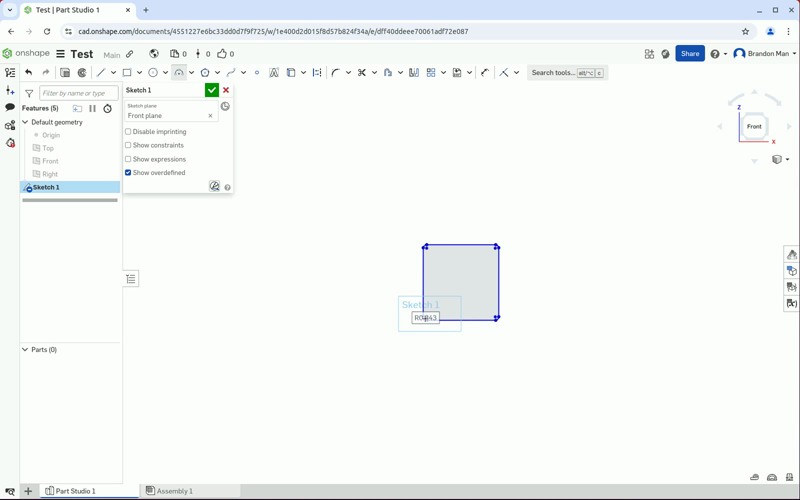
key_up(shift)
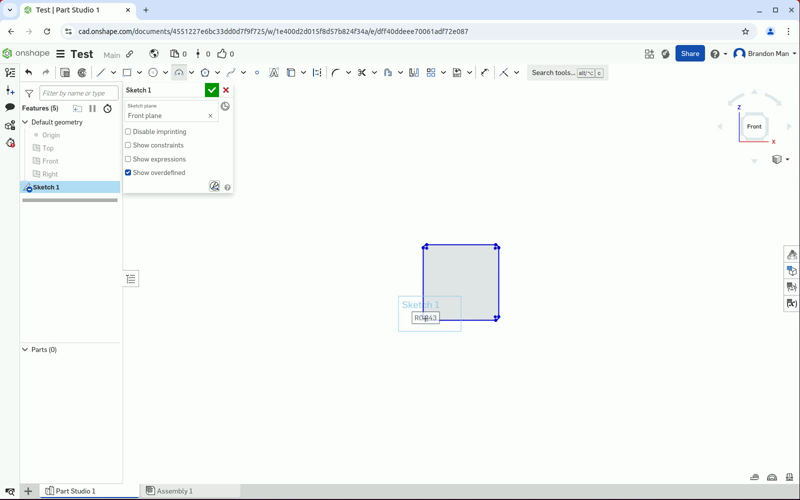
key(esc)
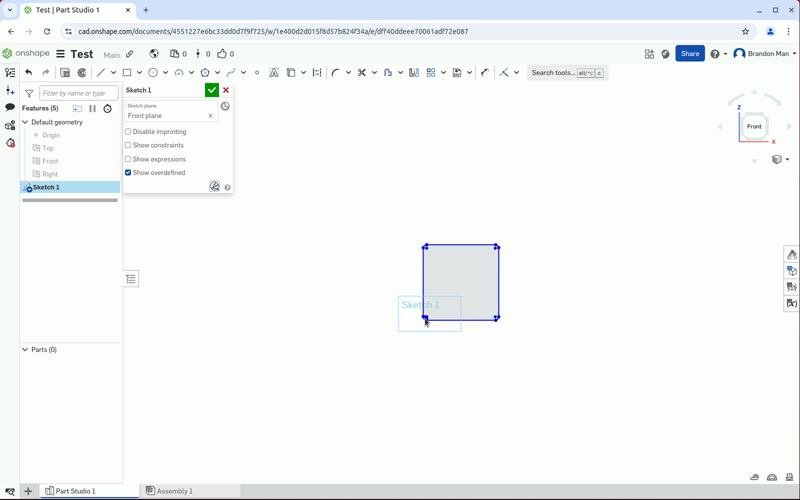
key(l)
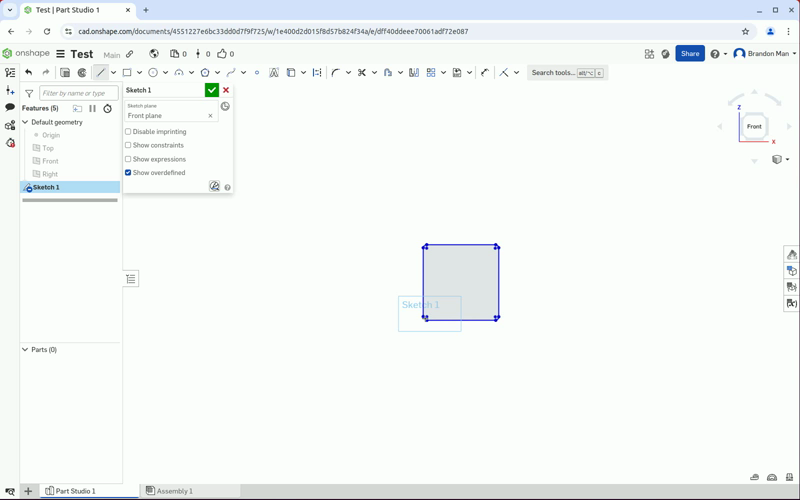
mouse_move(426, 318)
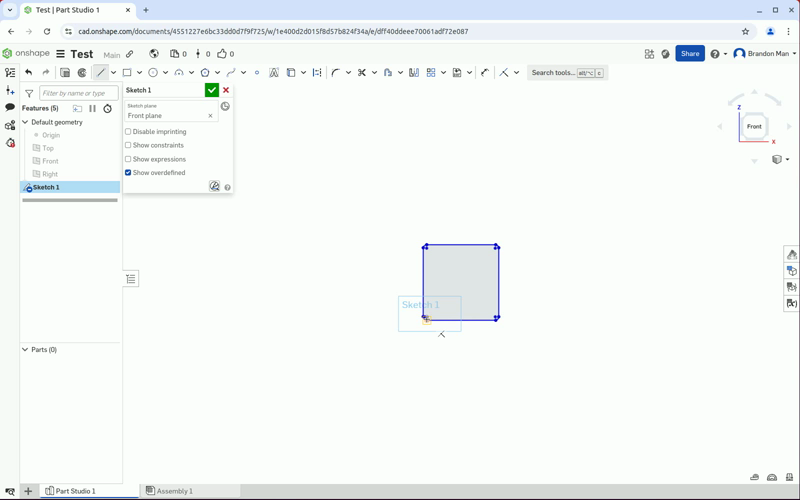
scroll(6)
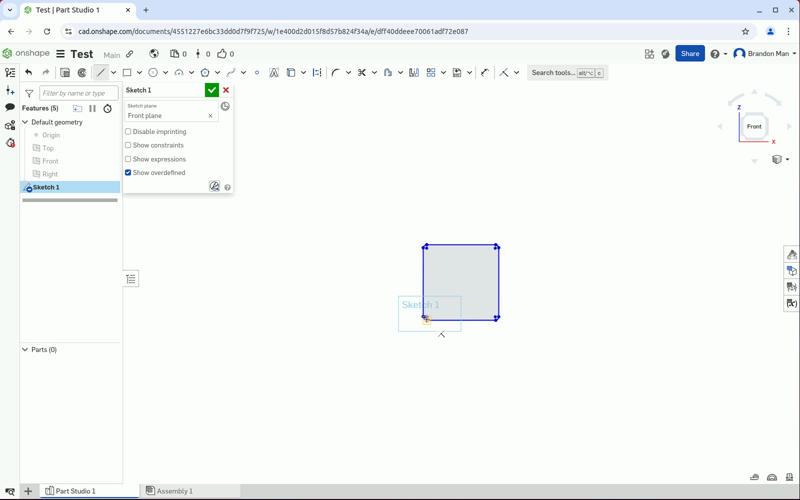
scroll(6)
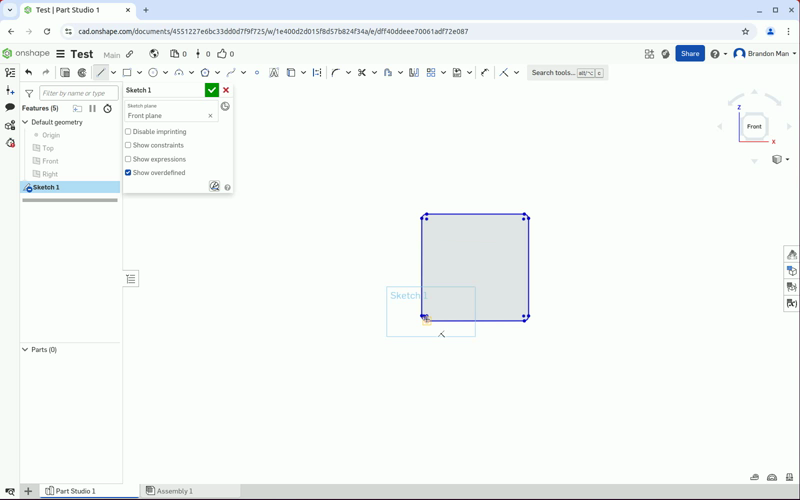
scroll(6)
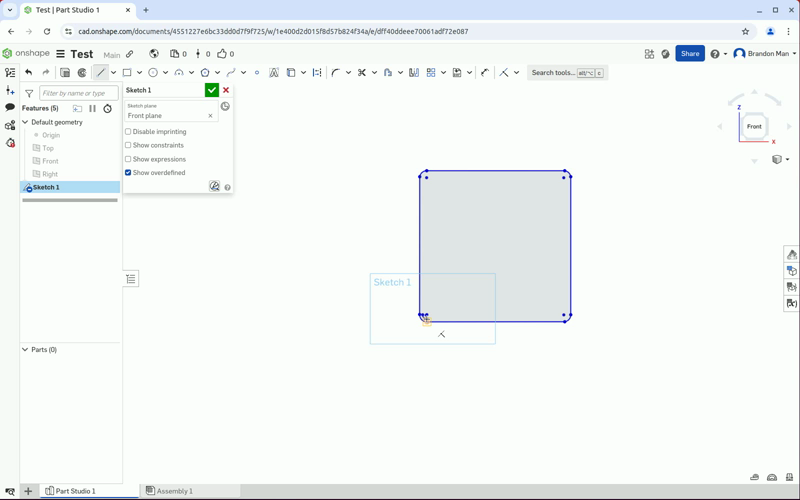
scroll(6)
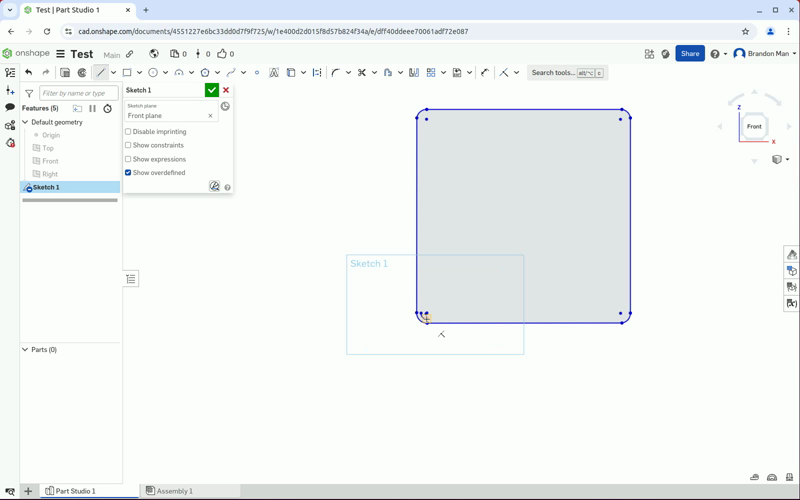
scroll(6)
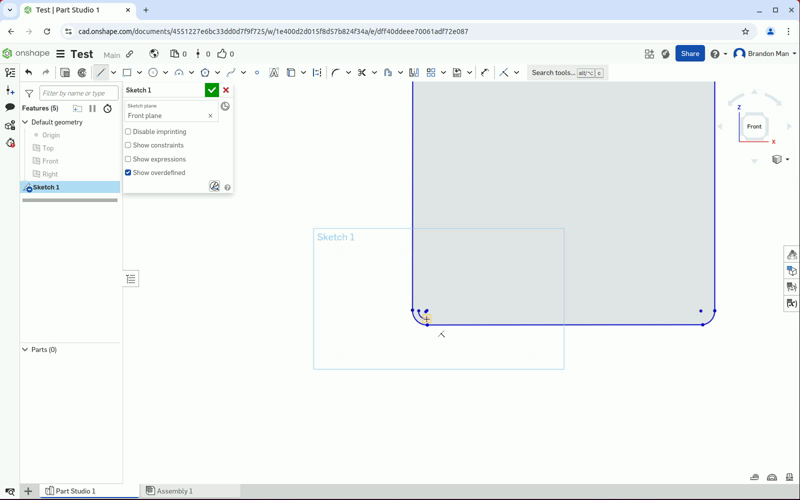
scroll(6)
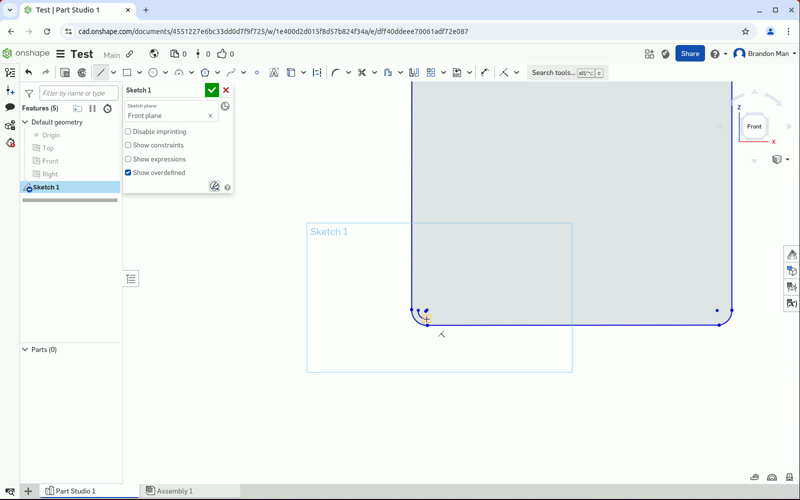
scroll(6)
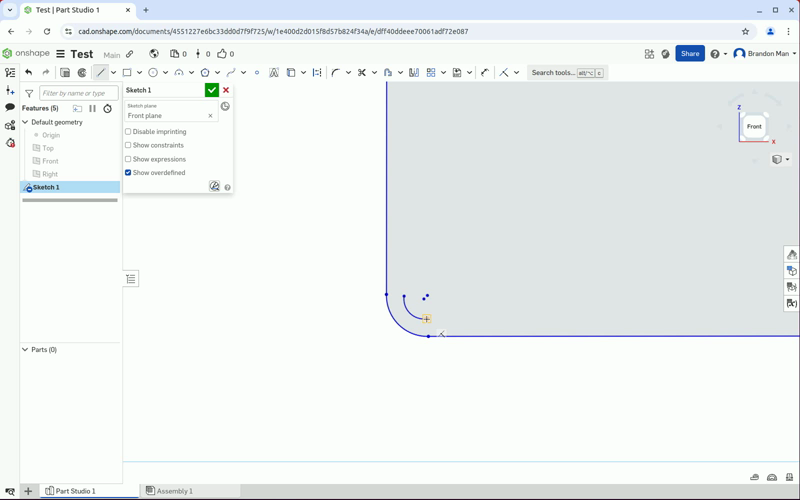
click(426, 318)
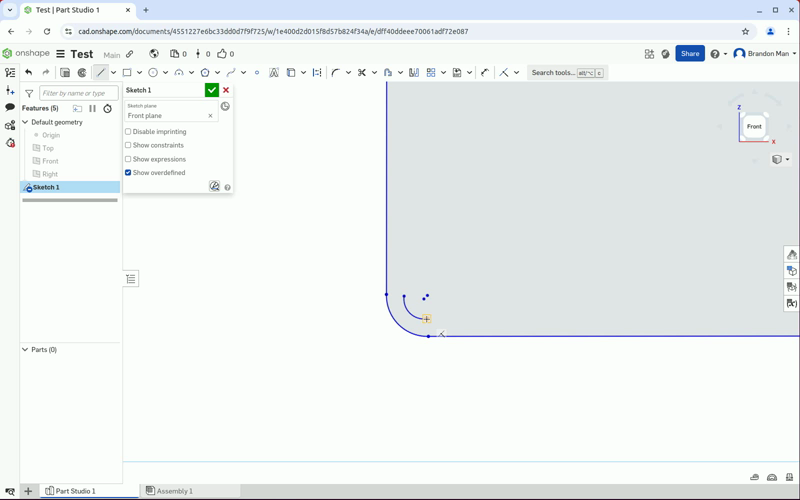
scroll(-6)
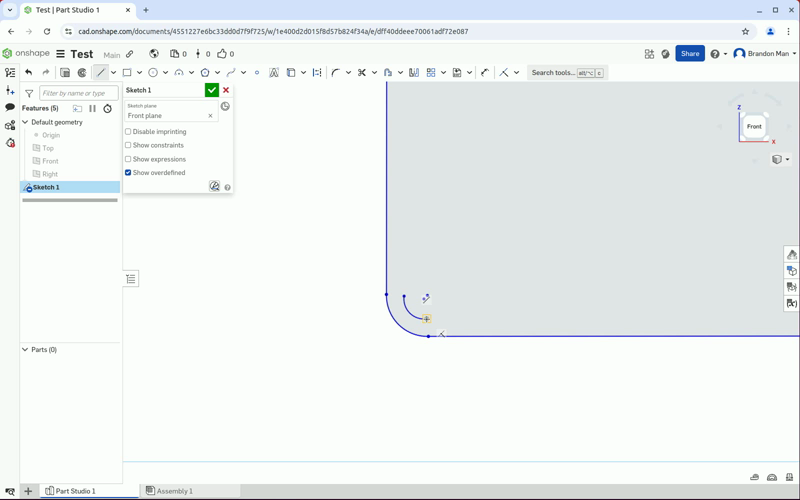
scroll(-6)
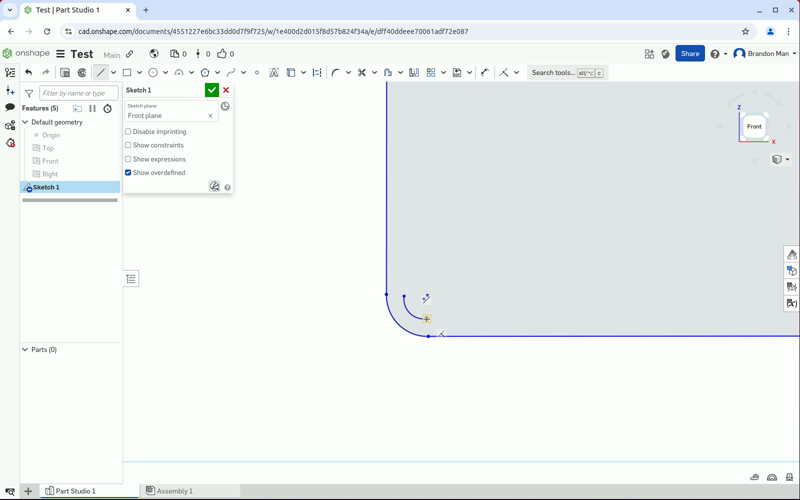
scroll(-6)
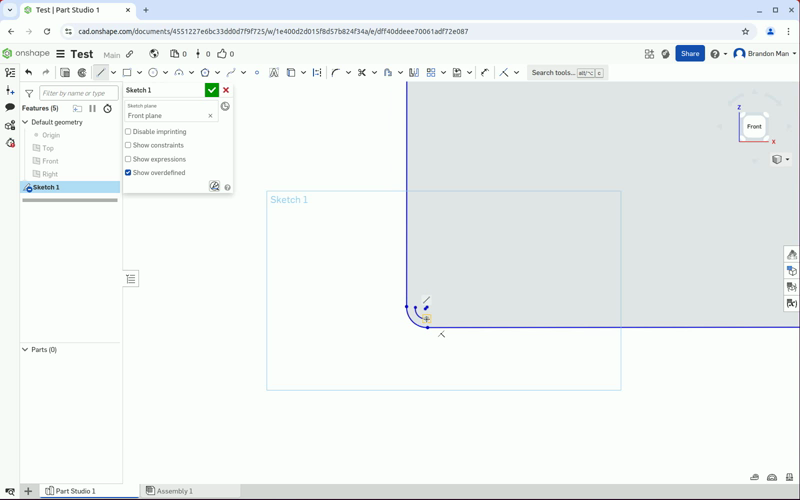
scroll(-6)
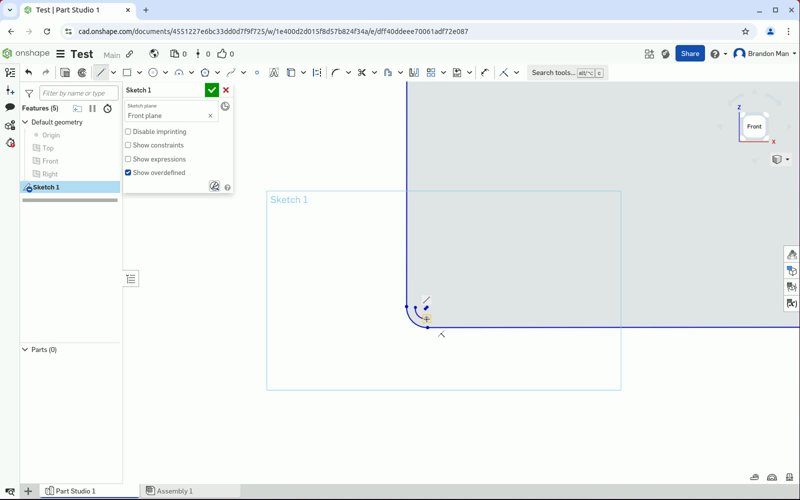
scroll(-6)
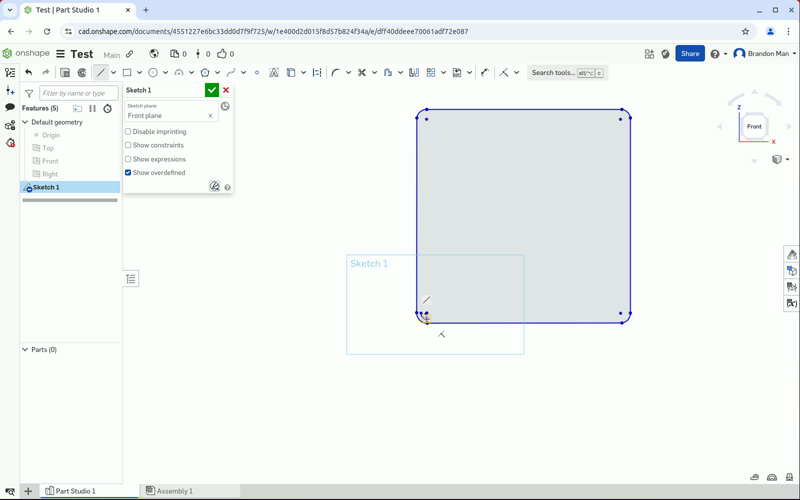
scroll(-6)
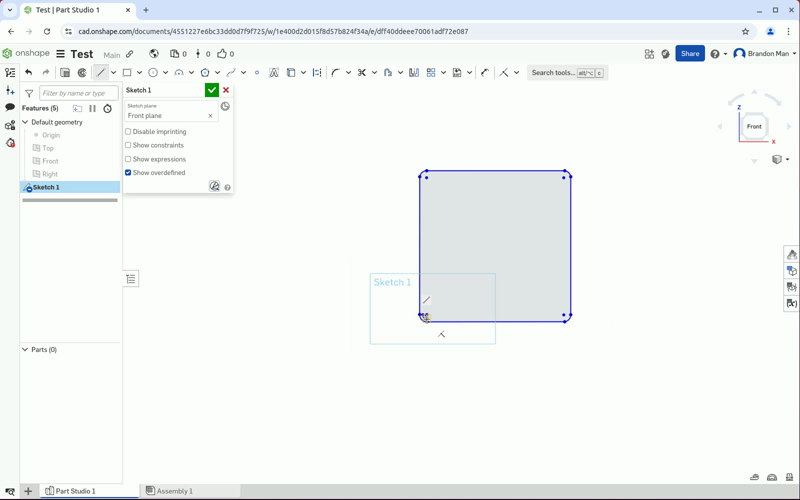
scroll(-6)
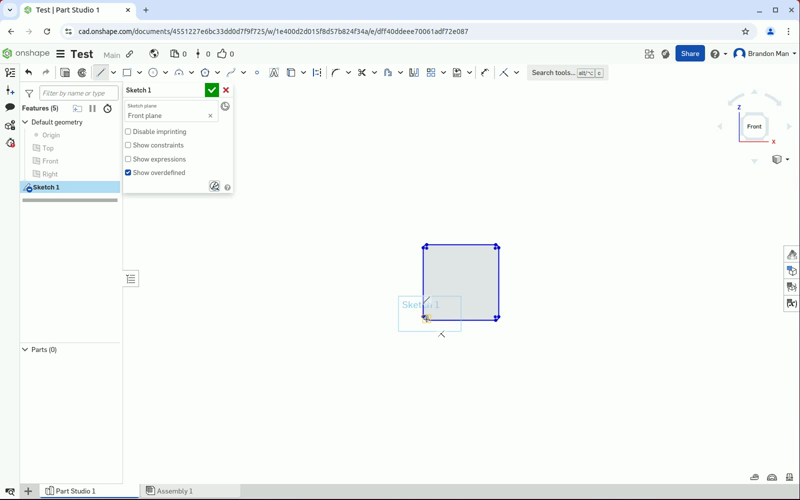
key_down(shift)
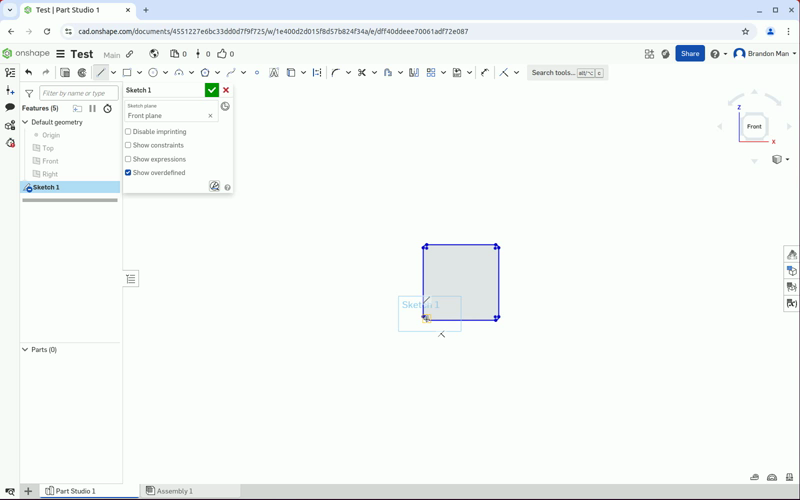
mouse_move(456, 318)
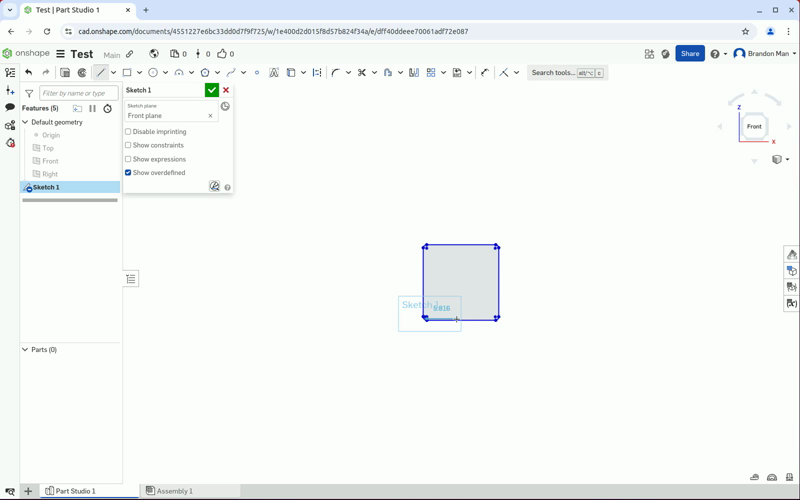
mouse_move(459, 318)
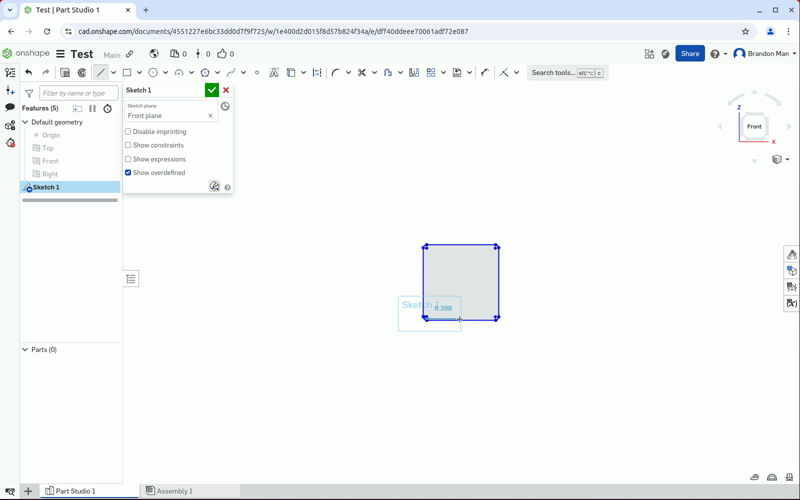
click(459, 318)
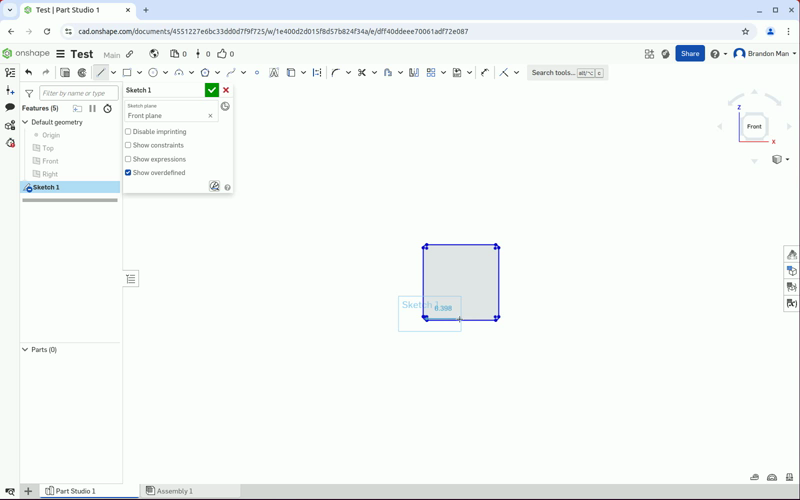
key_up(shift)
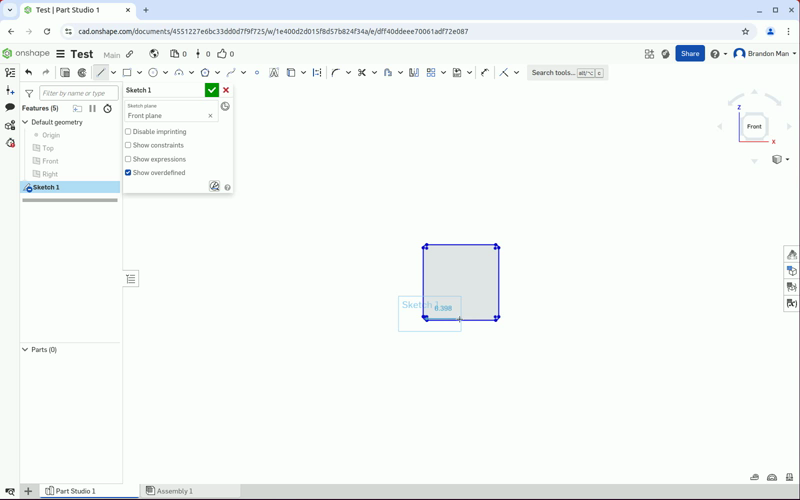
key_down(shift)
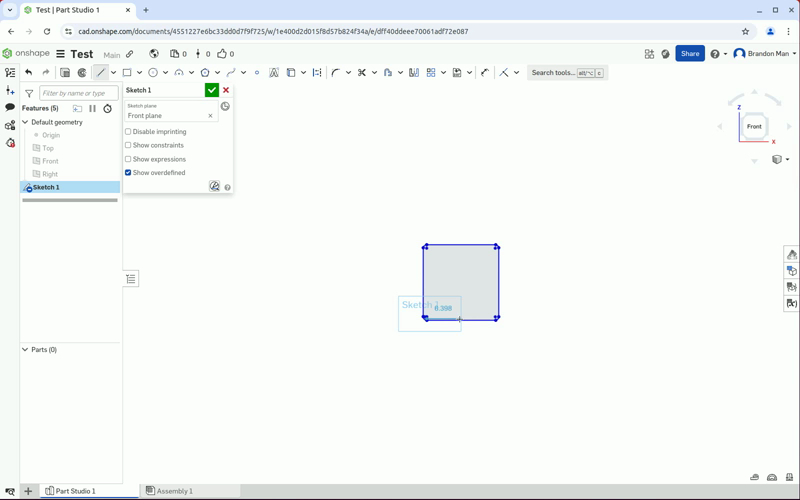
mouse_move(489, 318)
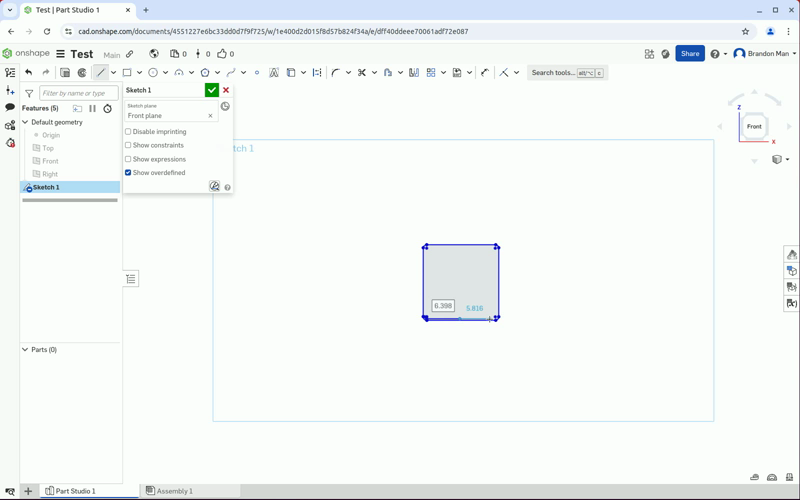
mouse_move(461, 318)
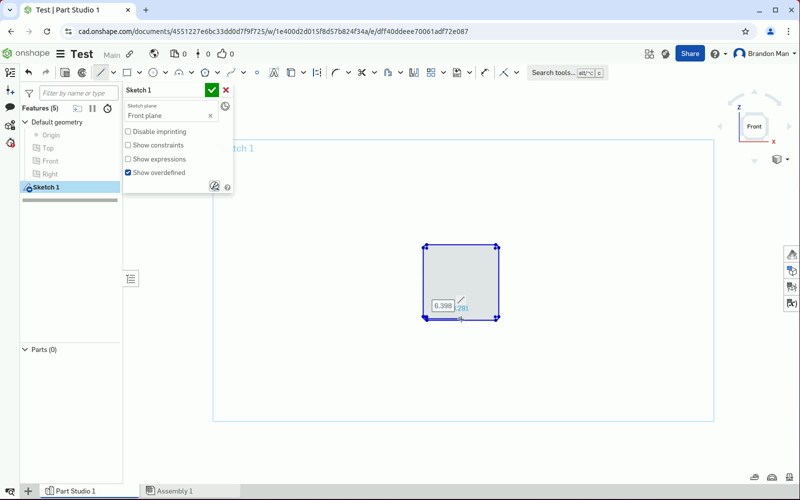
scroll(6)
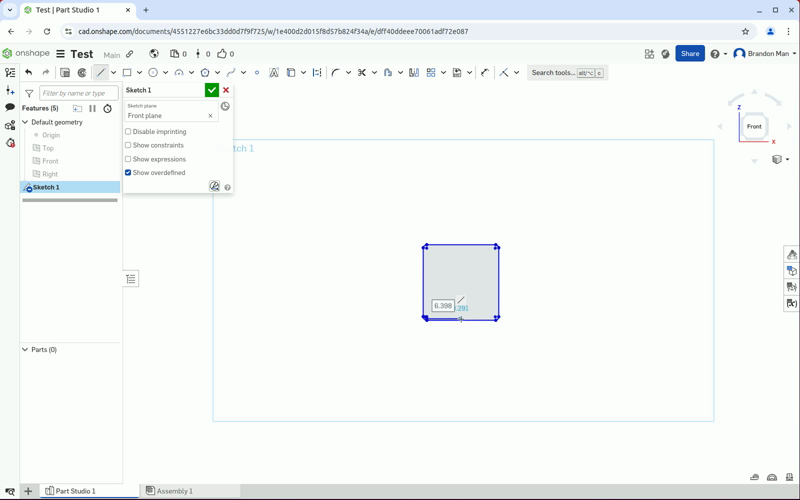
scroll(6)
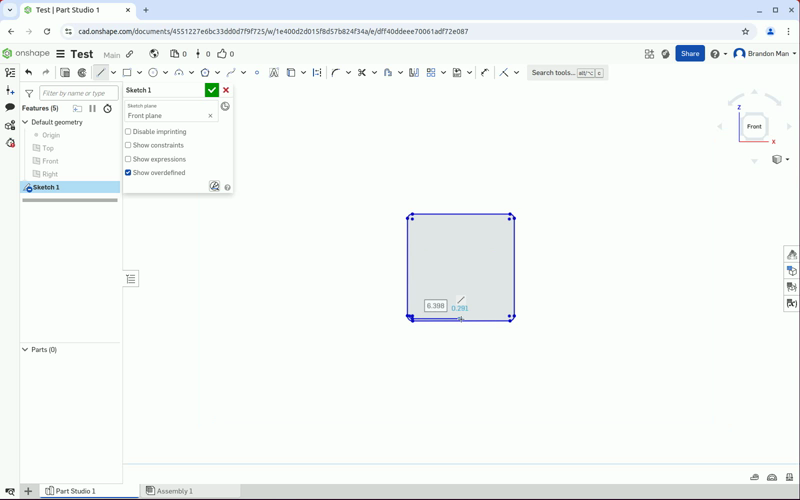
scroll(6)
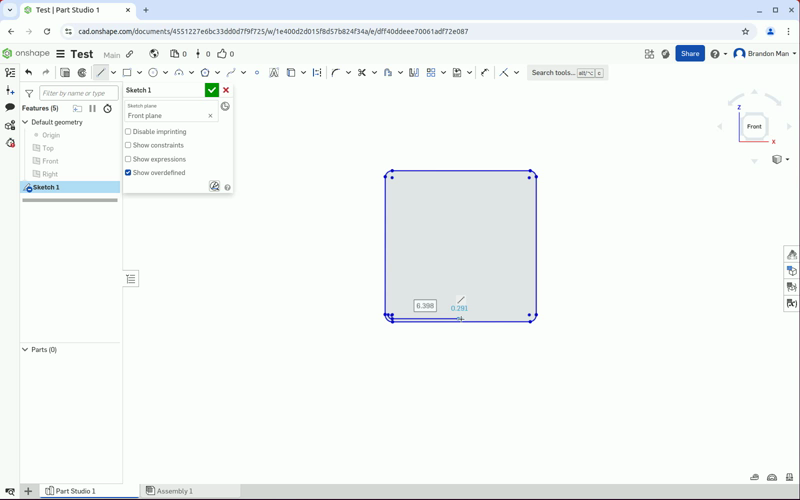
scroll(6)
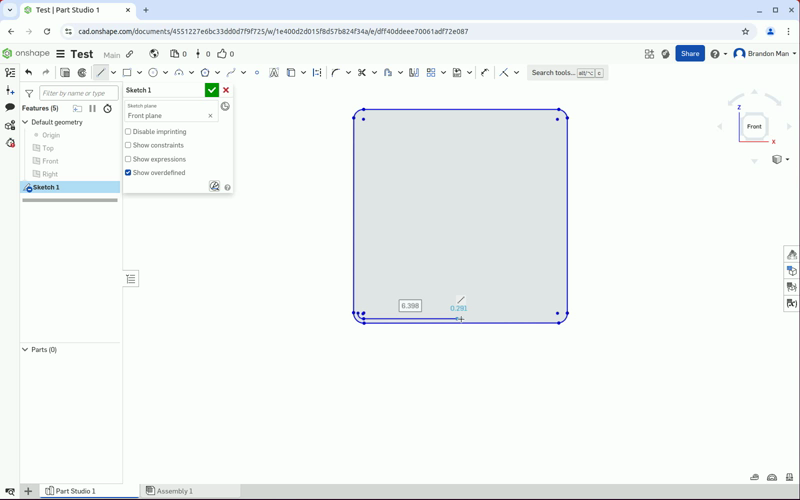
scroll(6)
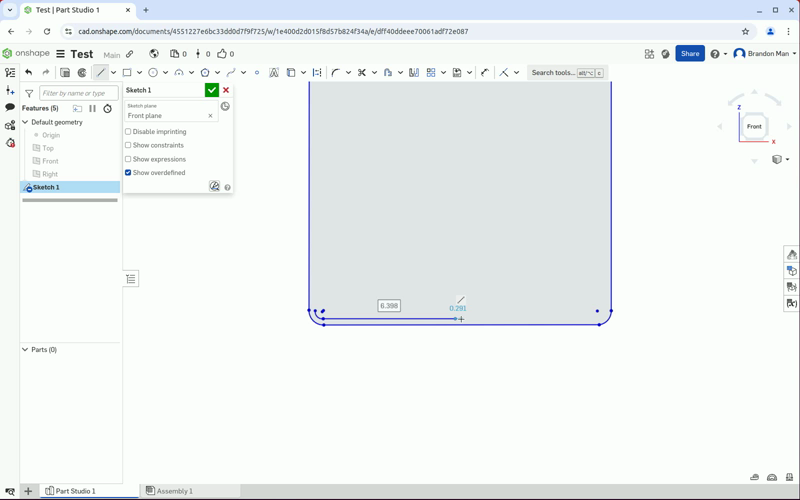
scroll(6)
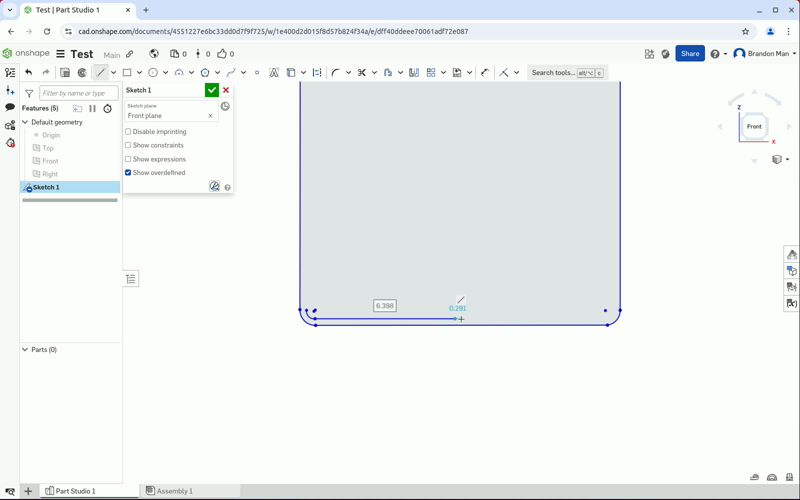
scroll(6)
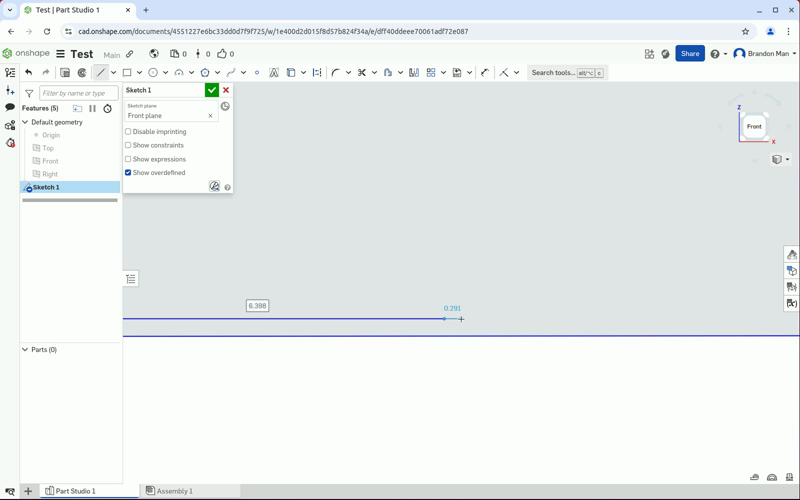
click(461, 318)
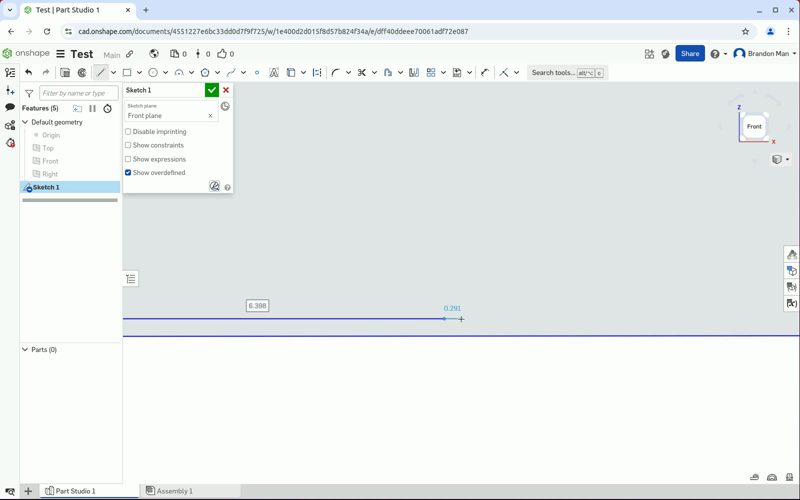
scroll(-6)
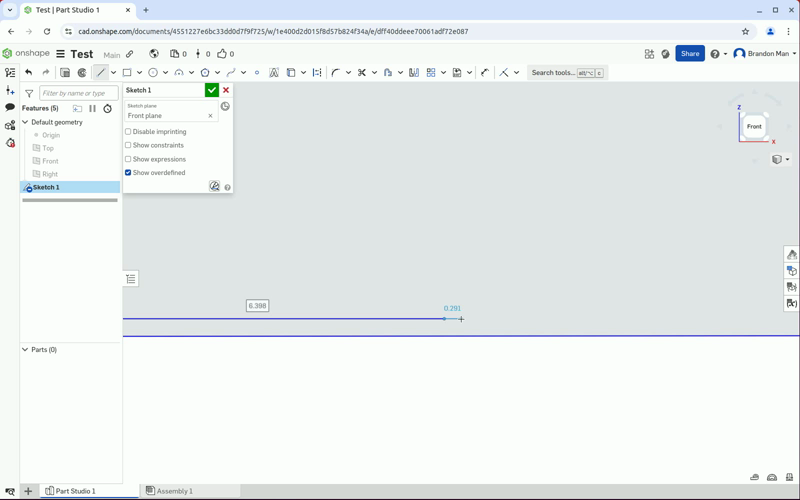
scroll(-6)
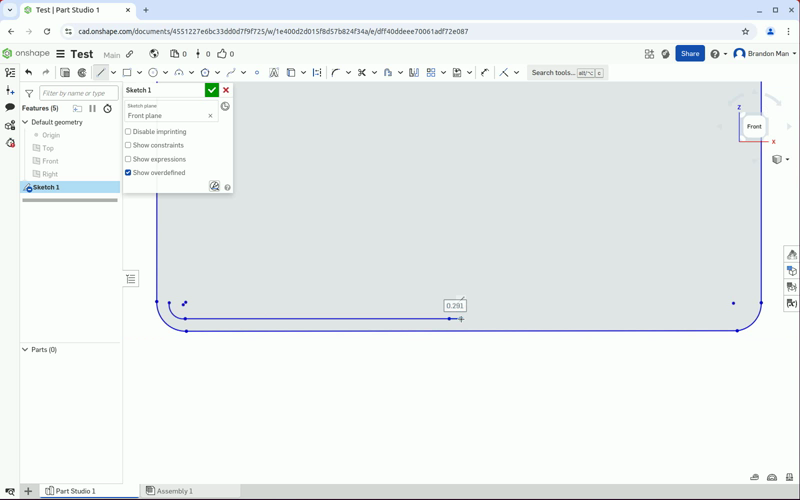
scroll(-6)
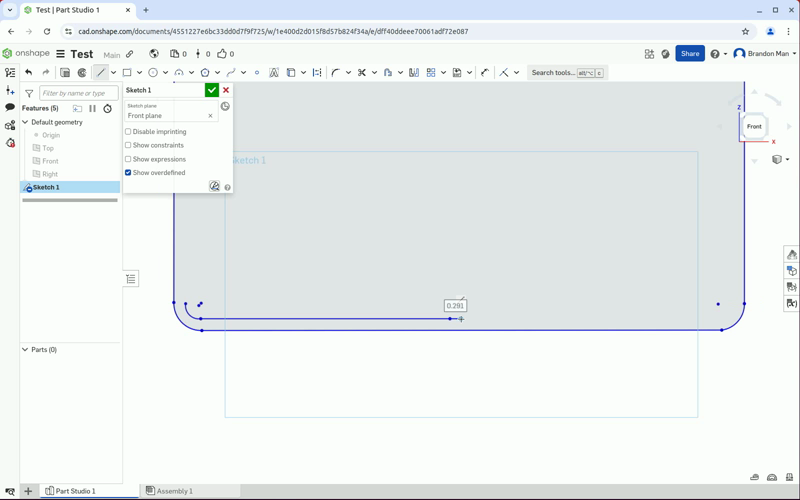
scroll(-6)
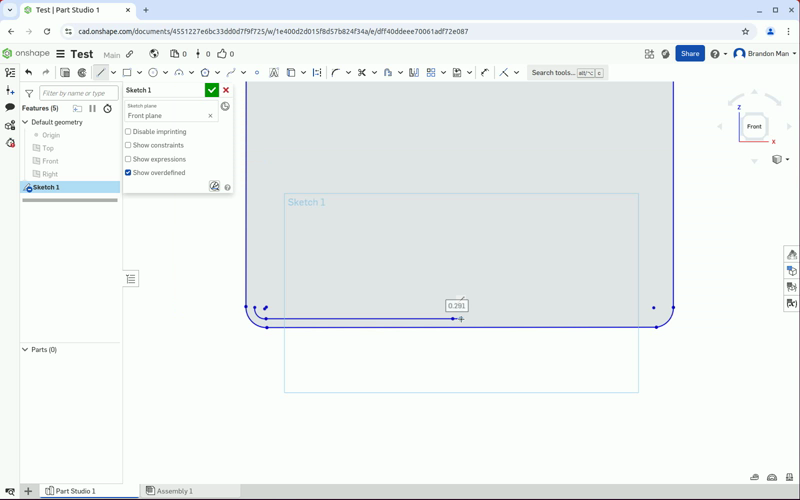
scroll(-6)
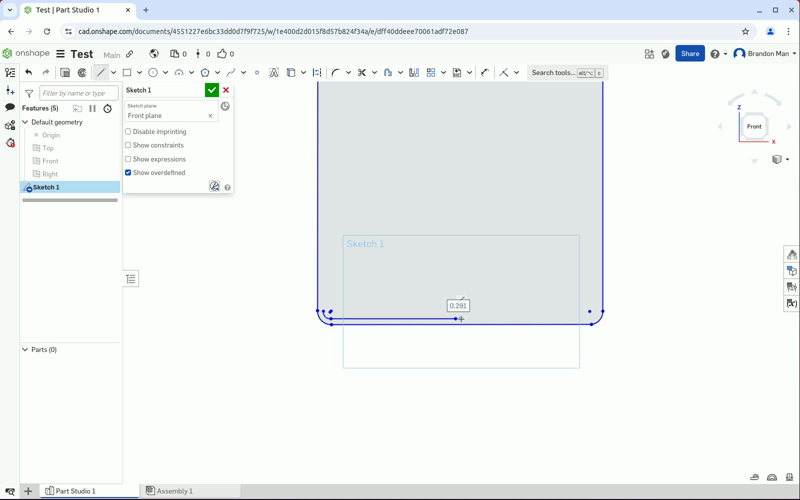
scroll(-6)
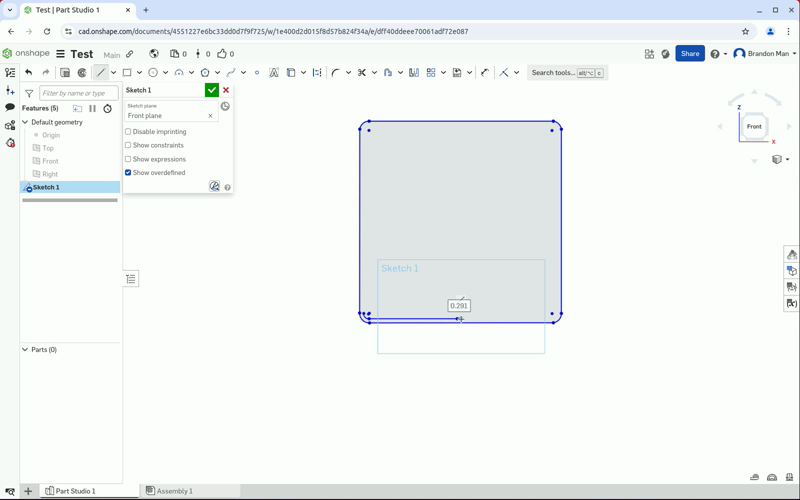
scroll(-6)
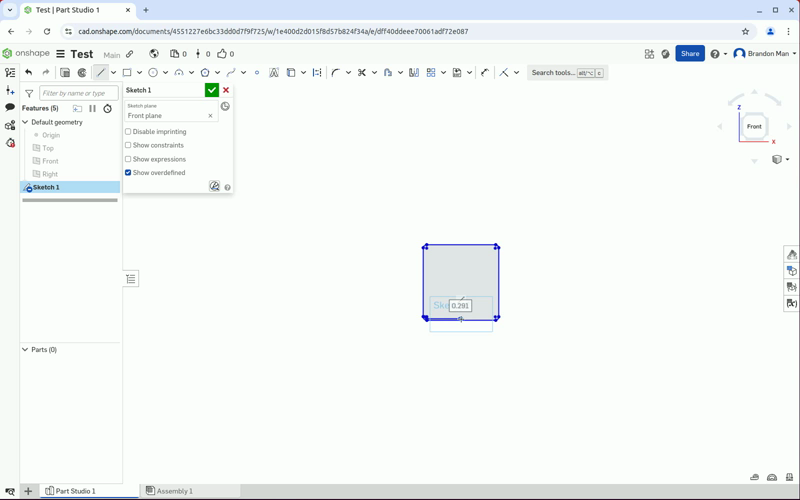
key_up(shift)
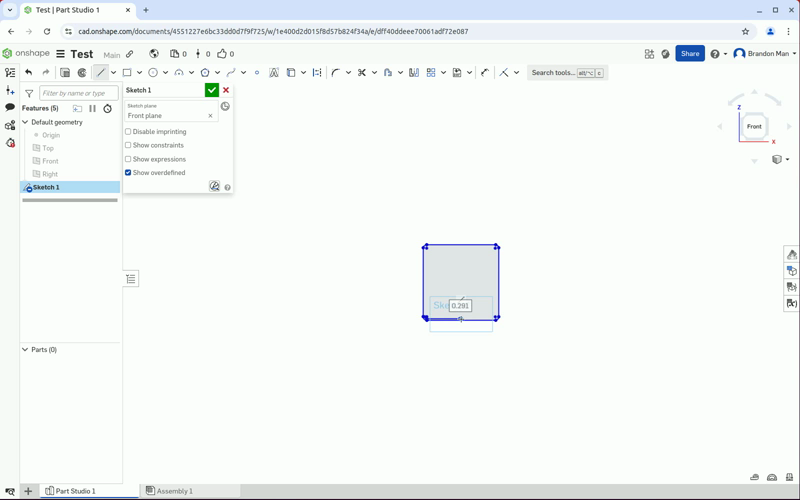
key_down(shift)
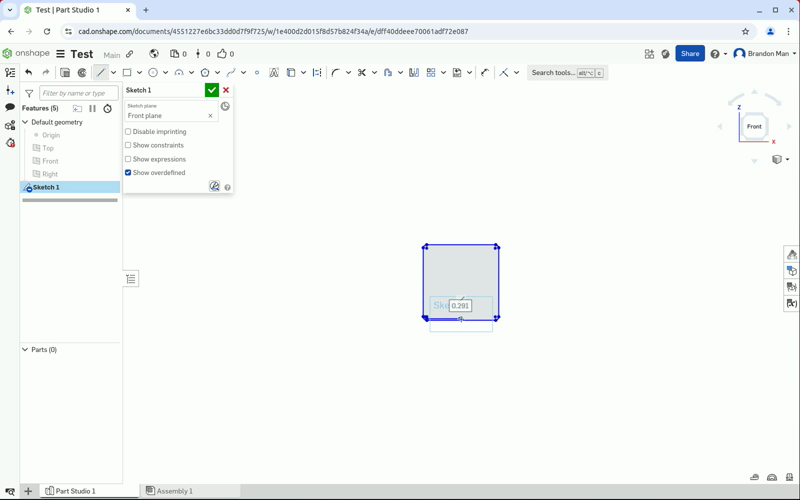
mouse_move(491, 318)
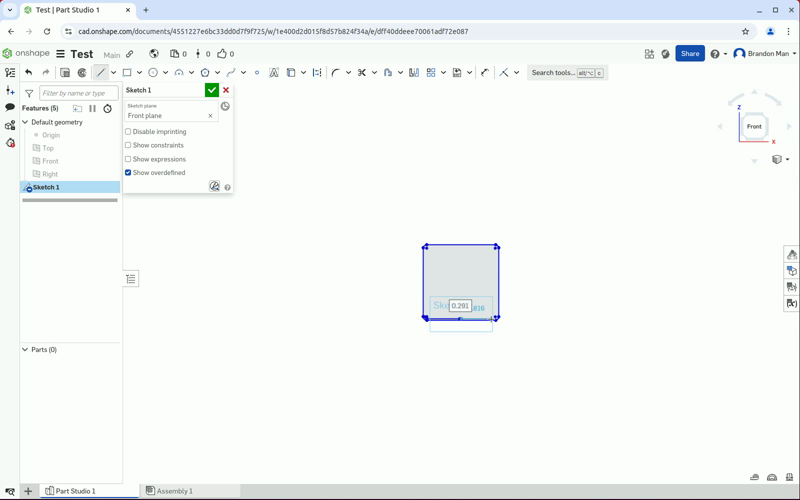
mouse_move(495, 318)
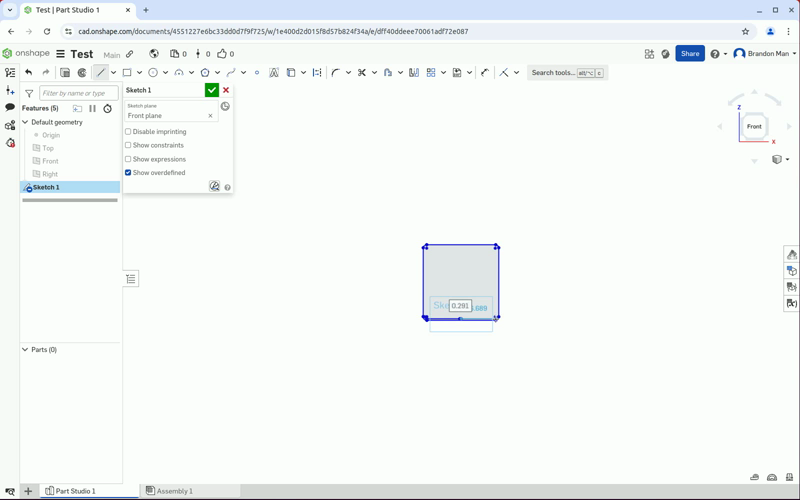
scroll(6)
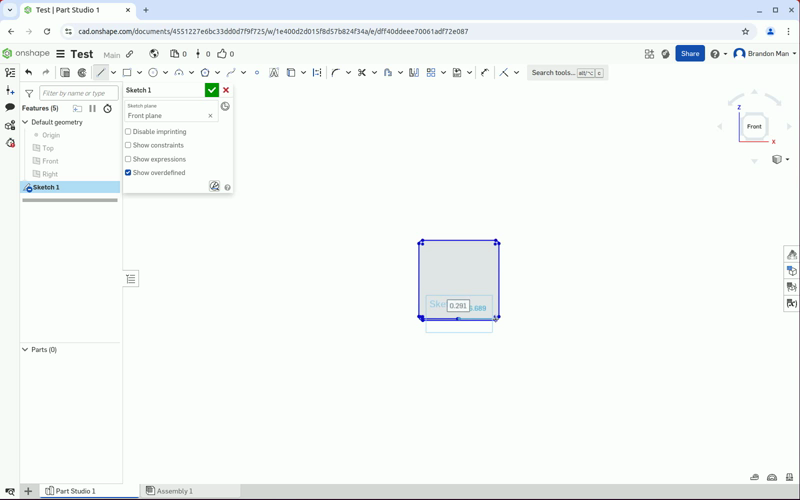
scroll(6)
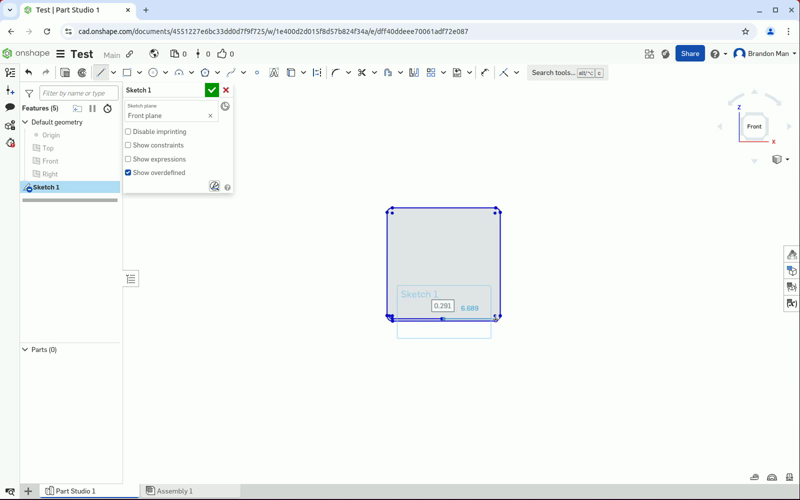
scroll(6)
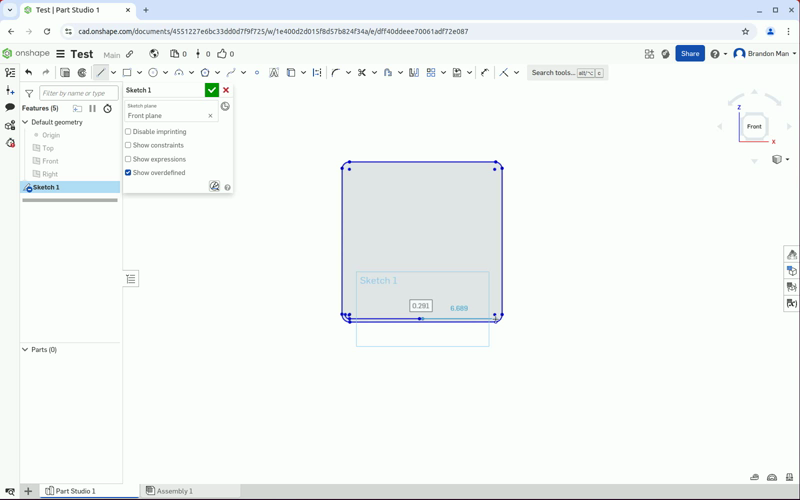
scroll(6)
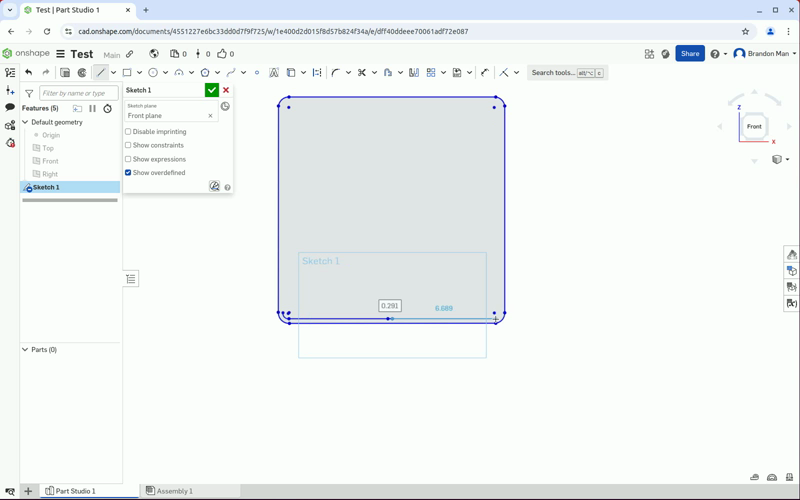
scroll(6)
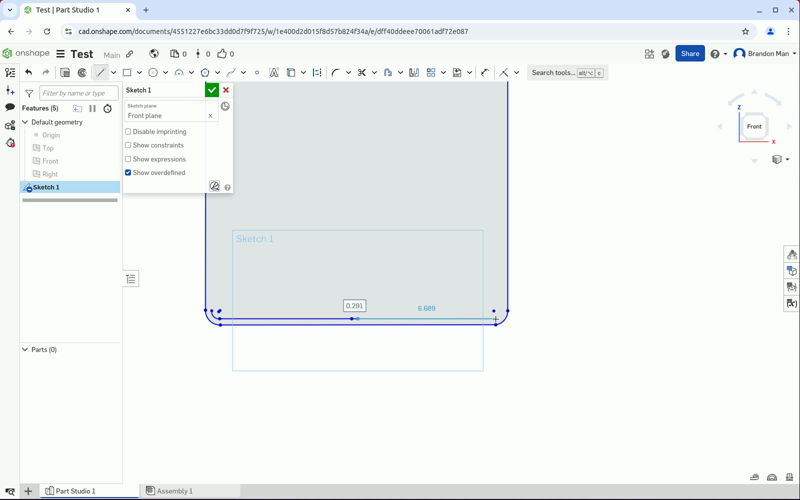
scroll(6)
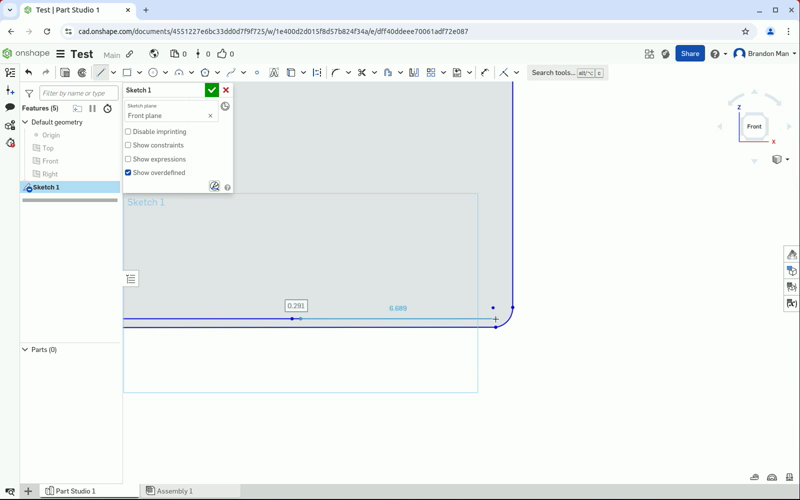
scroll(6)
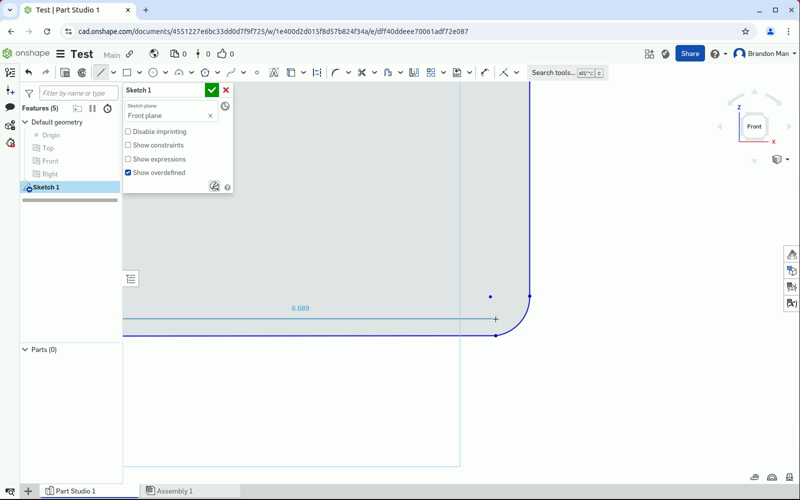
click(495, 318)
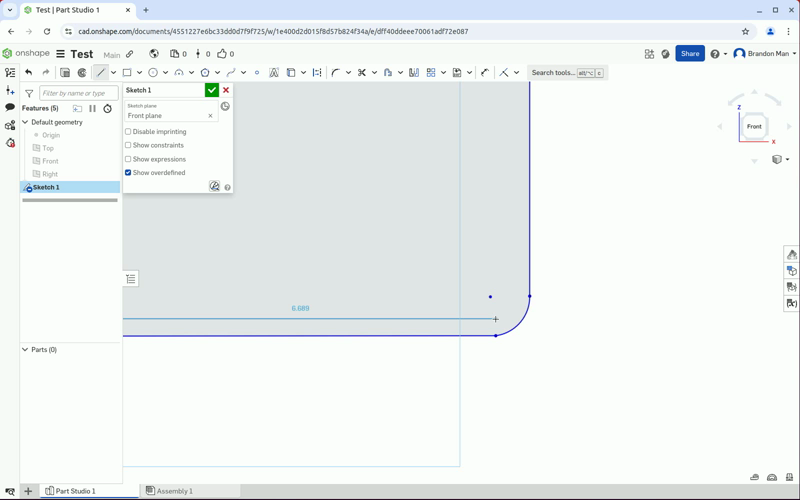
scroll(-6)
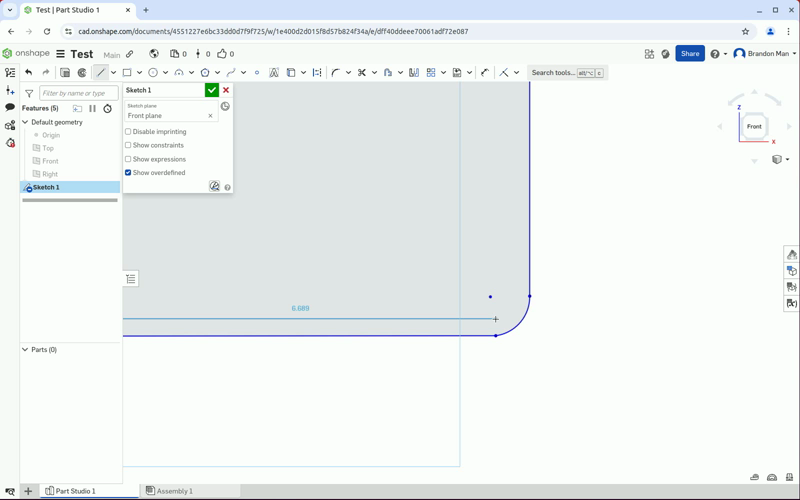
scroll(-6)
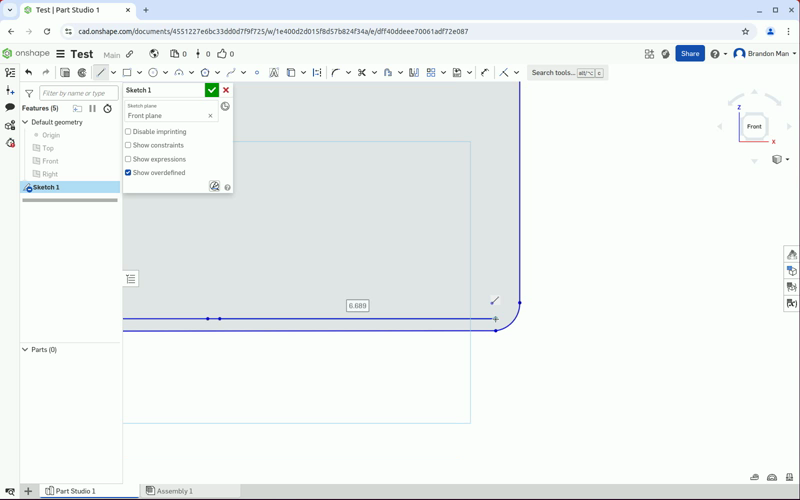
scroll(-6)
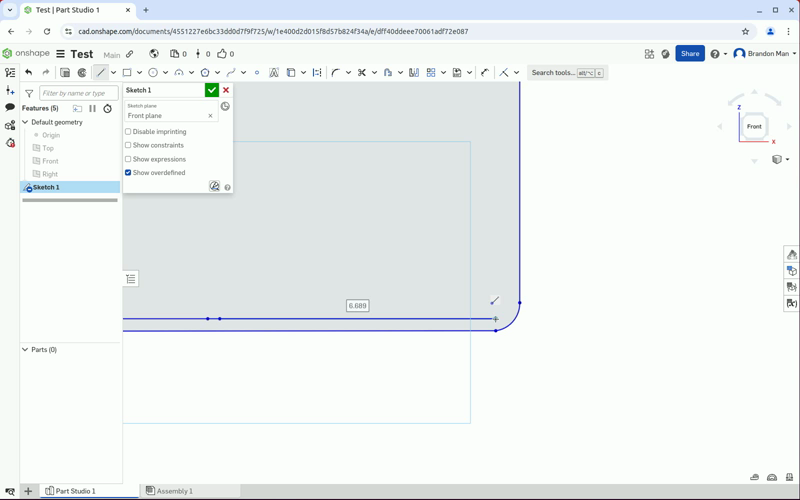
scroll(-6)
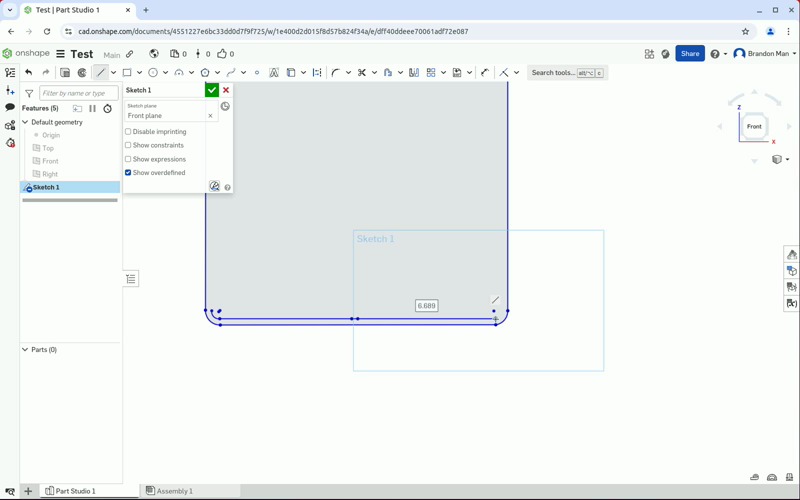
scroll(-6)
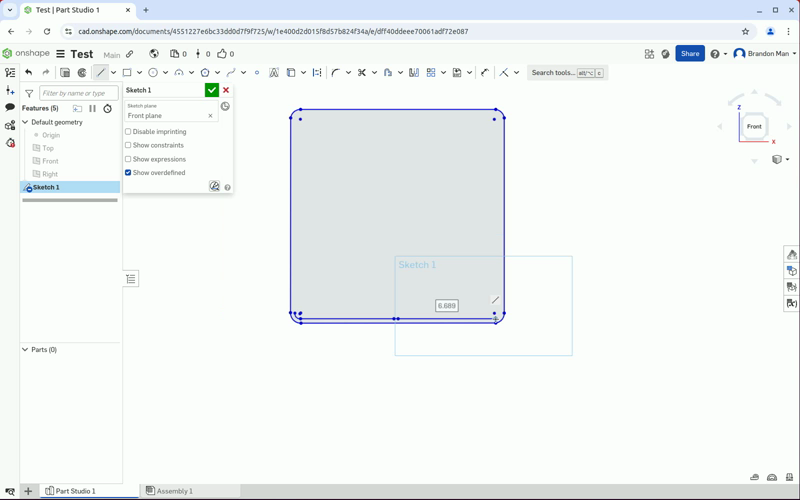
scroll(-6)
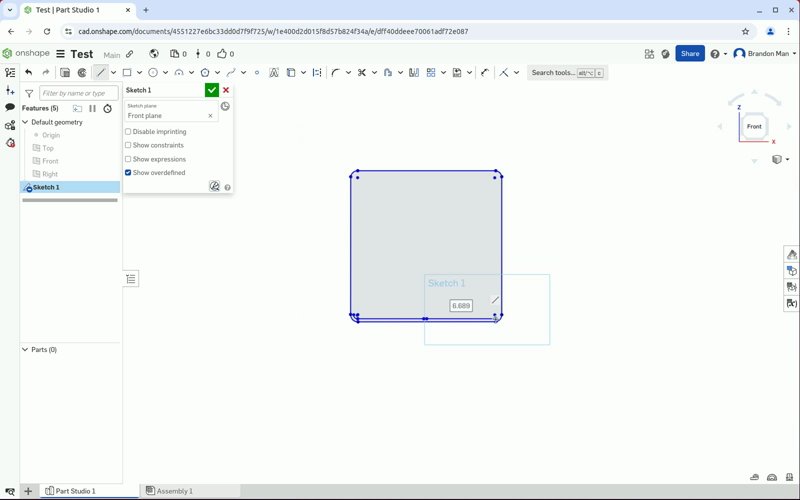
scroll(-6)
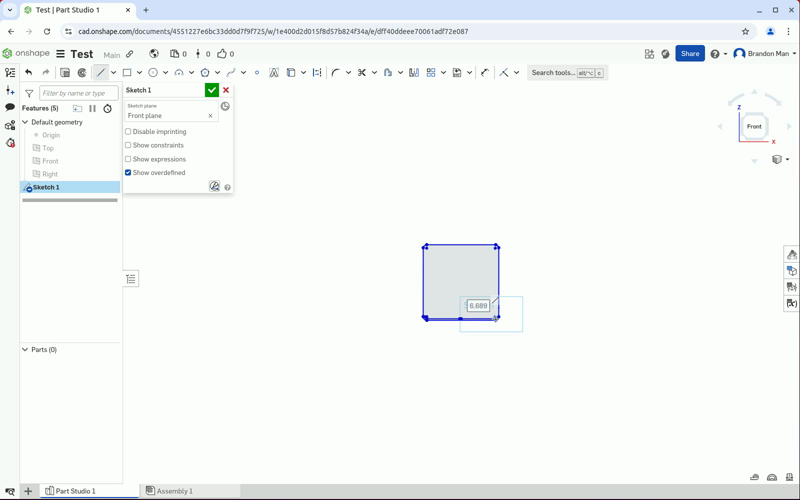
key_up(shift)
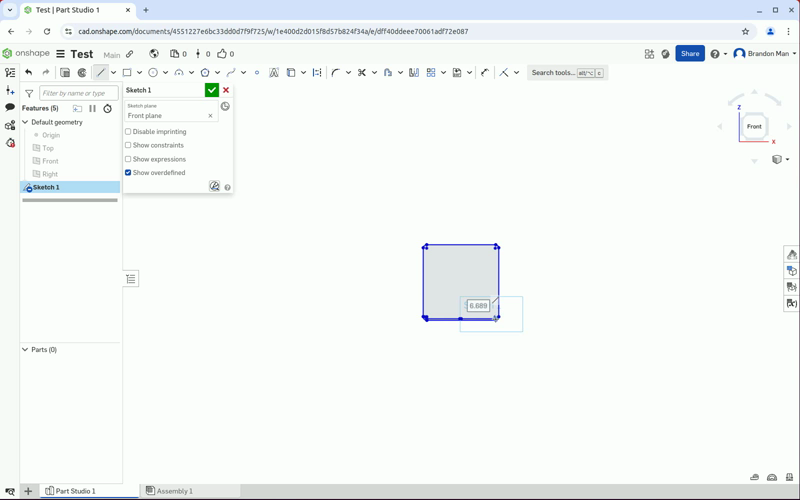
key(esc)
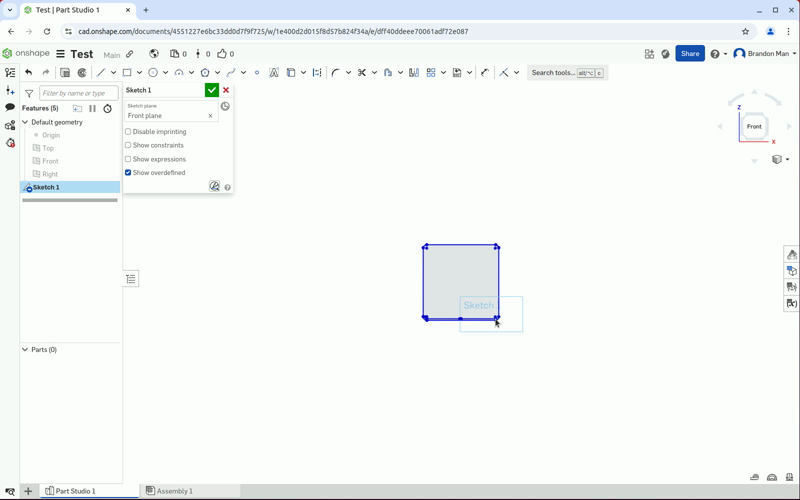
key(a)
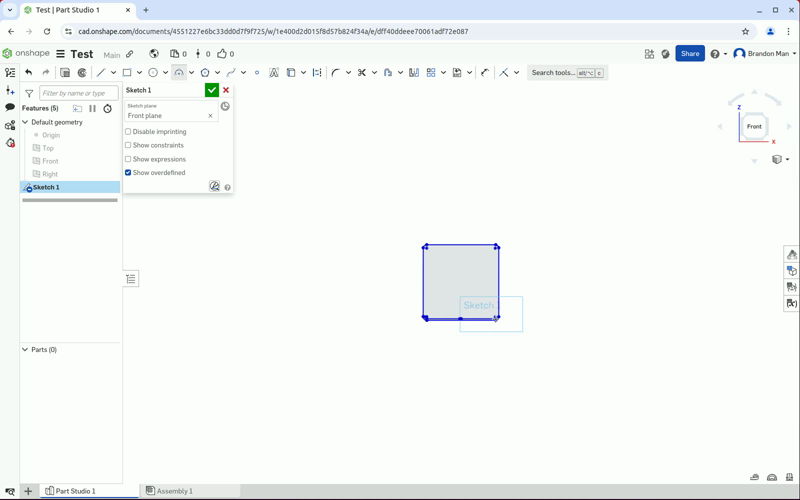
mouse_move(495, 318)
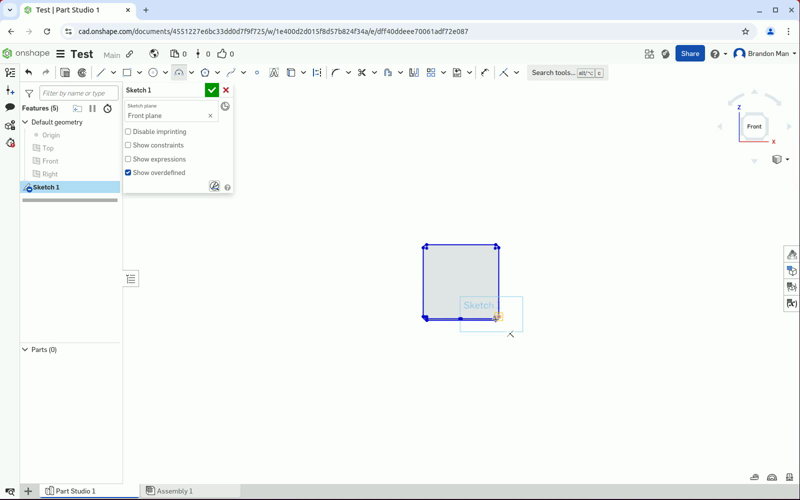
scroll(6)
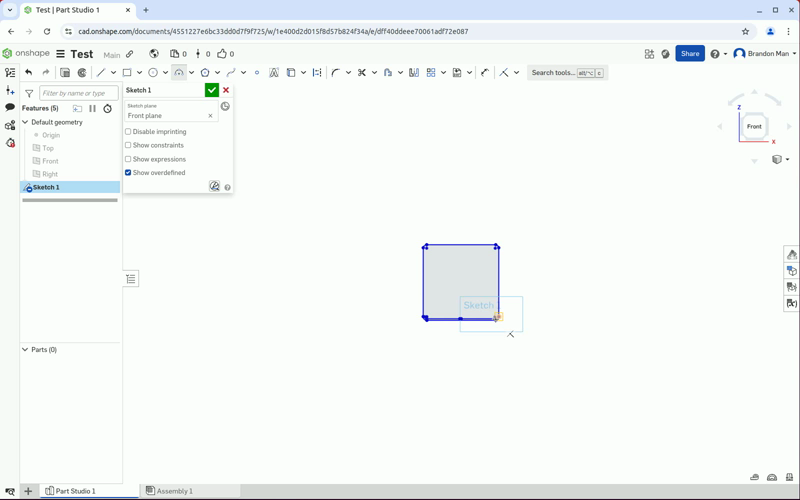
scroll(6)
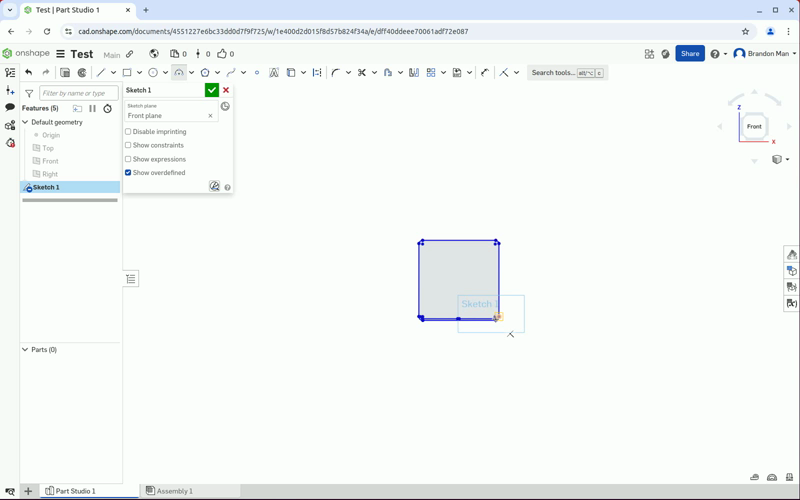
scroll(6)
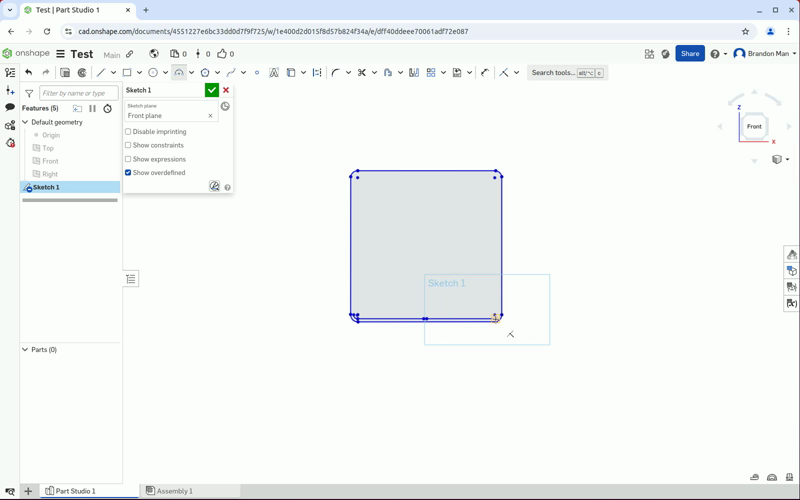
scroll(6)
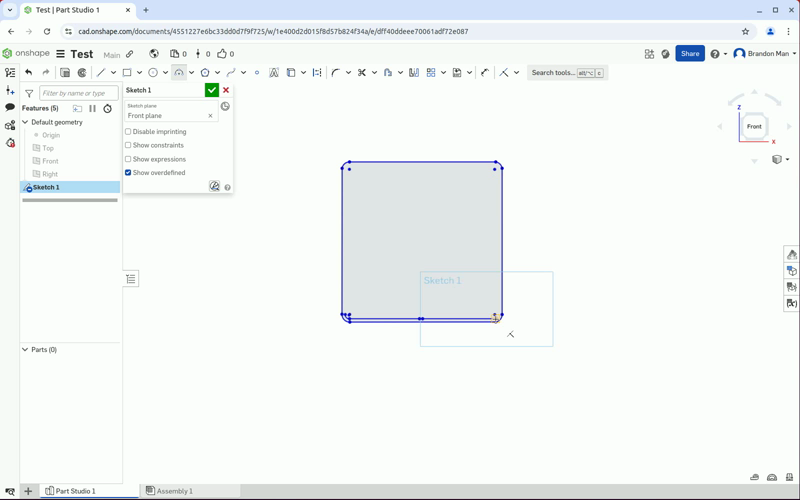
scroll(6)
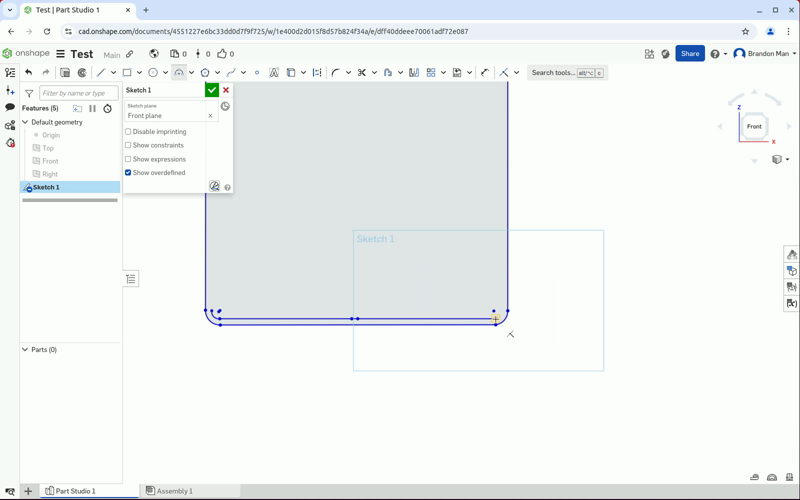
scroll(6)
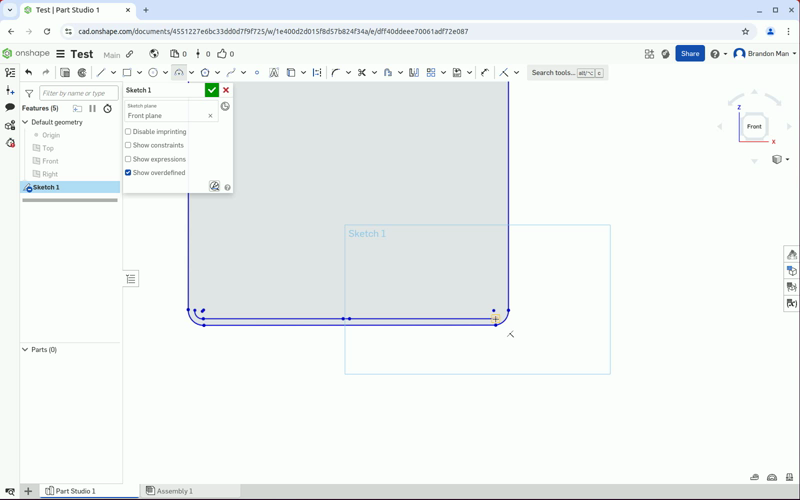
scroll(6)
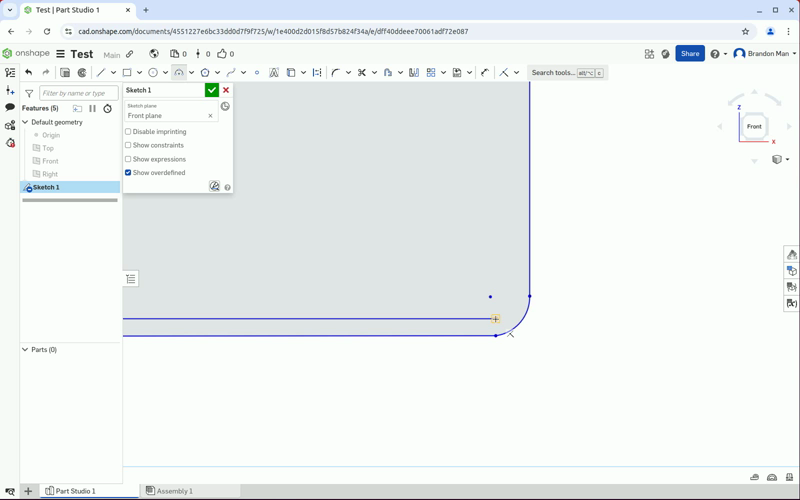
click(495, 318)
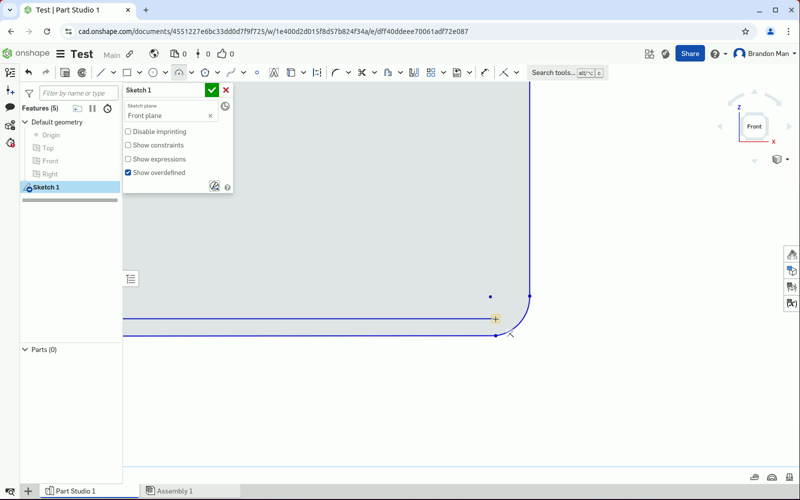
scroll(-6)
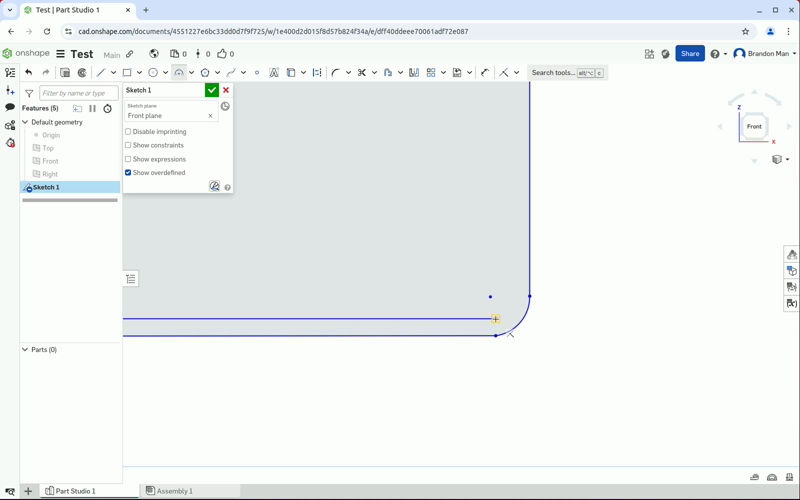
scroll(-6)
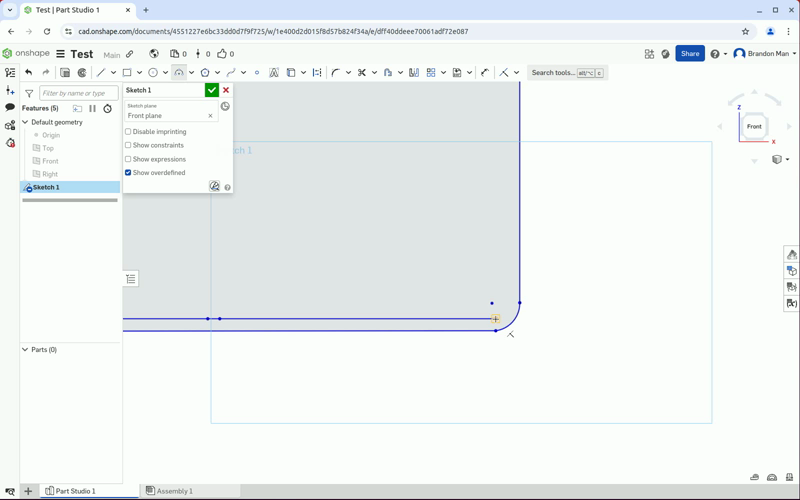
scroll(-6)
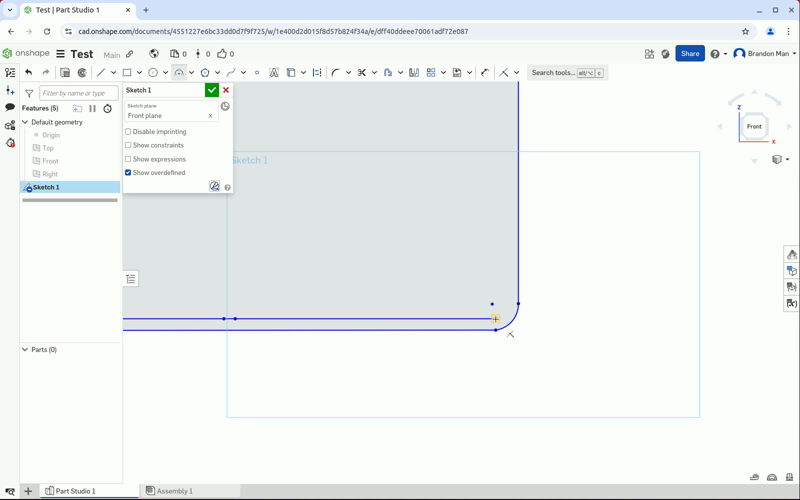
scroll(-6)
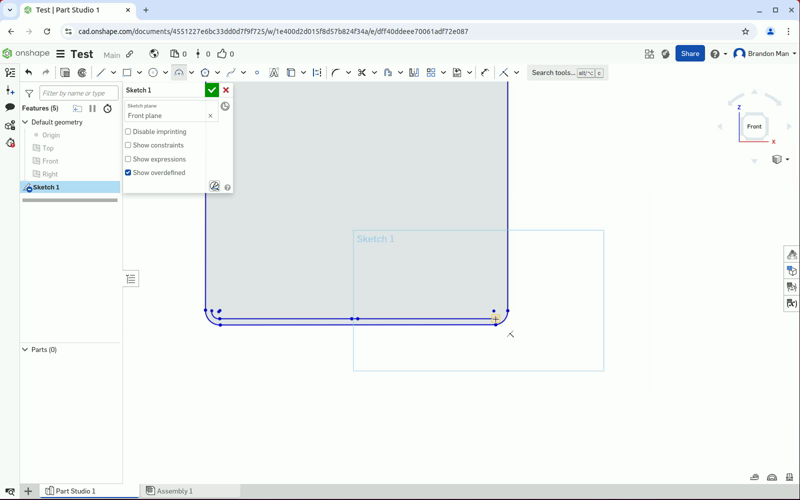
scroll(-6)
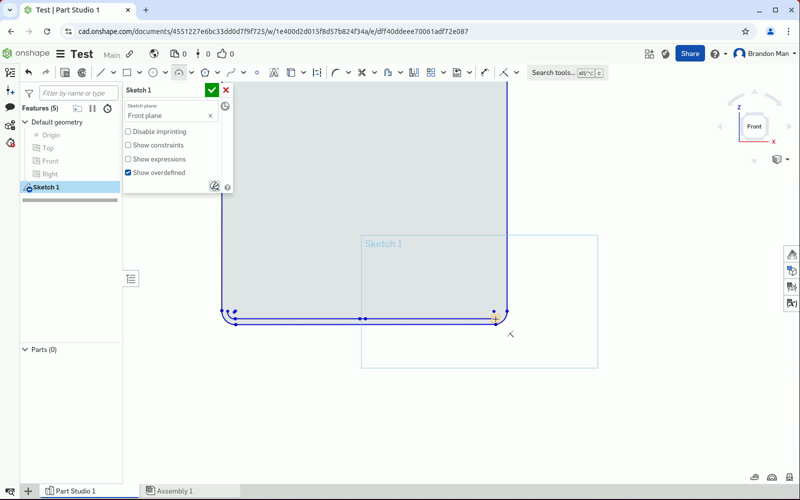
scroll(-6)
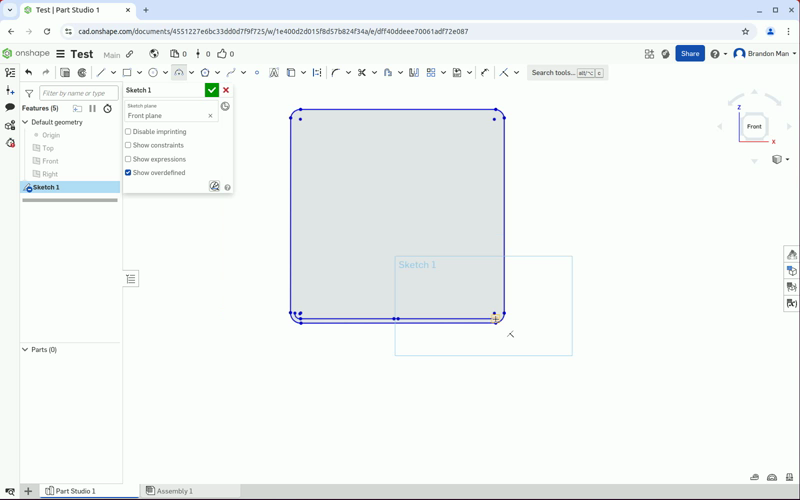
scroll(-6)
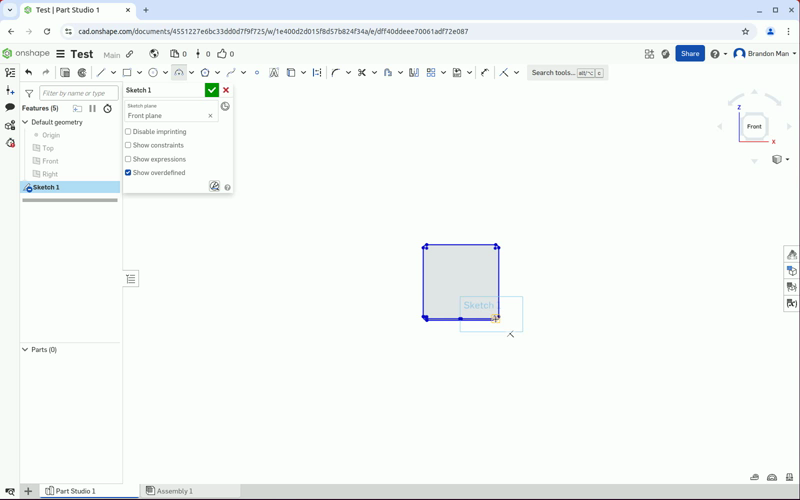
key_down(shift)
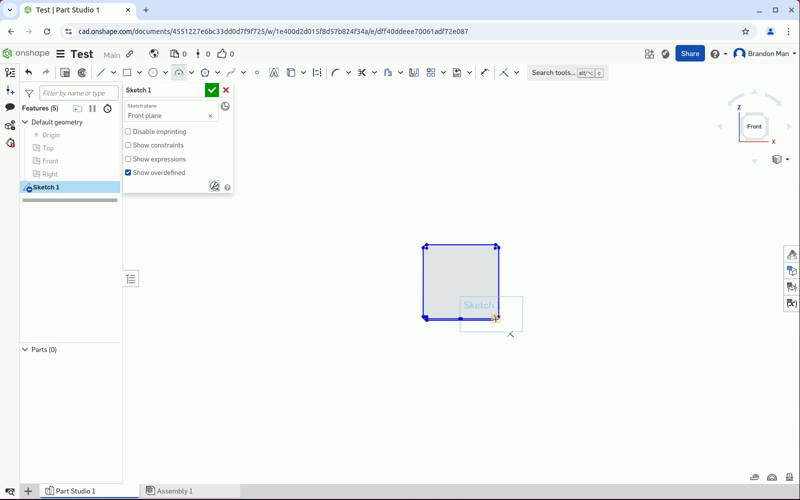
mouse_move(497, 316)
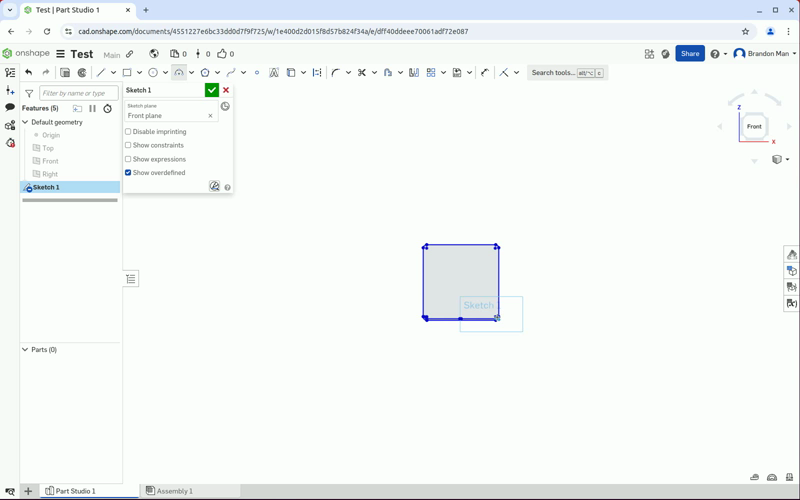
scroll(6)
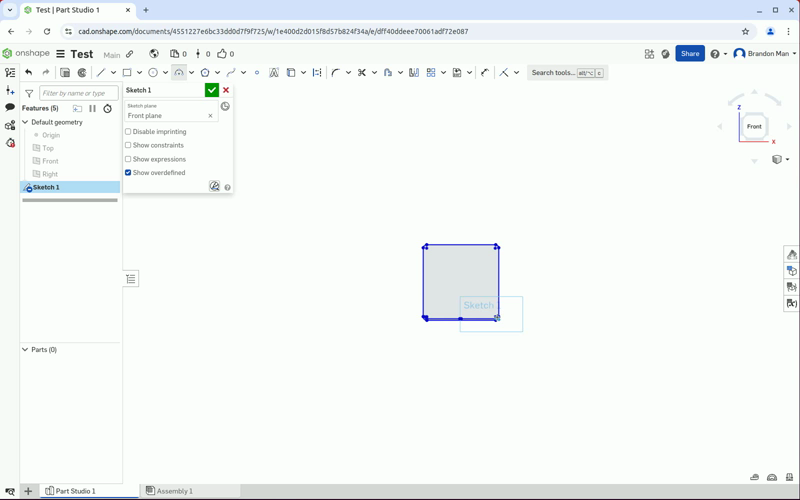
scroll(6)
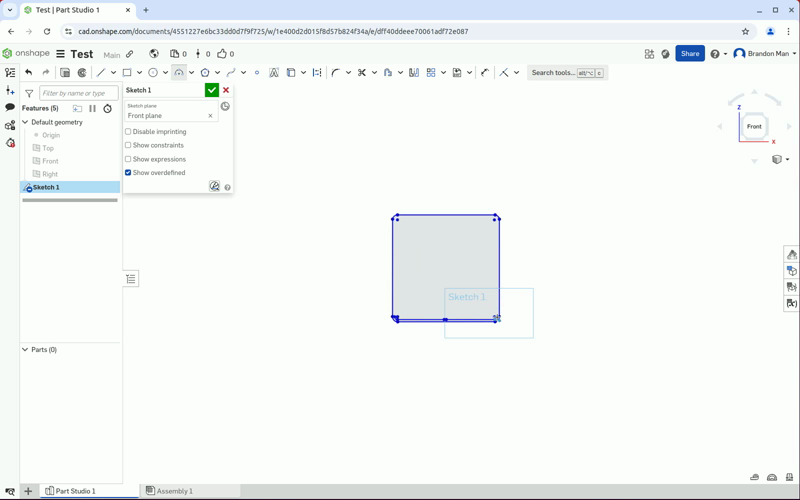
scroll(6)
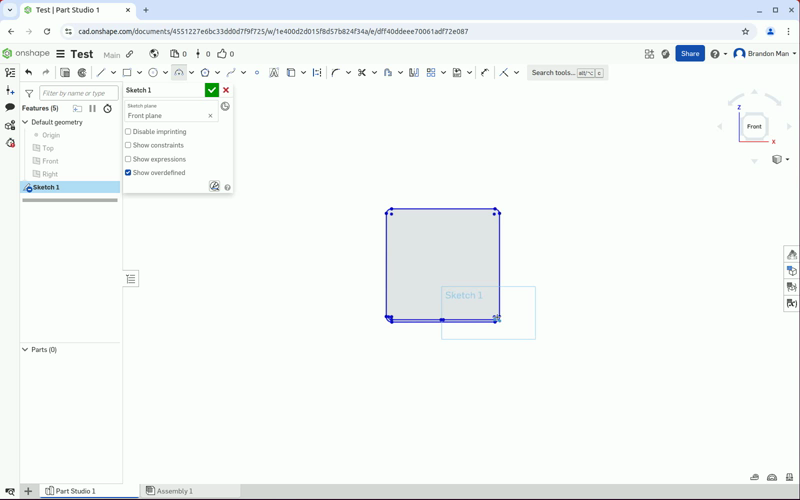
scroll(6)
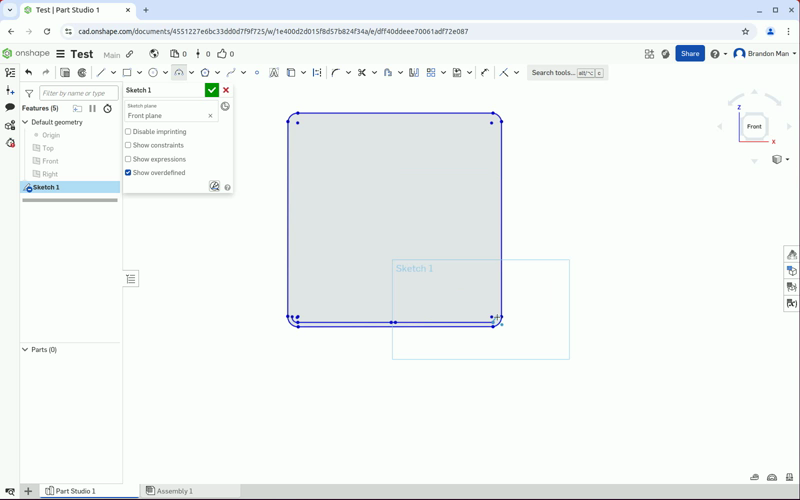
scroll(6)
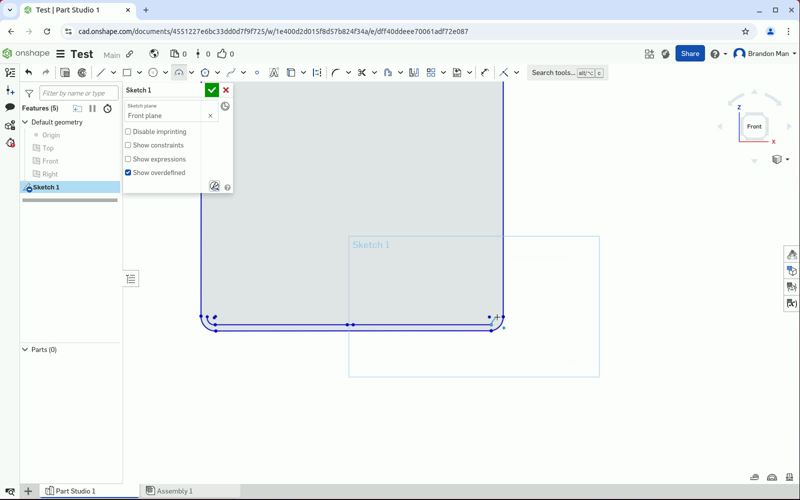
scroll(6)
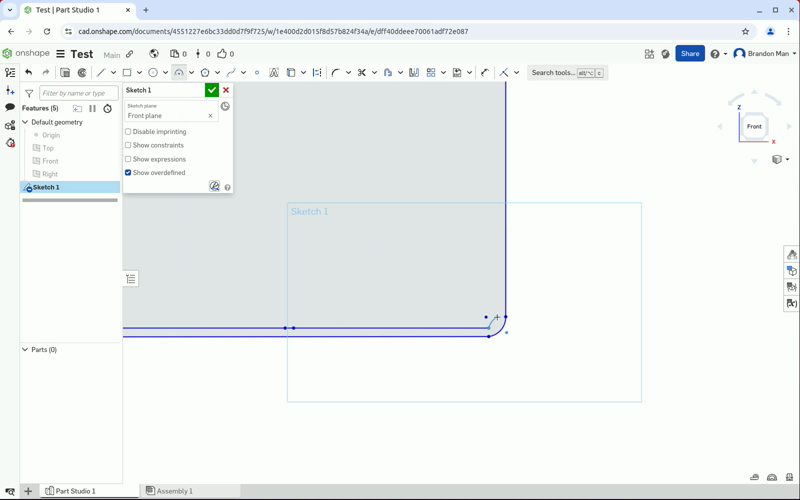
scroll(6)
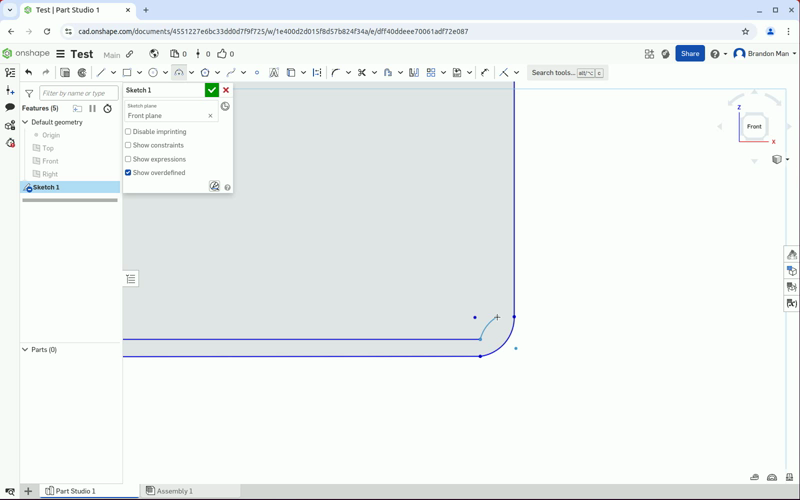
click(497, 316)
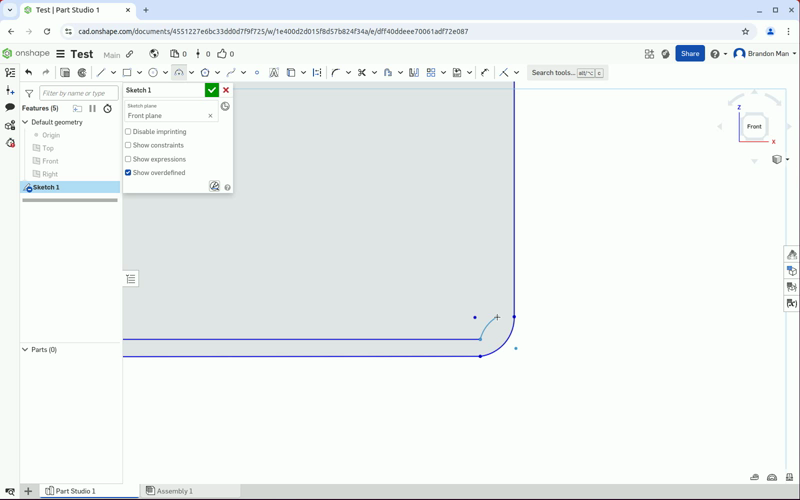
scroll(-6)
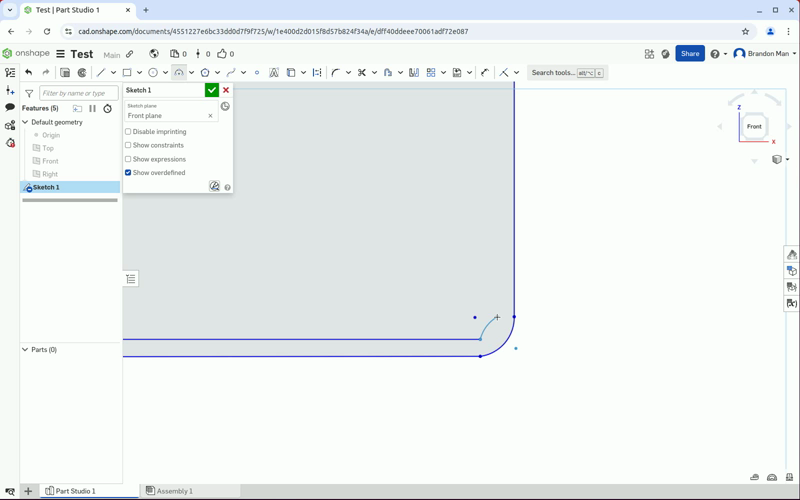
scroll(-6)
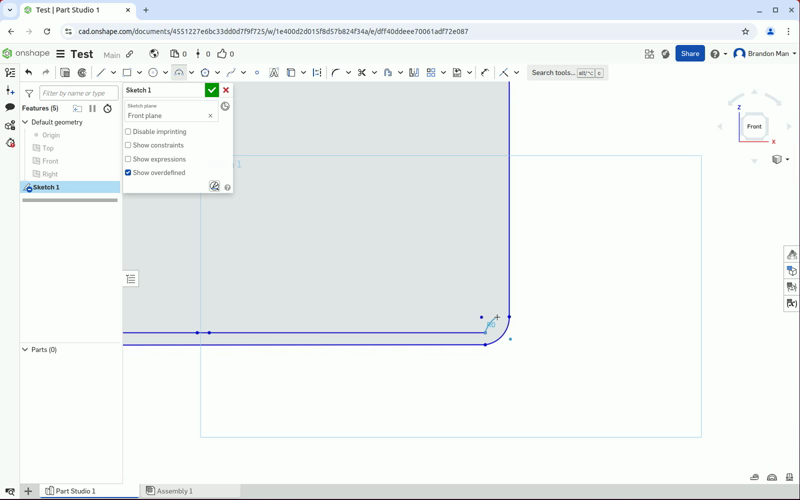
scroll(-6)
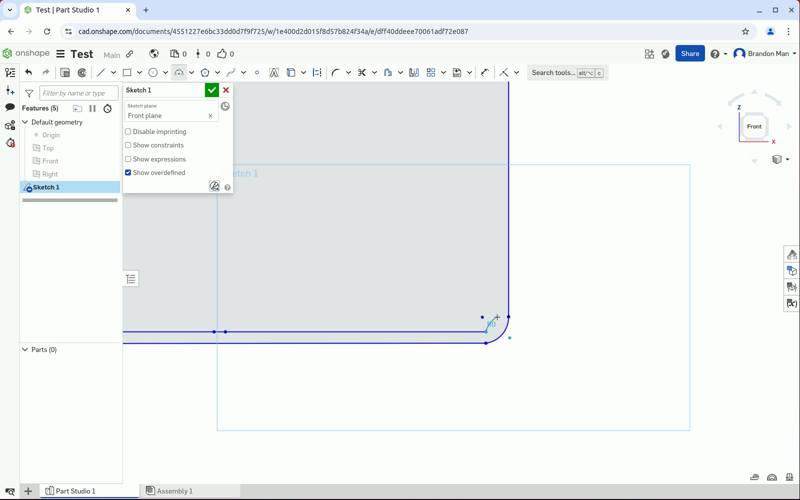
scroll(-6)
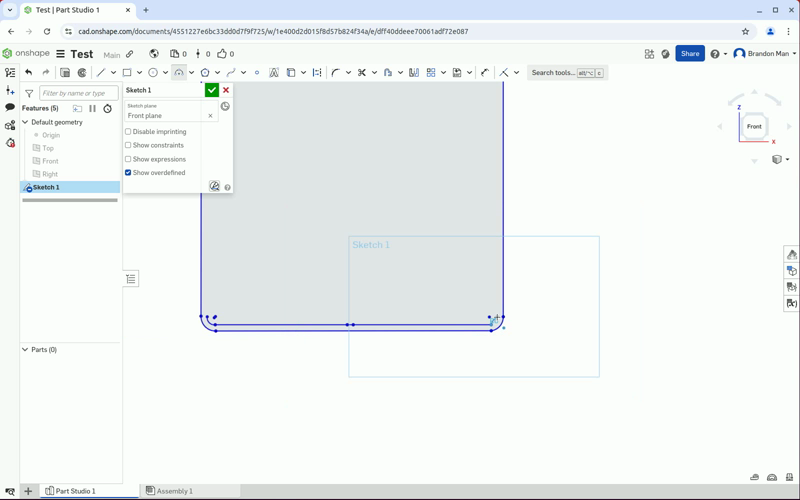
scroll(-6)
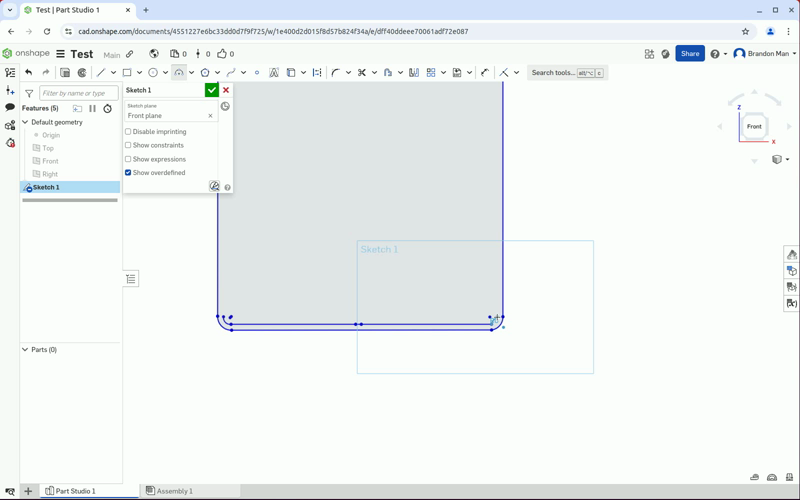
scroll(-6)
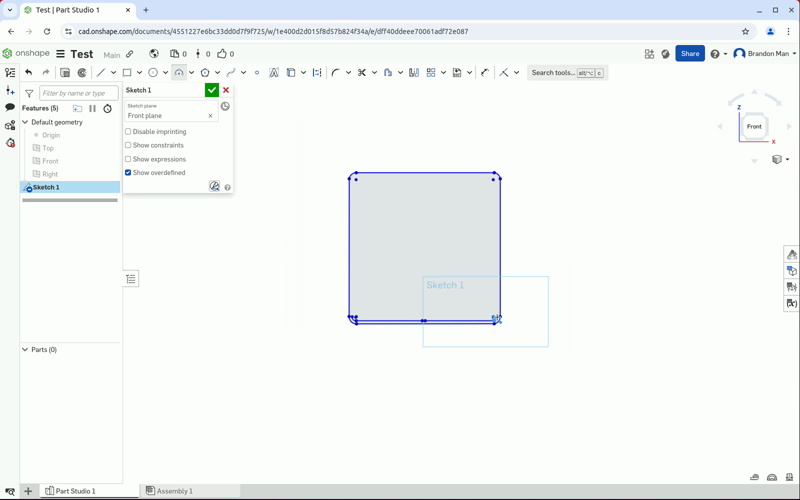
scroll(-6)
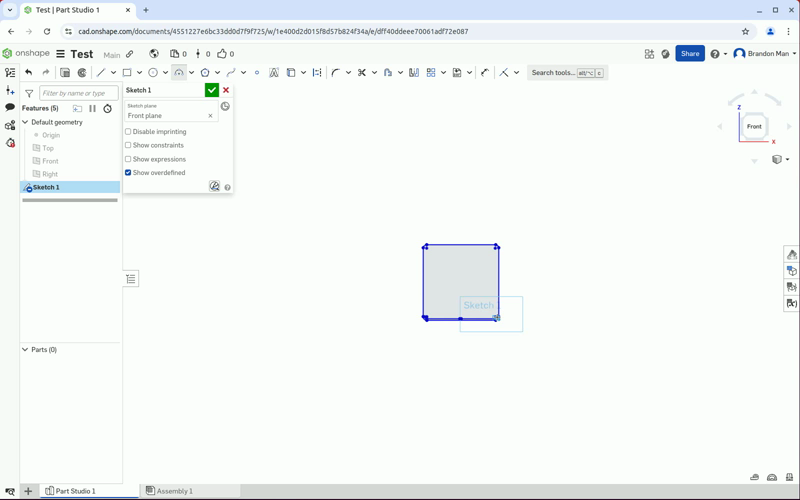
mouse_move(496, 318)
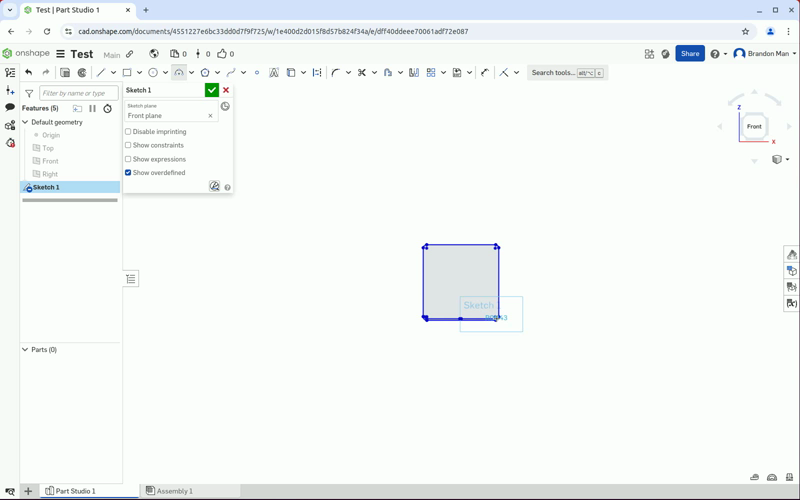
scroll(6)
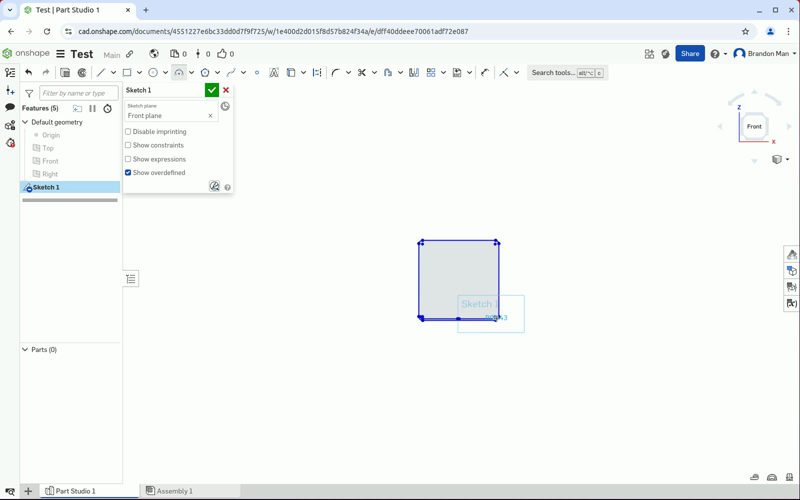
scroll(6)
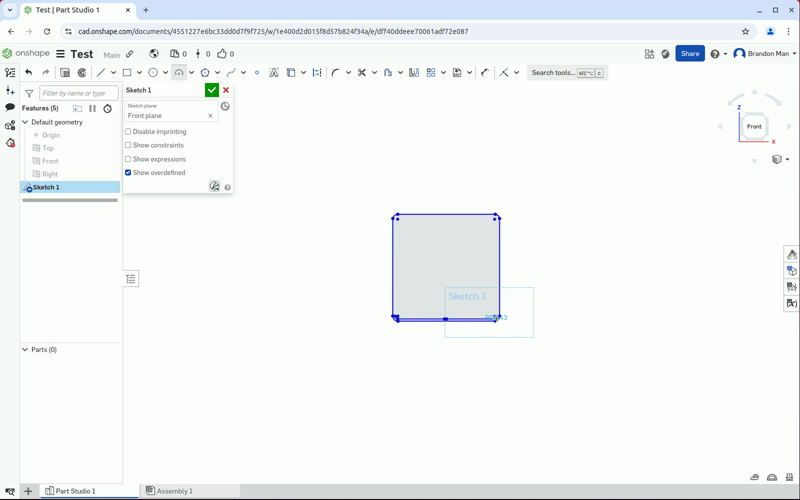
scroll(6)
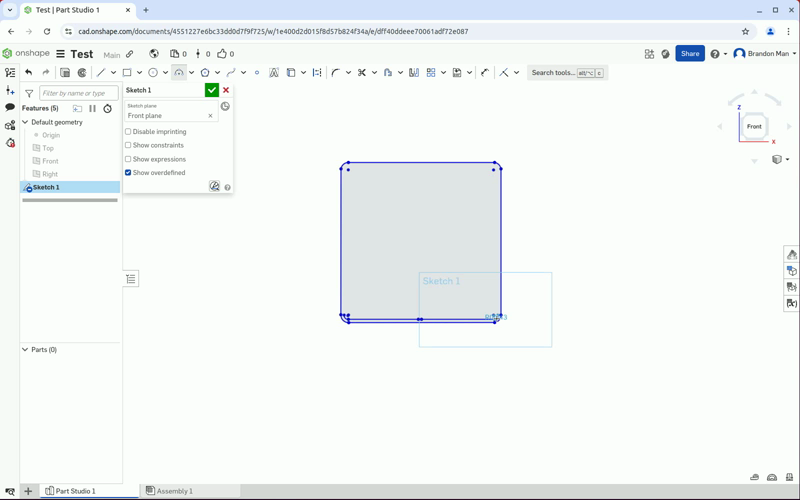
scroll(6)
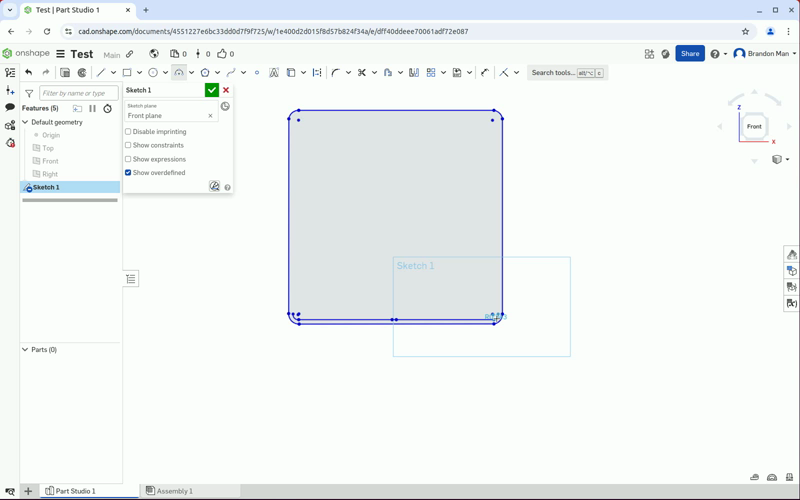
scroll(6)
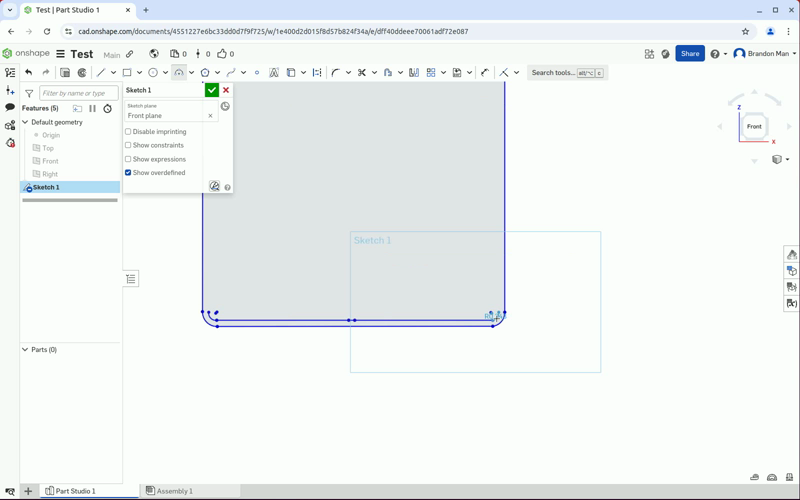
scroll(6)
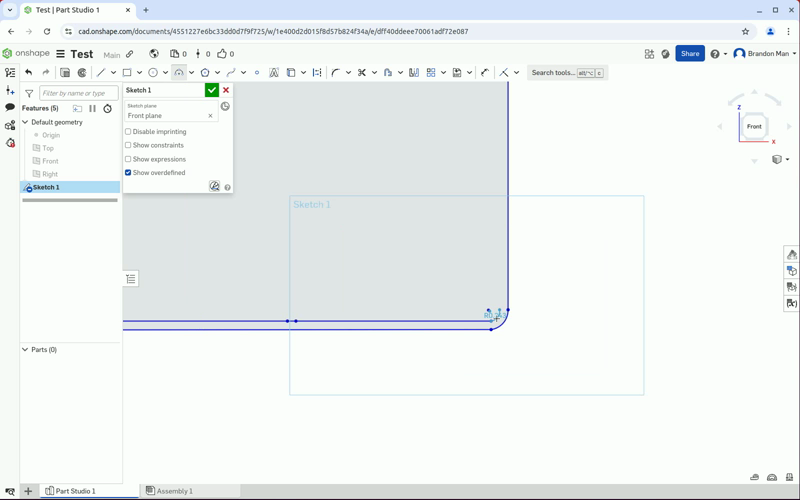
scroll(6)
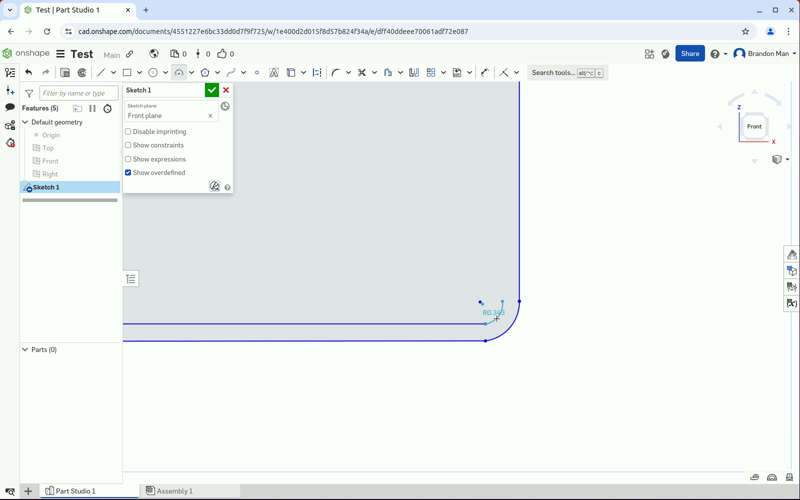
click(496, 318)
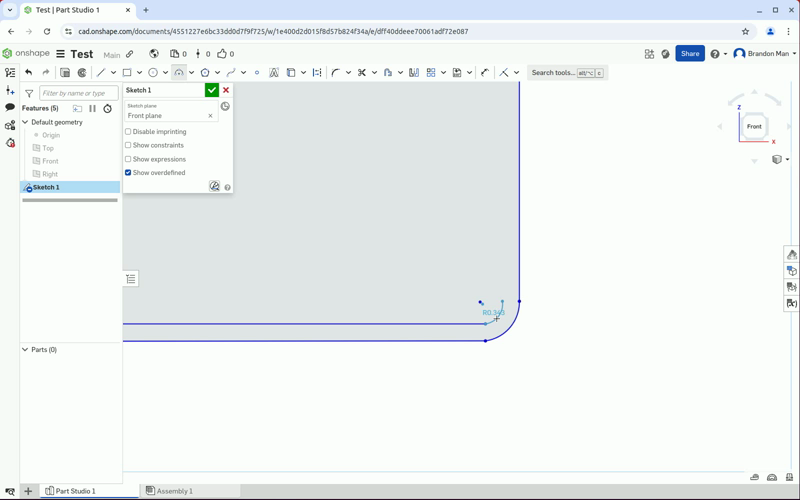
scroll(-6)
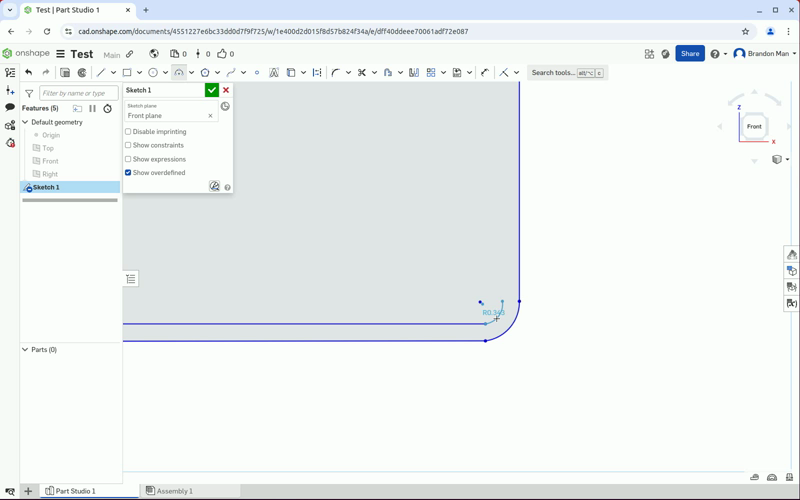
scroll(-6)
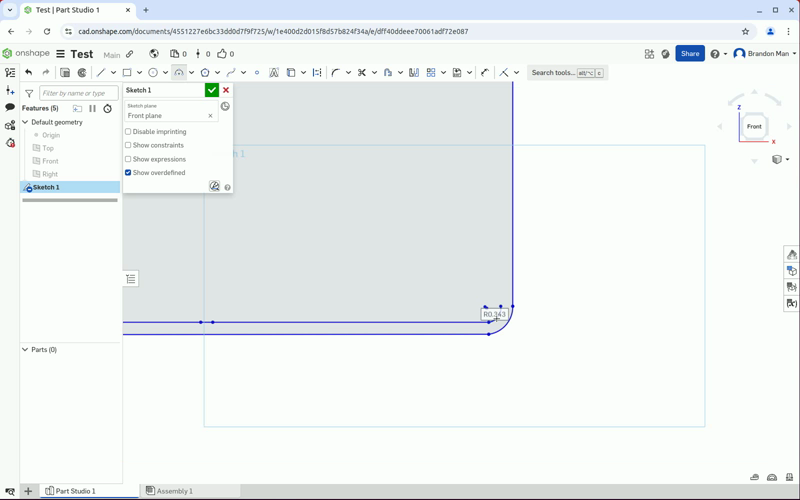
scroll(-6)
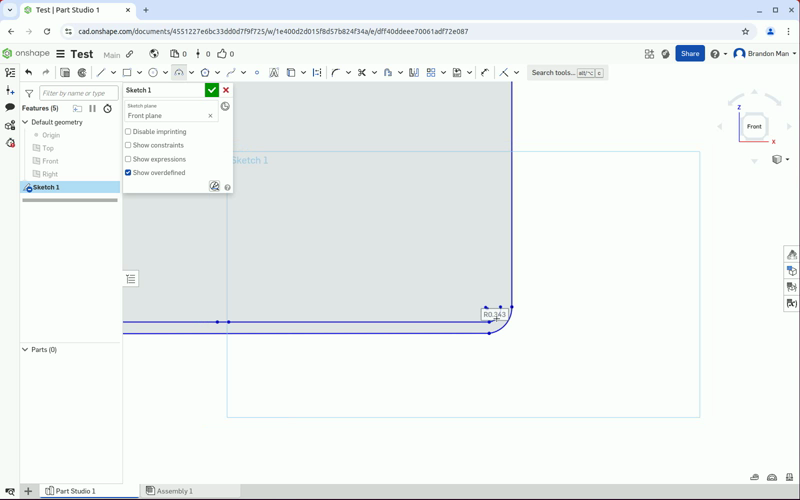
scroll(-6)
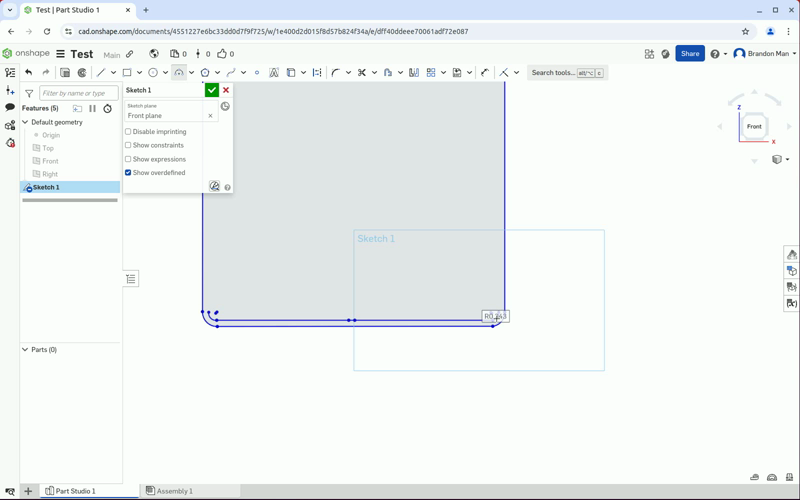
scroll(-6)
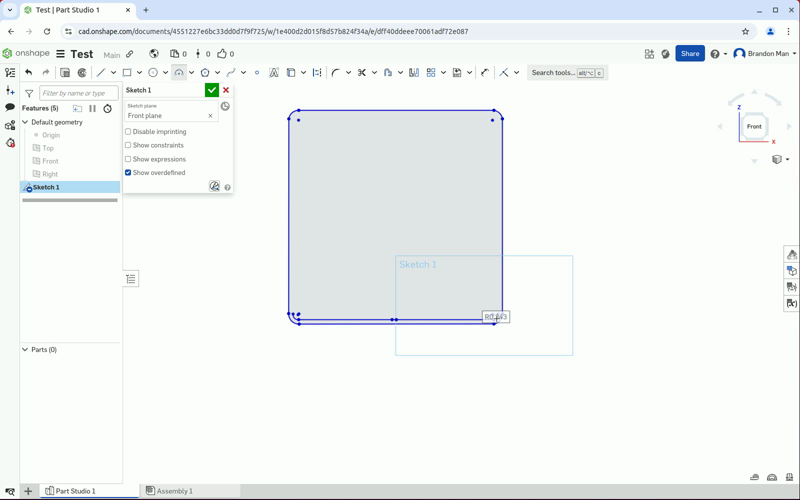
scroll(-6)
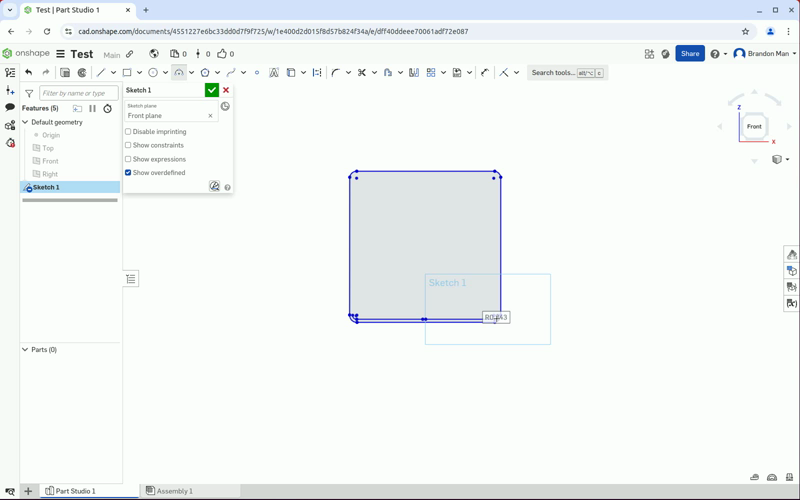
scroll(-6)
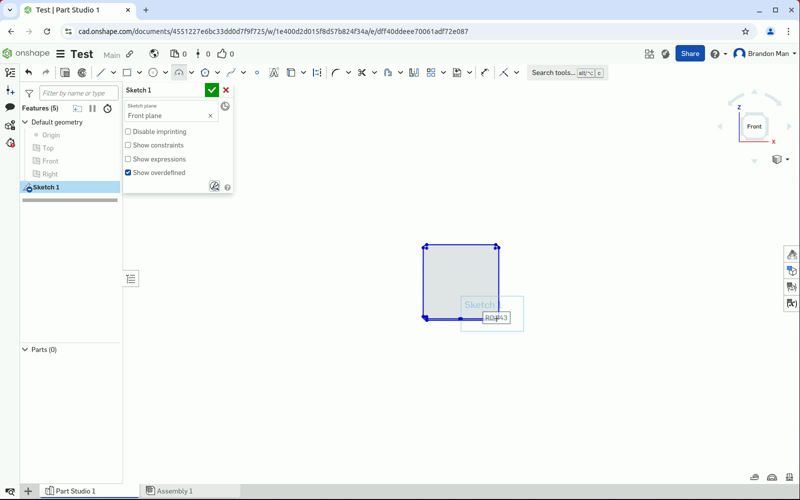
key_up(shift)
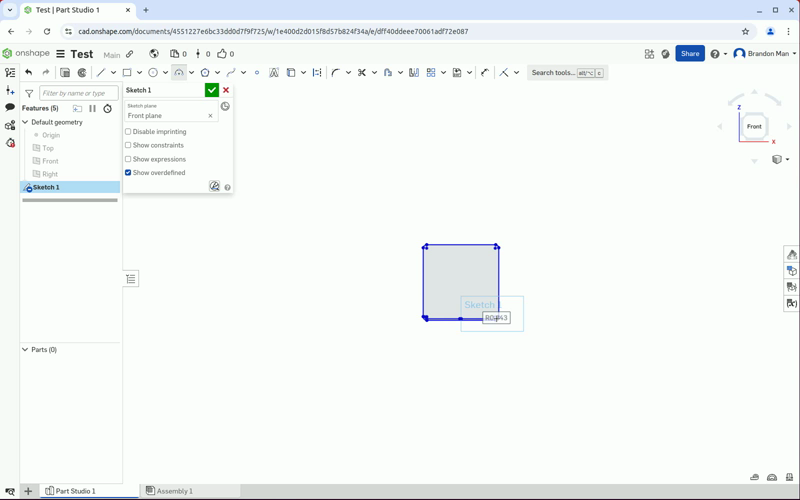
key(esc)
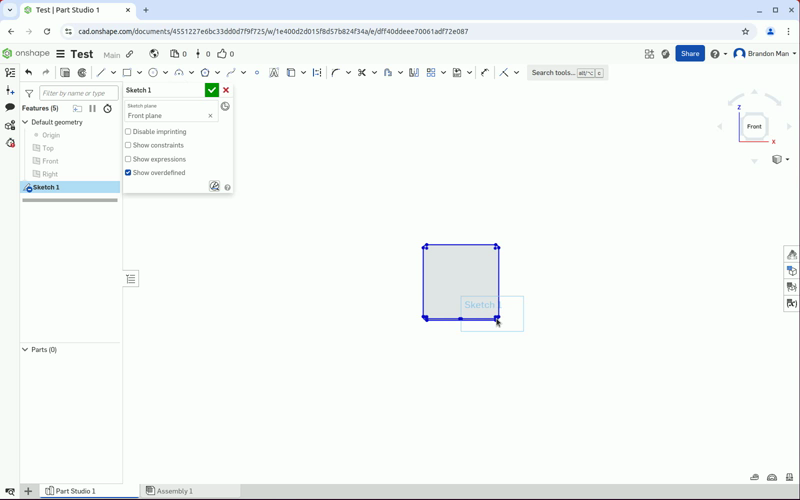
key(l)
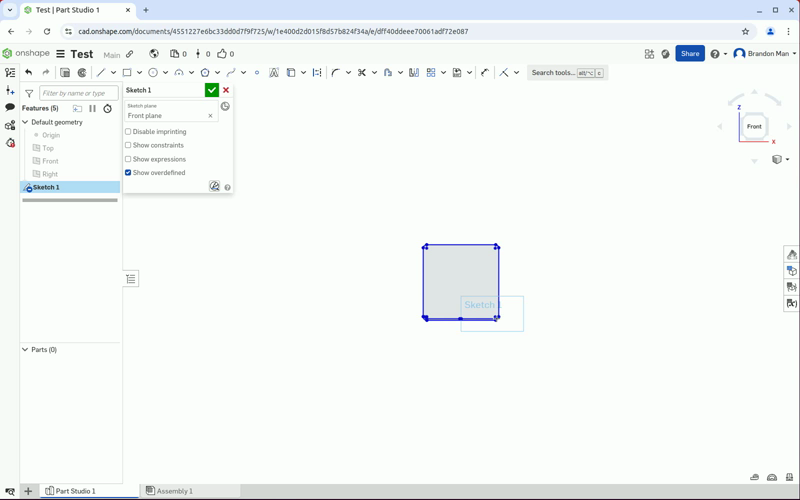
mouse_move(497, 316)
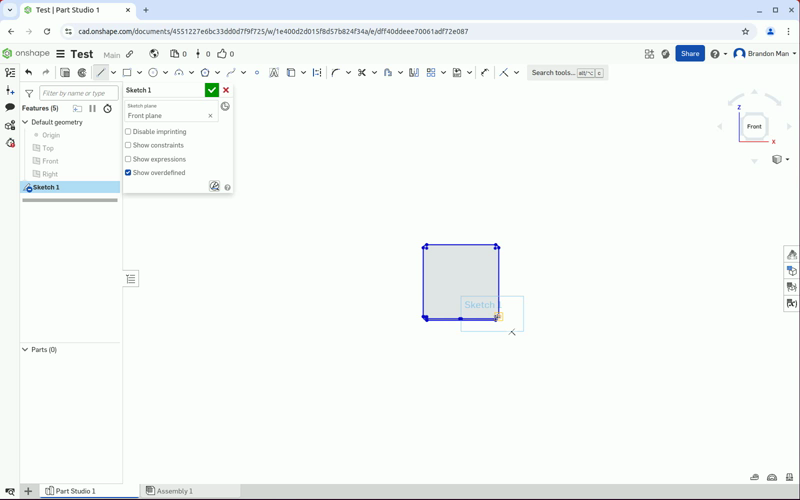
scroll(6)
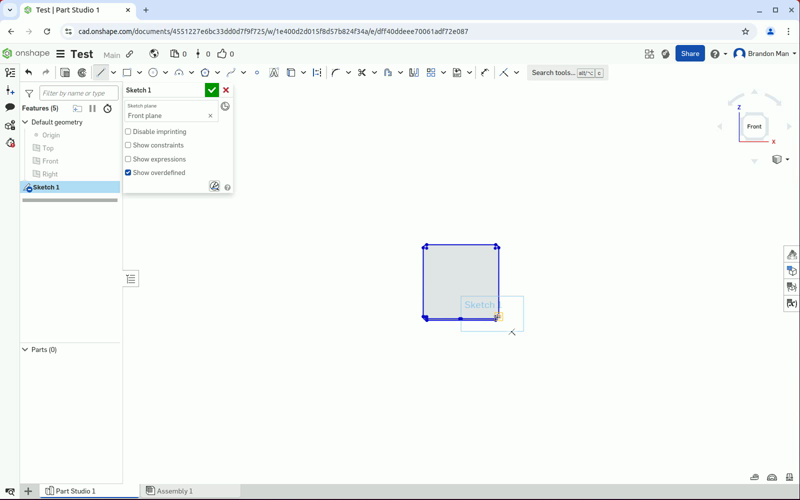
scroll(6)
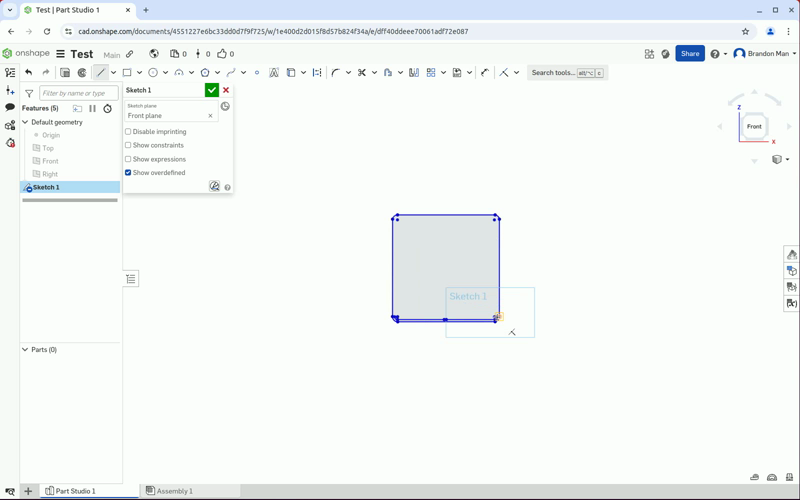
scroll(6)
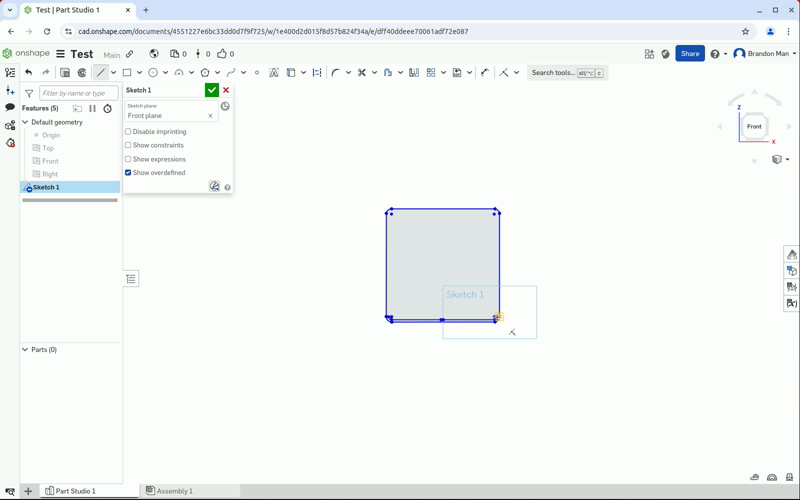
scroll(6)
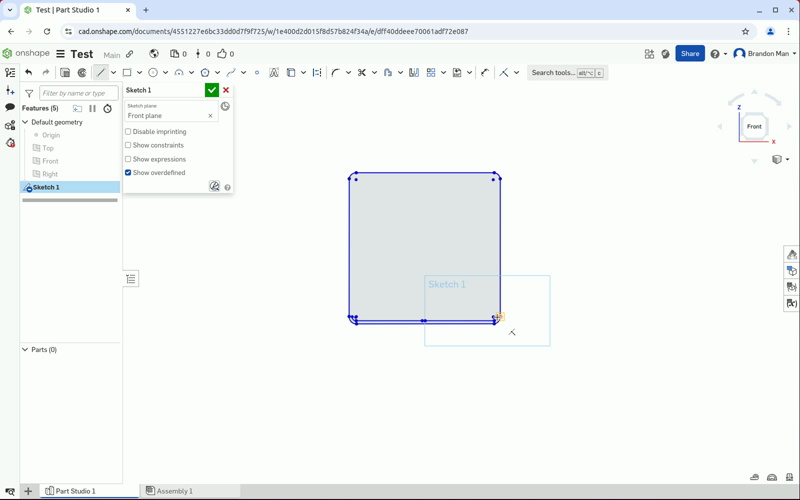
scroll(6)
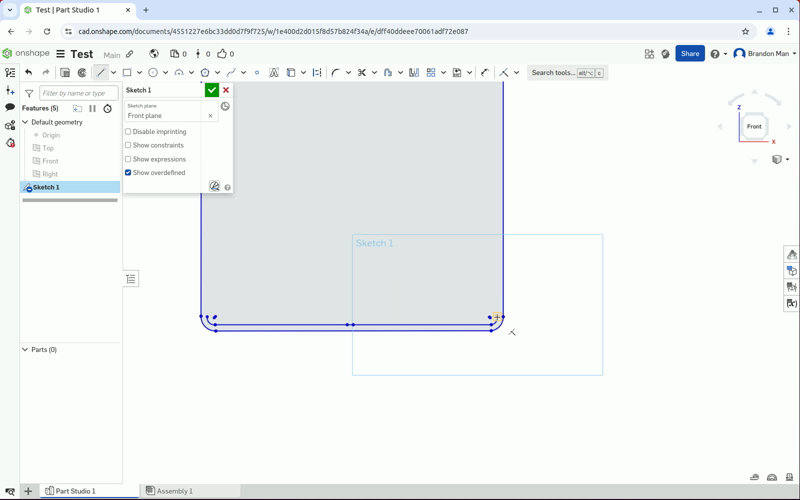
scroll(6)
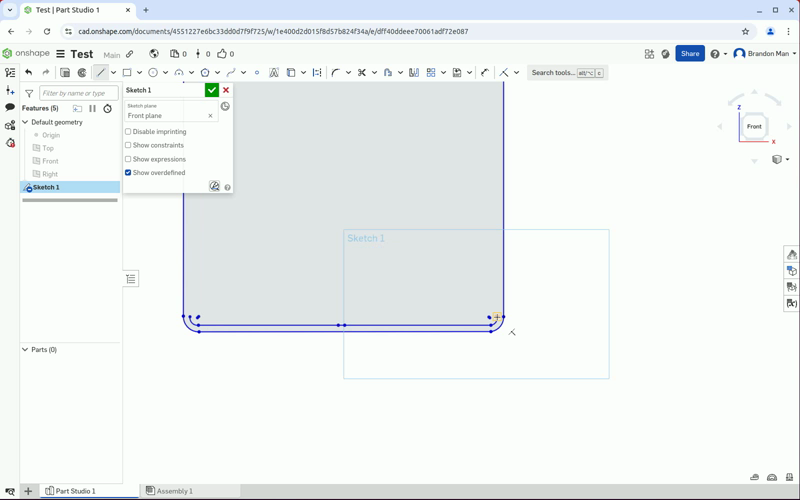
scroll(6)
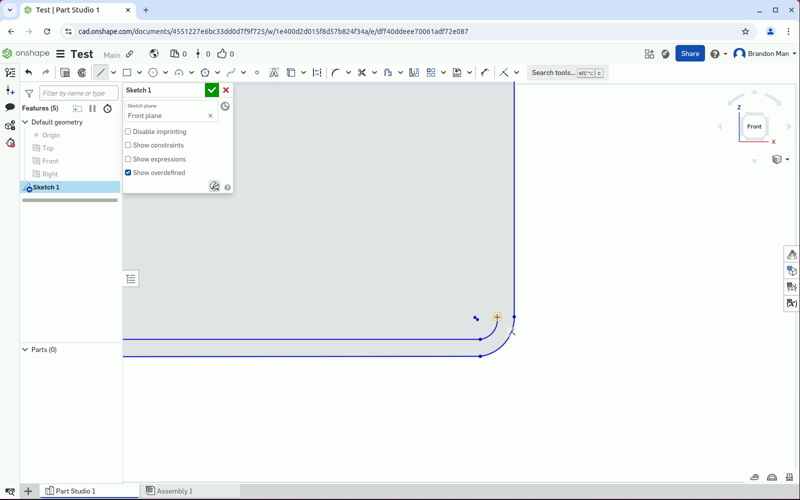
click(497, 316)
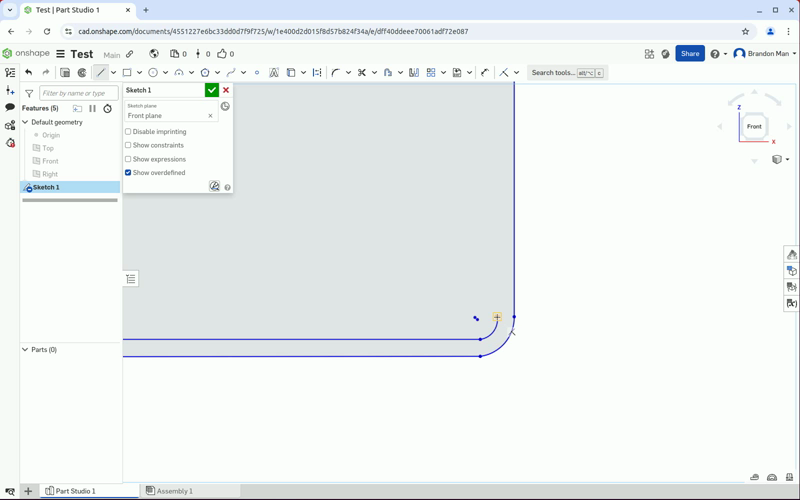
scroll(-6)
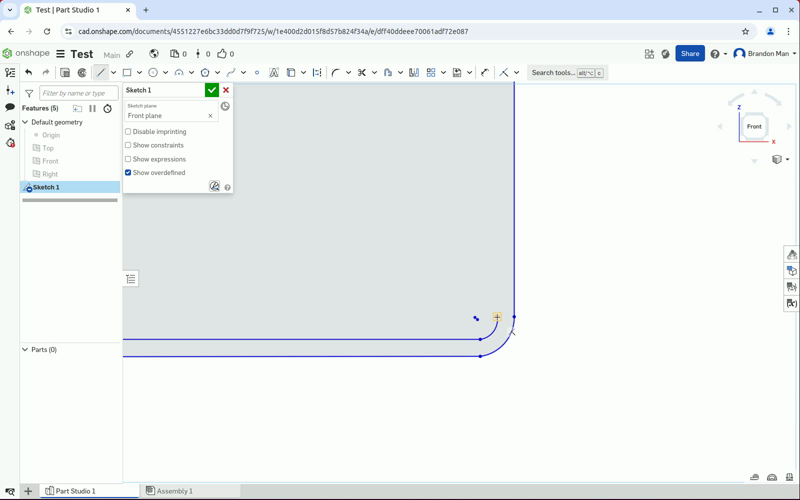
scroll(-6)
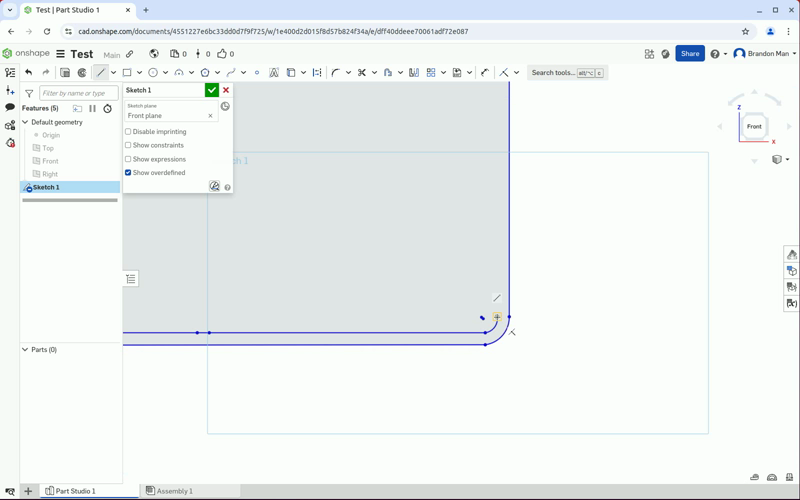
scroll(-6)
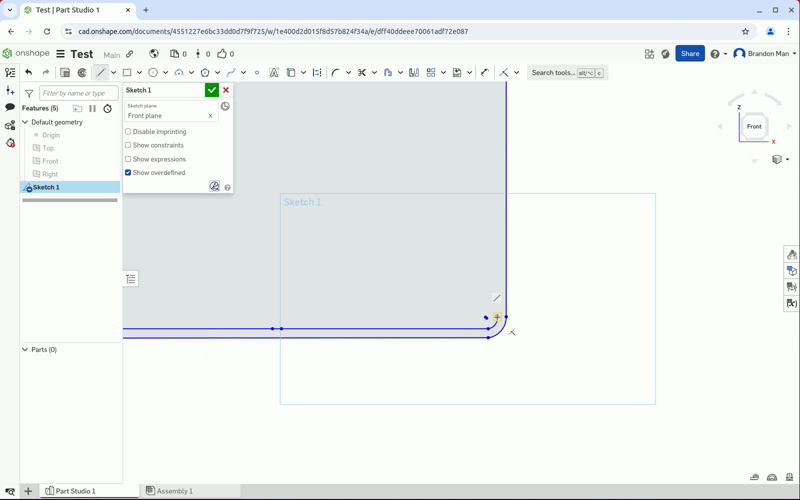
scroll(-6)
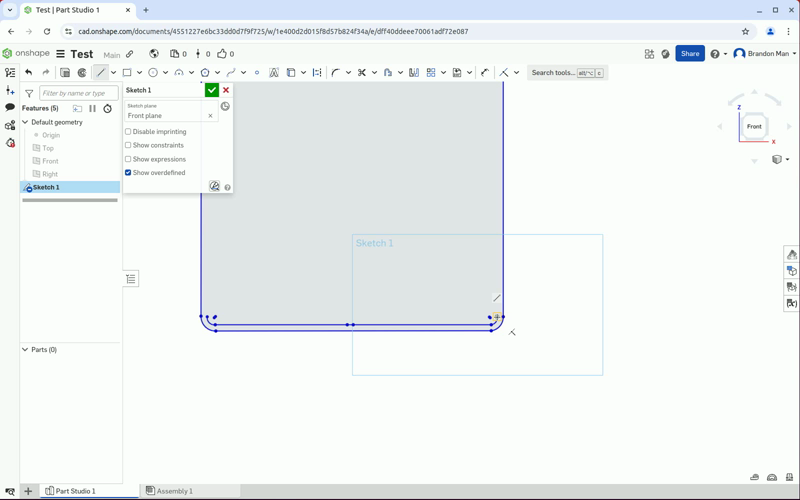
scroll(-6)
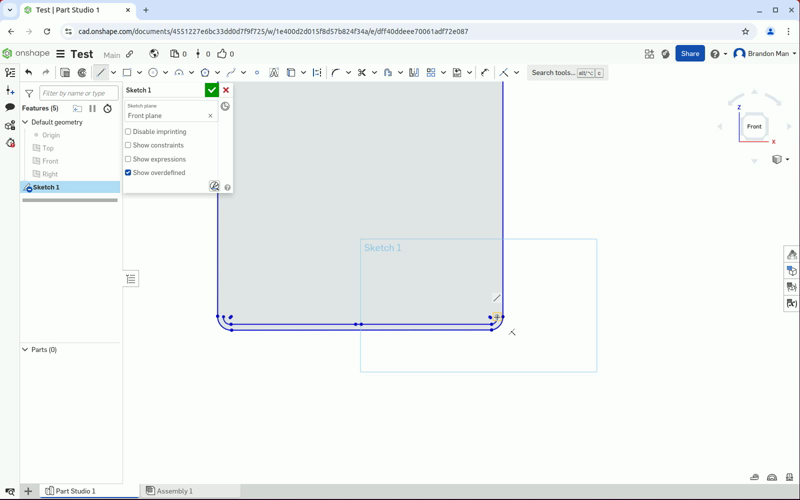
scroll(-6)
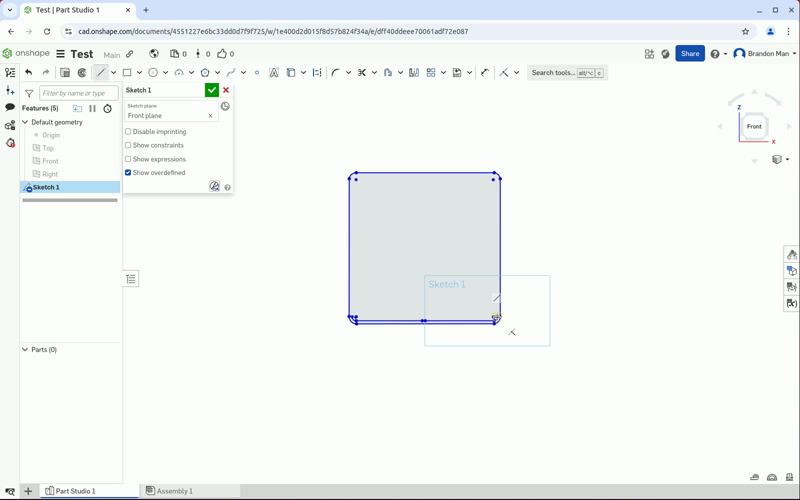
scroll(-6)
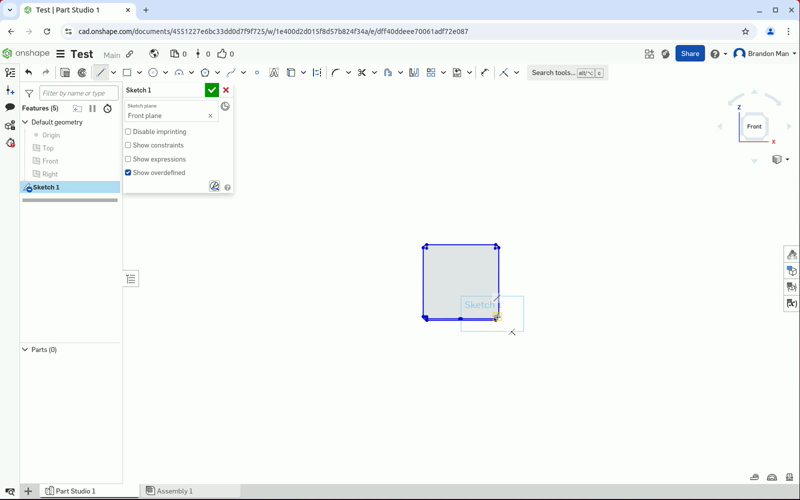
key_down(shift)
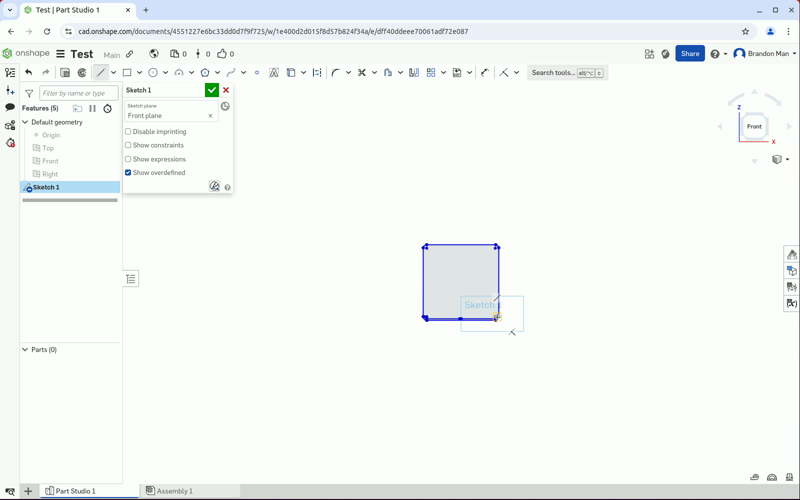
mouse_move(497, 247)
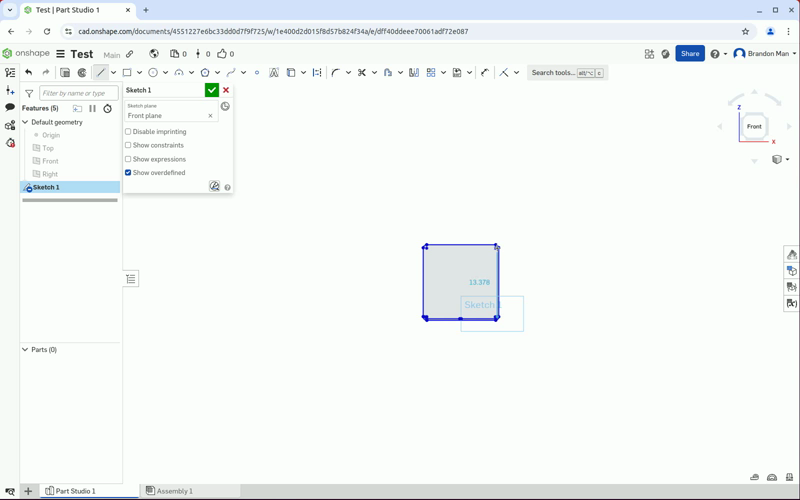
scroll(6)
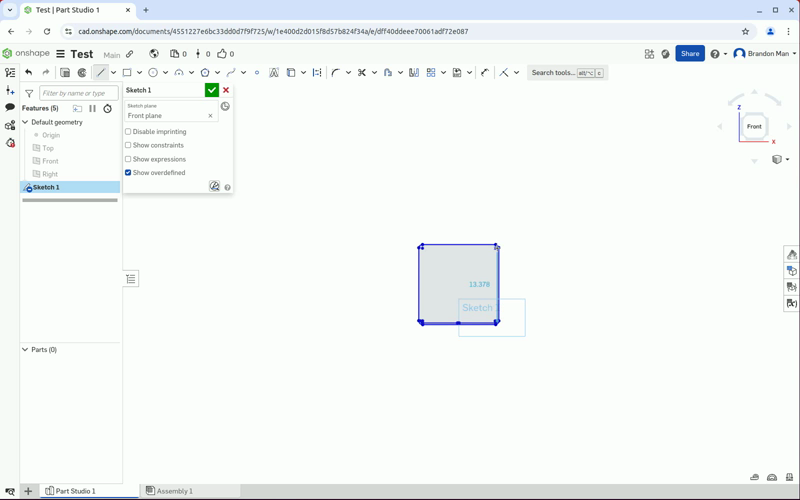
scroll(6)
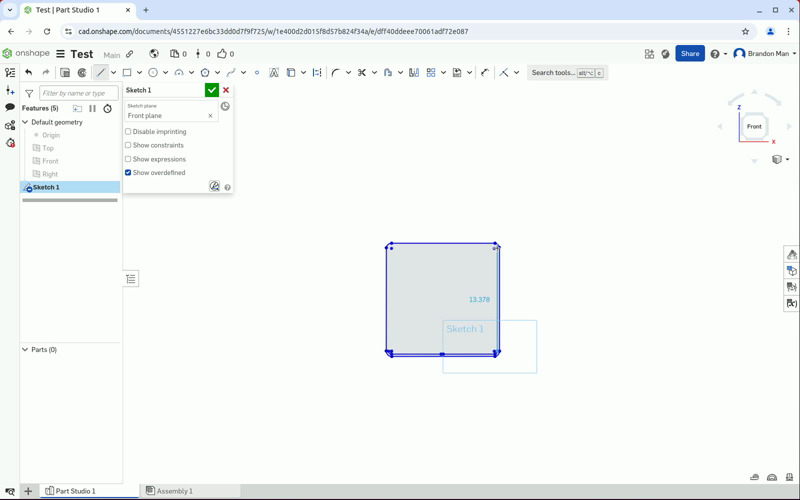
scroll(6)
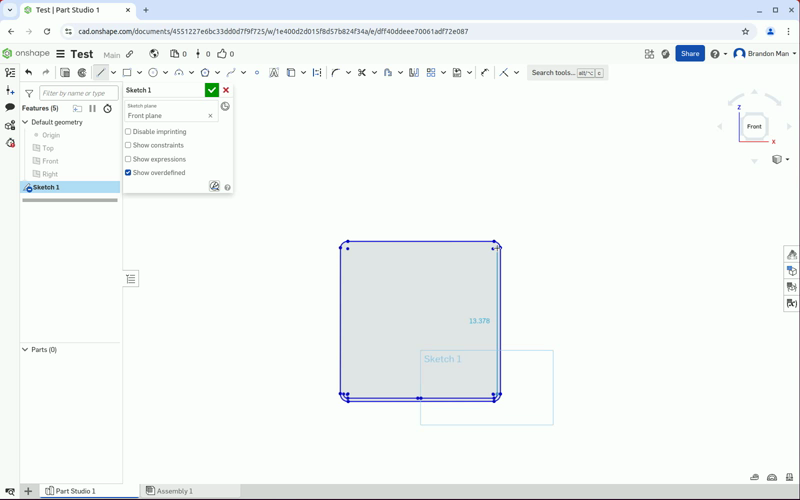
scroll(6)
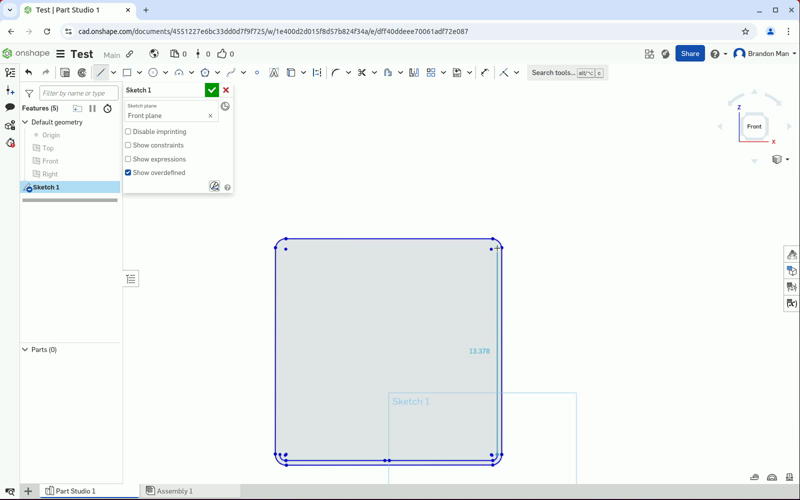
scroll(6)
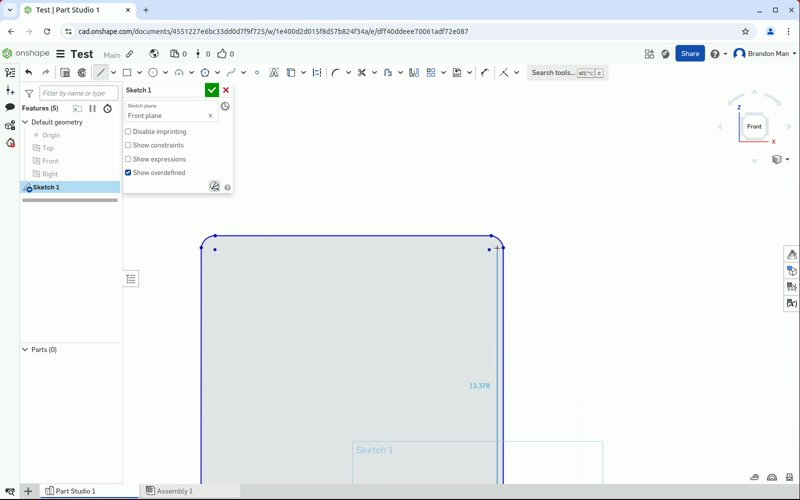
scroll(6)
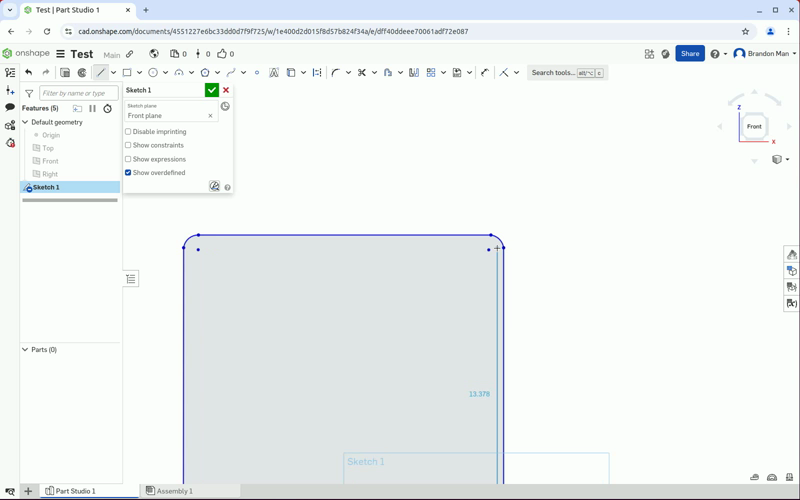
scroll(6)
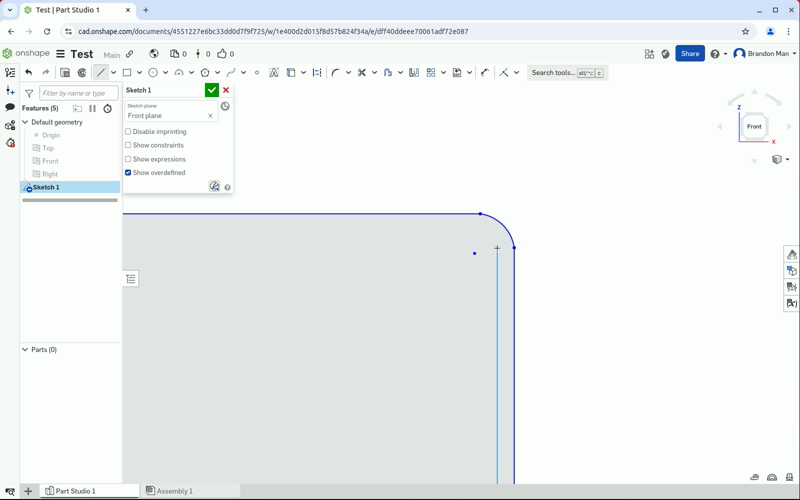
click(497, 247)
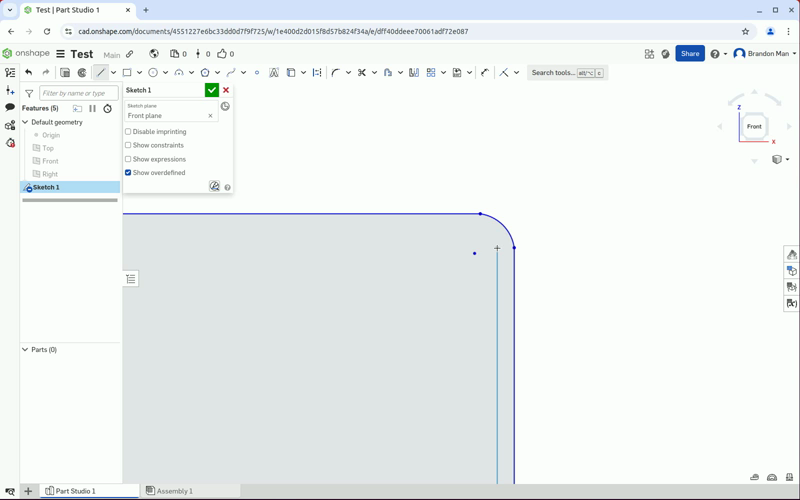
scroll(-6)
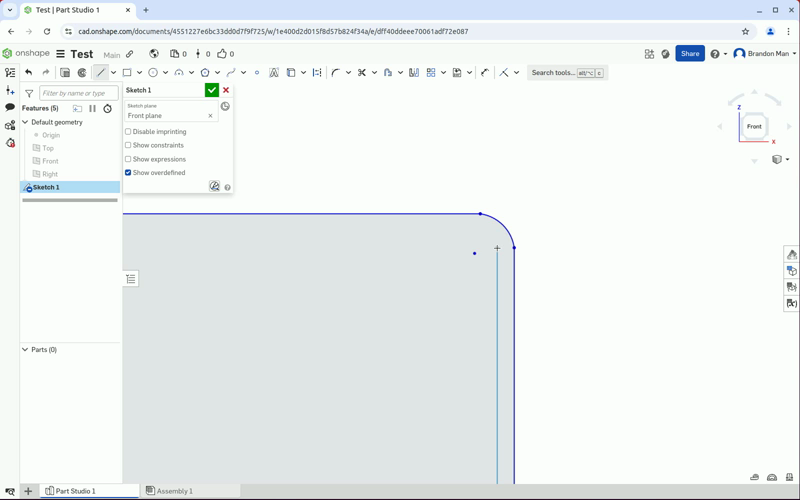
scroll(-6)
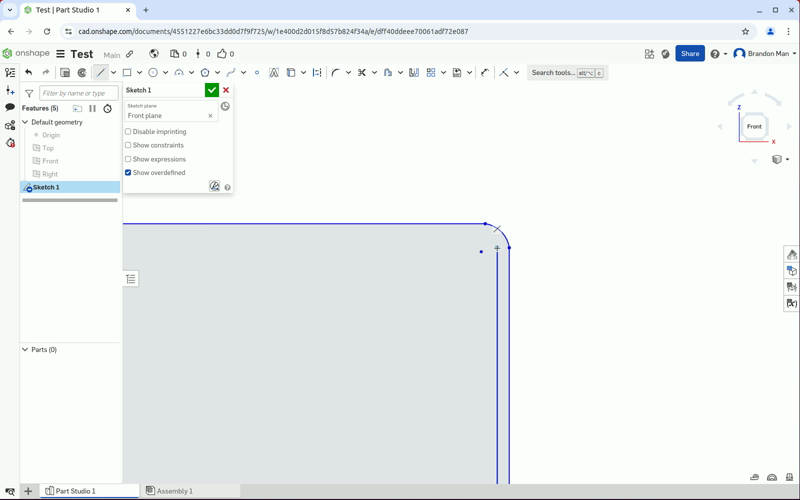
scroll(-6)
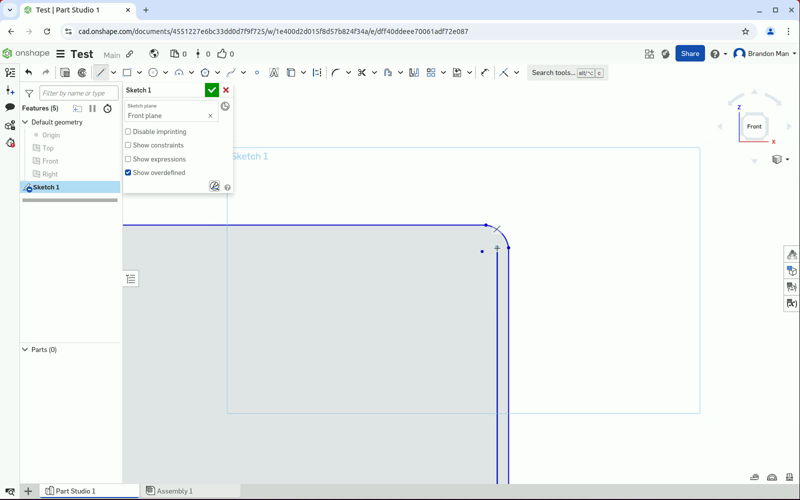
scroll(-6)
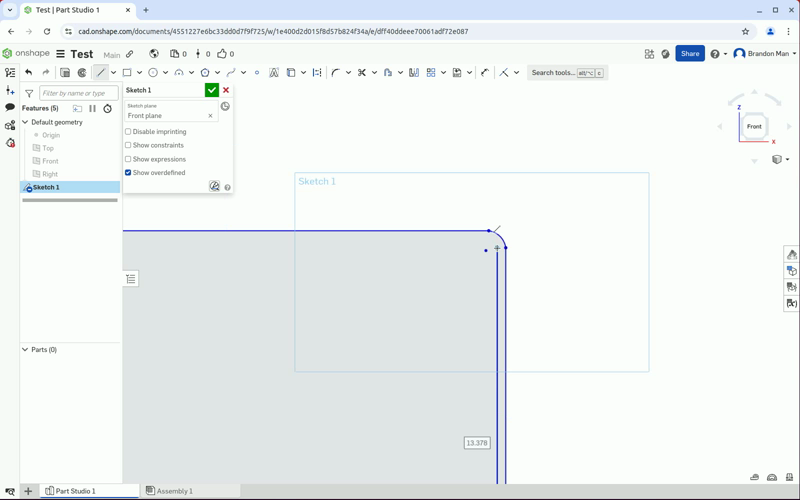
scroll(-6)
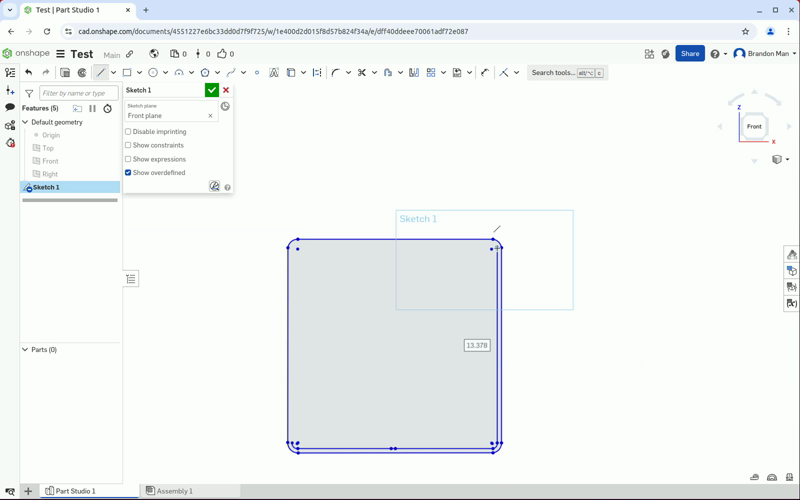
scroll(-6)
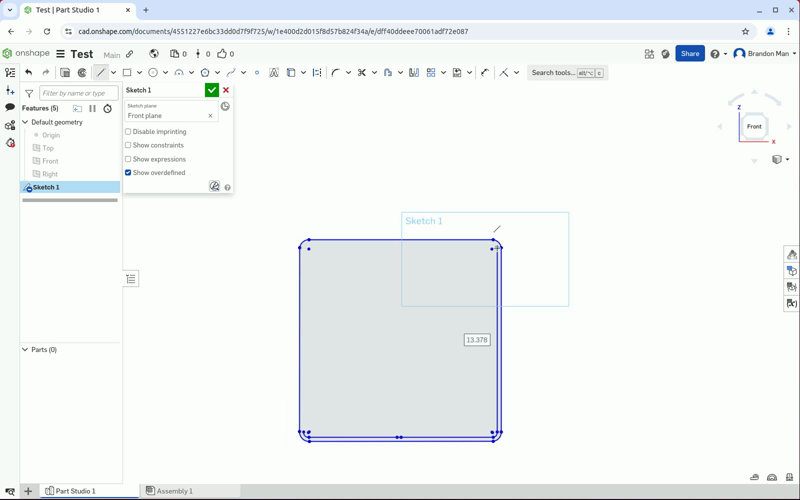
scroll(-6)
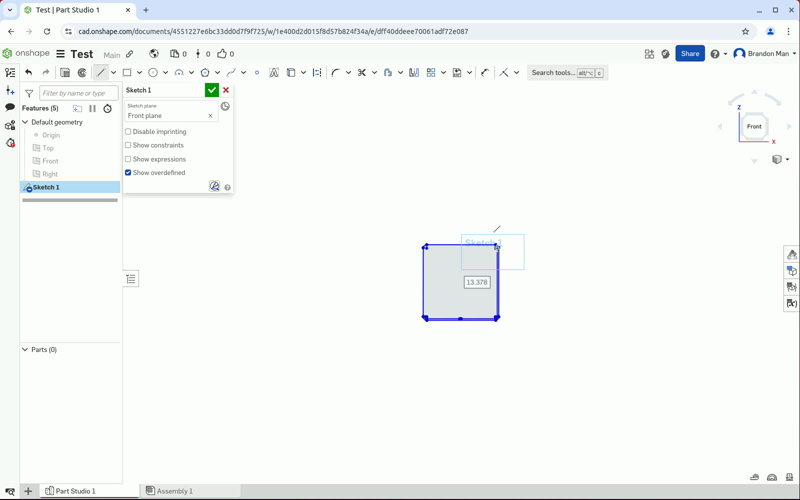
key_up(shift)
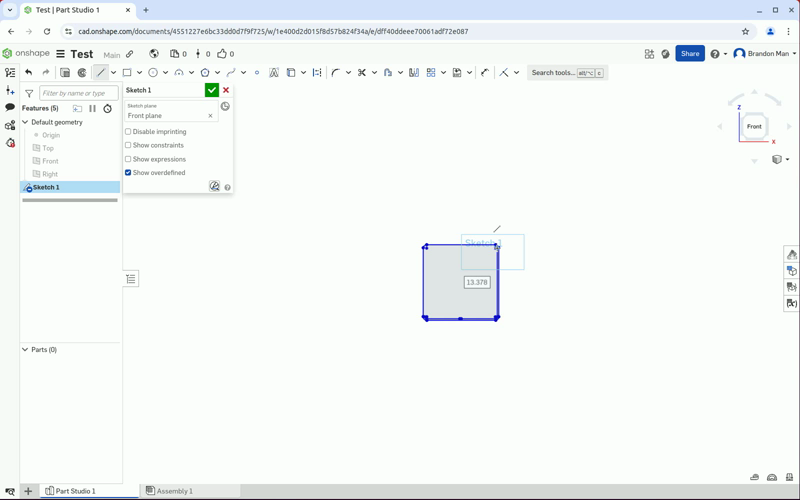
key(esc)
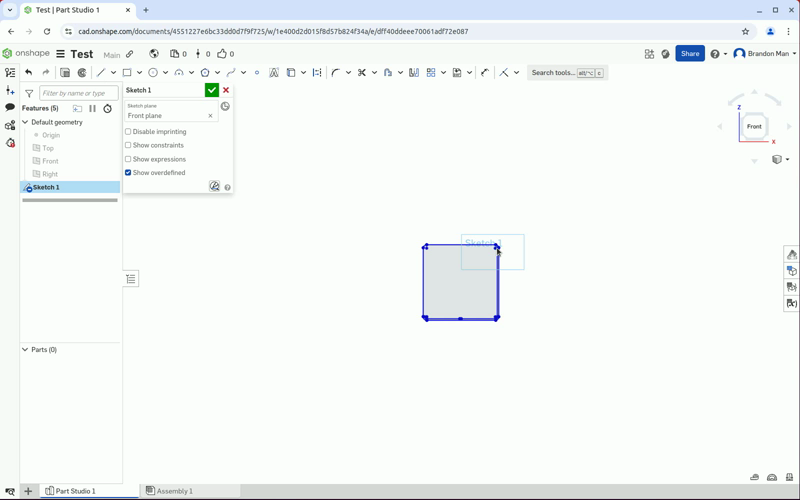
key(a)
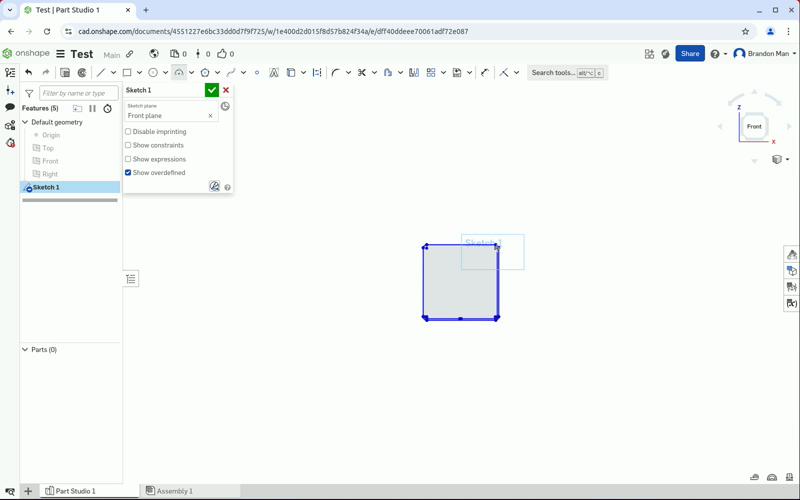
mouse_move(497, 247)
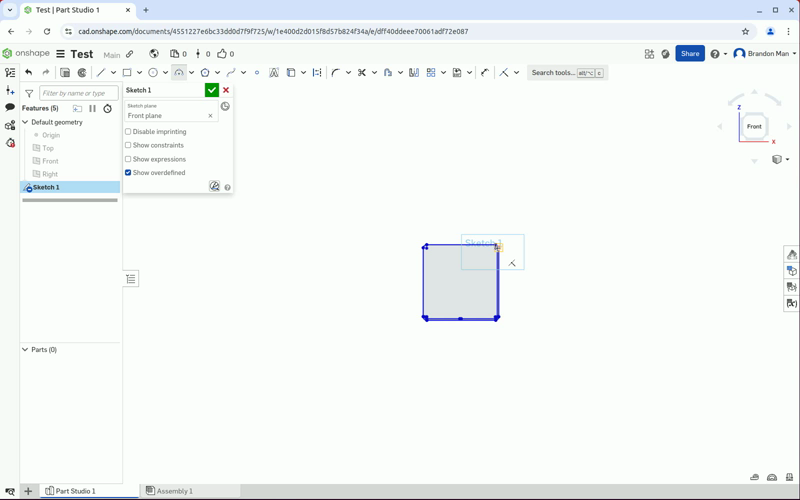
scroll(6)
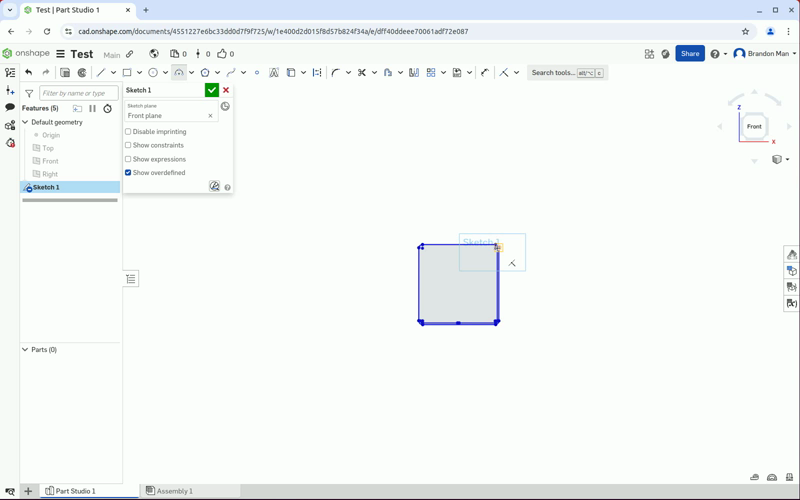
scroll(6)
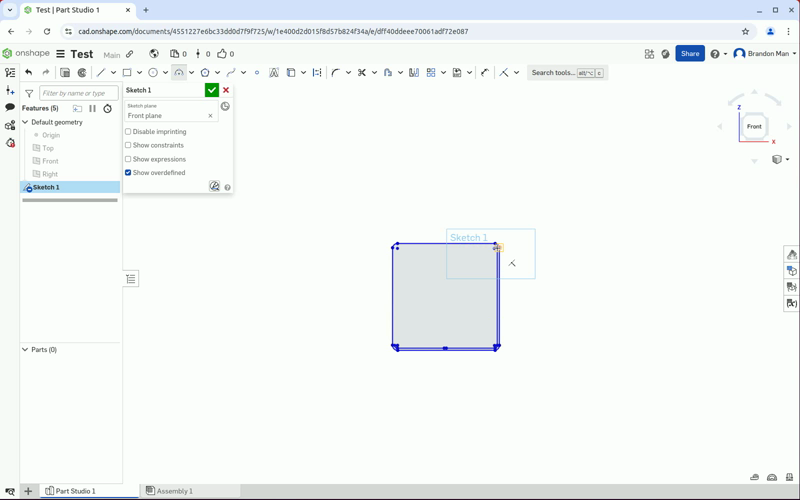
scroll(6)
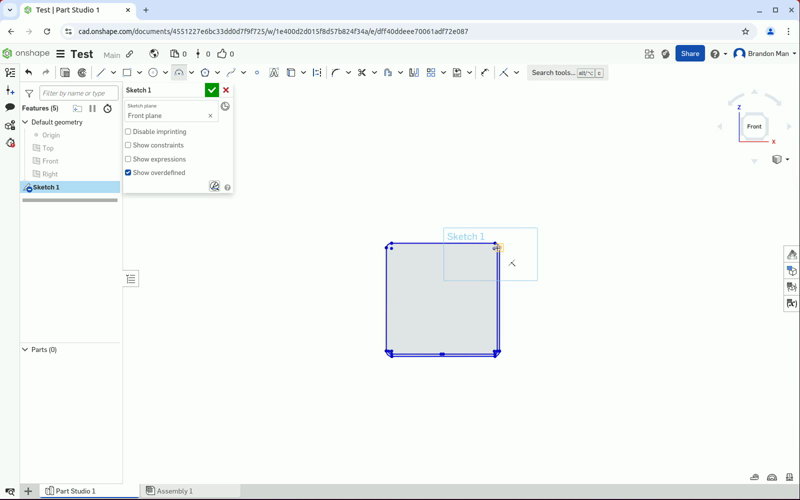
scroll(6)
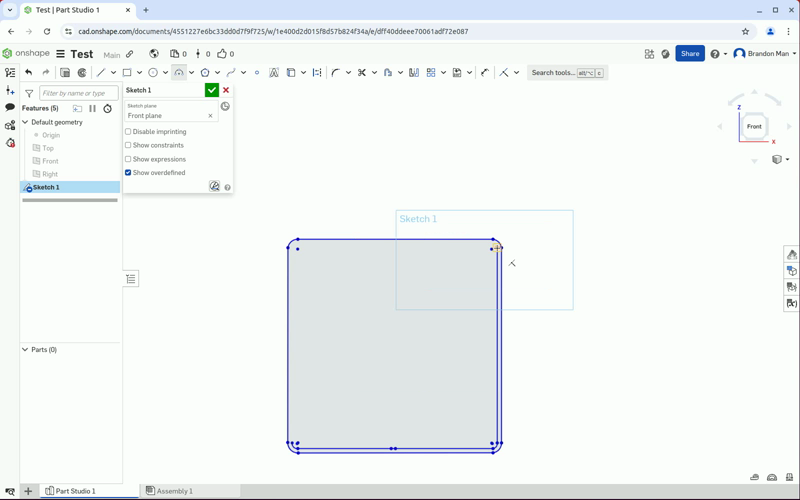
scroll(6)
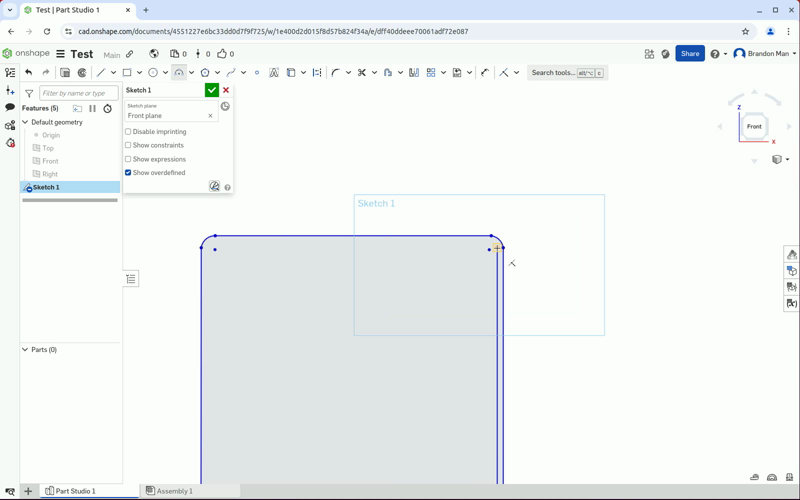
scroll(6)
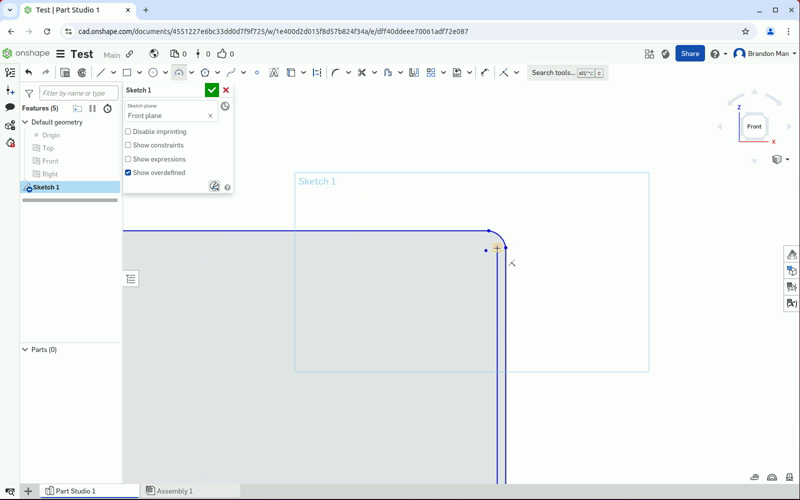
scroll(6)
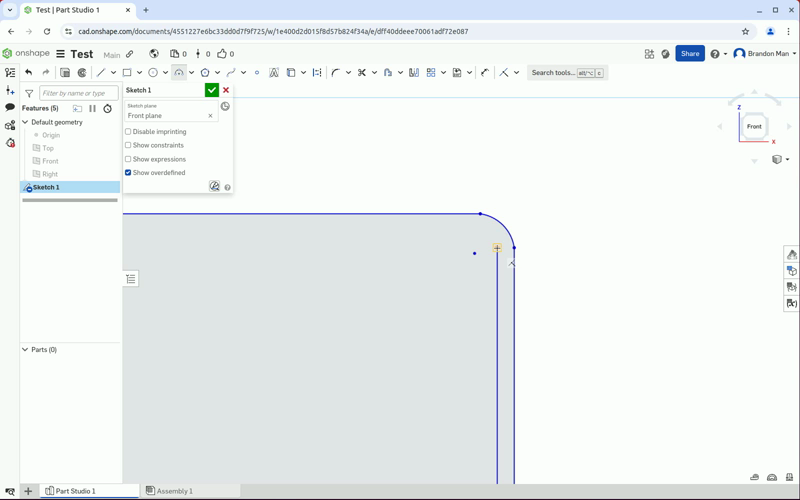
click(497, 247)
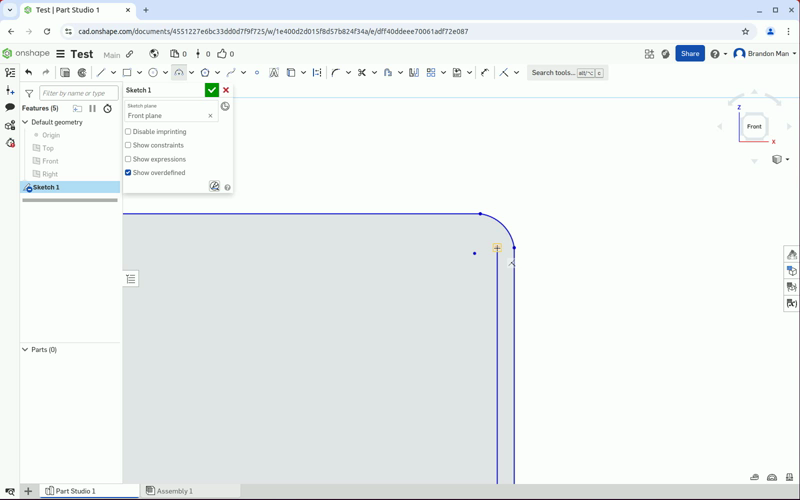
scroll(-6)
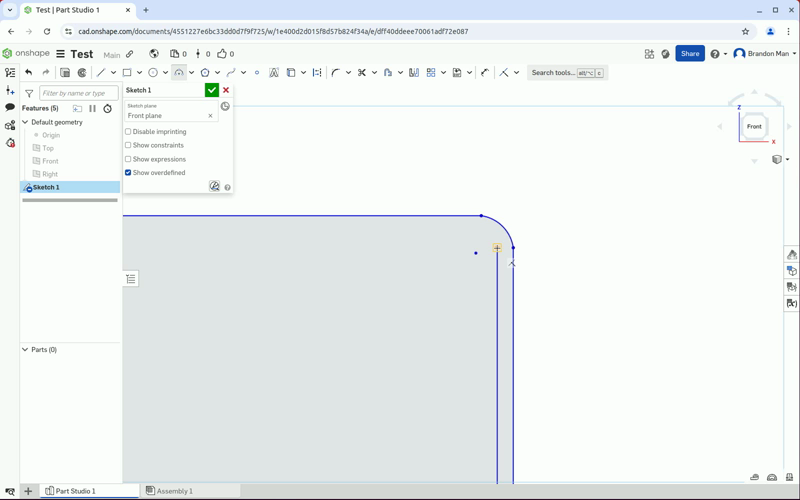
scroll(-6)
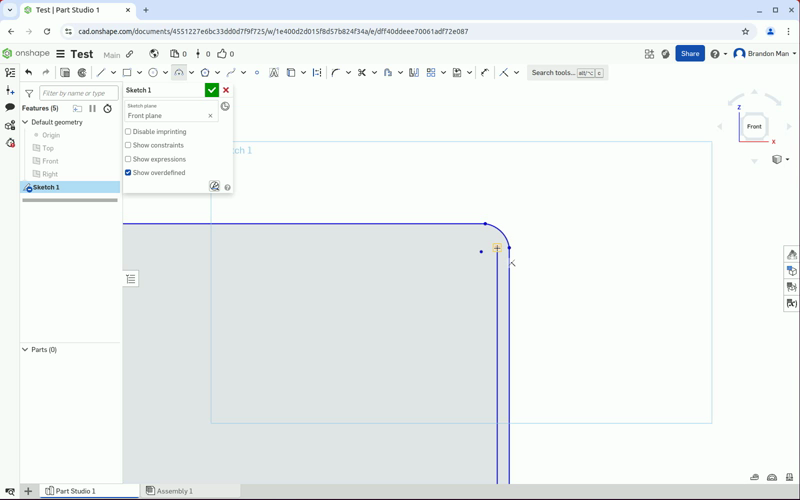
scroll(-6)
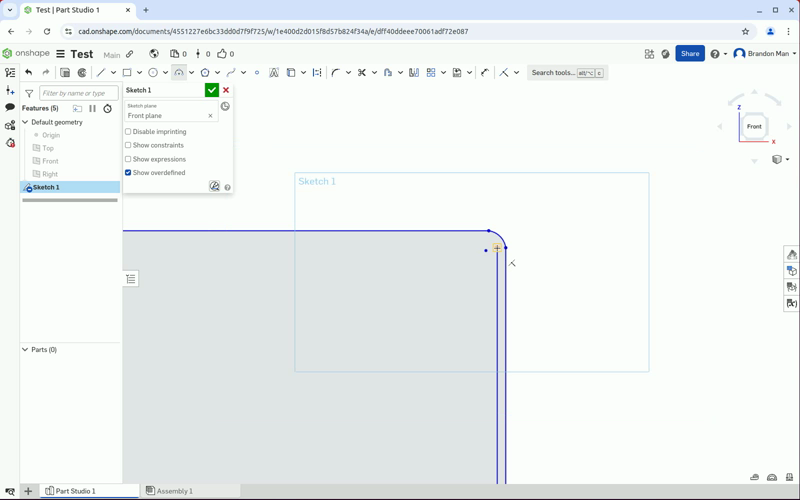
scroll(-6)
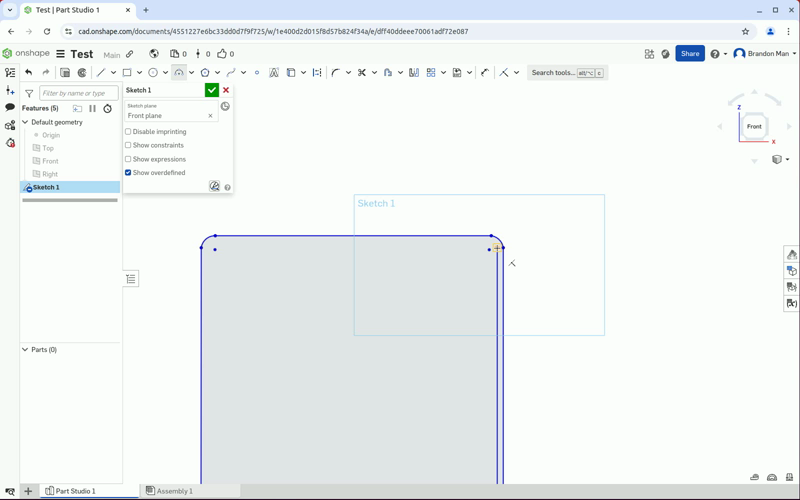
scroll(-6)
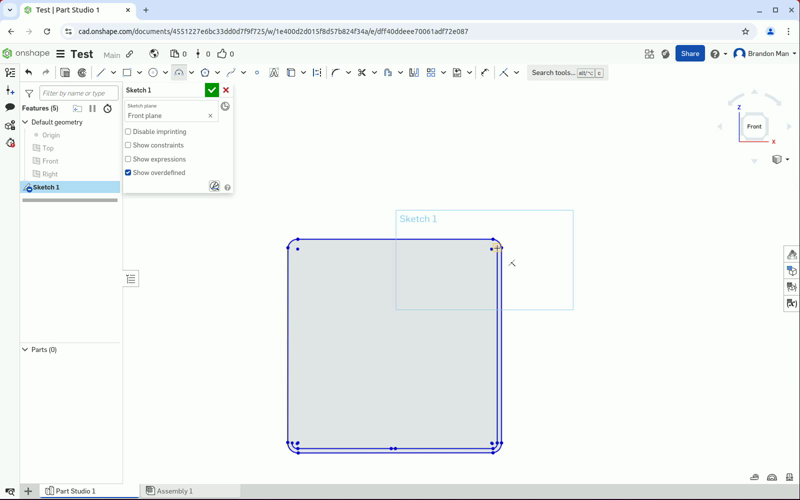
scroll(-6)
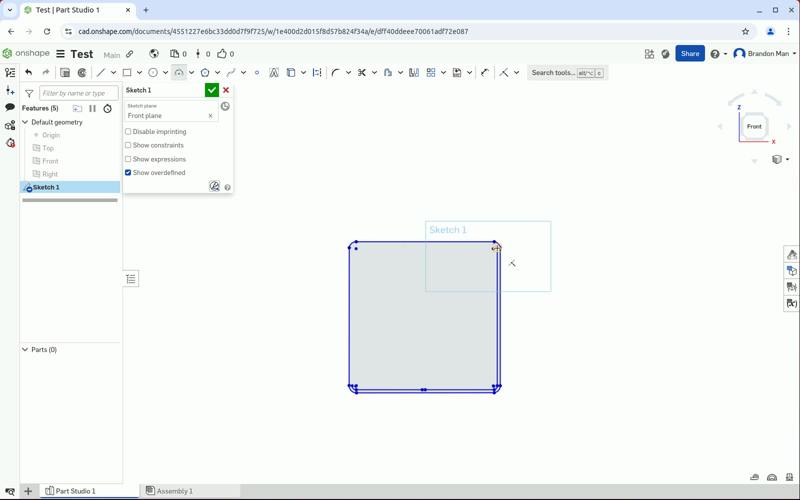
scroll(-6)
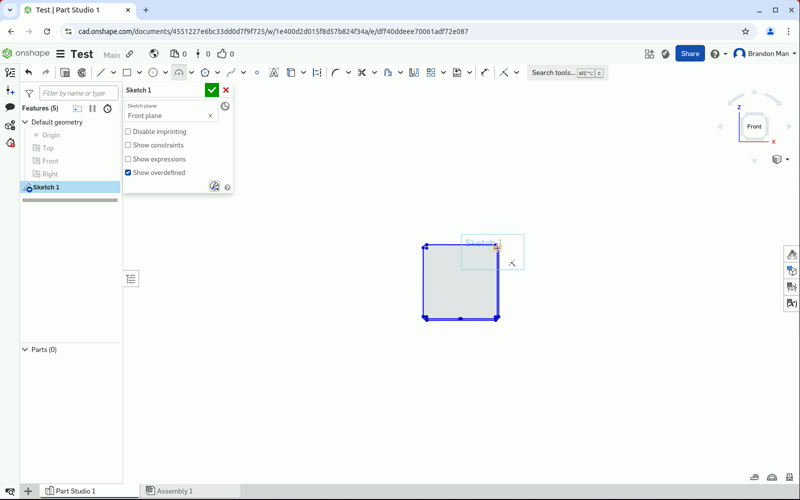
key_down(shift)
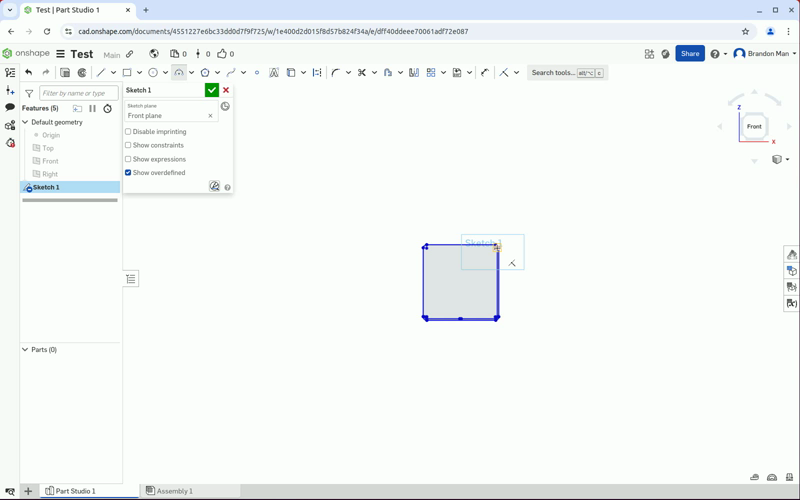
mouse_move(495, 246)
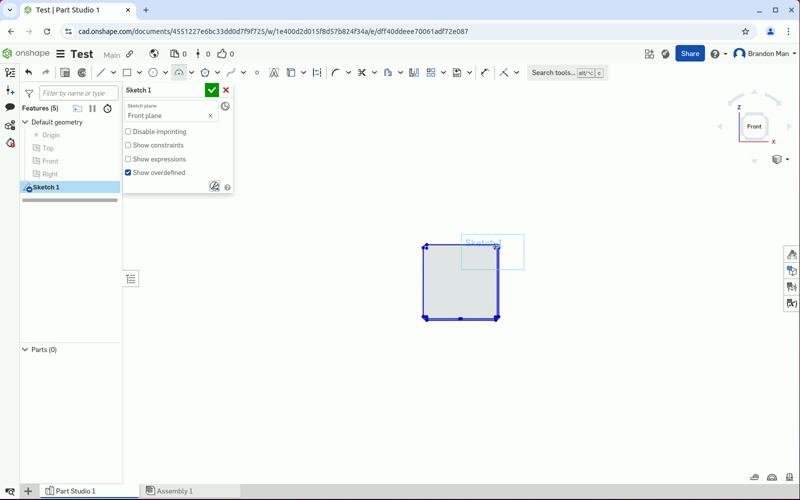
scroll(6)
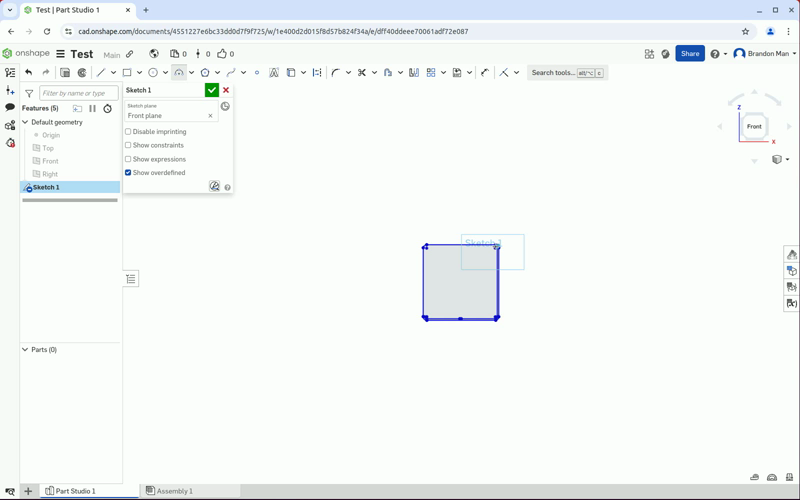
scroll(6)
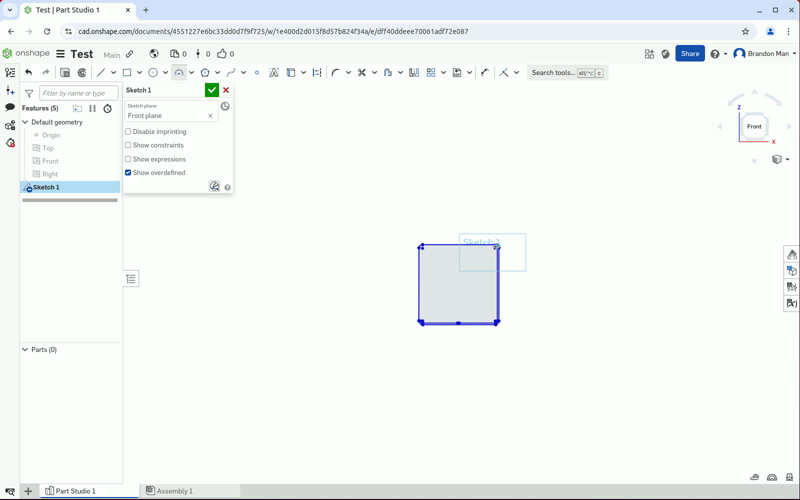
scroll(6)
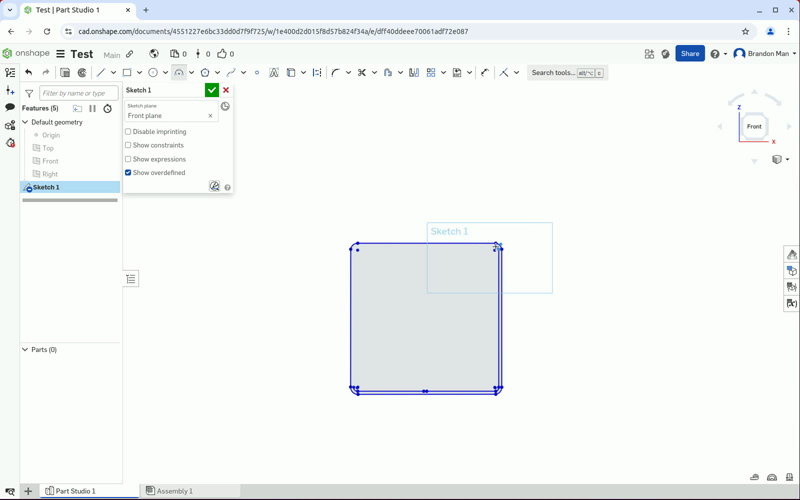
scroll(6)
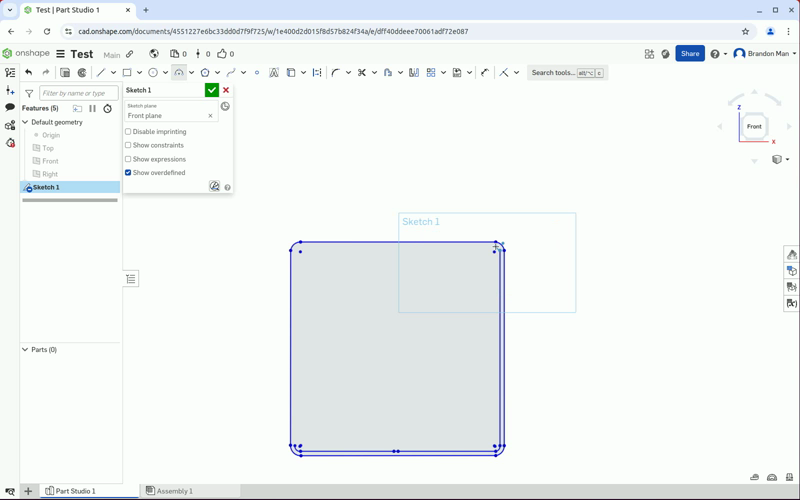
scroll(6)
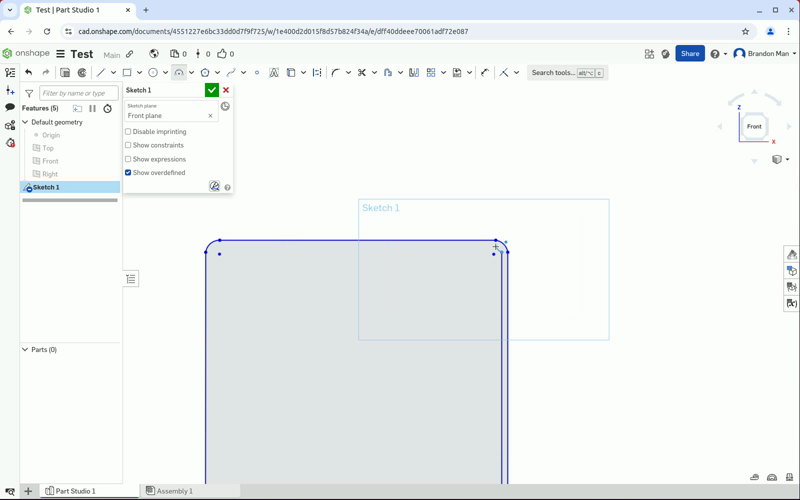
scroll(6)
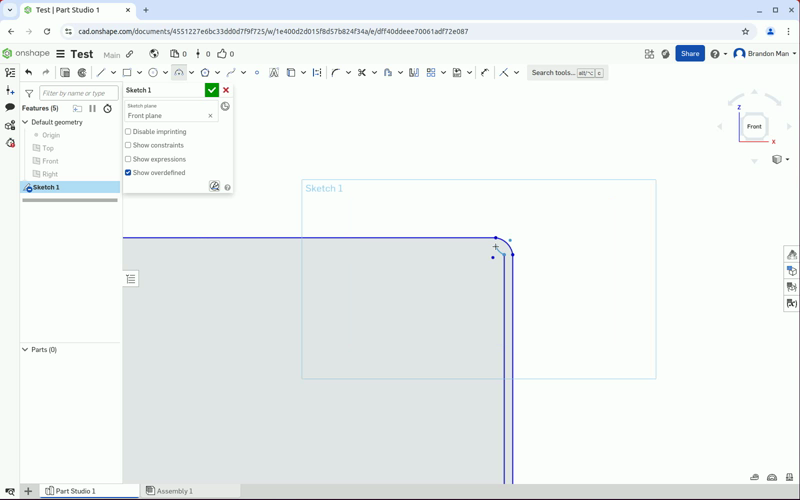
scroll(6)
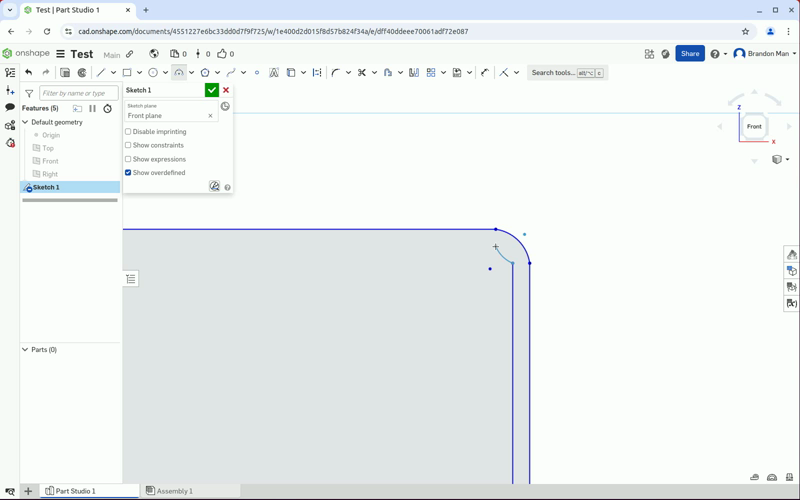
click(495, 246)
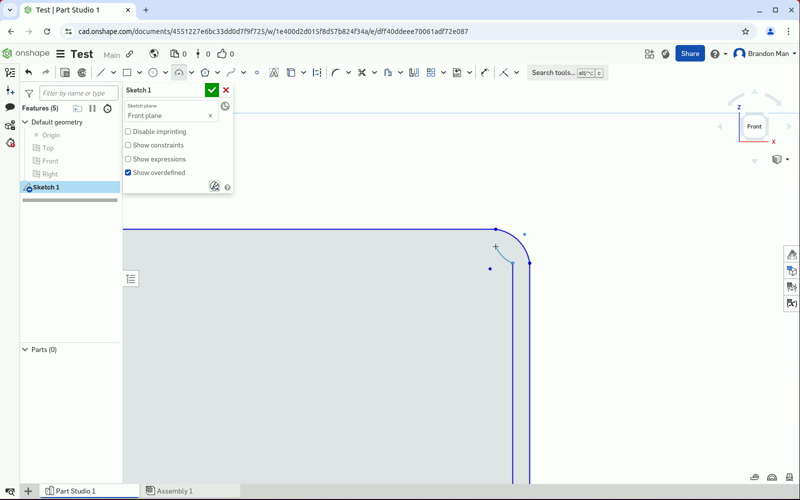
scroll(-6)
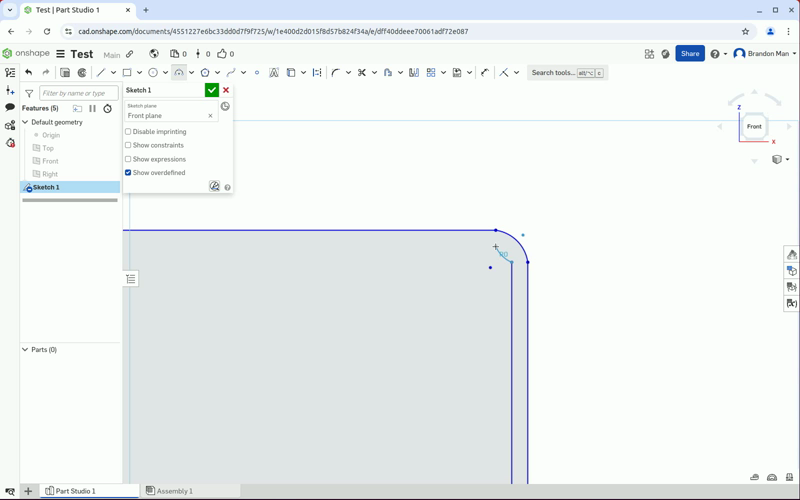
scroll(-6)
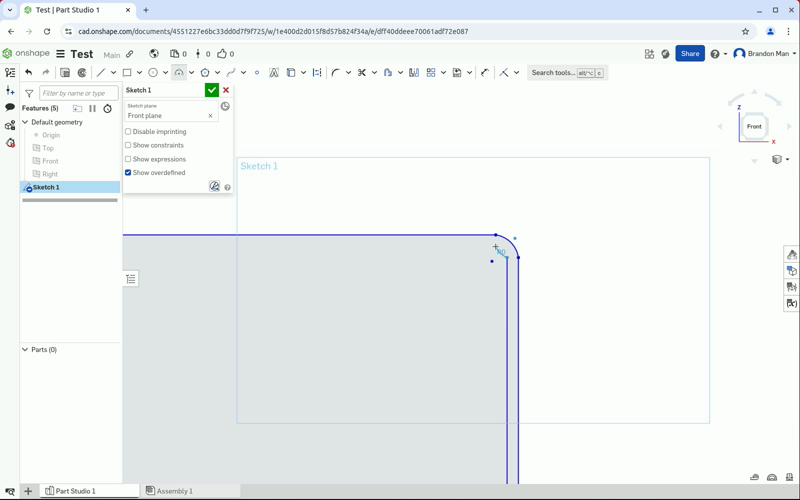
scroll(-6)
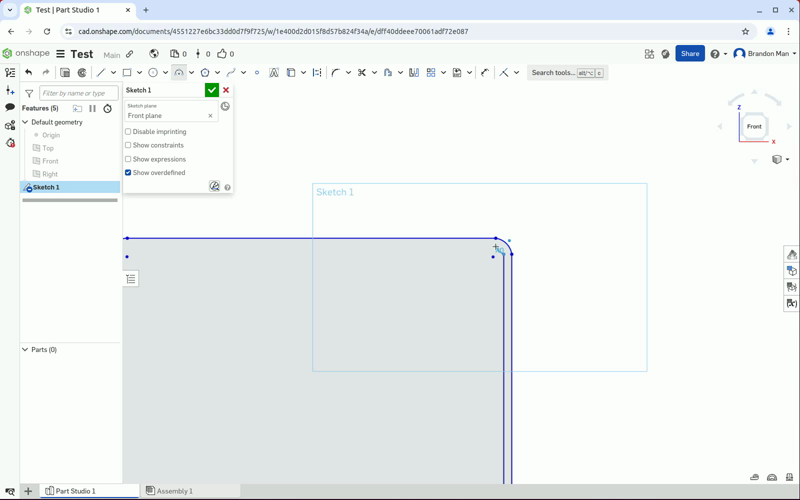
scroll(-6)
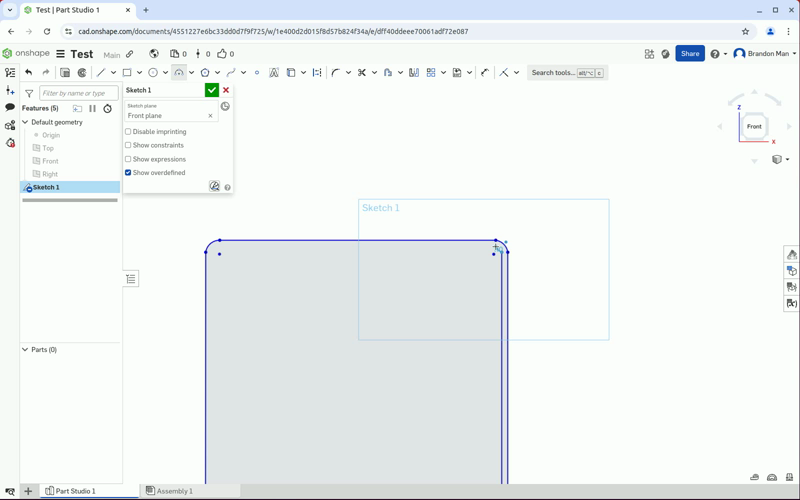
scroll(-6)
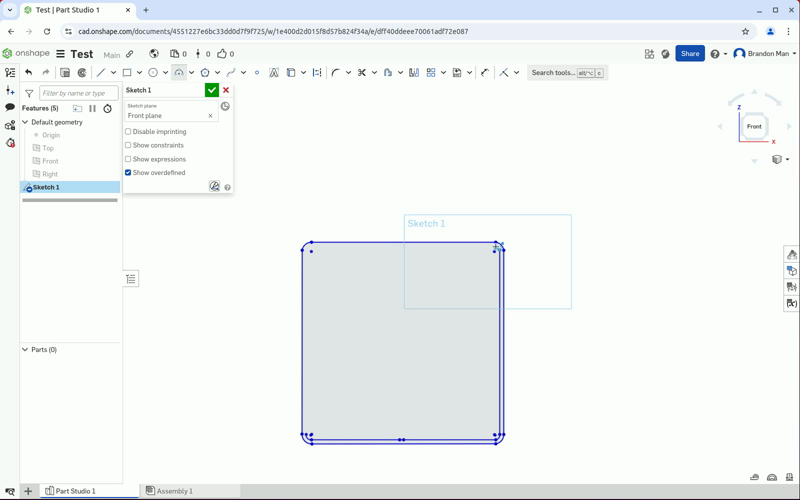
scroll(-6)
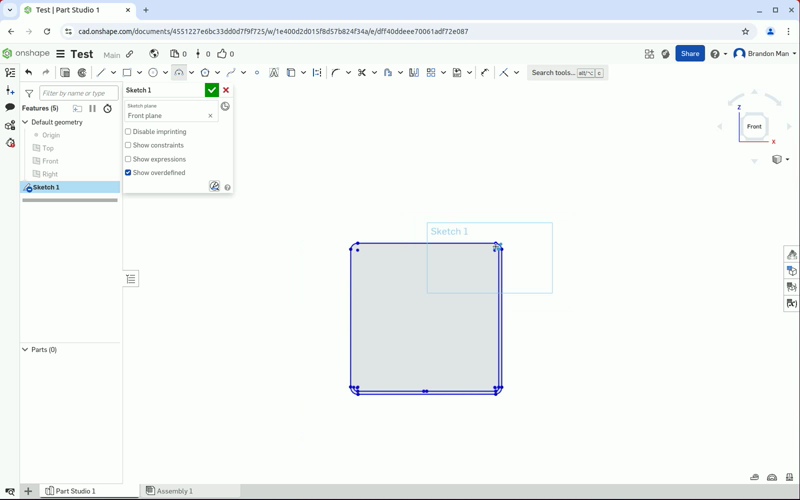
scroll(-6)
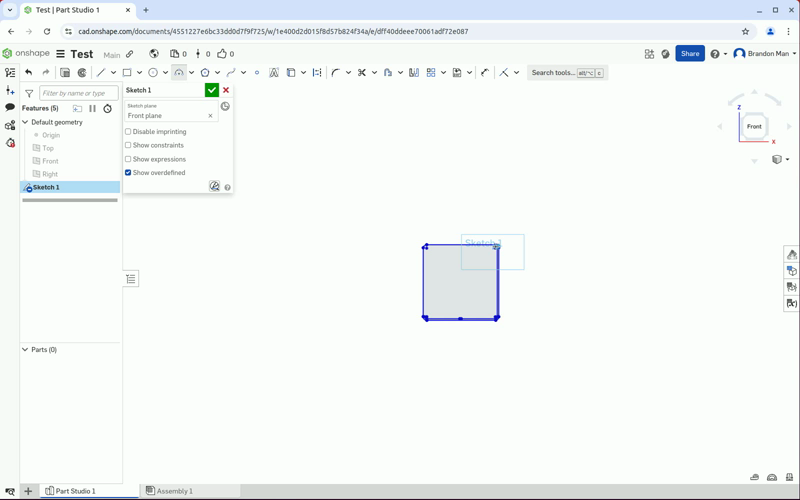
mouse_move(496, 246)
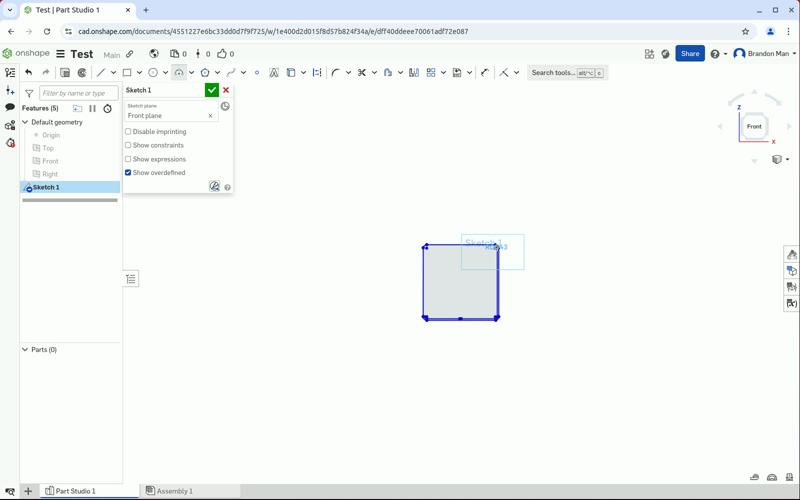
scroll(6)
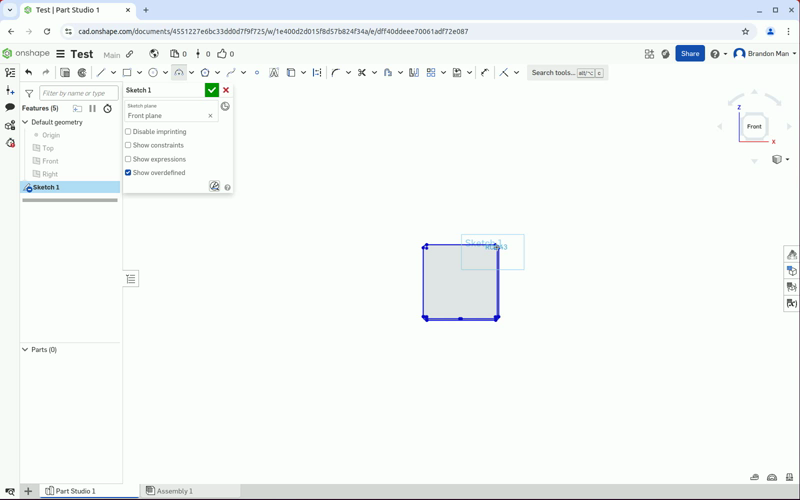
scroll(6)
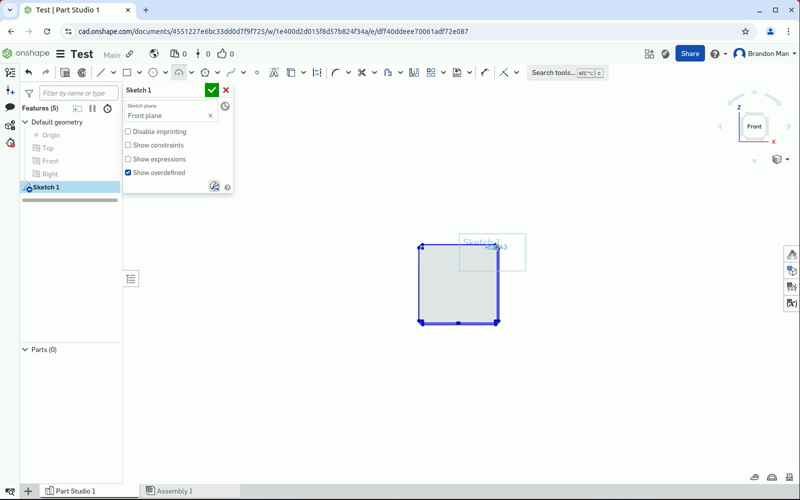
scroll(6)
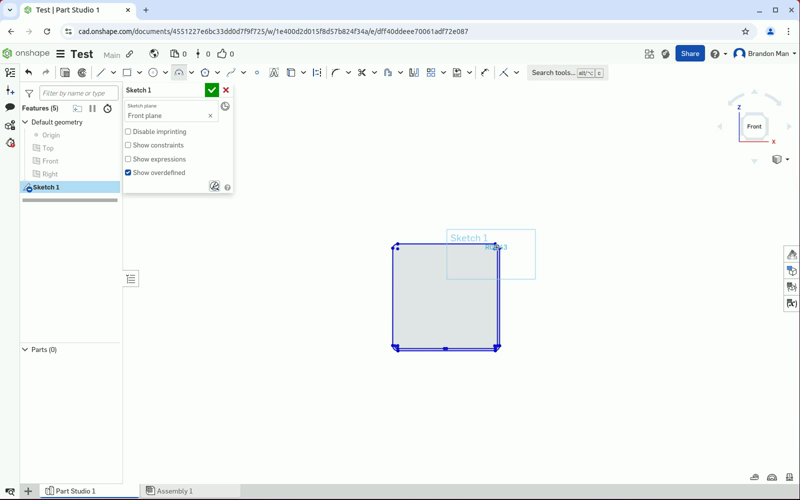
scroll(6)
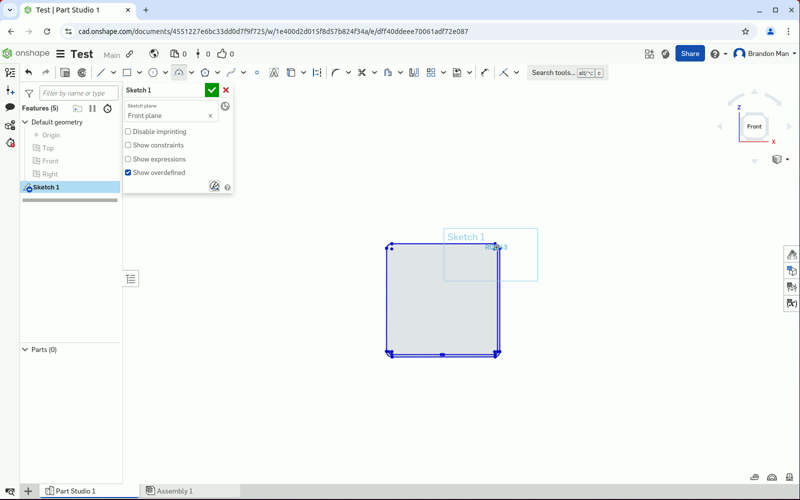
scroll(6)
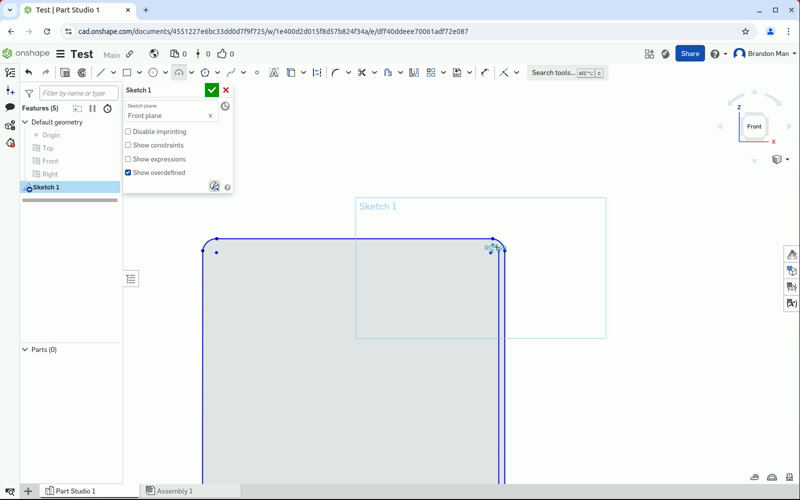
scroll(6)
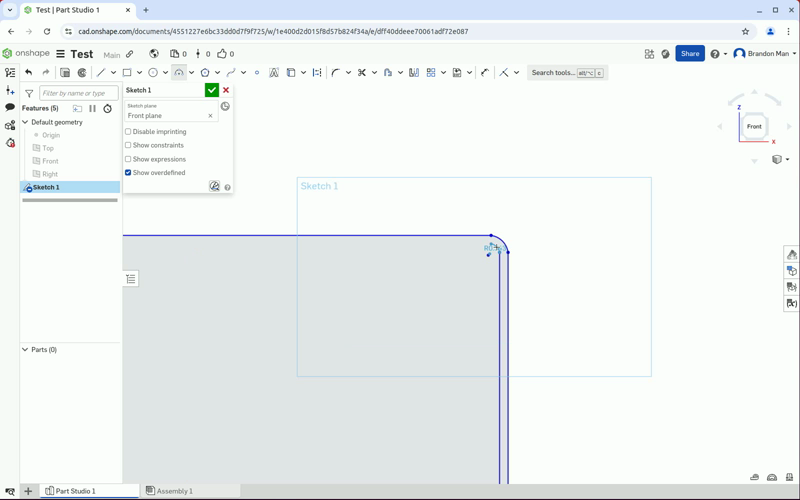
scroll(6)
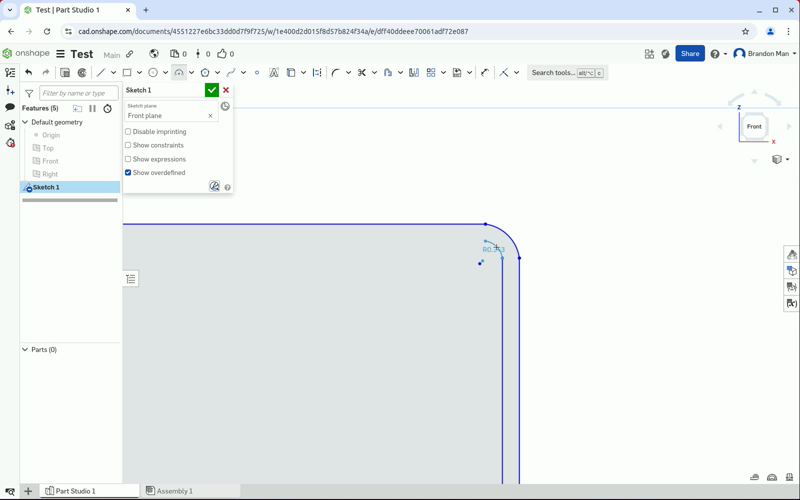
click(496, 246)
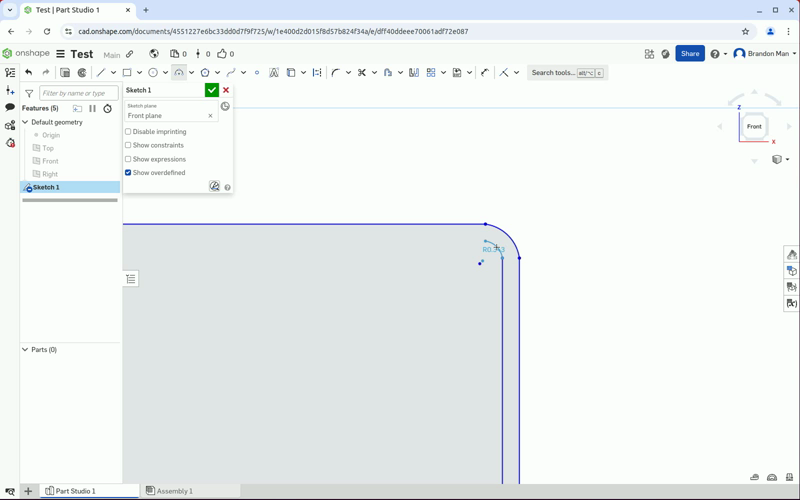
scroll(-6)
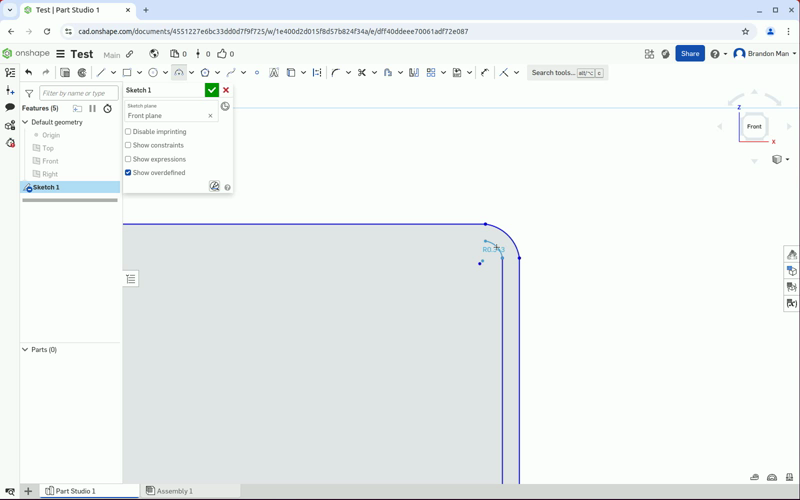
scroll(-6)
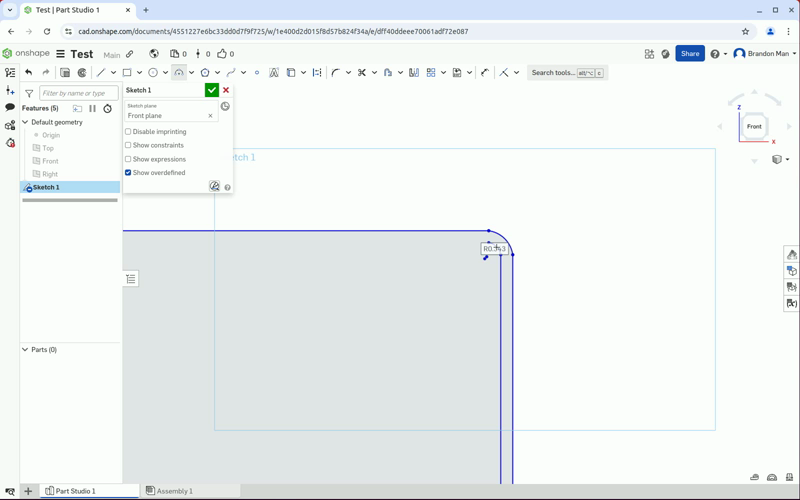
scroll(-6)
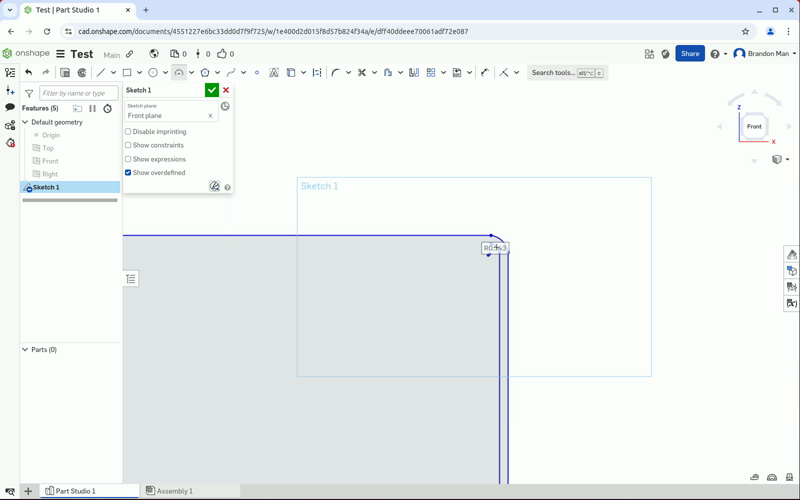
scroll(-6)
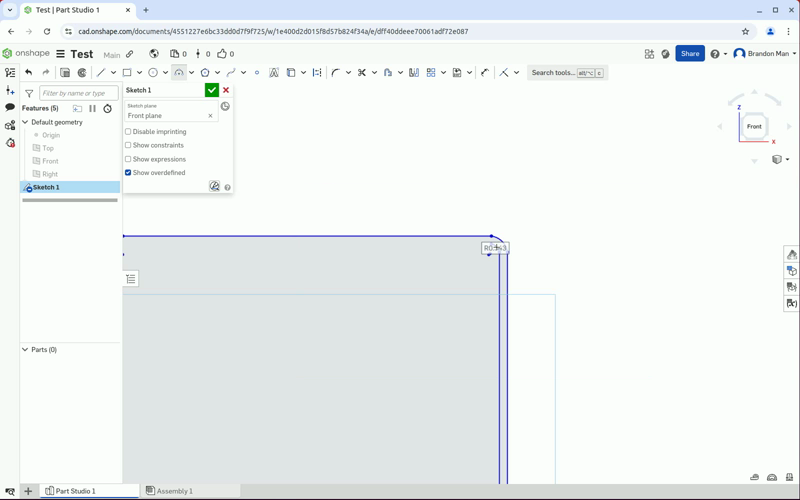
scroll(-6)
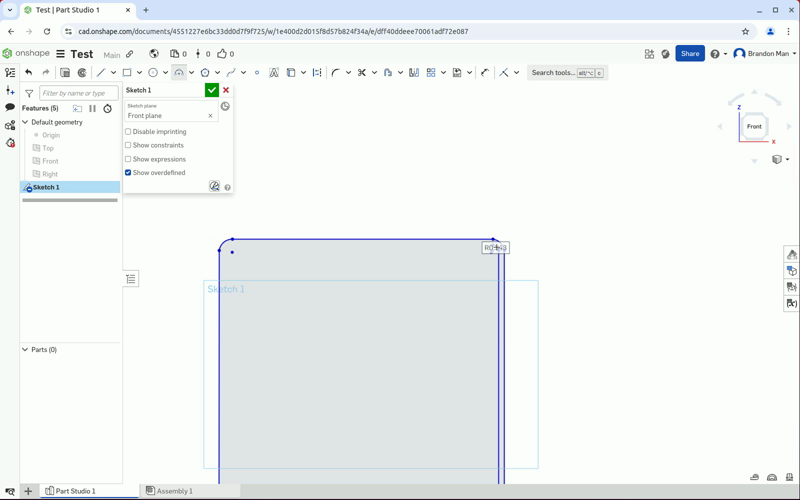
scroll(-6)
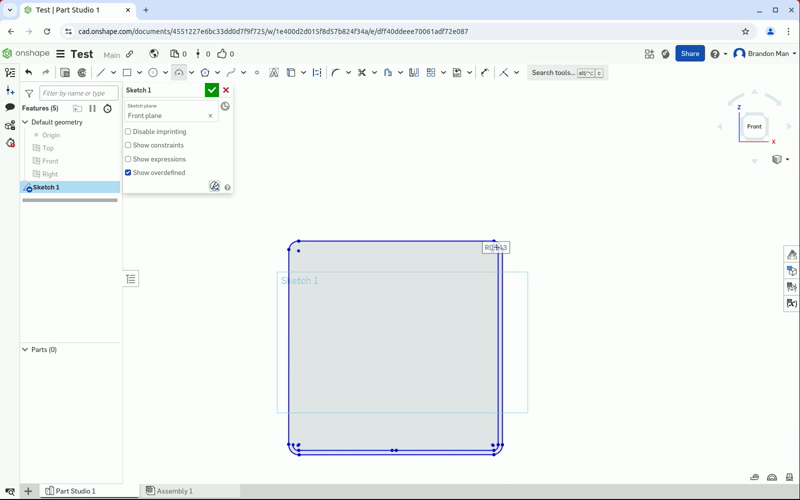
scroll(-6)
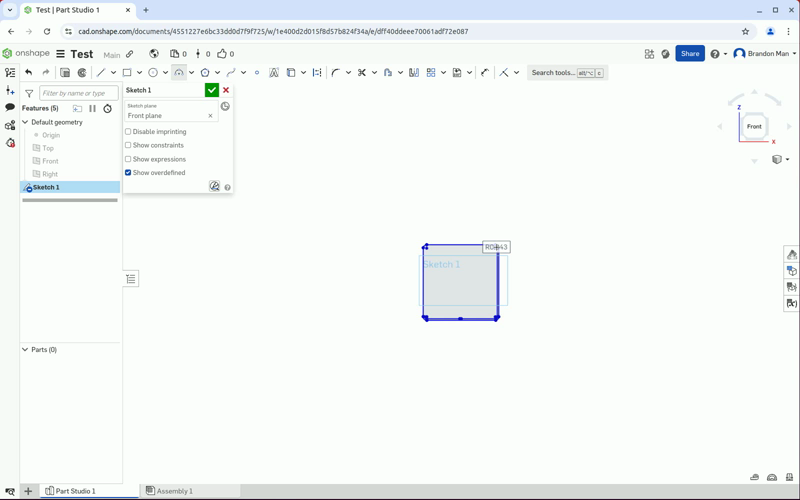
key_up(shift)
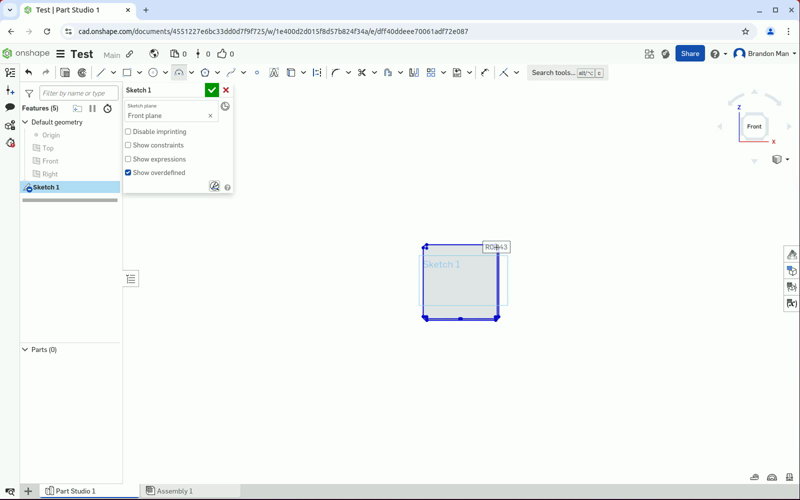
key(esc)
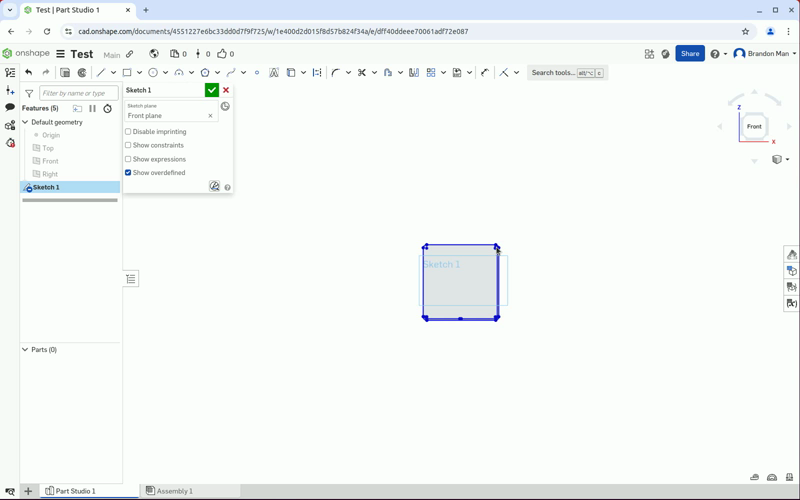
key(l)
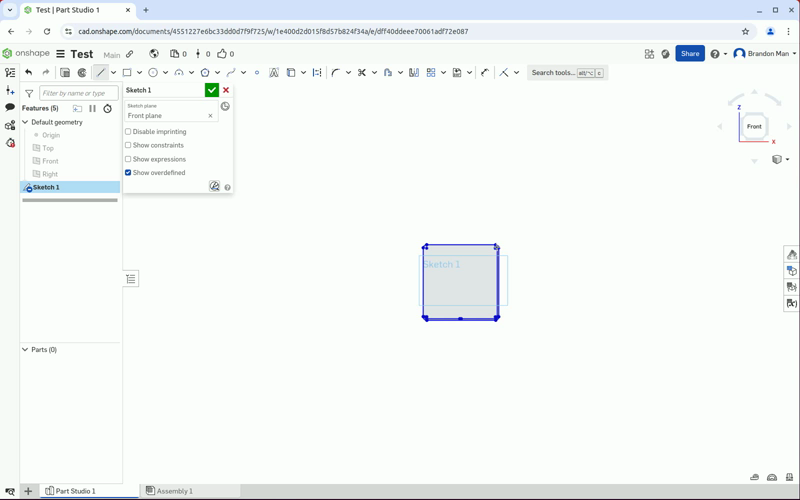
mouse_move(495, 246)
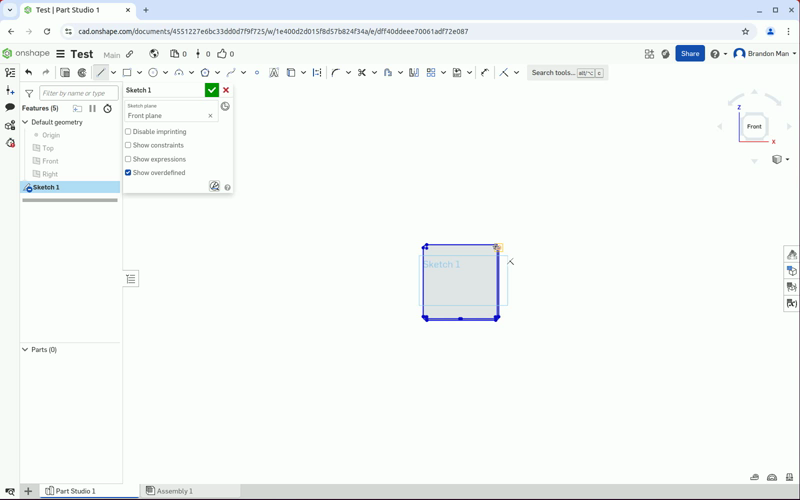
scroll(6)
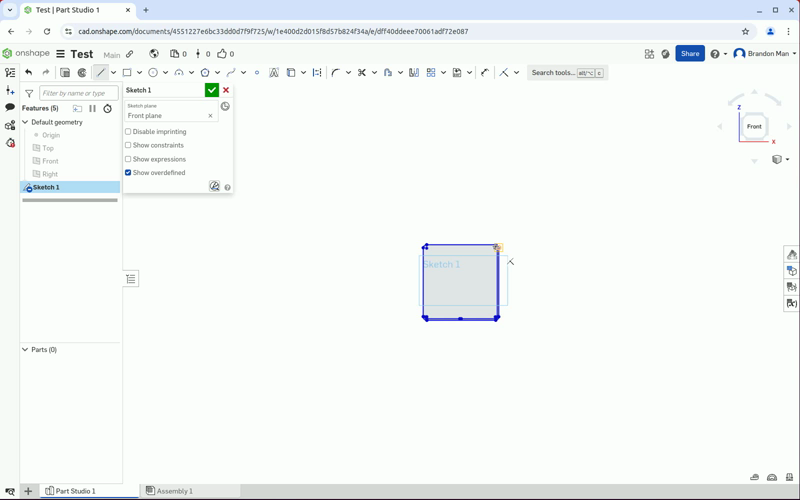
scroll(6)
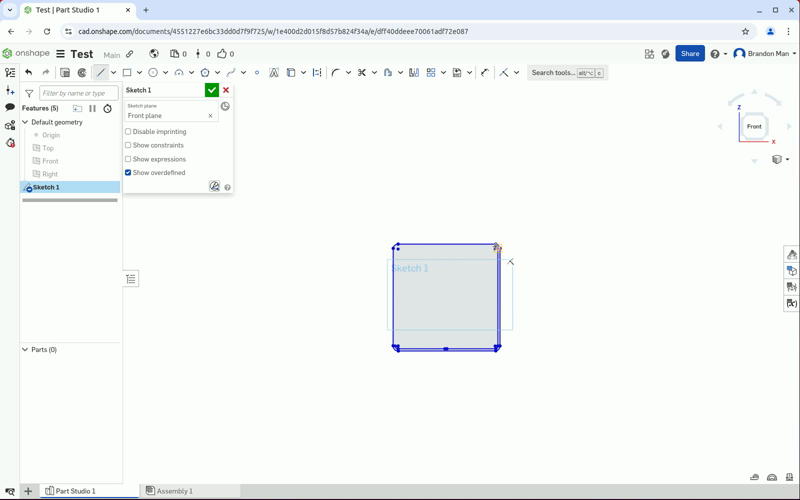
scroll(6)
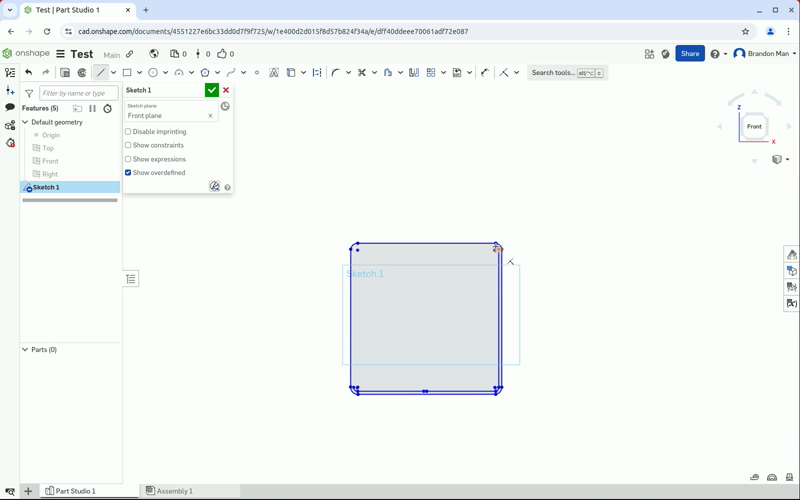
scroll(6)
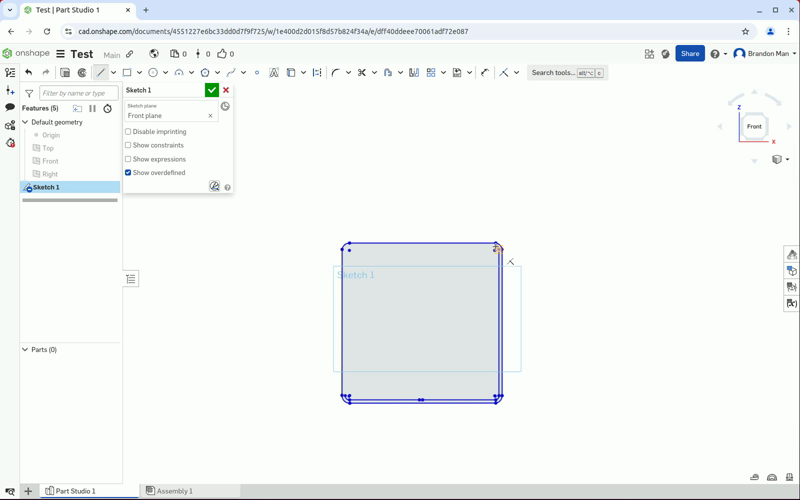
scroll(6)
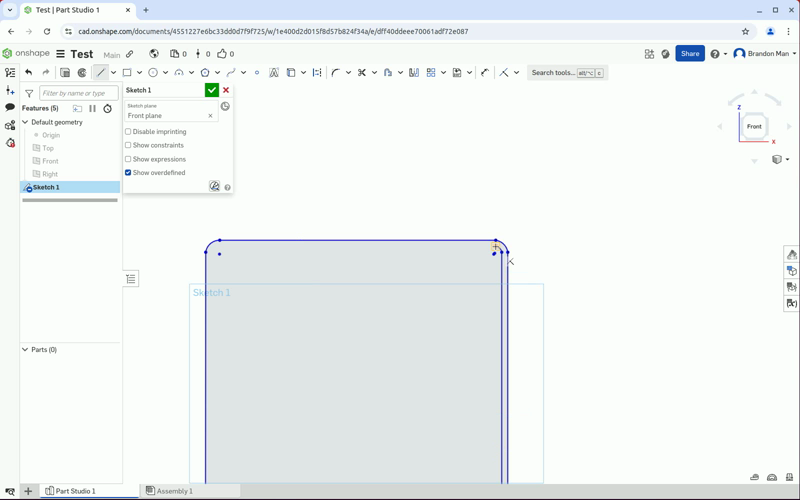
scroll(6)
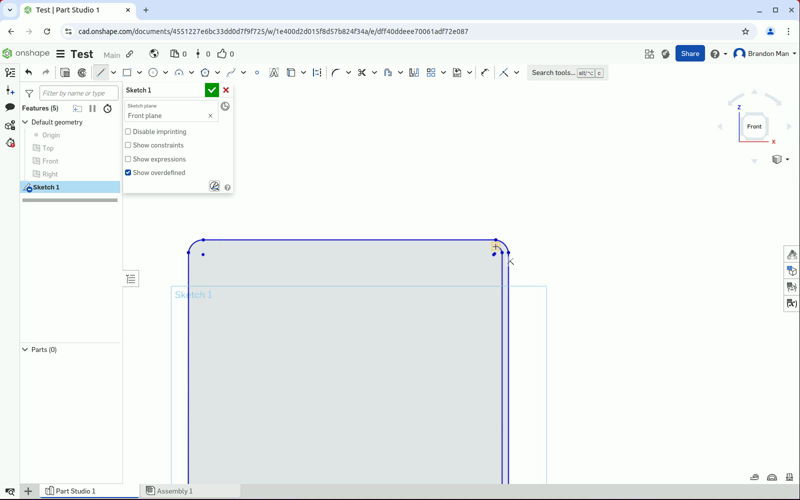
scroll(6)
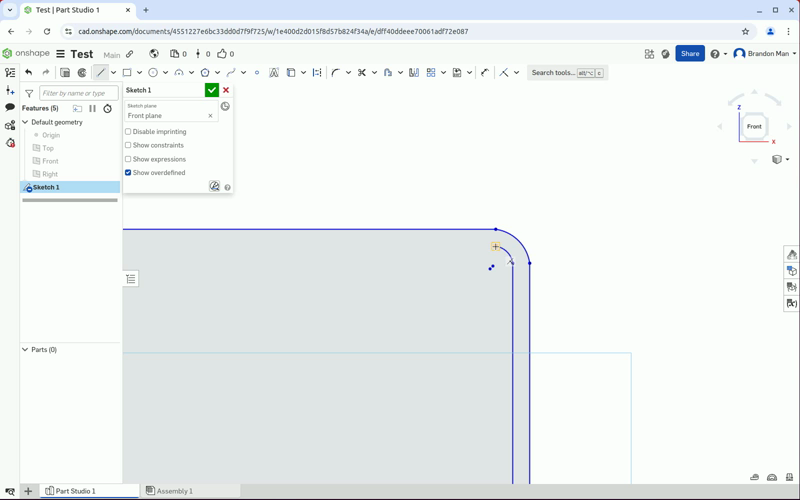
click(495, 246)
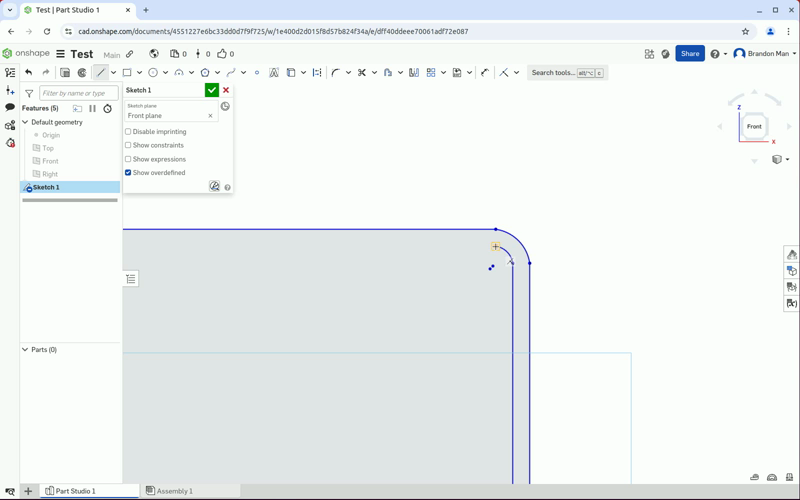
scroll(-6)
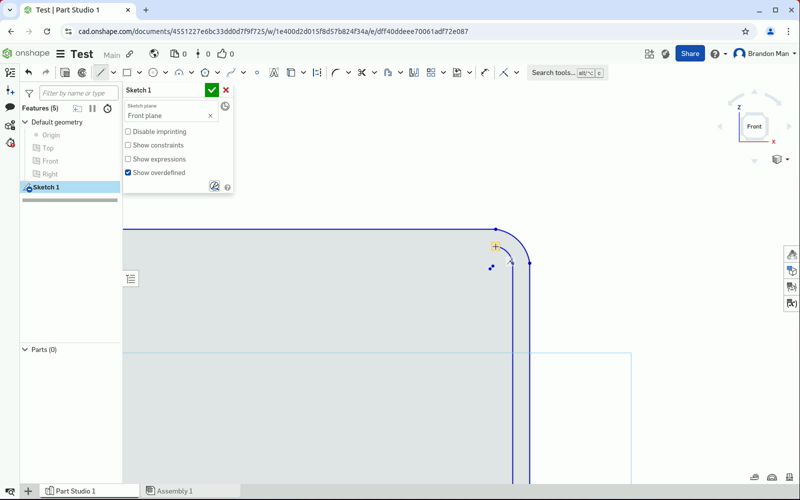
scroll(-6)
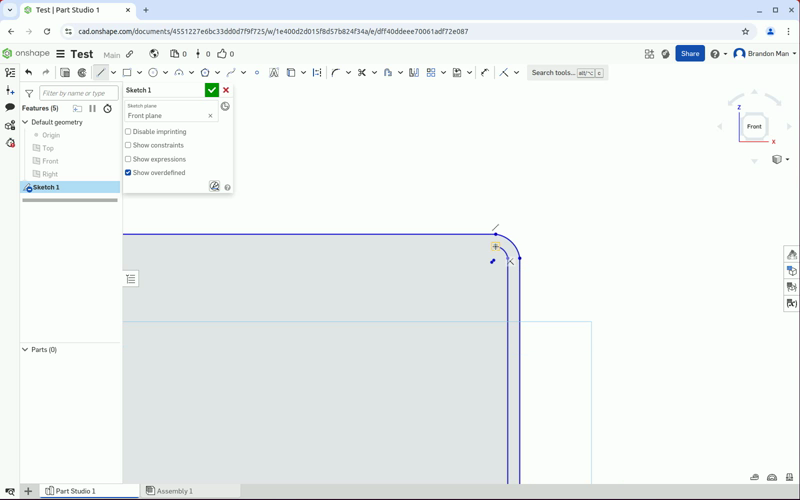
scroll(-6)
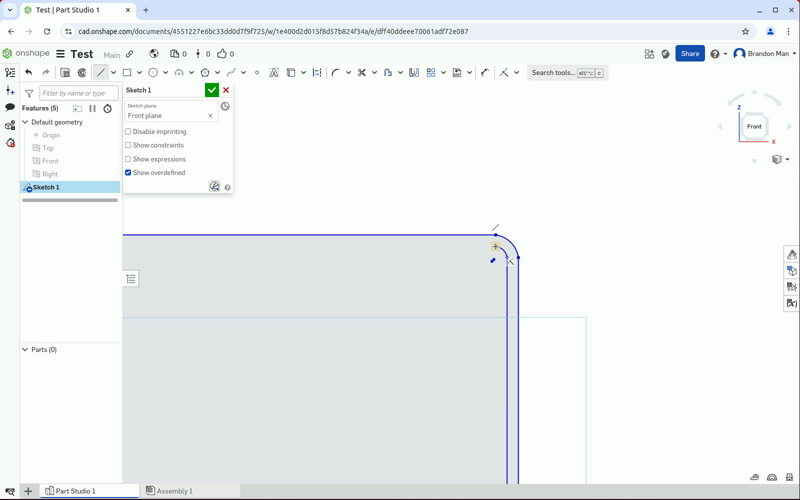
scroll(-6)
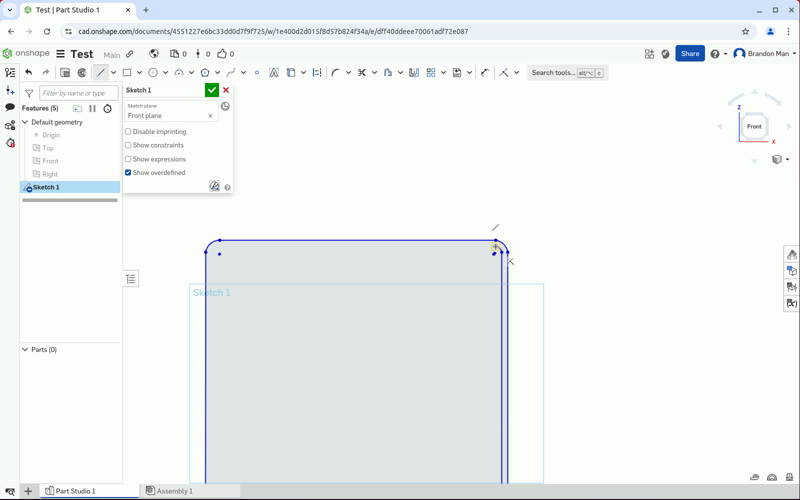
scroll(-6)
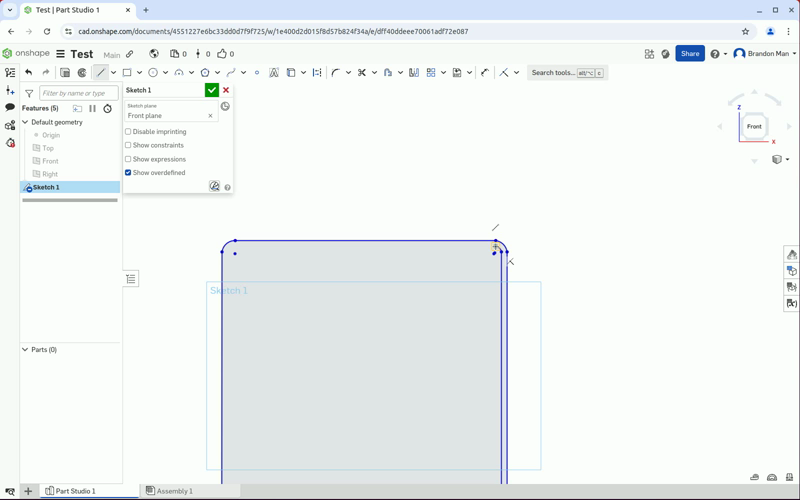
scroll(-6)
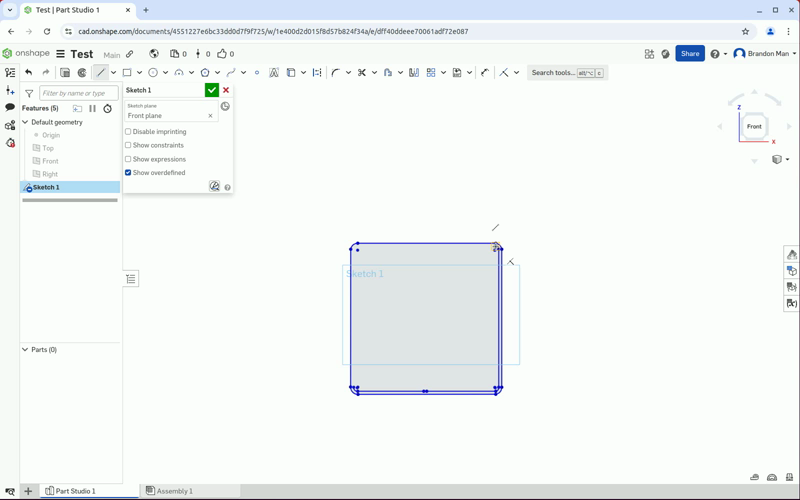
scroll(-6)
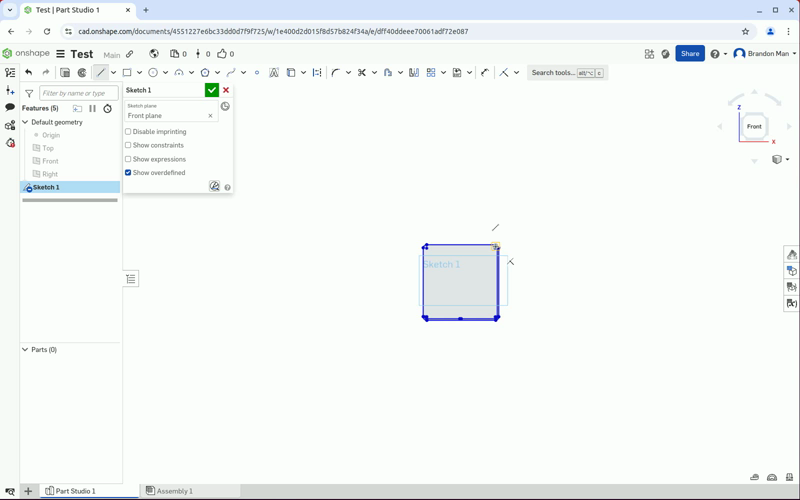
key_down(shift)
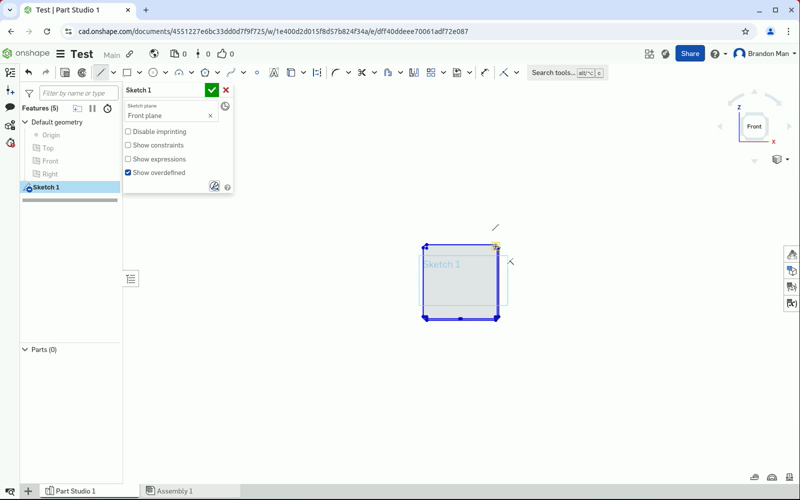
mouse_move(525, 246)
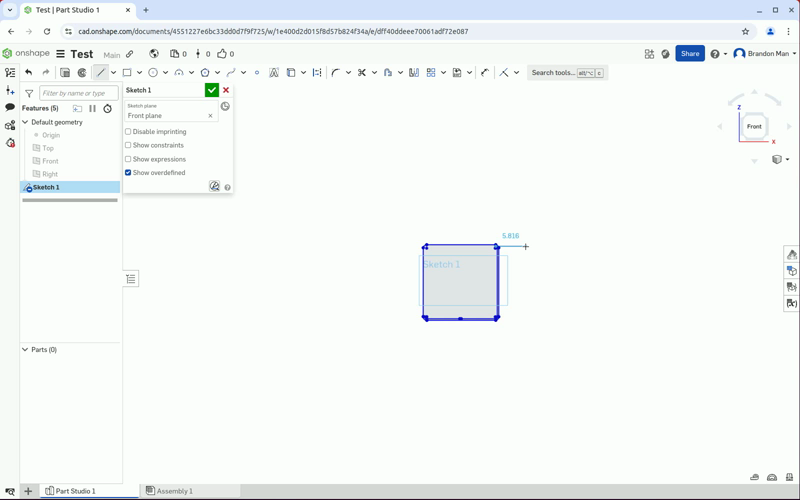
mouse_move(461, 246)
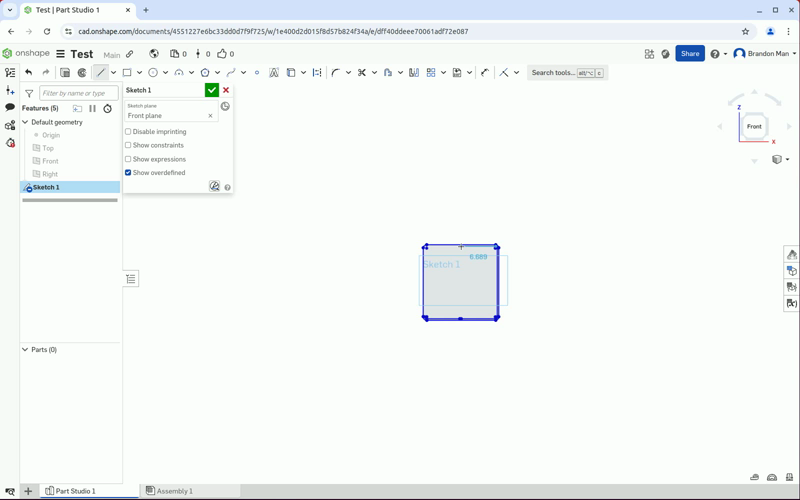
click(461, 246)
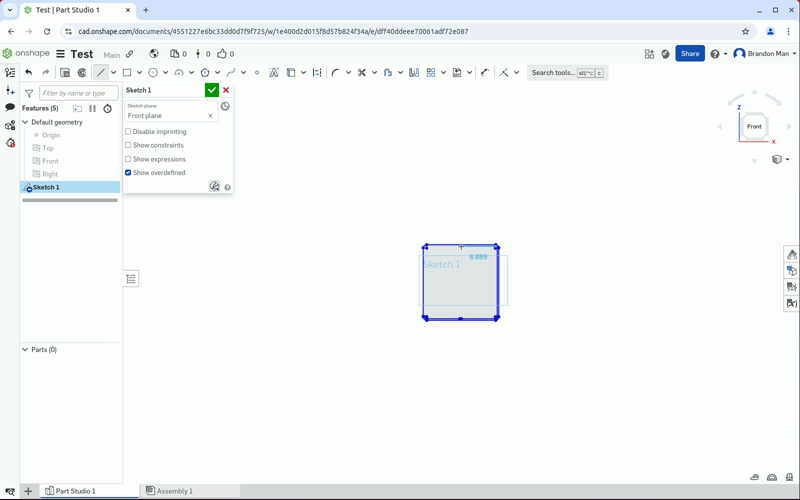
key_up(shift)
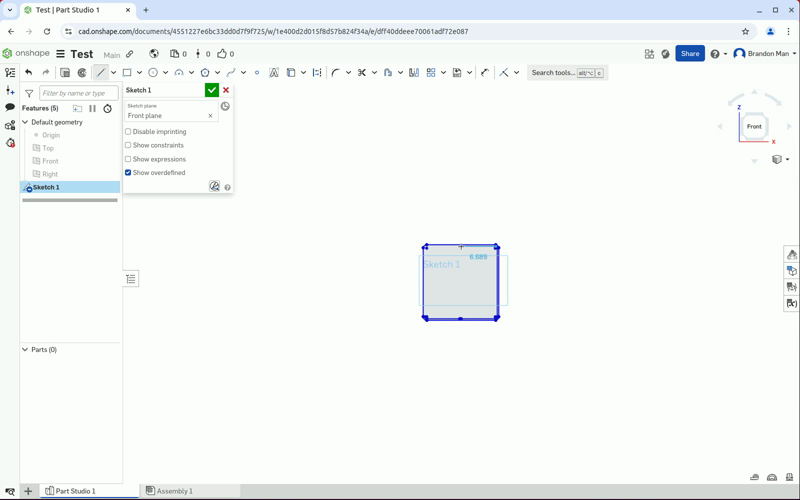
key_down(shift)
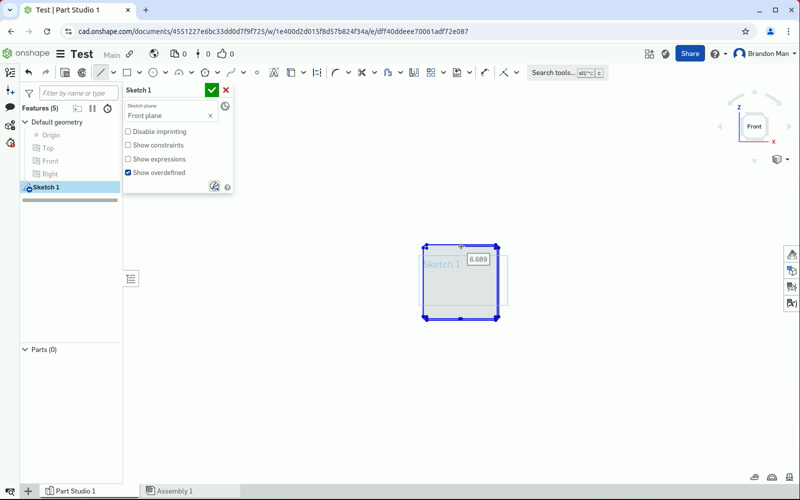
mouse_move(491, 246)
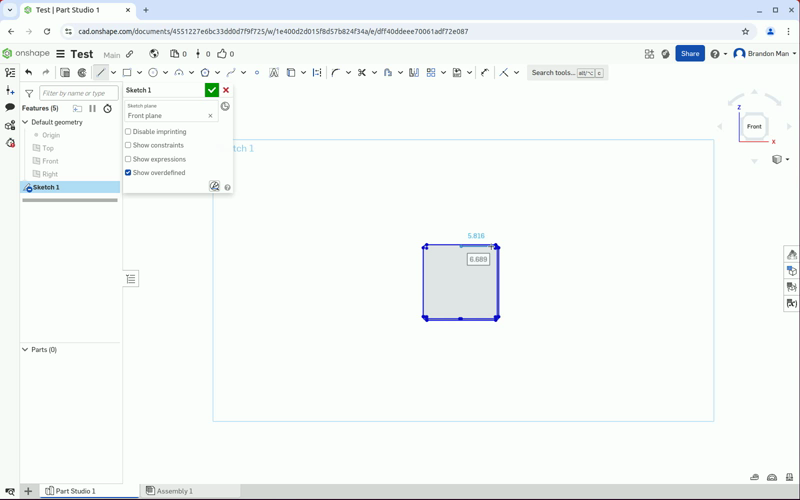
mouse_move(459, 246)
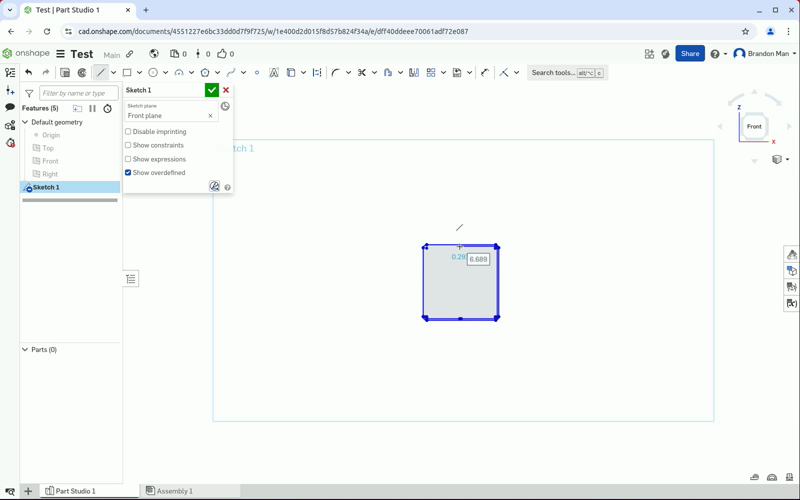
scroll(6)
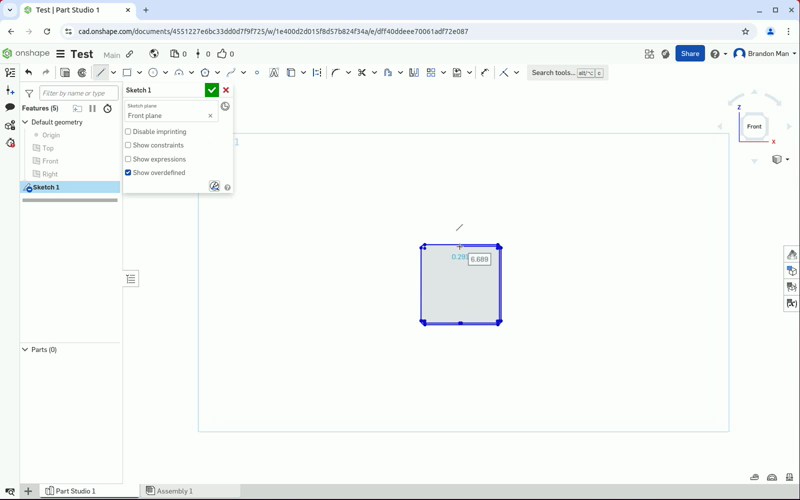
scroll(6)
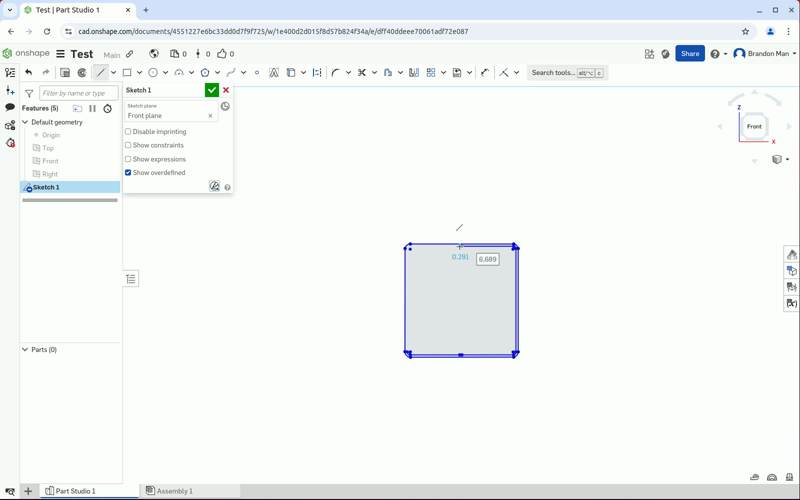
scroll(6)
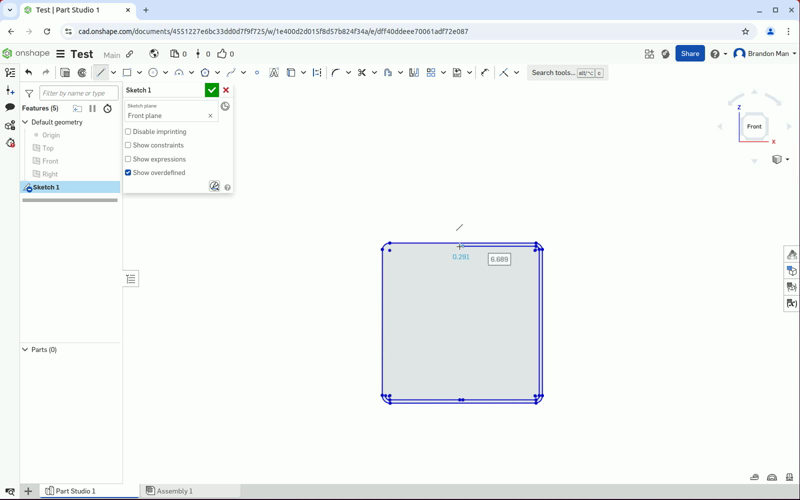
scroll(6)
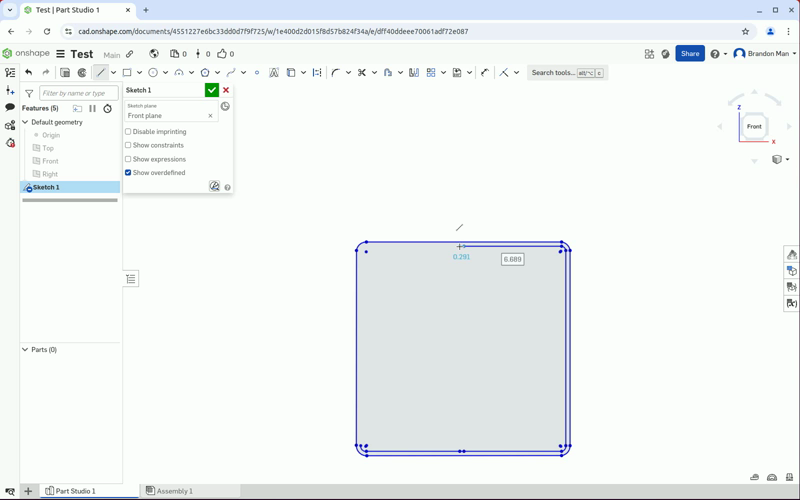
scroll(6)
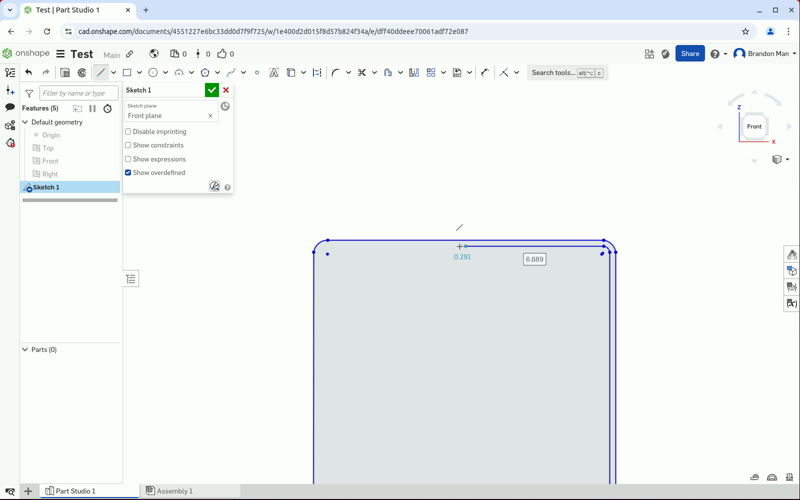
scroll(6)
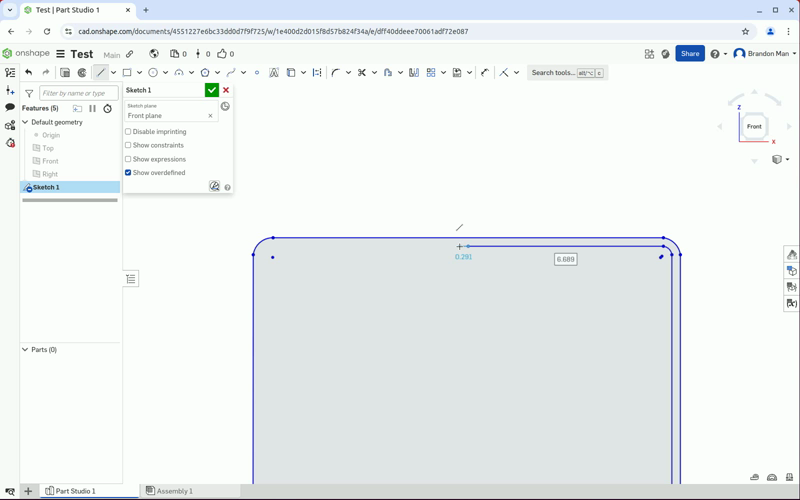
scroll(6)
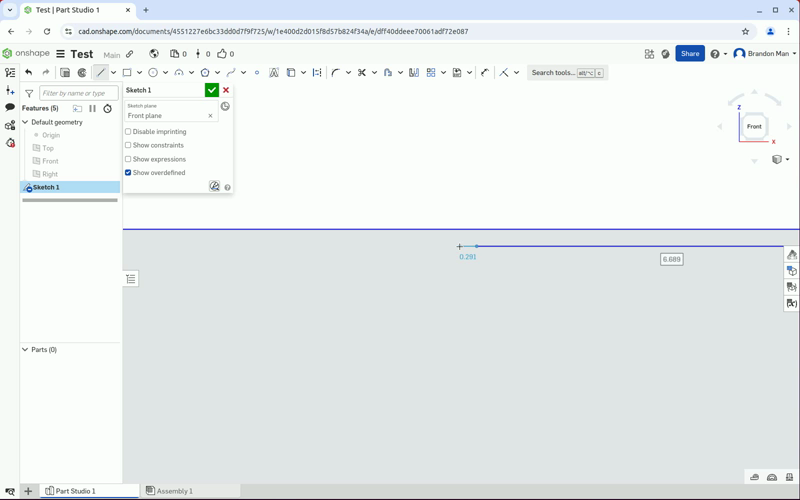
click(459, 246)
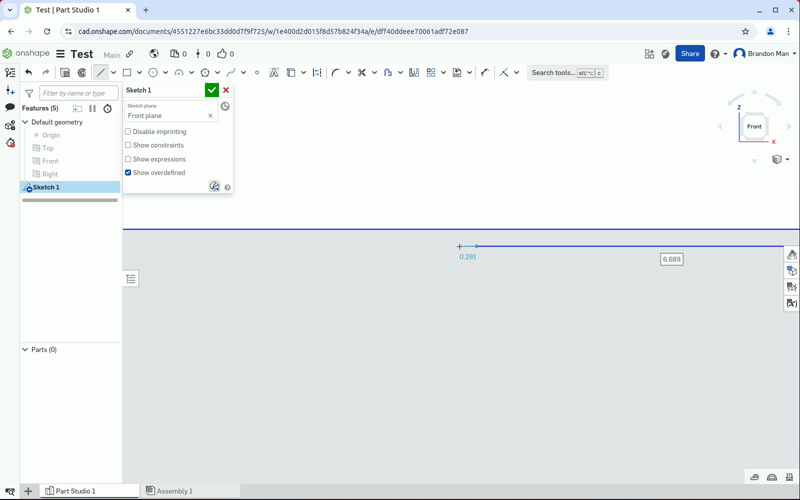
scroll(-6)
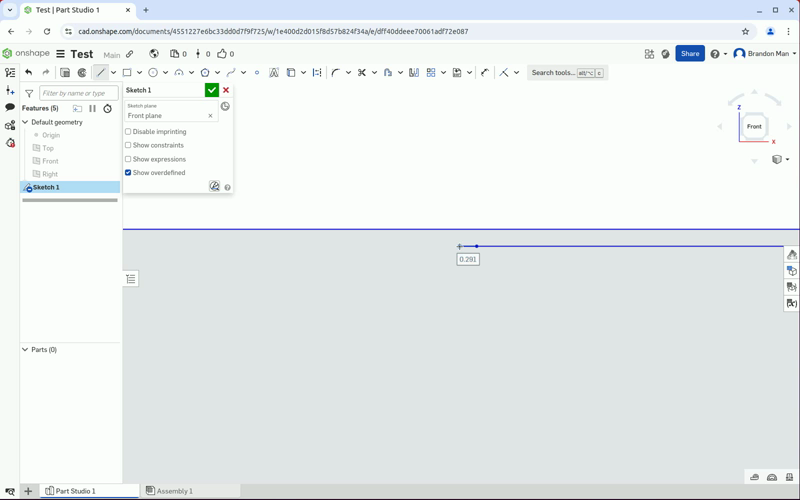
scroll(-6)
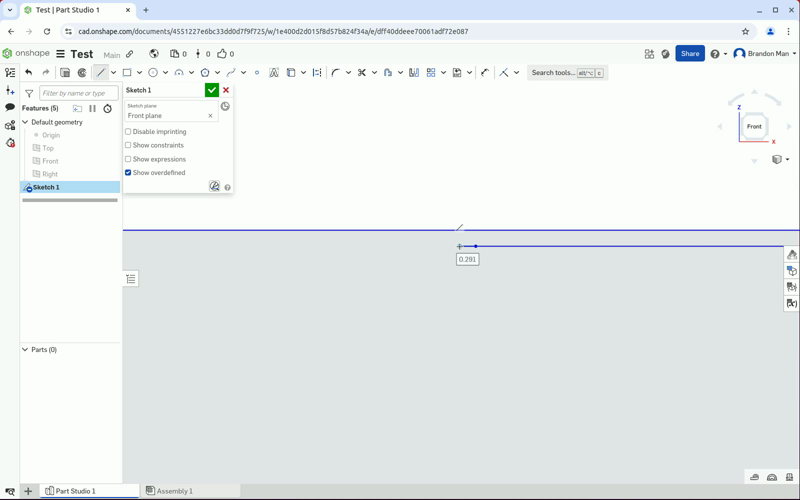
scroll(-6)
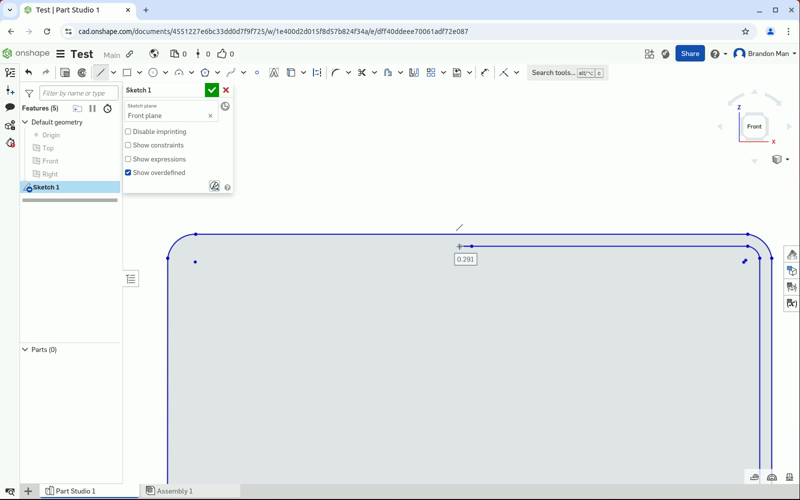
scroll(-6)
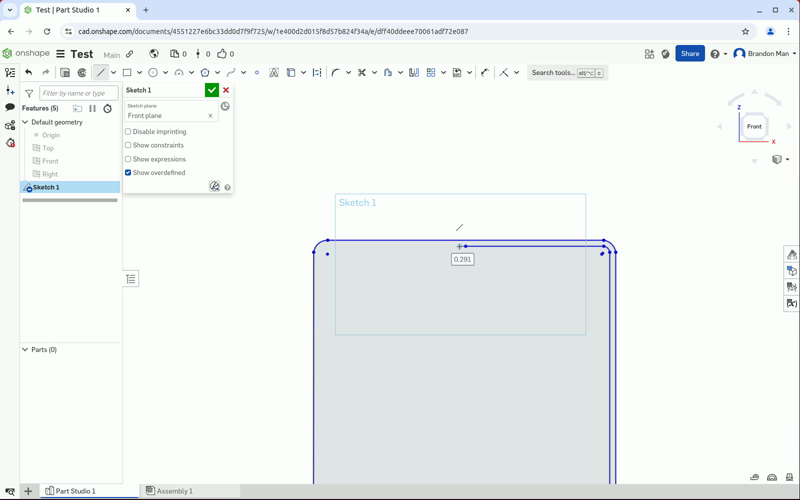
scroll(-6)
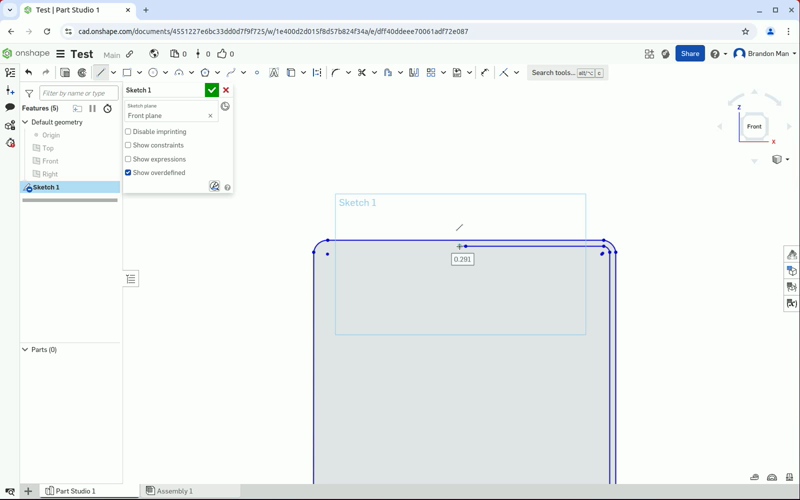
scroll(-6)
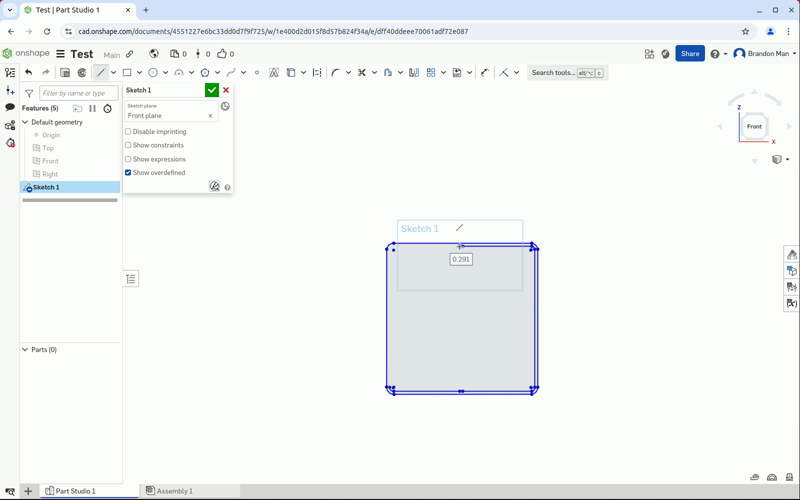
scroll(-6)
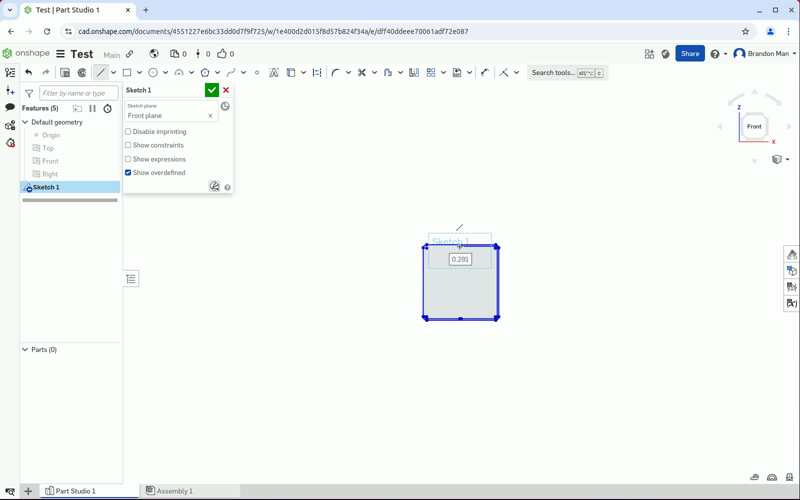
key_up(shift)
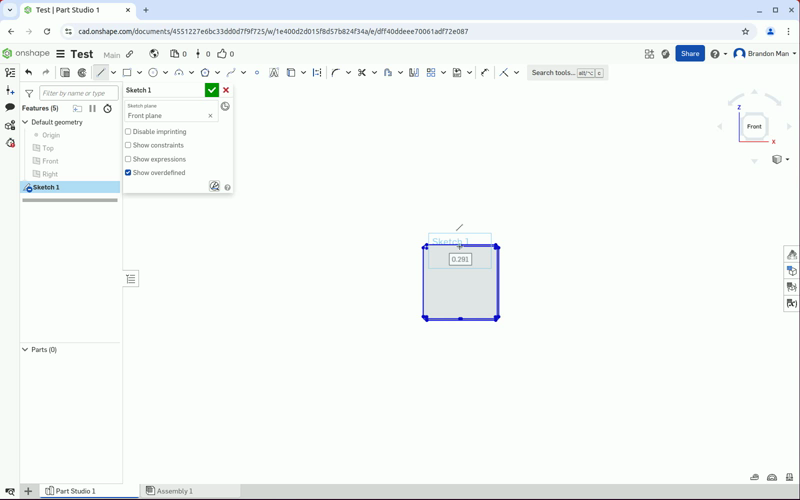
key_down(shift)
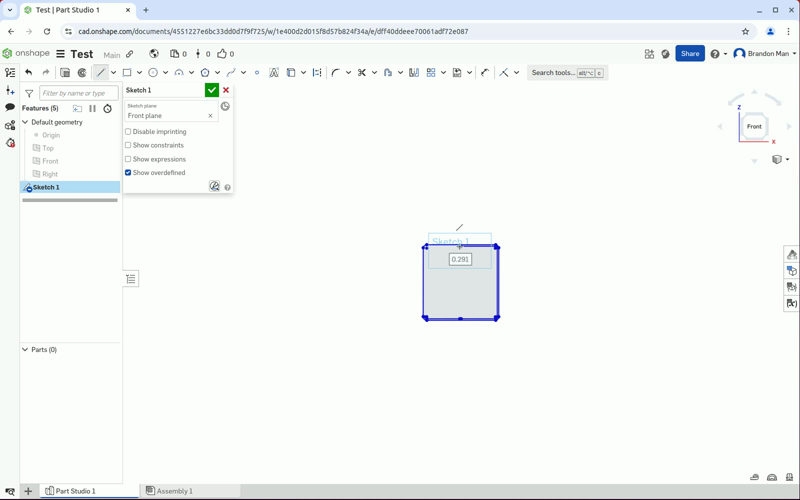
mouse_move(489, 246)
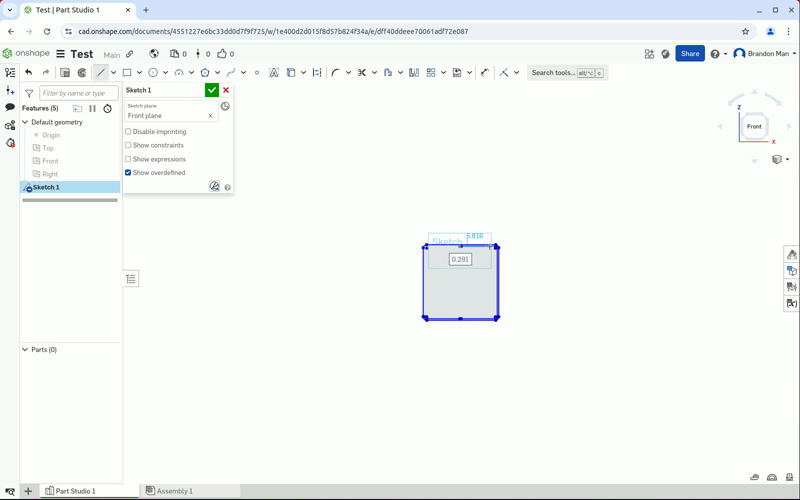
mouse_move(426, 246)
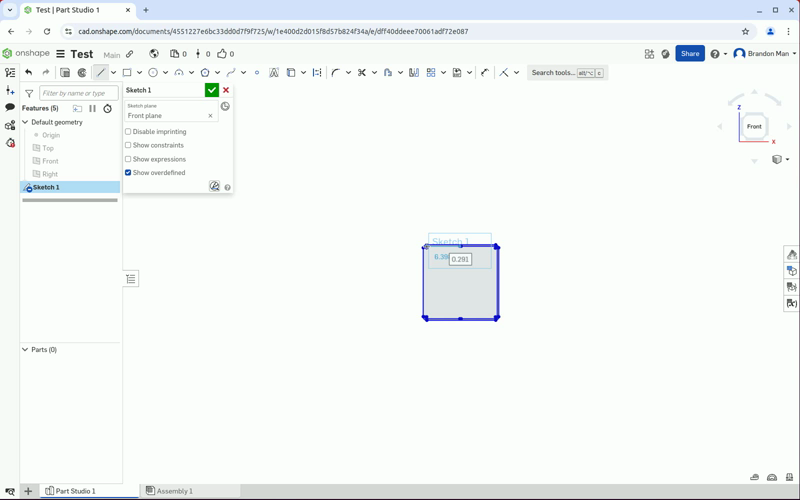
scroll(6)
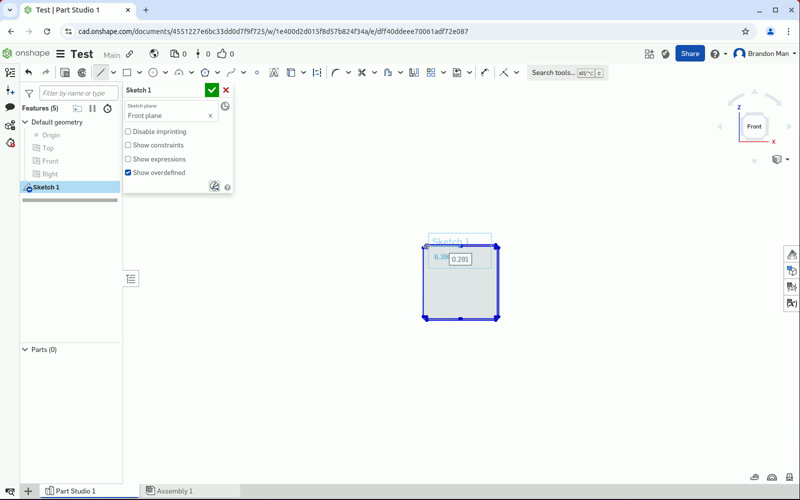
scroll(6)
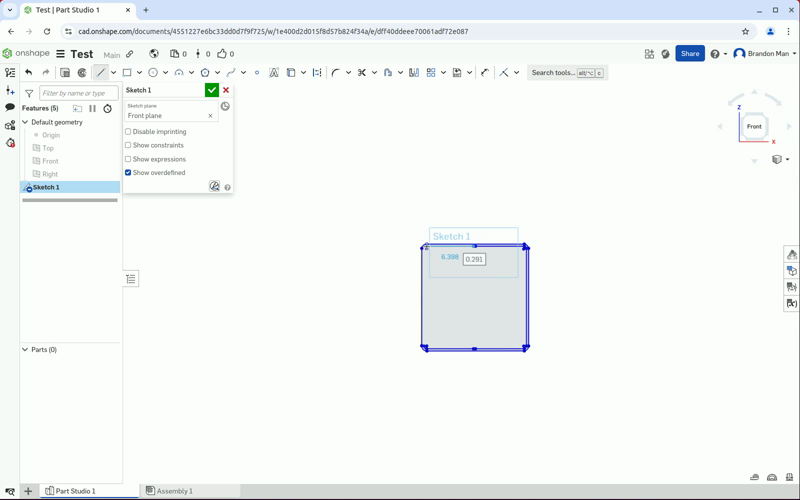
scroll(6)
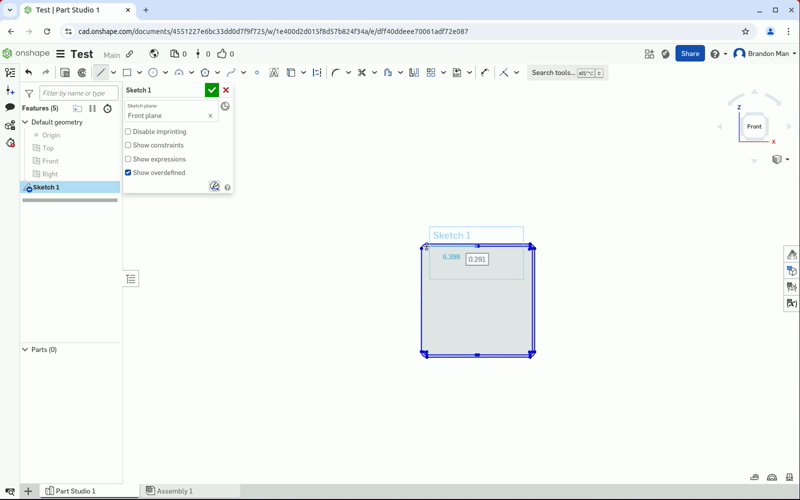
scroll(6)
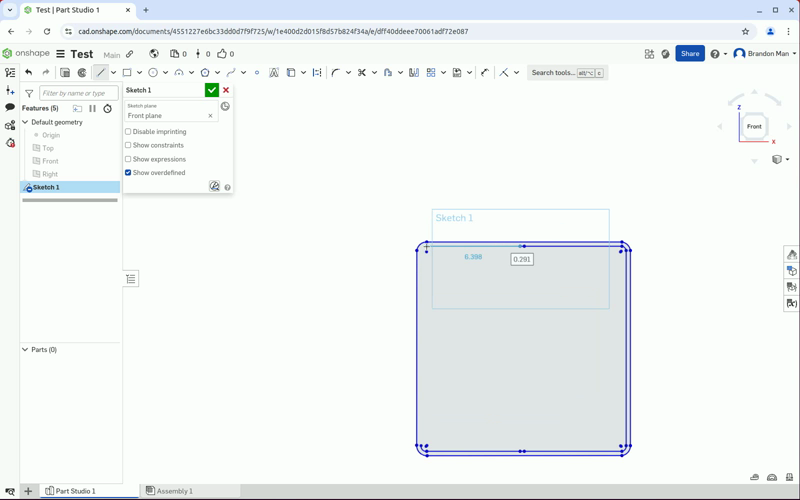
scroll(6)
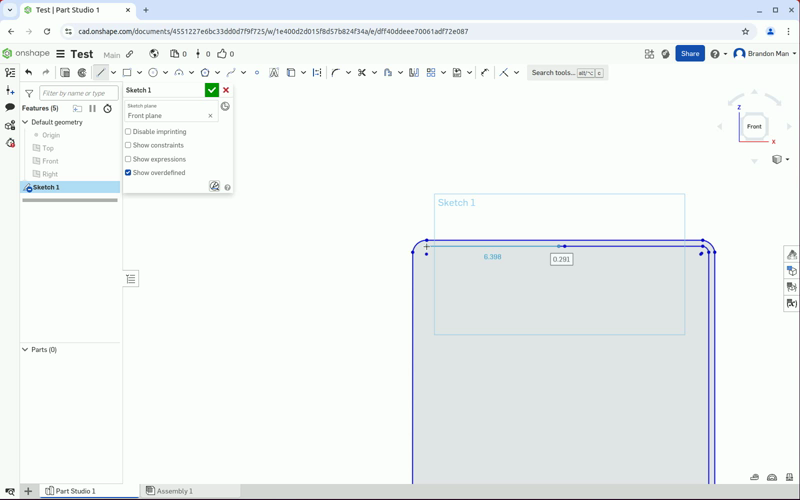
scroll(6)
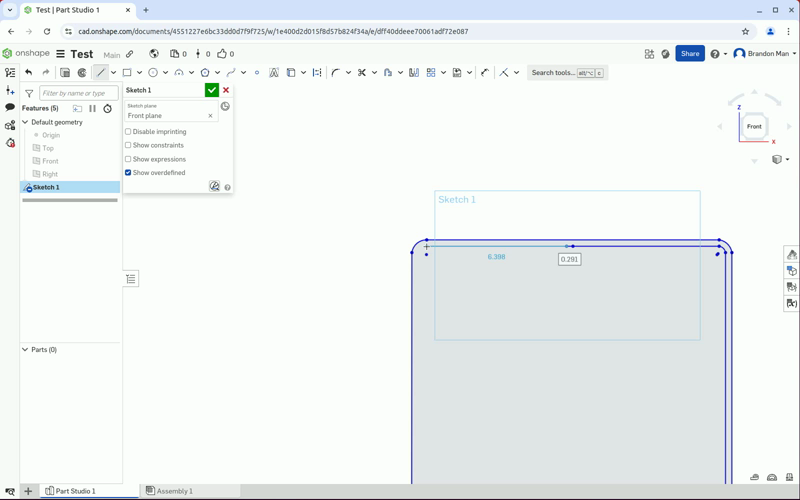
scroll(6)
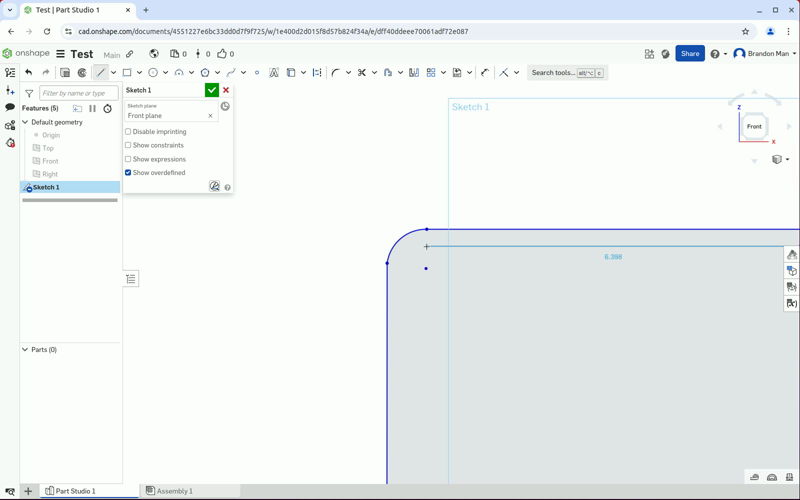
click(426, 246)
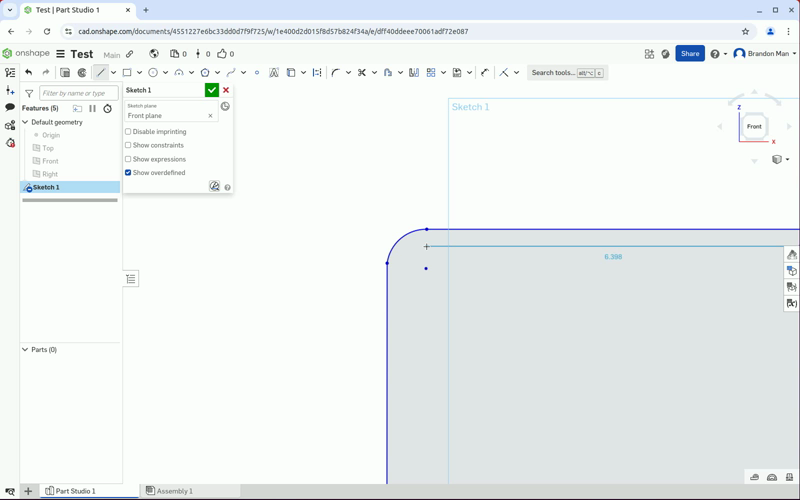
scroll(-6)
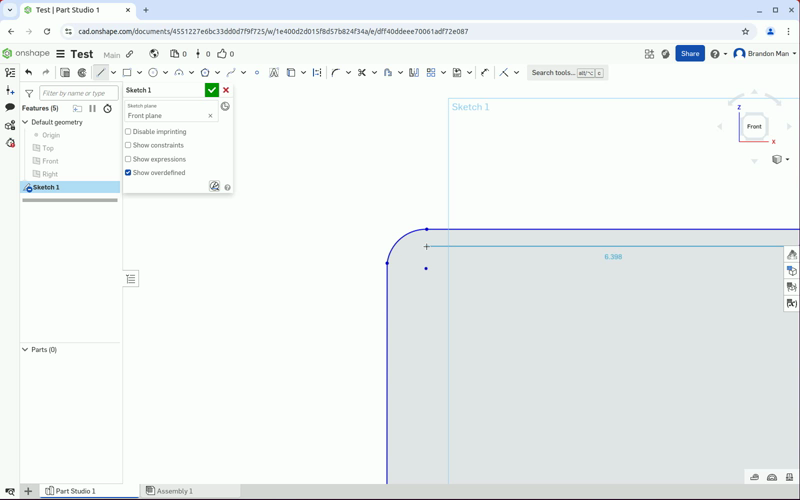
scroll(-6)
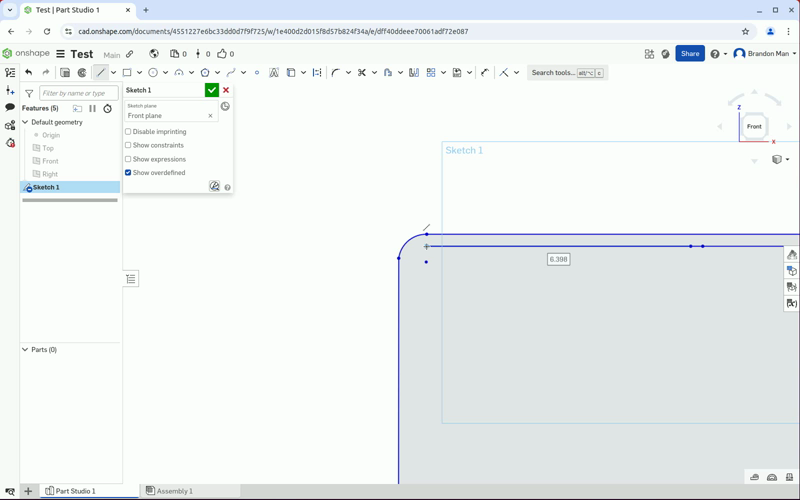
scroll(-6)
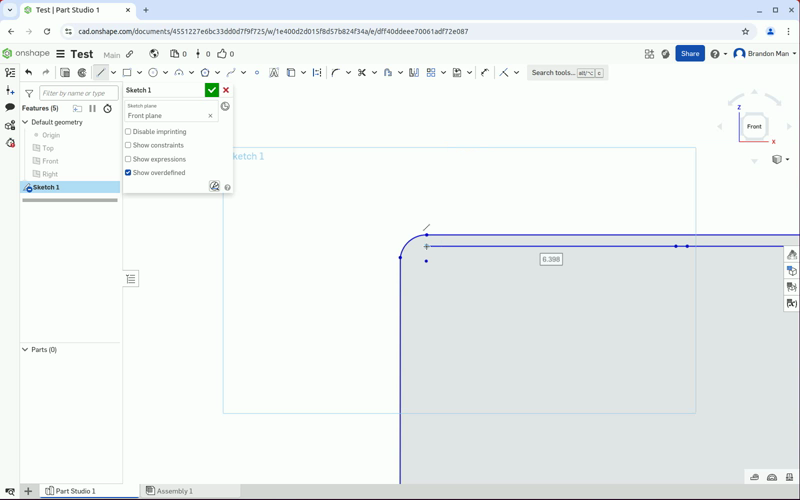
scroll(-6)
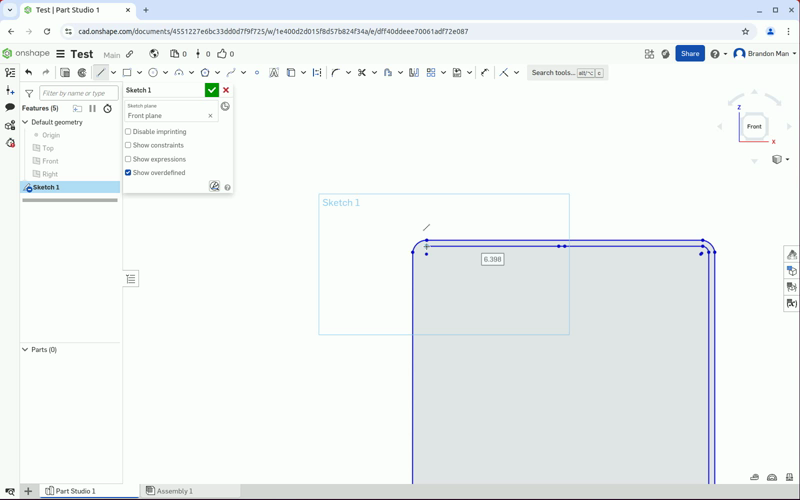
scroll(-6)
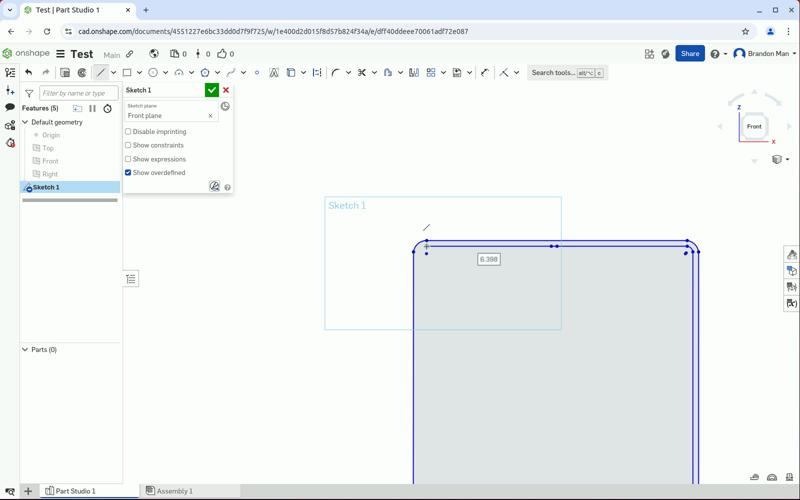
scroll(-6)
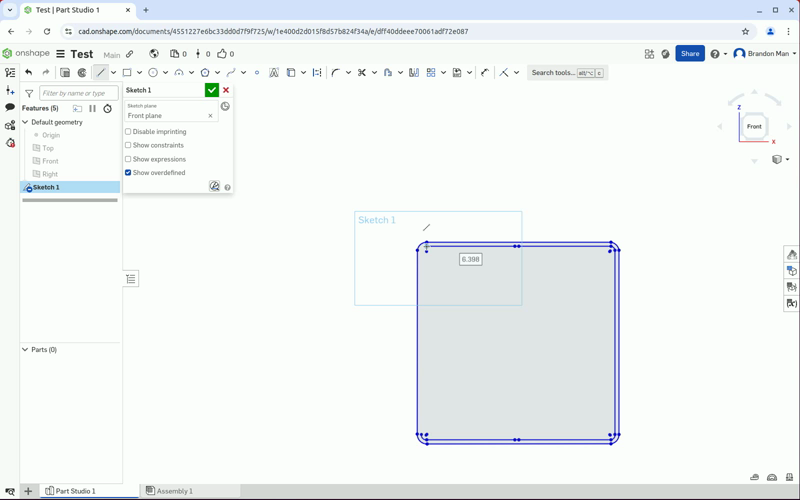
scroll(-6)
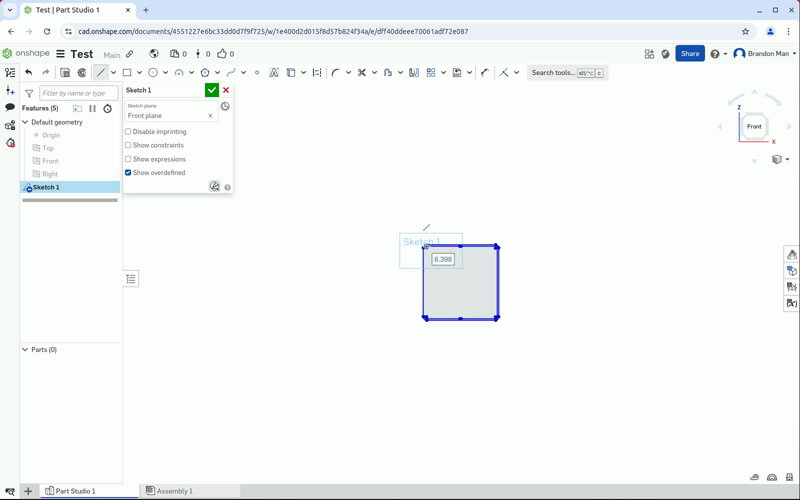
key_up(shift)
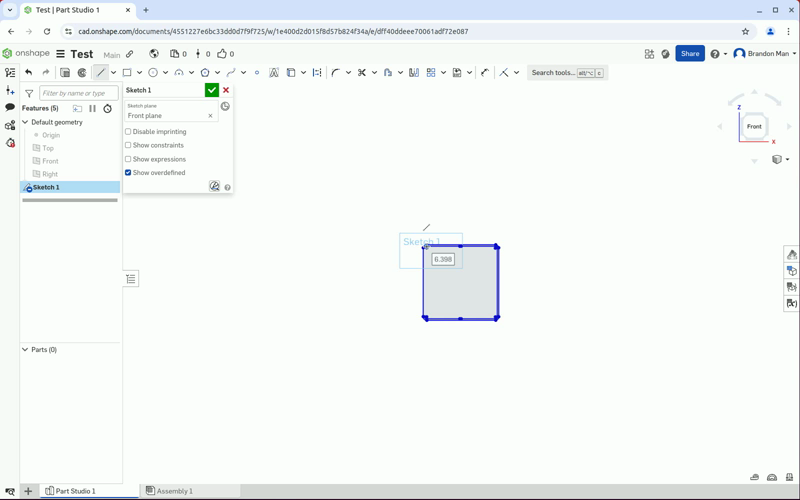
key(esc)
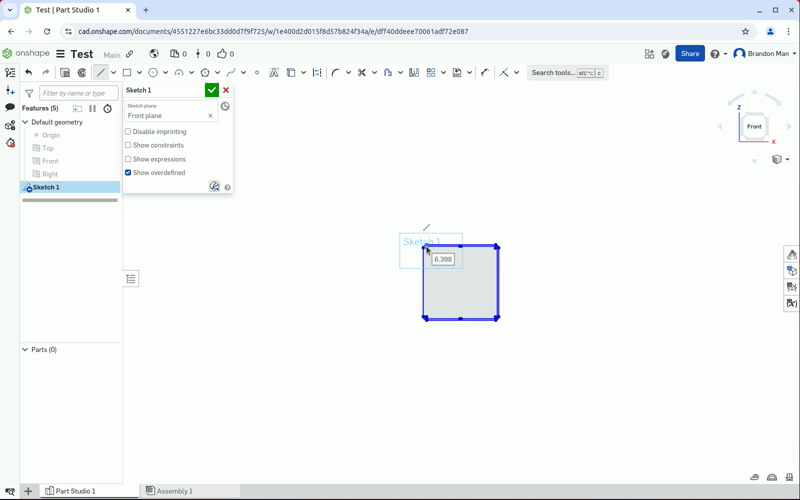
key(a)
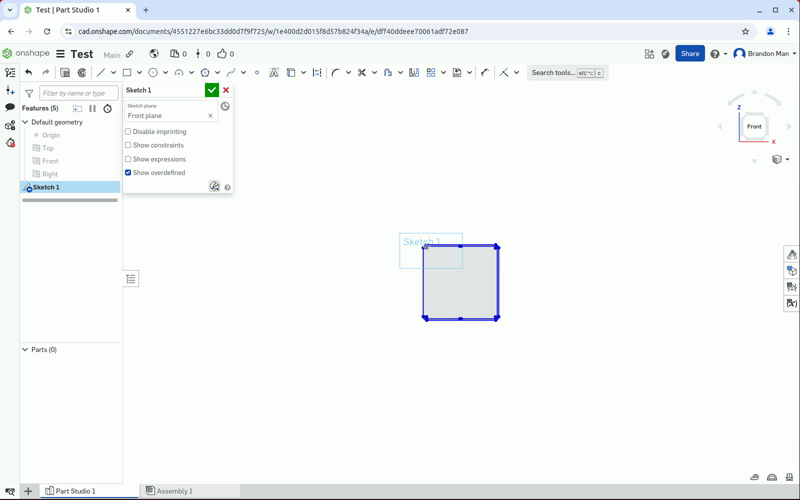
mouse_move(426, 246)
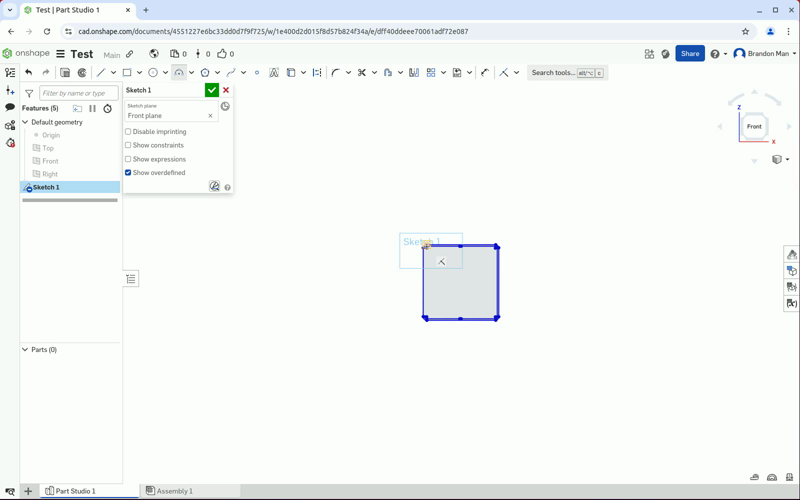
scroll(6)
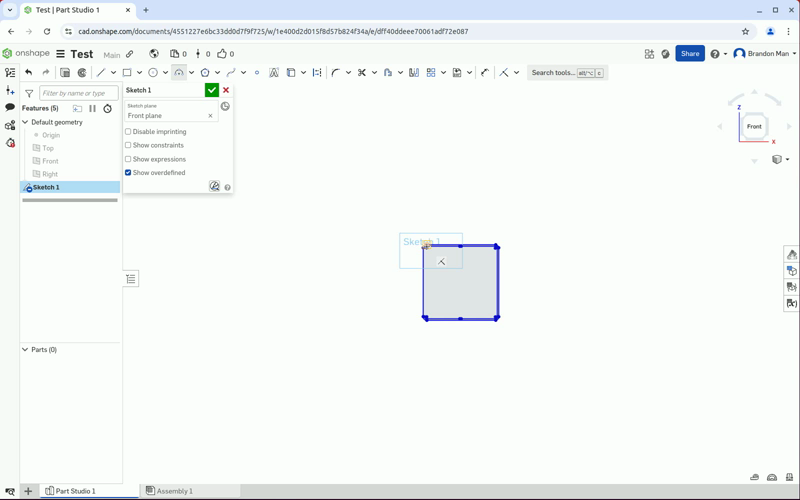
scroll(6)
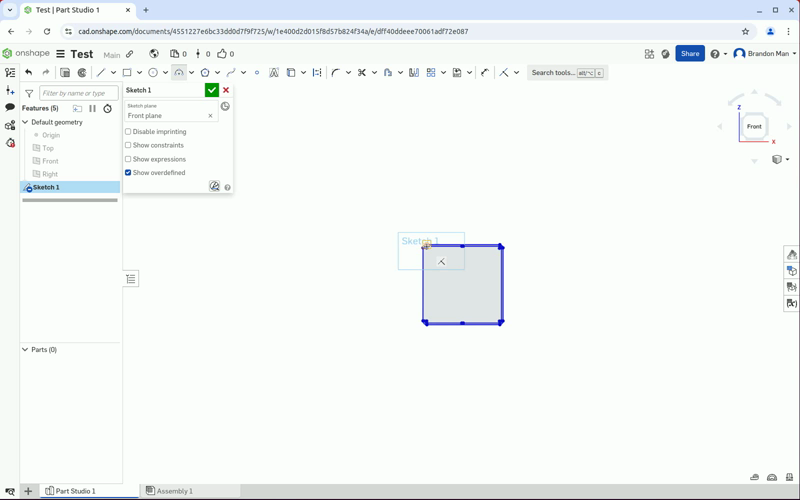
scroll(6)
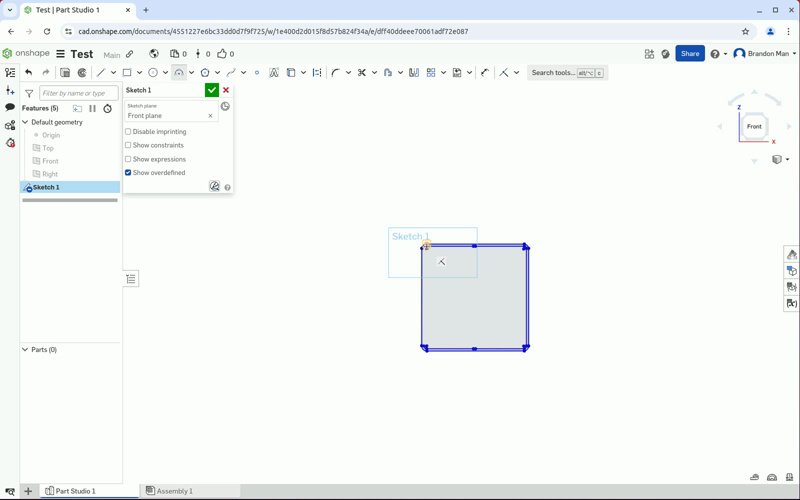
scroll(6)
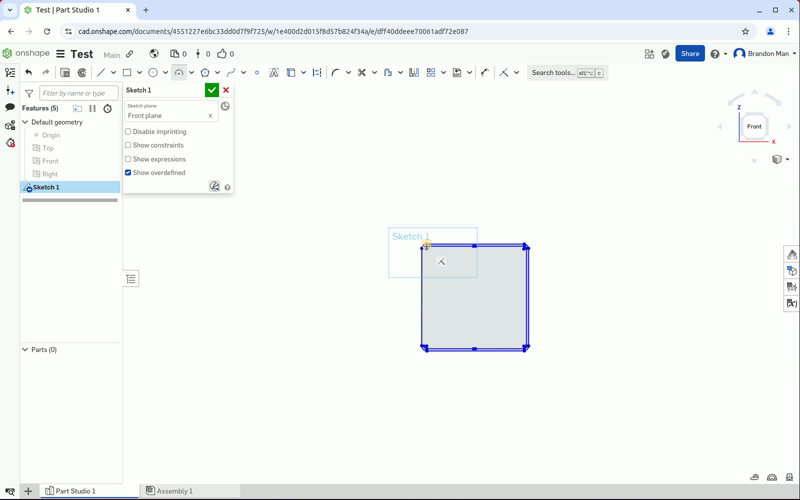
scroll(6)
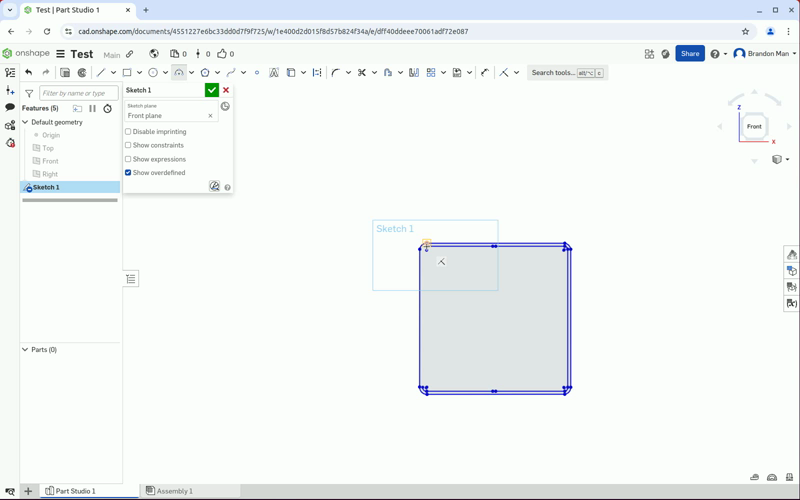
scroll(6)
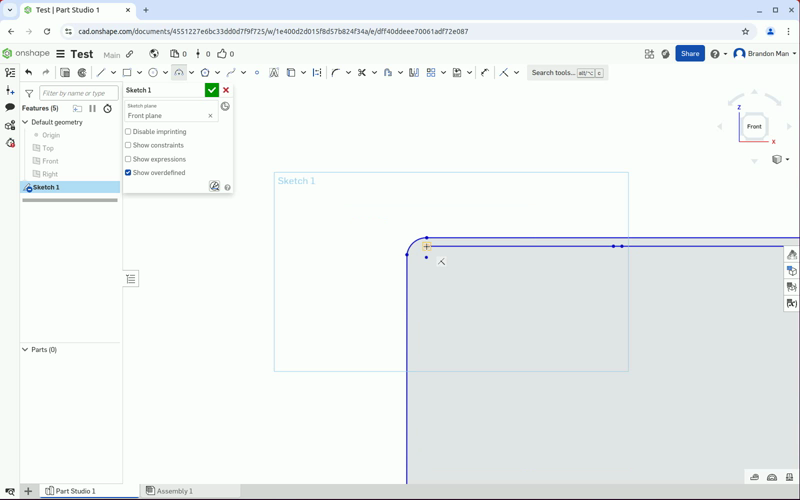
scroll(6)
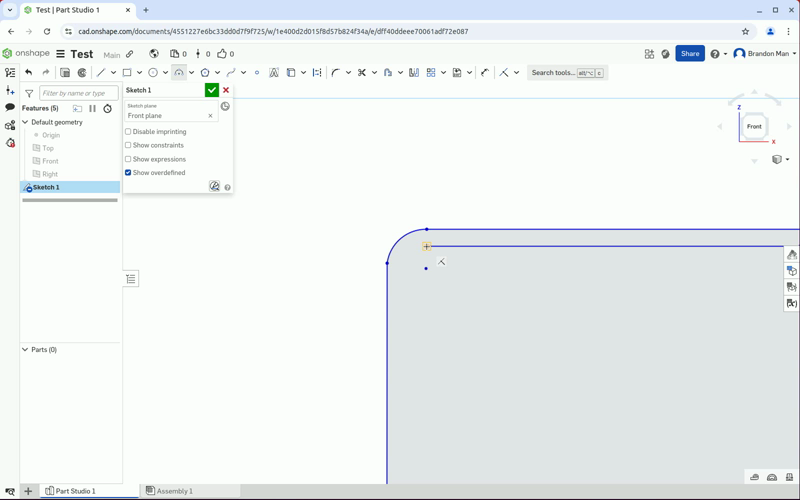
click(426, 246)
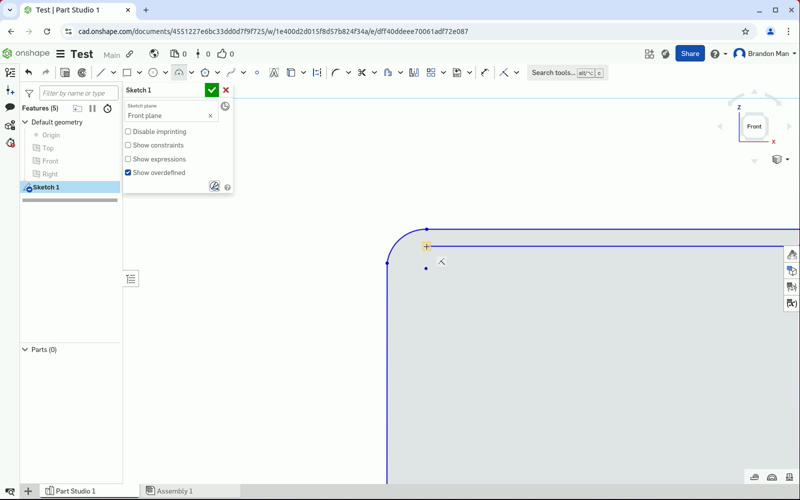
scroll(-6)
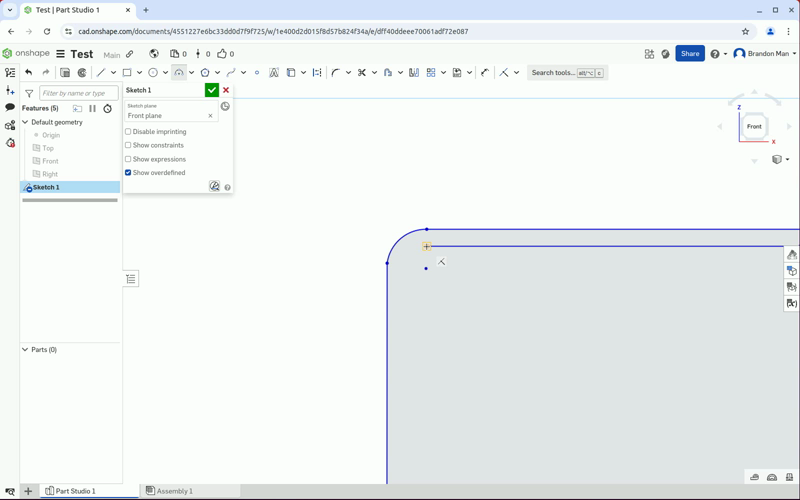
scroll(-6)
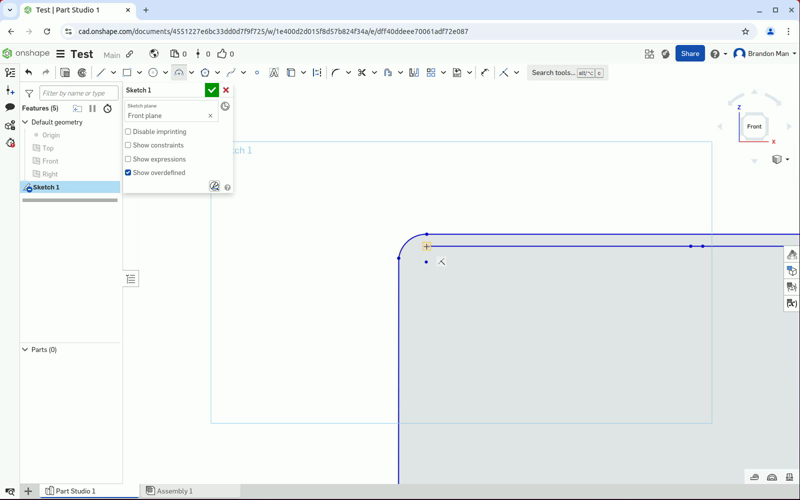
scroll(-6)
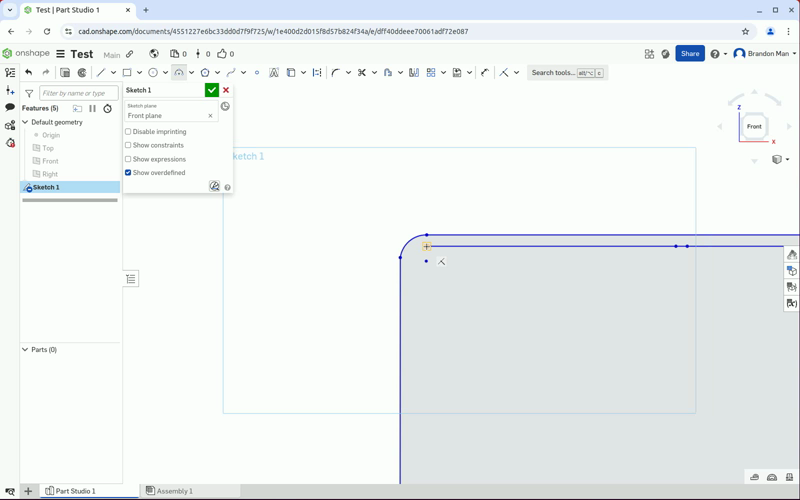
scroll(-6)
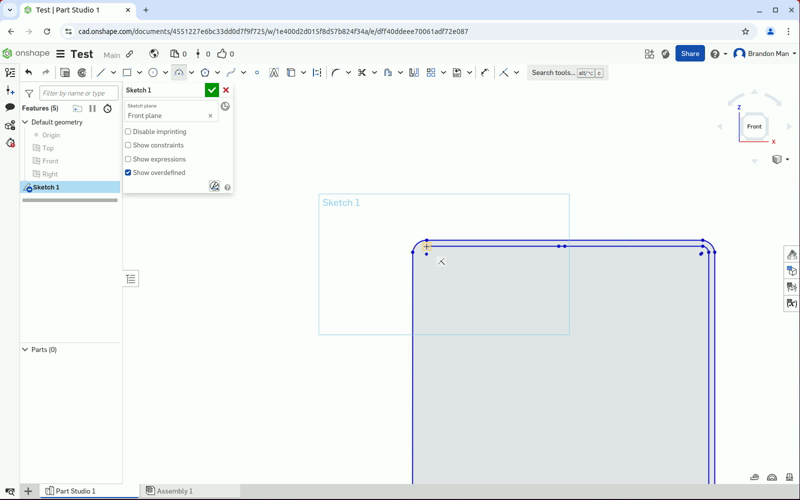
scroll(-6)
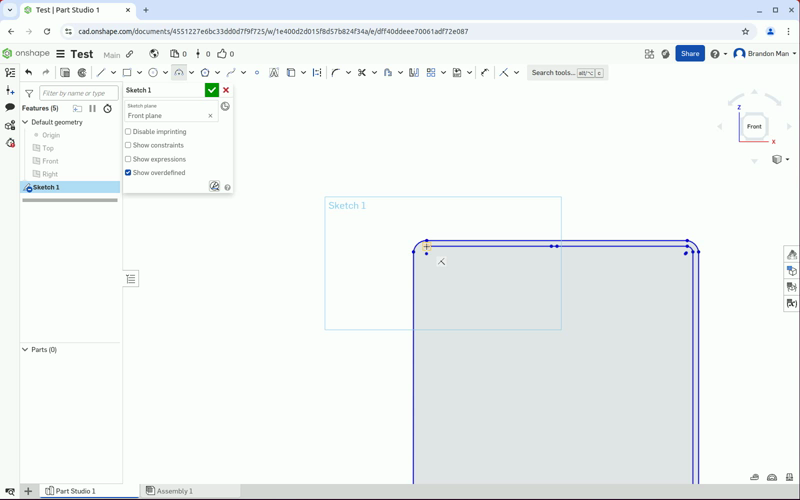
scroll(-6)
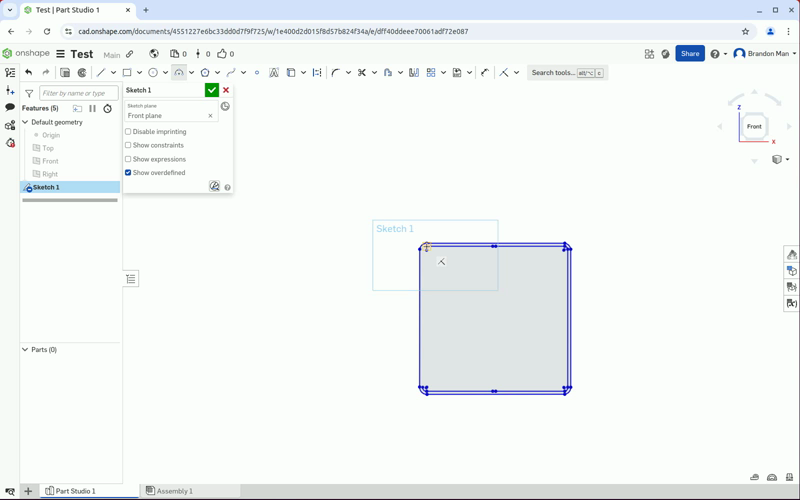
scroll(-6)
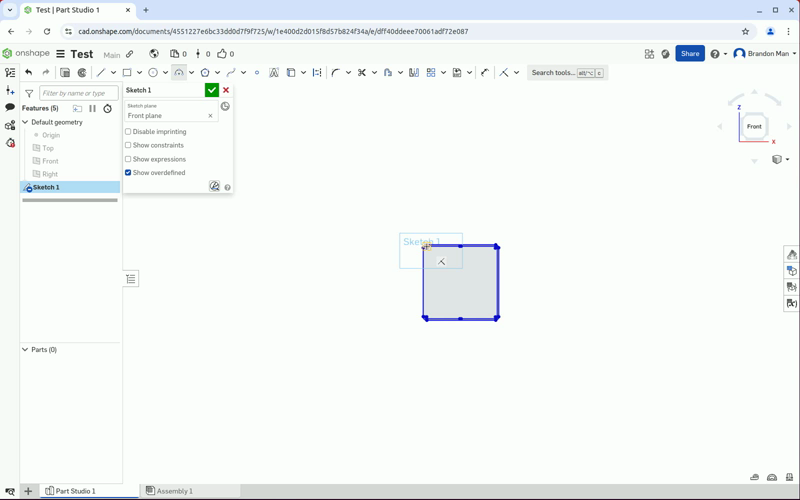
key_down(shift)
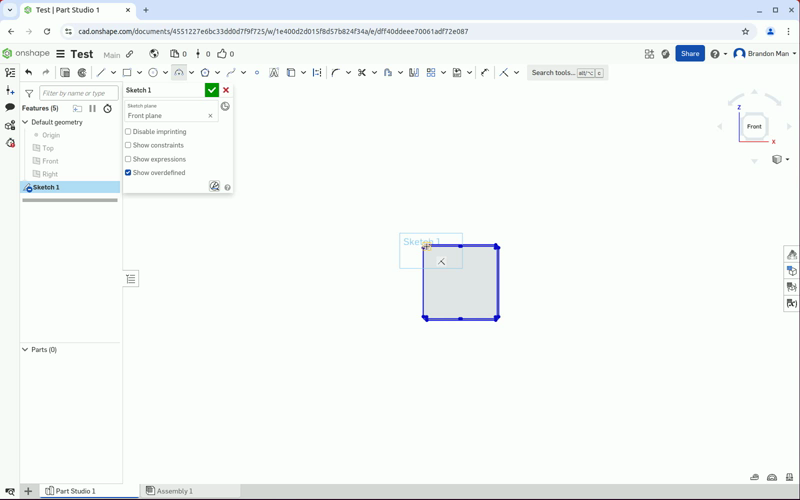
mouse_move(424, 247)
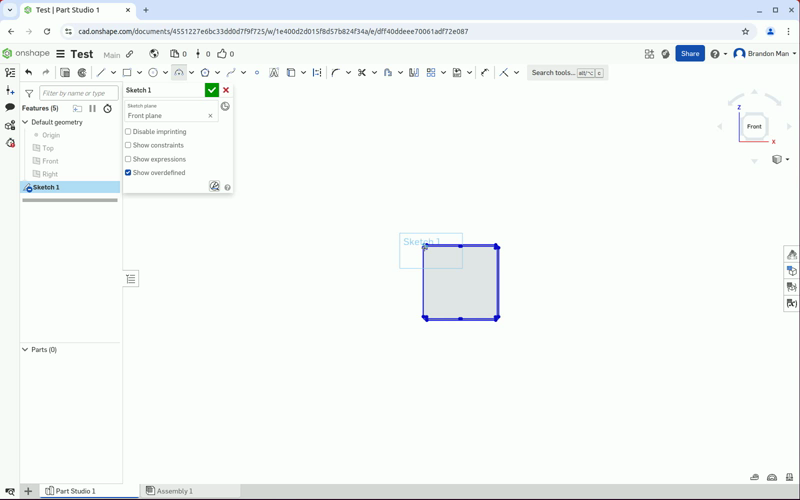
scroll(6)
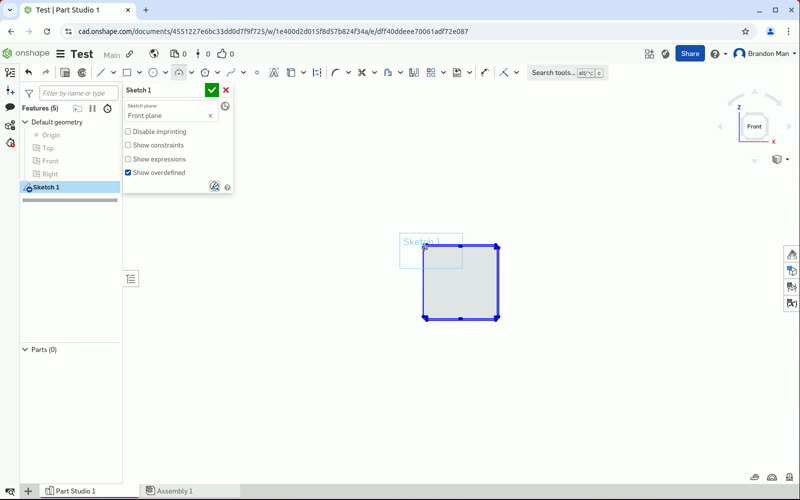
scroll(6)
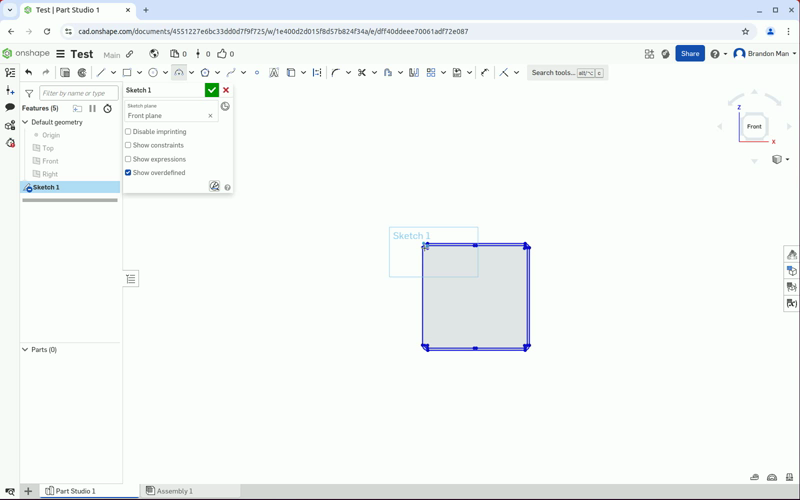
scroll(6)
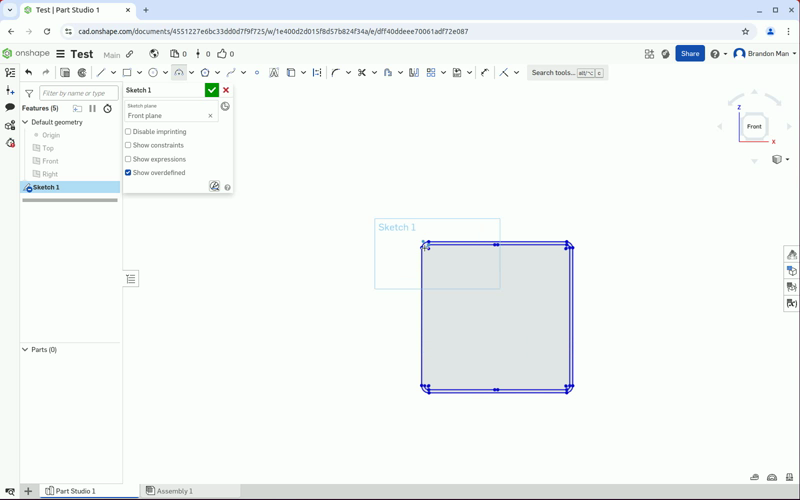
scroll(6)
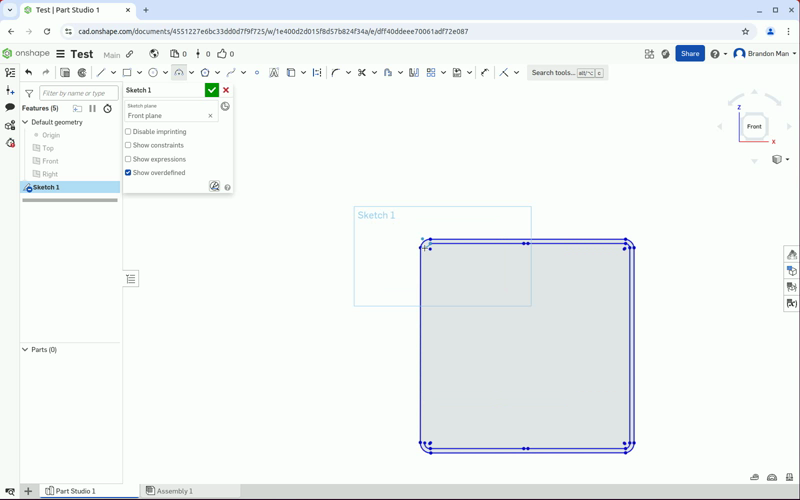
scroll(6)
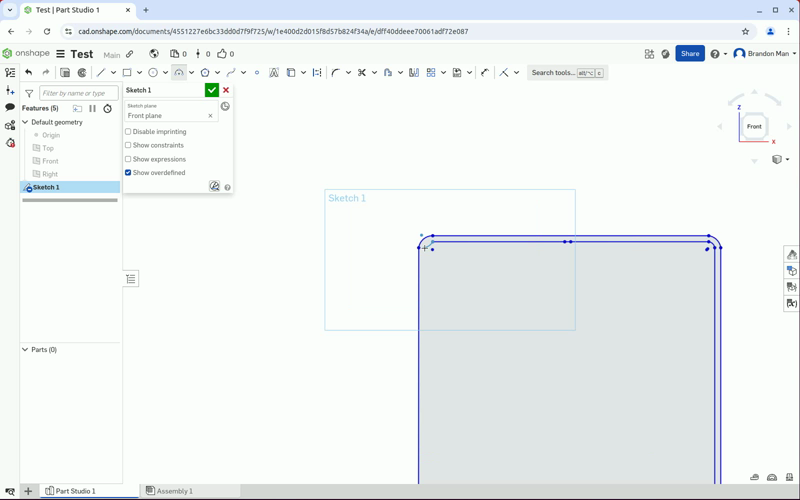
scroll(6)
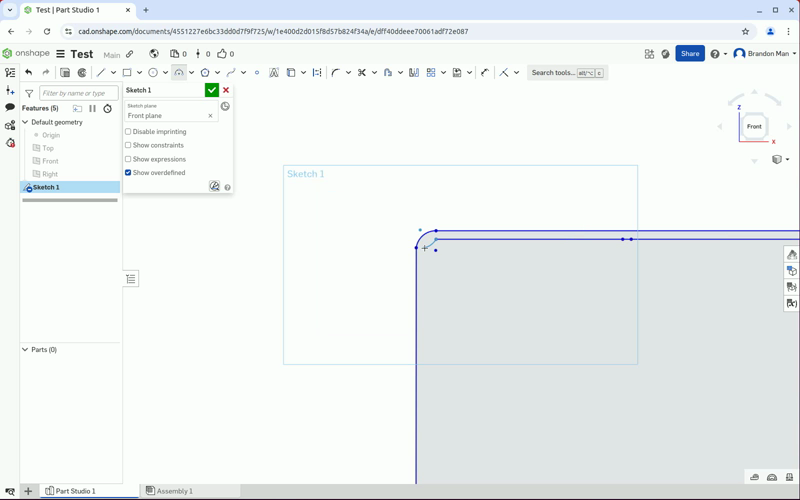
scroll(6)
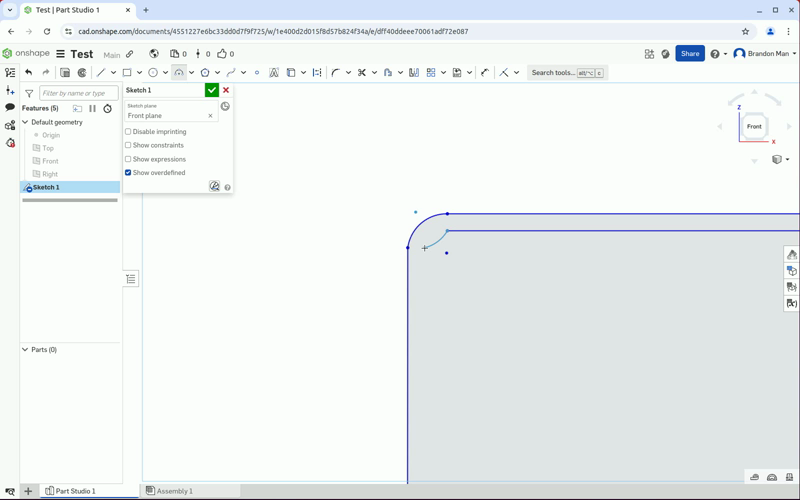
click(424, 247)
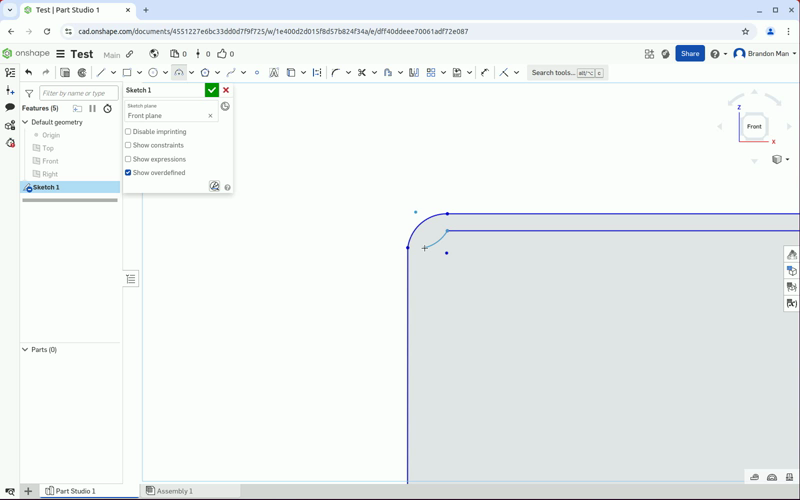
scroll(-6)
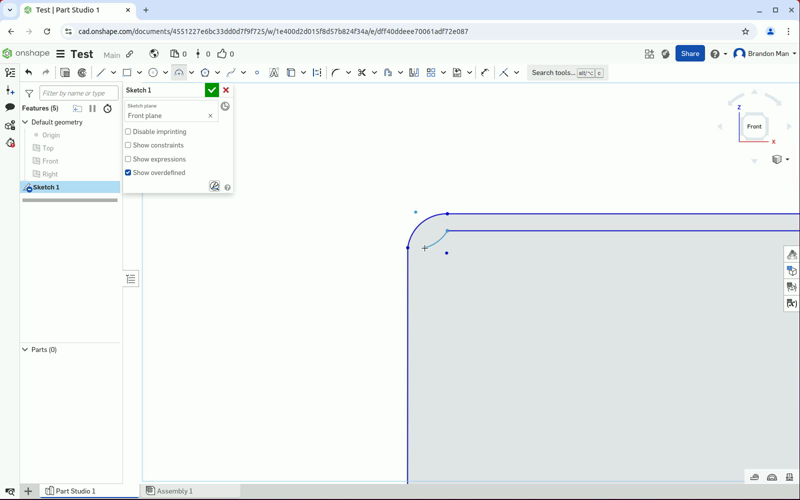
scroll(-6)
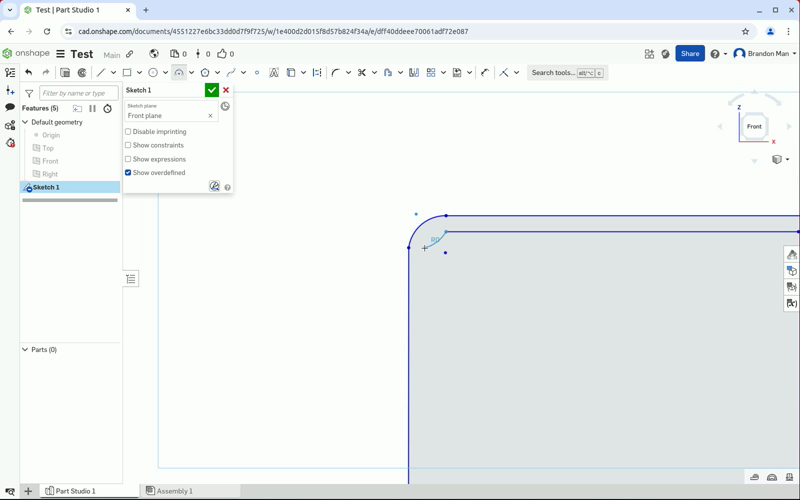
scroll(-6)
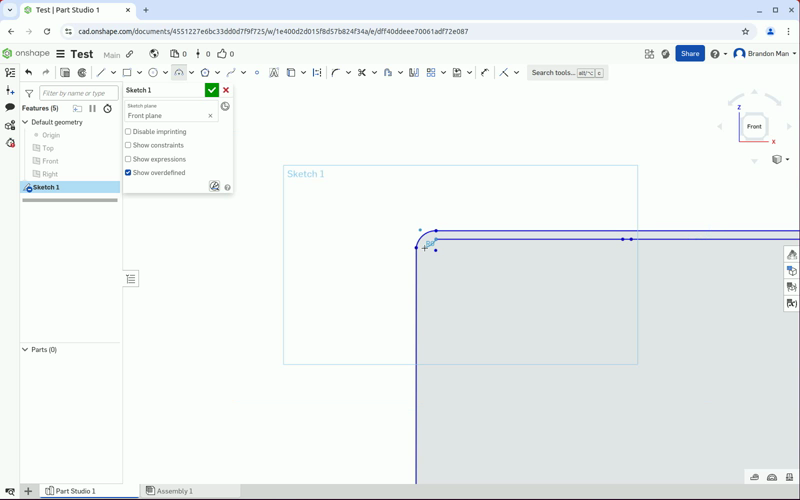
scroll(-6)
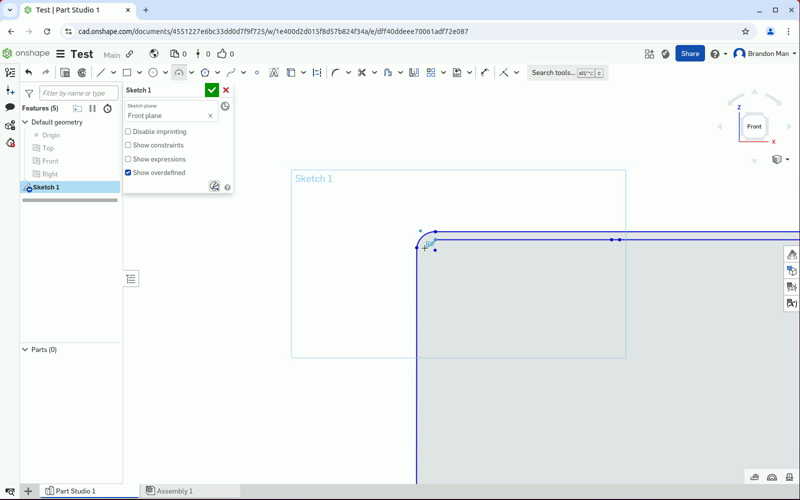
scroll(-6)
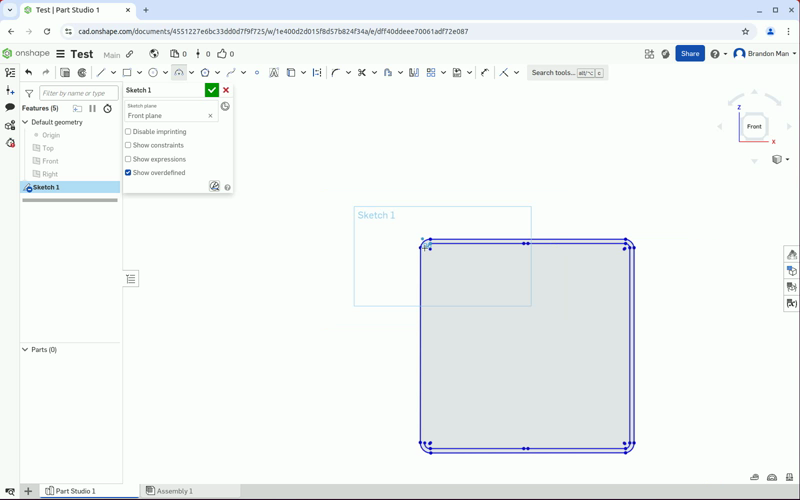
scroll(-6)
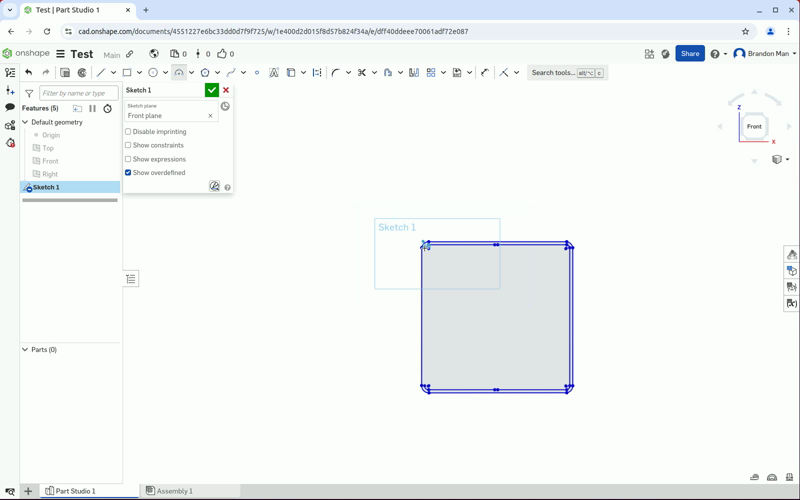
scroll(-6)
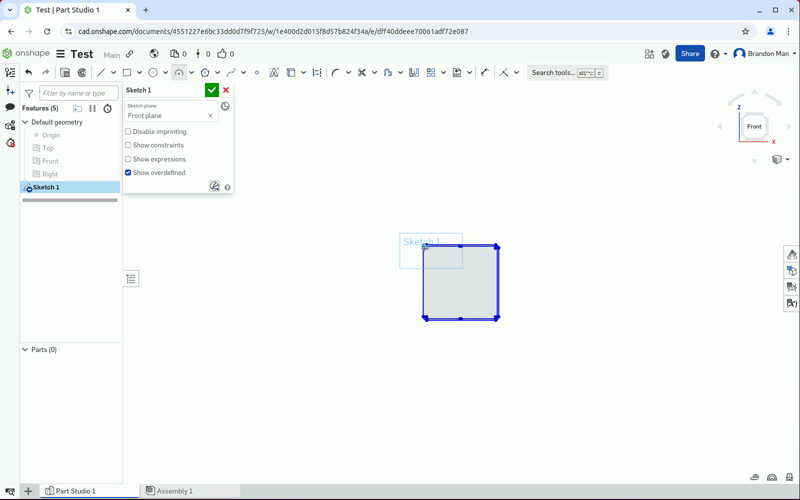
mouse_move(425, 246)
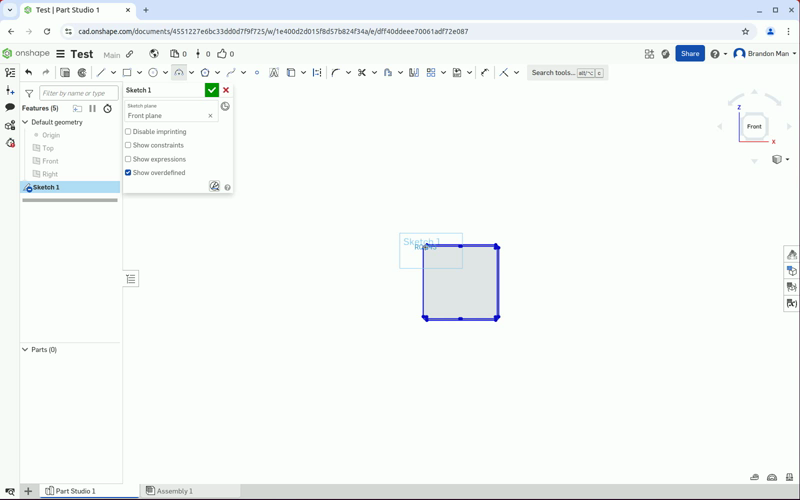
scroll(6)
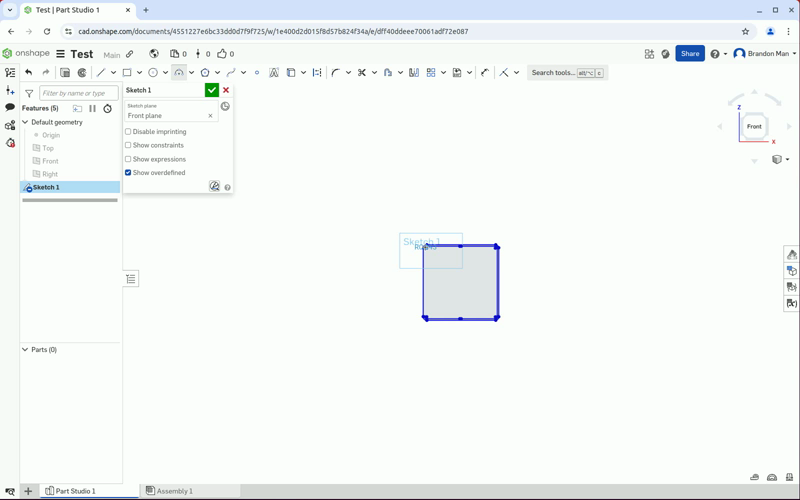
scroll(6)
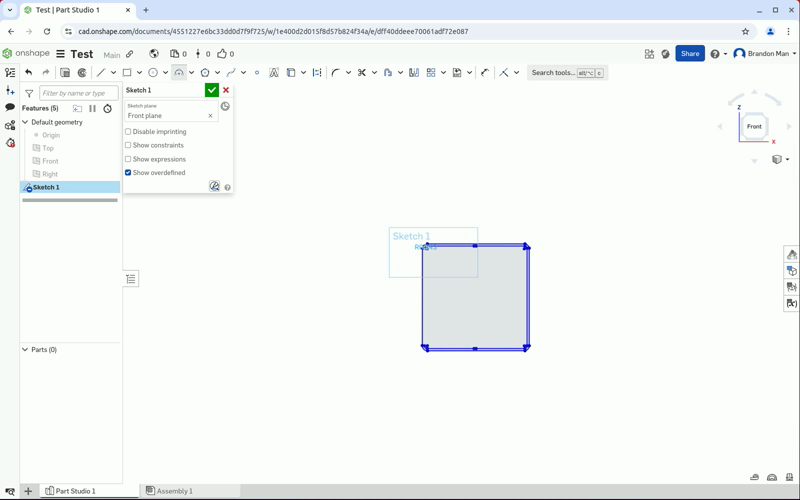
scroll(6)
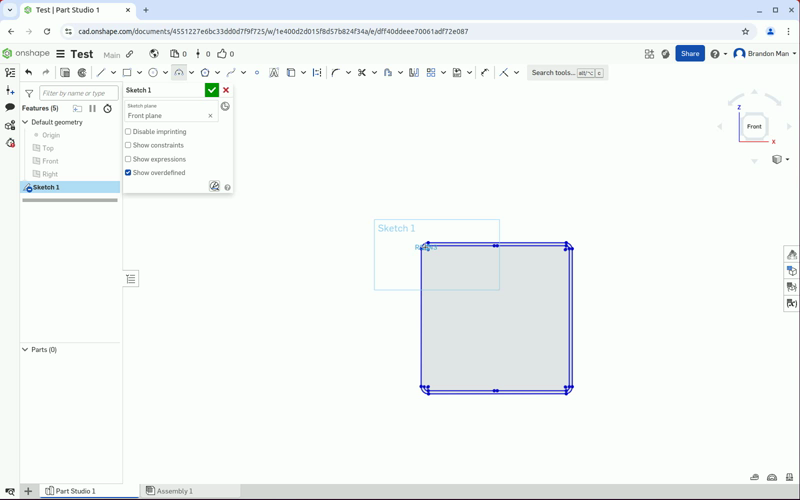
scroll(6)
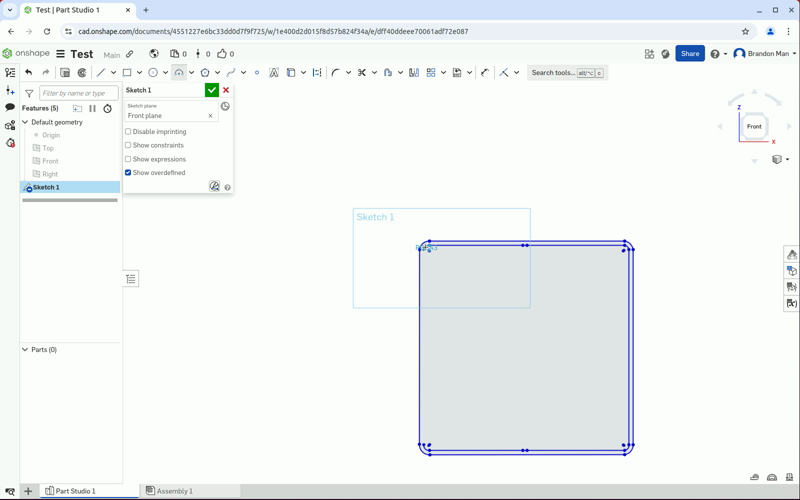
scroll(6)
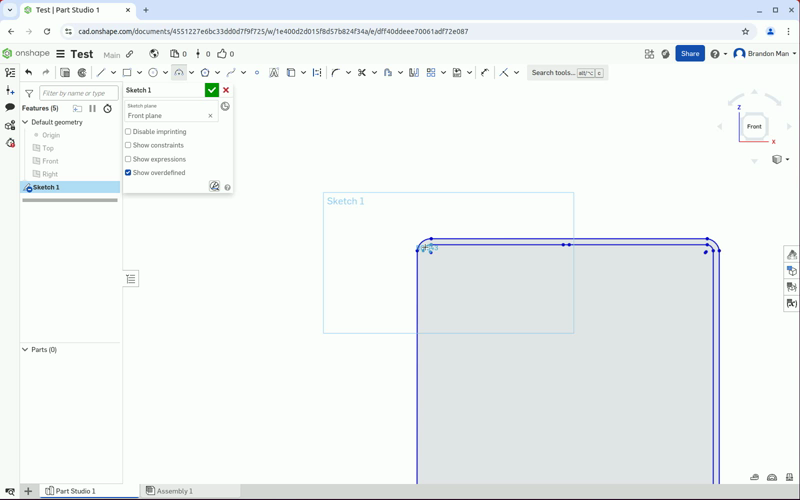
scroll(6)
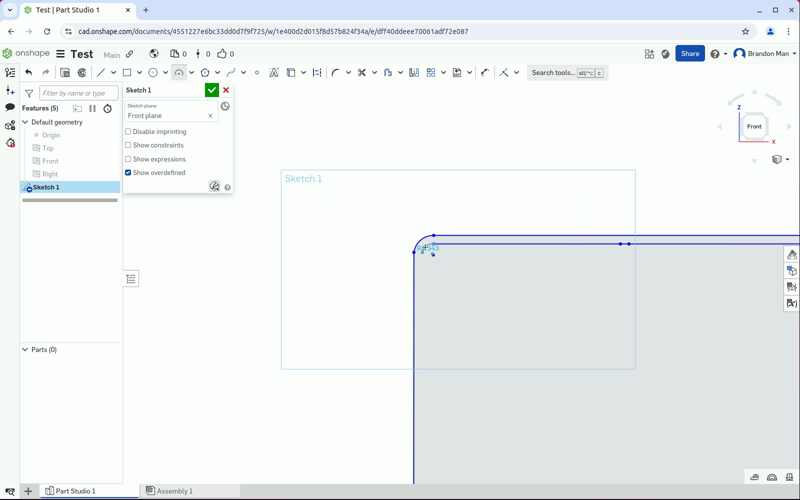
scroll(6)
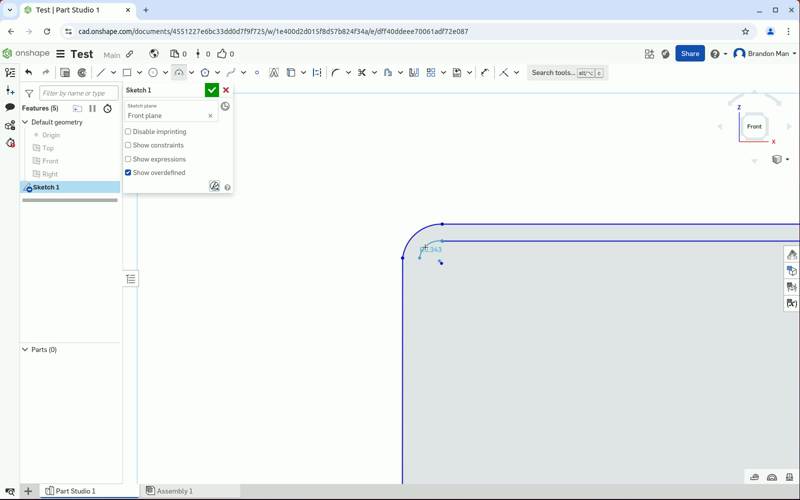
click(425, 246)
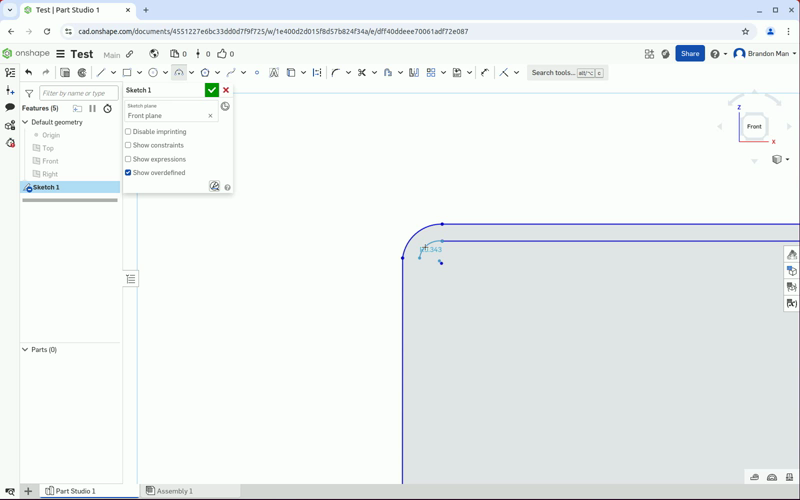
scroll(-6)
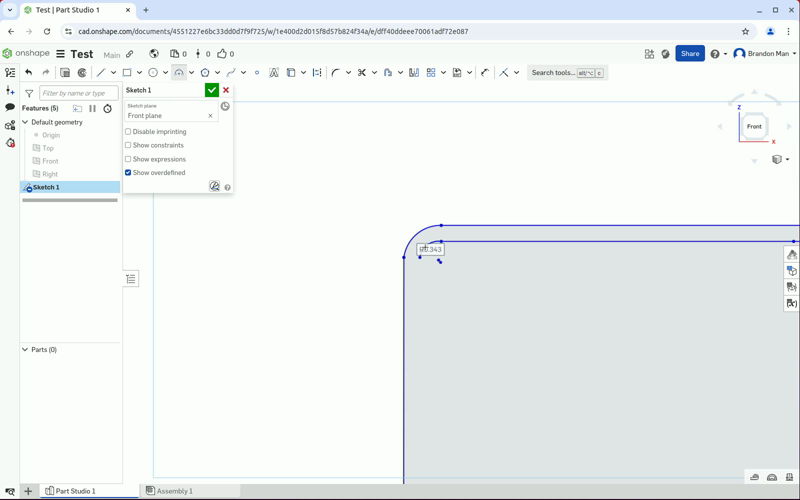
scroll(-6)
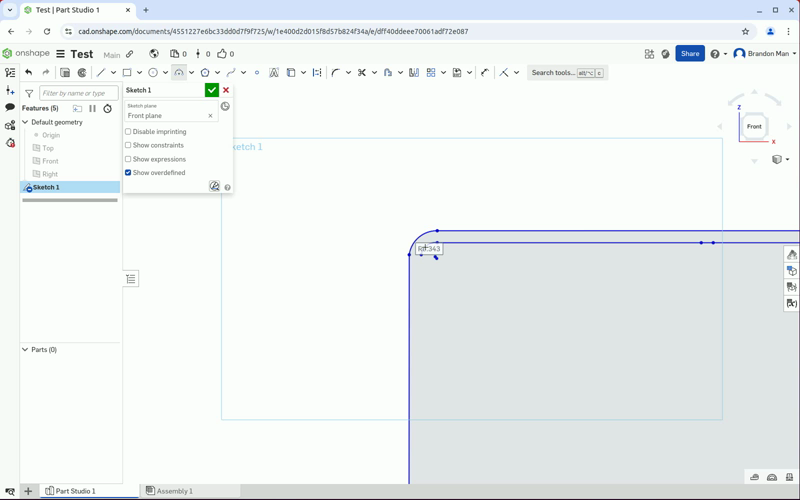
scroll(-6)
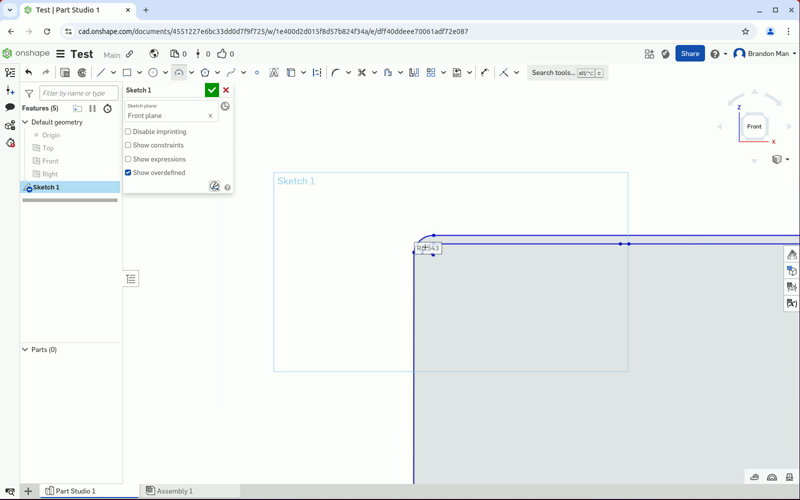
scroll(-6)
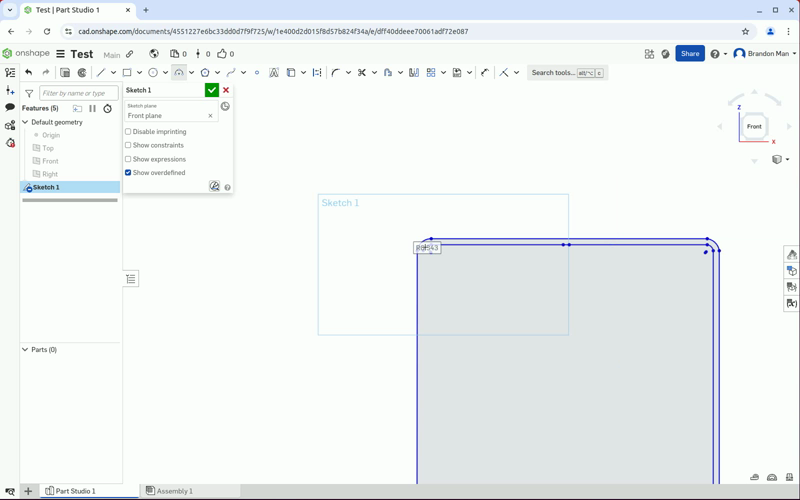
scroll(-6)
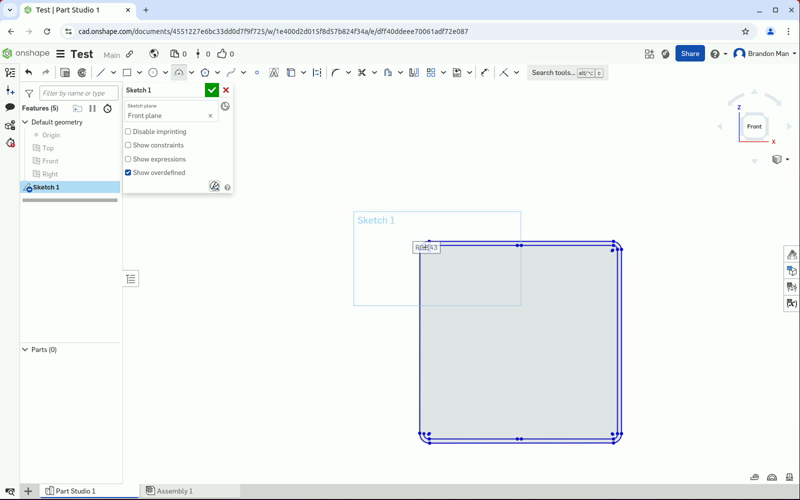
scroll(-6)
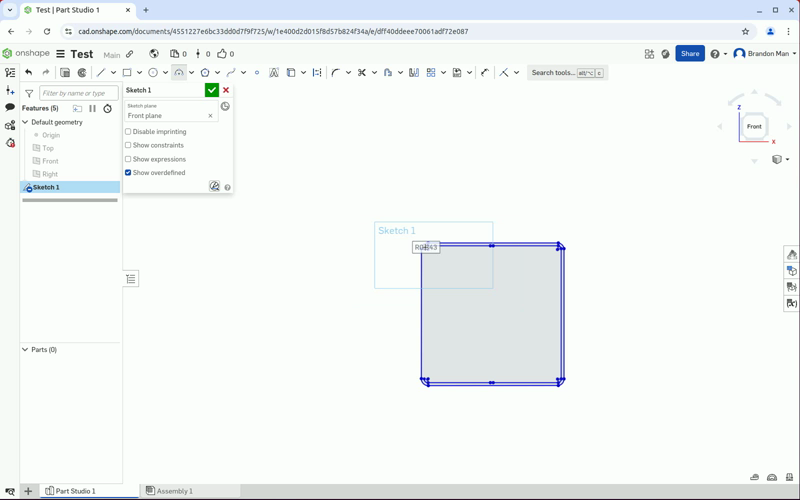
scroll(-6)
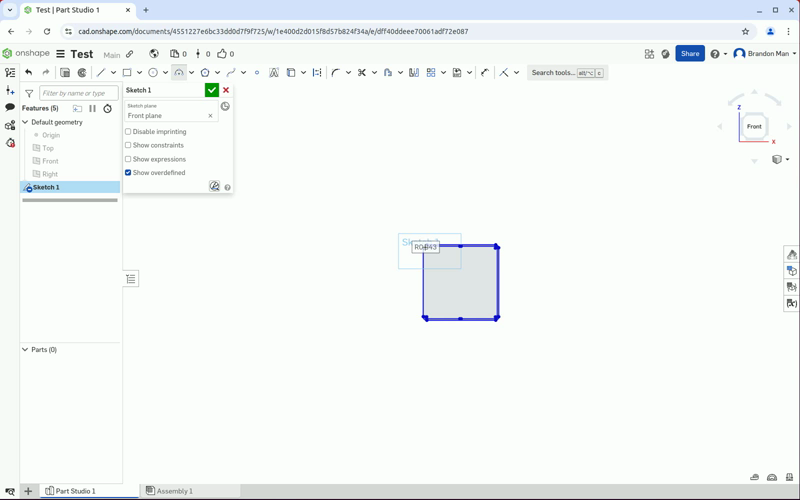
key_up(shift)
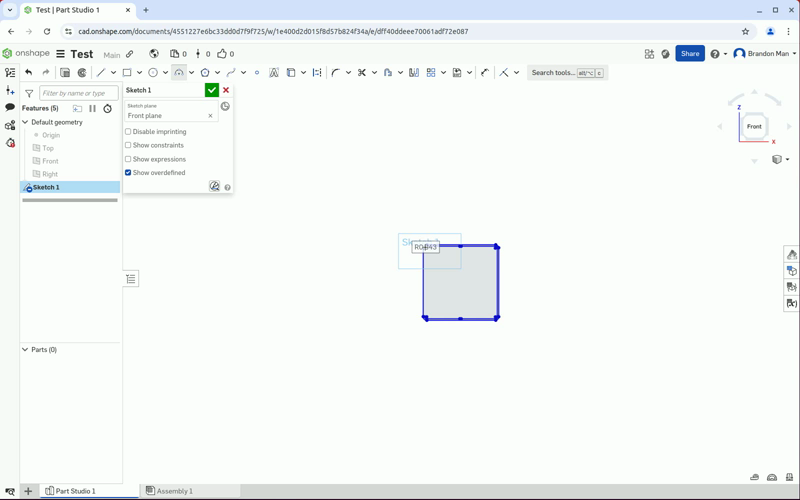
key(esc)
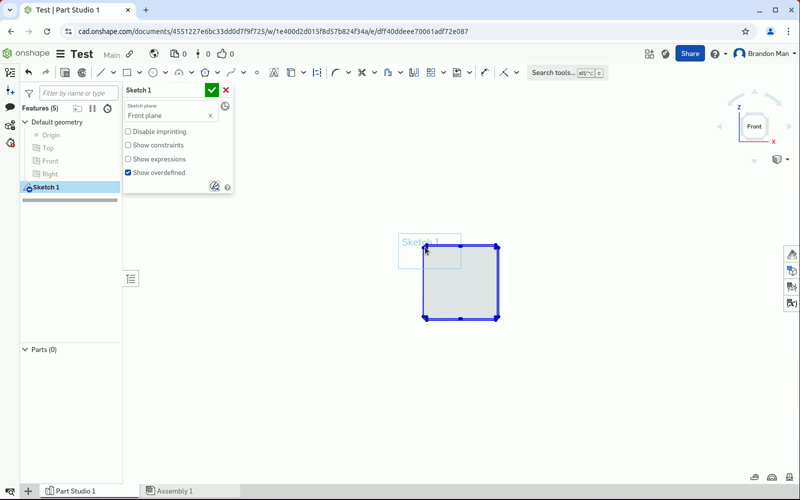
key(l)
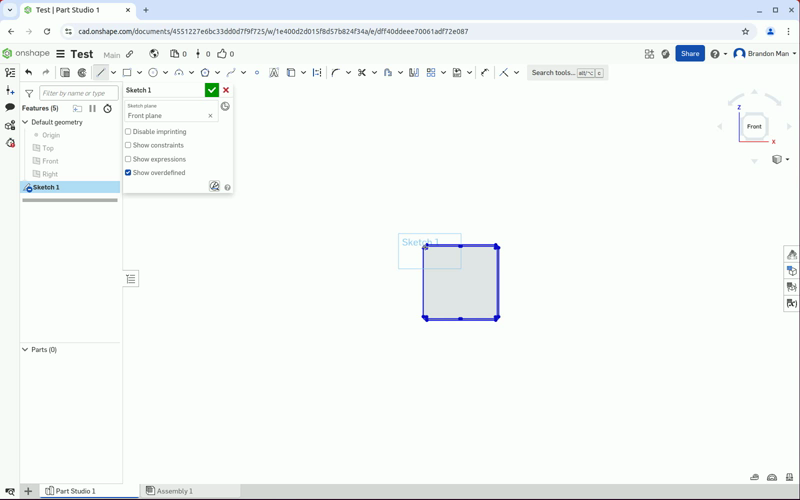
mouse_move(424, 247)
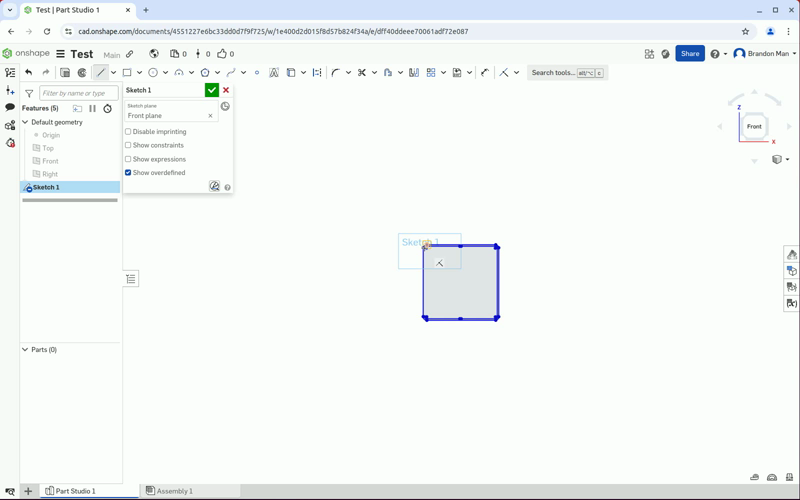
scroll(6)
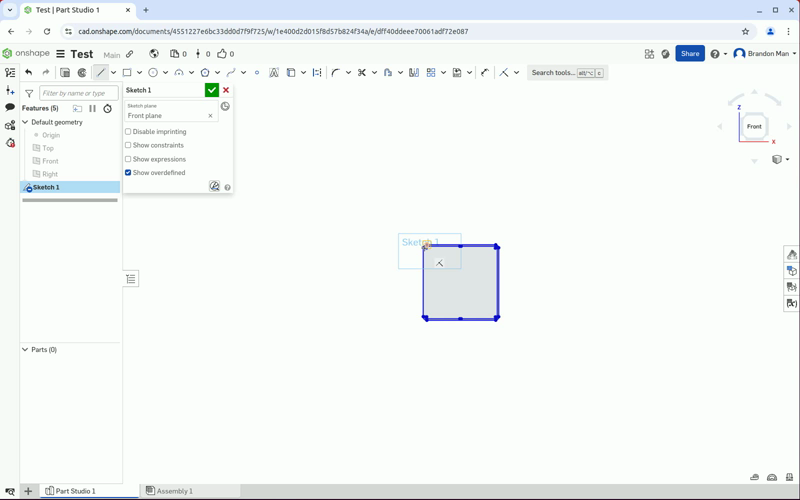
scroll(6)
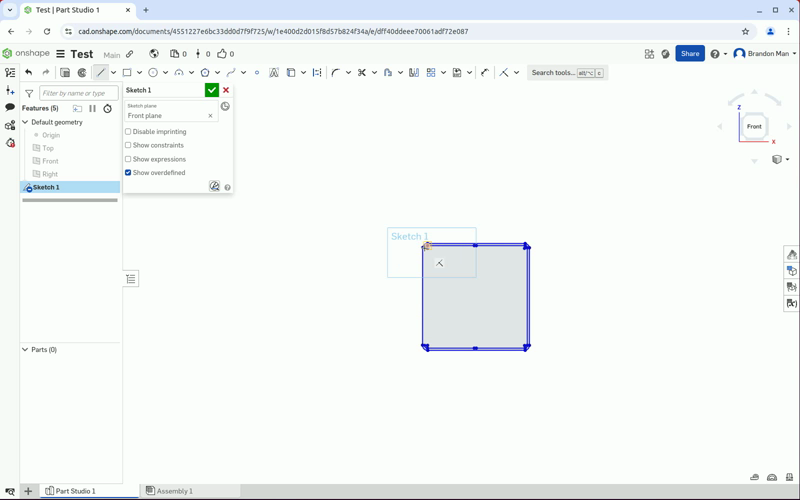
scroll(6)
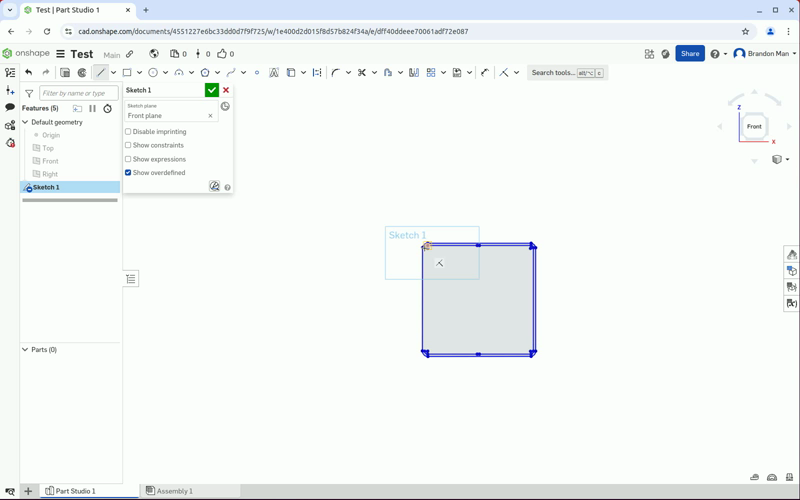
scroll(6)
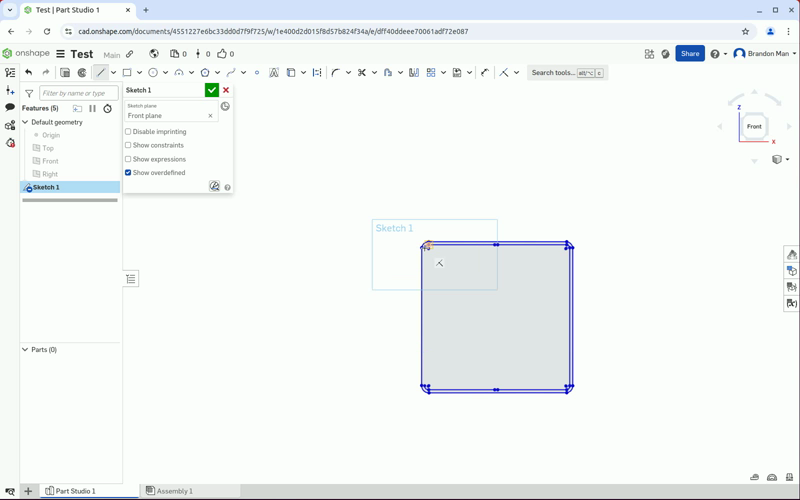
scroll(6)
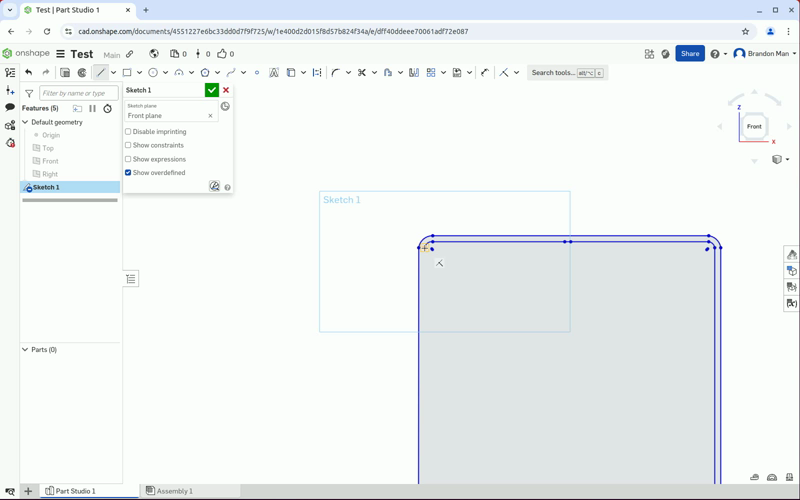
scroll(6)
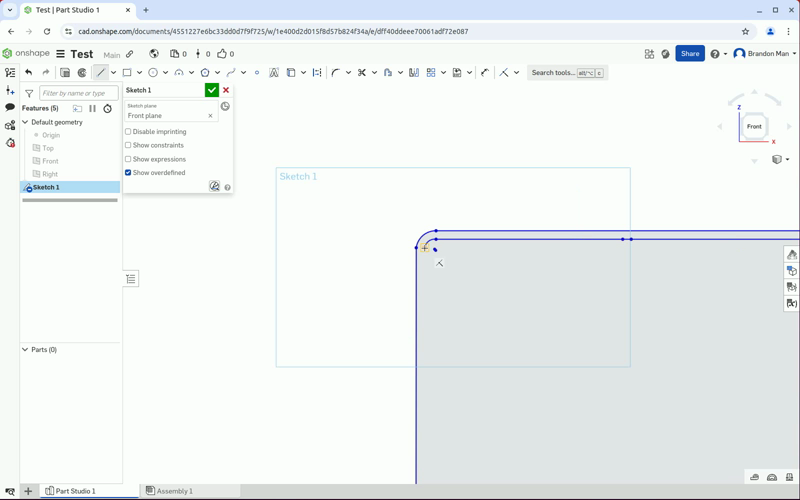
scroll(6)
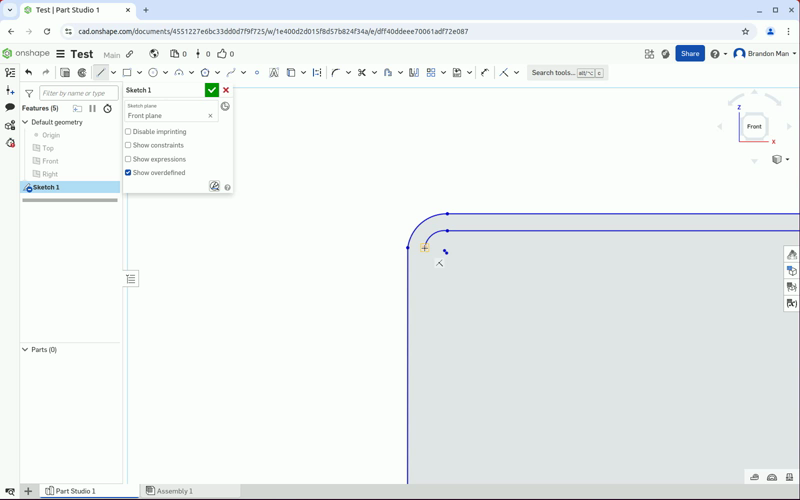
click(424, 247)
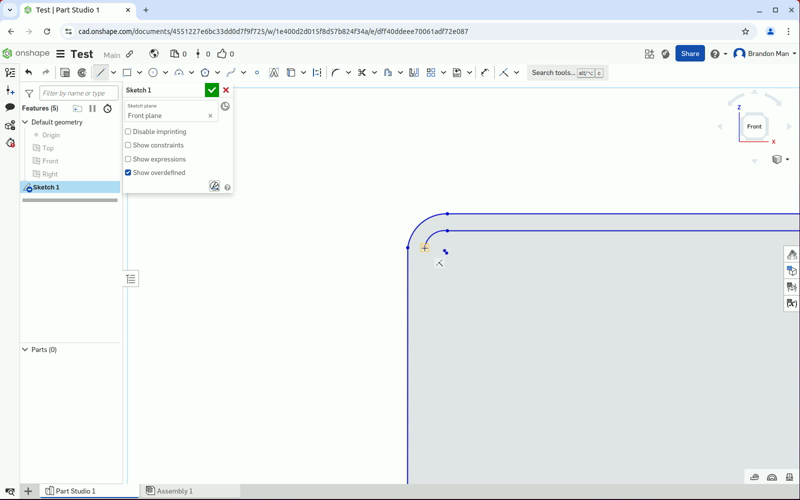
scroll(-6)
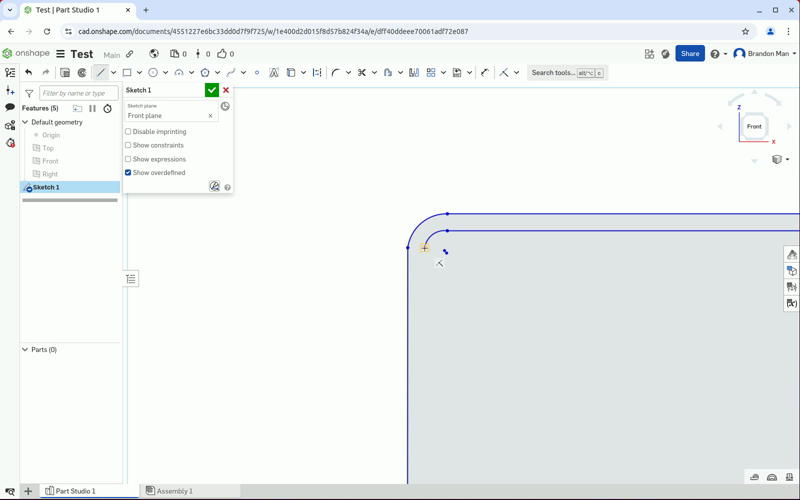
scroll(-6)
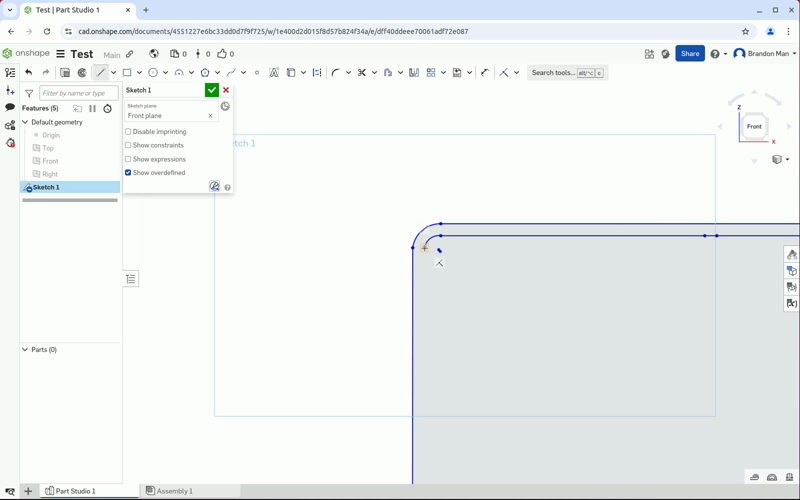
scroll(-6)
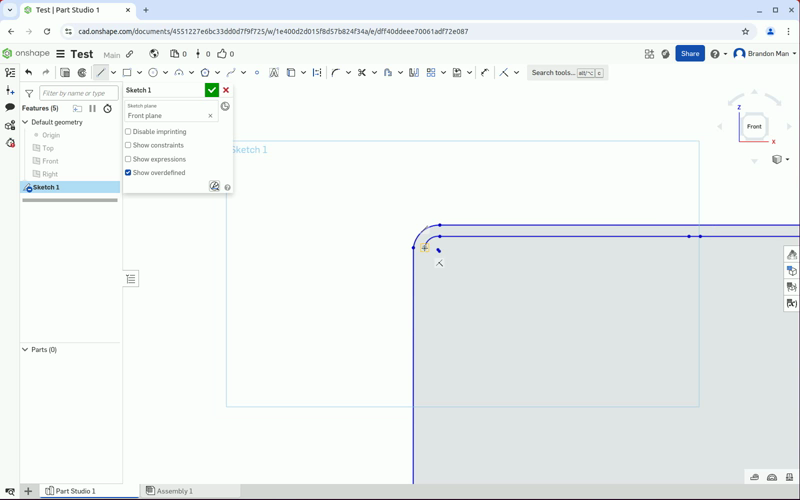
scroll(-6)
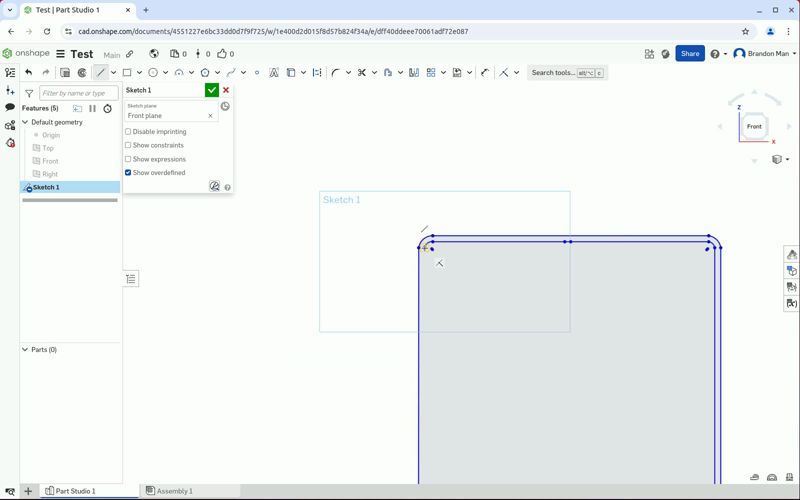
scroll(-6)
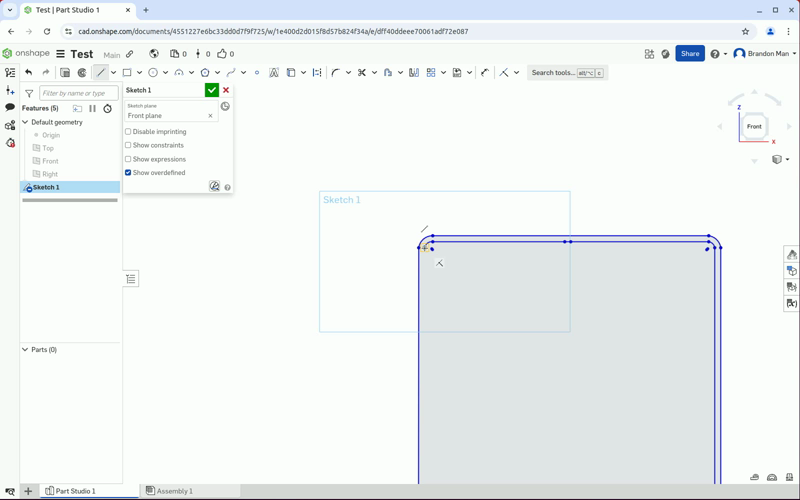
scroll(-6)
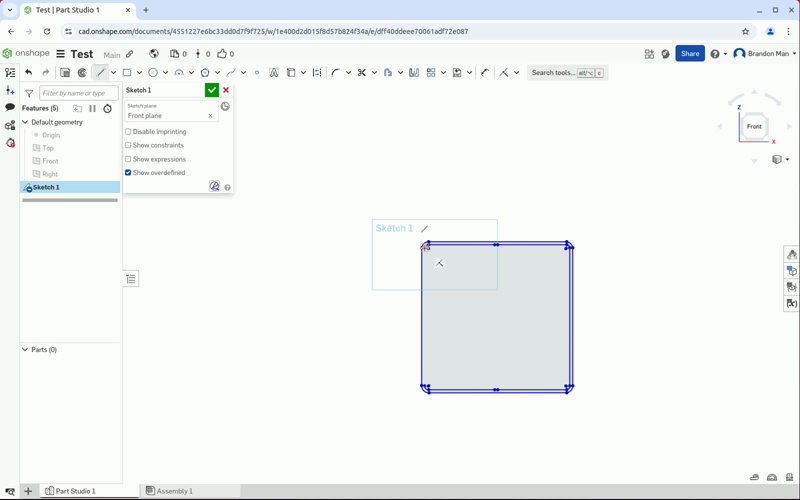
scroll(-6)
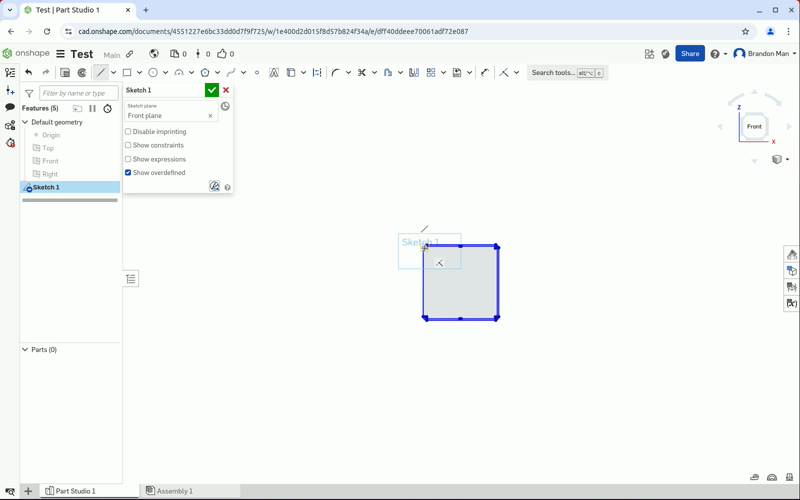
key_down(shift)
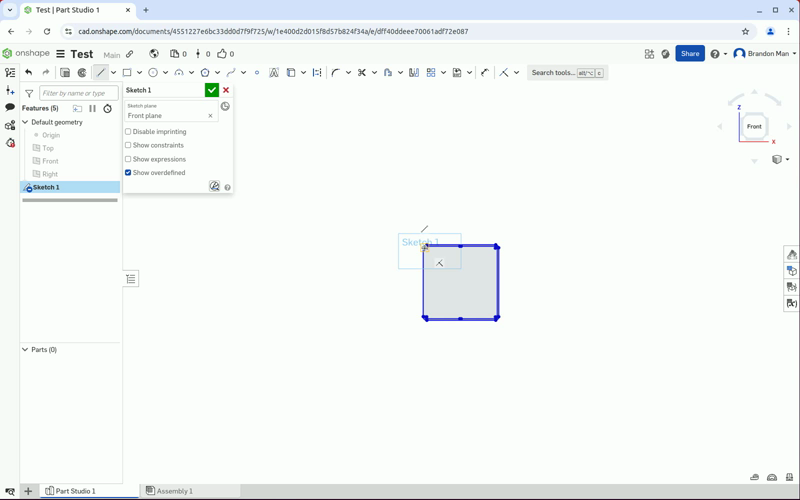
mouse_move(424, 316)
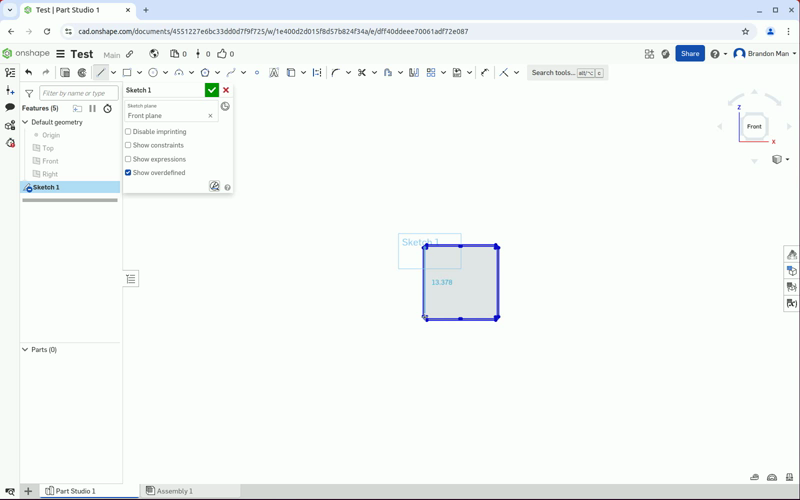
scroll(6)
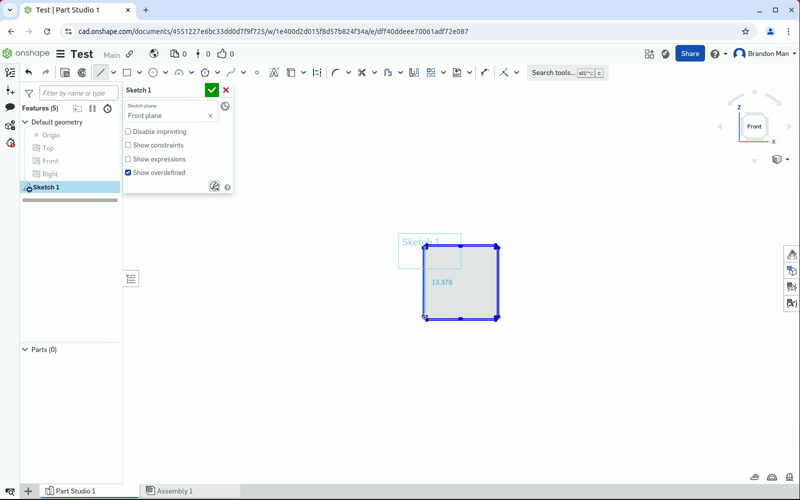
scroll(6)
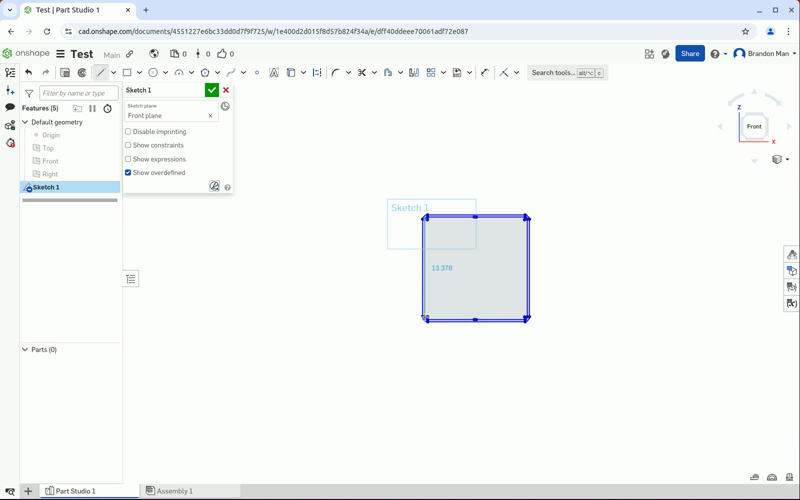
scroll(6)
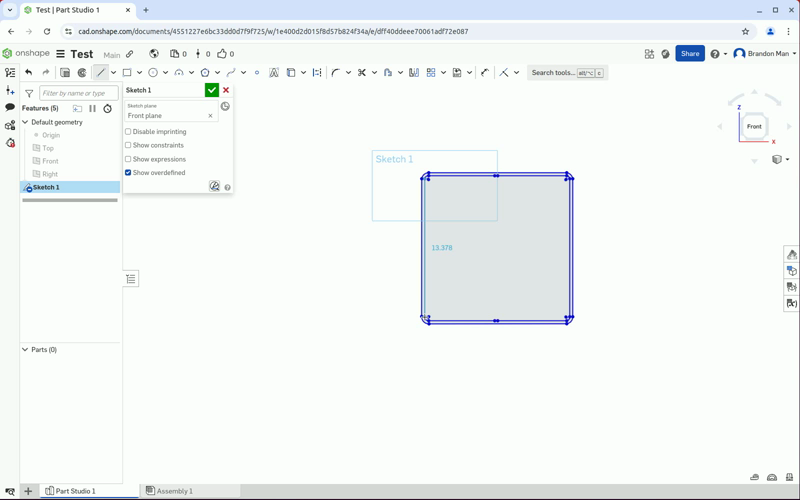
scroll(6)
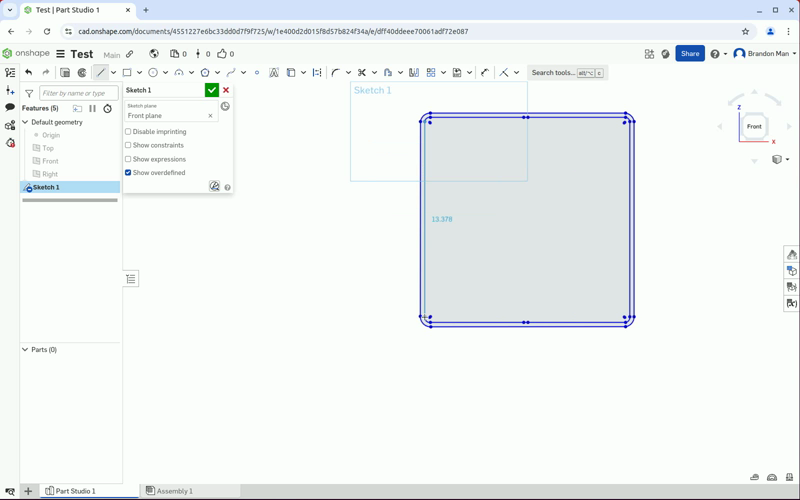
scroll(6)
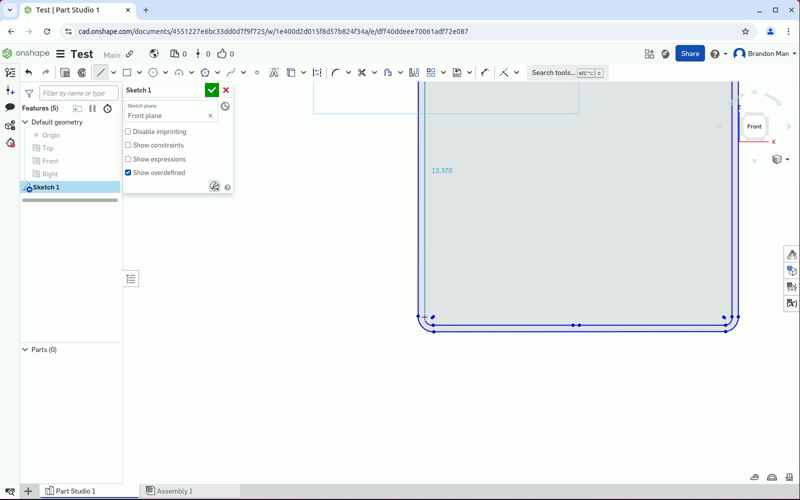
scroll(6)
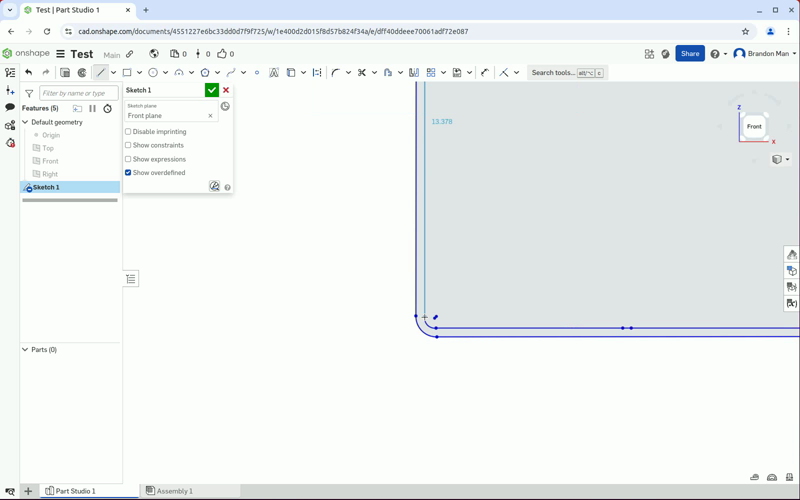
scroll(6)
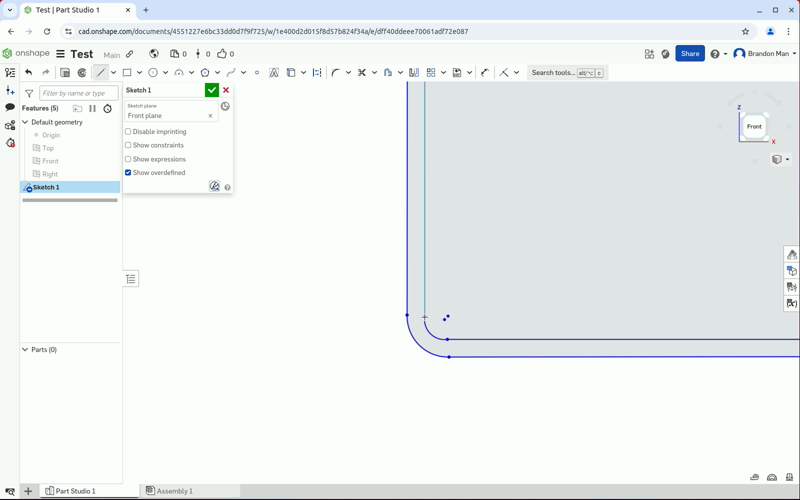
key_up(shift)
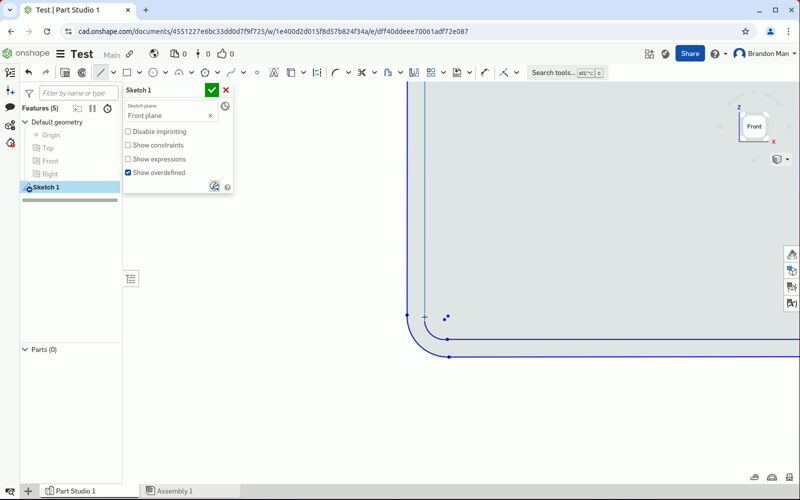
click(424, 316)
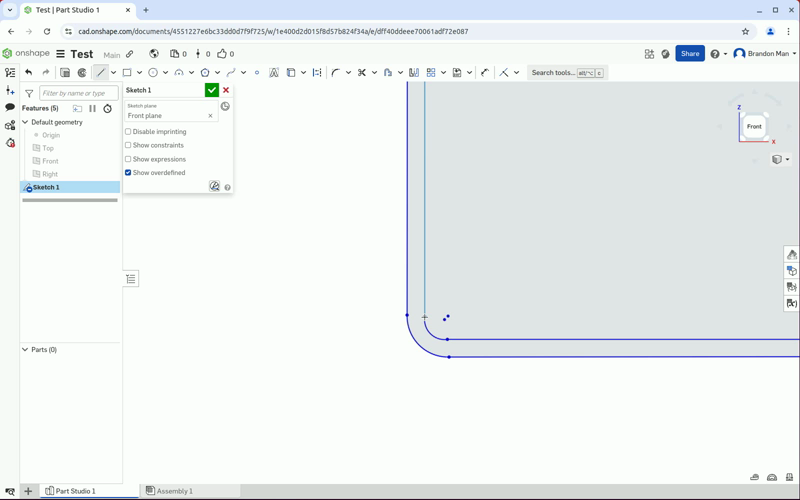
scroll(-6)
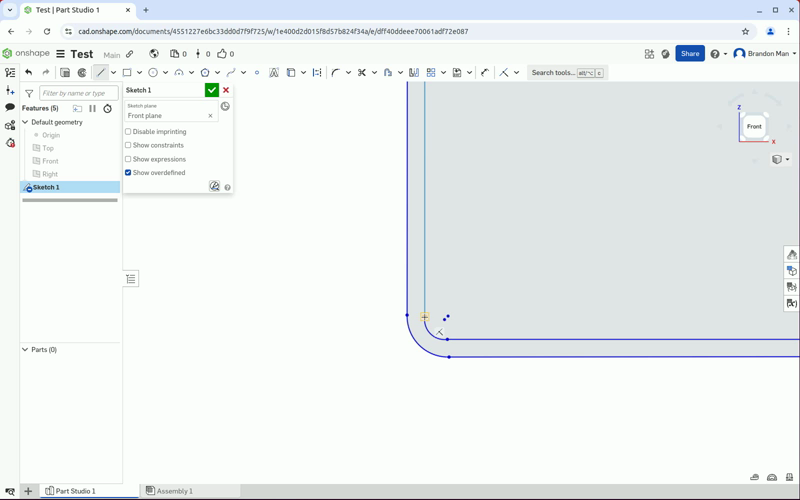
scroll(-6)
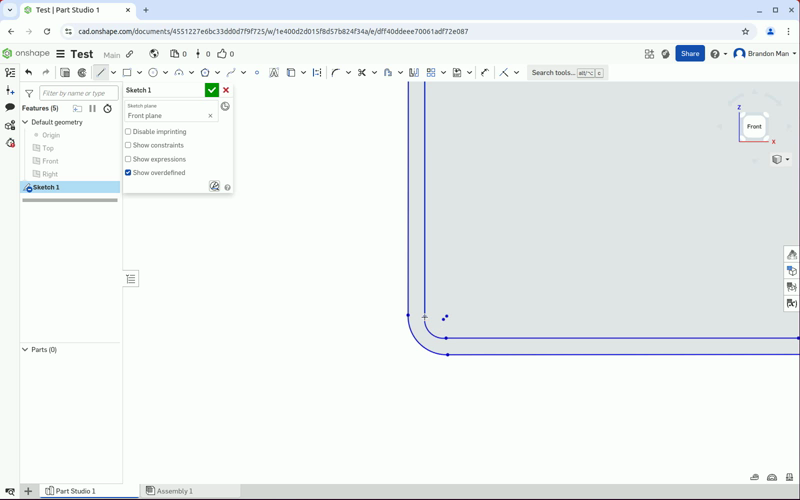
scroll(-6)
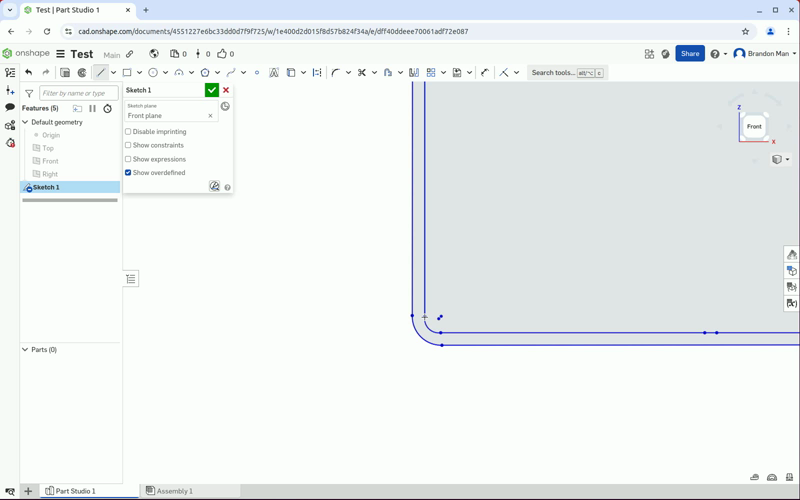
scroll(-6)
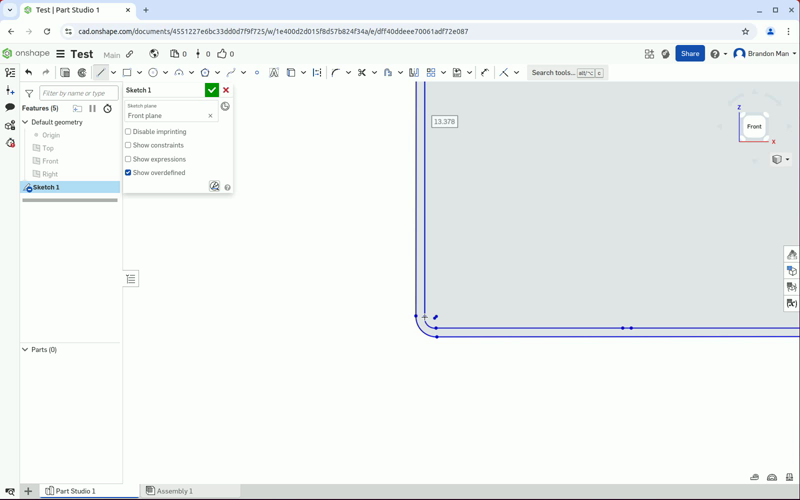
scroll(-6)
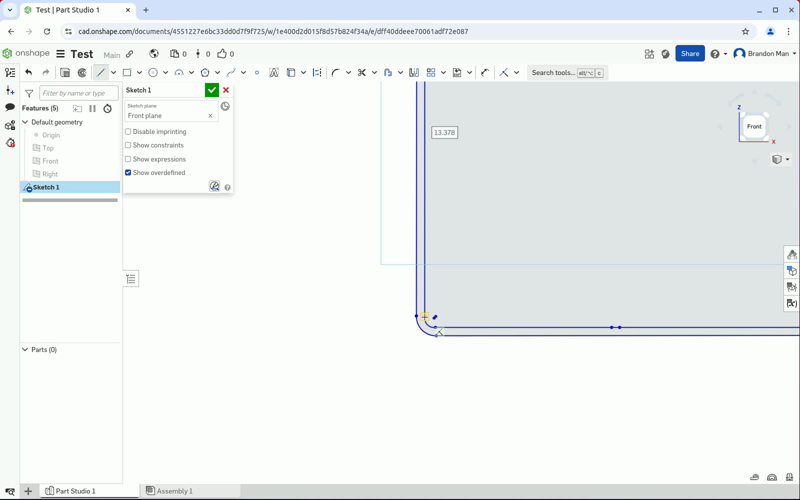
scroll(-6)
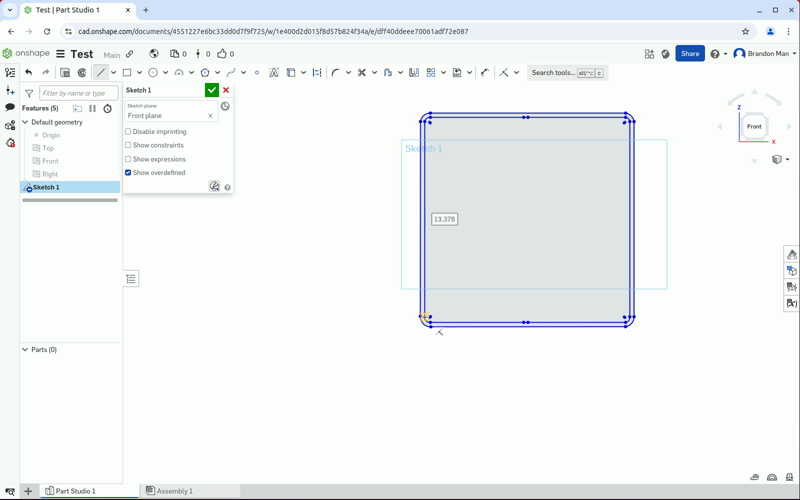
scroll(-6)
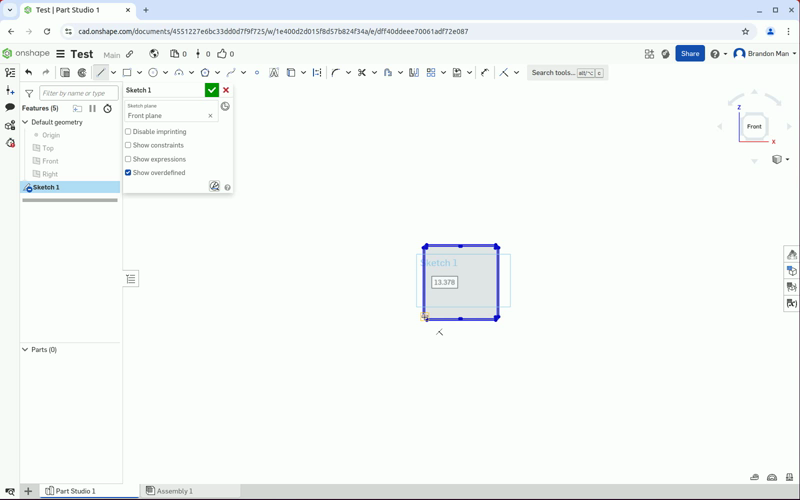
key(esc)
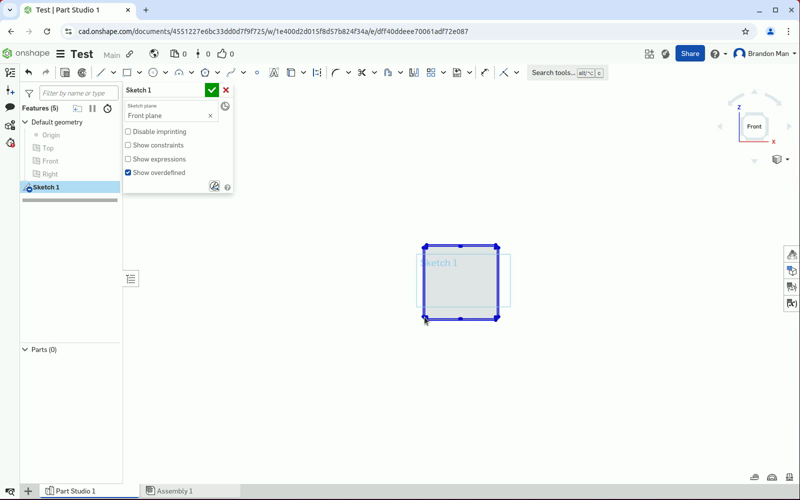
mouse_move(427, 245)
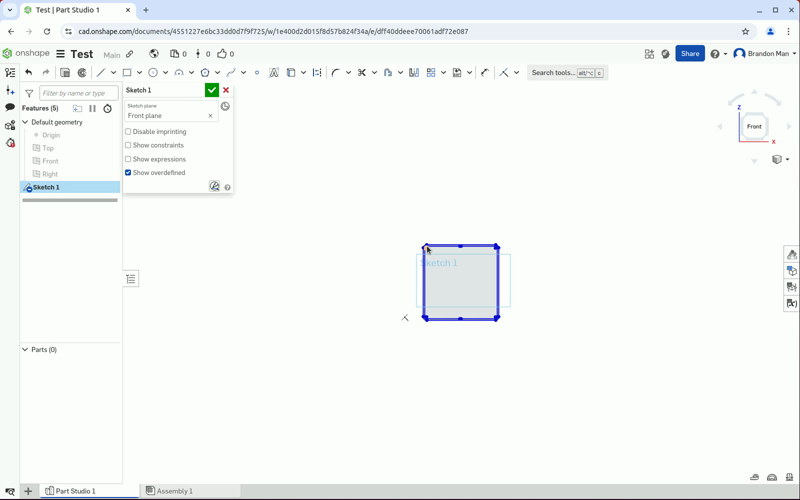
scroll(6)
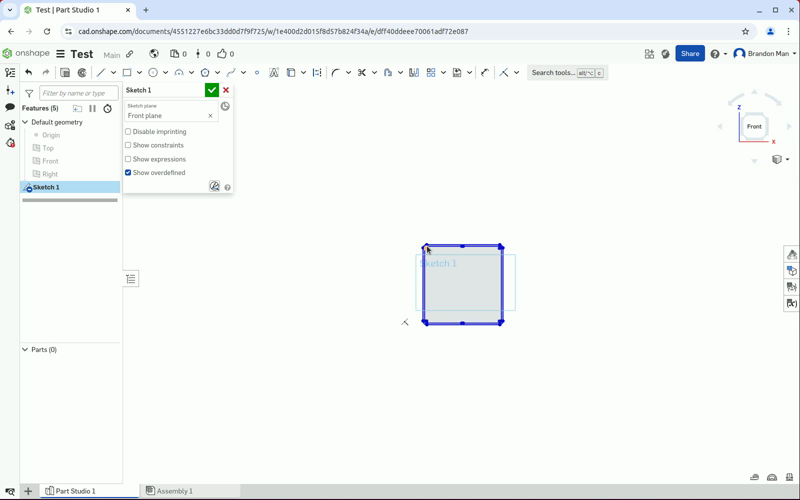
scroll(6)
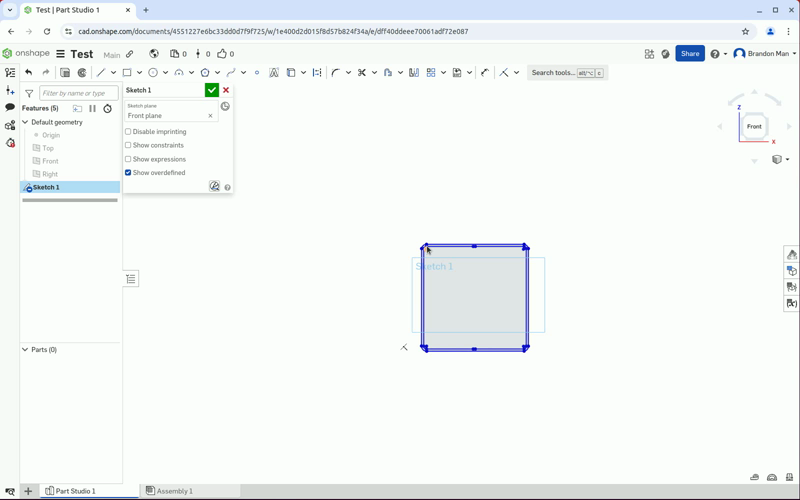
scroll(6)
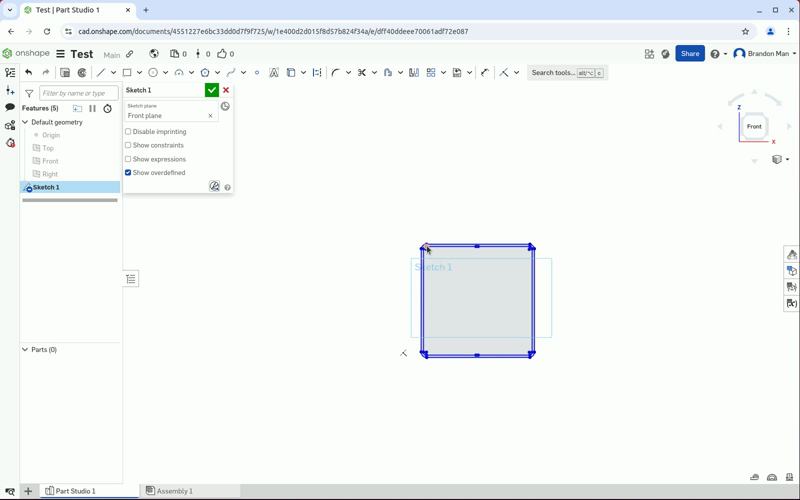
scroll(6)
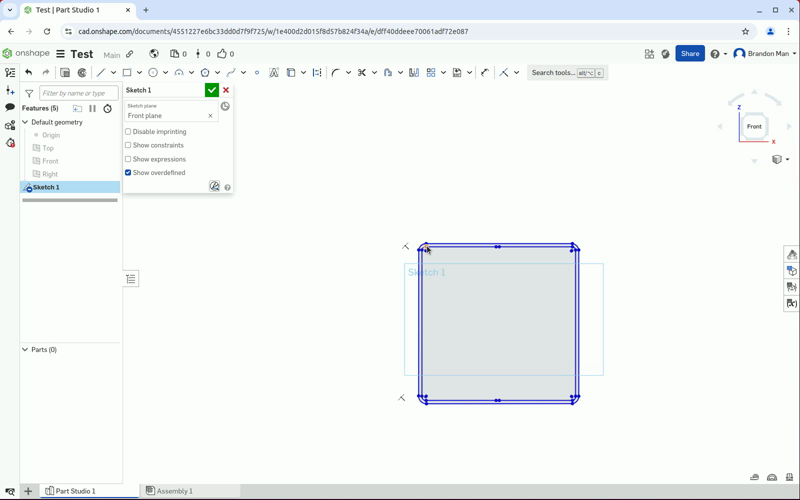
scroll(6)
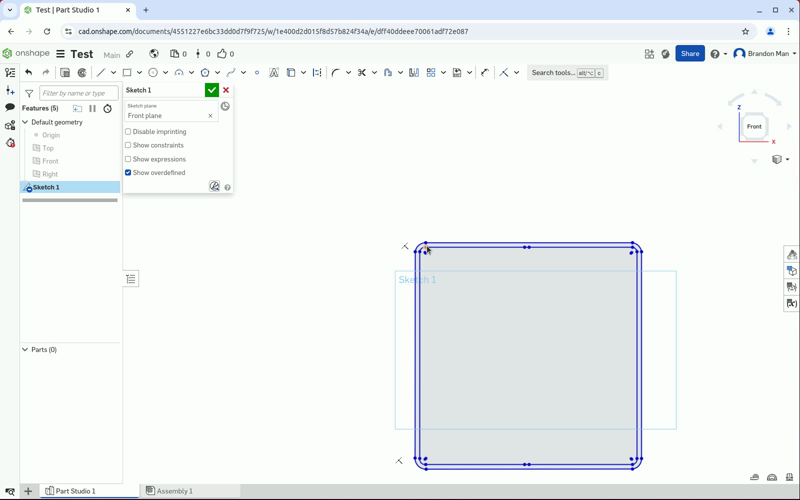
scroll(6)
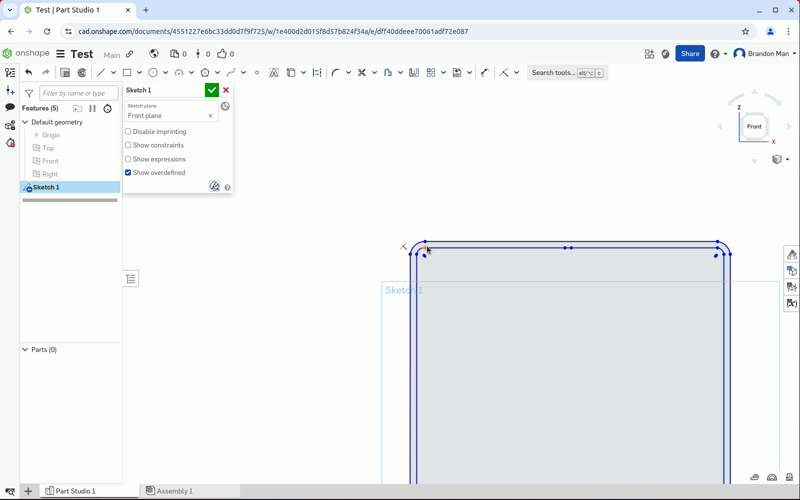
scroll(6)
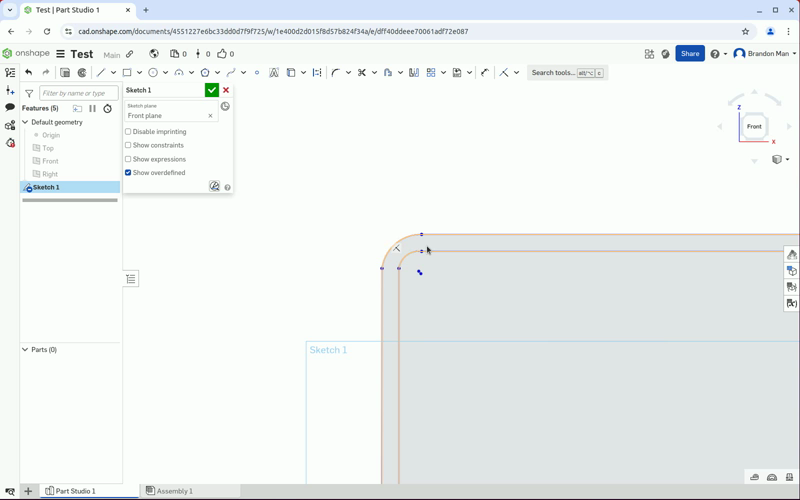
click(427, 245)
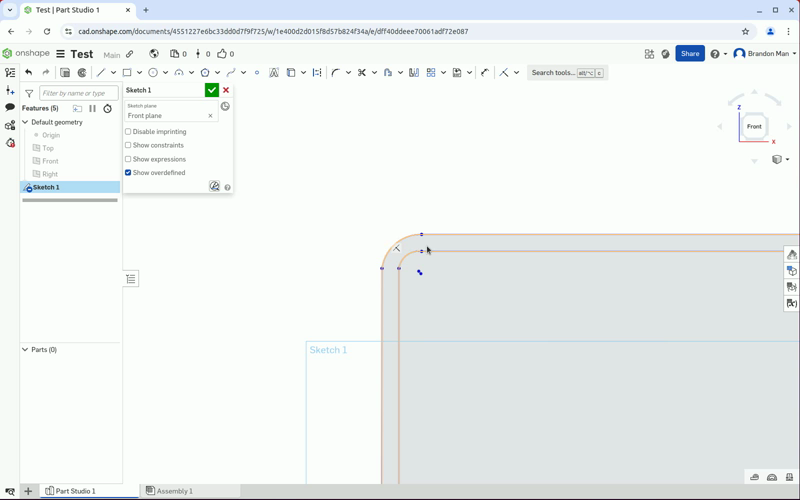
scroll(-6)
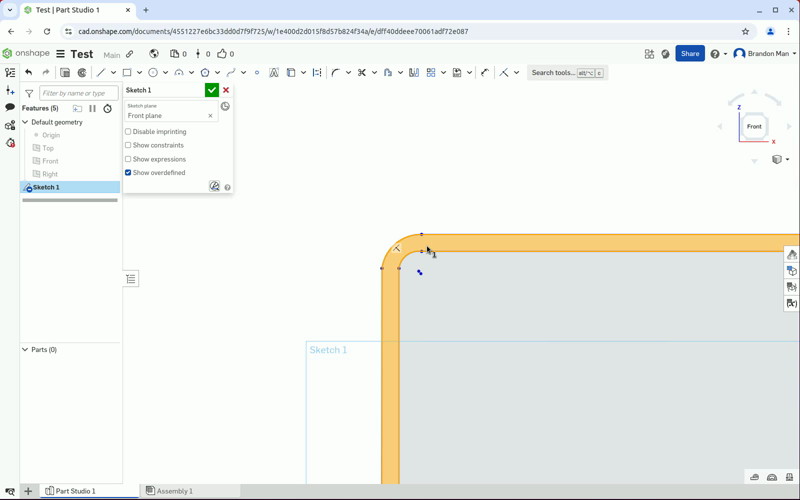
scroll(-6)
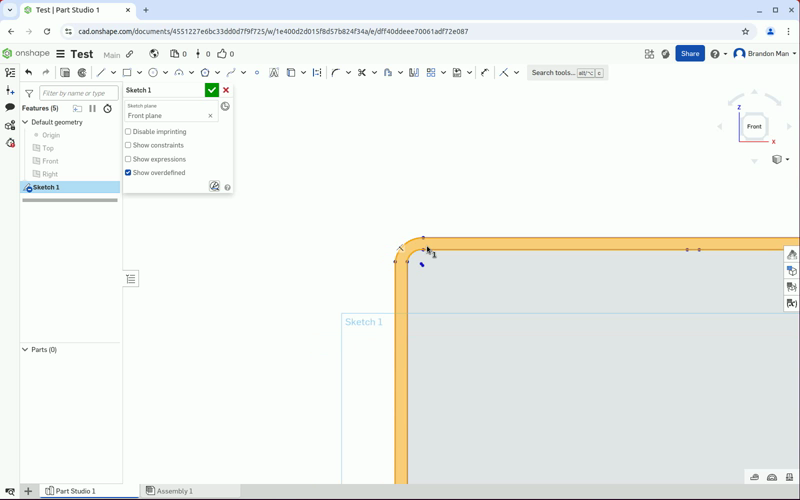
scroll(-6)
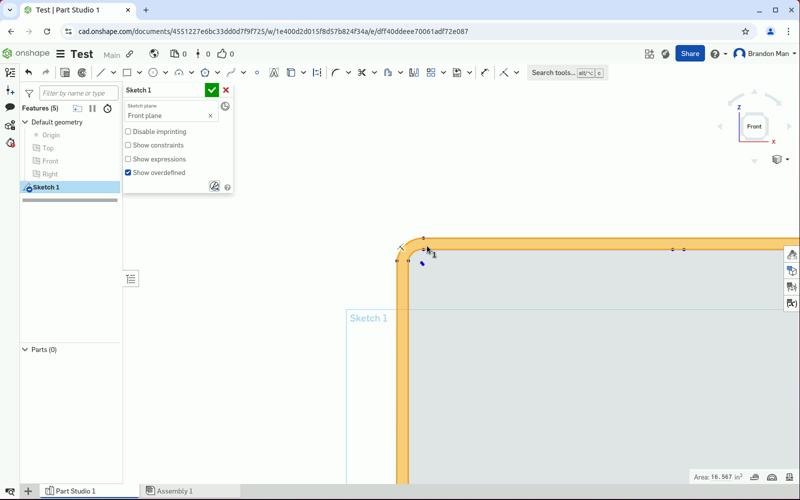
scroll(-6)
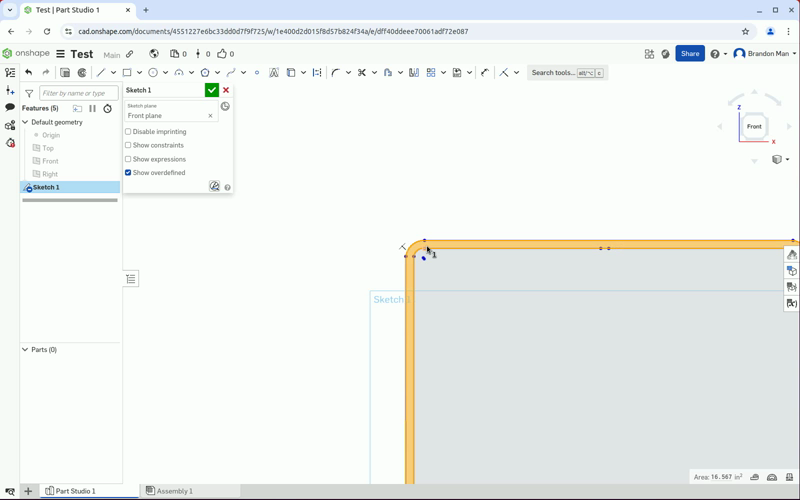
scroll(-6)
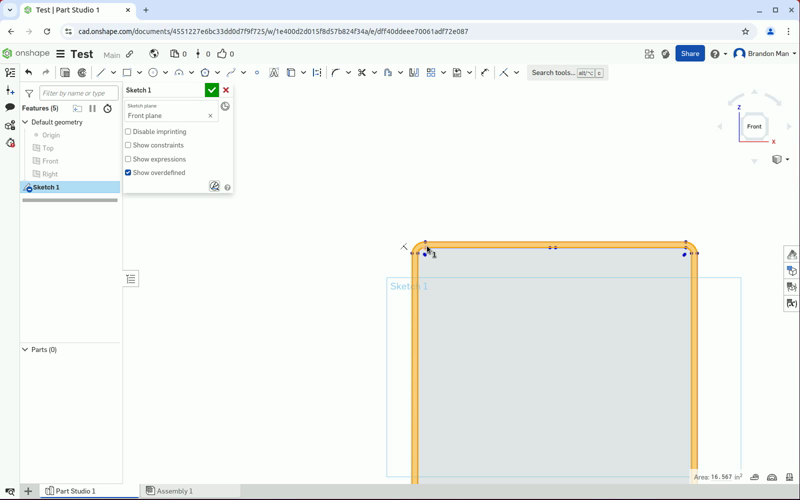
scroll(-6)
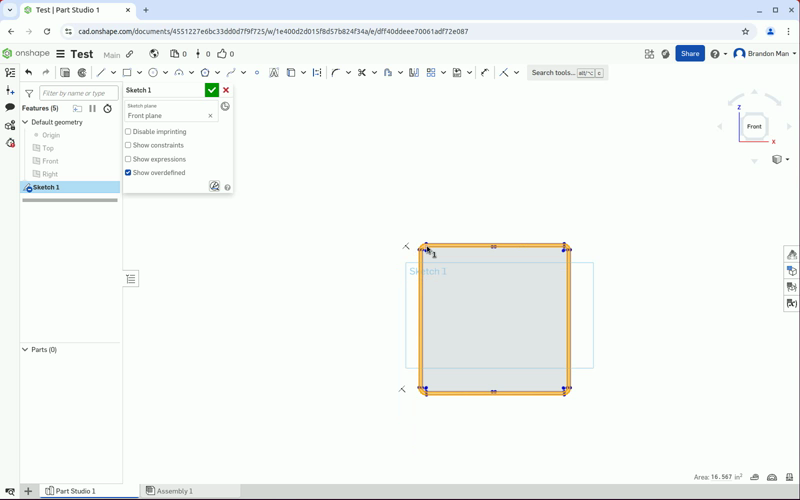
scroll(-6)
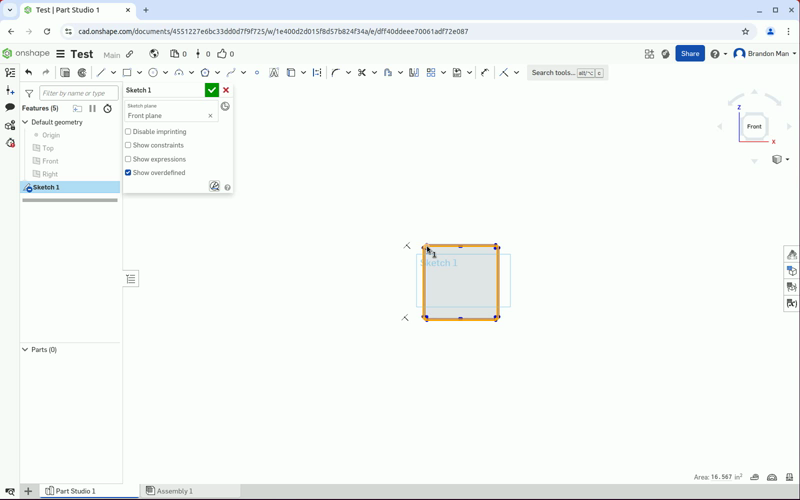
mouse_move(73, 352)
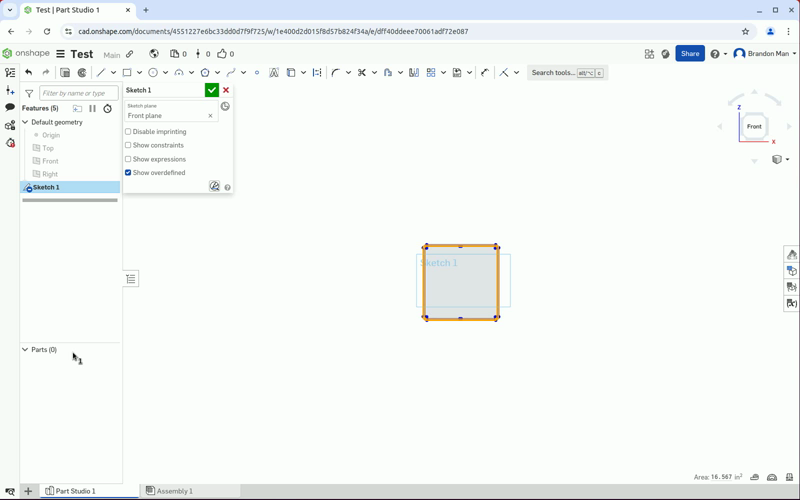
key(shift+y)
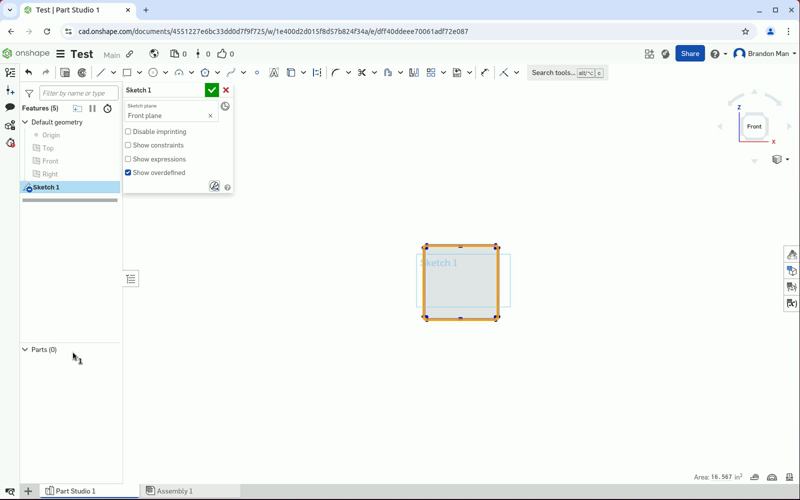
key(shift+e)
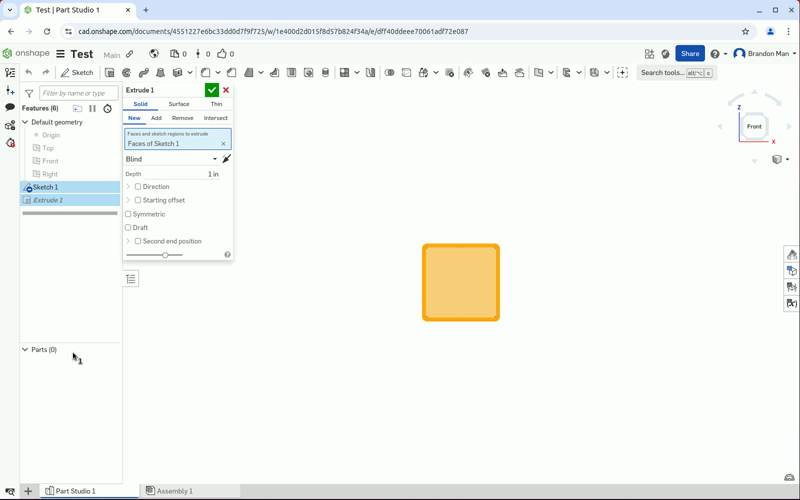
mouse_move(143, 106)
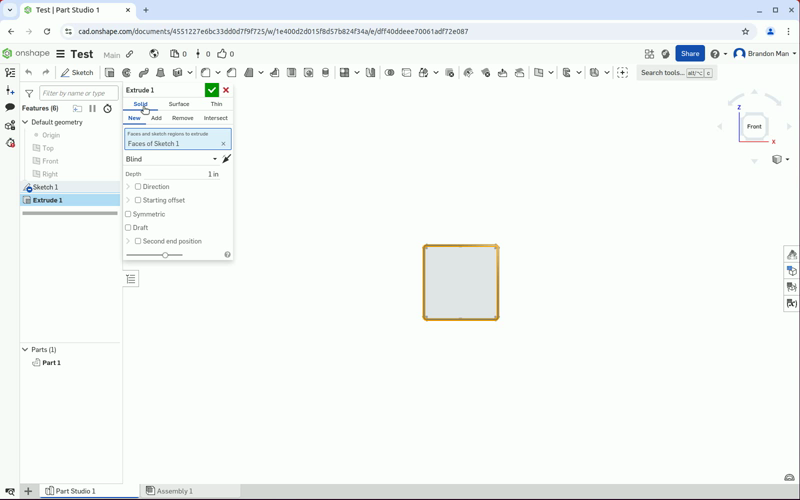
click(143, 106)
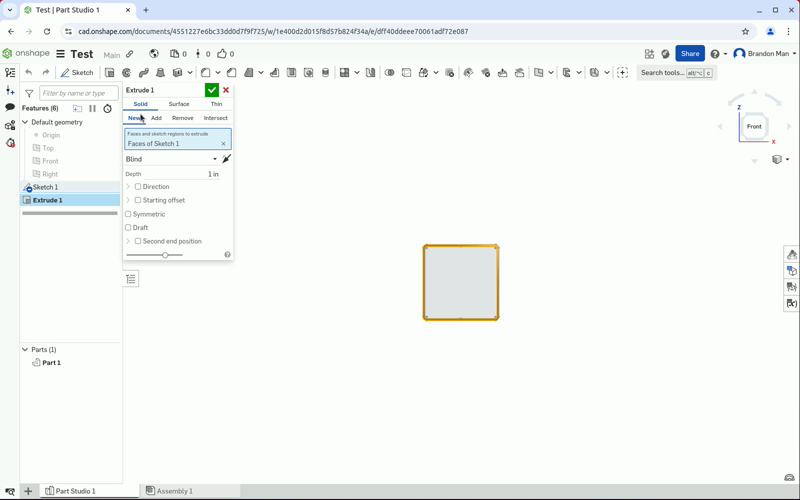
mouse_move(137, 120)
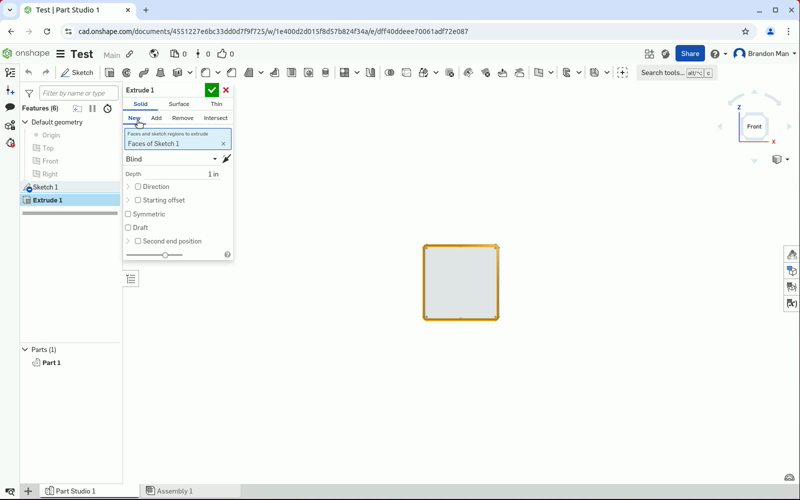
click(137, 120)
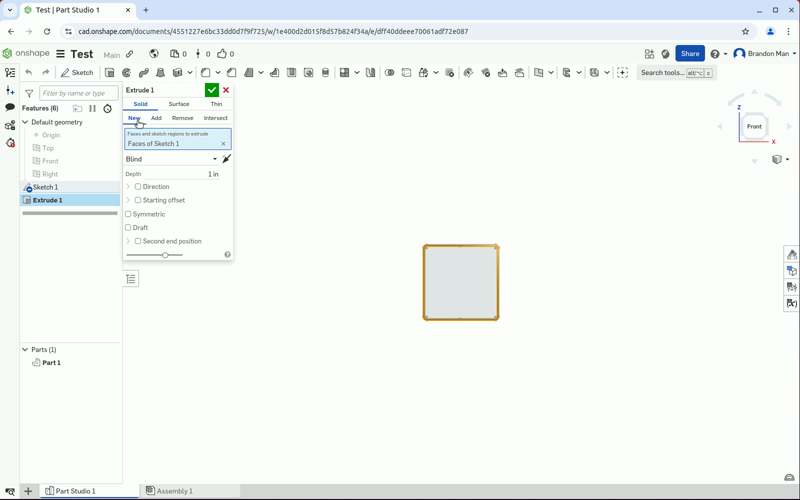
key(tab, 4)
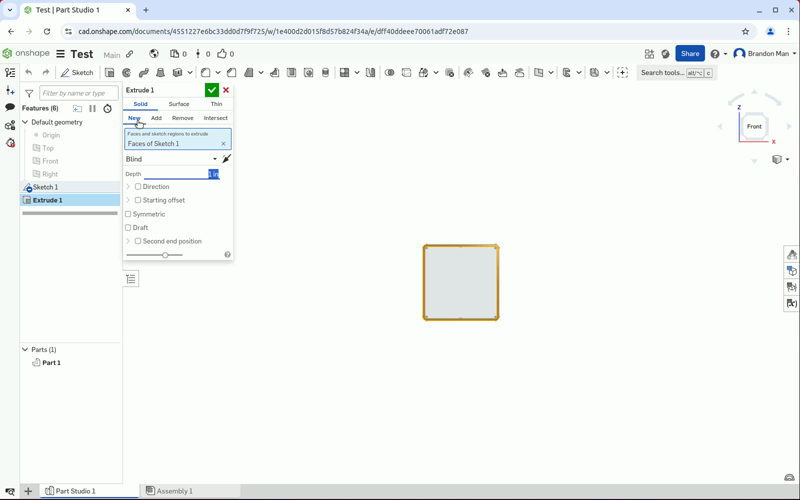
text(23.108)
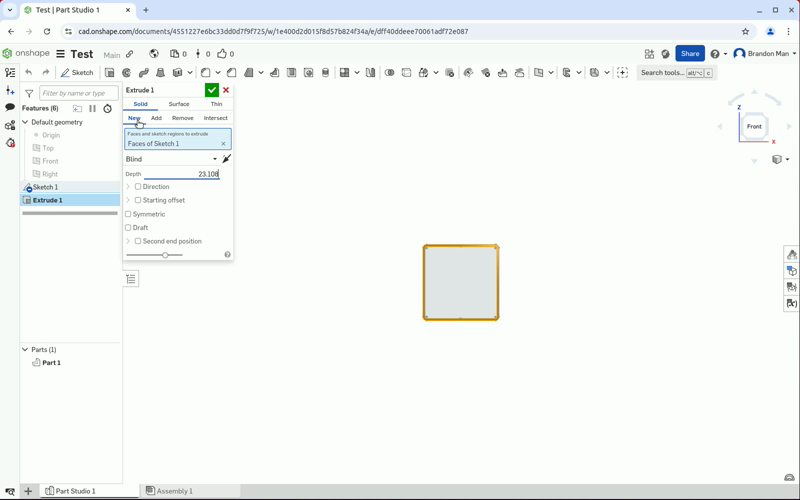
key(enter)
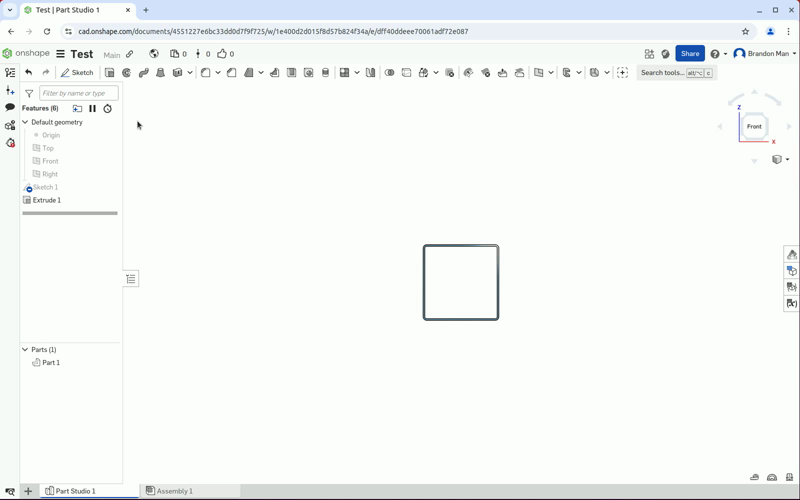
key(shift+h)
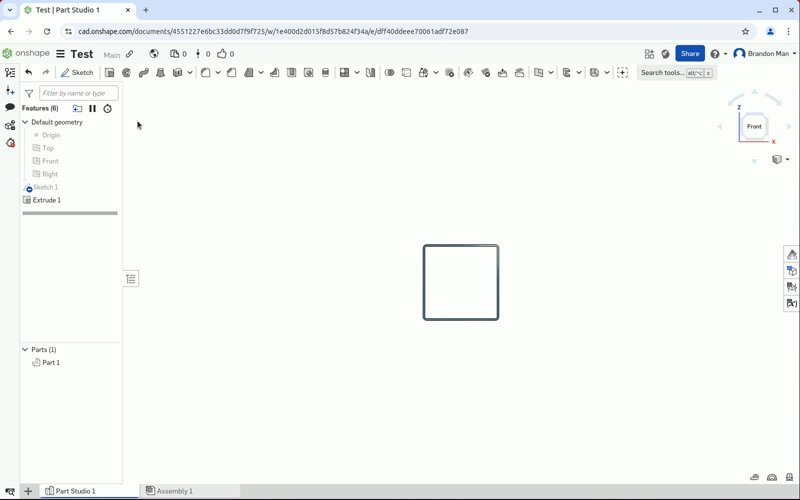
key(shift+h)
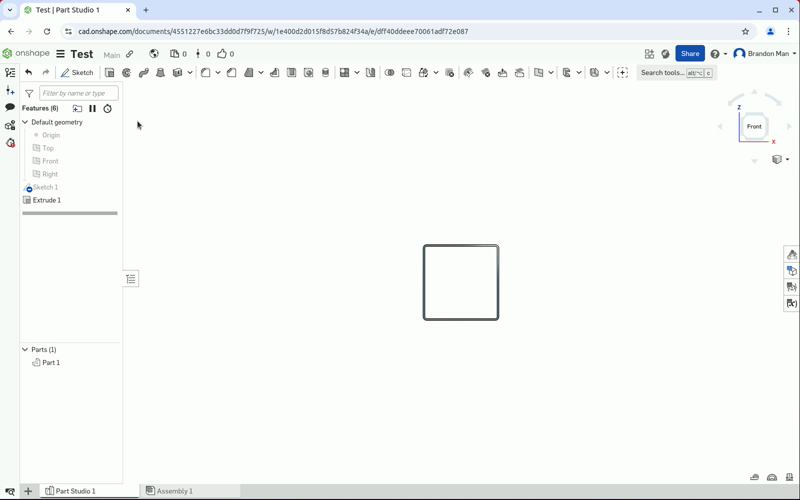
mouse_move(73, 189)
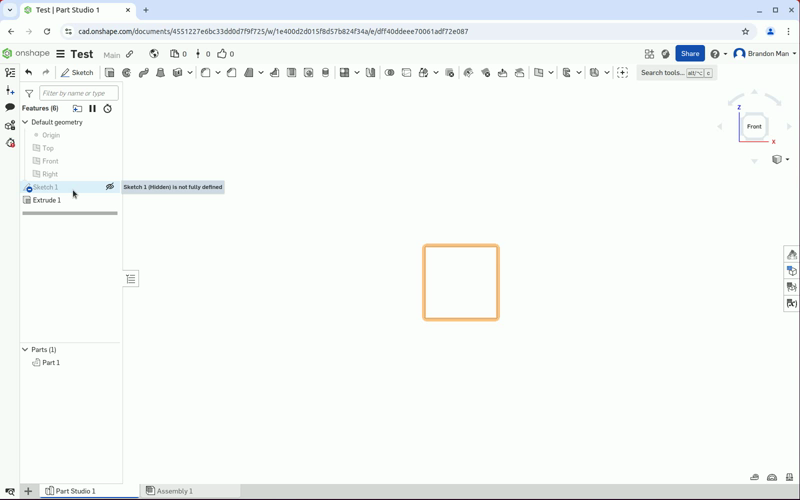
click(73, 189)
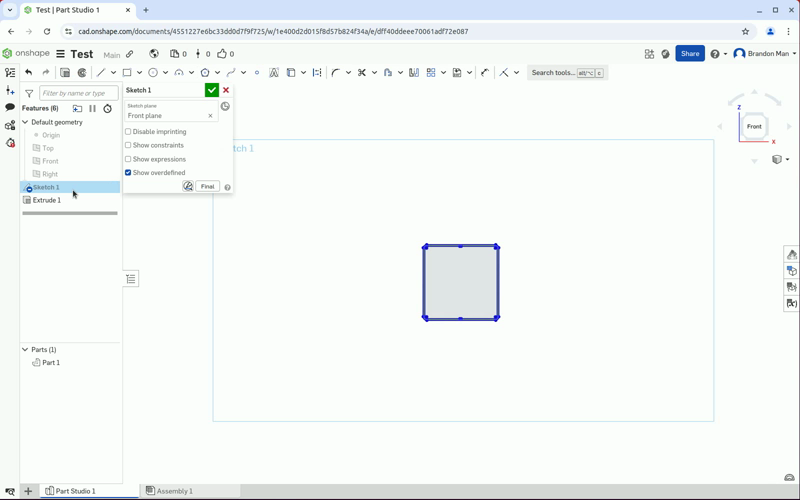
mouse_move(229, 92)
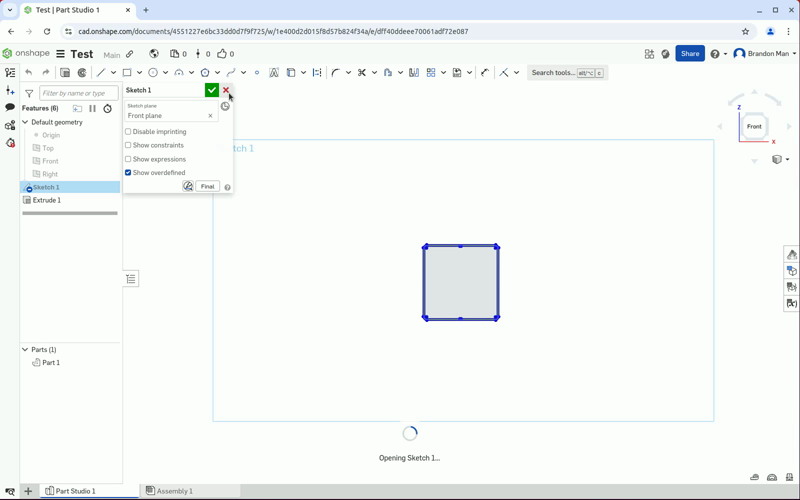
click(229, 92)
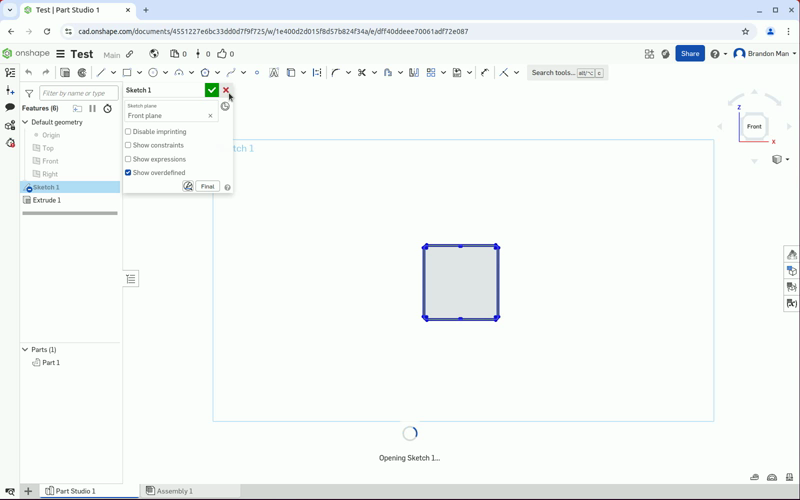
key(shift+s)
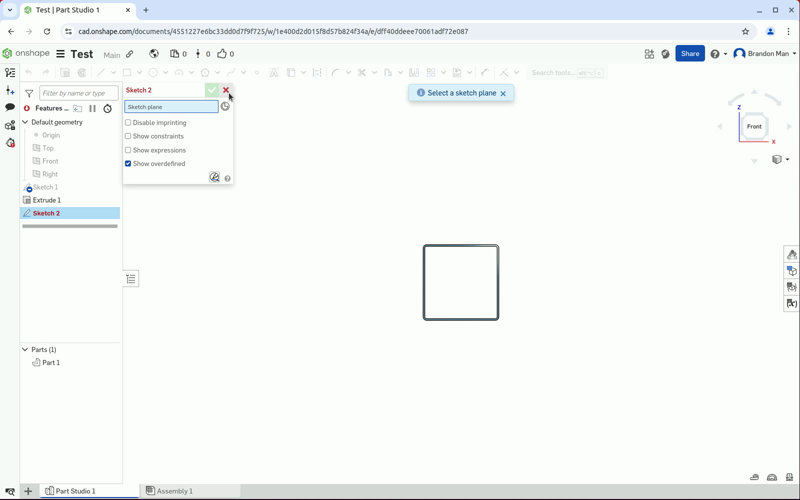
mouse_move(73, 163)
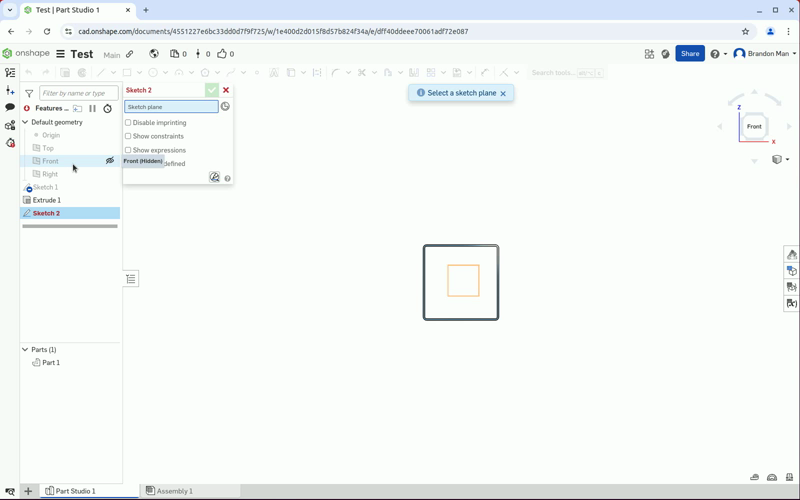
click(73, 163)
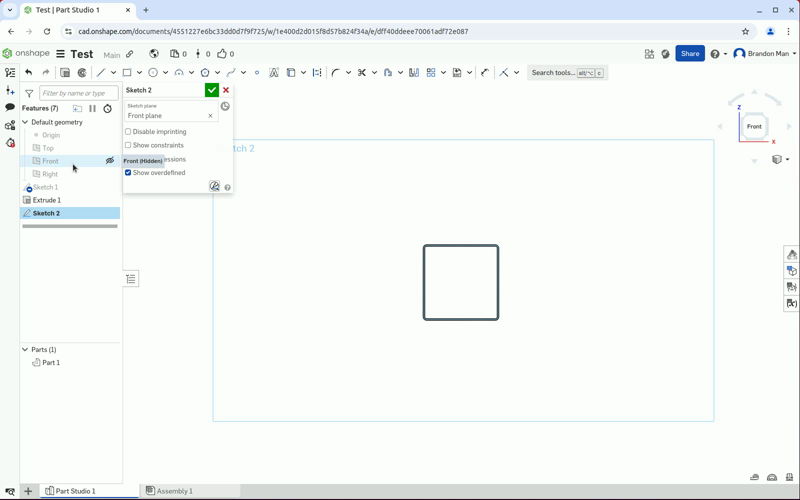
mouse_move(73, 352)
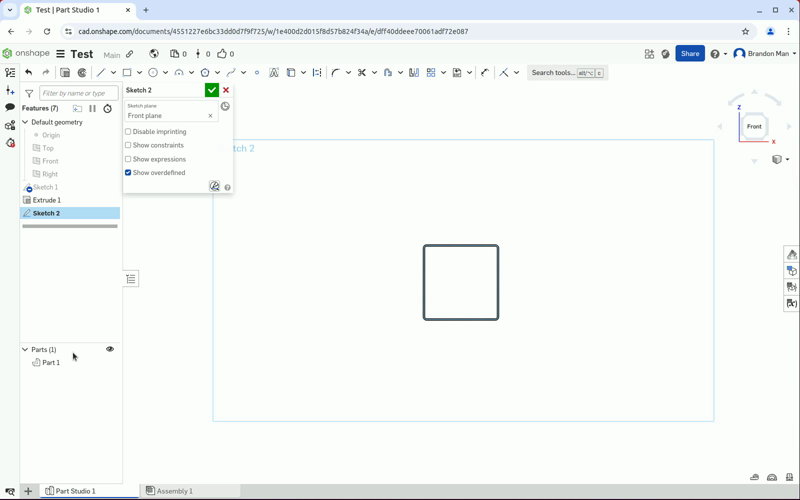
key(y)
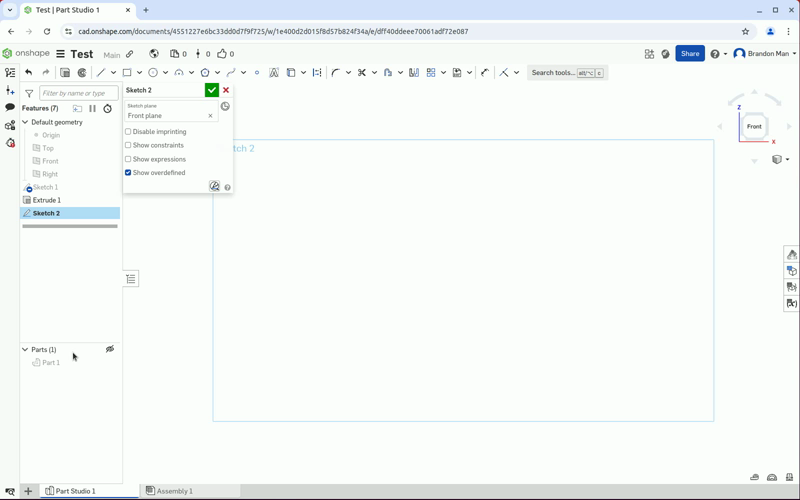
key(l)
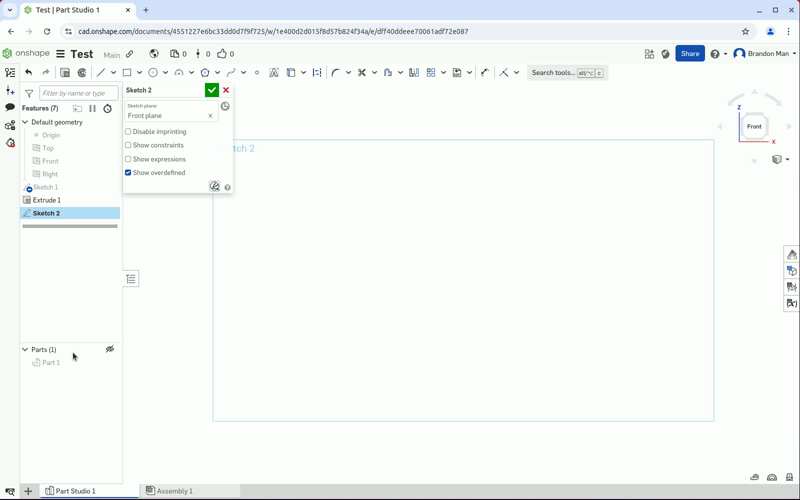
key_down(shift)
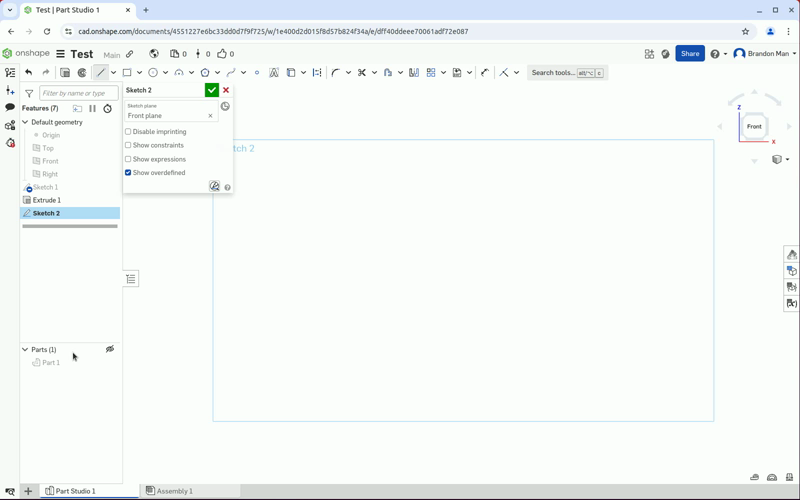
mouse_move(459, 319)
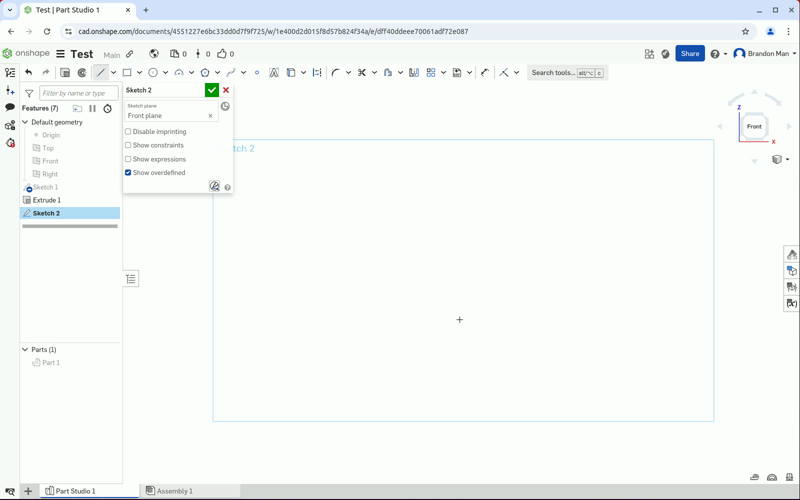
click(459, 319)
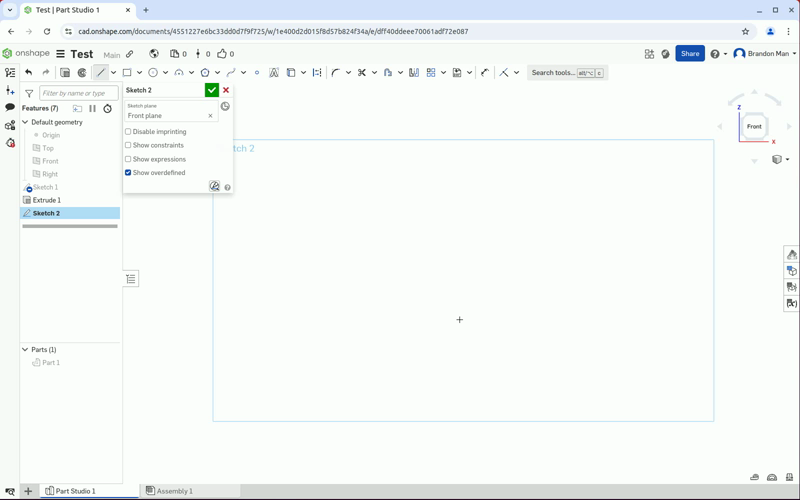
key_up(shift)
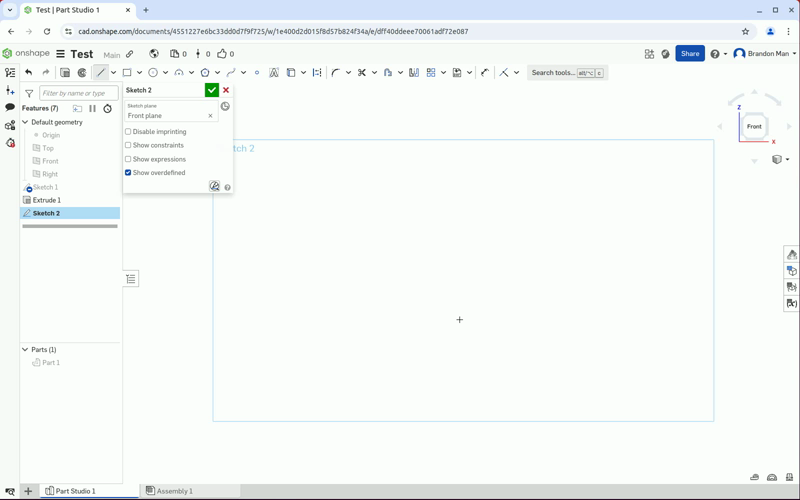
key_down(shift)
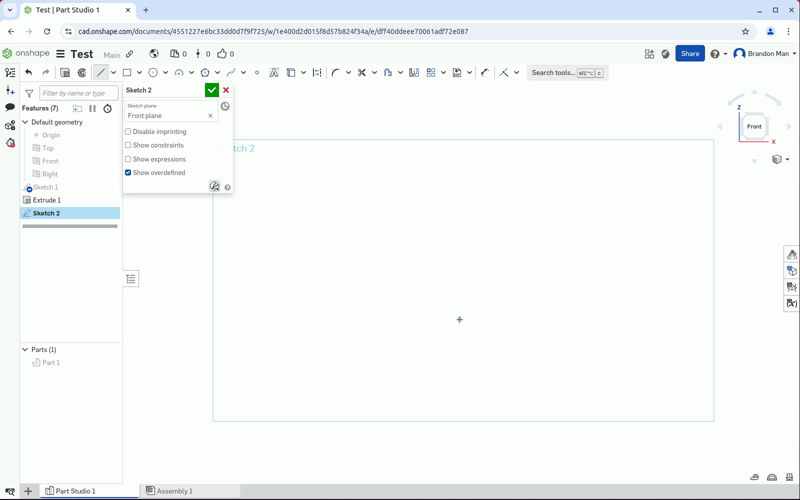
mouse_move(489, 319)
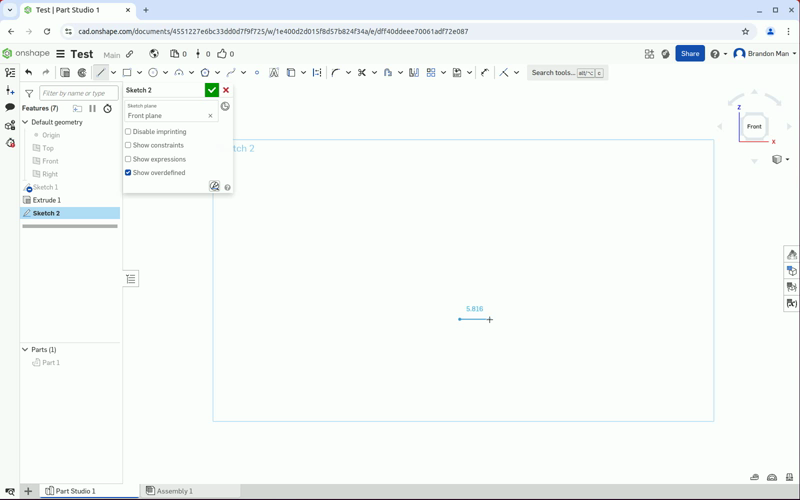
mouse_move(461, 319)
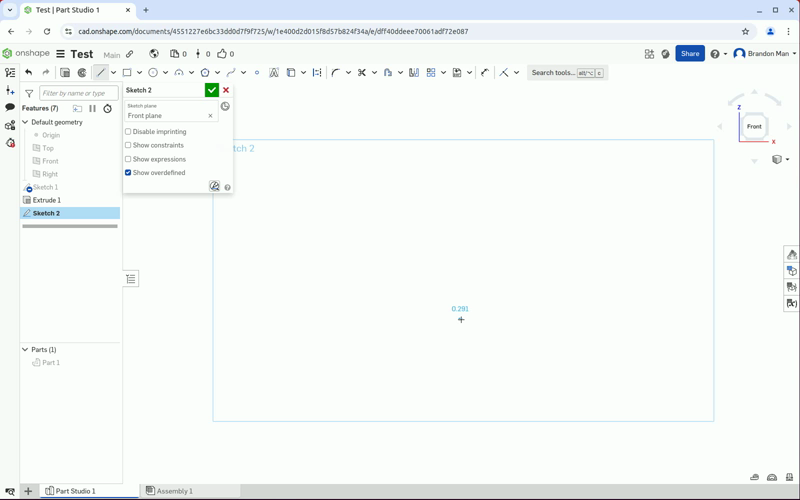
scroll(6)
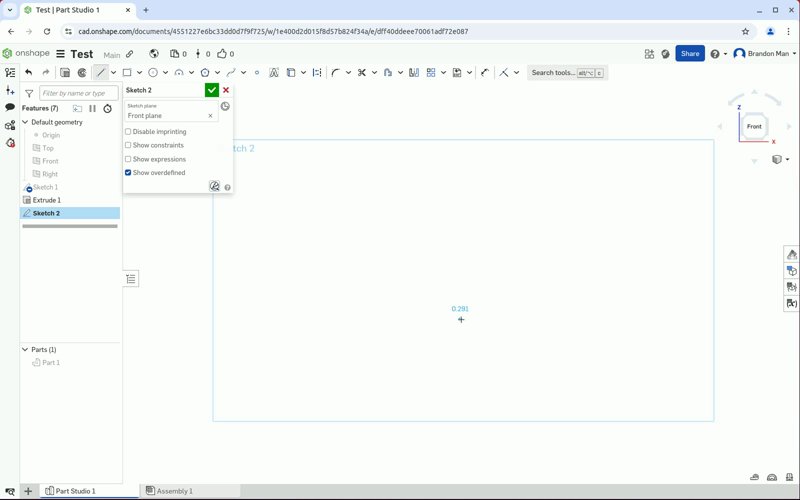
scroll(6)
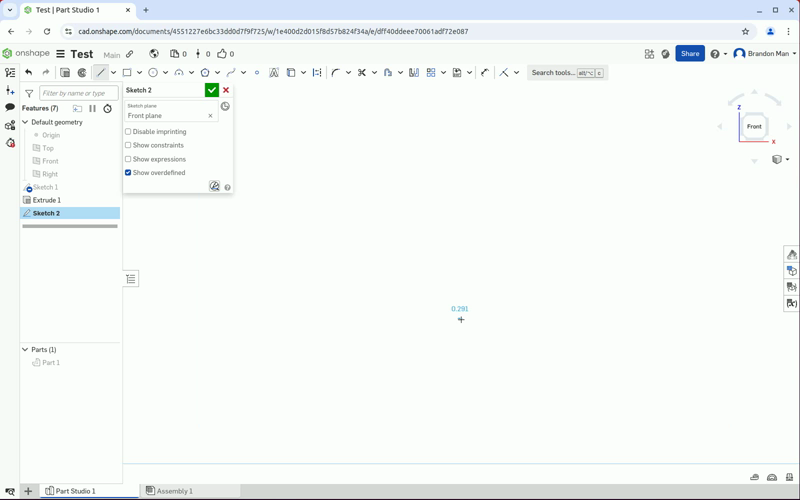
scroll(6)
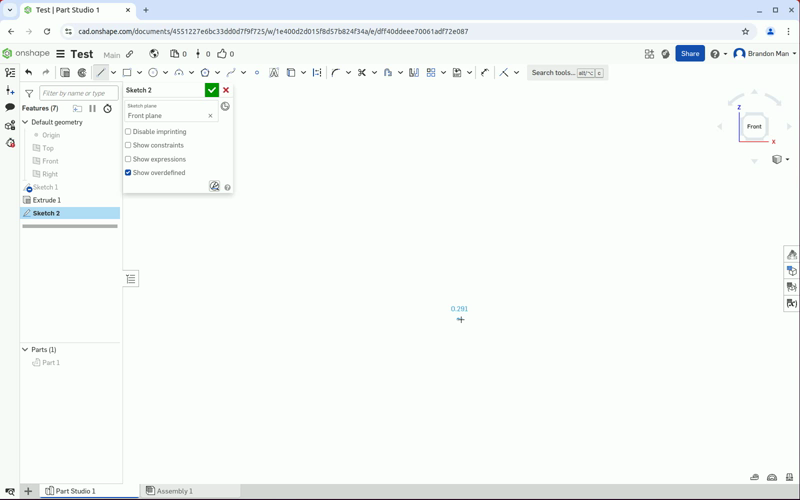
scroll(6)
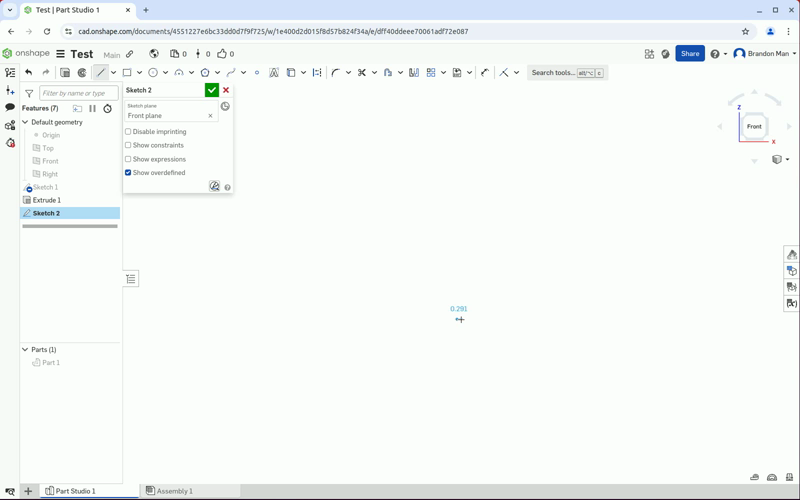
scroll(6)
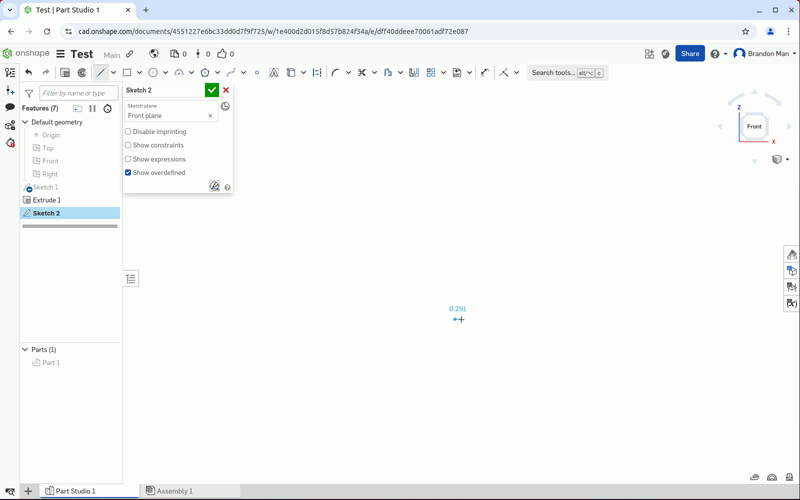
scroll(6)
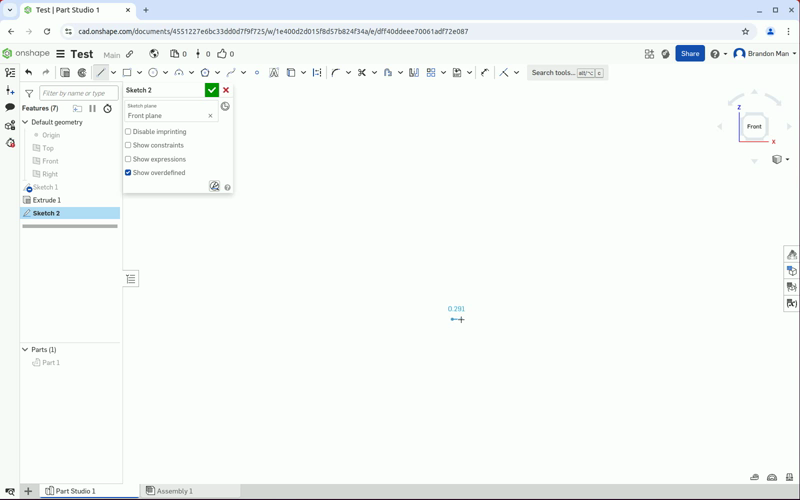
scroll(6)
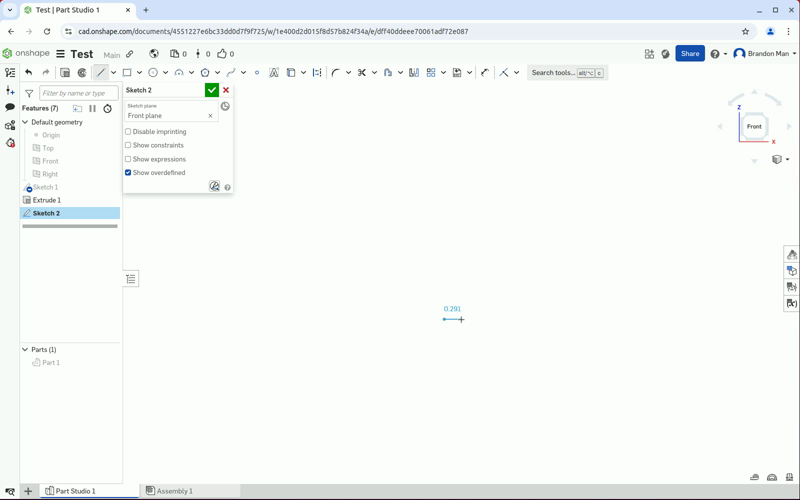
click(461, 319)
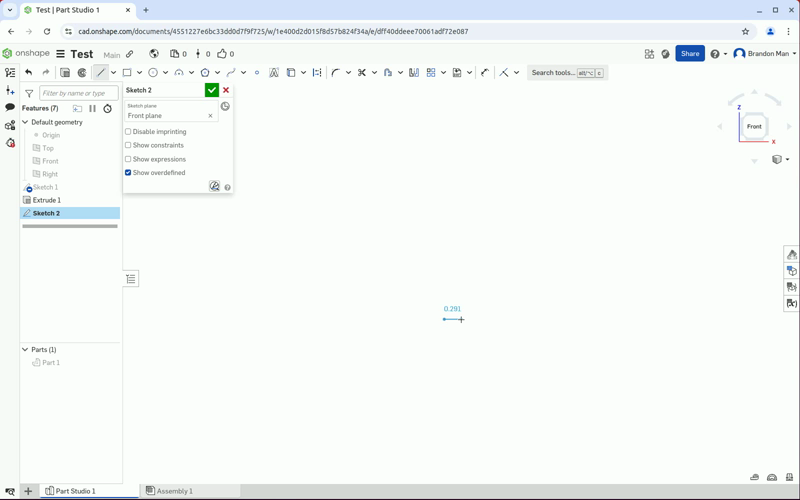
scroll(-6)
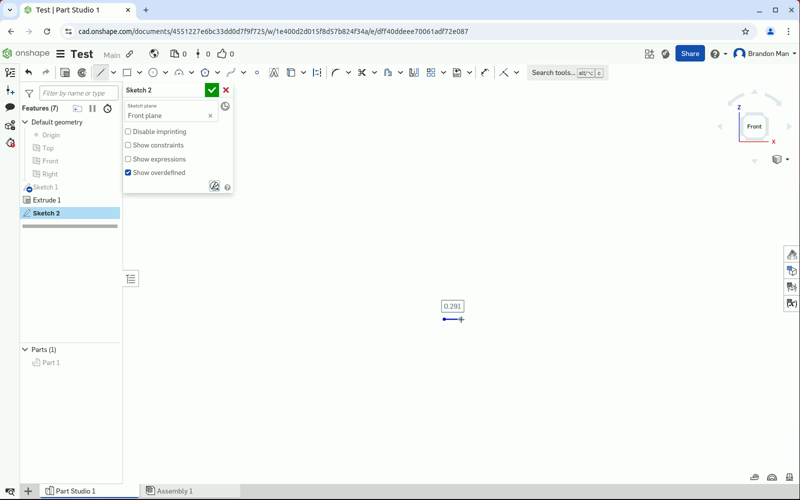
scroll(-6)
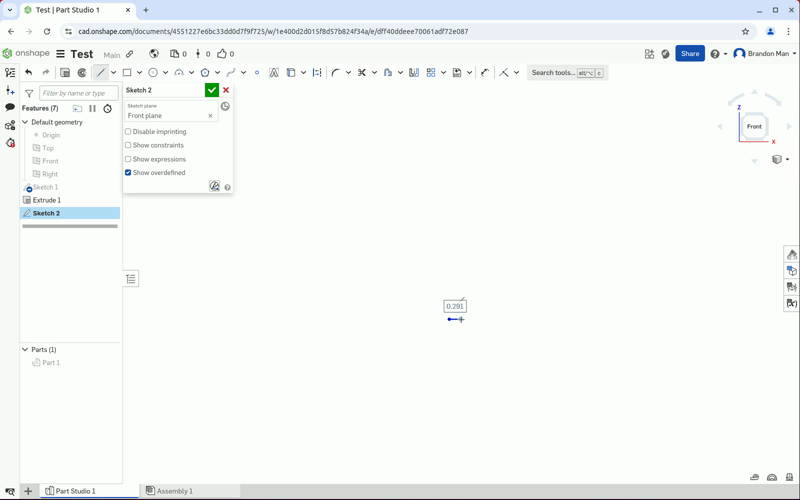
scroll(-6)
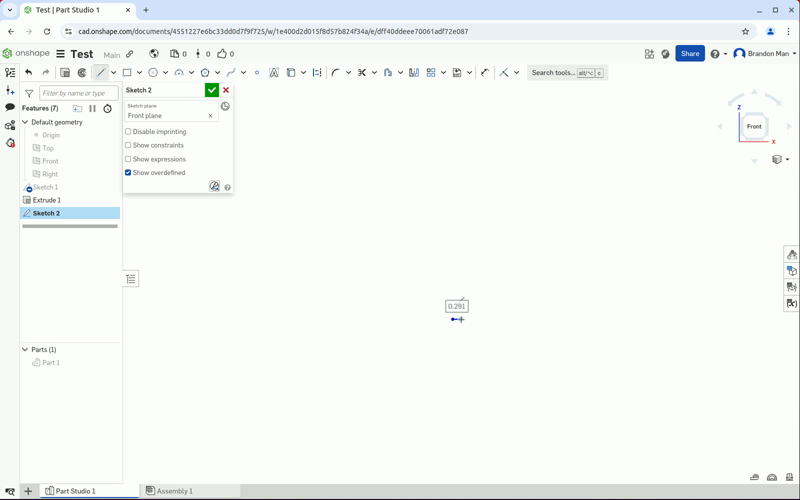
scroll(-6)
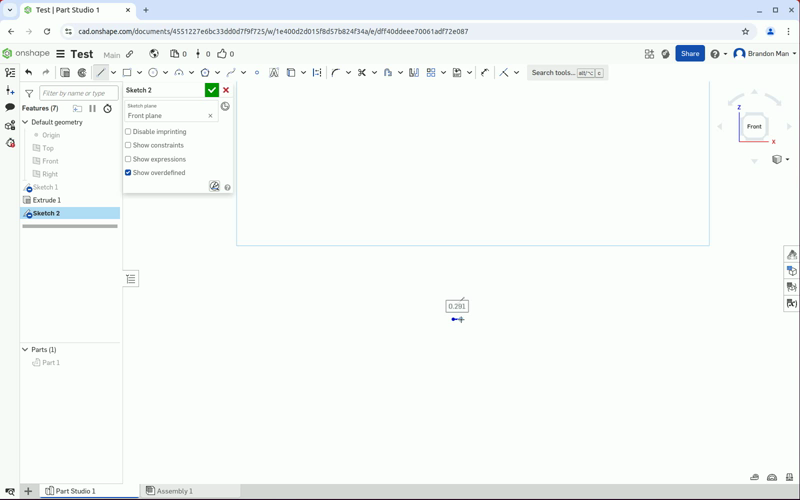
scroll(-6)
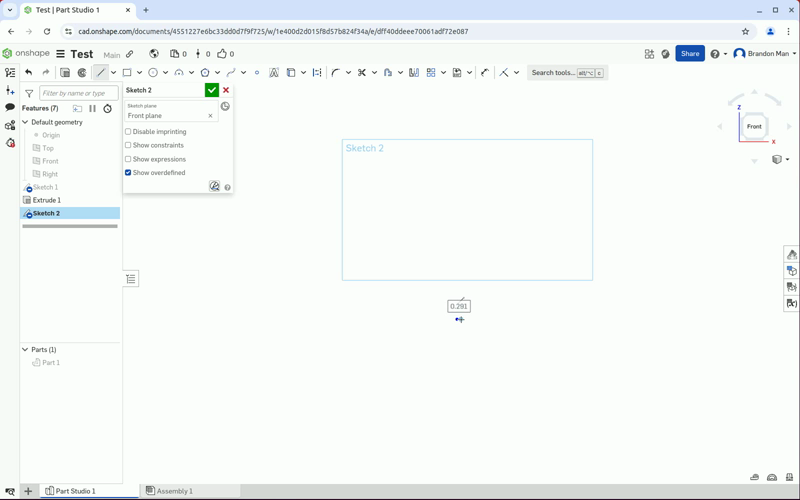
scroll(-6)
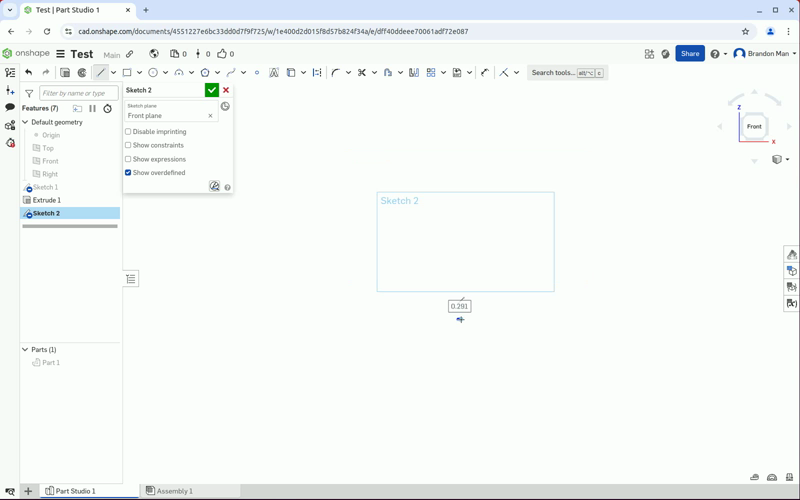
scroll(-6)
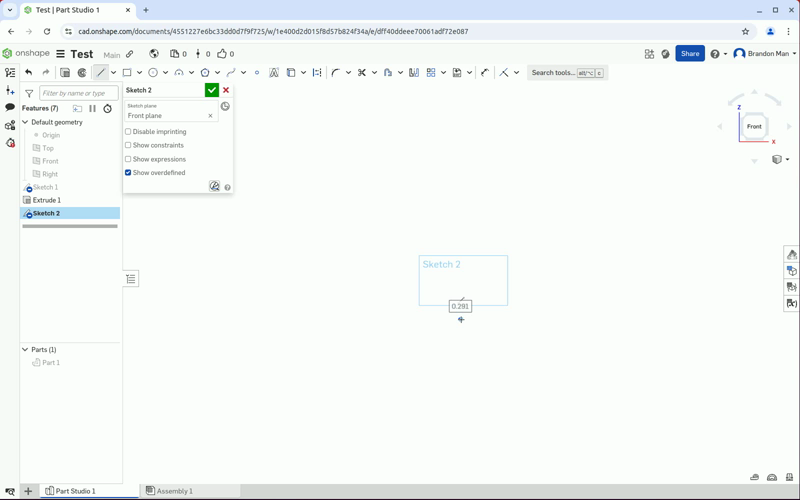
key_up(shift)
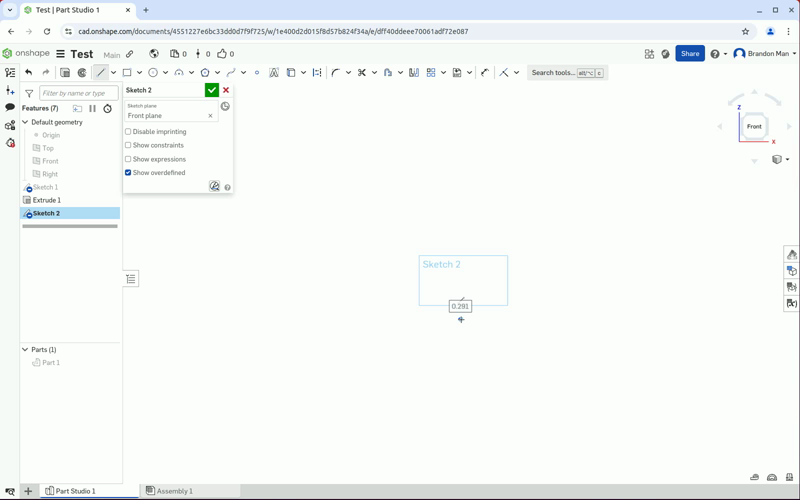
key_down(shift)
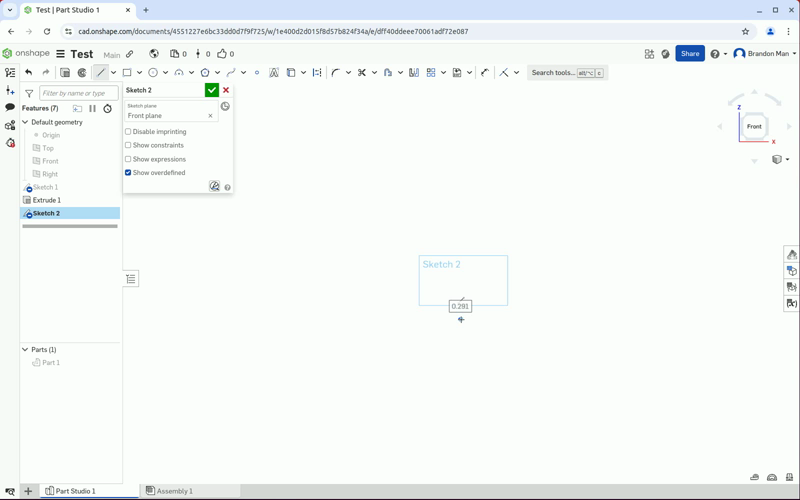
mouse_move(461, 247)
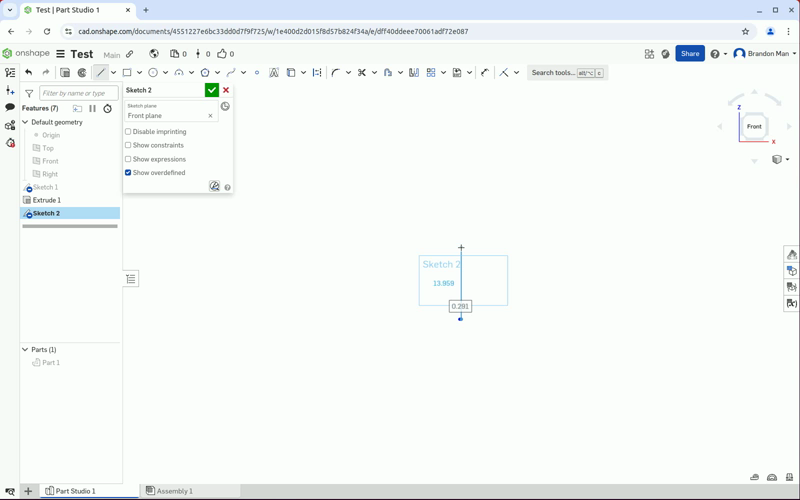
click(461, 247)
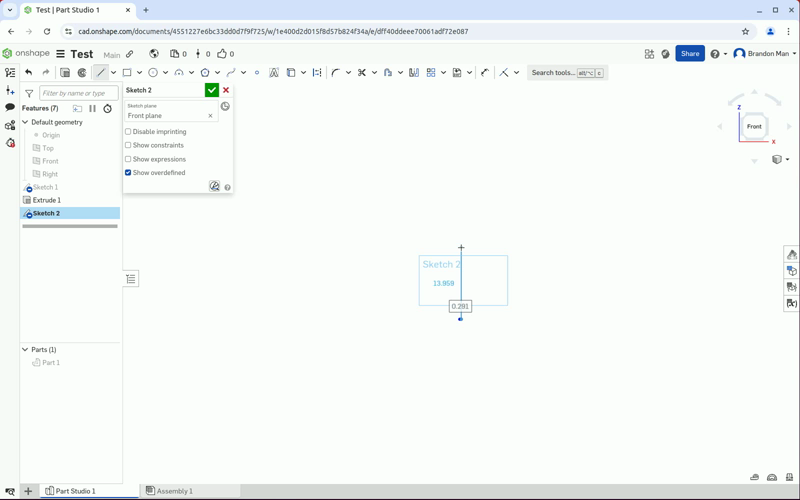
key_up(shift)
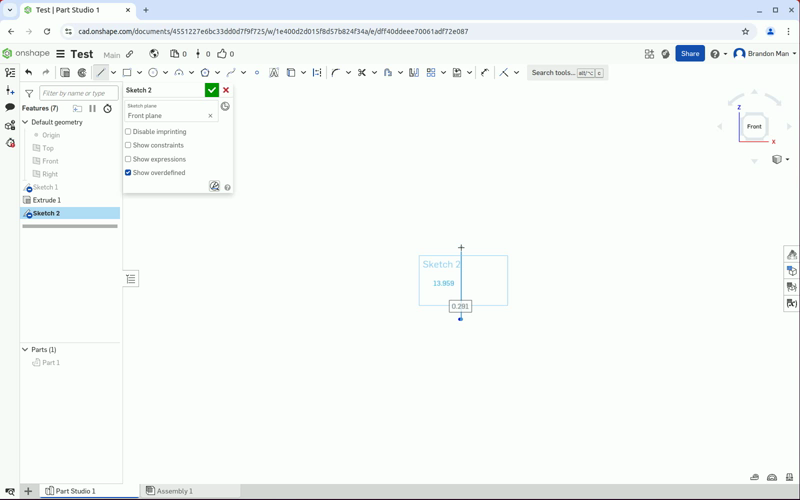
key_down(shift)
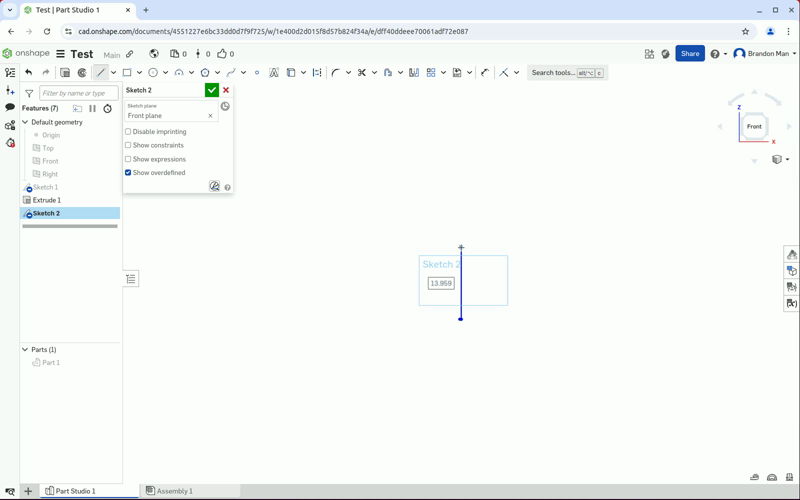
mouse_move(491, 247)
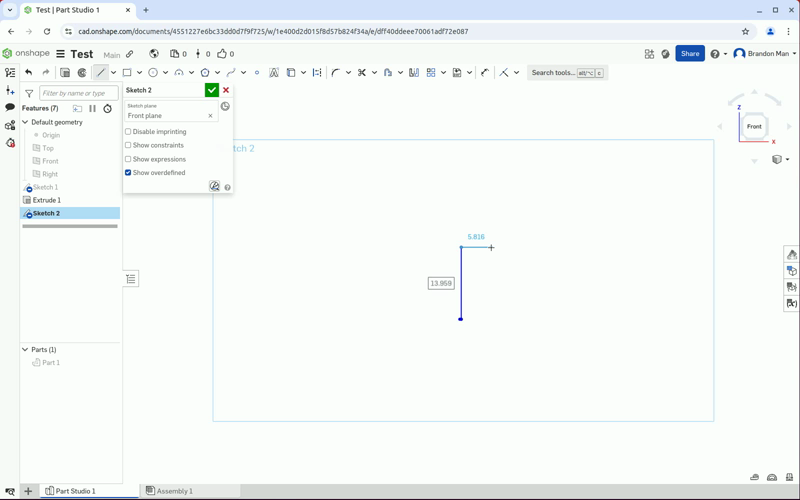
mouse_move(459, 247)
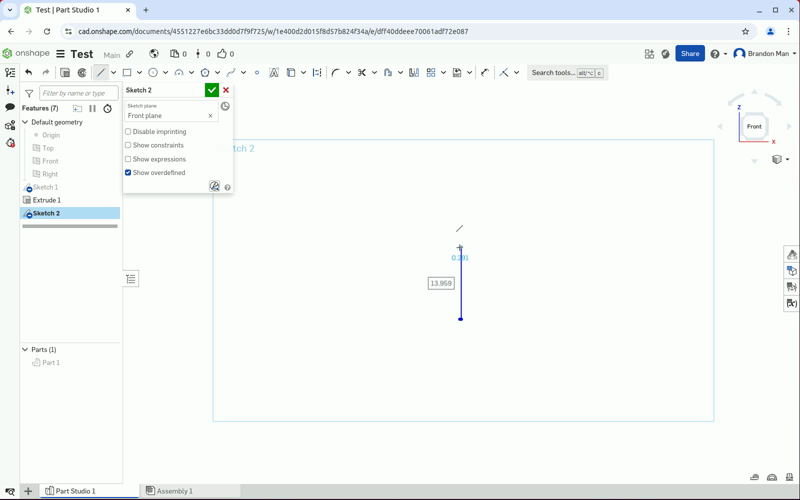
scroll(6)
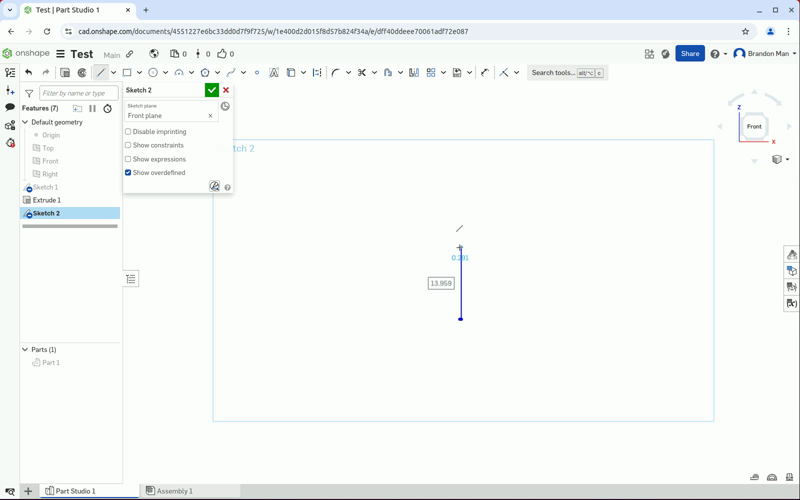
scroll(6)
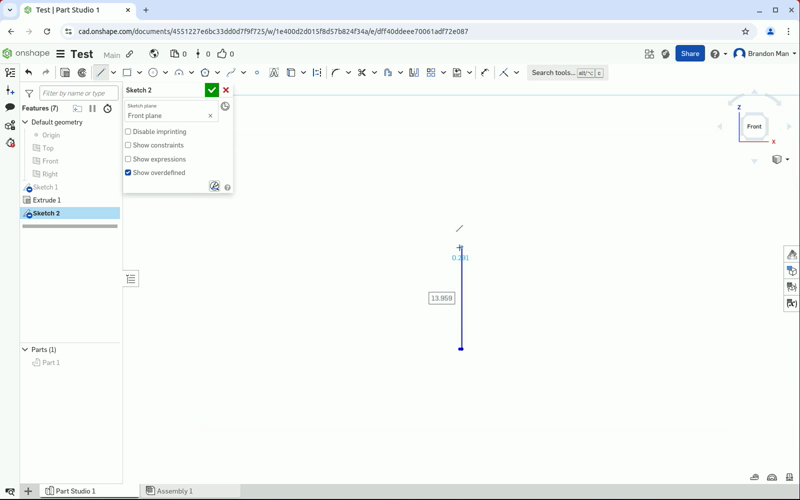
scroll(6)
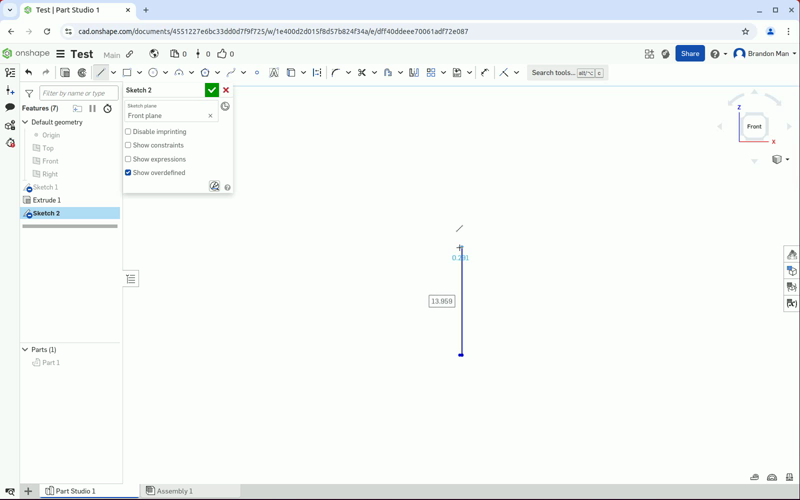
scroll(6)
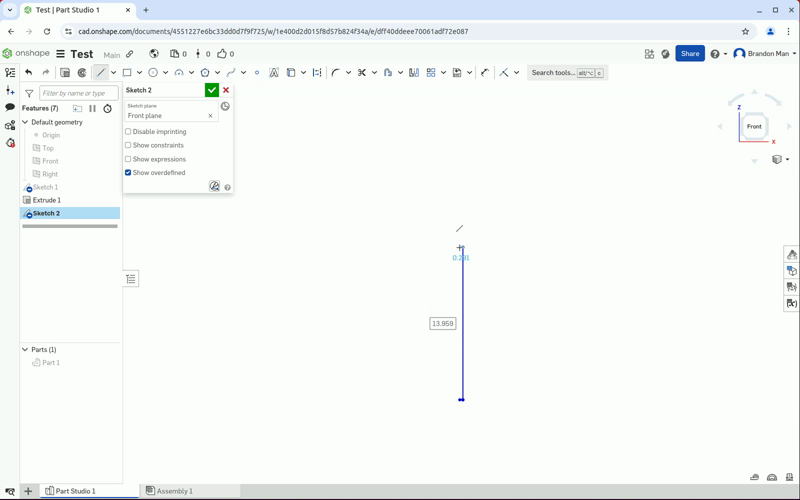
scroll(6)
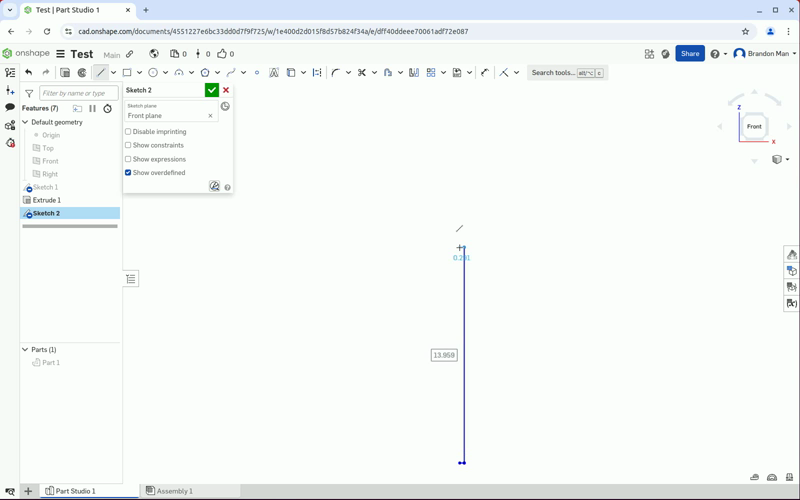
scroll(6)
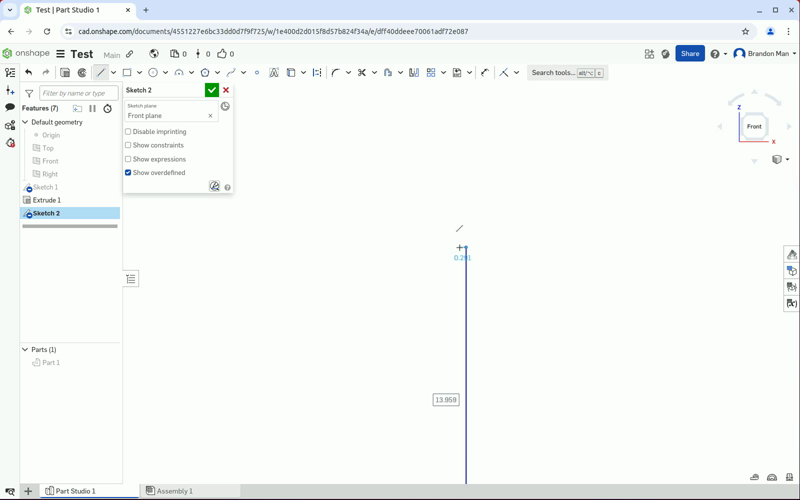
scroll(6)
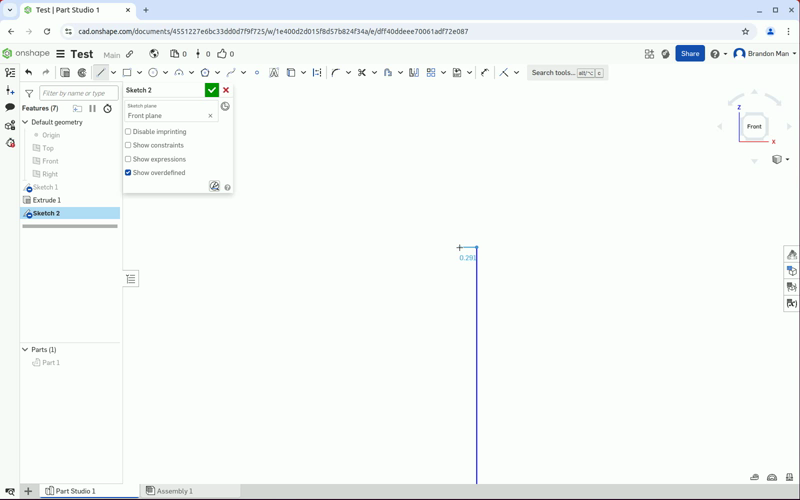
click(459, 247)
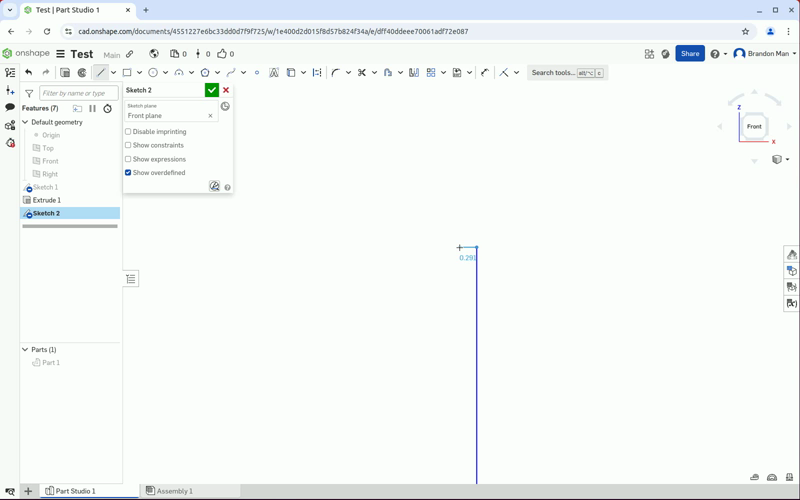
scroll(-6)
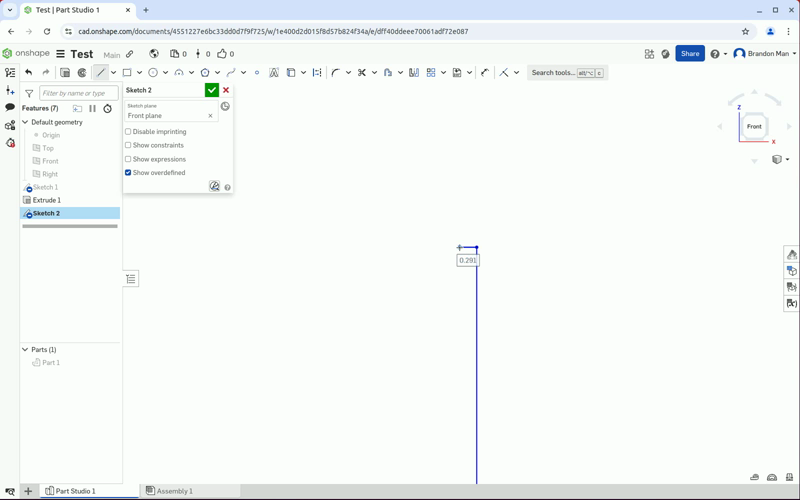
scroll(-6)
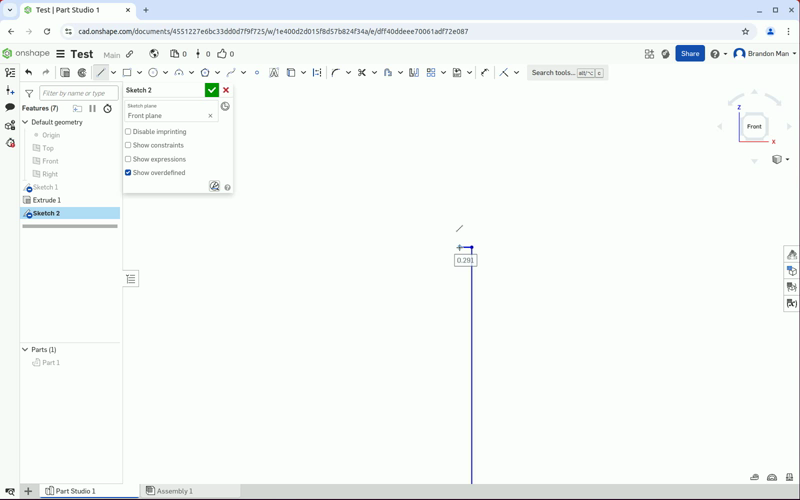
scroll(-6)
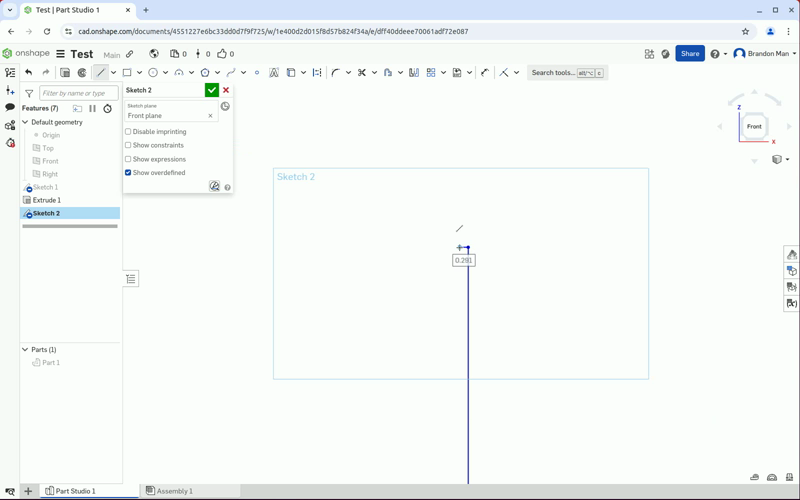
scroll(-6)
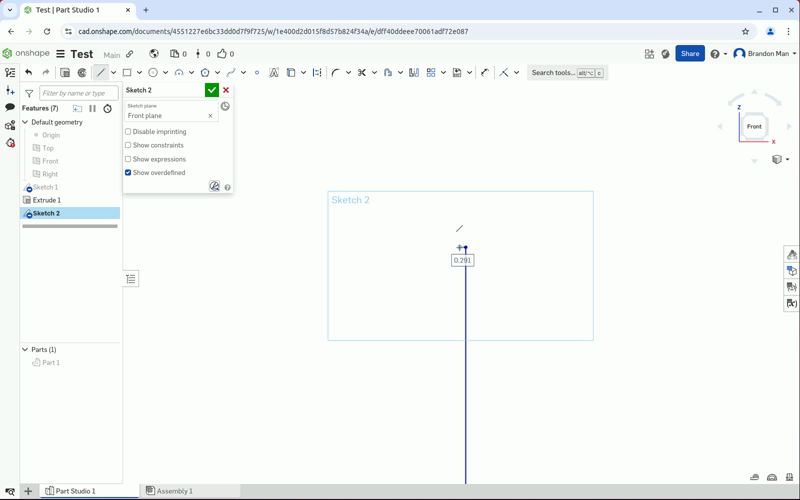
scroll(-6)
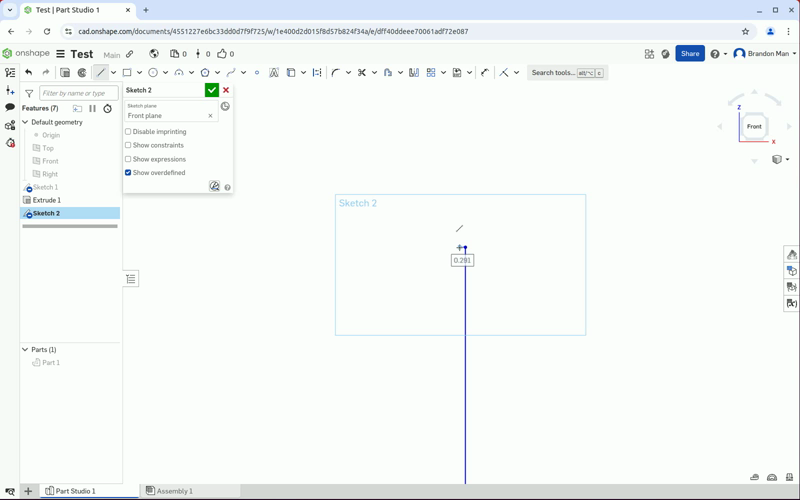
scroll(-6)
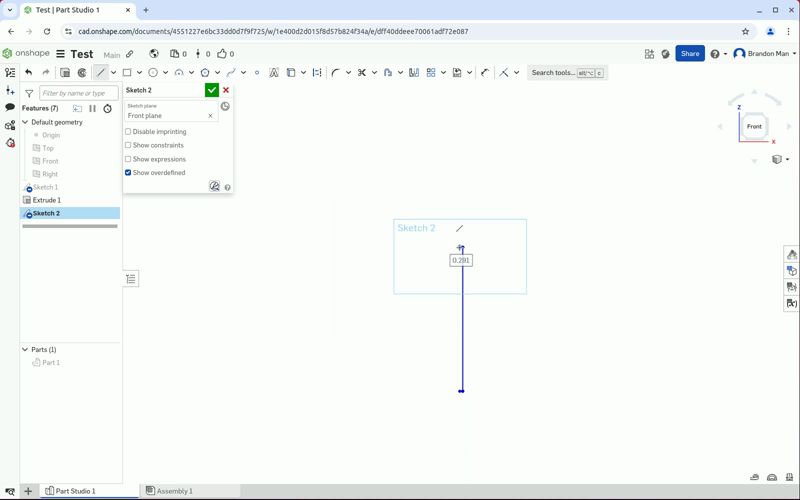
scroll(-6)
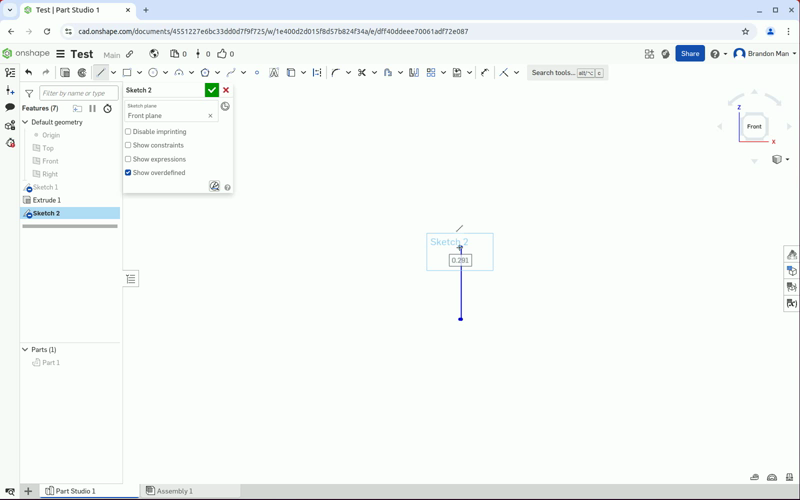
key_up(shift)
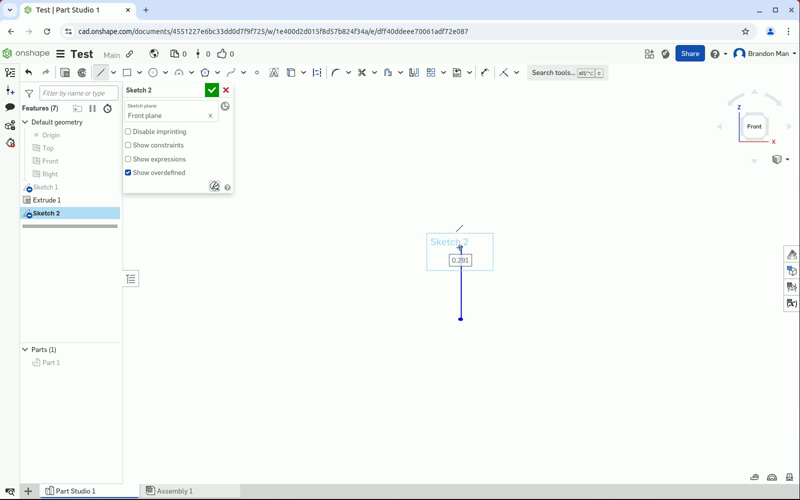
key_down(shift)
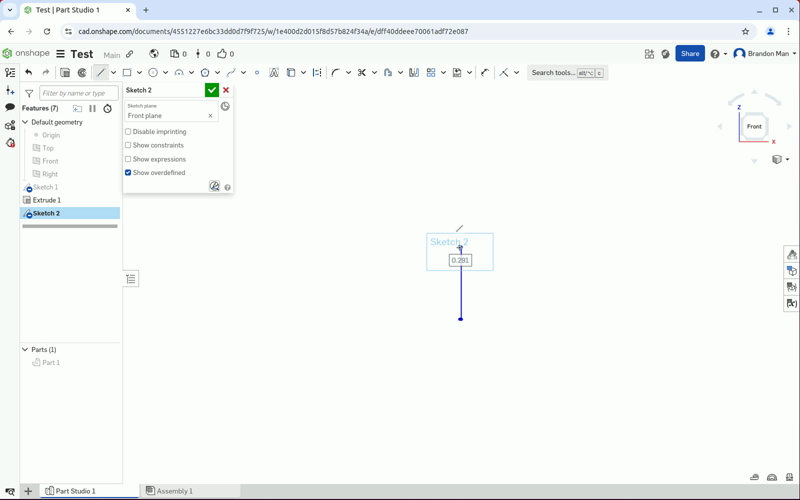
mouse_move(459, 319)
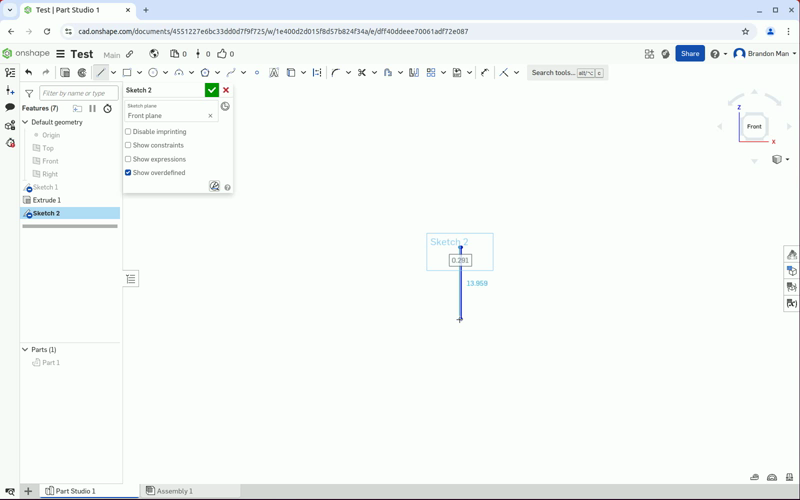
scroll(6)
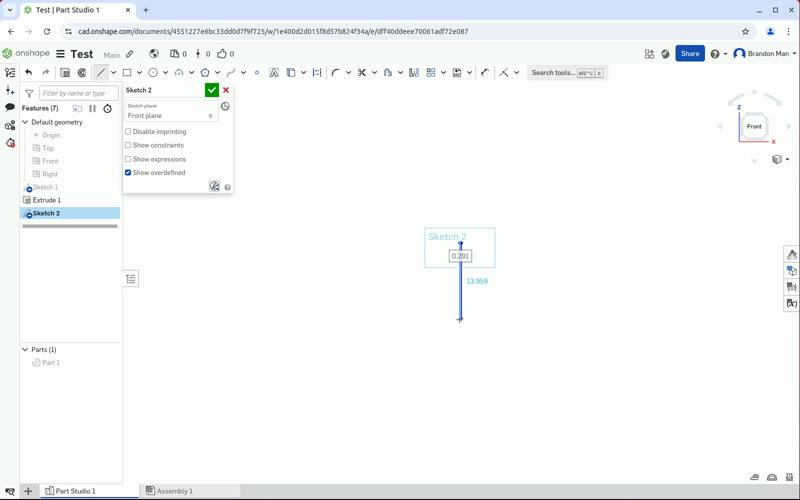
scroll(6)
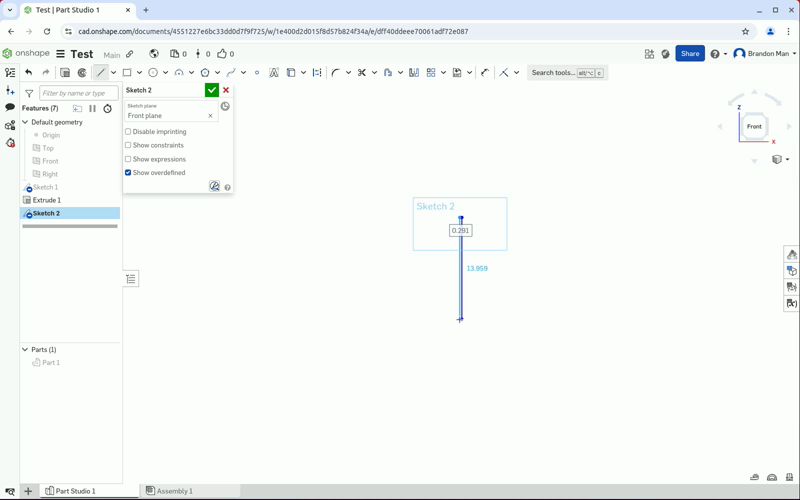
scroll(6)
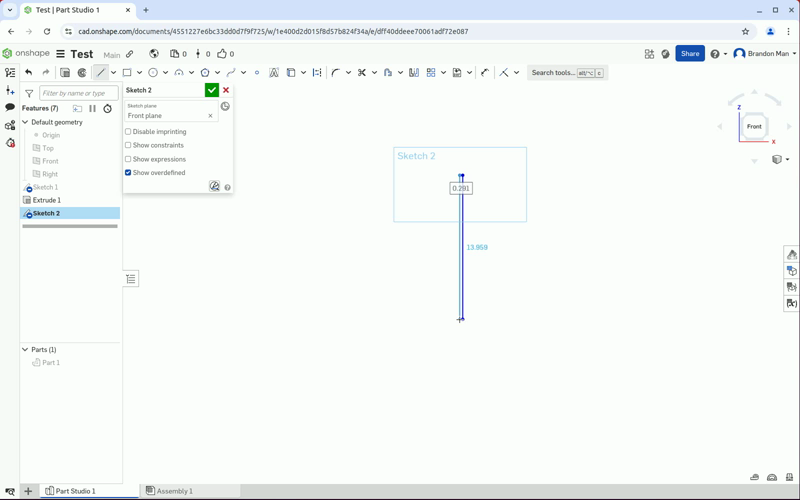
scroll(6)
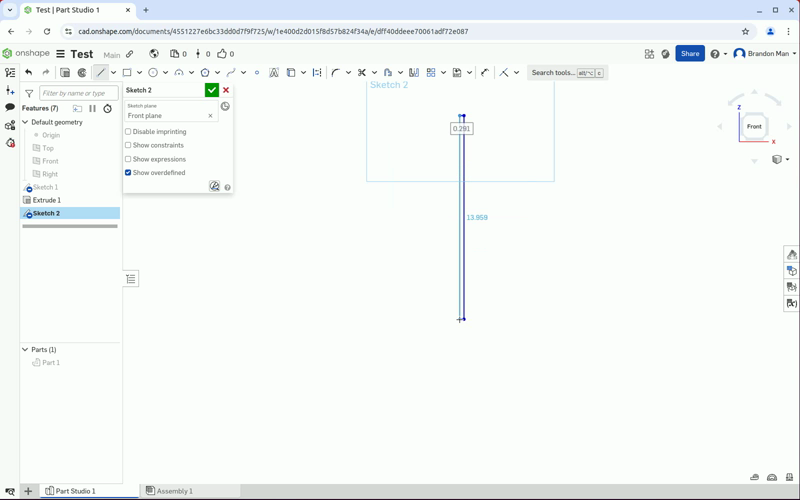
scroll(6)
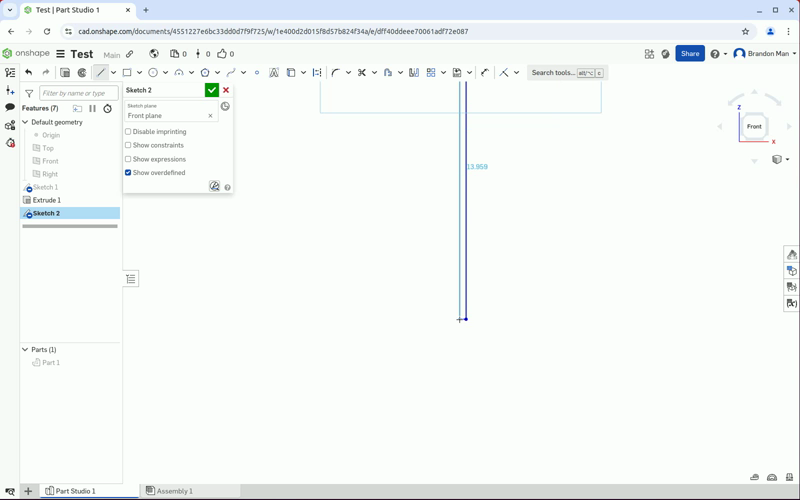
scroll(6)
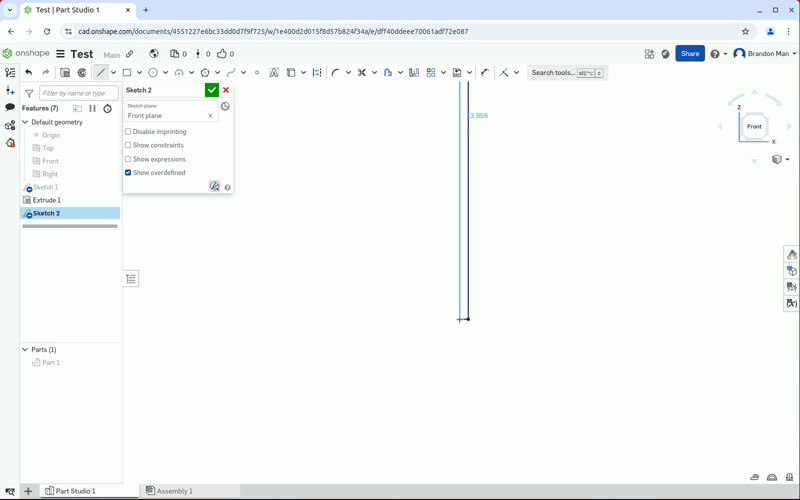
scroll(6)
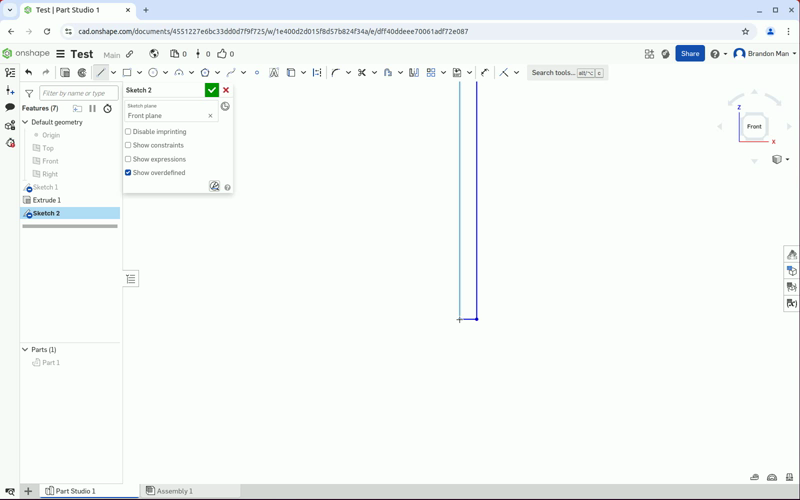
key_up(shift)
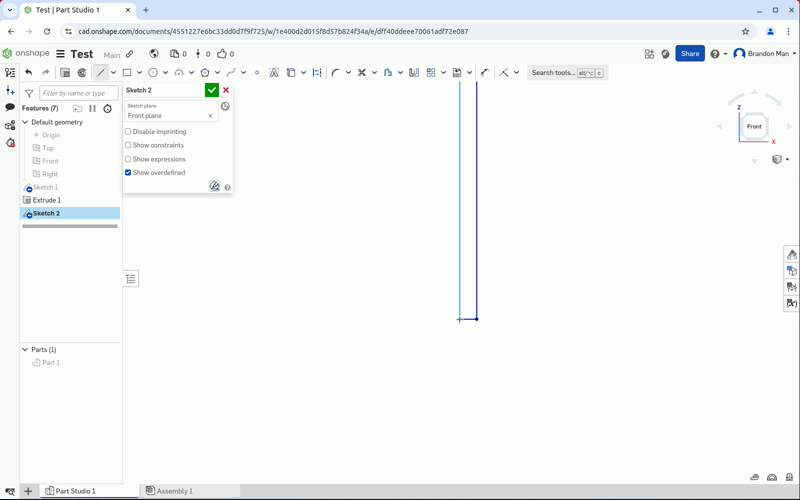
click(459, 319)
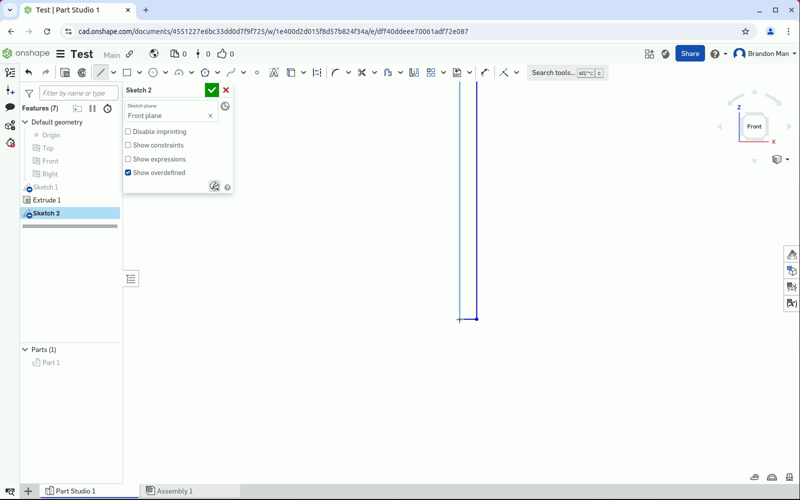
scroll(-6)
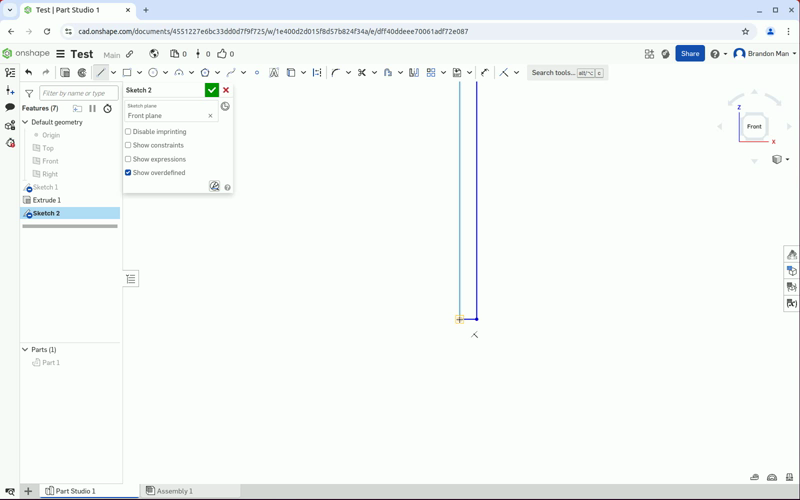
scroll(-6)
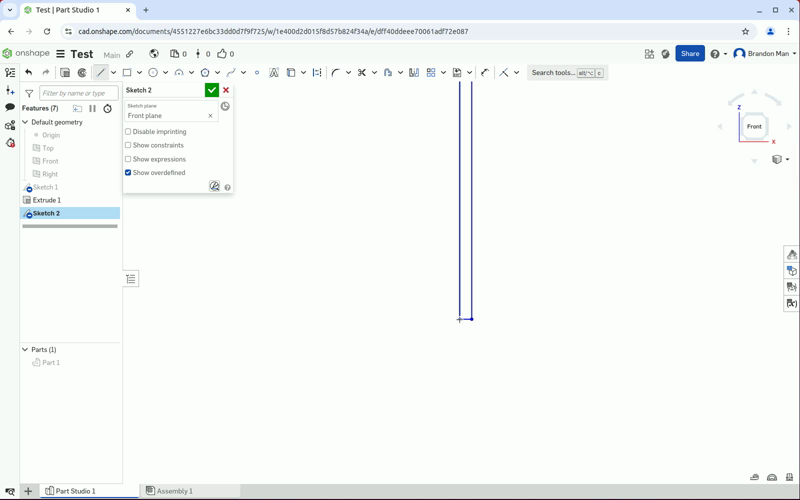
scroll(-6)
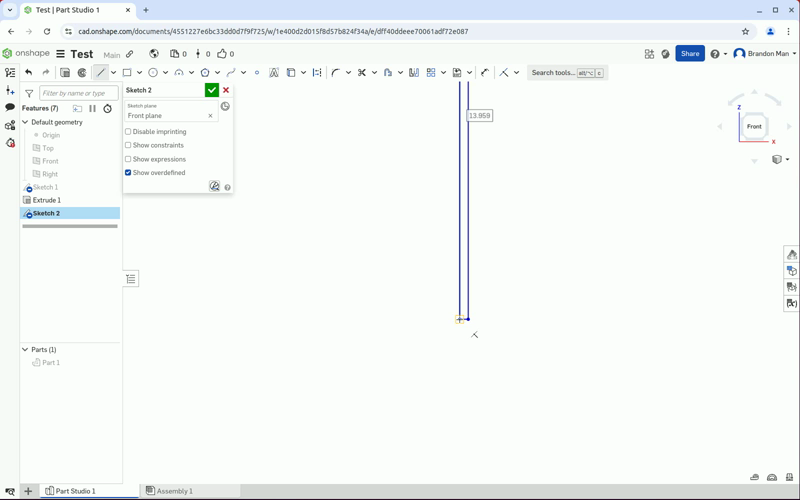
scroll(-6)
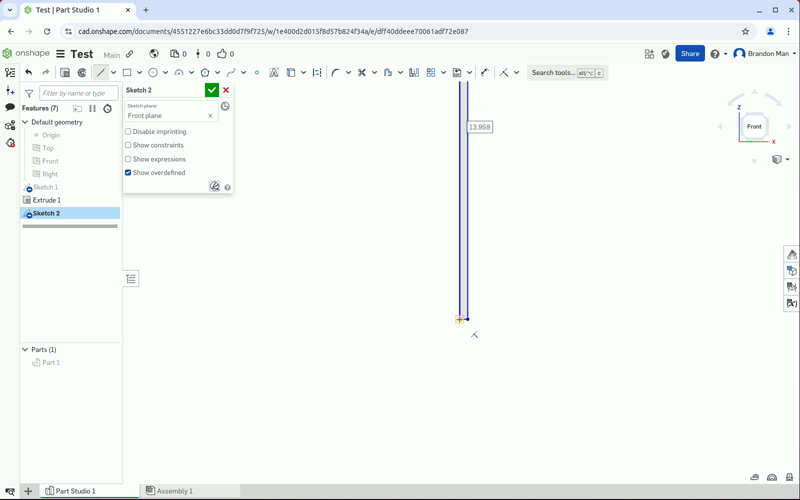
scroll(-6)
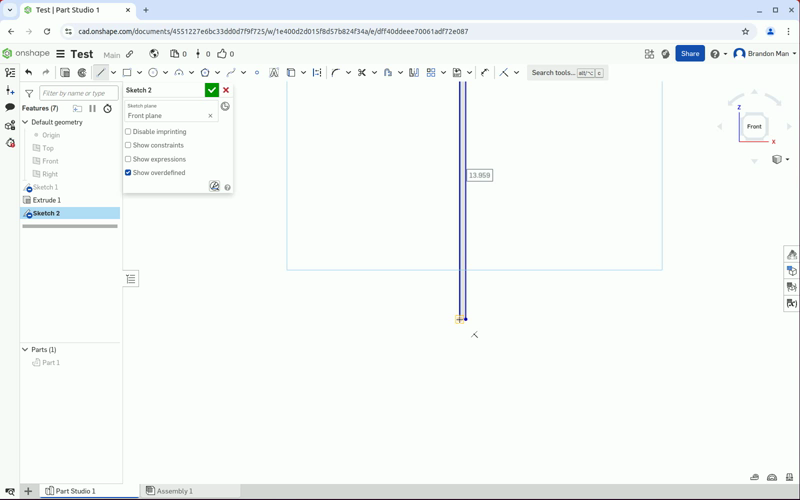
scroll(-6)
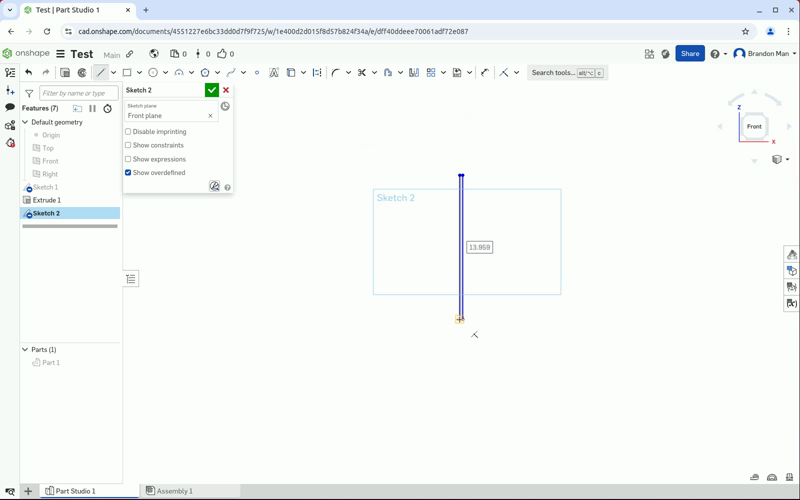
scroll(-6)
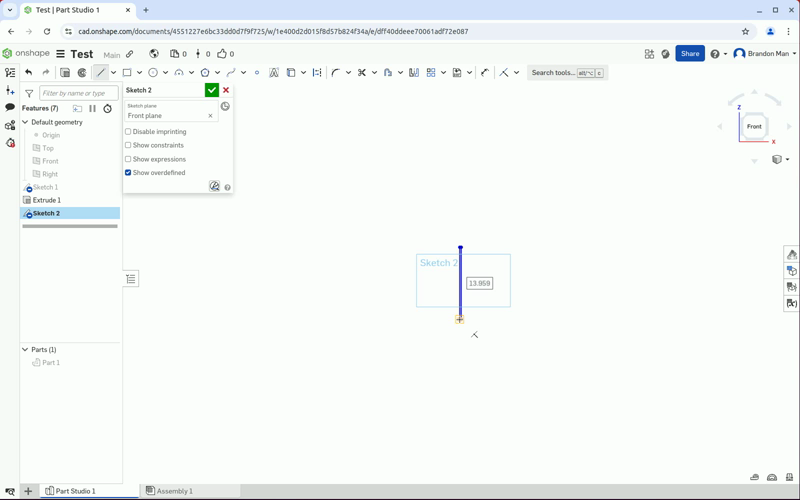
key(esc)
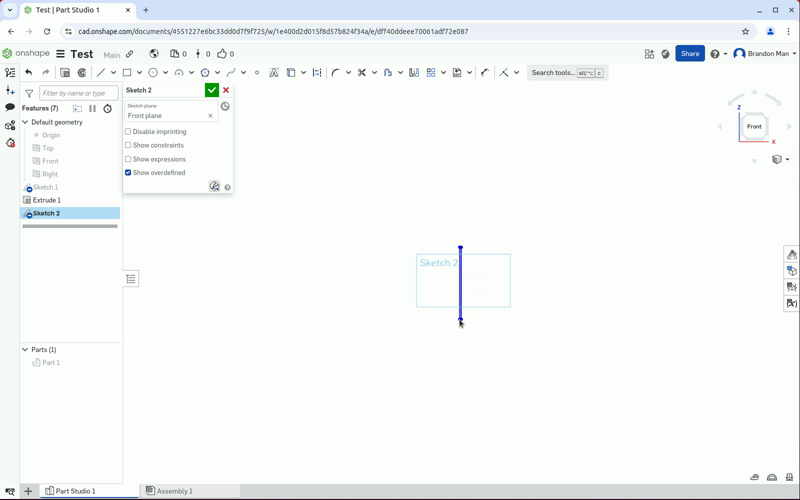
mouse_move(460, 268)
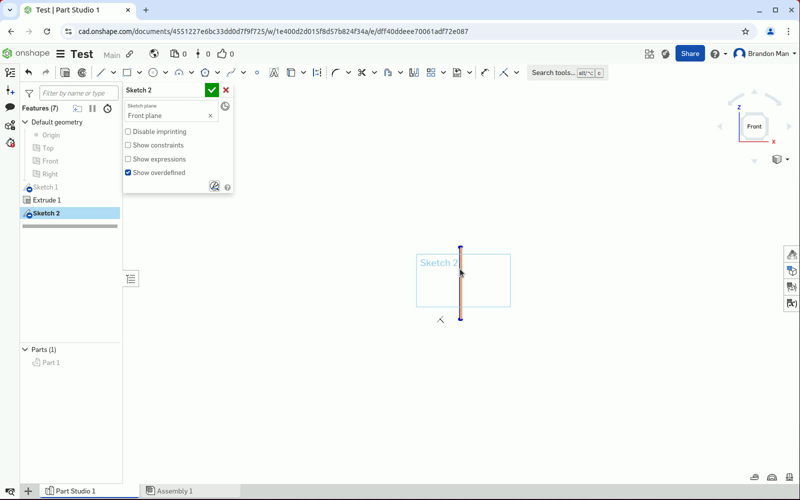
scroll(6)
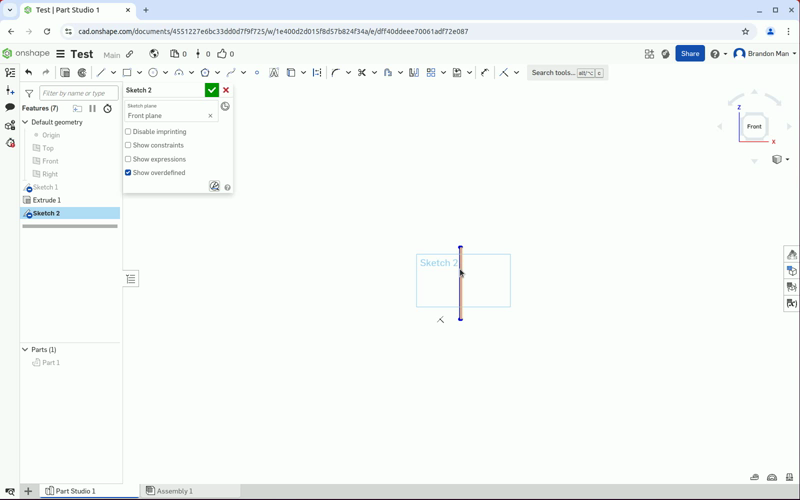
scroll(6)
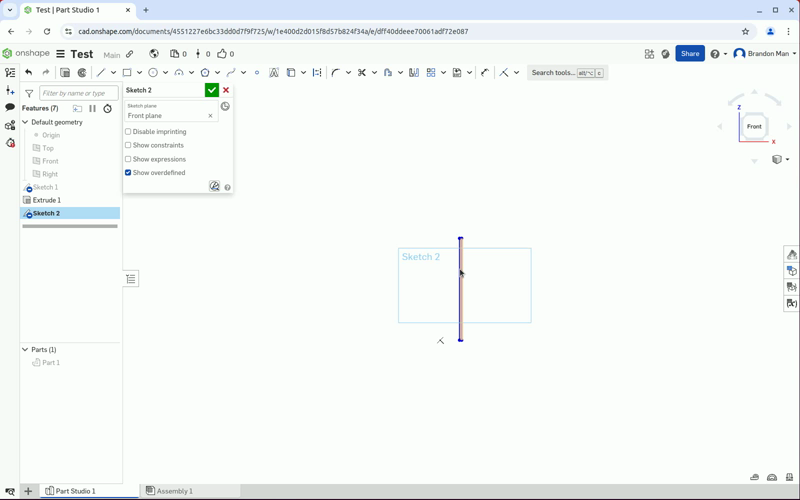
scroll(6)
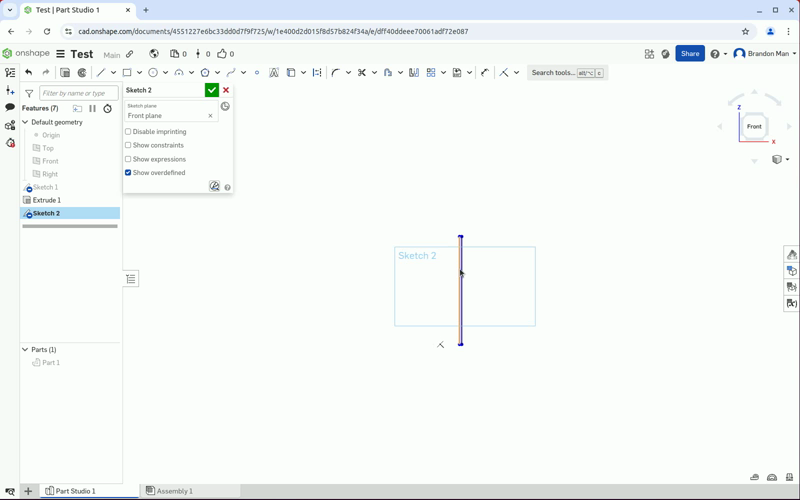
scroll(6)
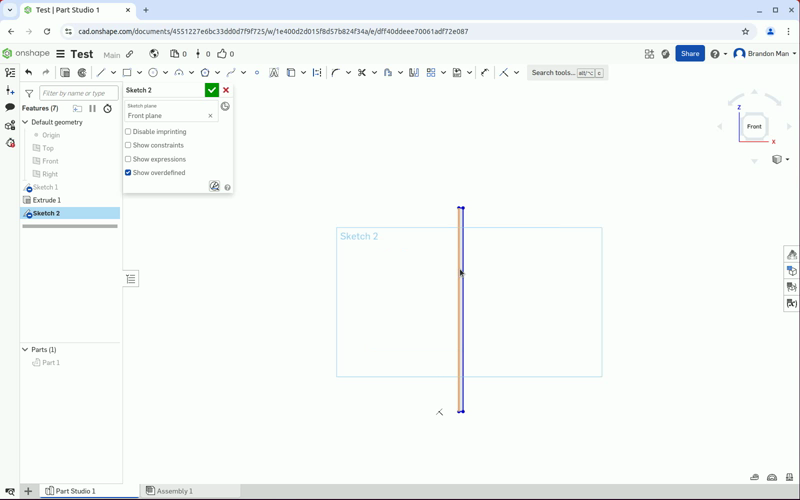
scroll(6)
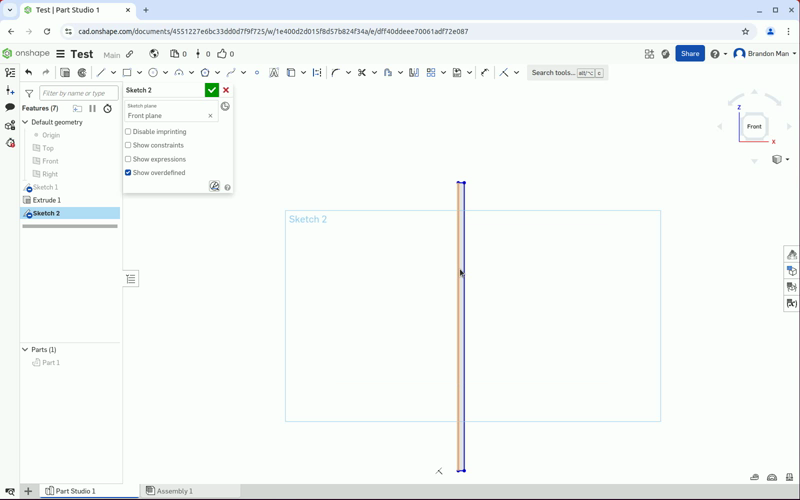
scroll(6)
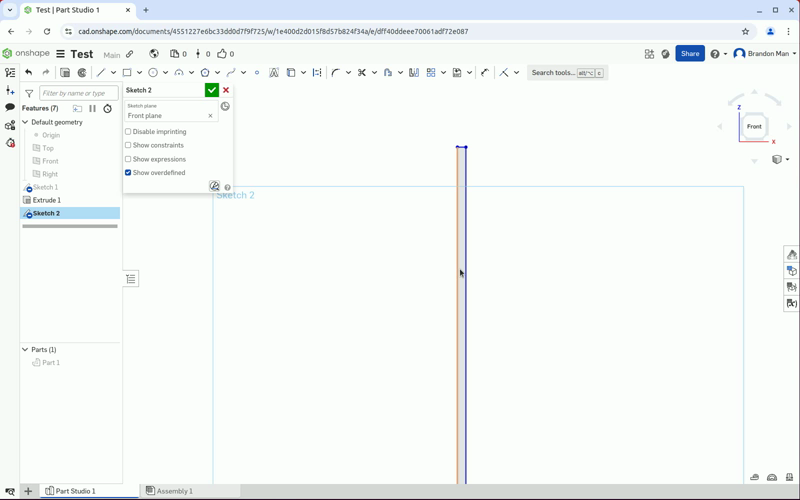
scroll(6)
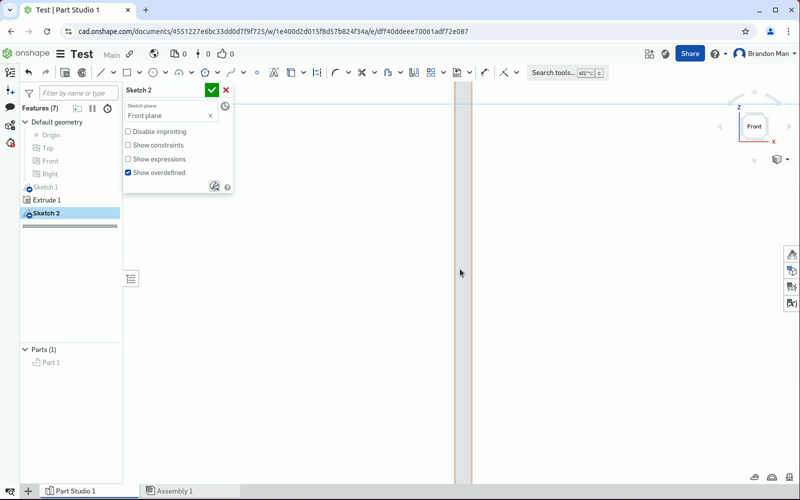
click(460, 268)
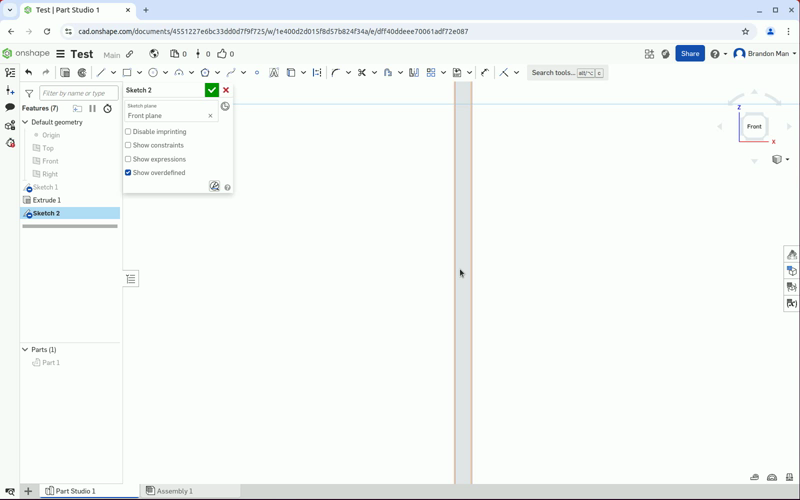
scroll(-6)
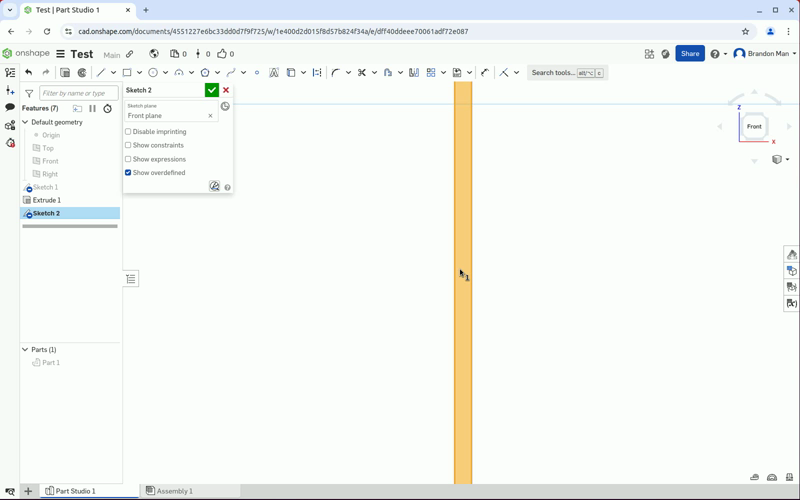
scroll(-6)
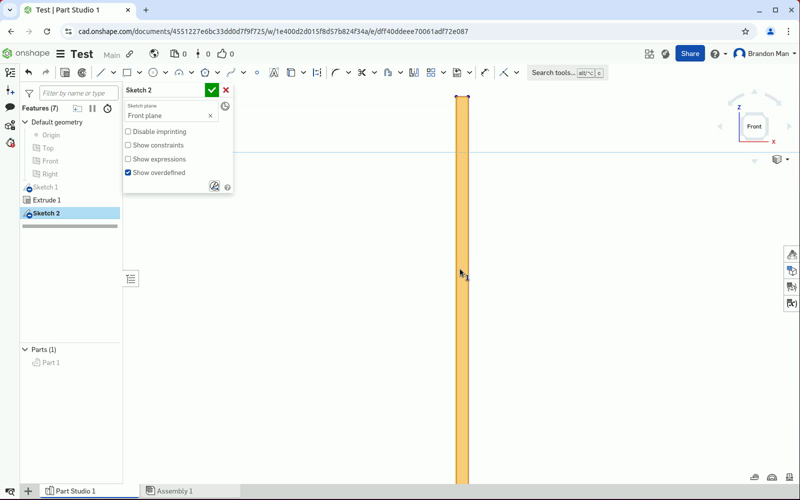
scroll(-6)
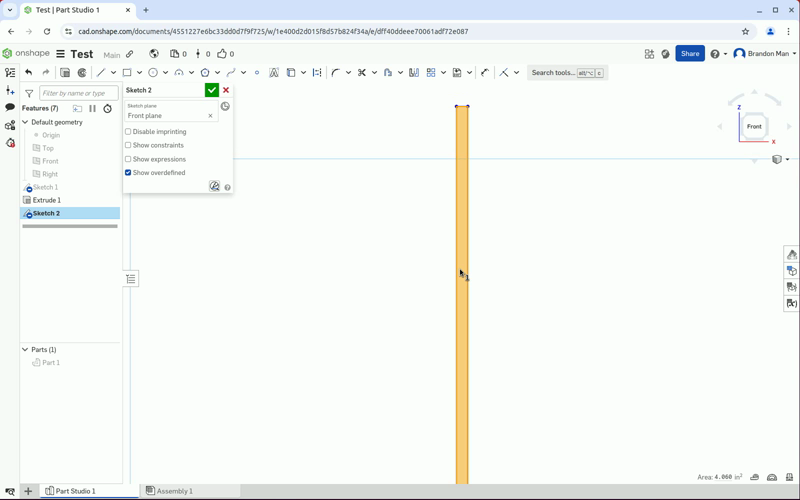
scroll(-6)
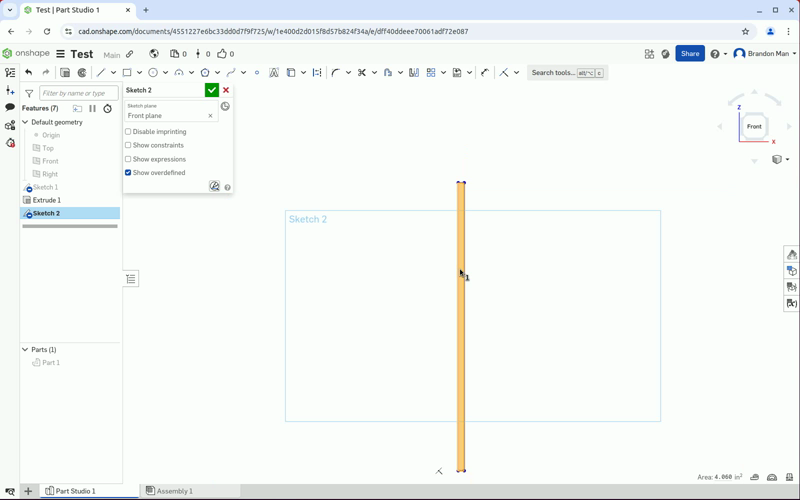
scroll(-6)
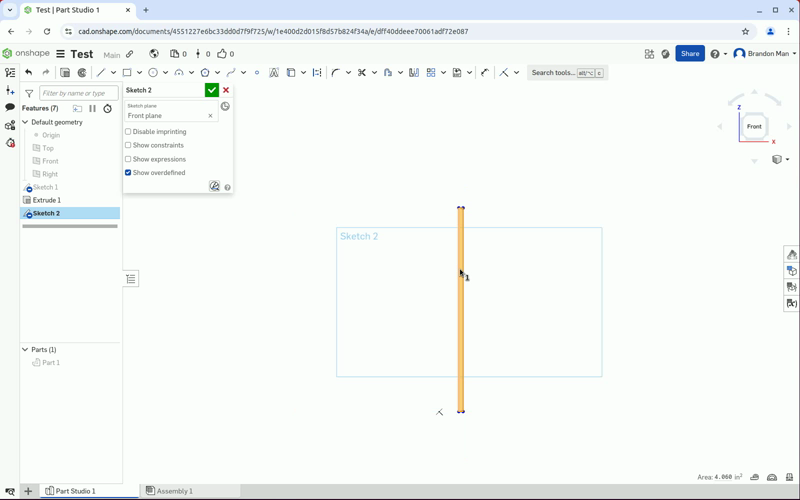
scroll(-6)
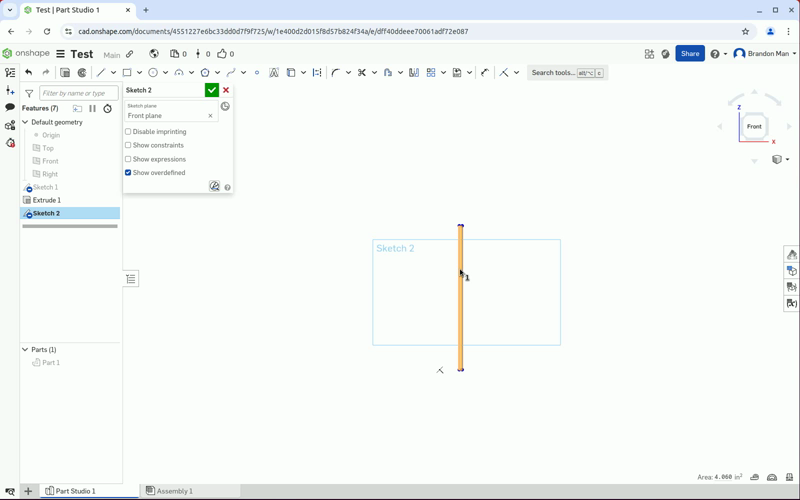
scroll(-6)
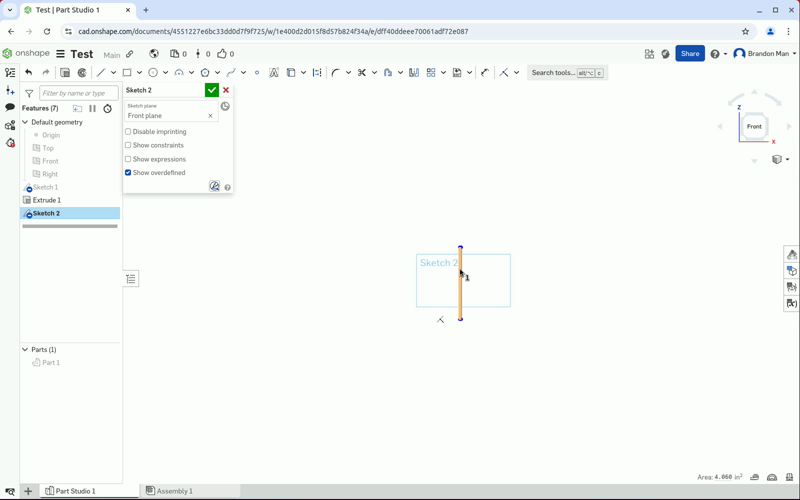
mouse_move(73, 352)
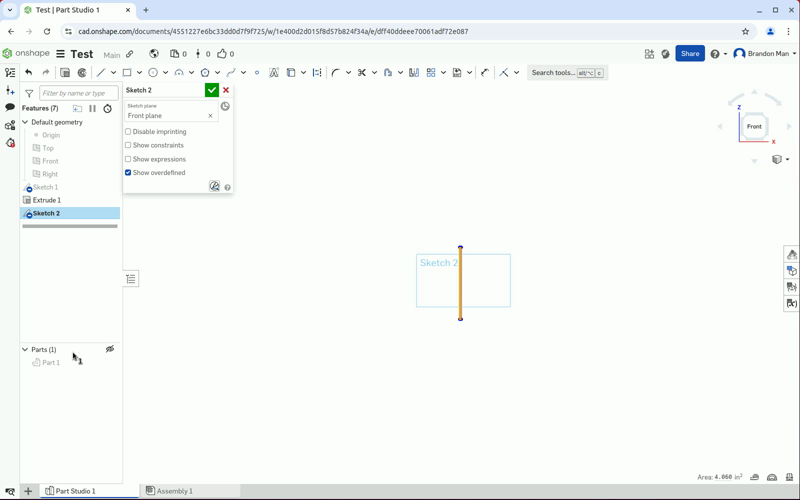
key(shift+y)
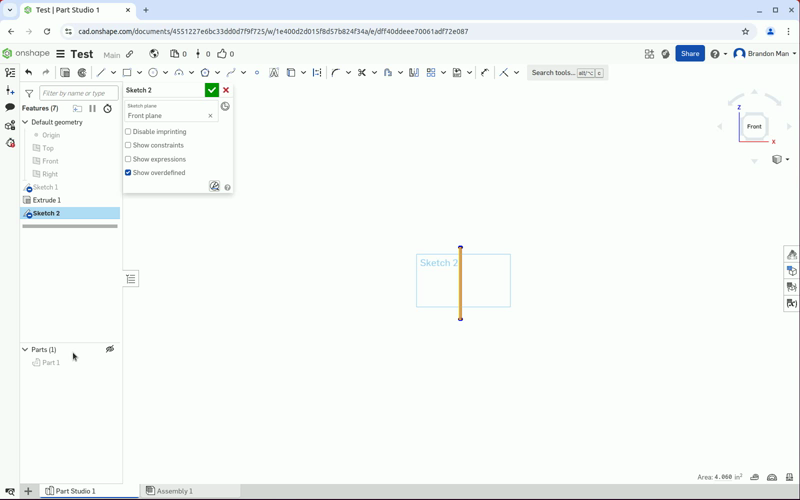
key(shift+e)
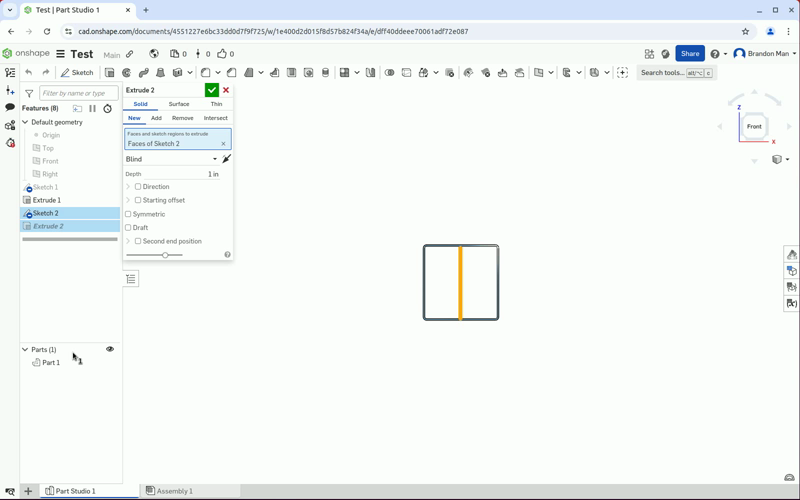
mouse_move(143, 106)
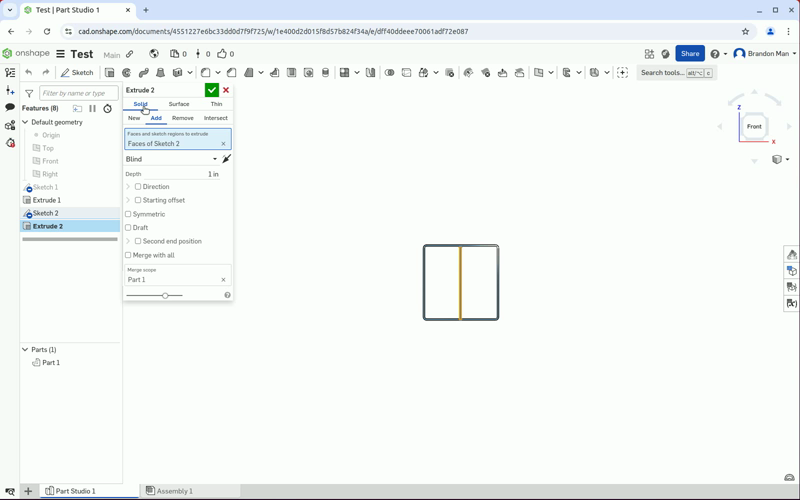
click(143, 106)
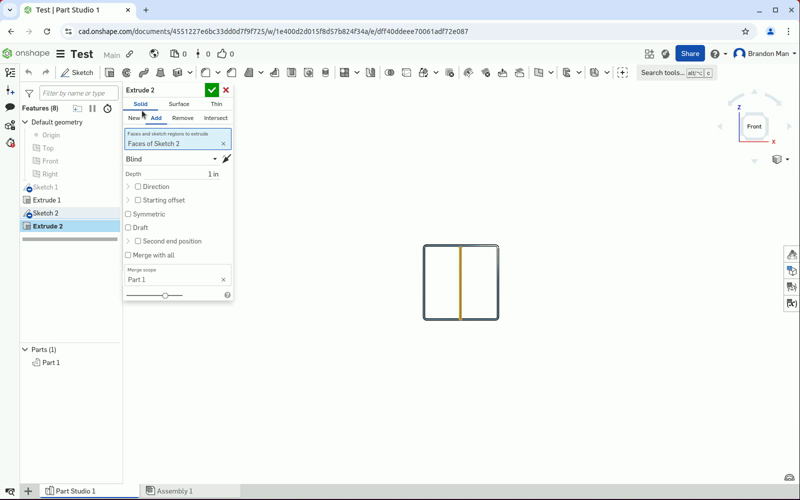
mouse_move(137, 120)
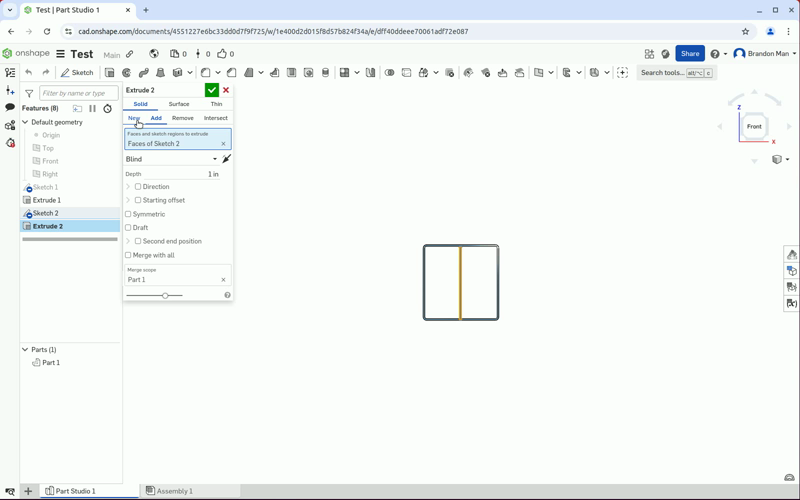
click(137, 120)
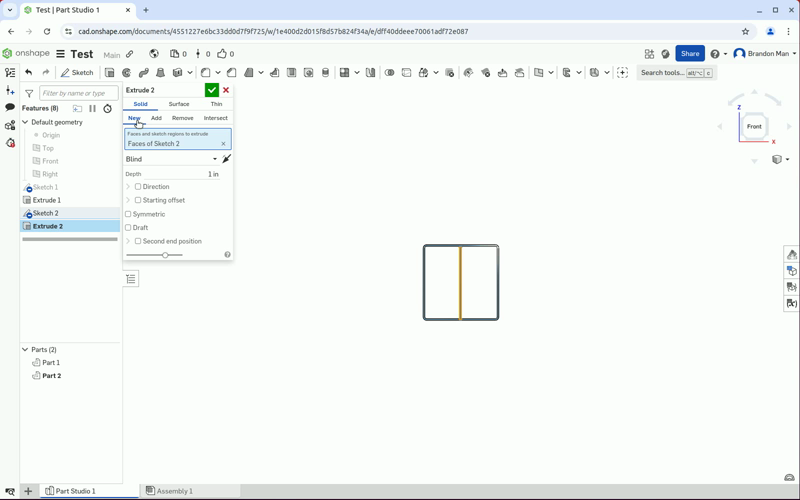
key(tab, 4)
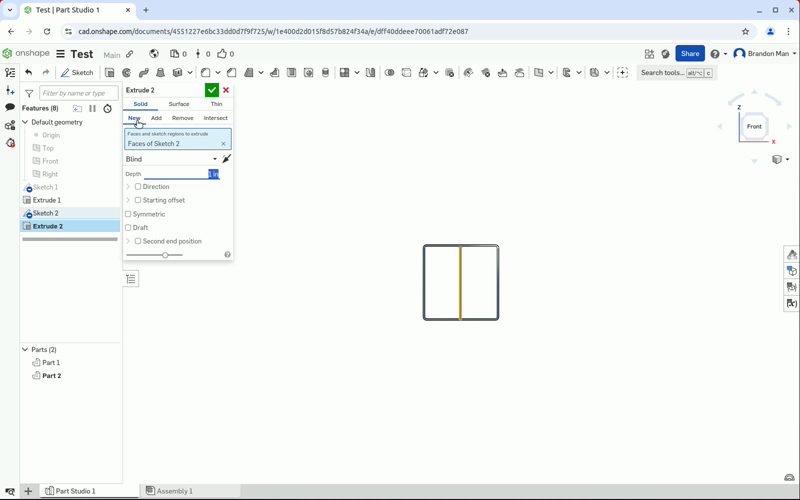
text(23.108)
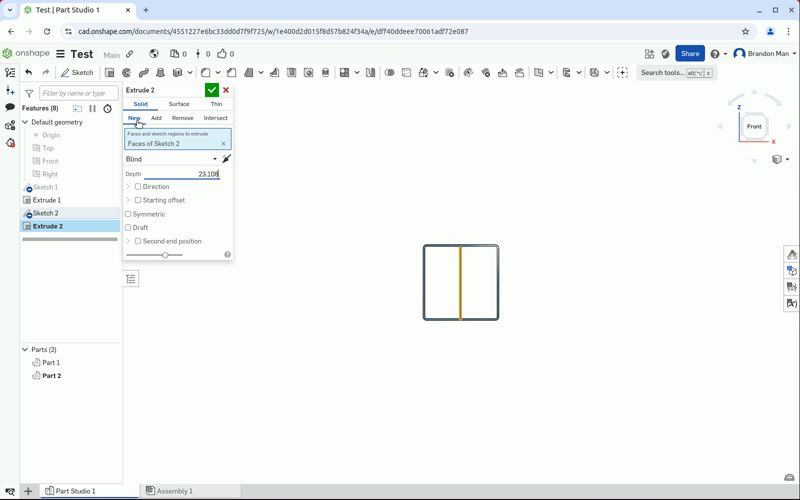
key(enter)
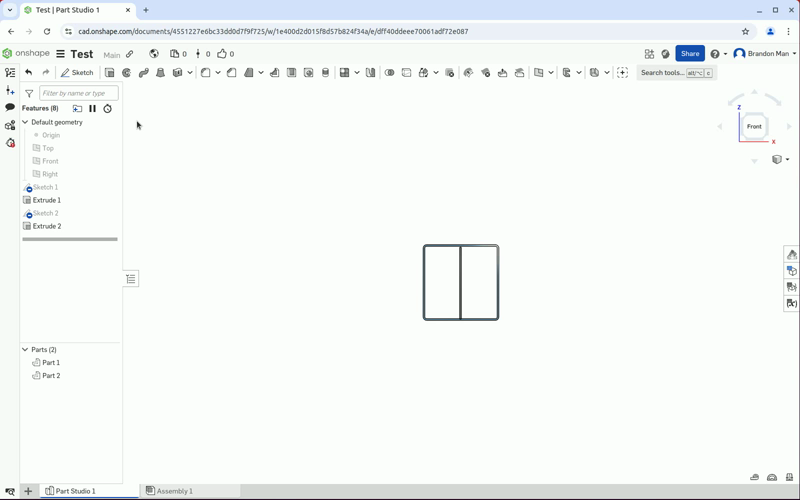
key(shift+h)
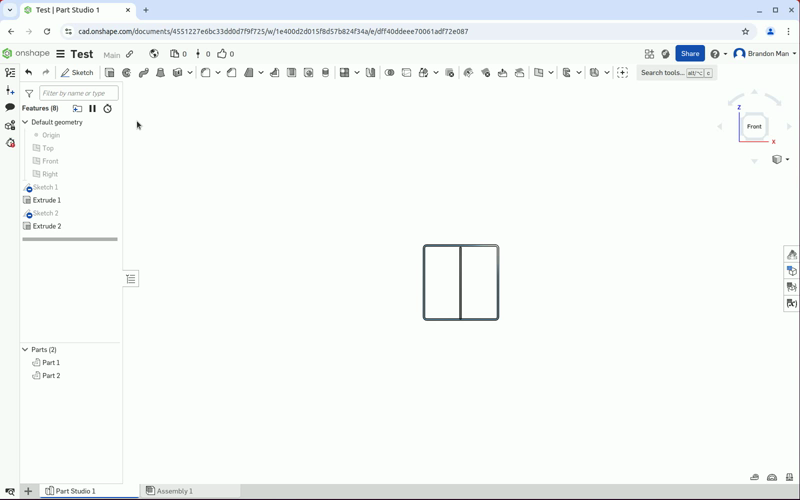
key(shift+h)
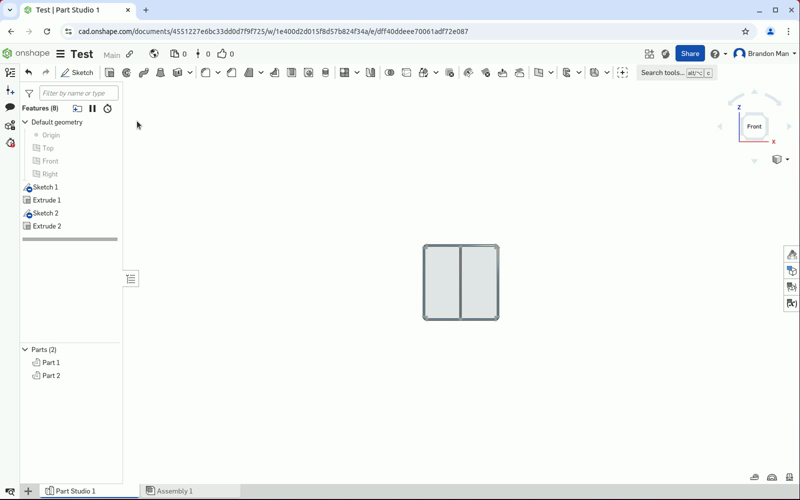
key(shift+7)
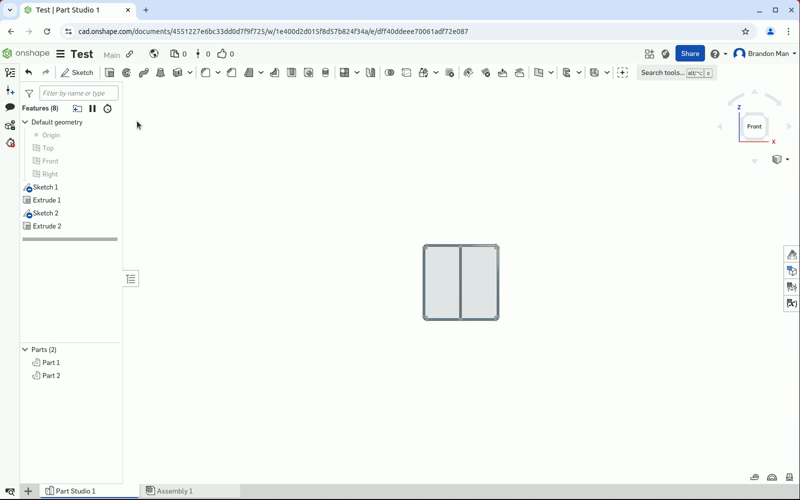
key(left, 2)
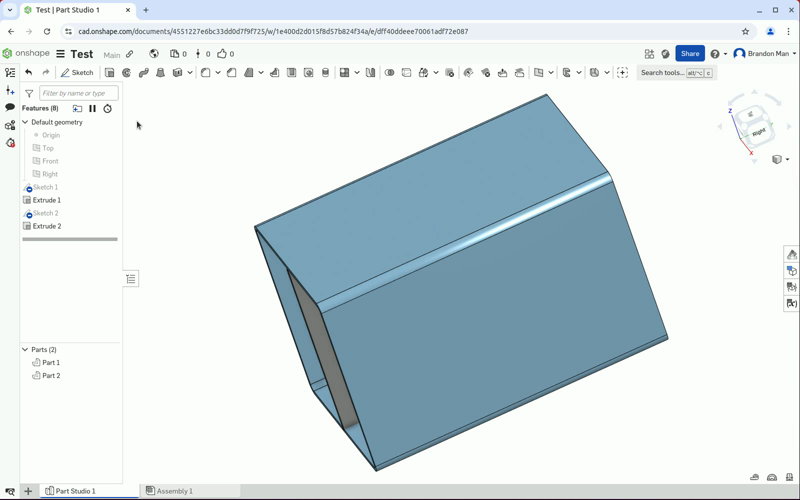
key(down, 2)
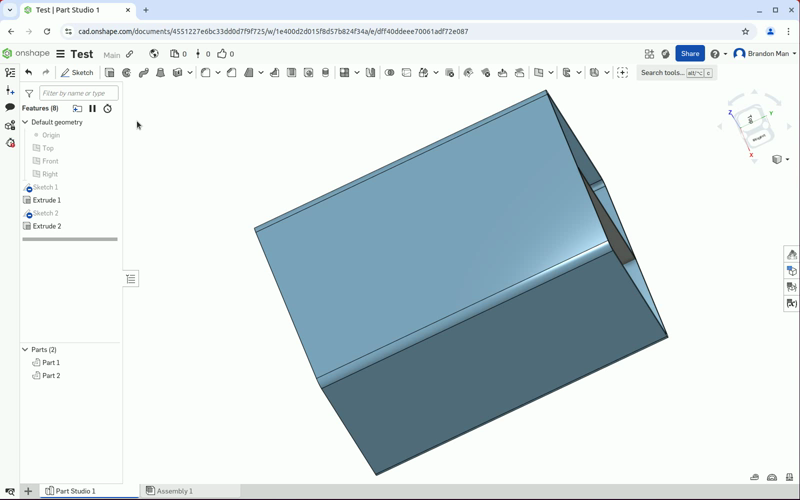
key(up, 2)
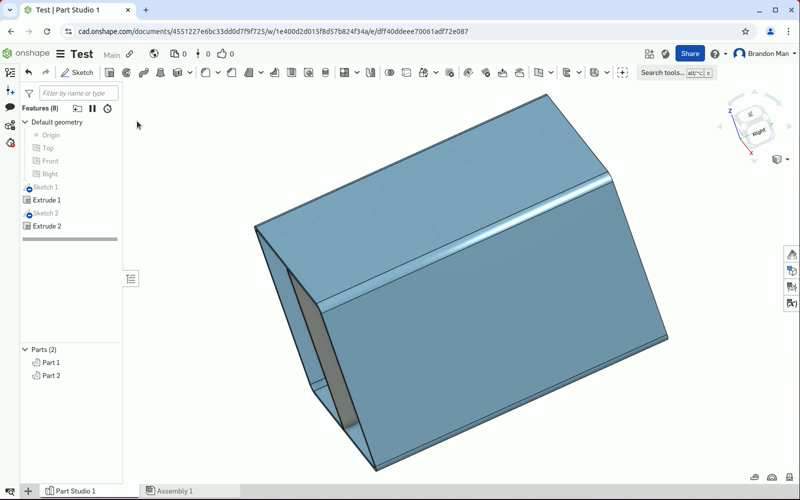
key(right, 2)
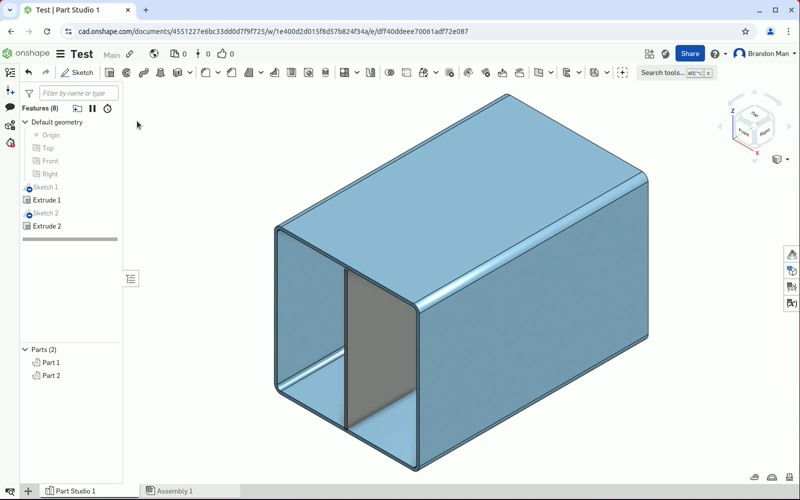
mouse_move(73, 189)
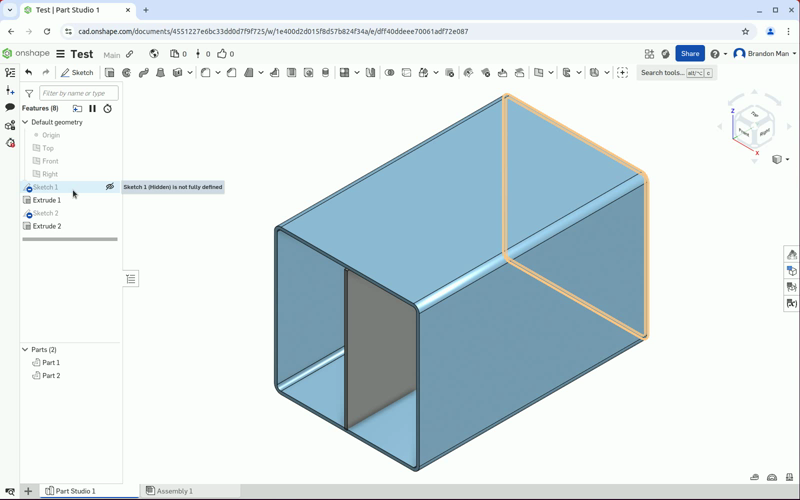
click(73, 189)